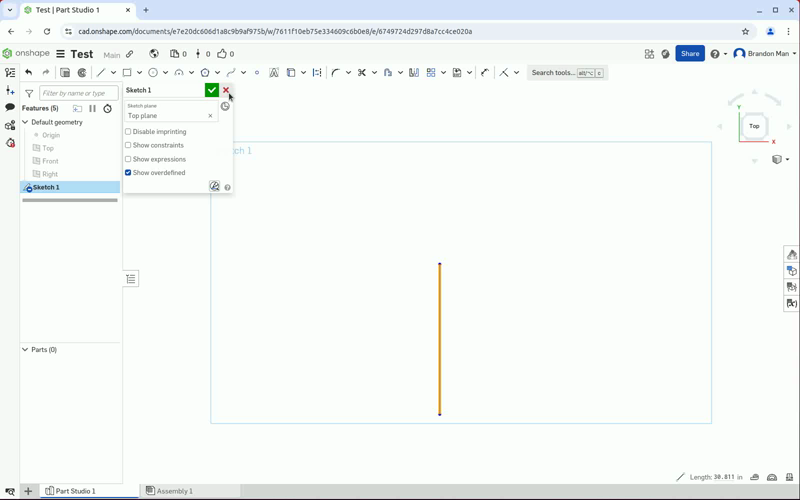
key(shift+h)
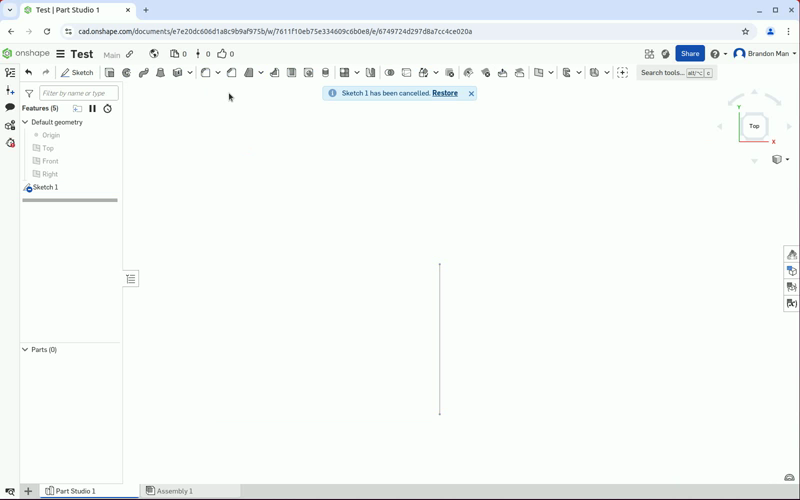
key(shift+s)
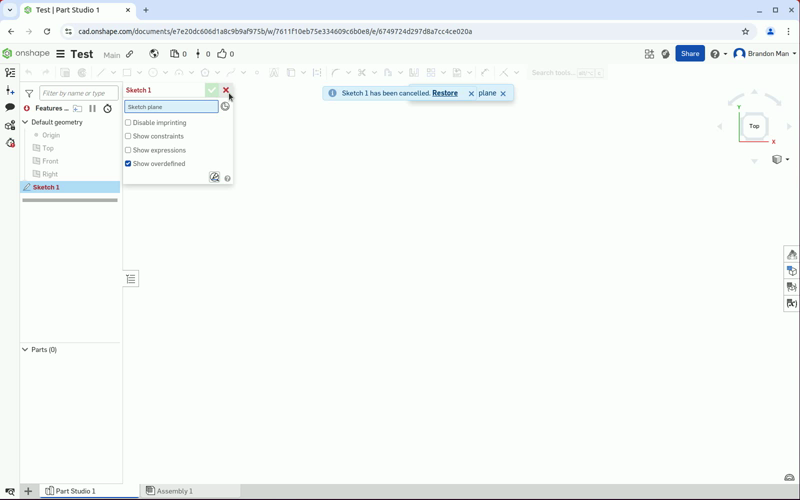
mouse_move(73, 150)
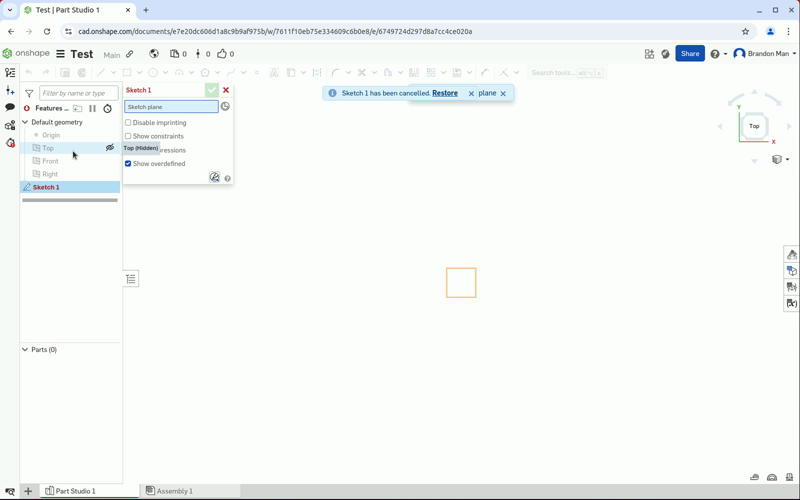
click(73, 150)
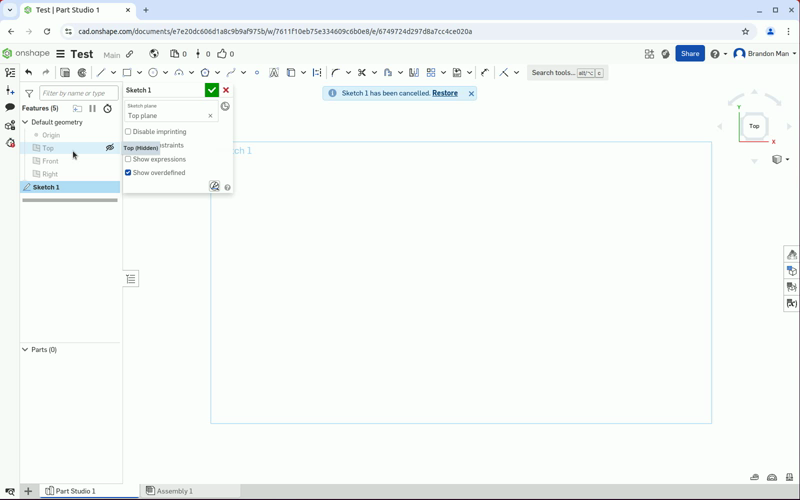
mouse_move(73, 352)
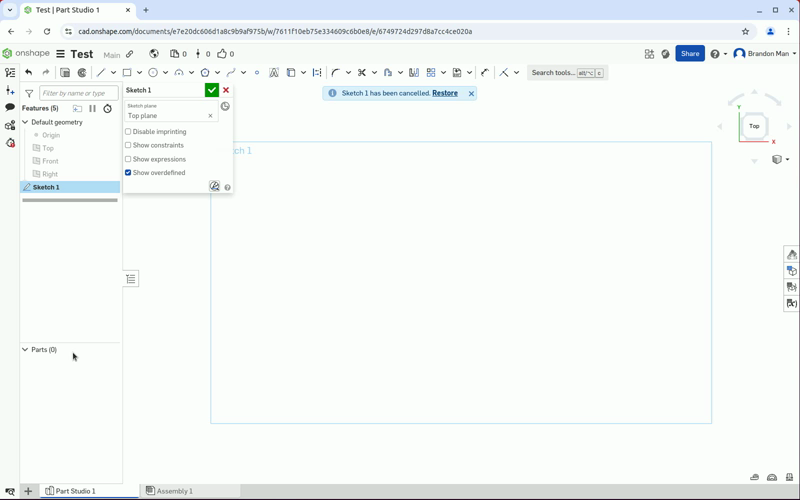
key(y)
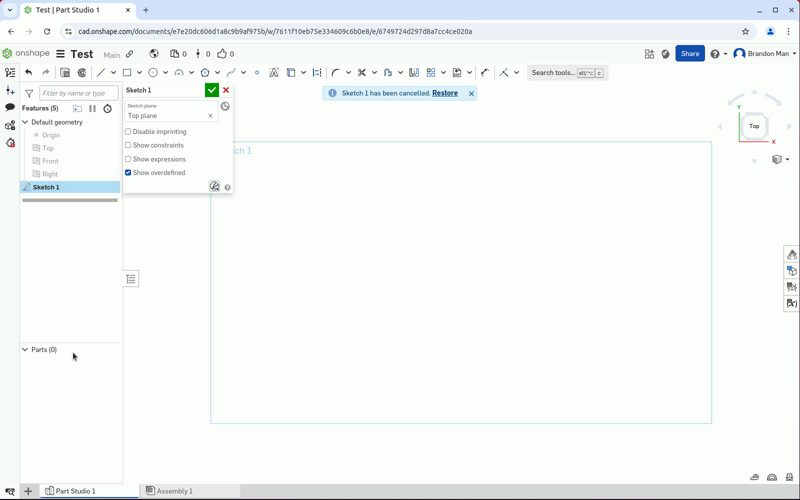
key(l)
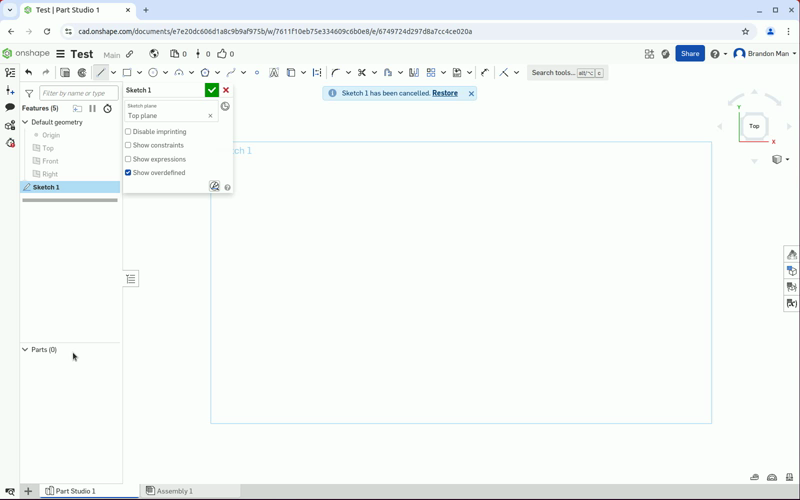
key_down(shift)
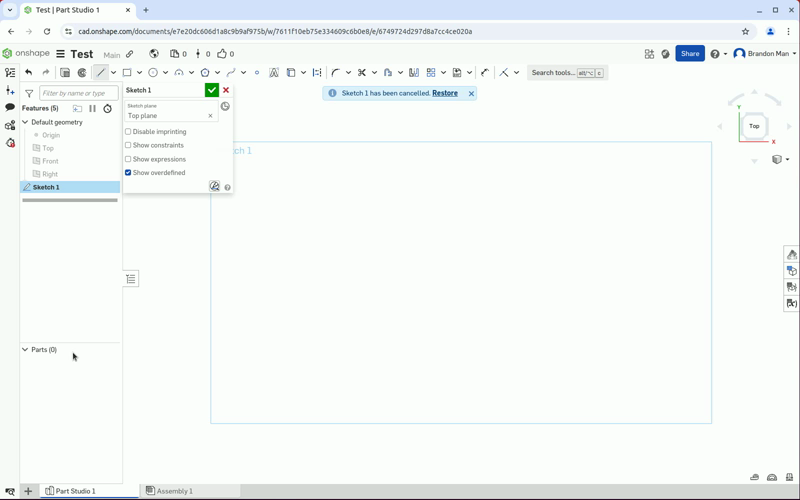
mouse_move(353, 282)
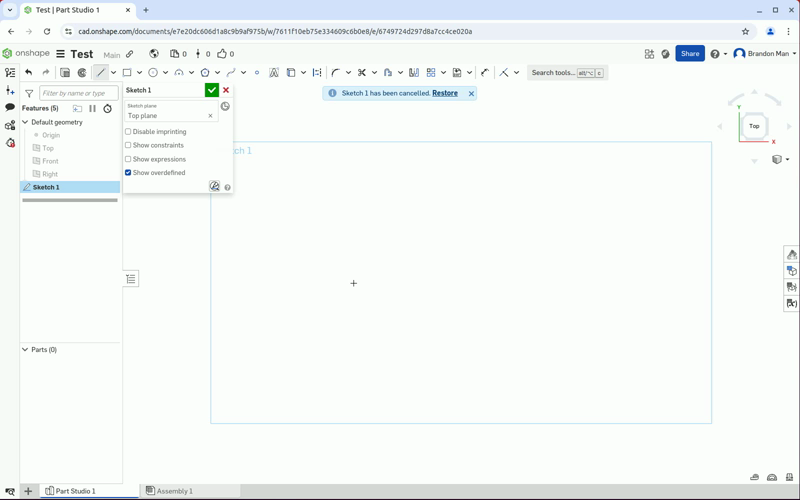
click(353, 282)
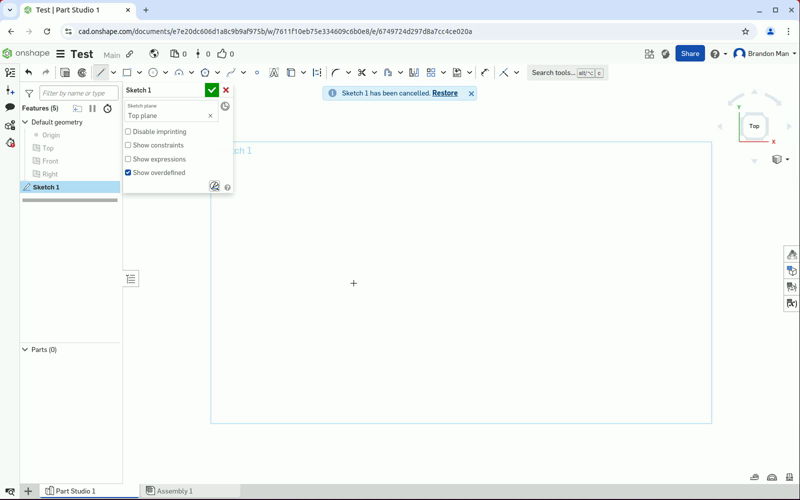
key_up(shift)
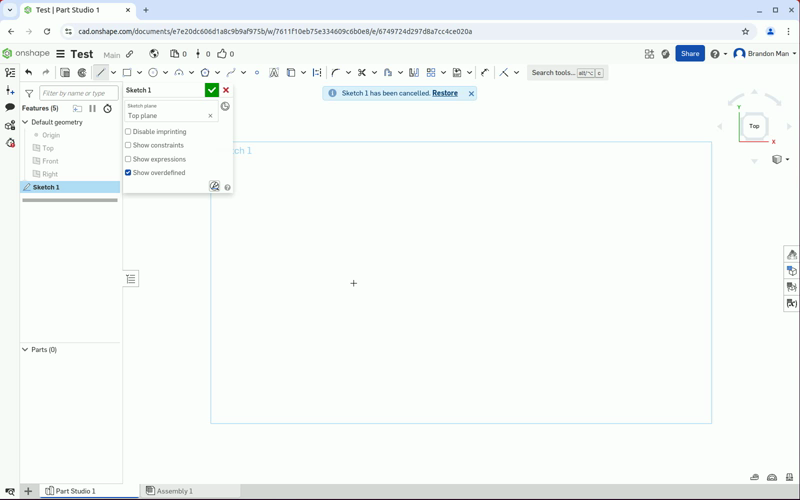
key_down(shift)
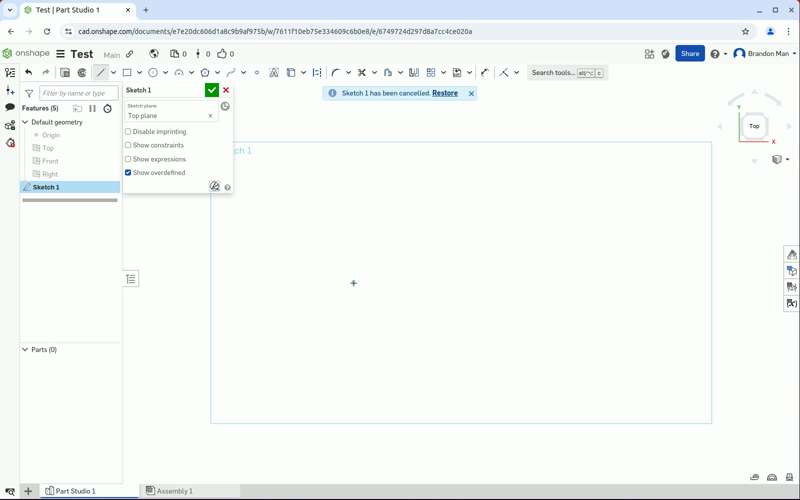
mouse_move(383, 282)
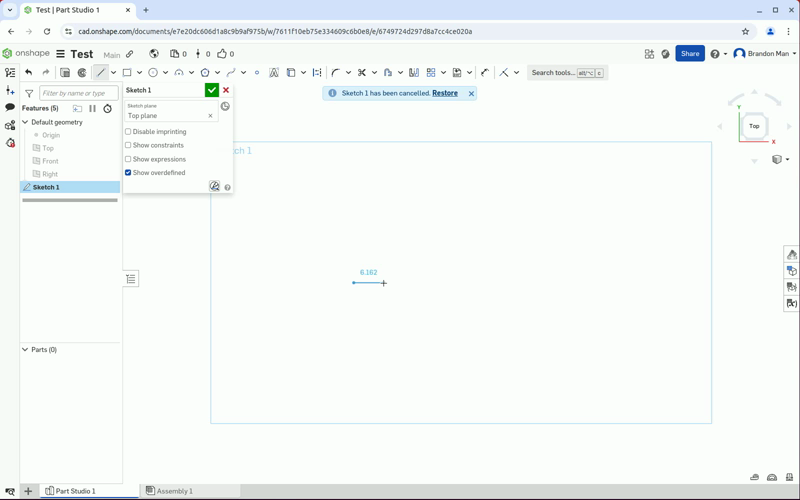
mouse_move(384, 302)
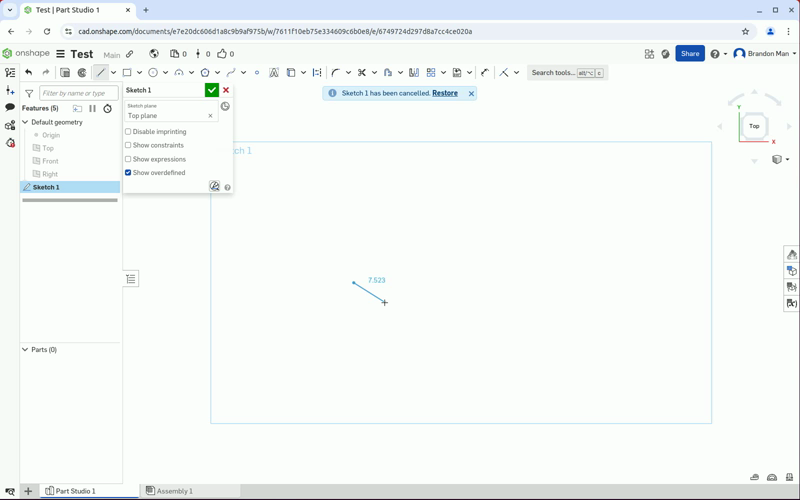
click(384, 302)
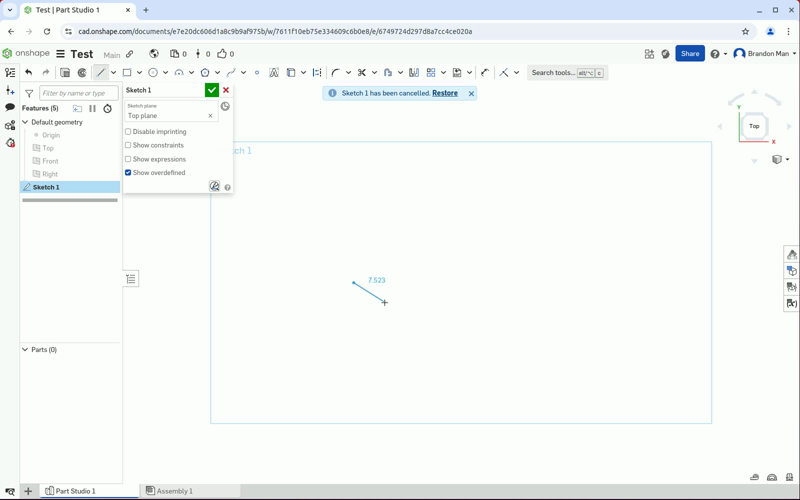
key_up(shift)
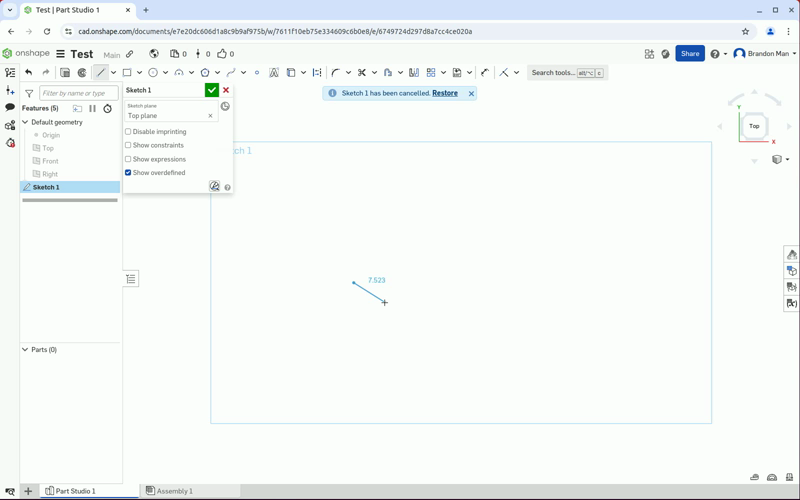
key(esc)
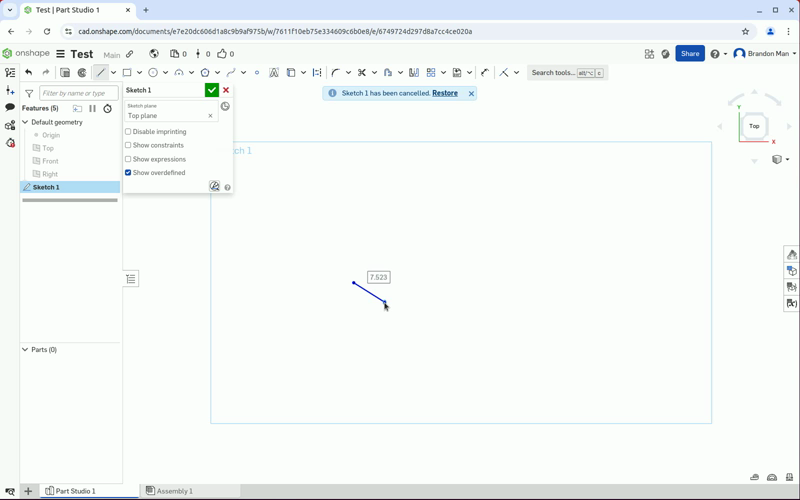
key(a)
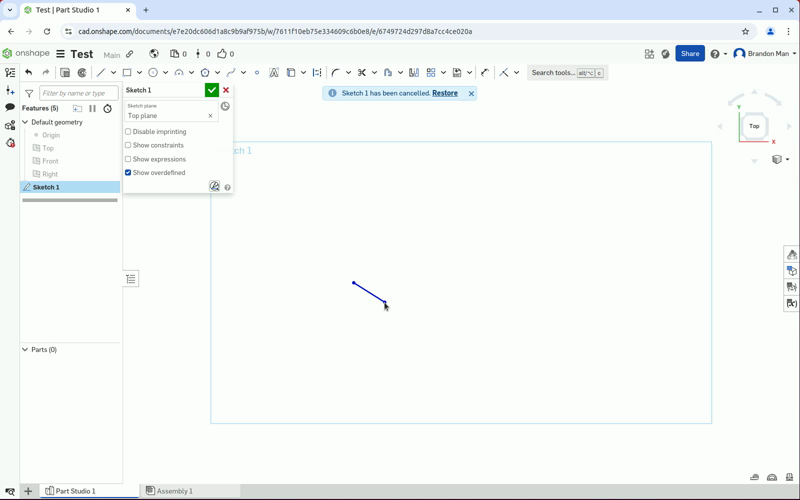
mouse_move(384, 302)
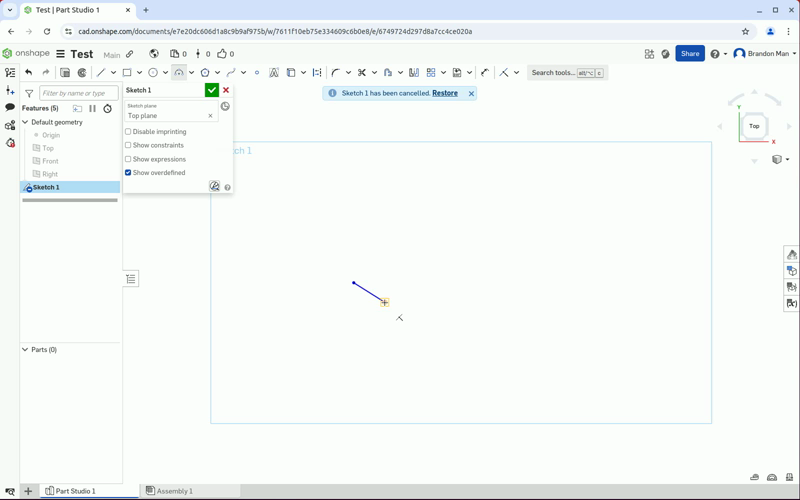
click(384, 302)
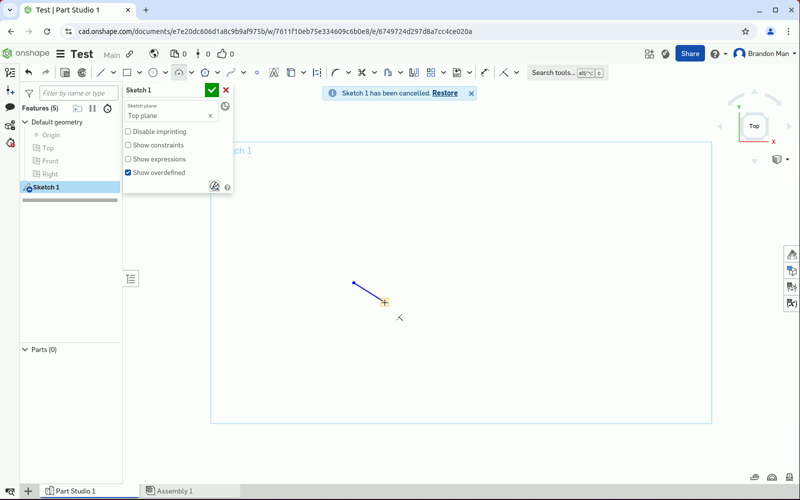
key_down(shift)
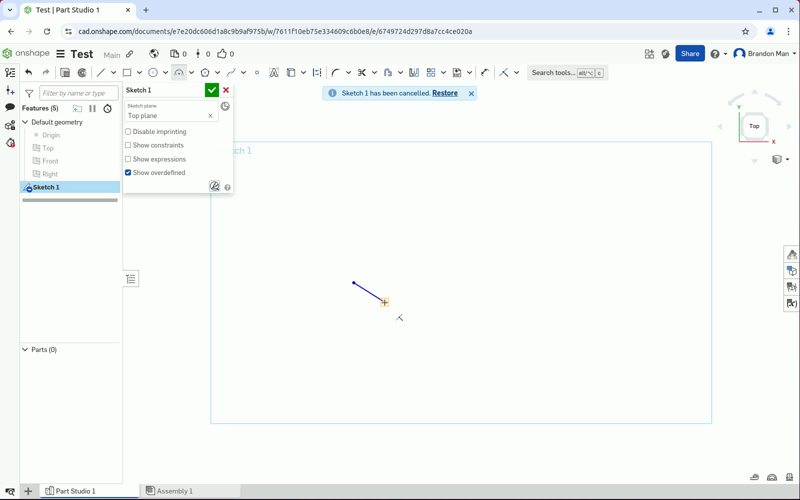
mouse_move(386, 298)
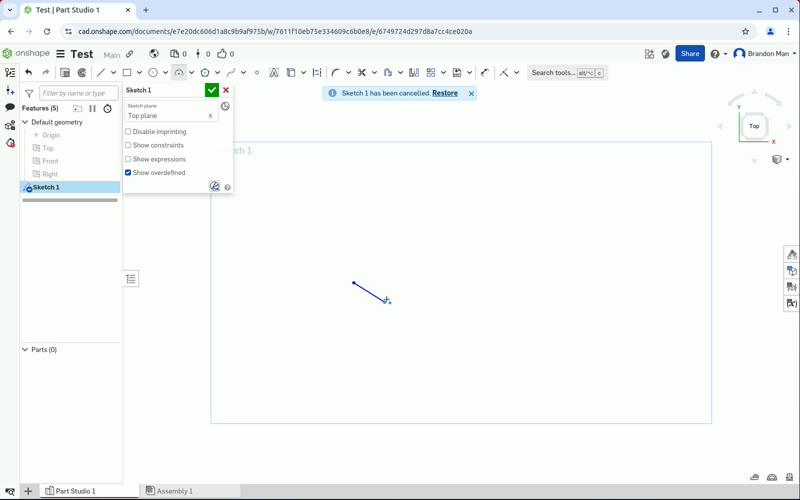
scroll(6)
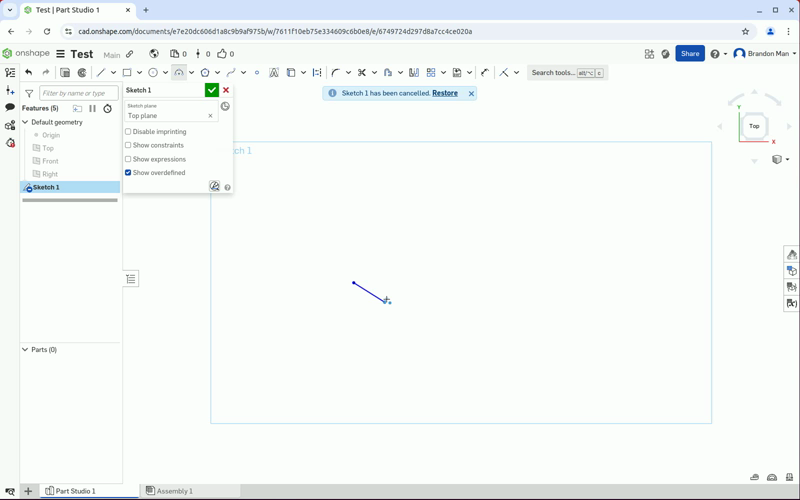
scroll(6)
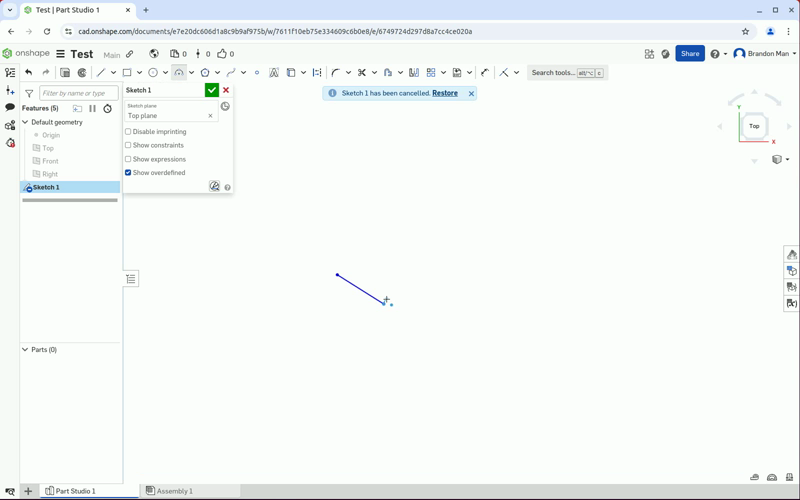
scroll(6)
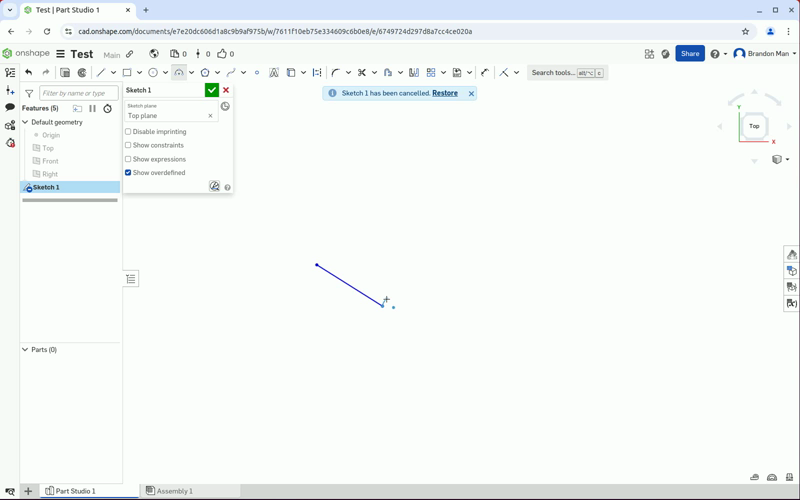
scroll(6)
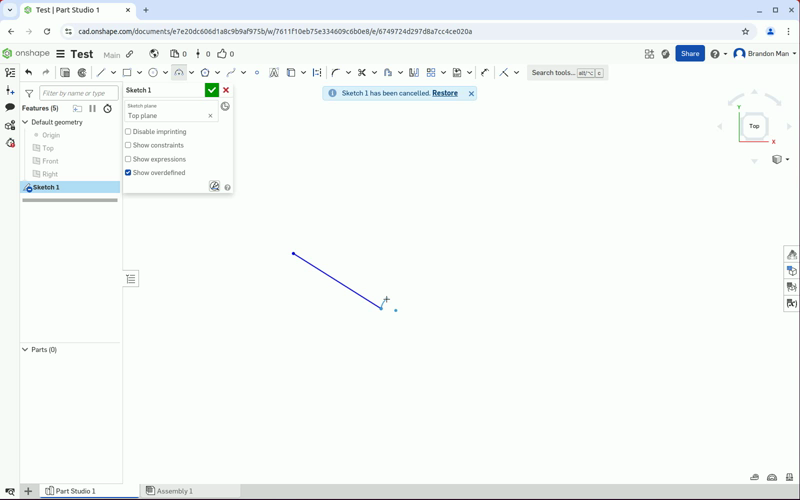
scroll(6)
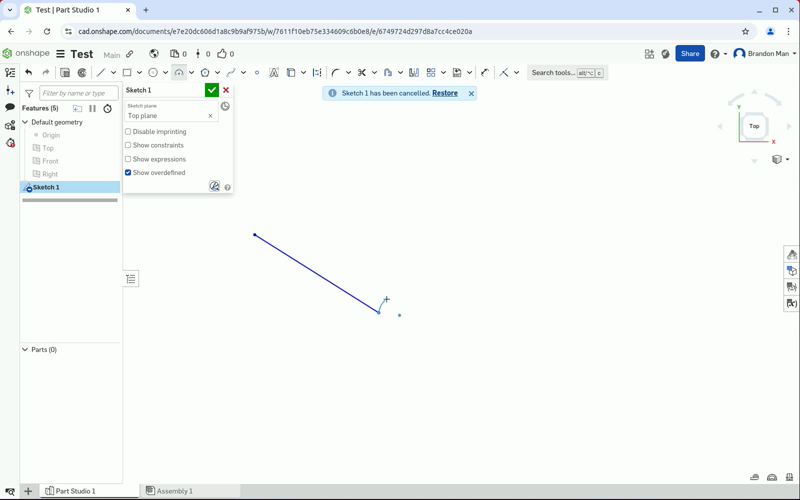
scroll(6)
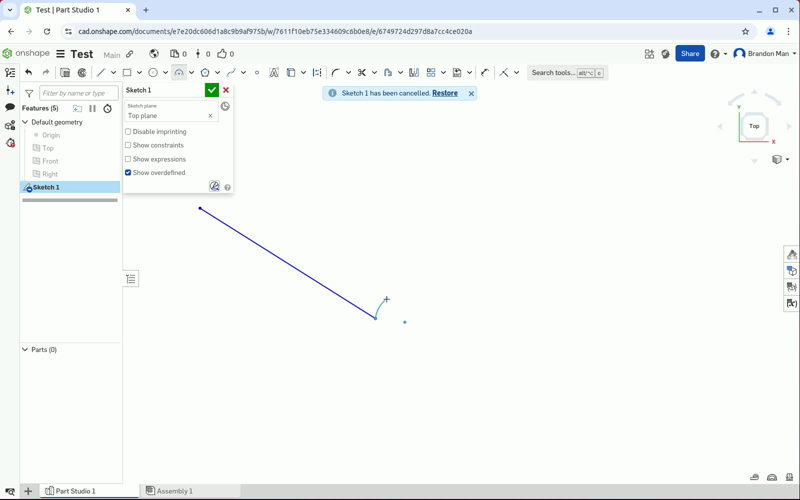
scroll(6)
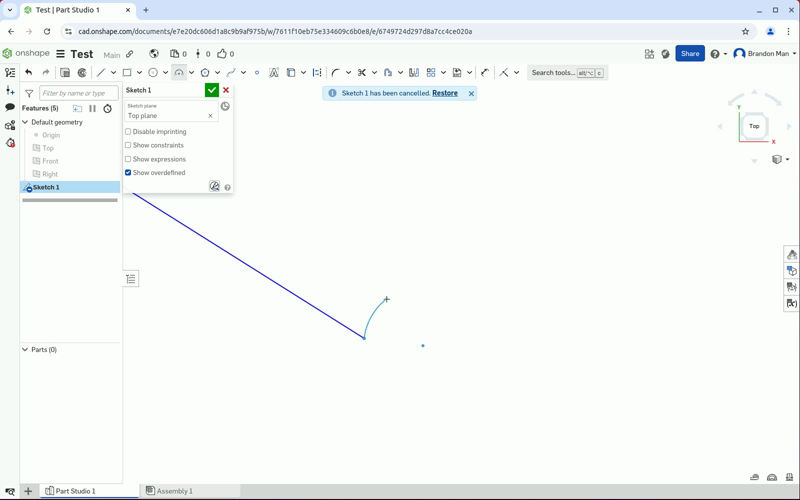
click(386, 298)
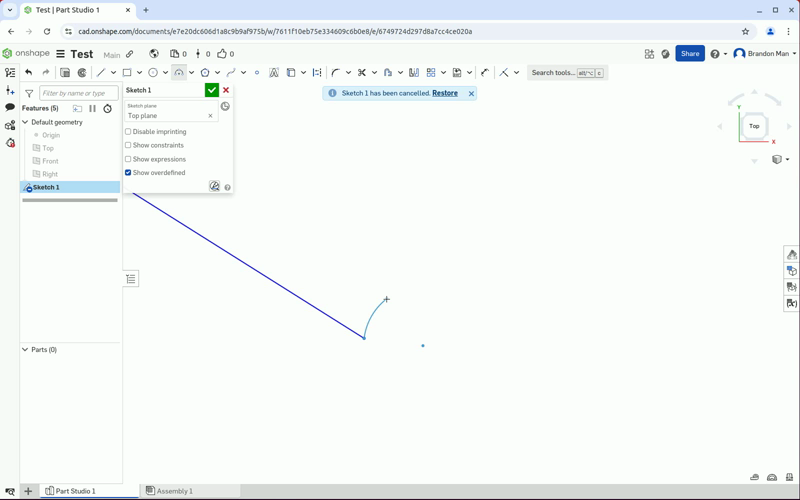
scroll(-6)
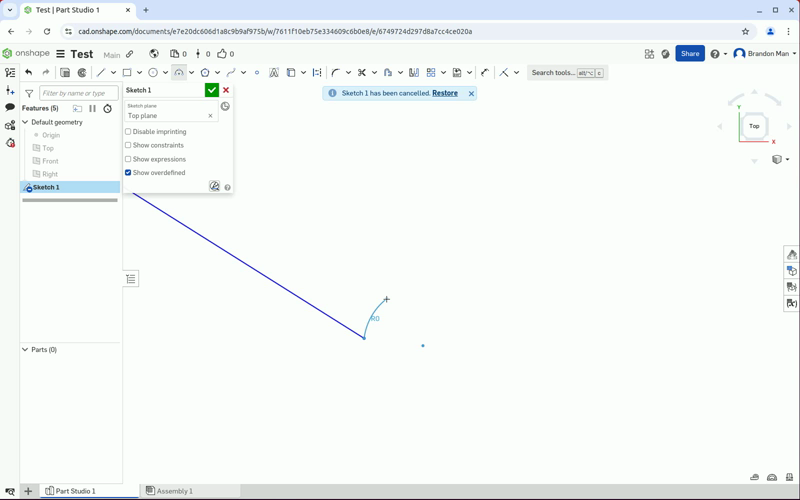
scroll(-6)
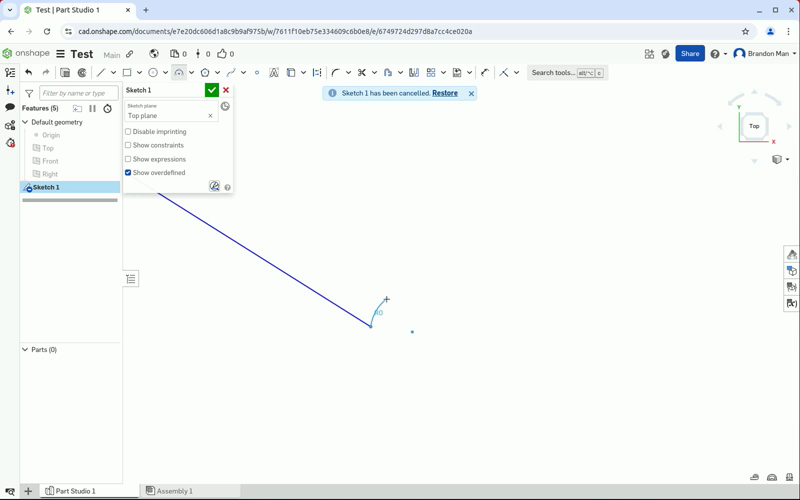
scroll(-6)
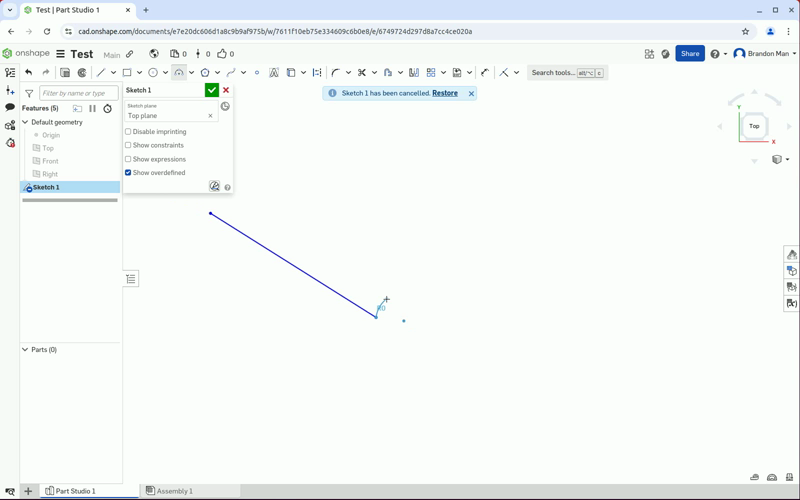
scroll(-6)
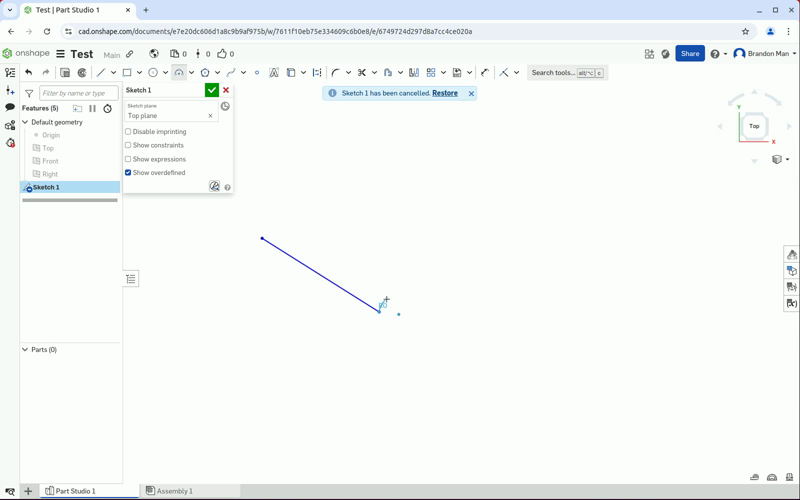
scroll(-6)
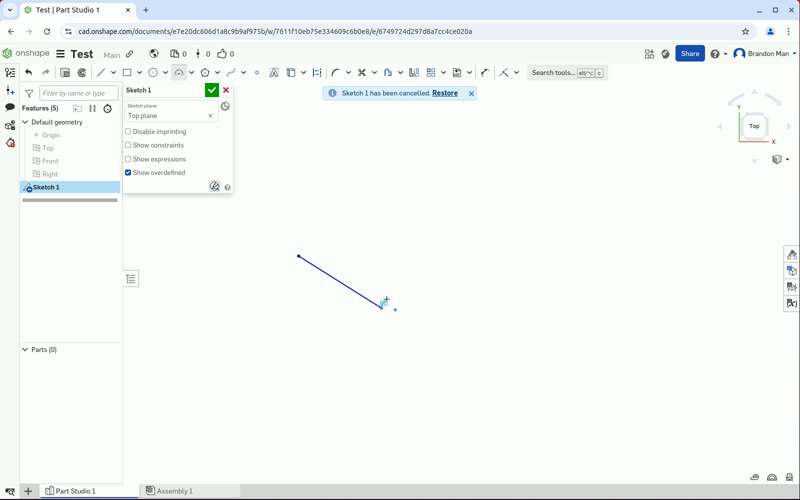
scroll(-6)
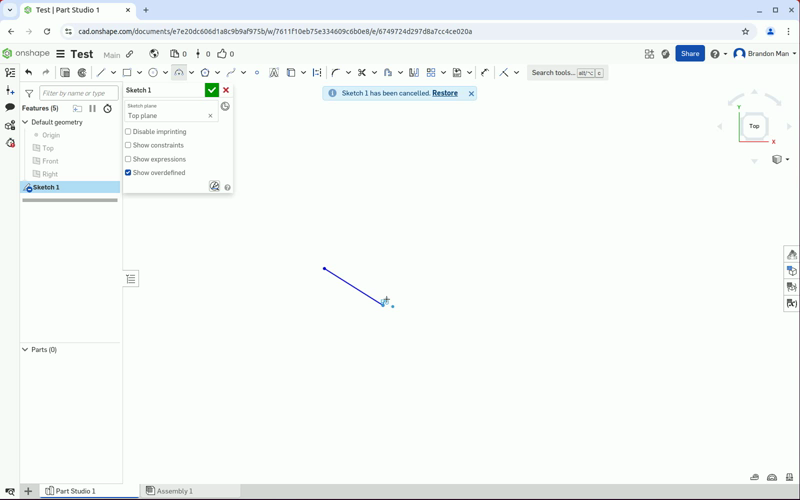
scroll(-6)
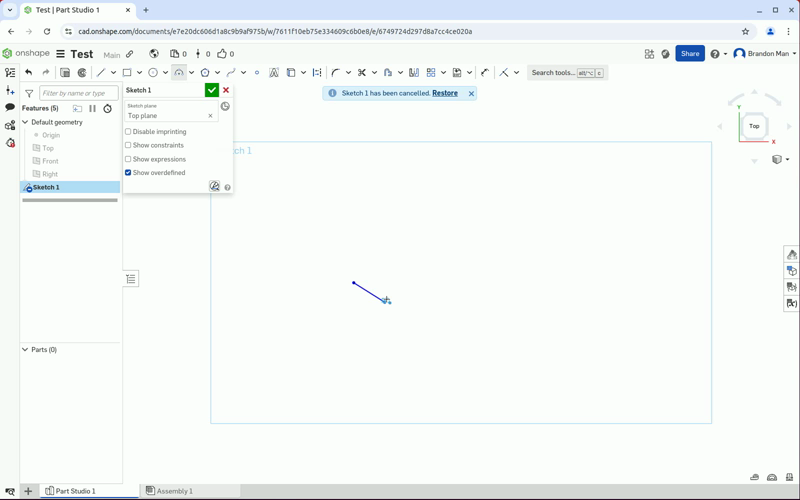
mouse_move(387, 301)
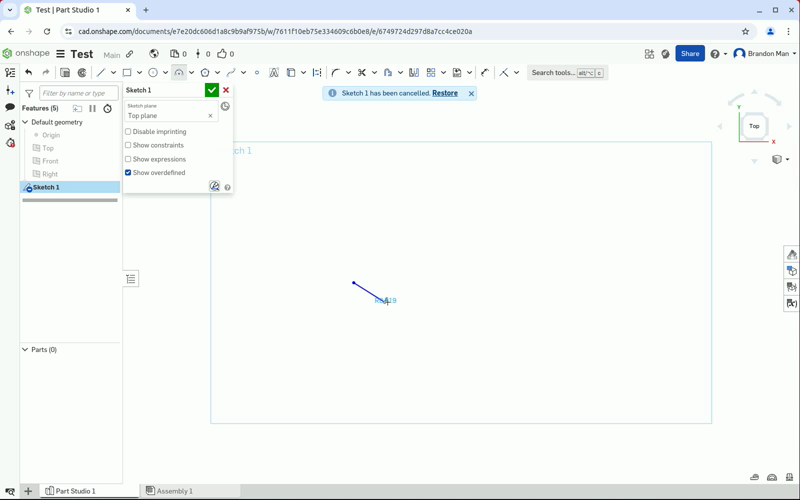
scroll(6)
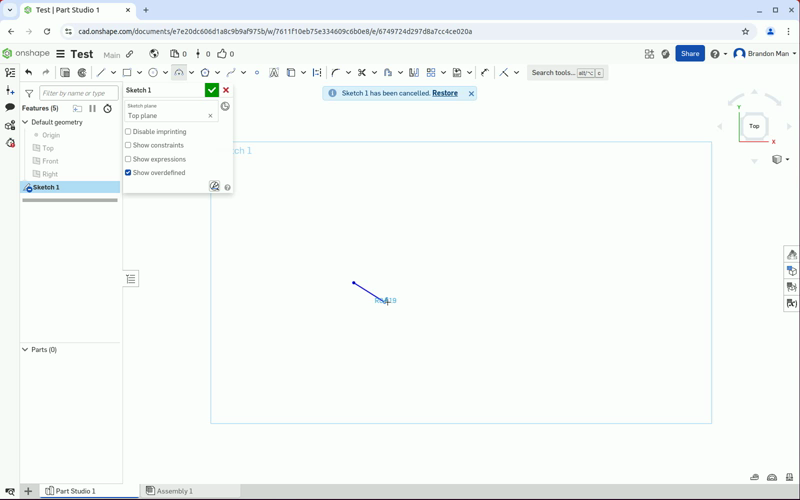
scroll(6)
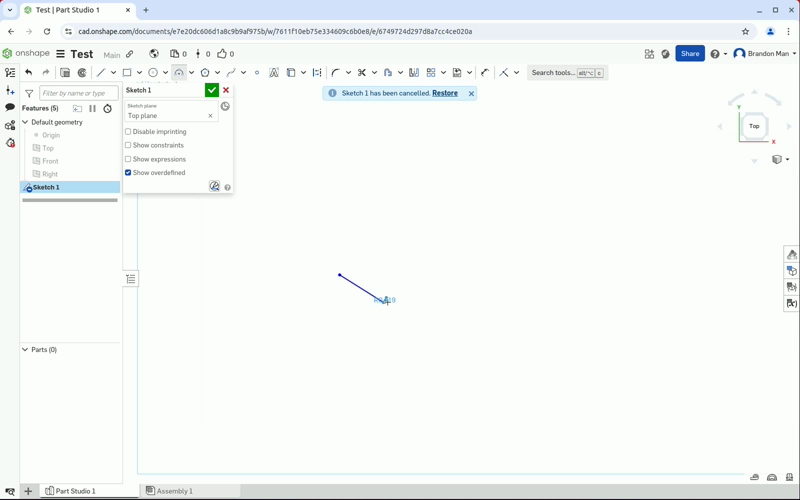
scroll(6)
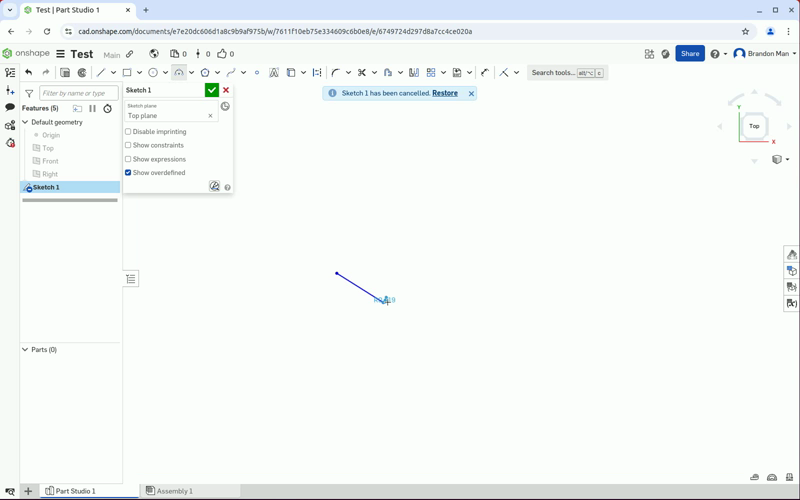
scroll(6)
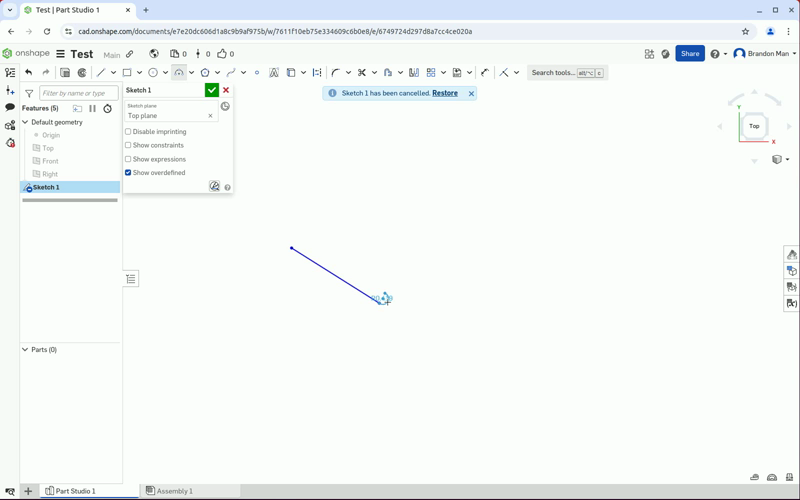
scroll(6)
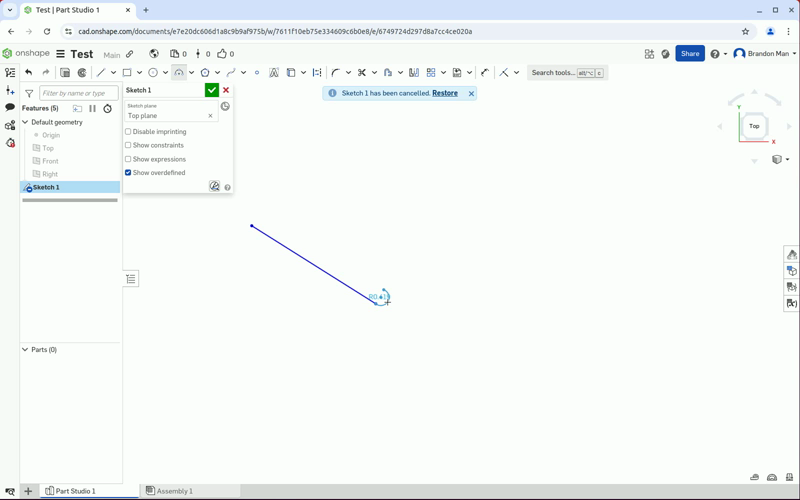
scroll(6)
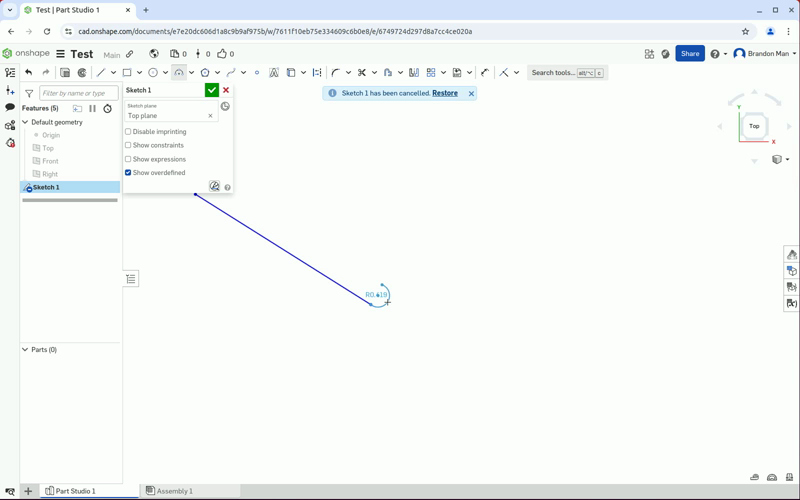
scroll(6)
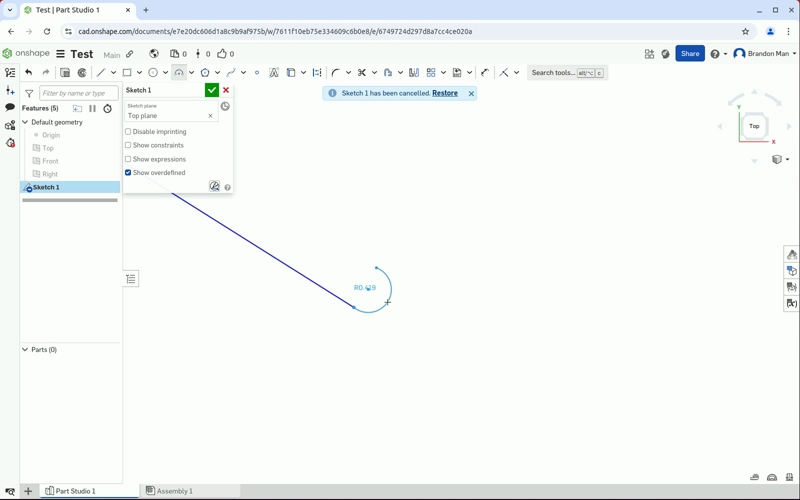
click(387, 301)
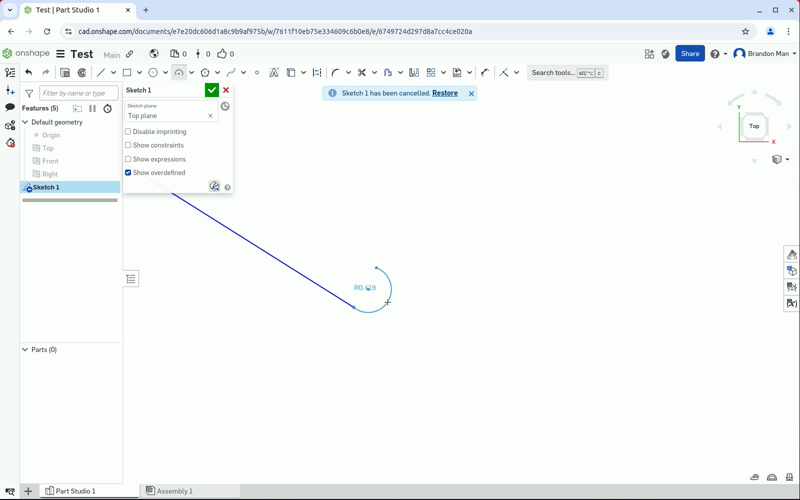
scroll(-6)
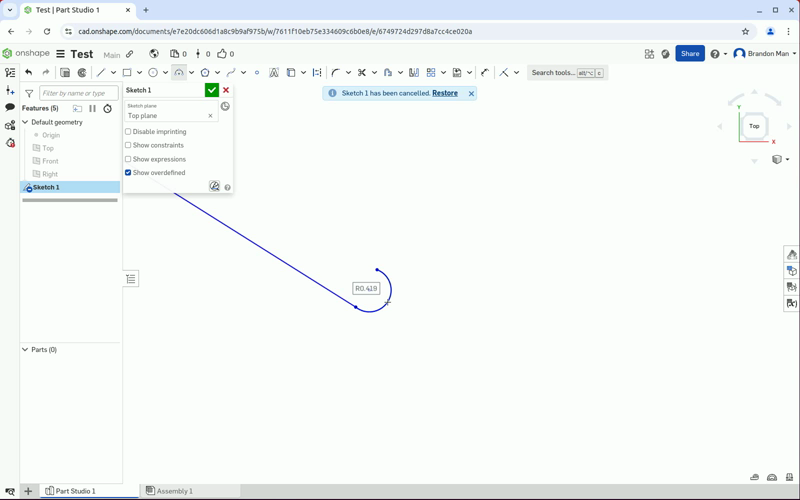
scroll(-6)
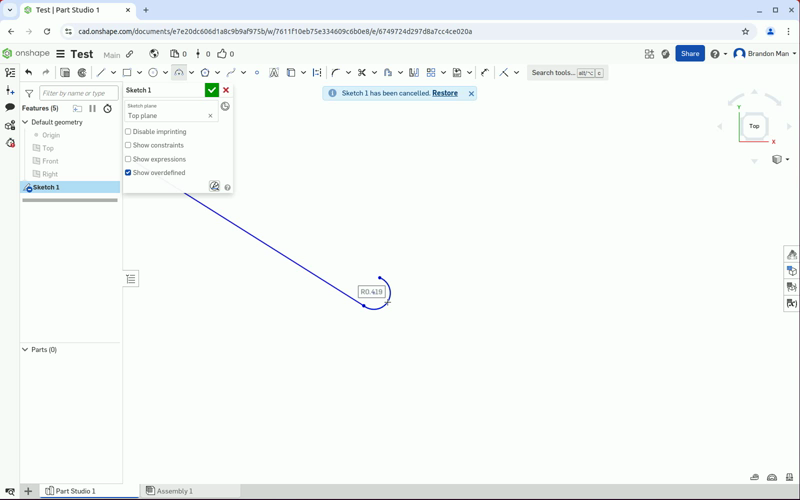
scroll(-6)
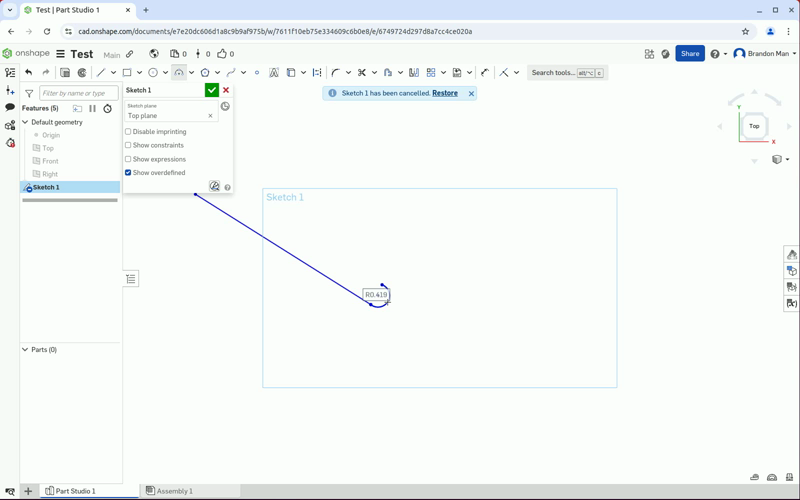
scroll(-6)
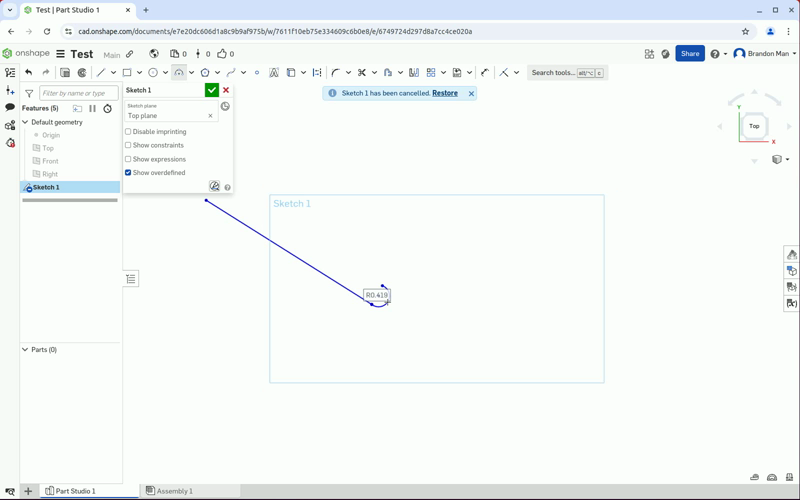
scroll(-6)
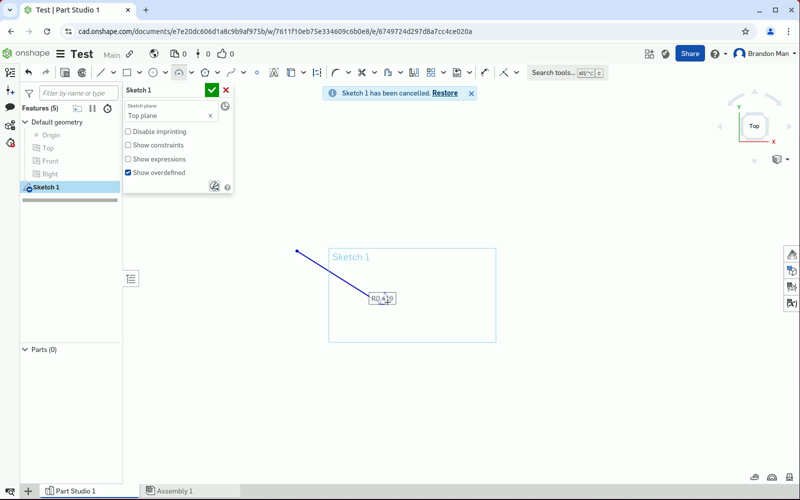
scroll(-6)
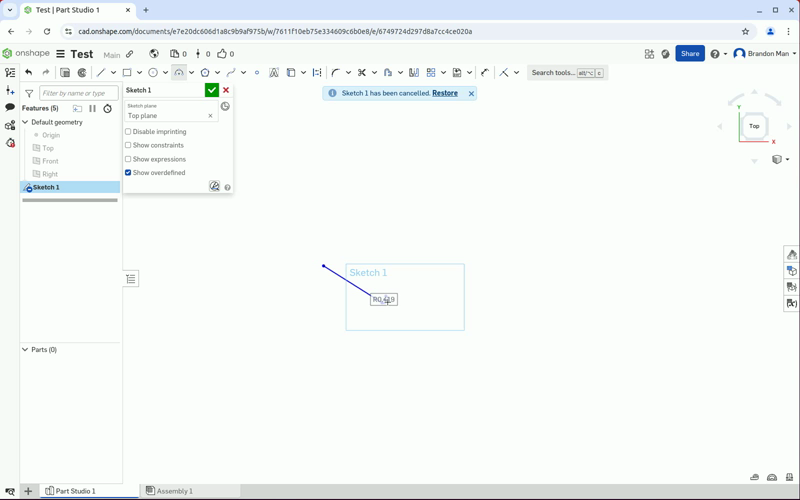
scroll(-6)
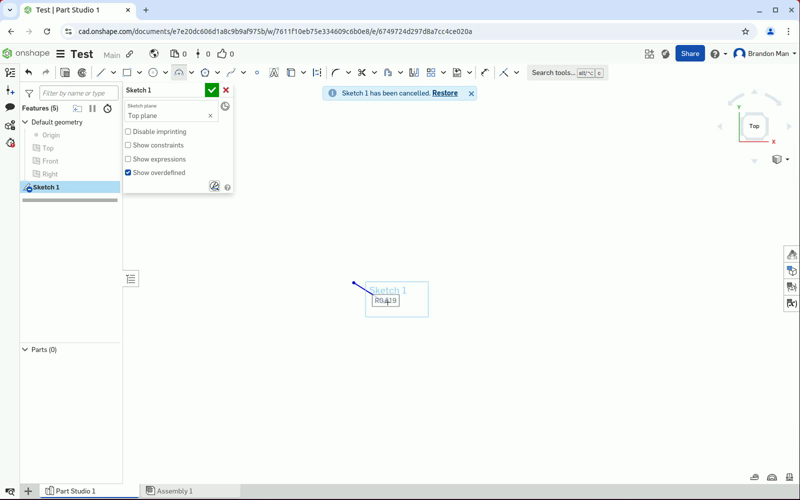
key_up(shift)
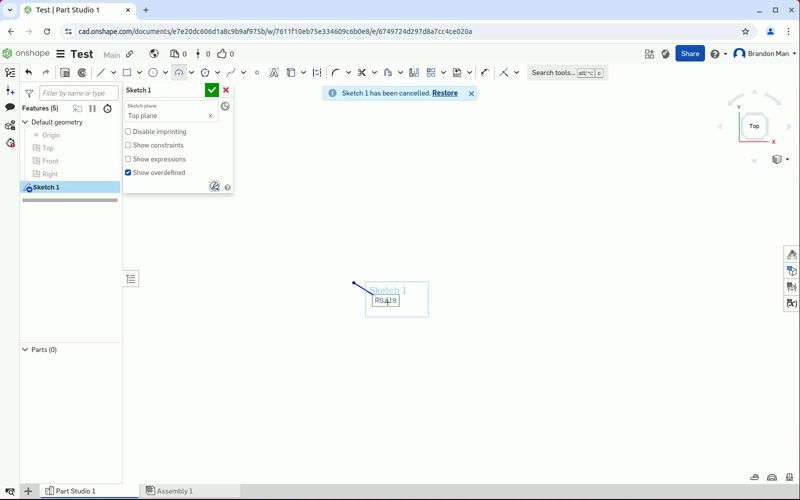
key(esc)
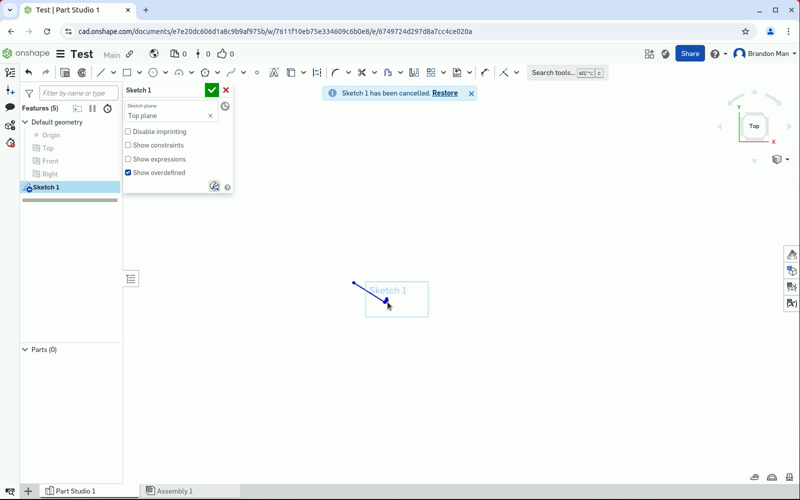
key(l)
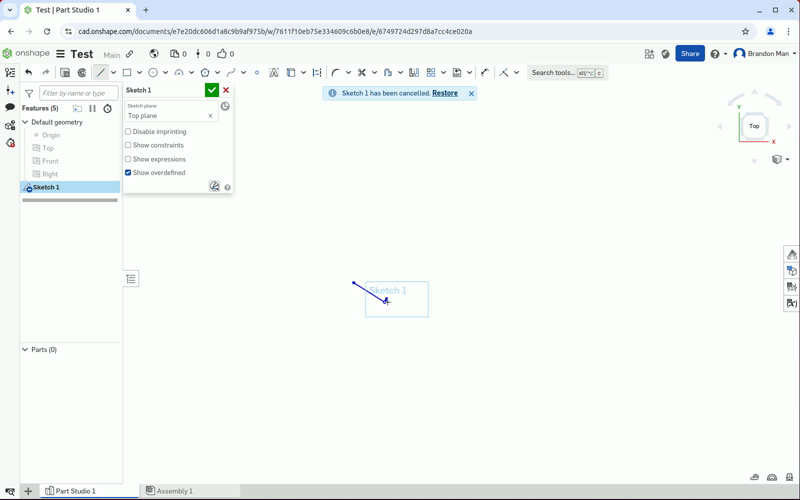
mouse_move(386, 298)
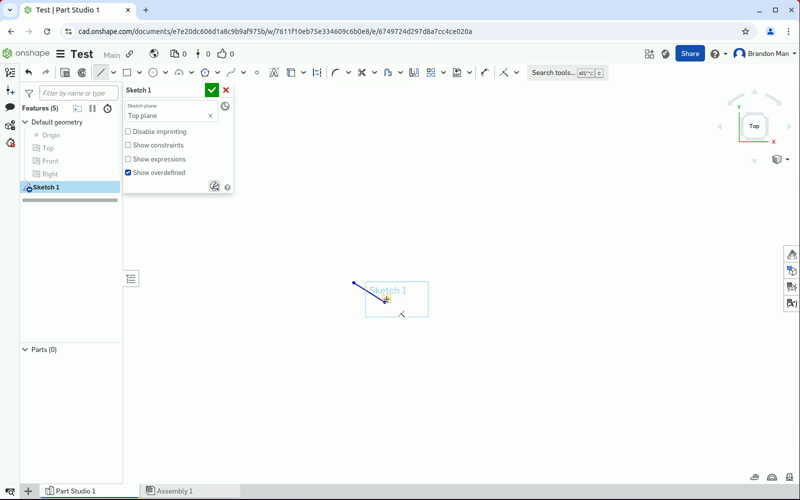
scroll(6)
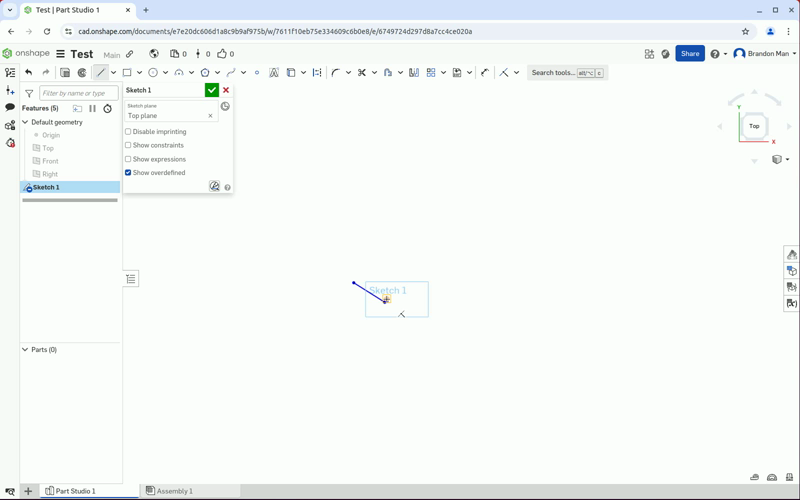
scroll(6)
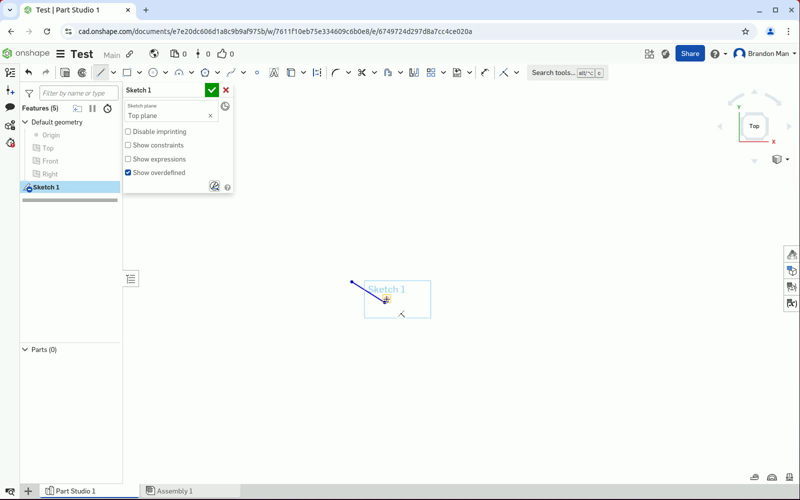
scroll(6)
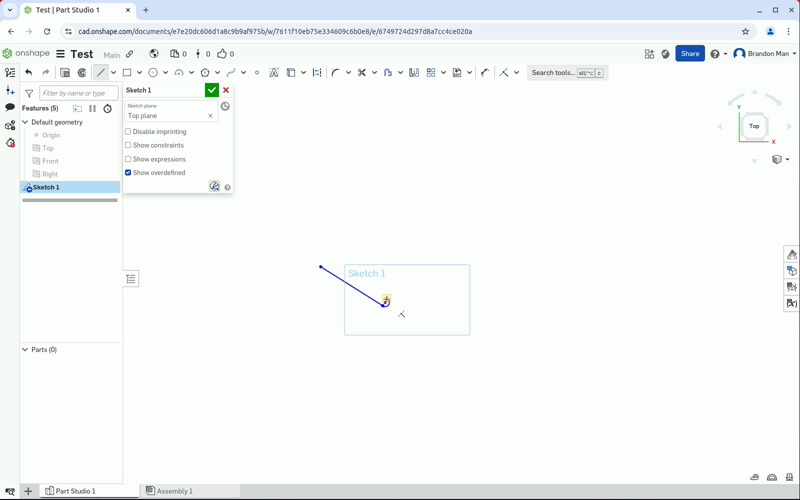
scroll(6)
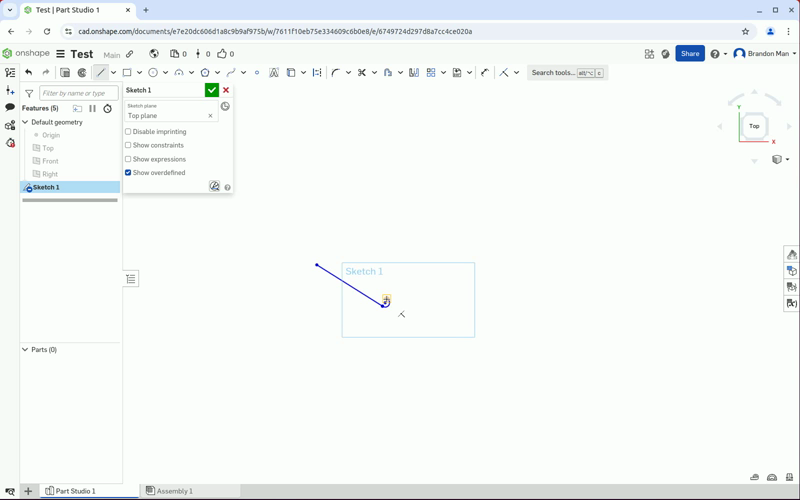
scroll(6)
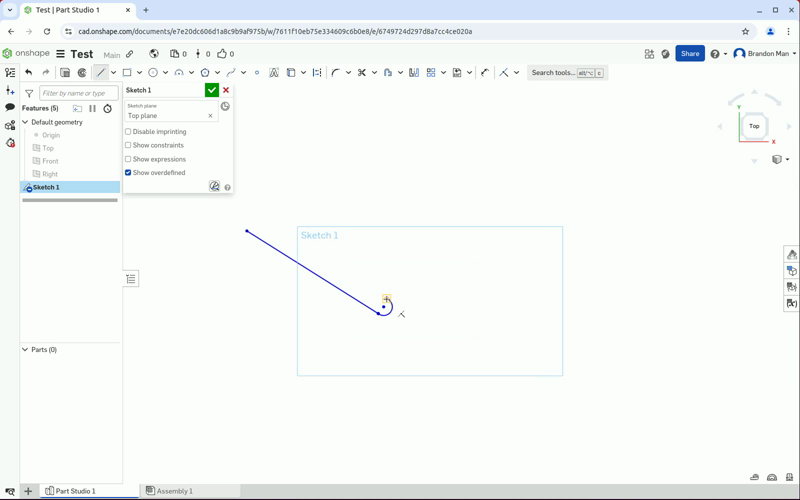
scroll(6)
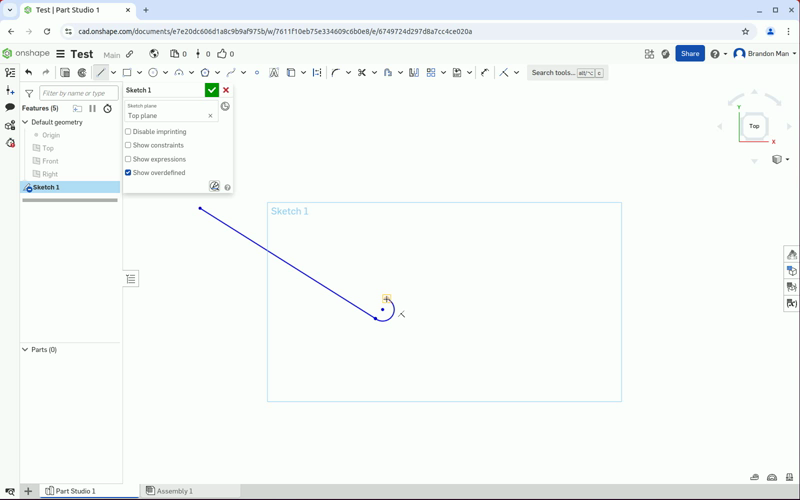
scroll(6)
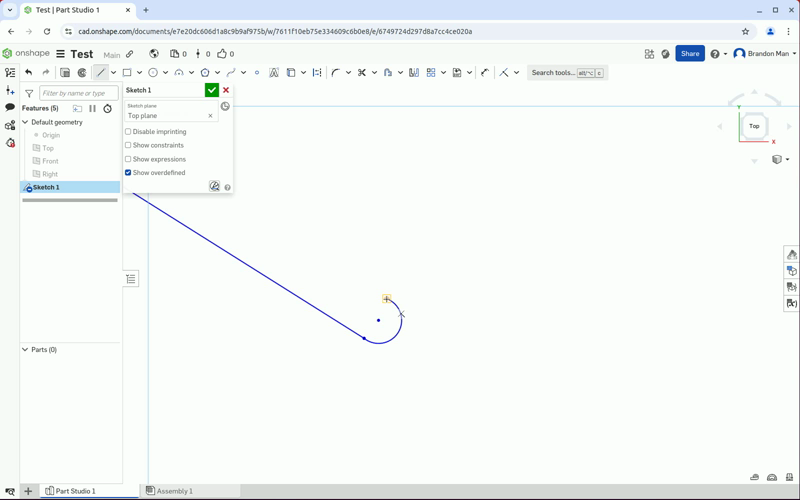
click(386, 298)
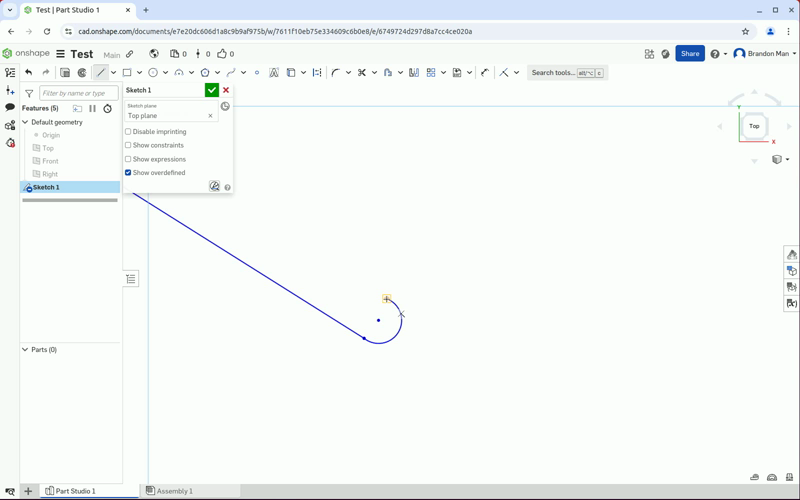
scroll(-6)
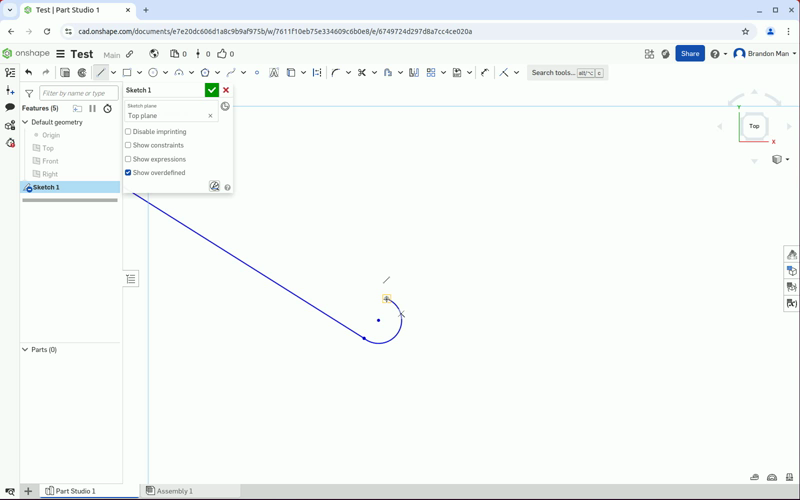
scroll(-6)
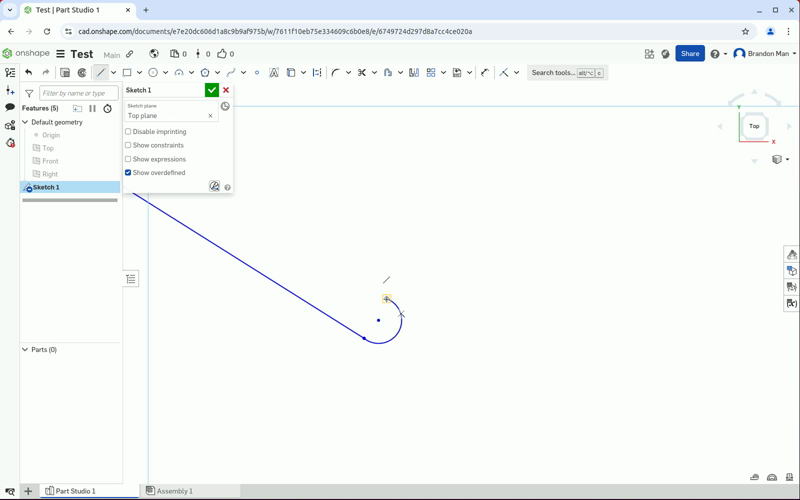
scroll(-6)
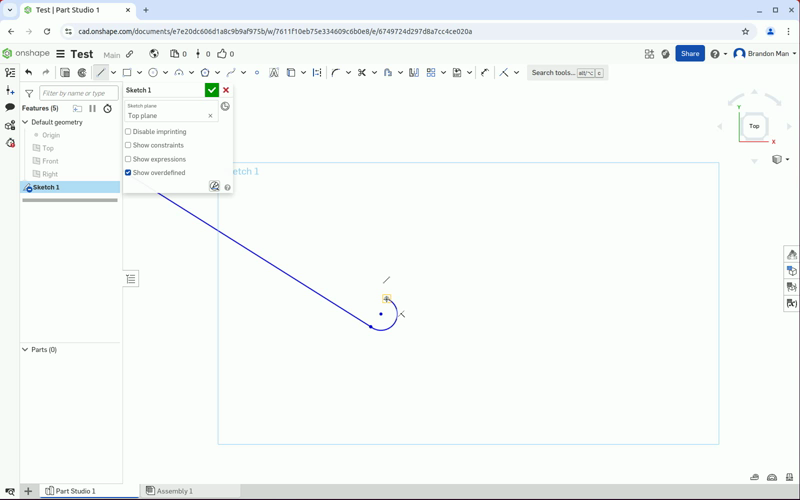
scroll(-6)
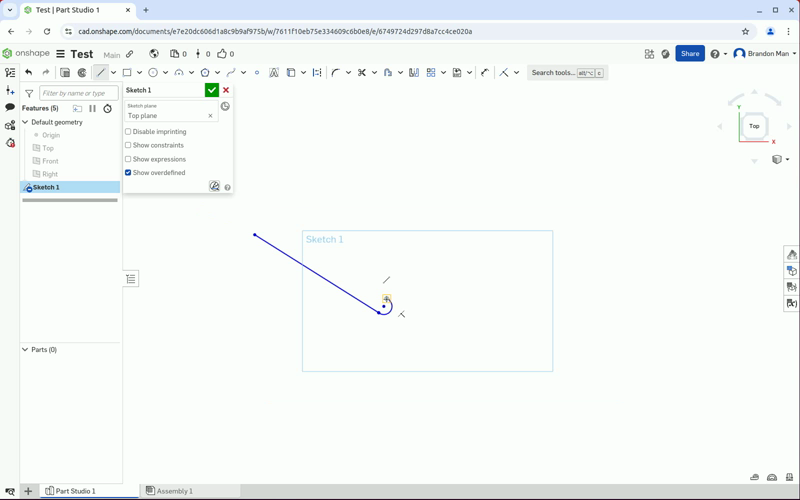
scroll(-6)
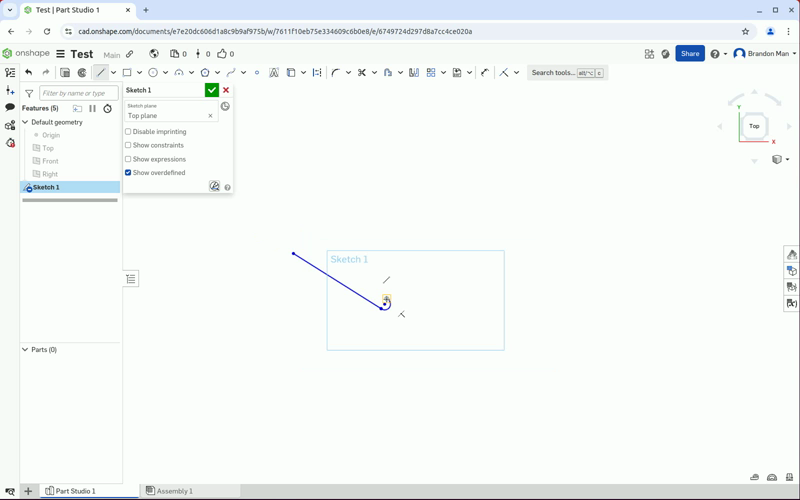
scroll(-6)
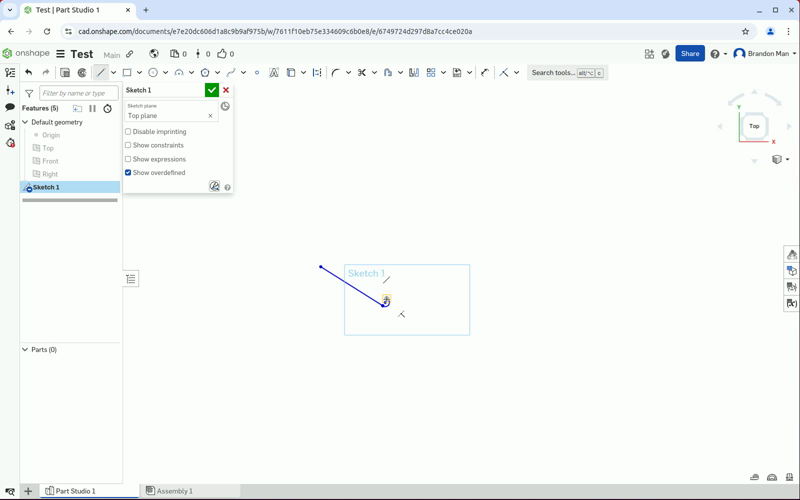
scroll(-6)
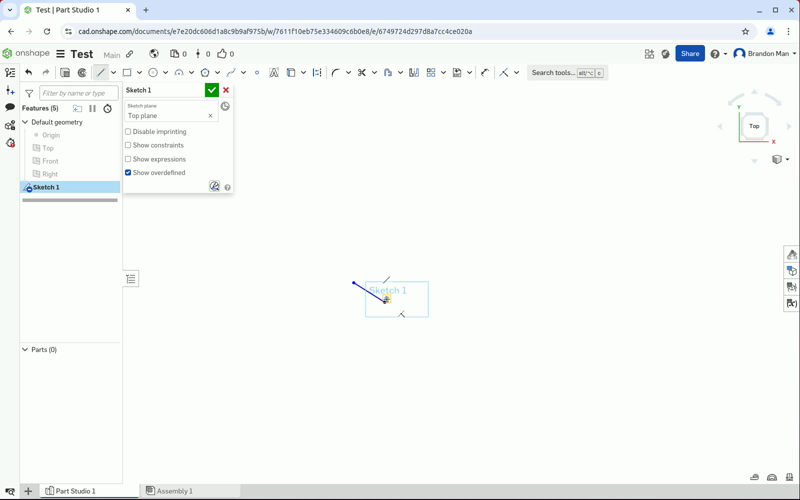
key_down(shift)
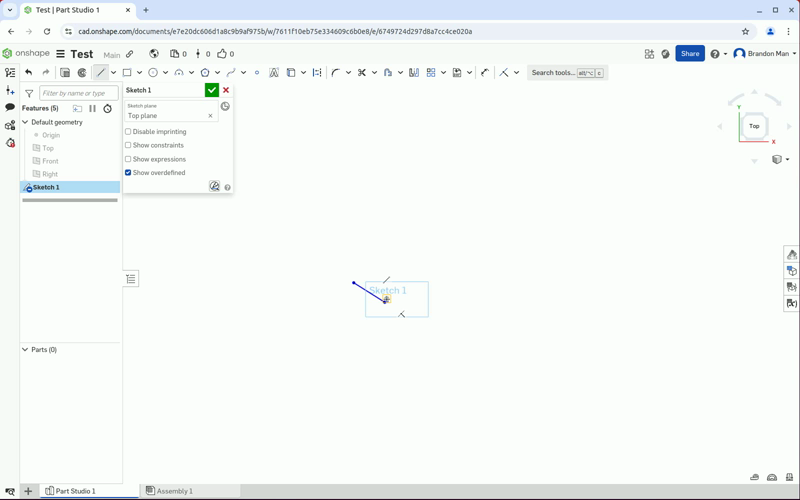
mouse_move(417, 298)
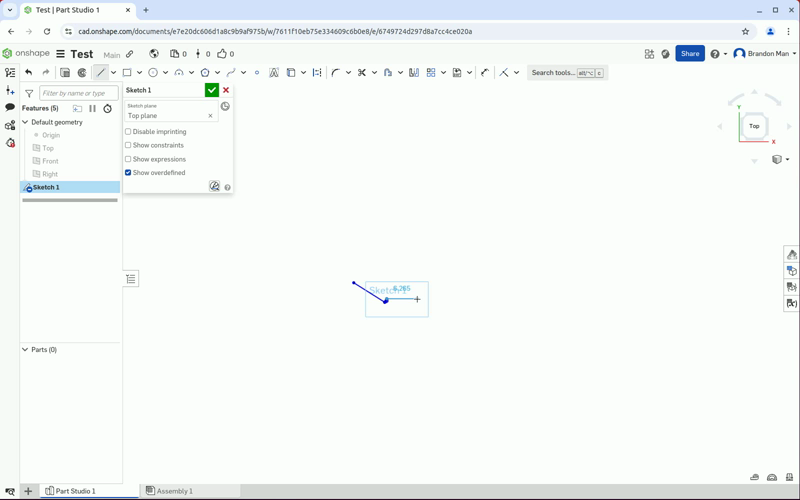
mouse_move(355, 280)
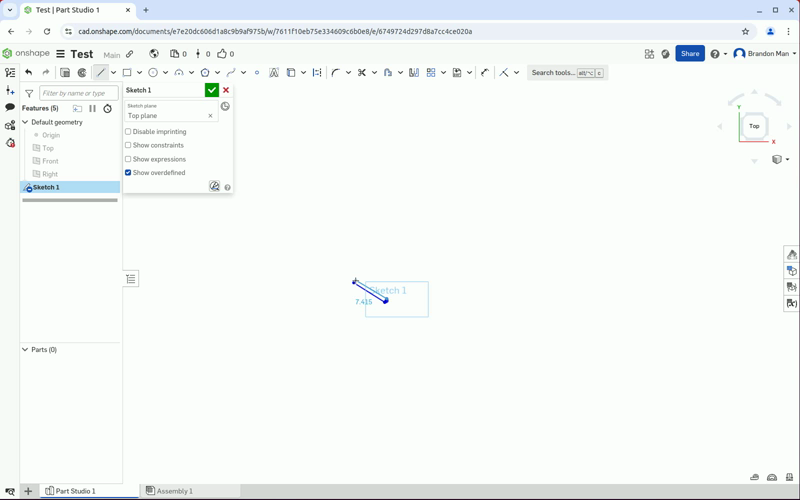
scroll(6)
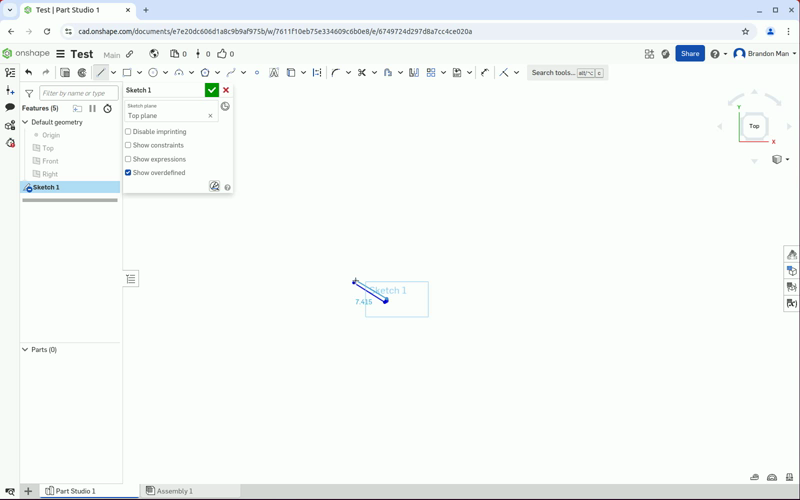
scroll(6)
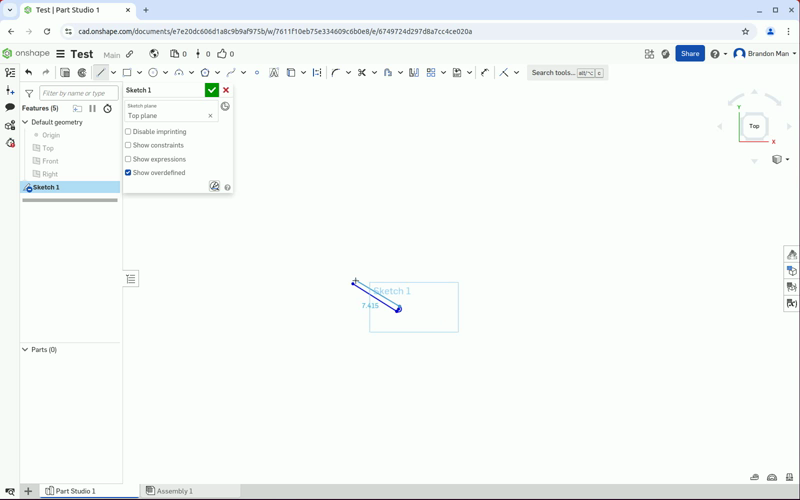
scroll(6)
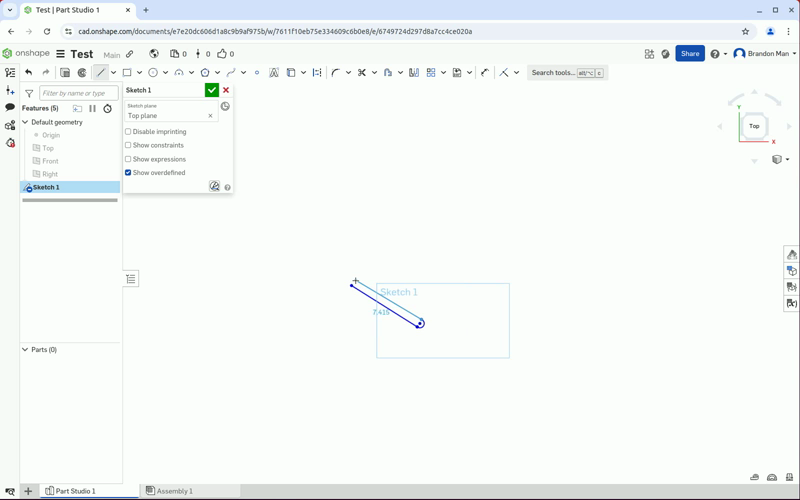
scroll(6)
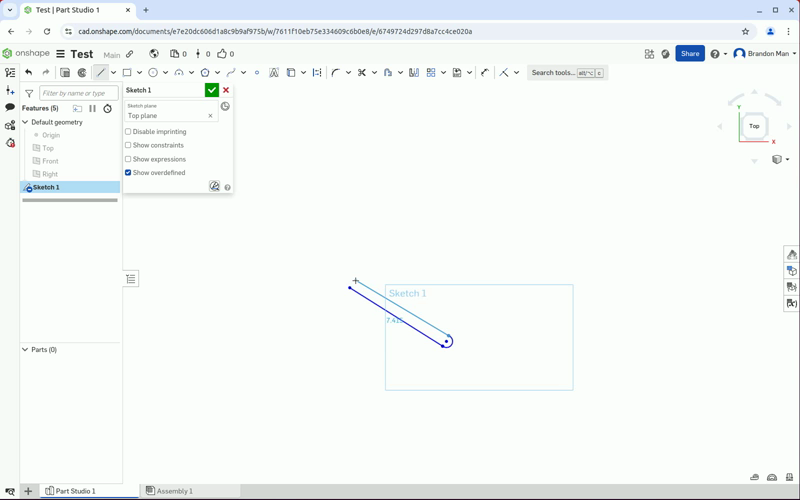
scroll(6)
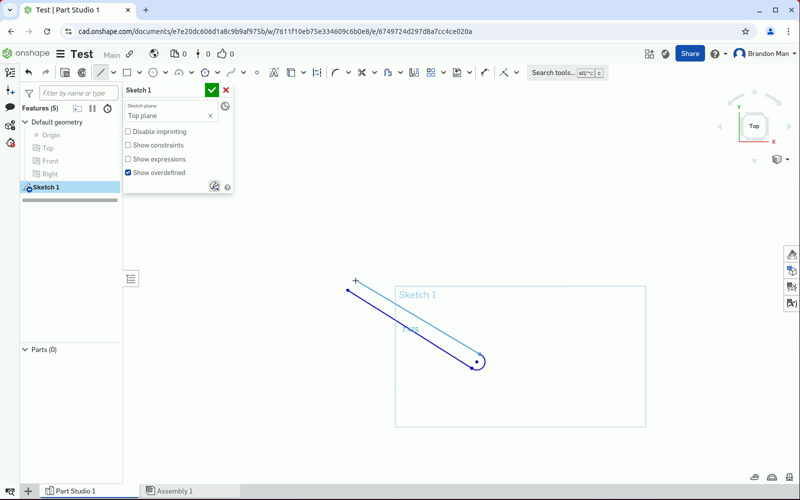
scroll(6)
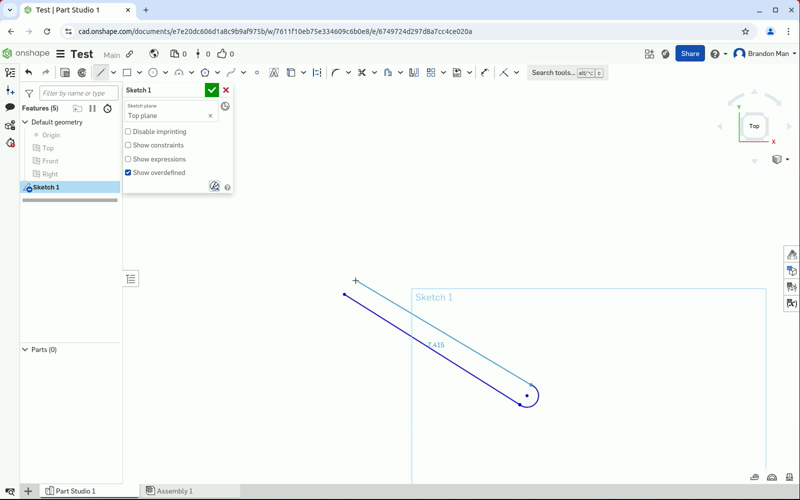
scroll(6)
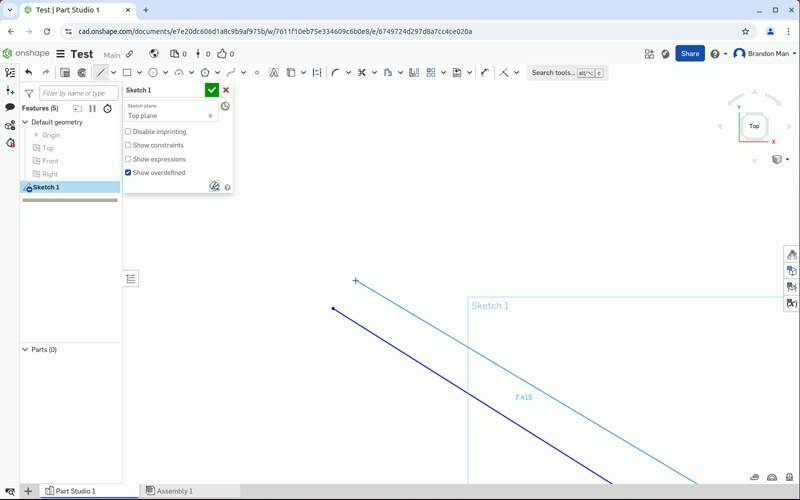
click(355, 280)
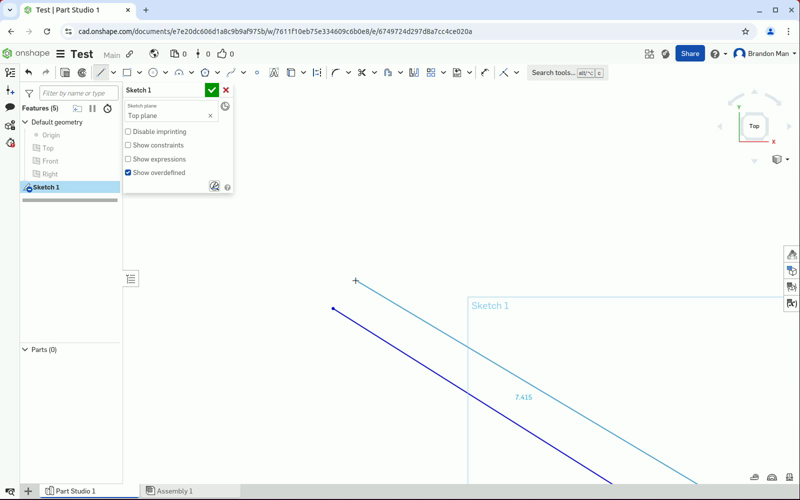
scroll(-6)
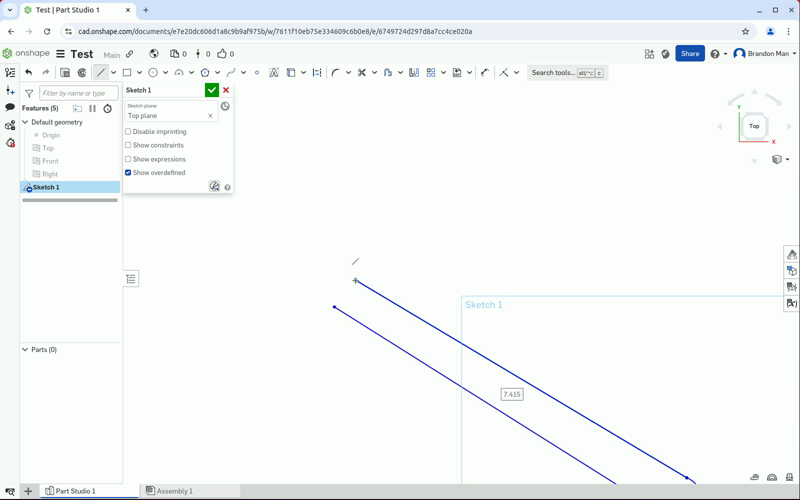
scroll(-6)
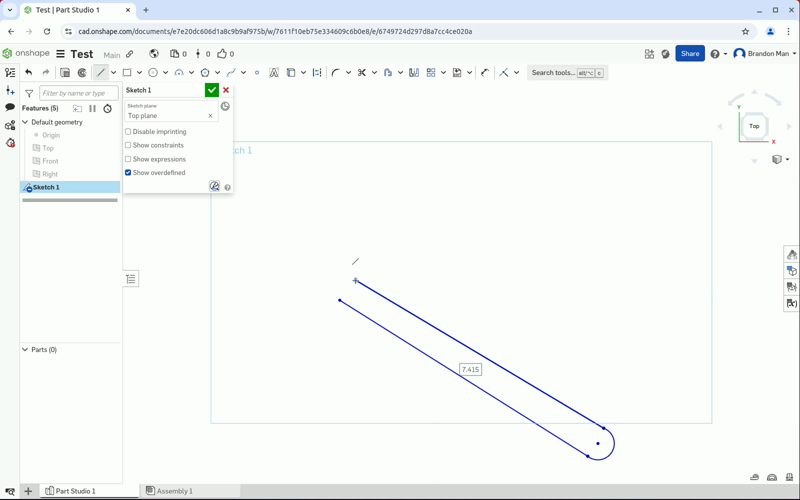
scroll(-6)
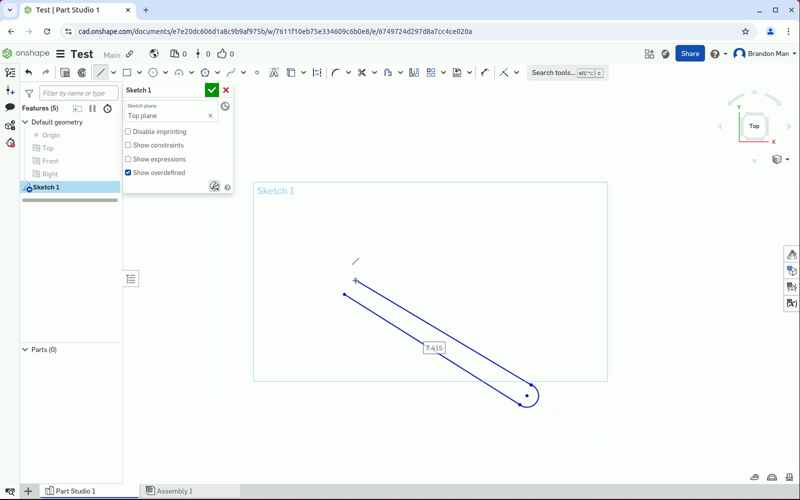
scroll(-6)
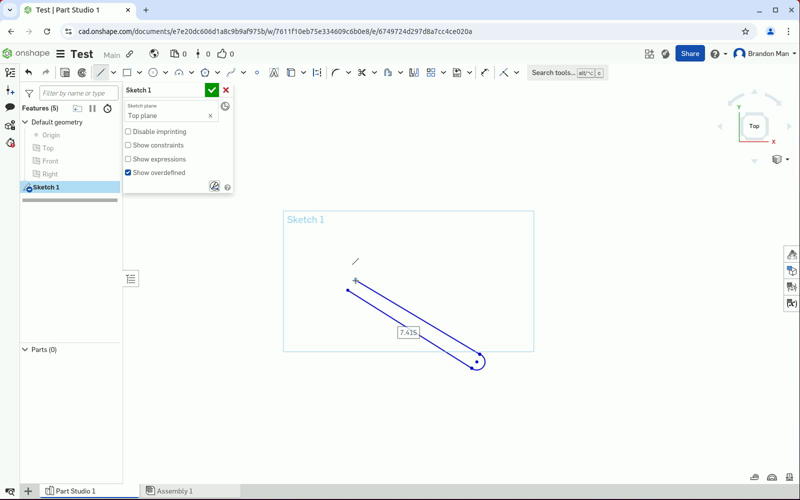
scroll(-6)
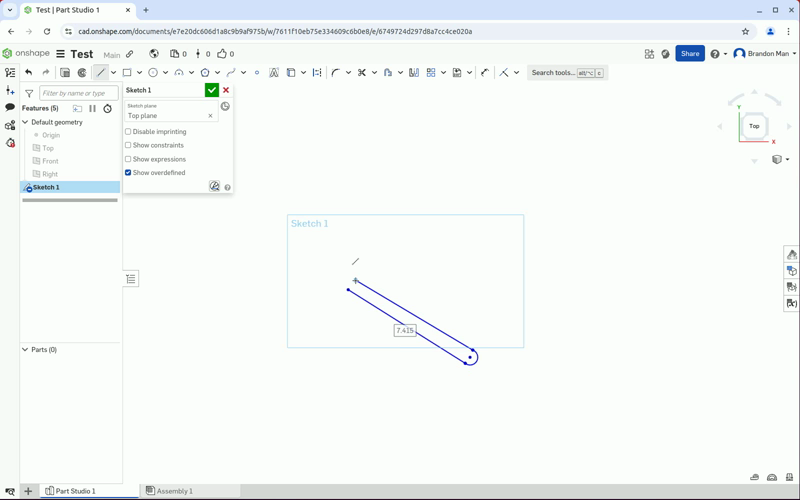
scroll(-6)
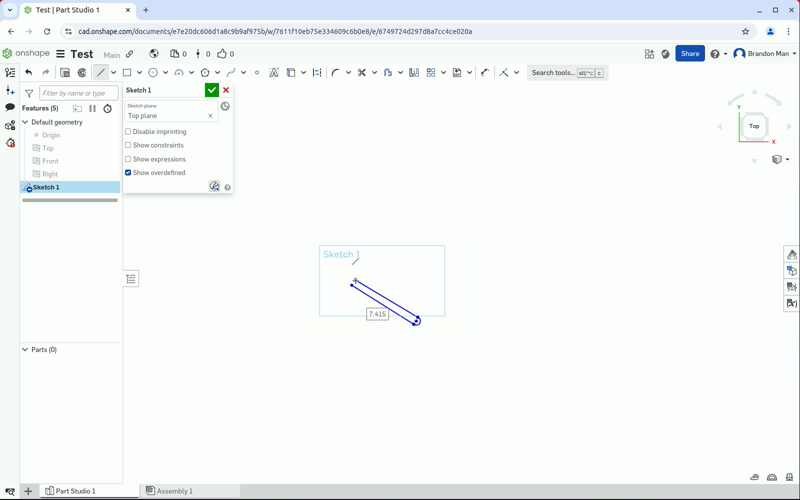
scroll(-6)
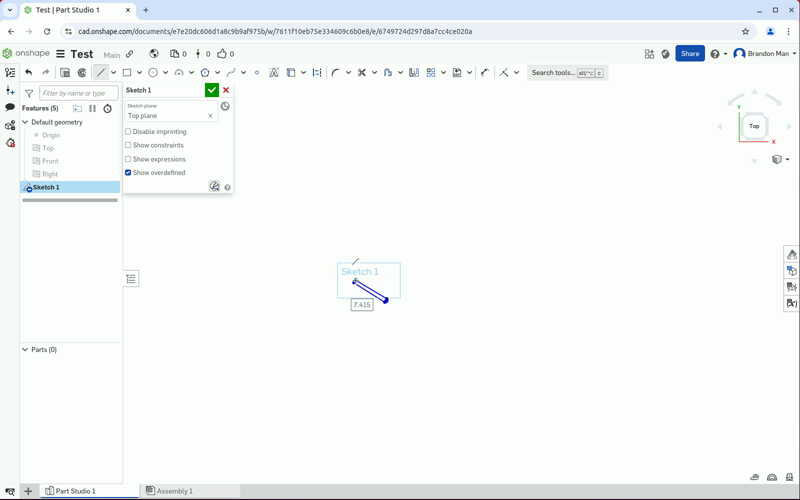
key_up(shift)
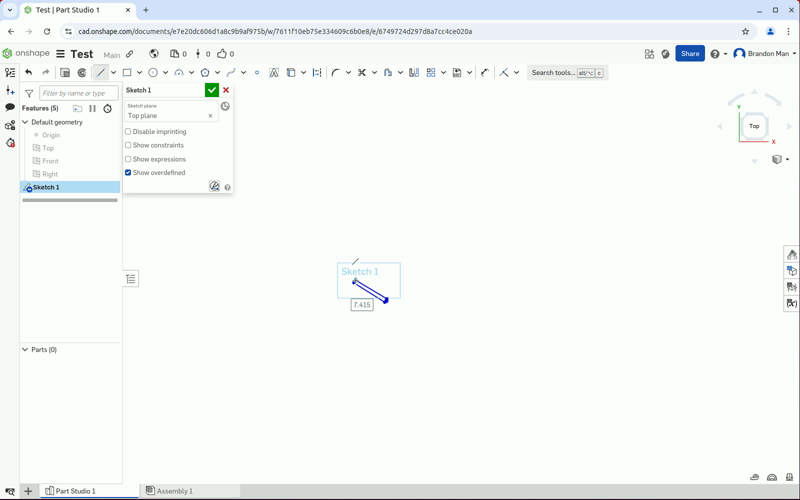
key(esc)
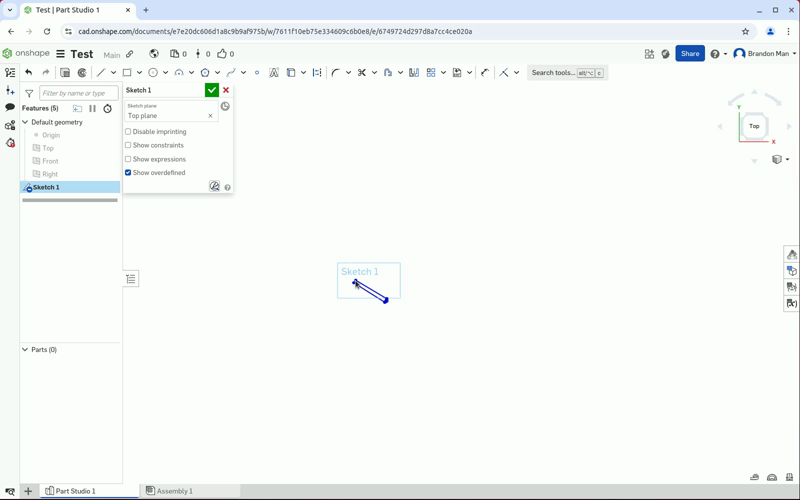
key(a)
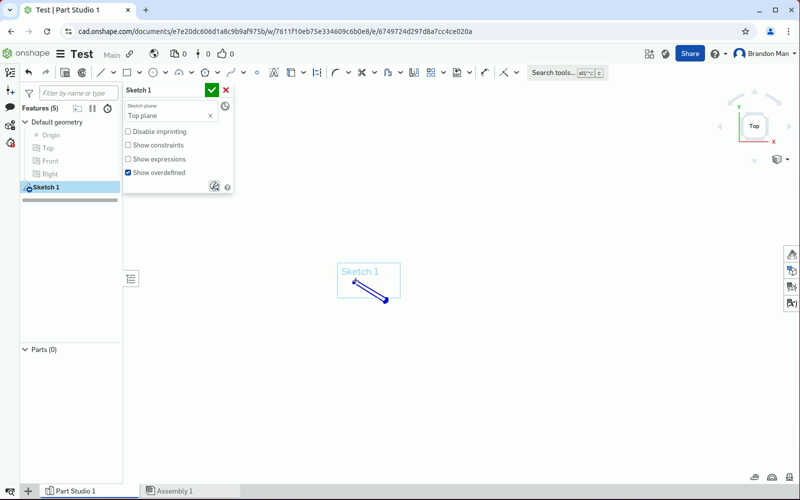
mouse_move(355, 280)
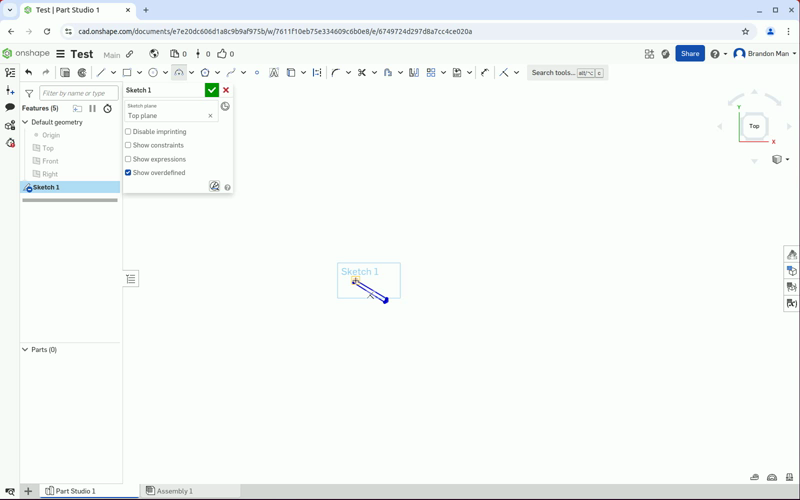
scroll(6)
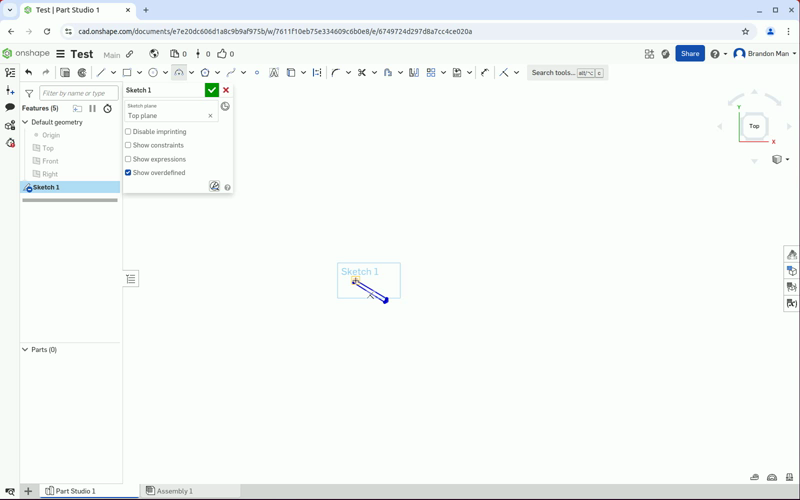
scroll(6)
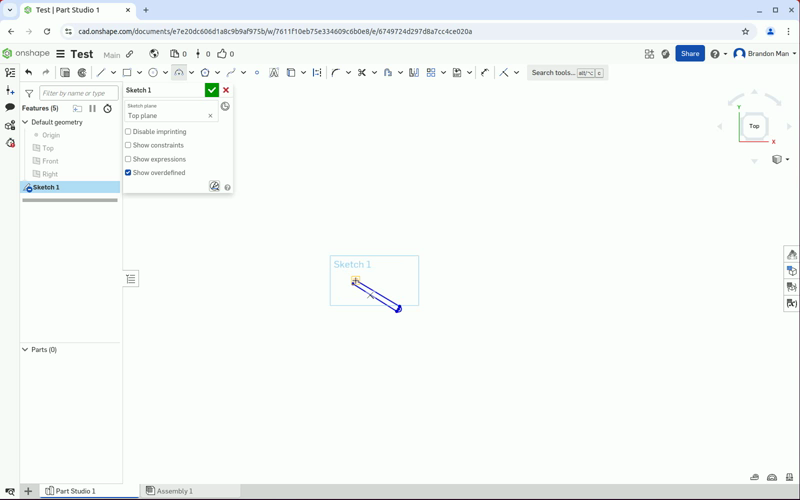
scroll(6)
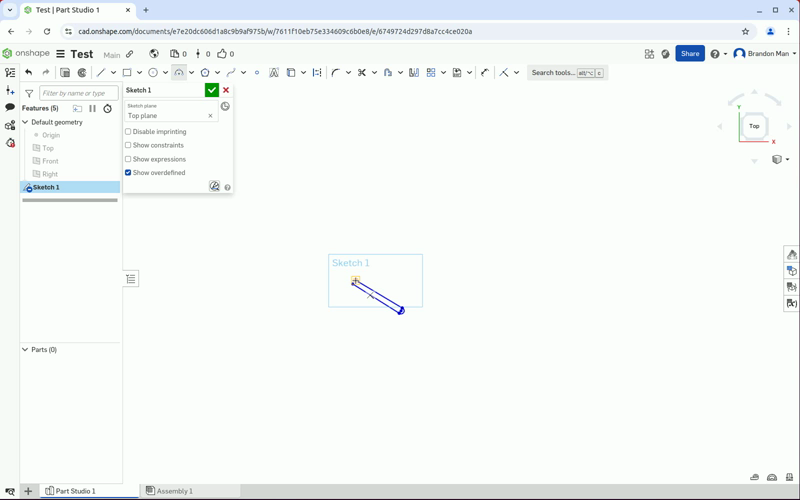
scroll(6)
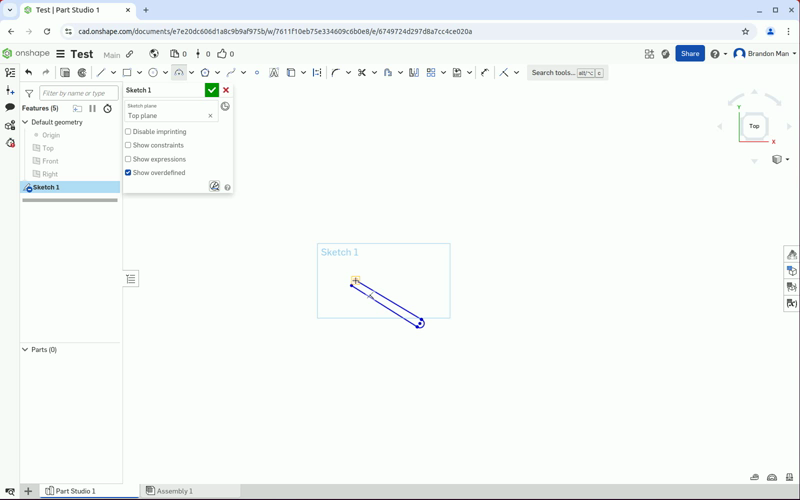
scroll(6)
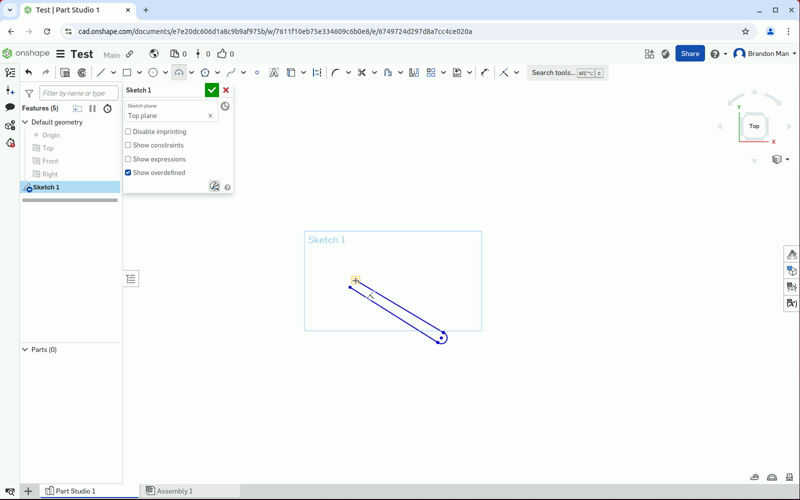
scroll(6)
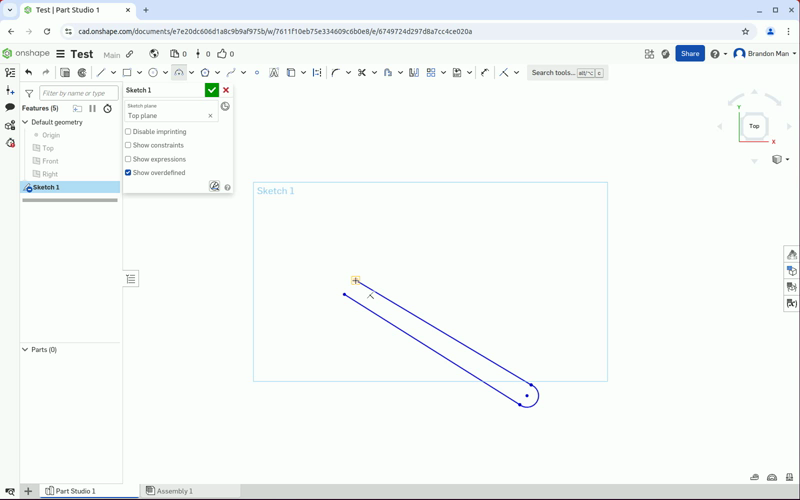
scroll(6)
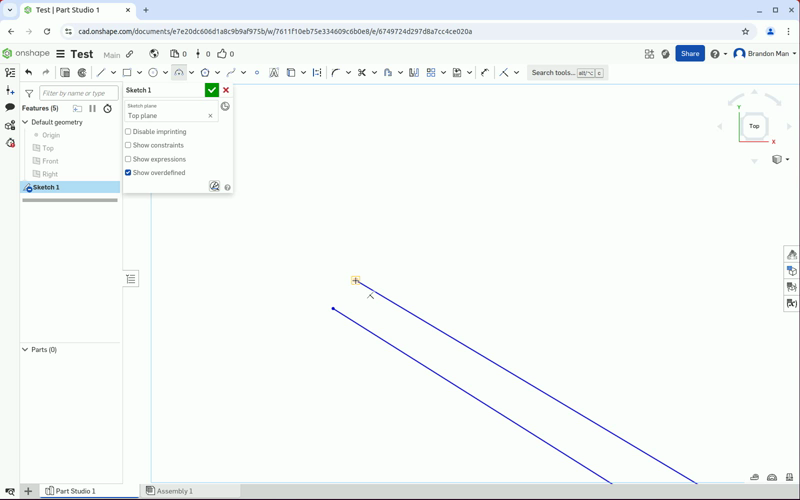
click(355, 280)
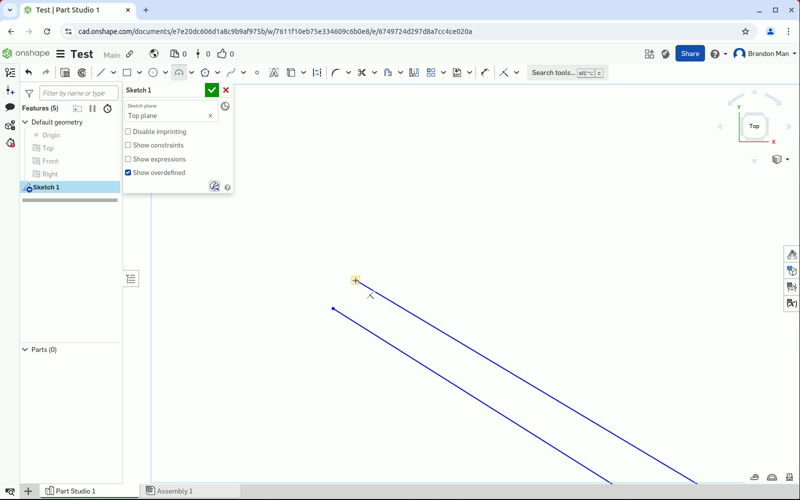
scroll(-6)
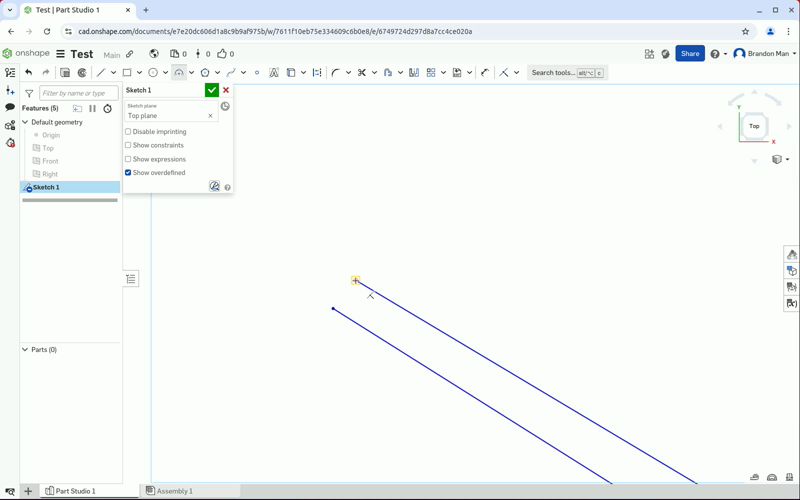
scroll(-6)
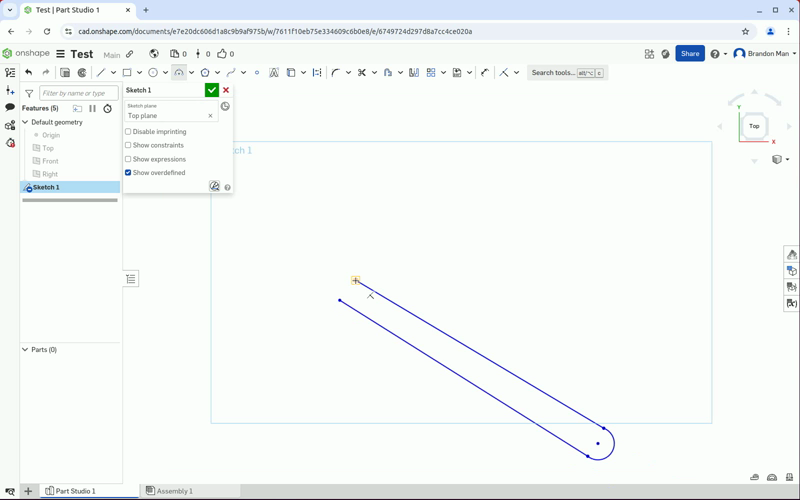
scroll(-6)
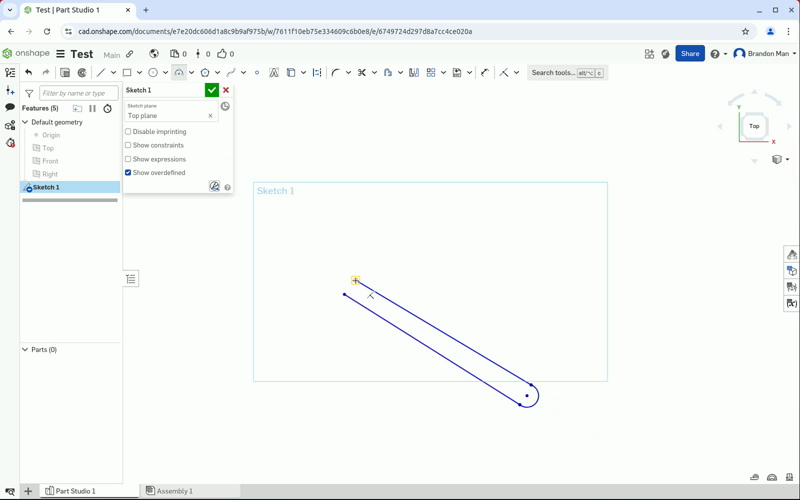
scroll(-6)
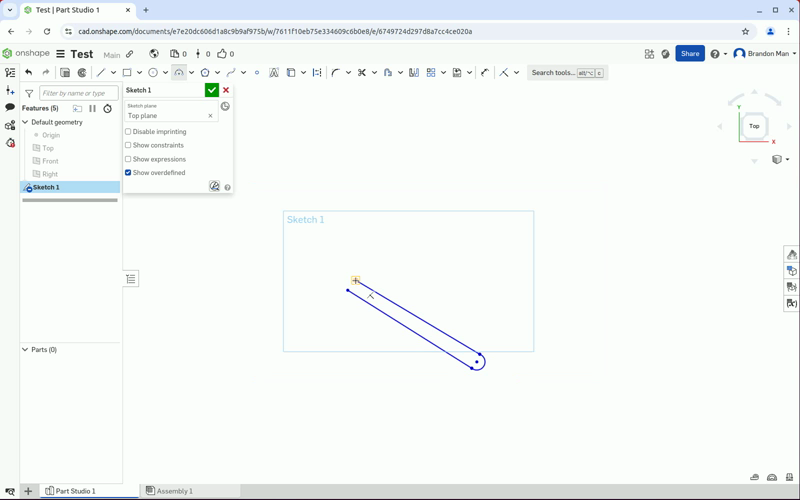
scroll(-6)
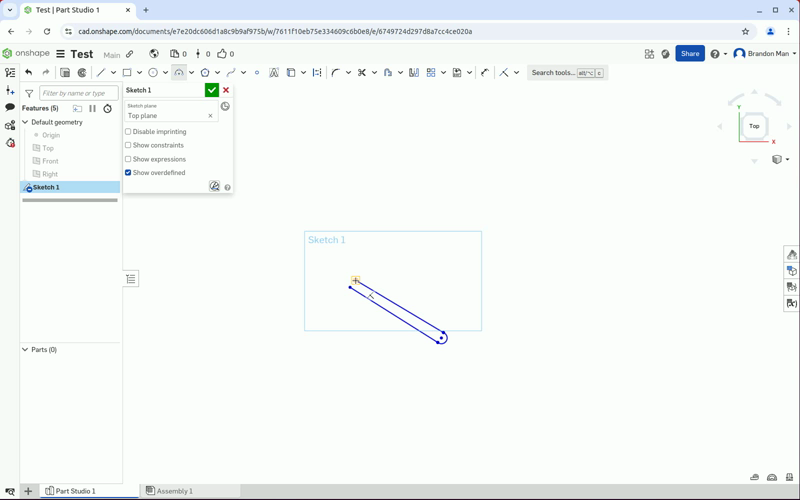
scroll(-6)
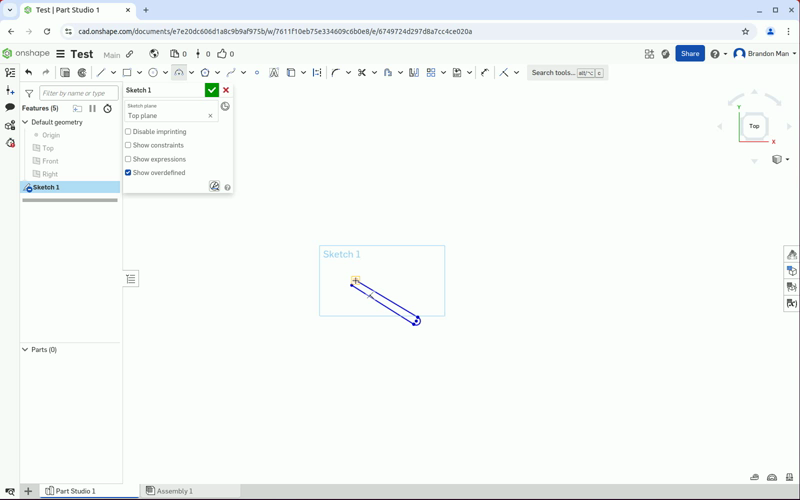
scroll(-6)
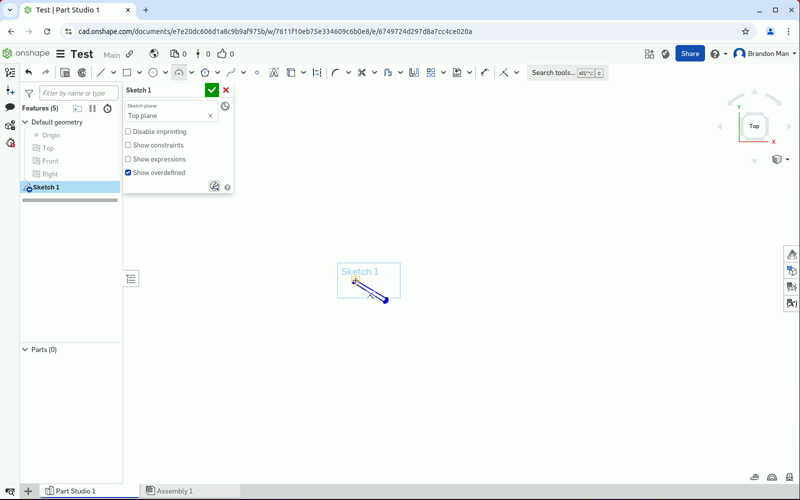
mouse_move(353, 282)
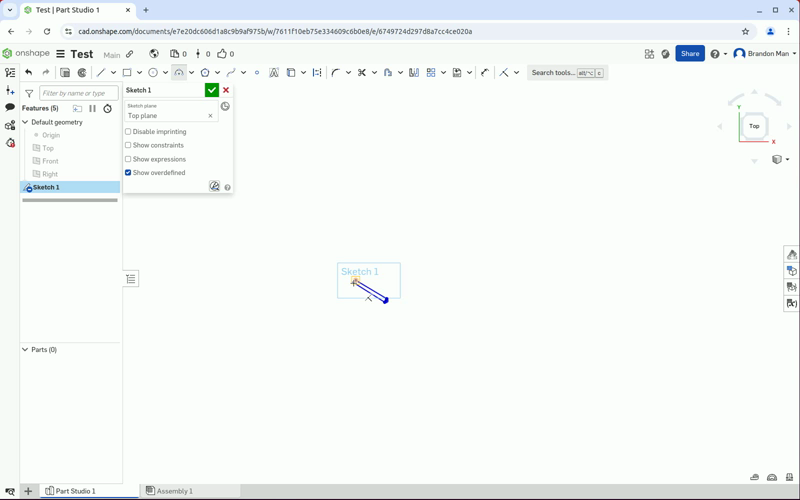
scroll(6)
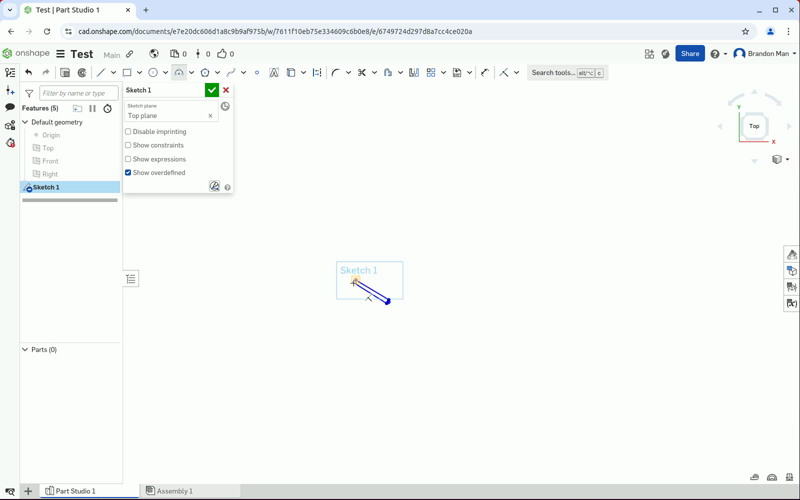
scroll(6)
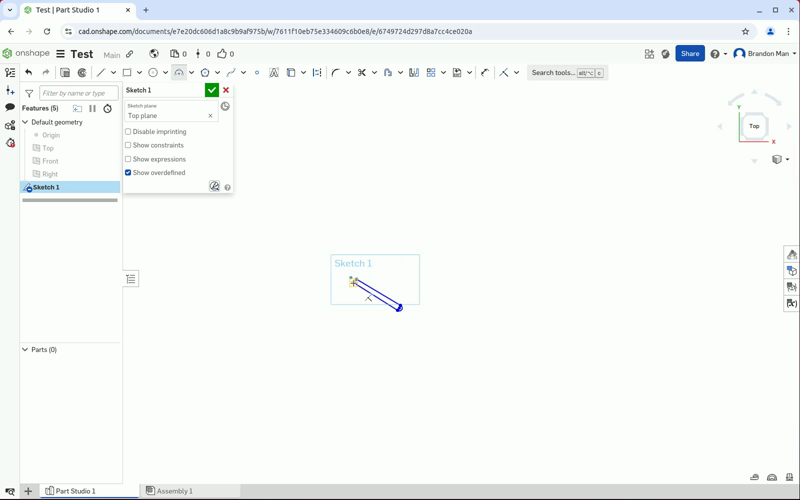
scroll(6)
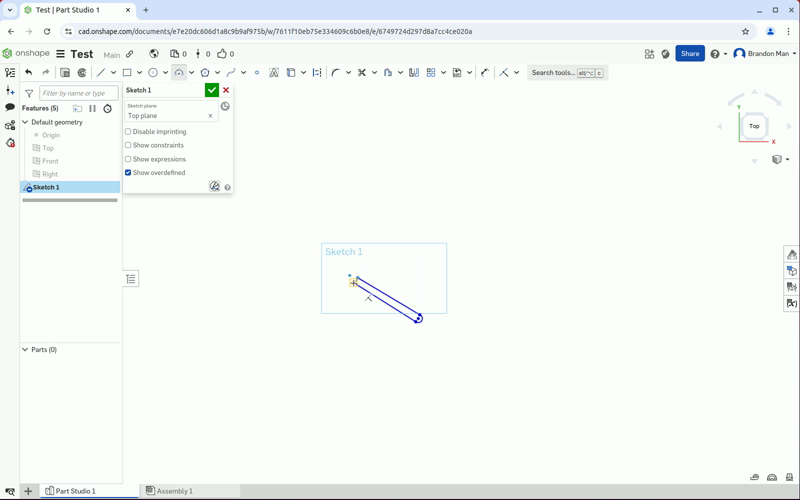
scroll(6)
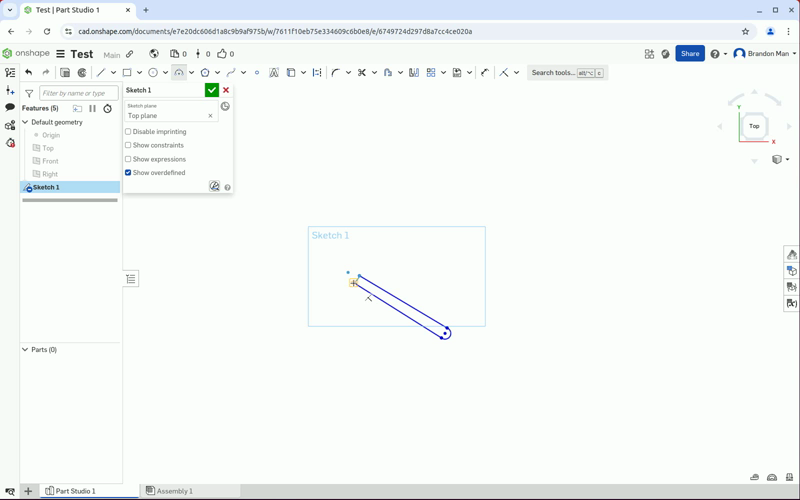
scroll(6)
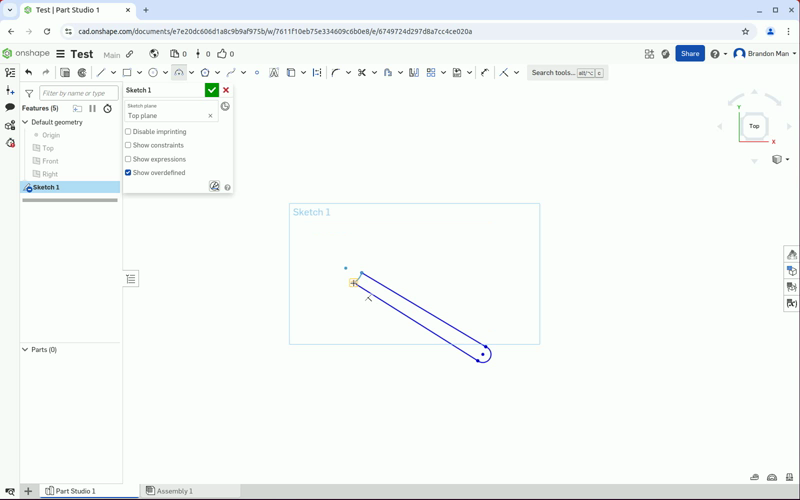
scroll(6)
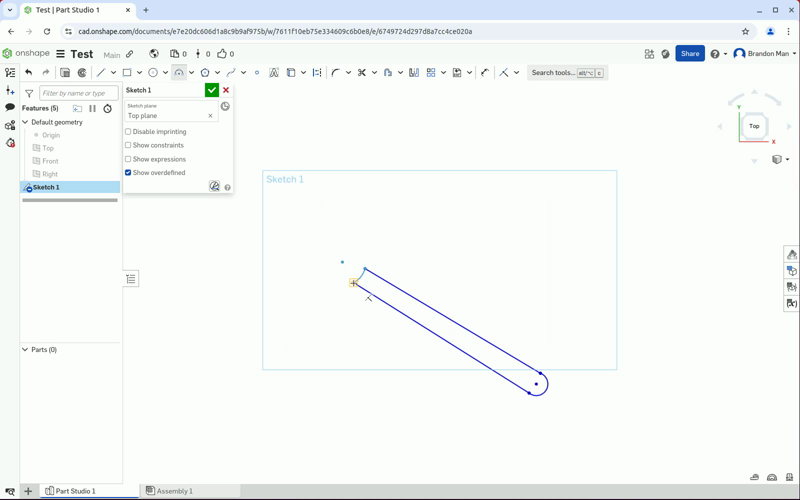
scroll(6)
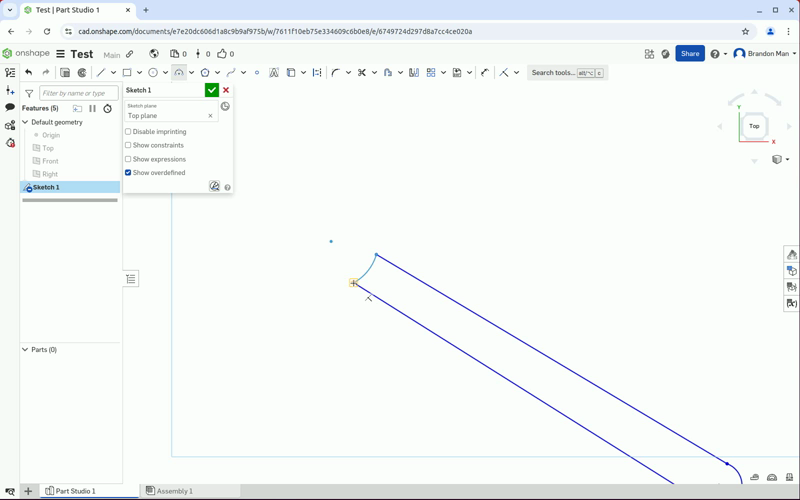
click(353, 282)
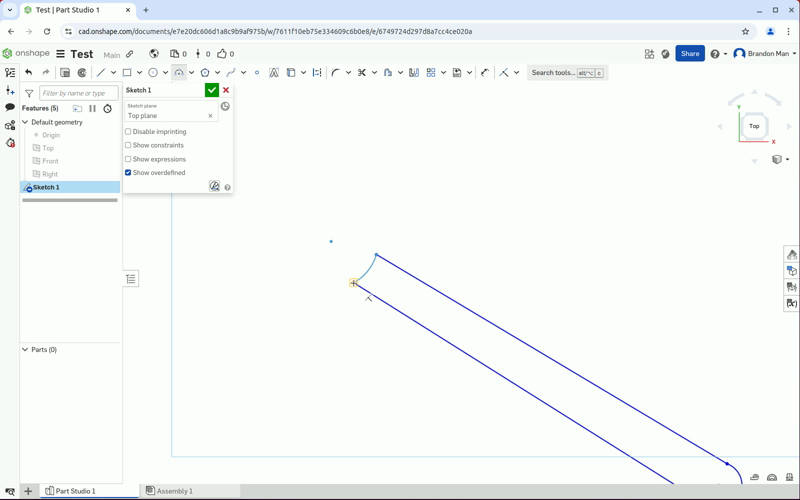
scroll(-6)
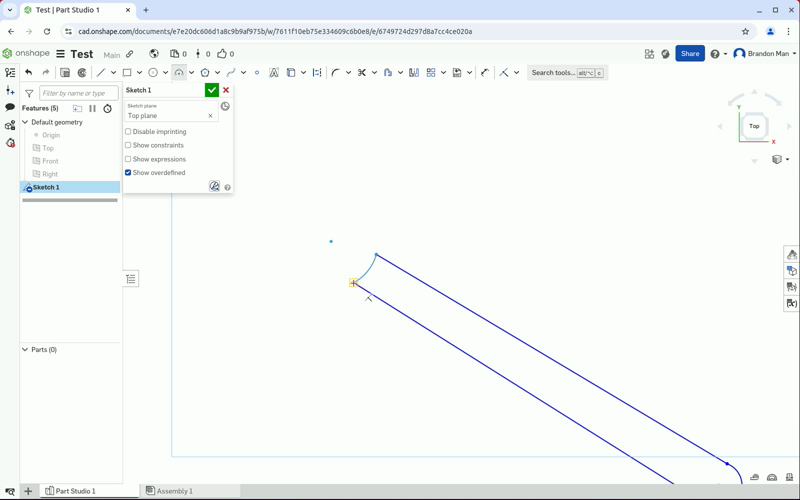
scroll(-6)
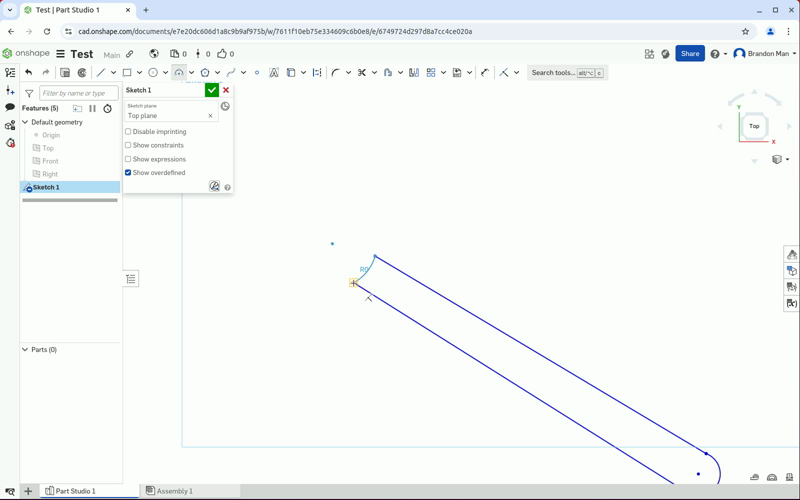
scroll(-6)
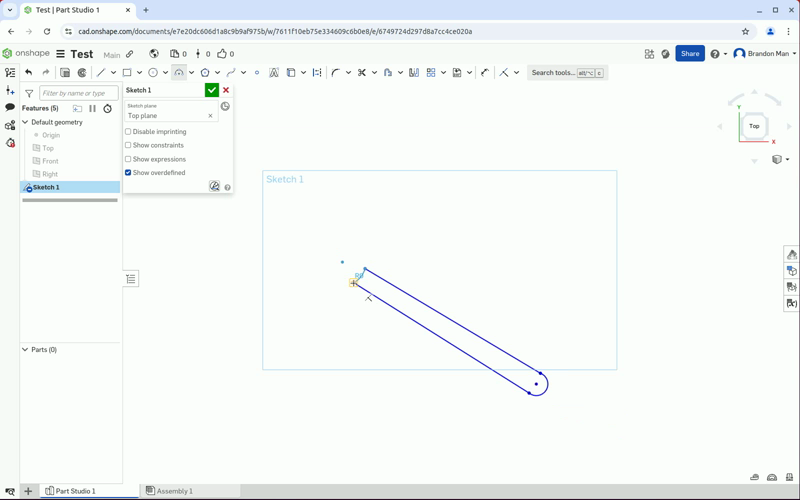
scroll(-6)
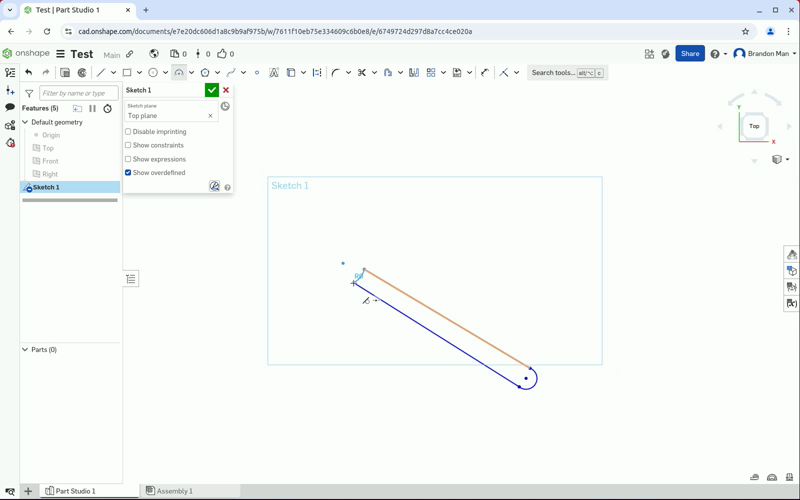
scroll(-6)
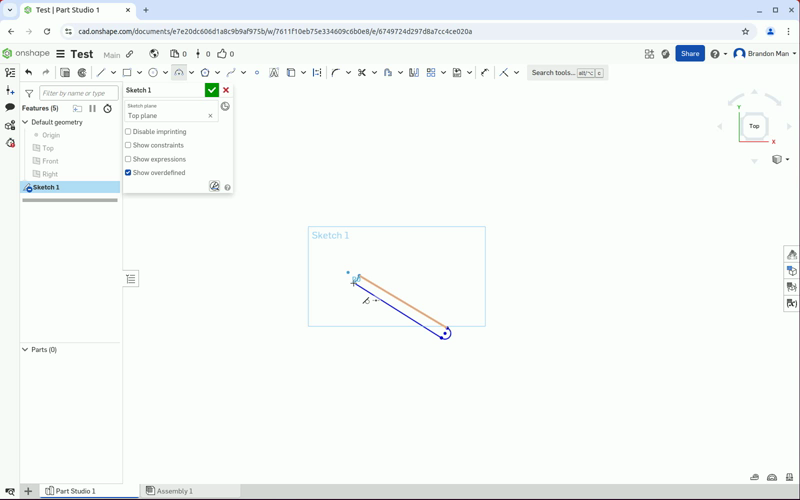
scroll(-6)
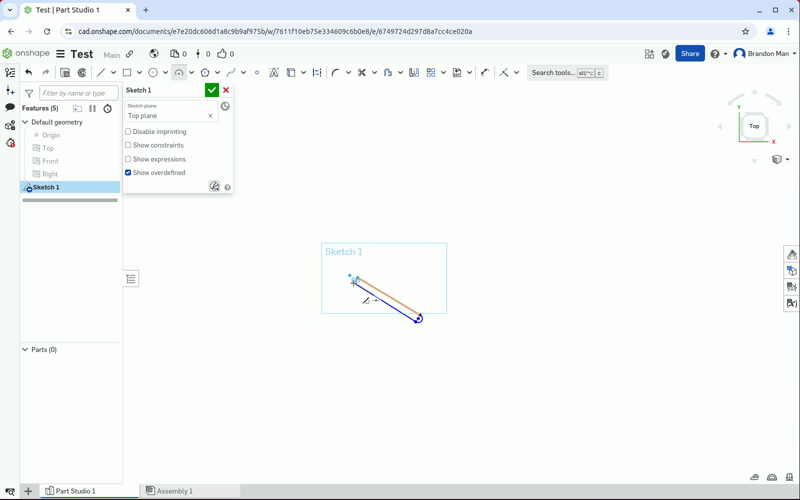
scroll(-6)
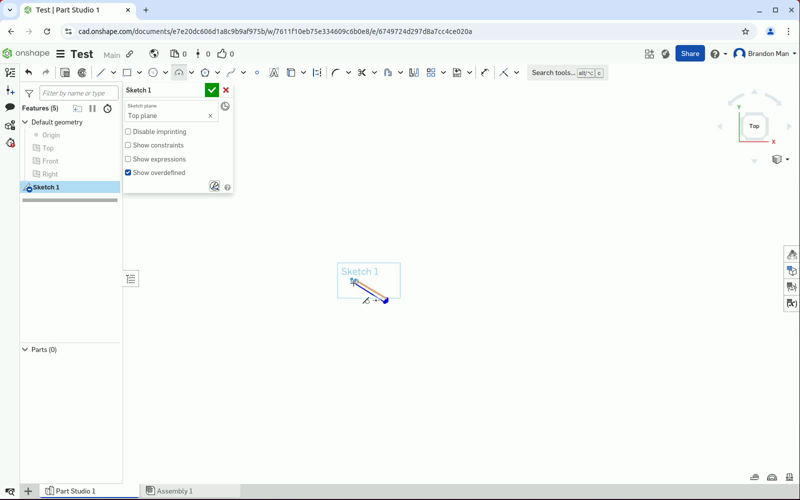
key_down(shift)
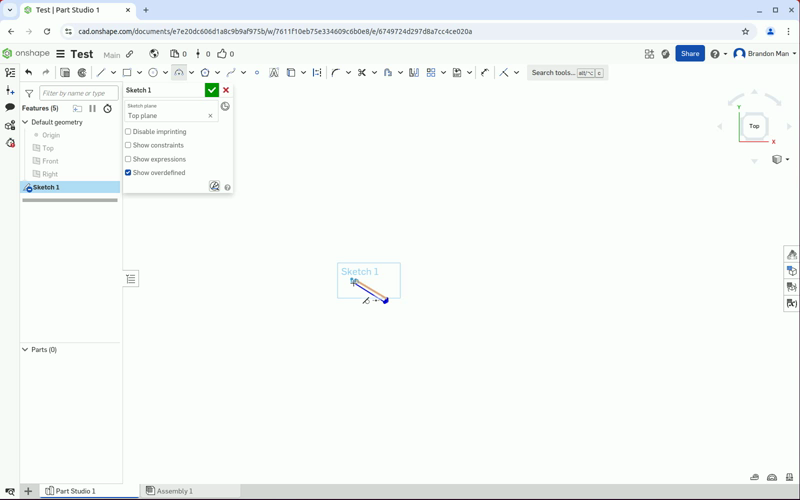
mouse_move(353, 279)
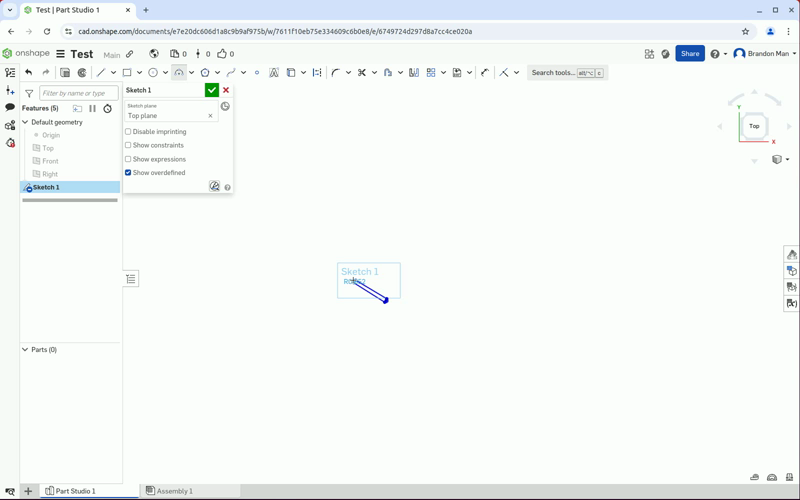
scroll(6)
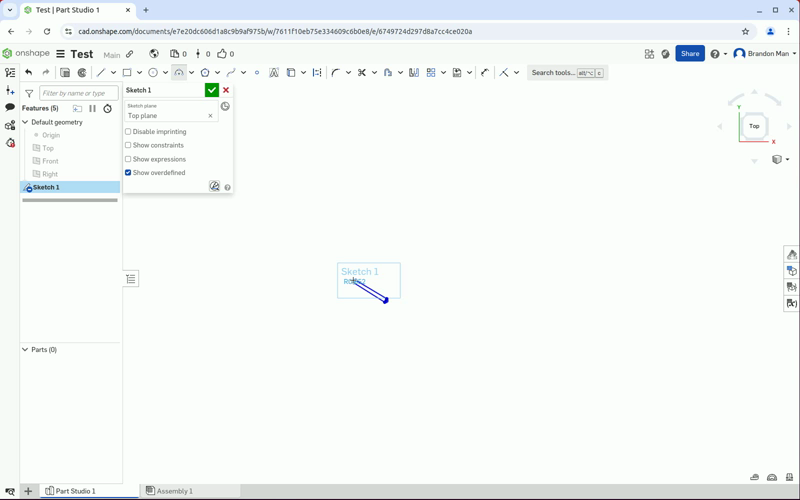
scroll(6)
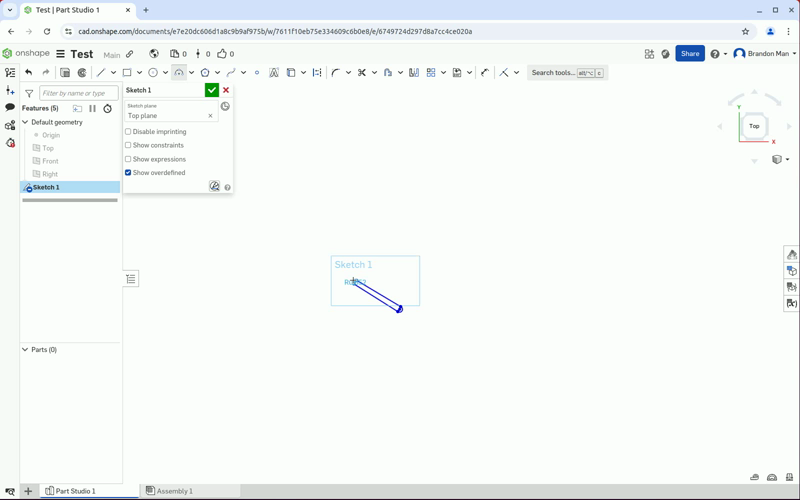
scroll(6)
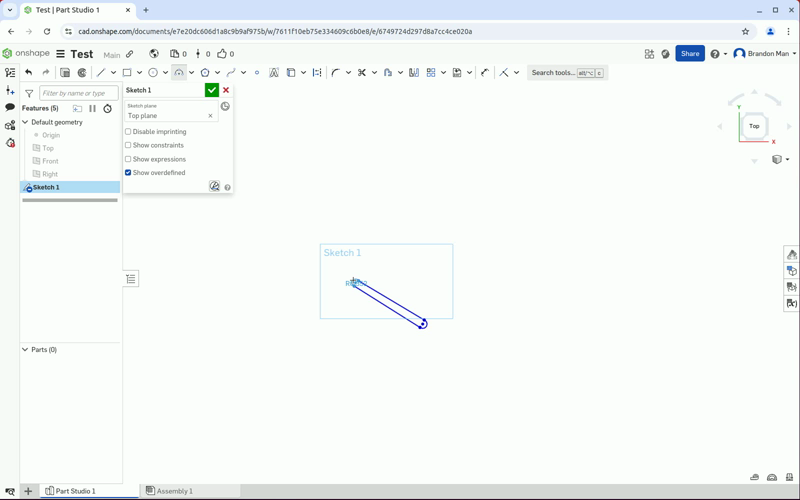
scroll(6)
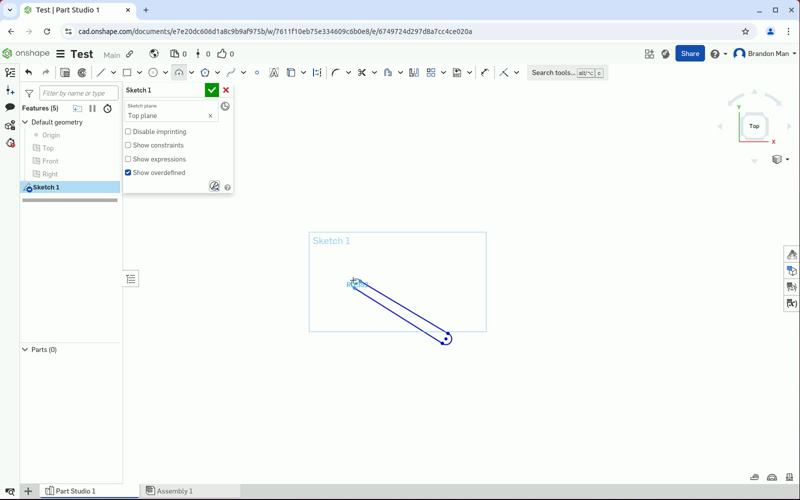
scroll(6)
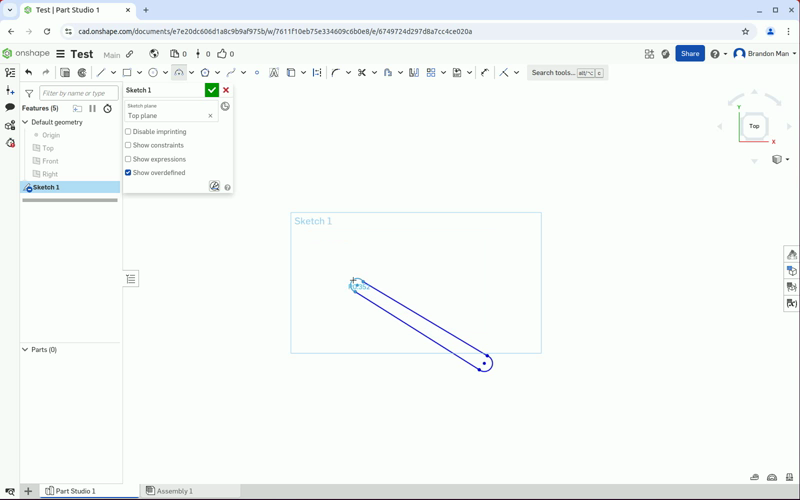
scroll(6)
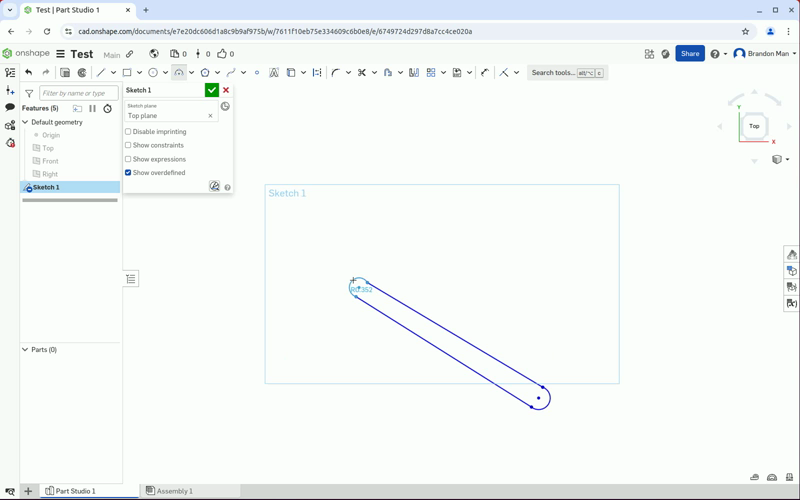
scroll(6)
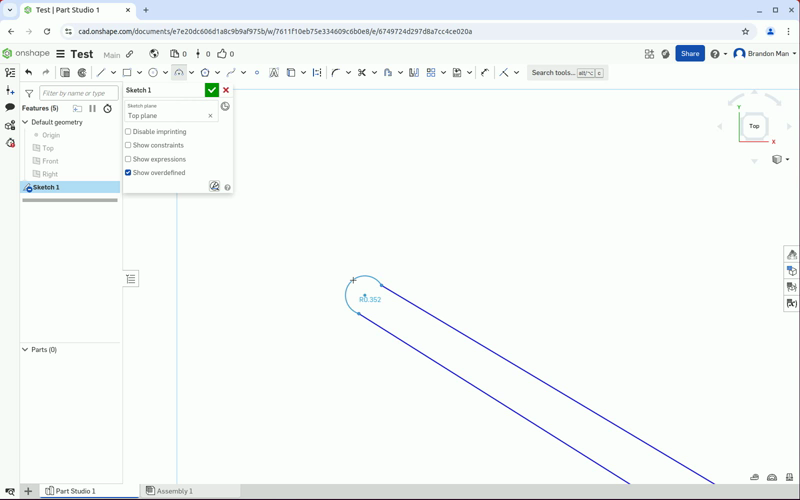
click(353, 279)
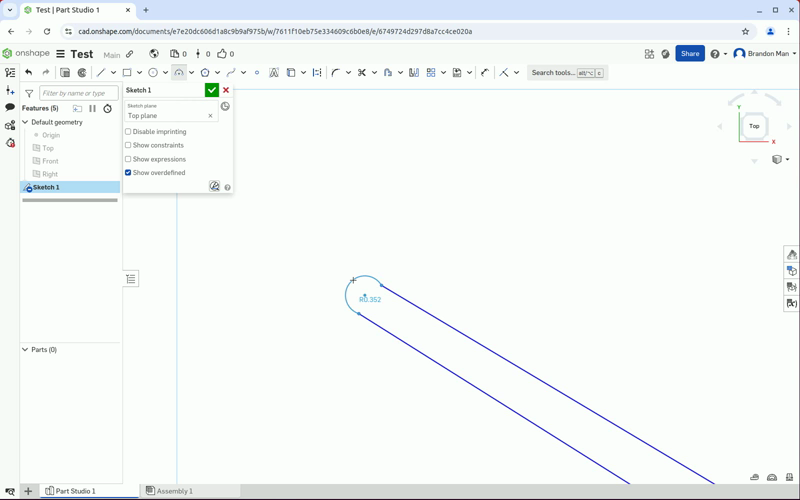
scroll(-6)
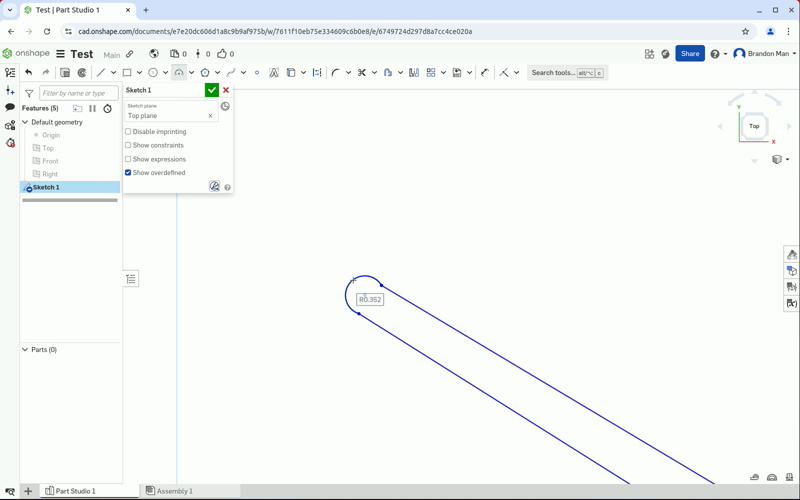
scroll(-6)
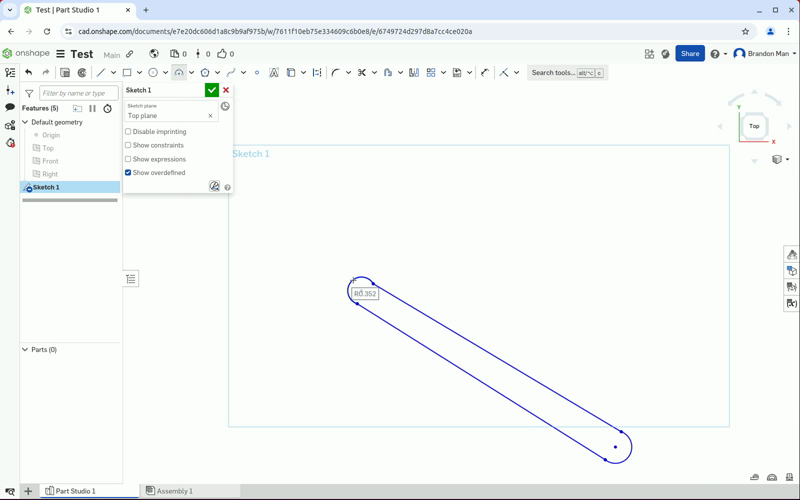
scroll(-6)
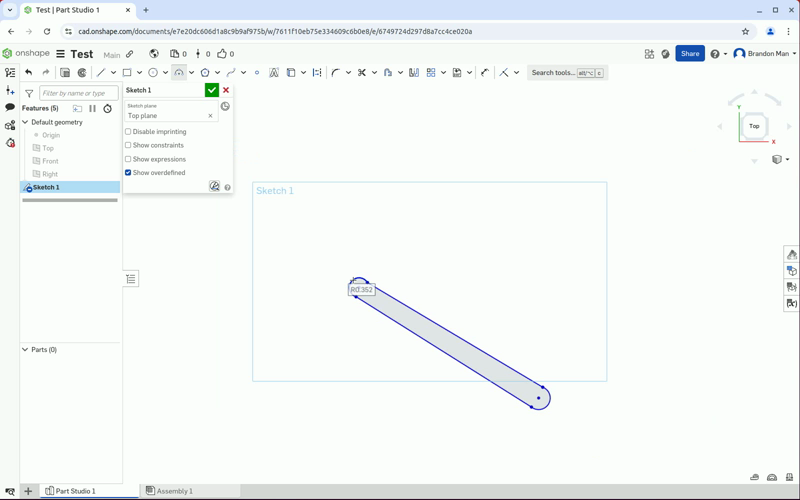
scroll(-6)
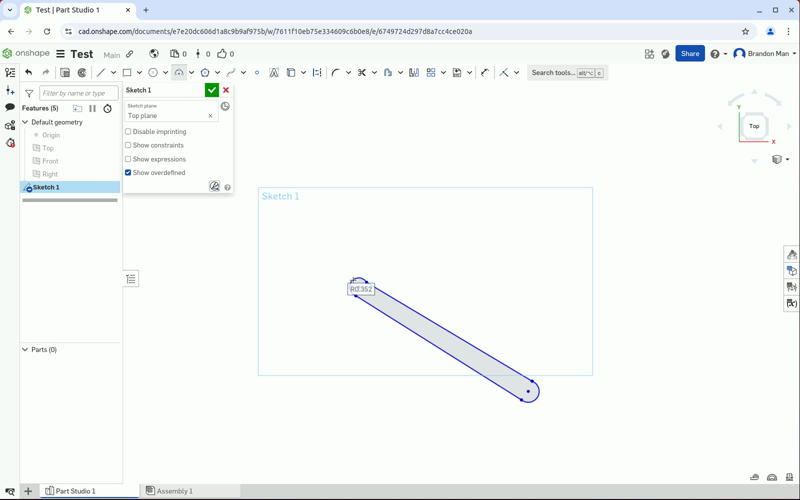
scroll(-6)
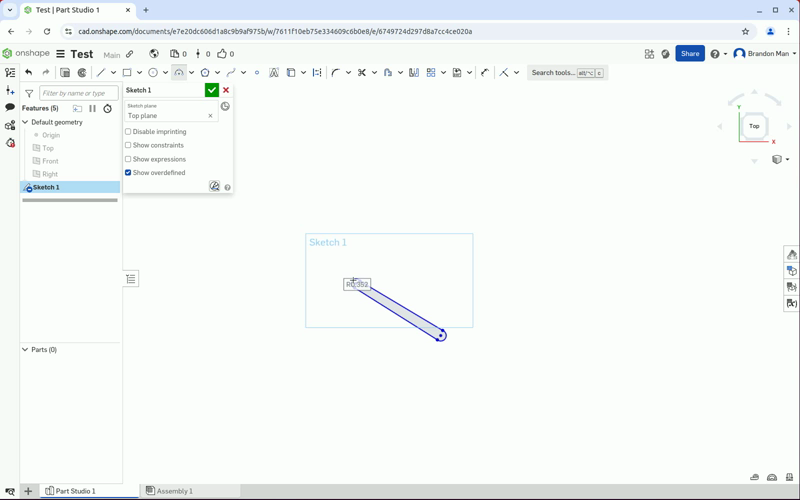
scroll(-6)
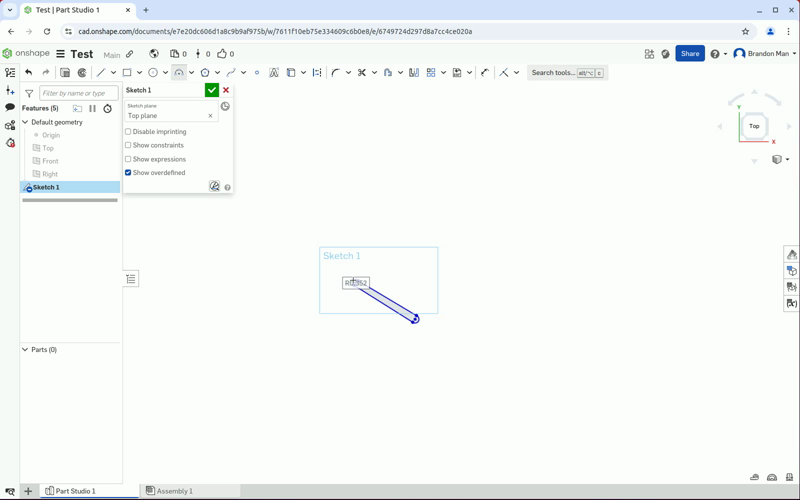
scroll(-6)
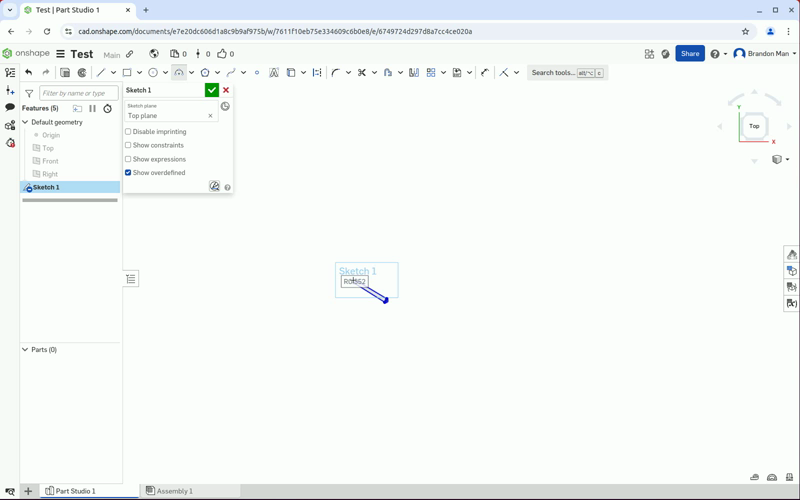
key_up(shift)
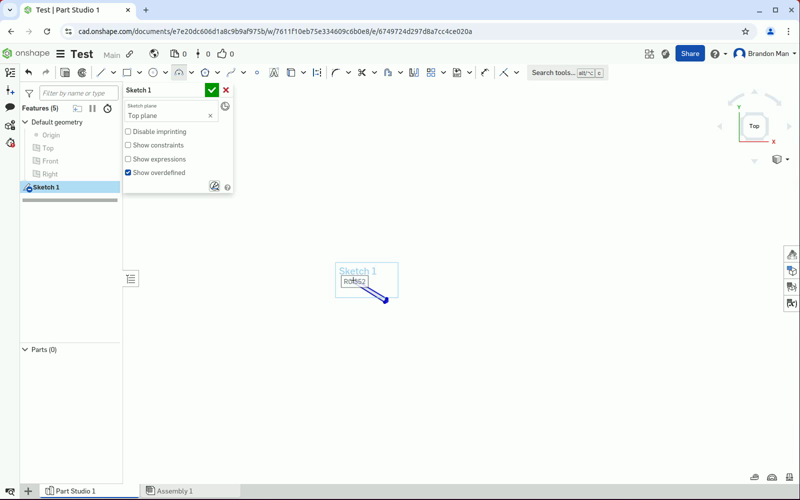
key(esc)
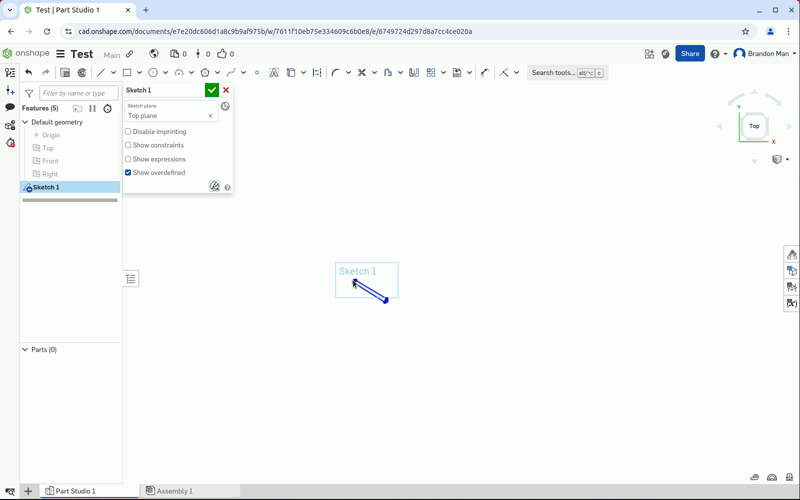
mouse_move(362, 285)
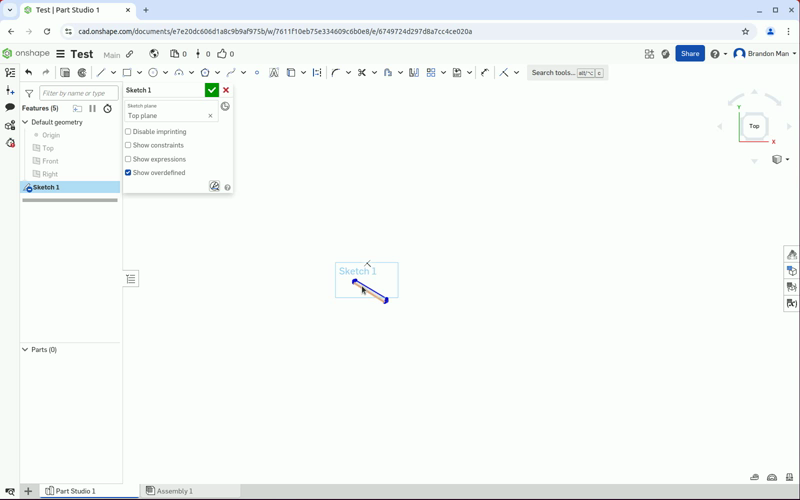
scroll(6)
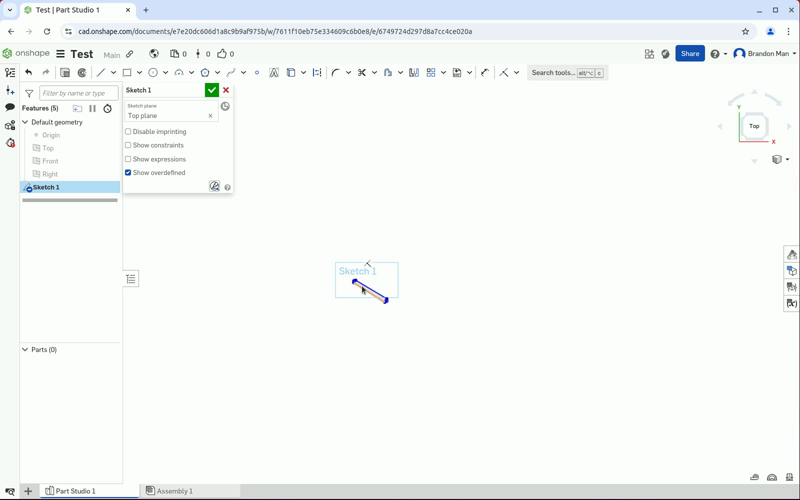
scroll(6)
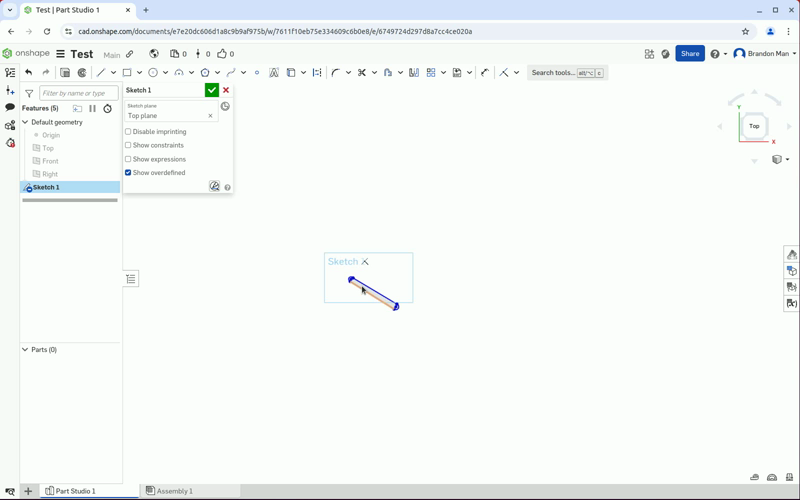
scroll(6)
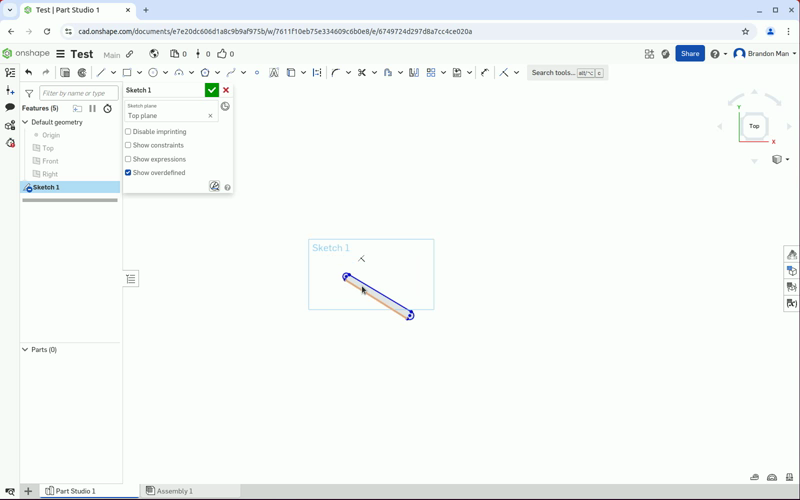
scroll(6)
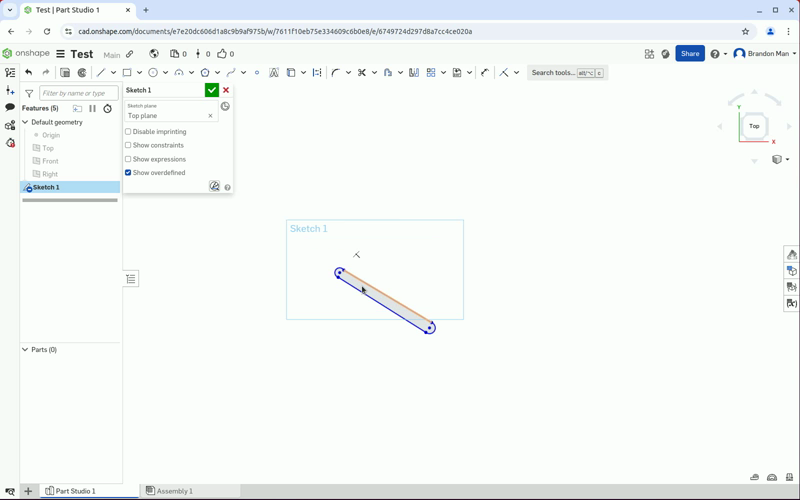
scroll(6)
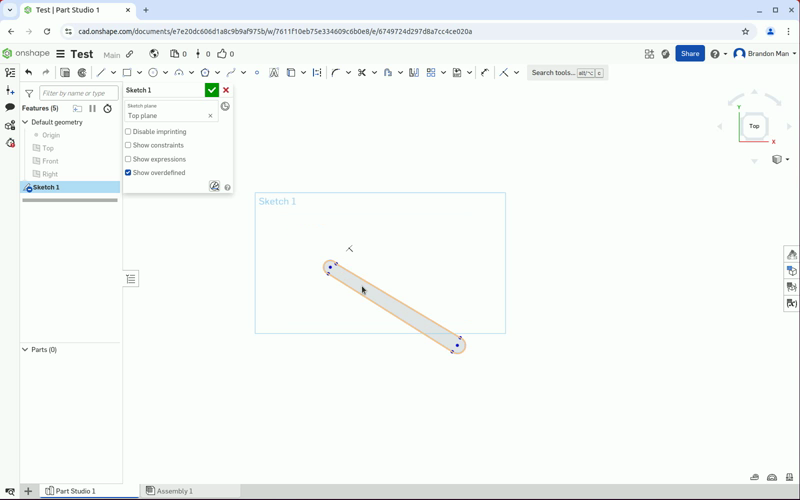
scroll(6)
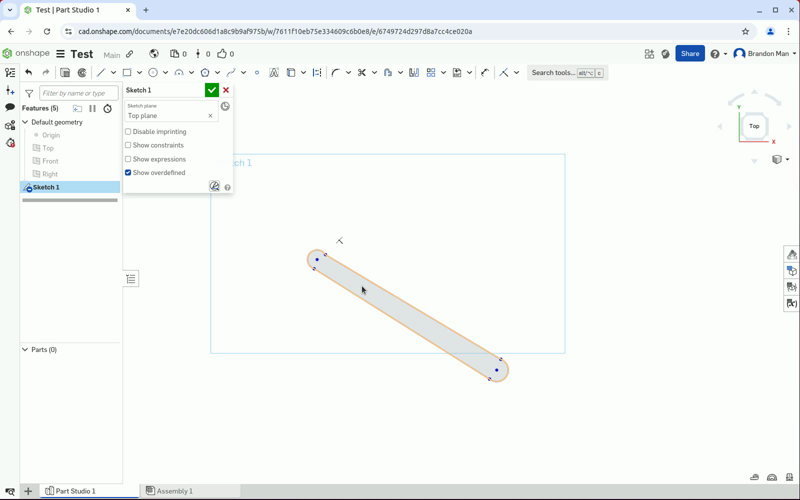
scroll(6)
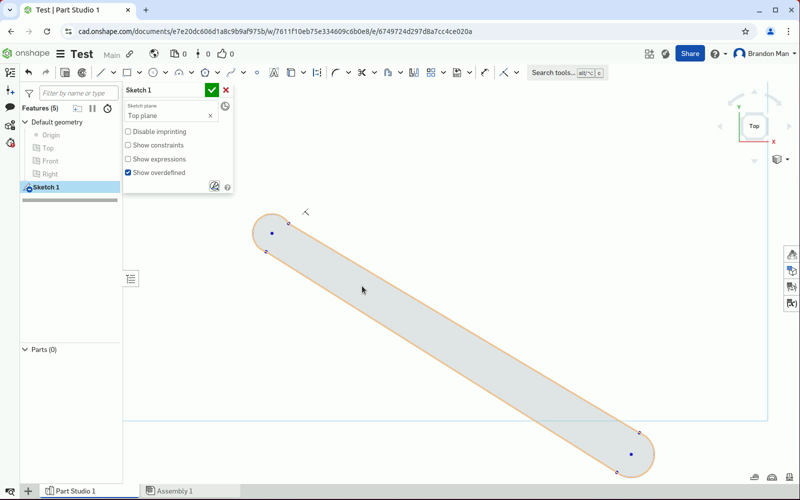
click(362, 285)
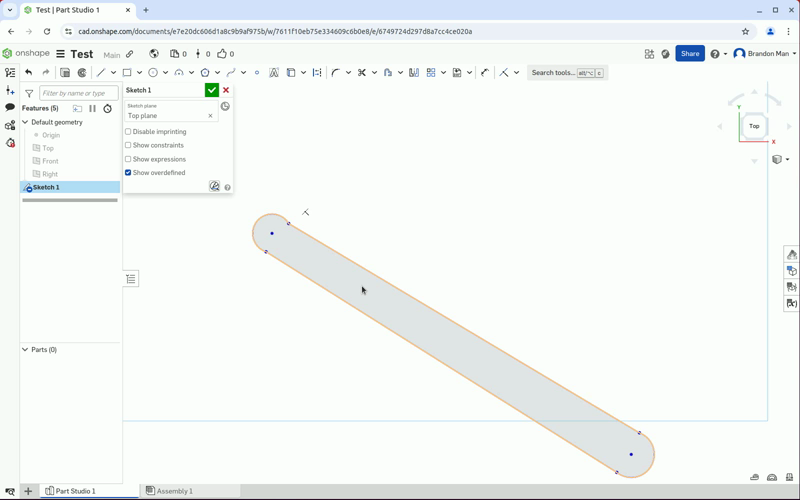
scroll(-6)
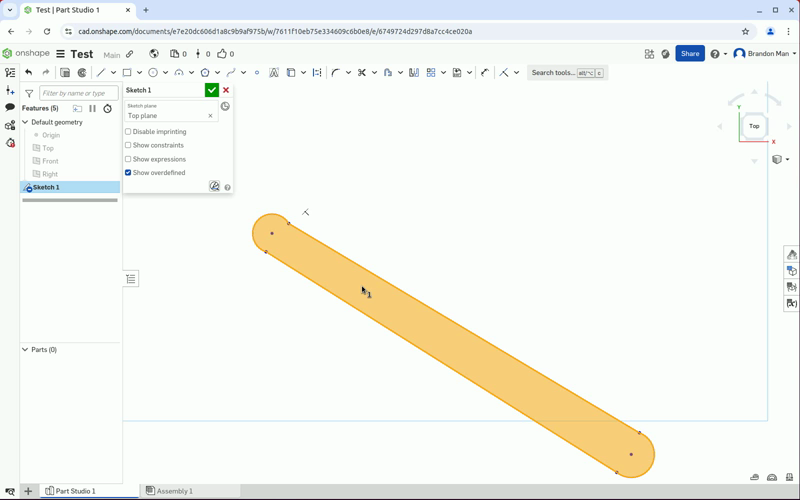
scroll(-6)
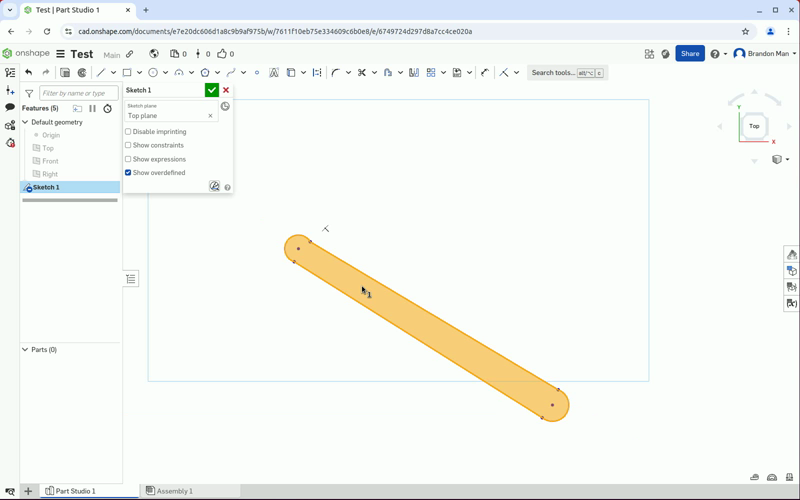
scroll(-6)
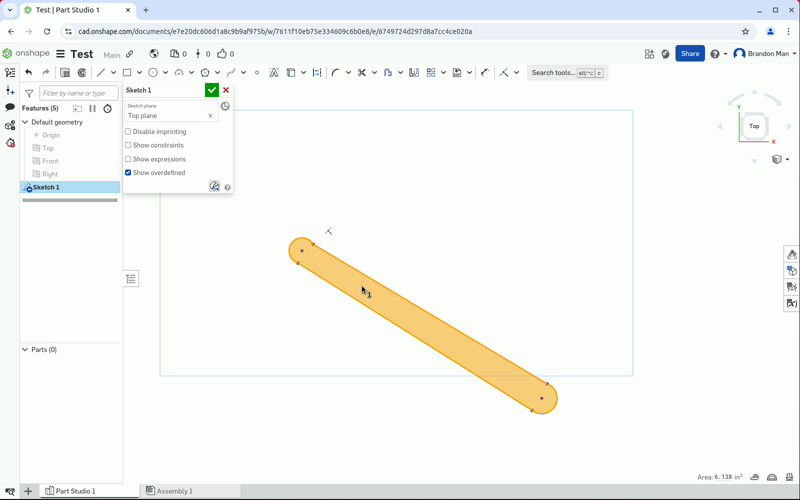
scroll(-6)
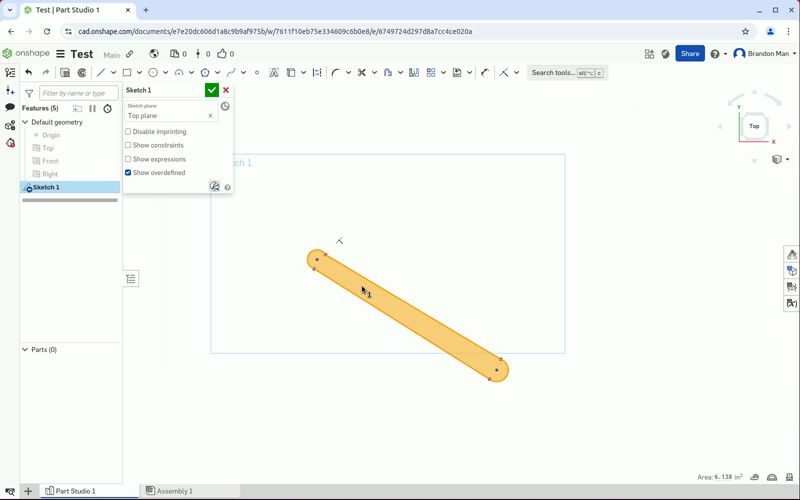
scroll(-6)
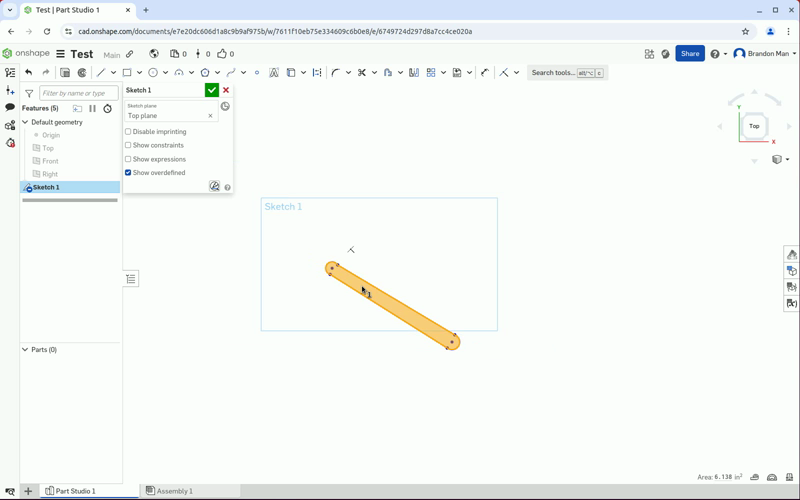
scroll(-6)
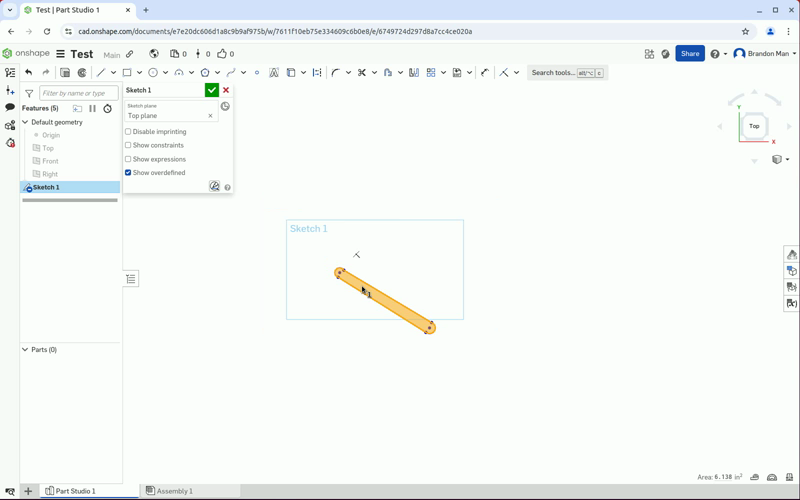
scroll(-6)
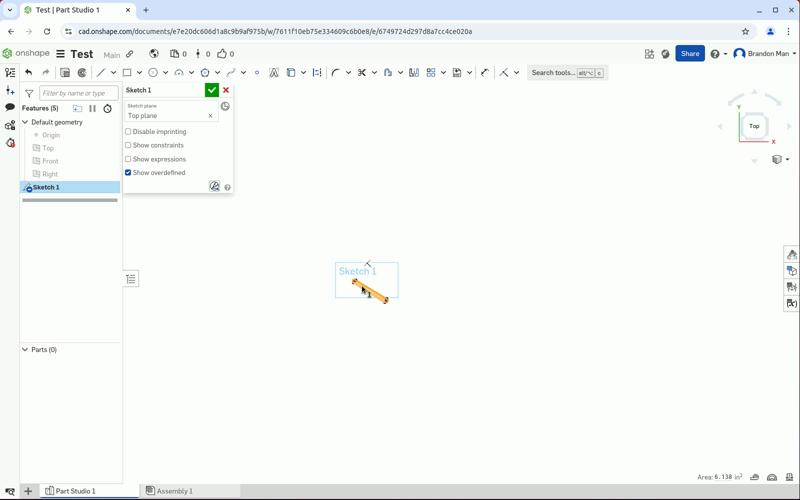
mouse_move(73, 352)
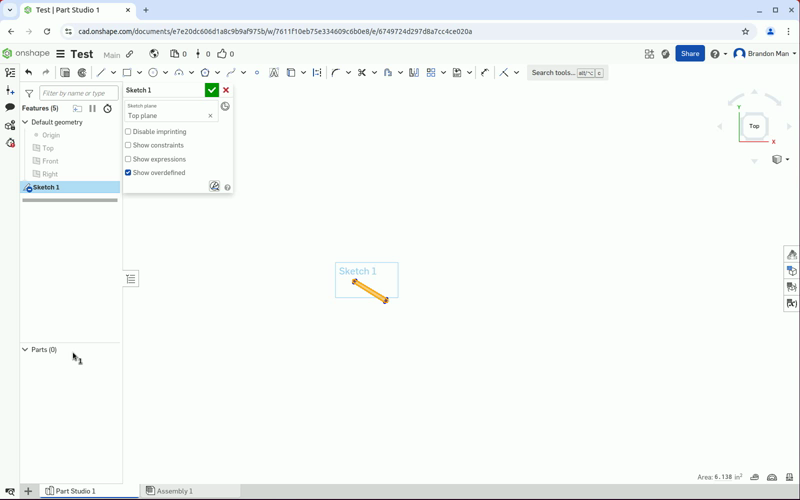
key(shift+y)
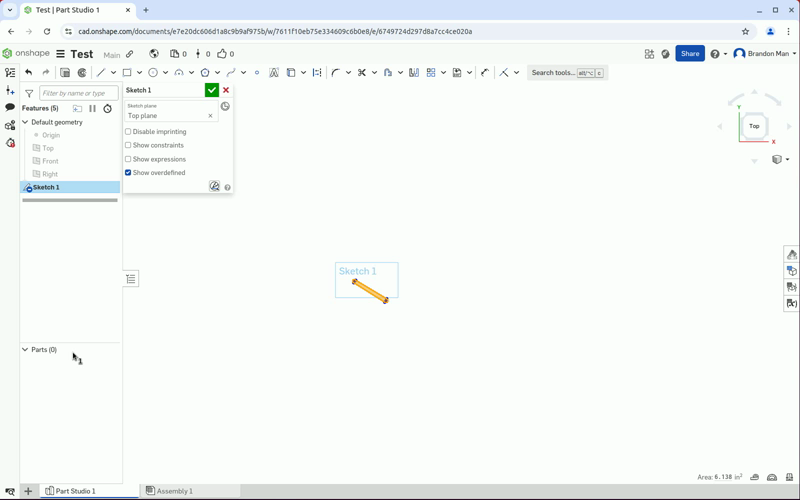
key(shift+e)
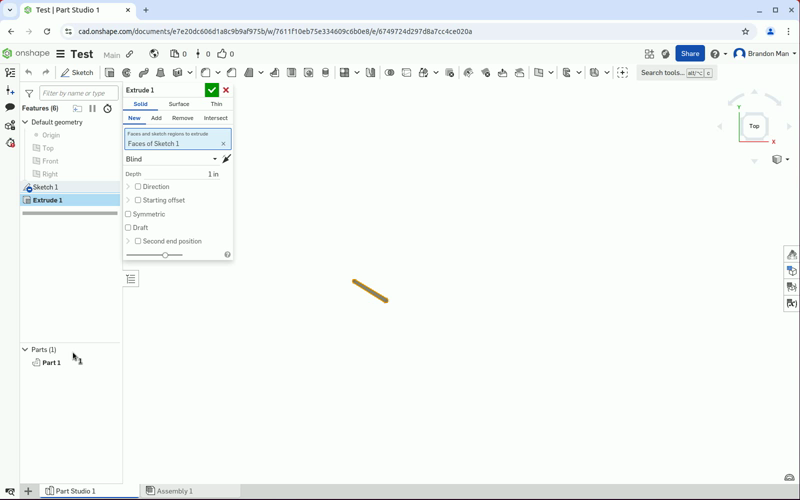
mouse_move(143, 106)
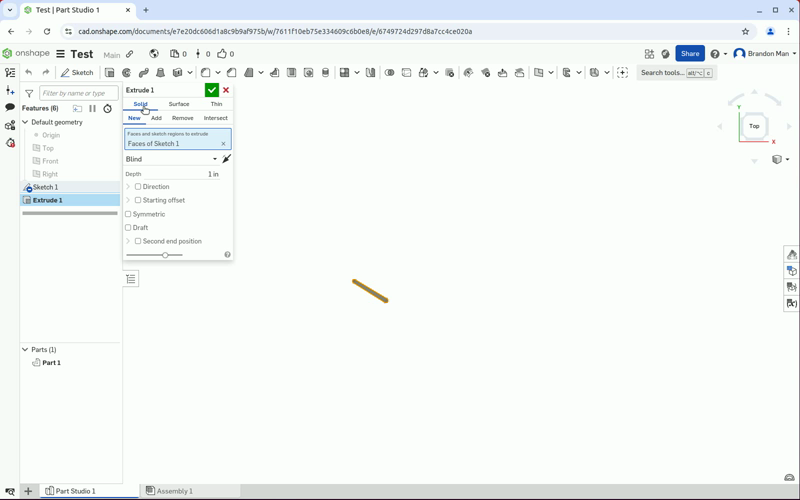
click(143, 106)
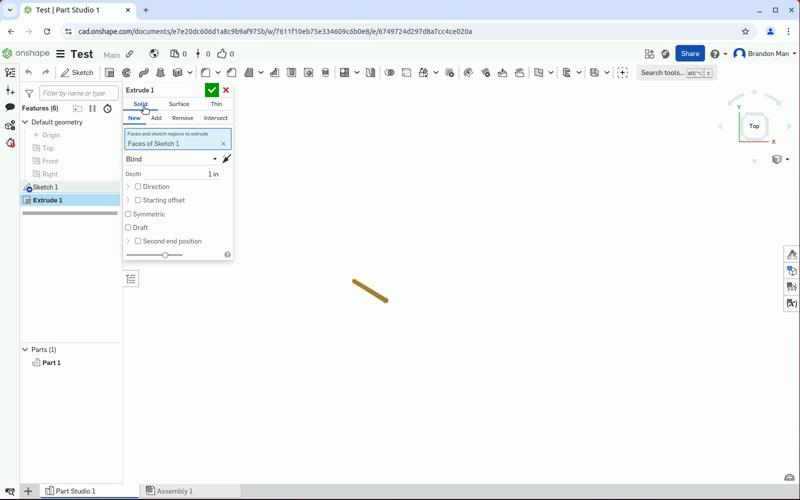
mouse_move(137, 120)
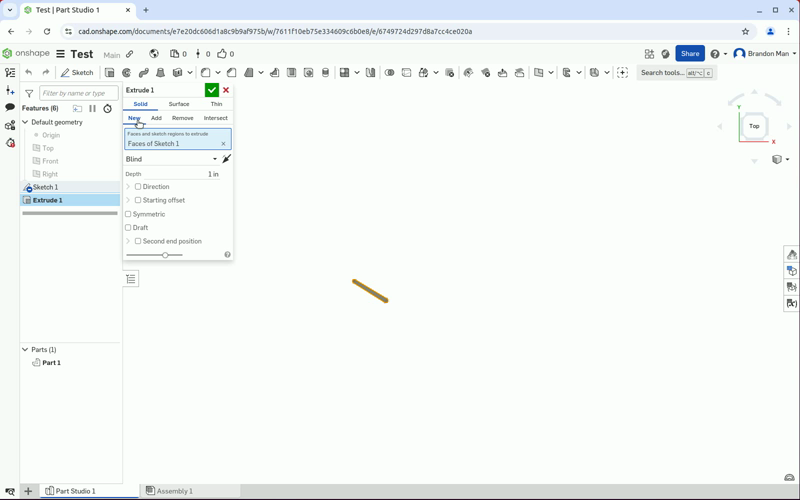
click(137, 120)
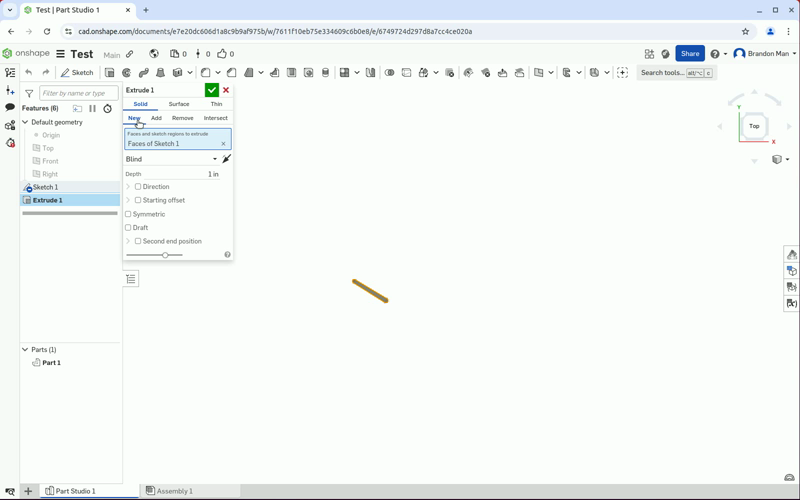
key(tab, 4)
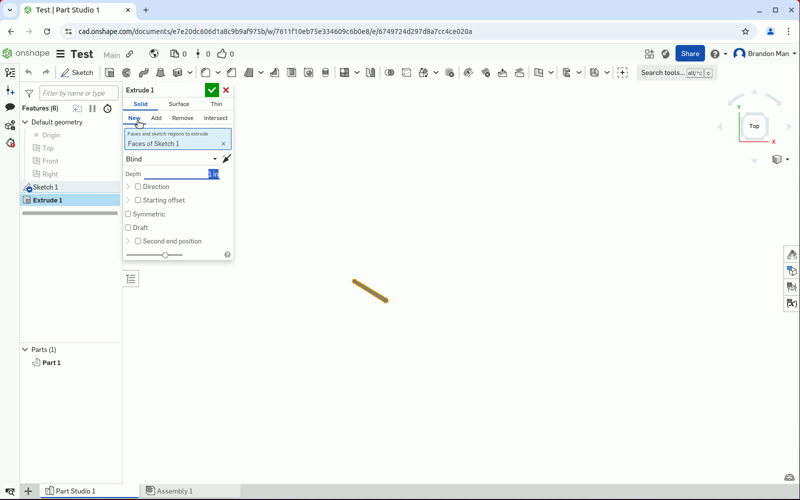
text(0.241)
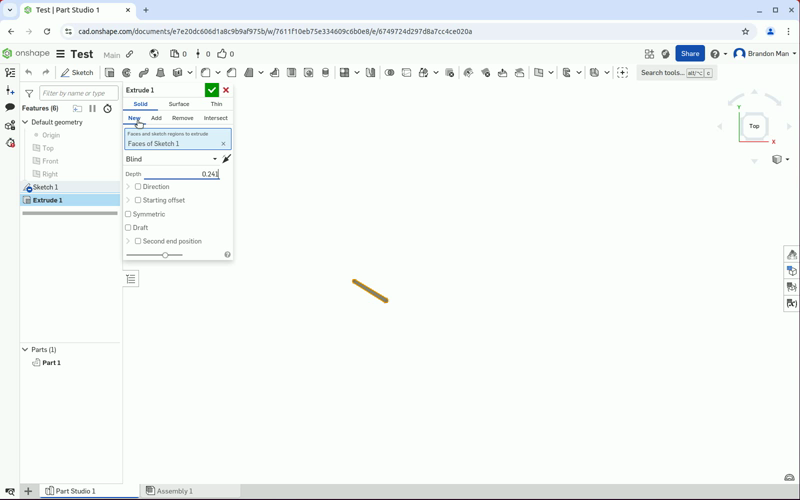
key(enter)
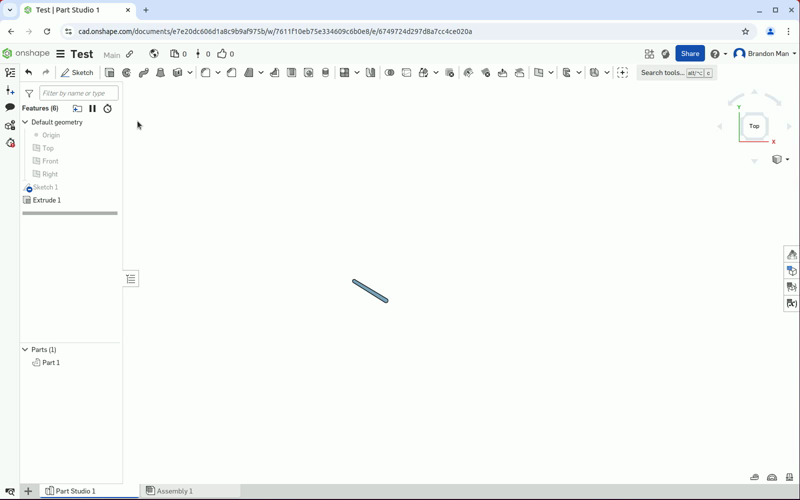
key(shift+h)
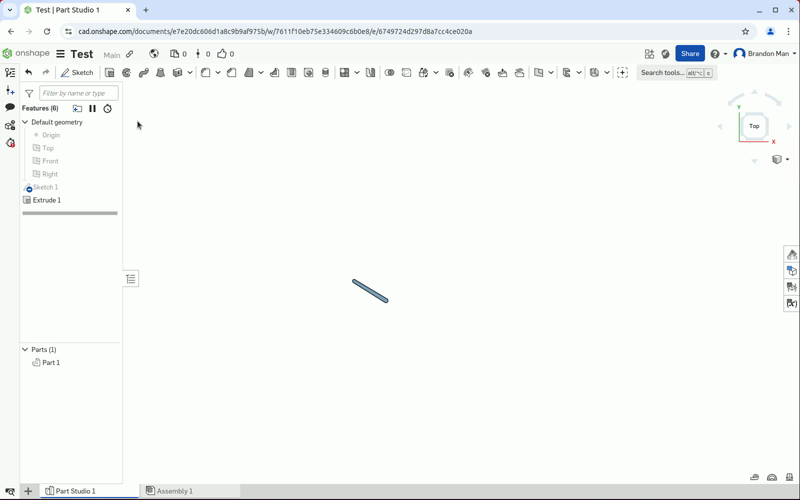
key(shift+h)
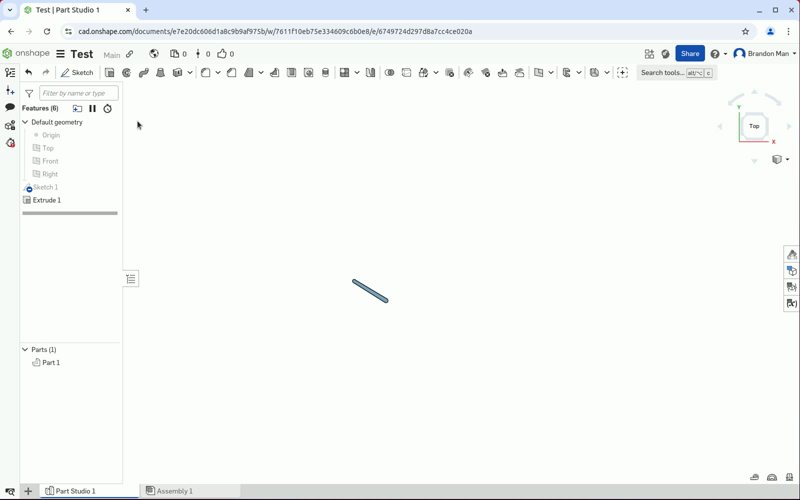
mouse_move(73, 189)
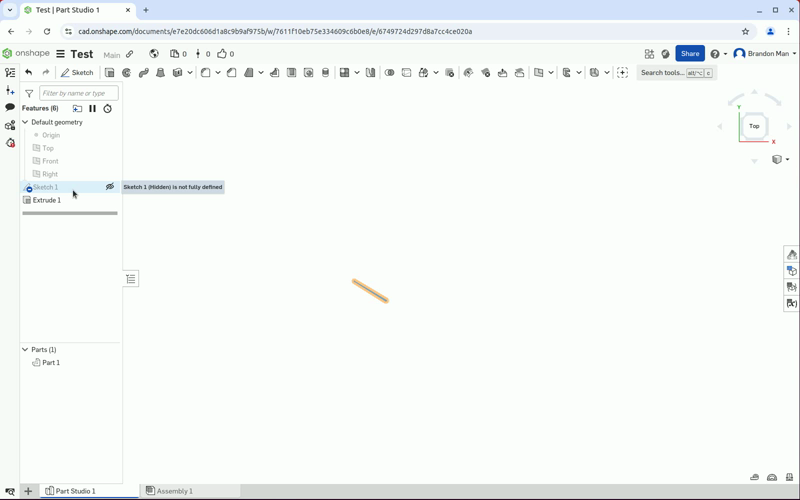
click(73, 189)
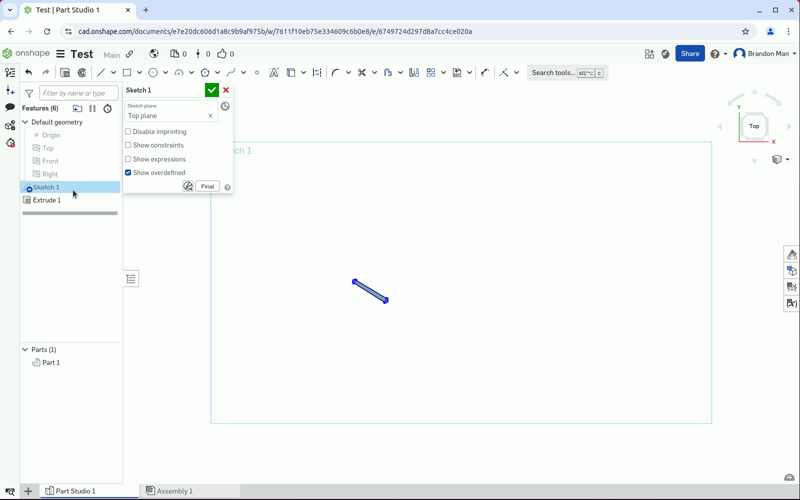
mouse_move(229, 92)
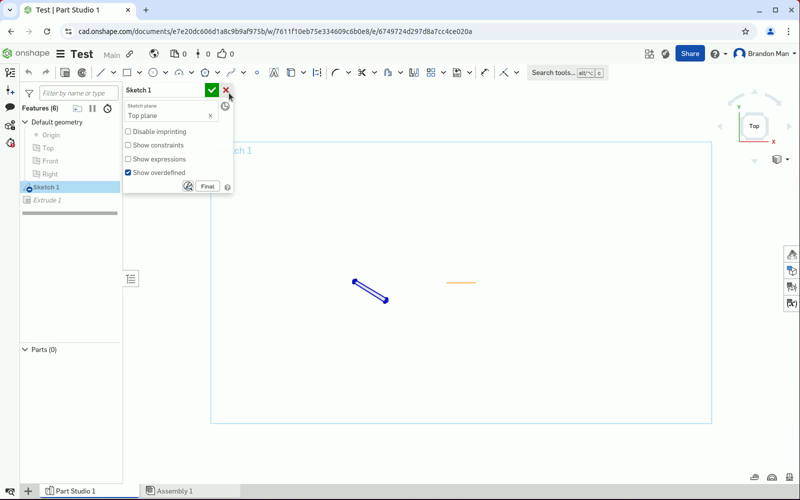
click(229, 92)
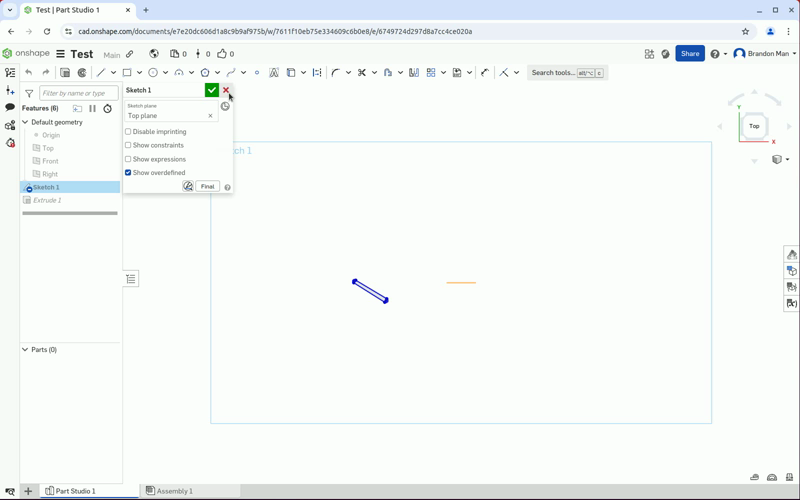
key(shift+s)
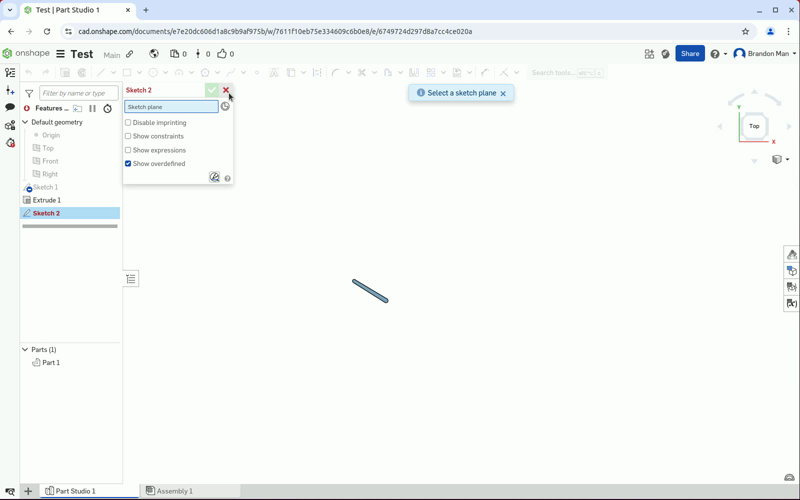
mouse_move(73, 150)
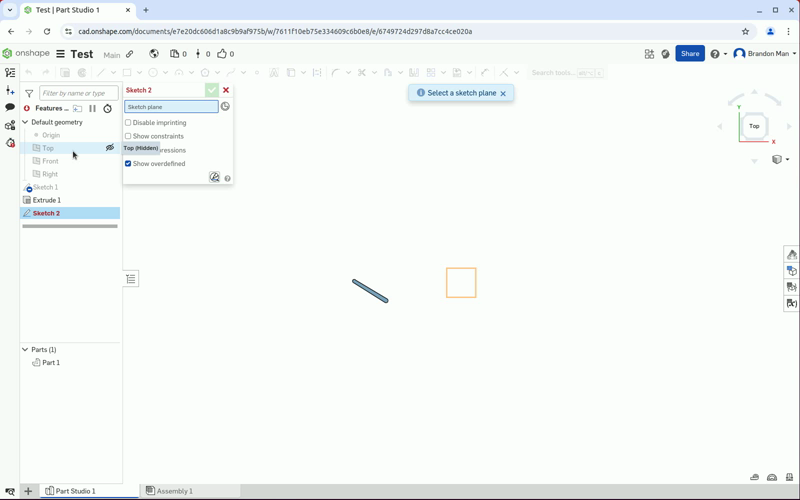
click(73, 150)
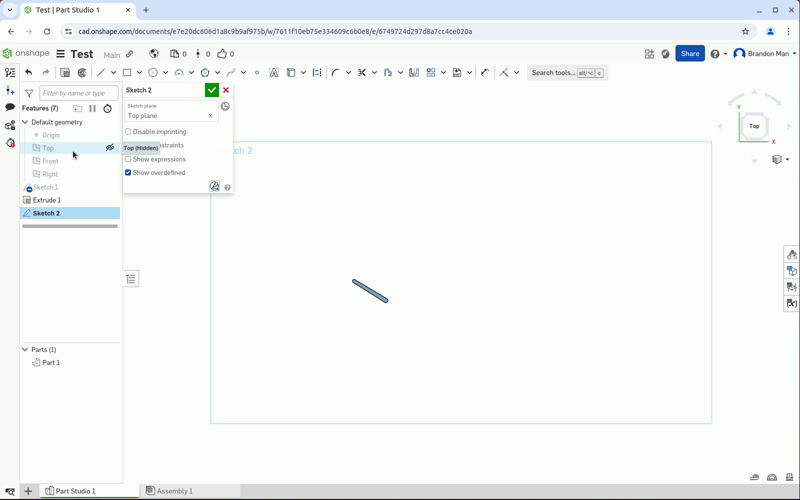
mouse_move(73, 352)
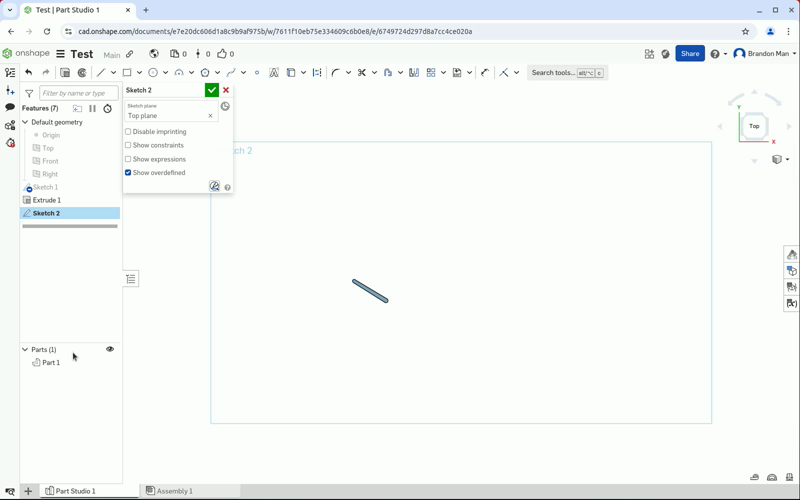
key(y)
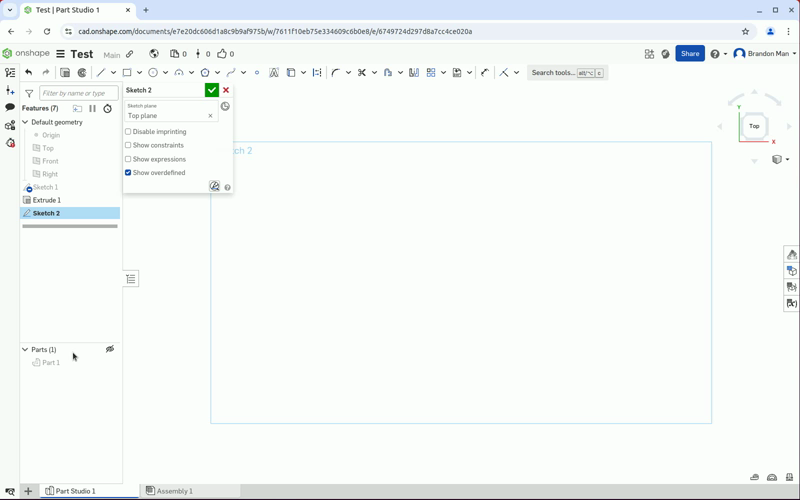
key(l)
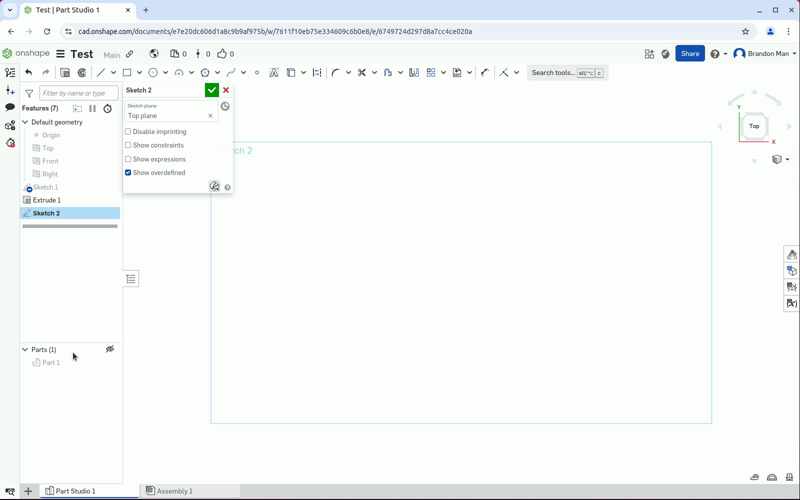
key_down(shift)
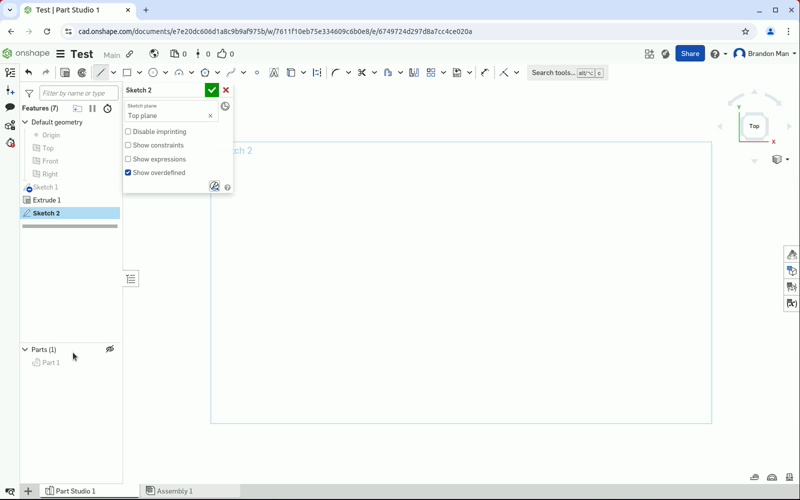
mouse_move(411, 312)
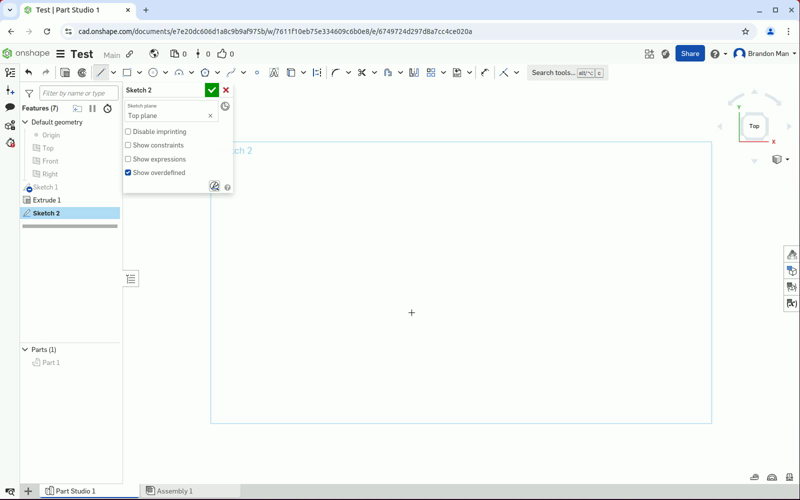
click(411, 312)
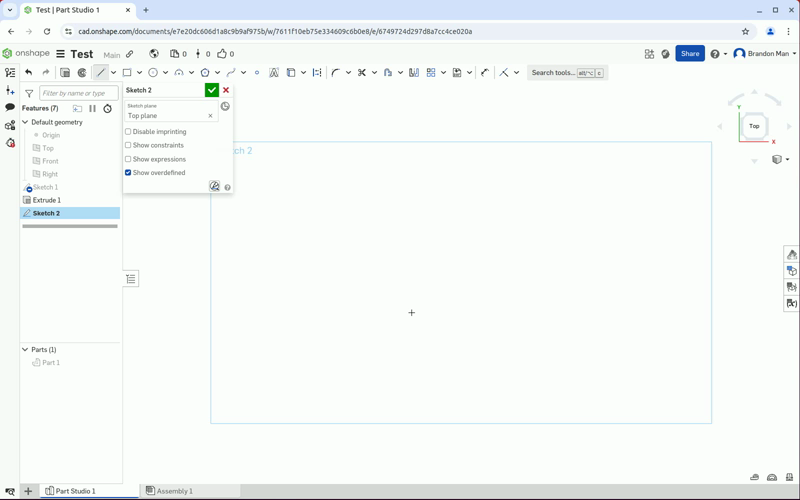
key_up(shift)
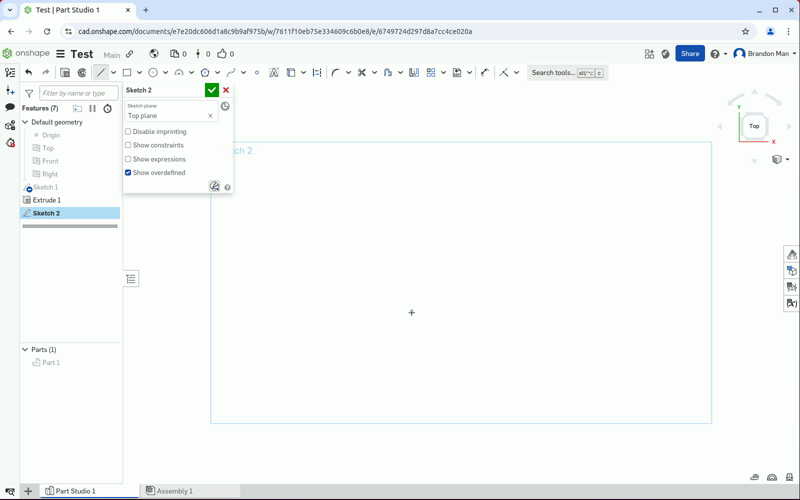
key_down(shift)
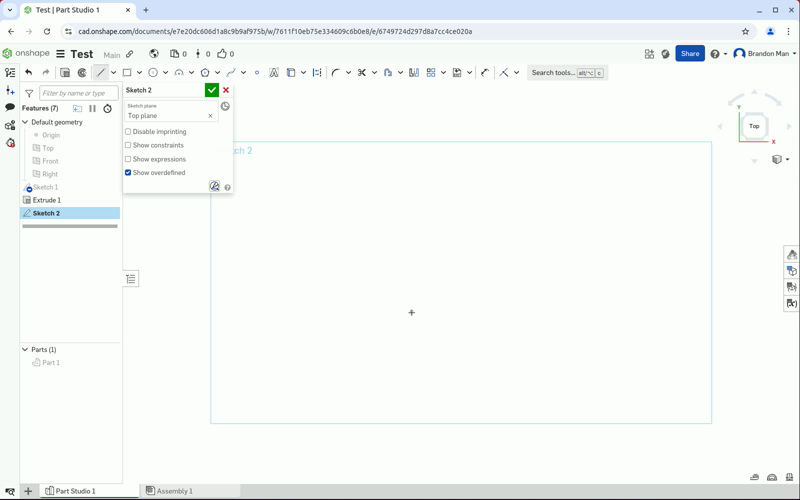
mouse_move(441, 312)
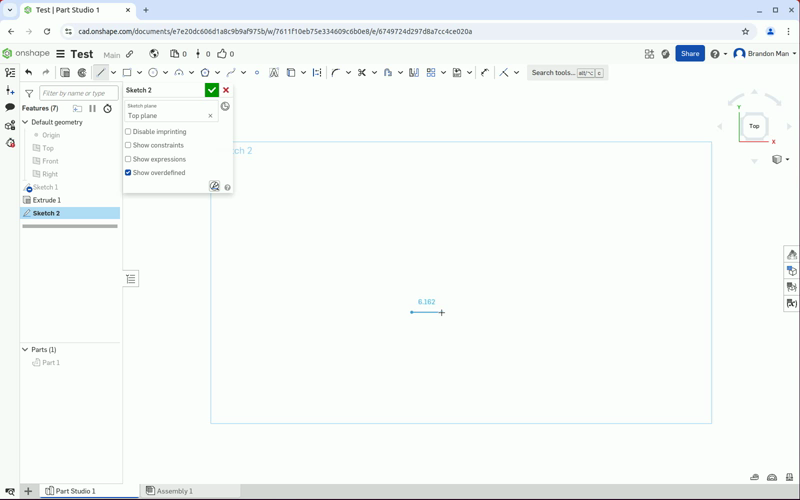
mouse_move(447, 318)
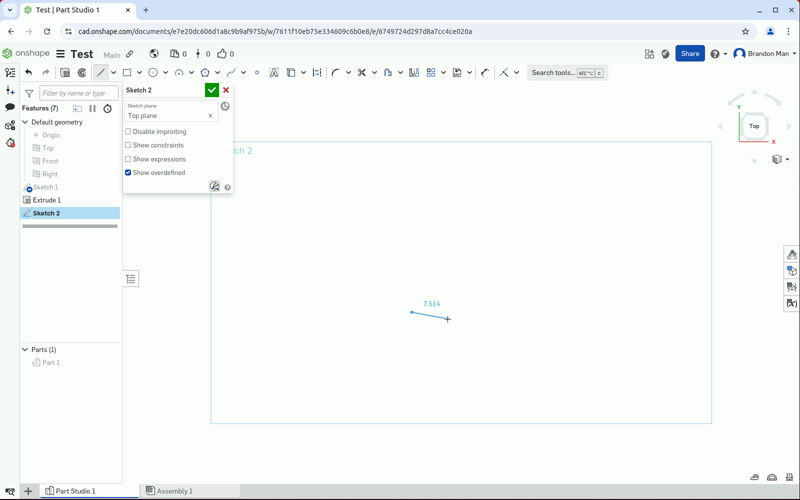
click(447, 318)
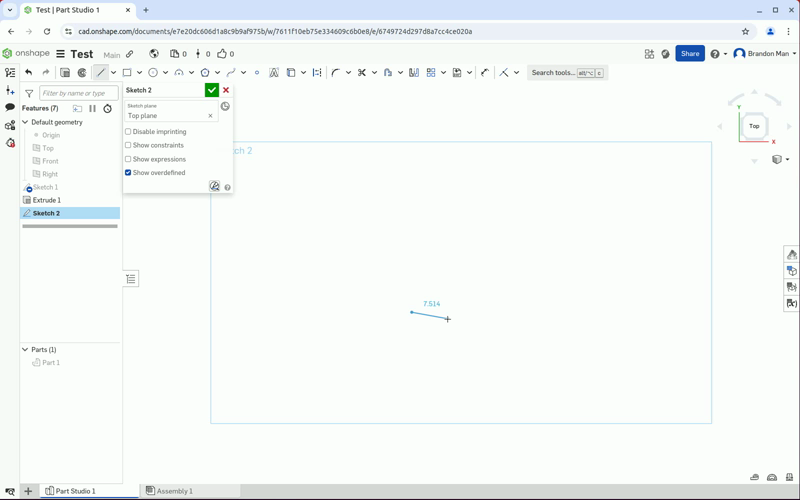
key_up(shift)
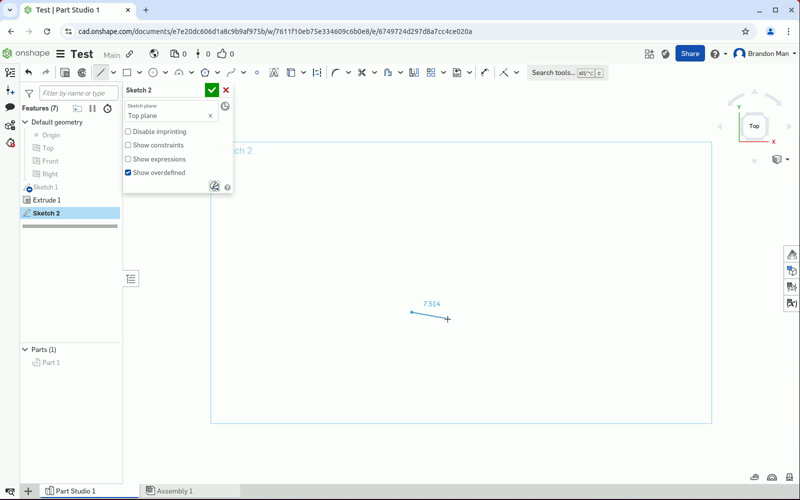
key(esc)
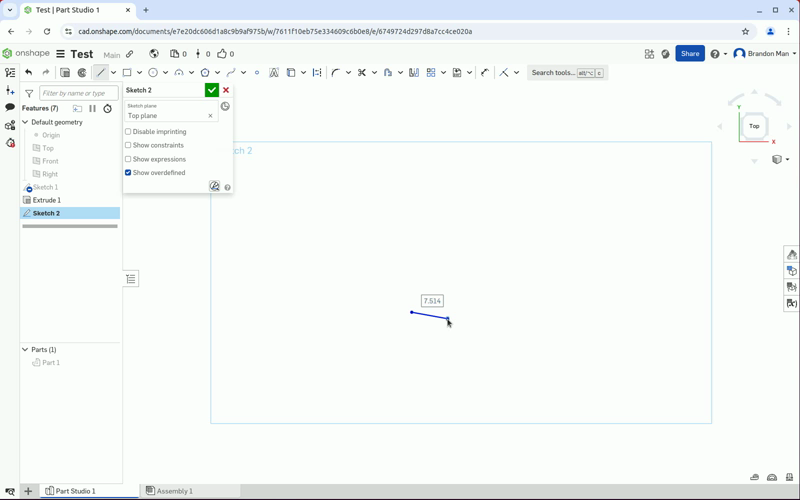
key(a)
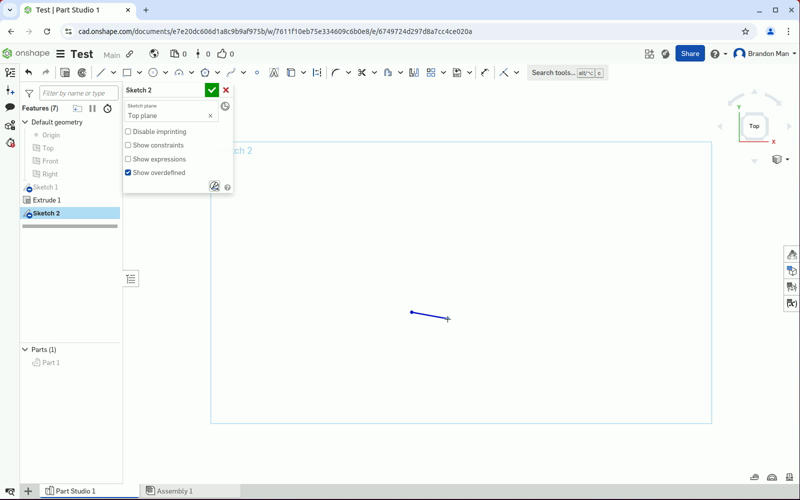
mouse_move(447, 318)
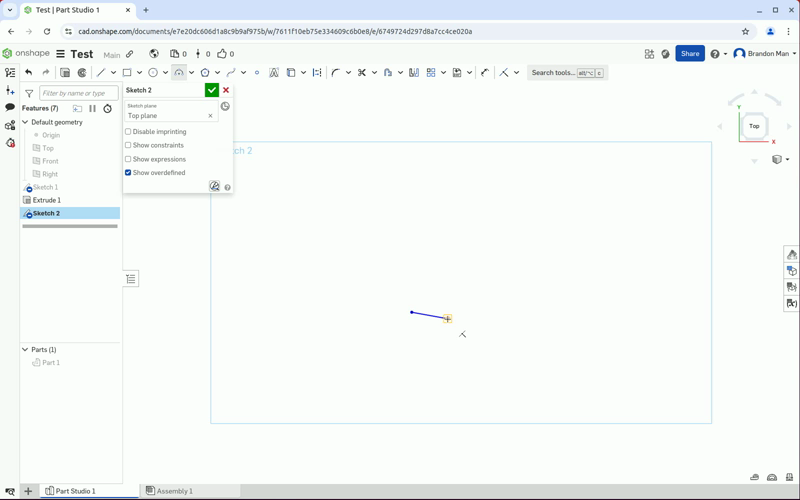
click(447, 318)
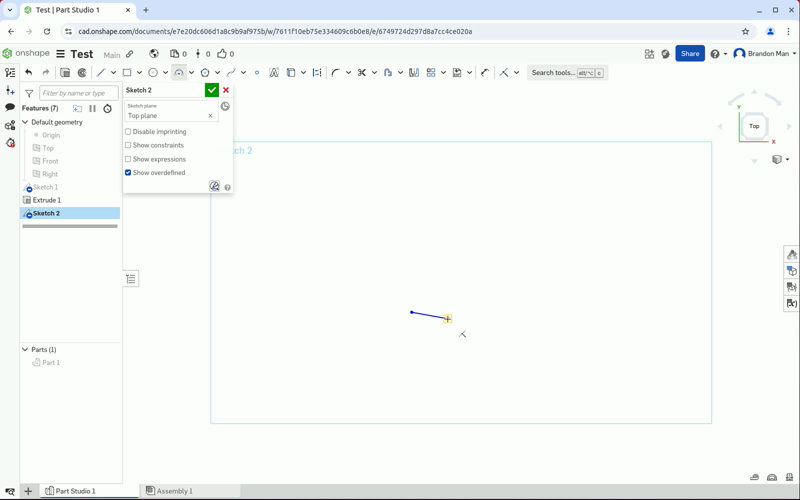
key_down(shift)
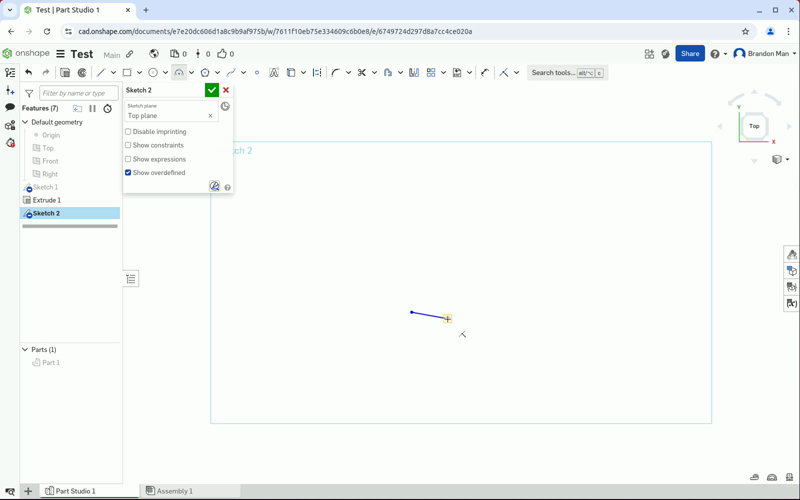
mouse_move(448, 315)
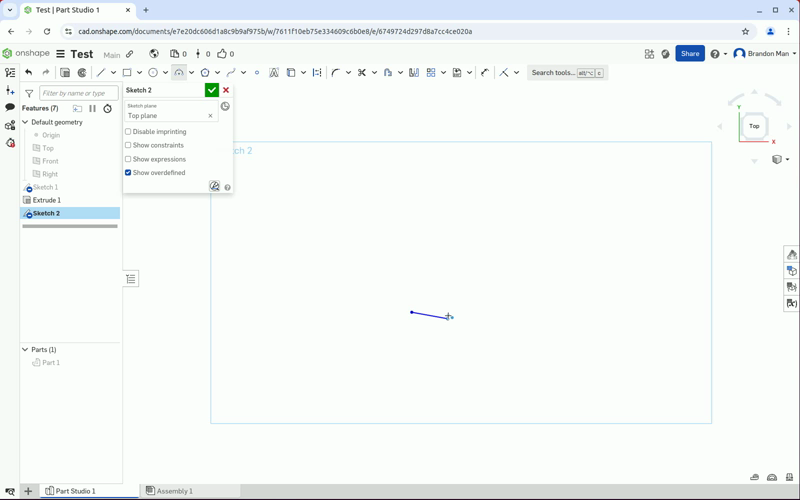
scroll(6)
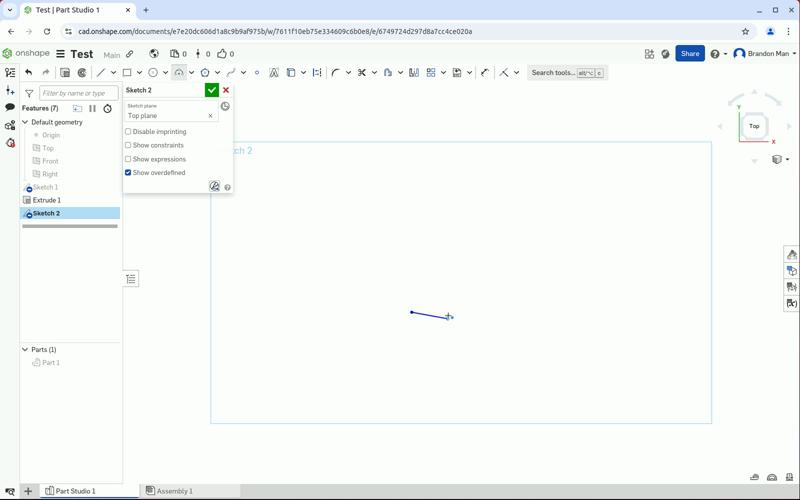
scroll(6)
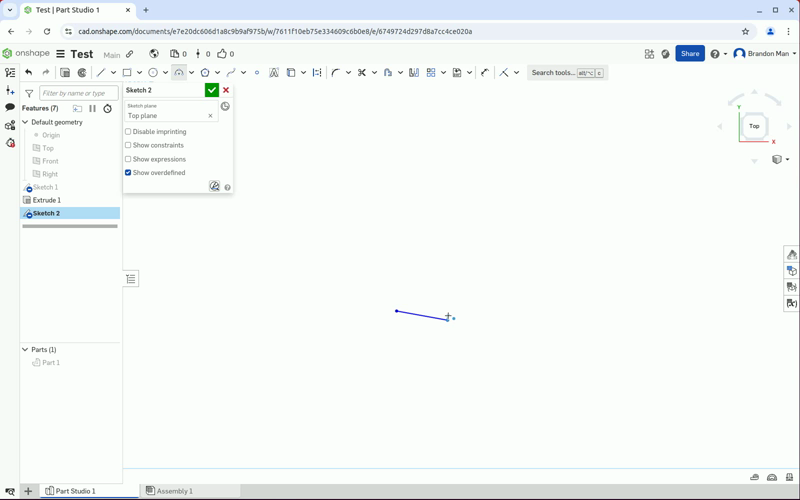
scroll(6)
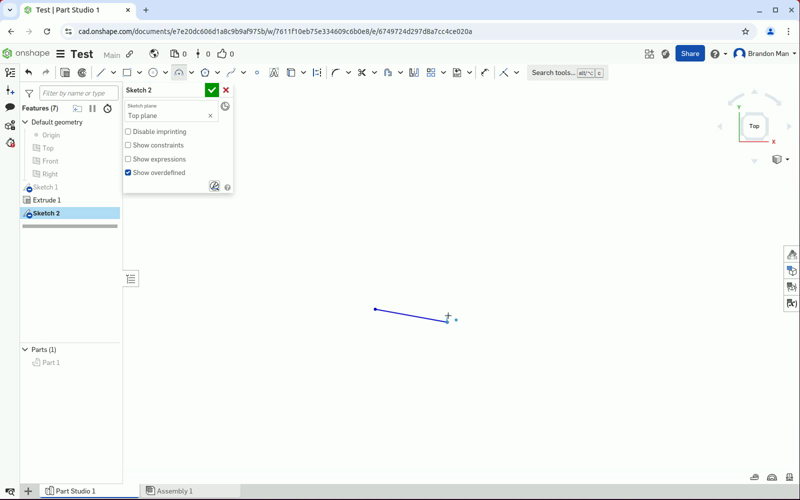
scroll(6)
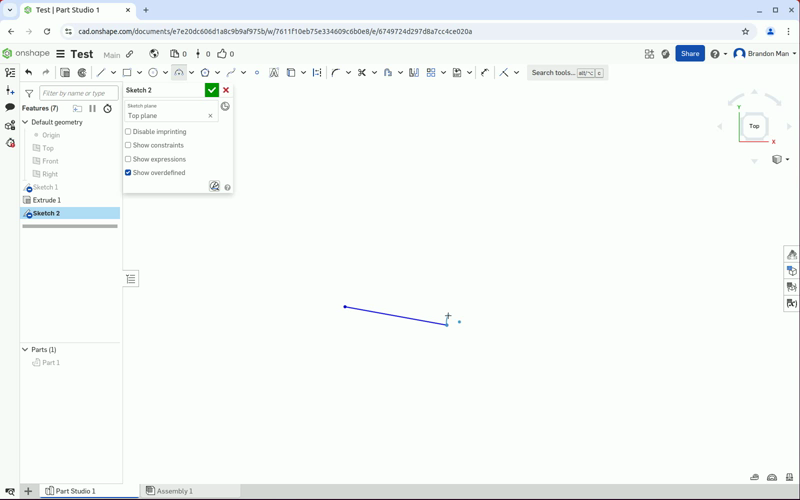
scroll(6)
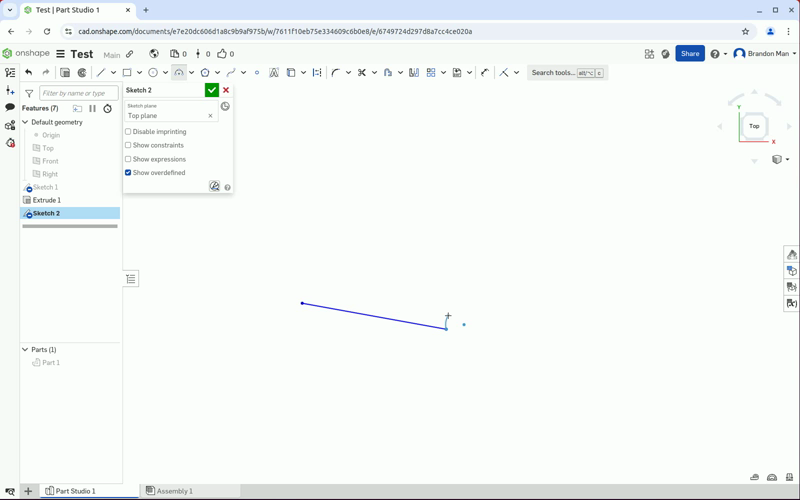
scroll(6)
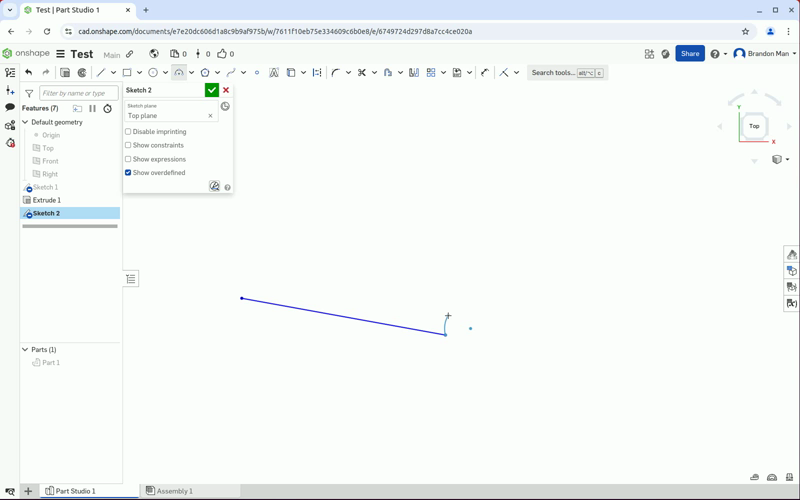
scroll(6)
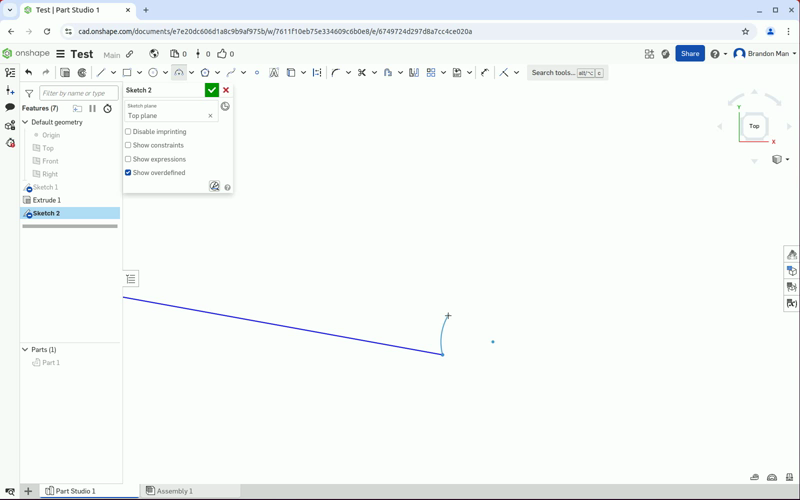
click(448, 315)
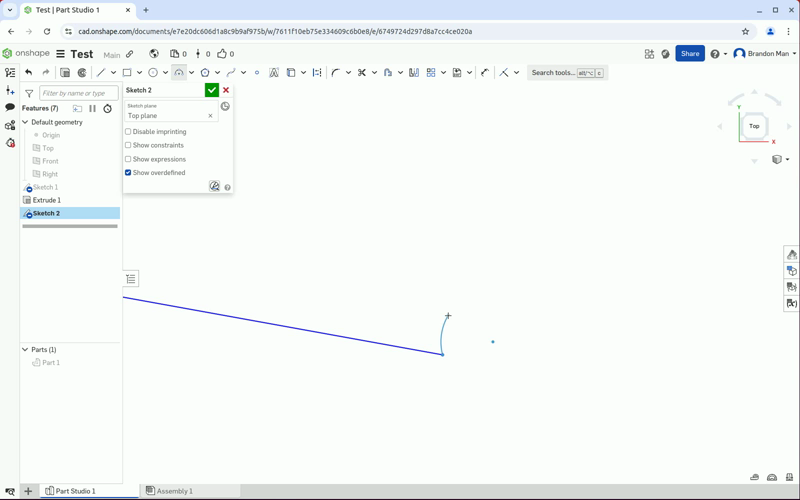
scroll(-6)
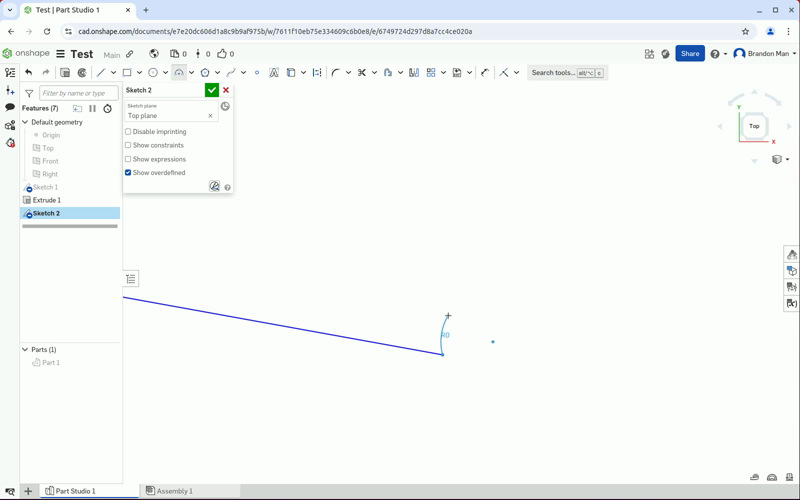
scroll(-6)
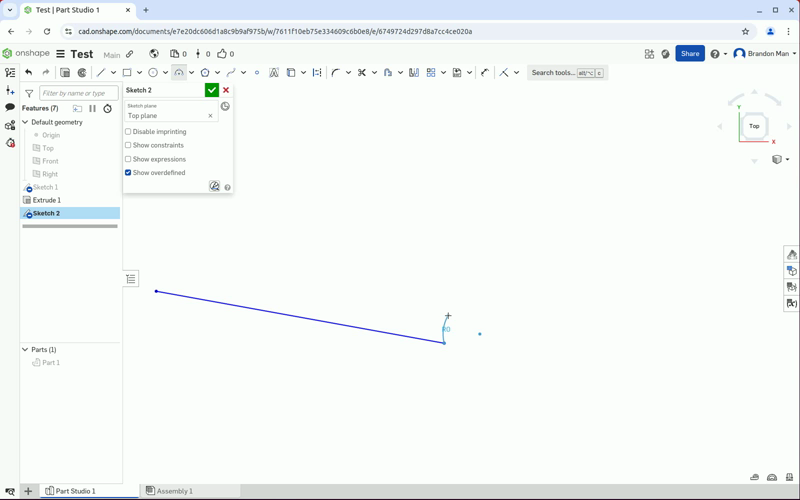
scroll(-6)
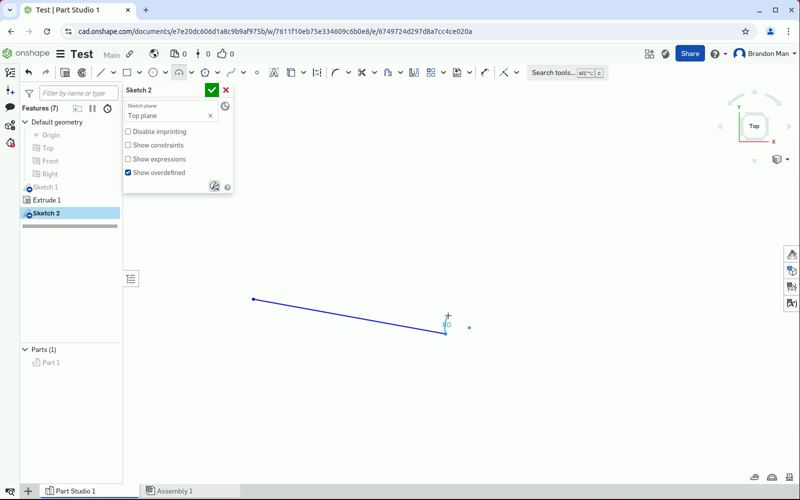
scroll(-6)
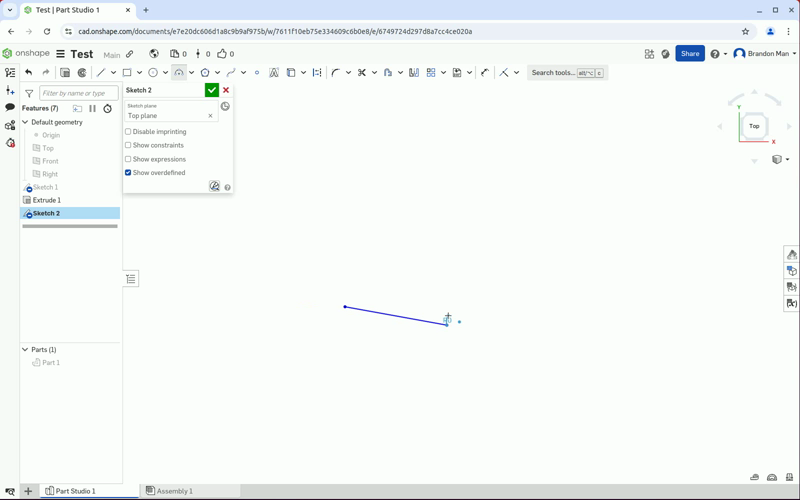
scroll(-6)
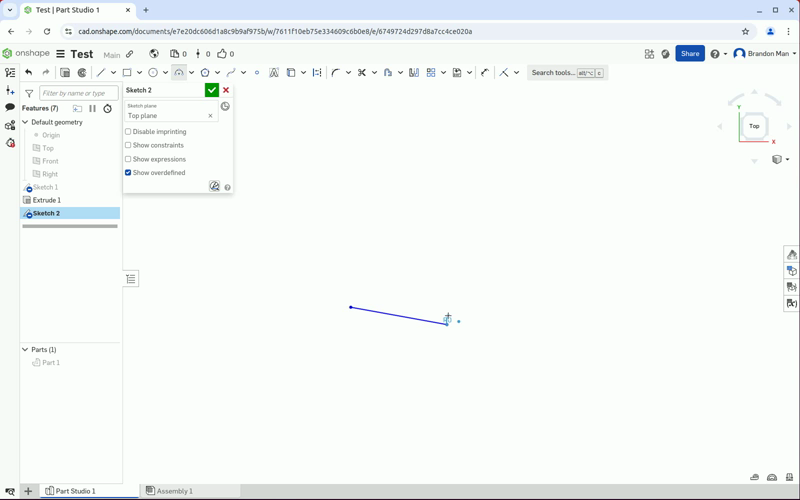
scroll(-6)
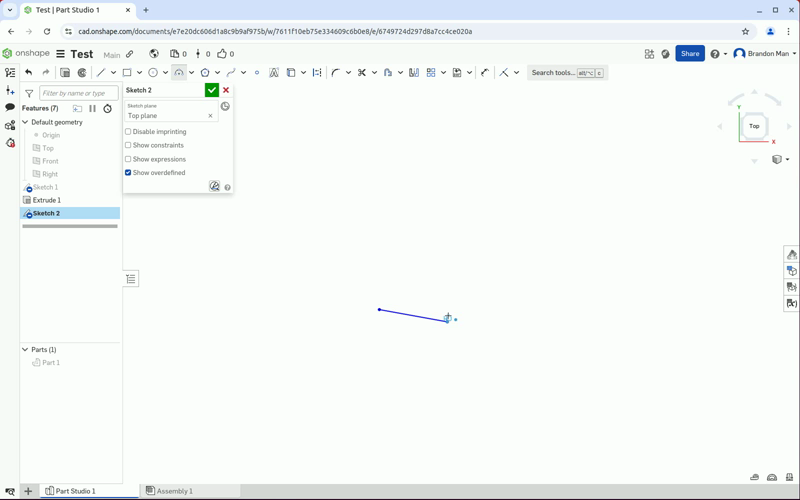
scroll(-6)
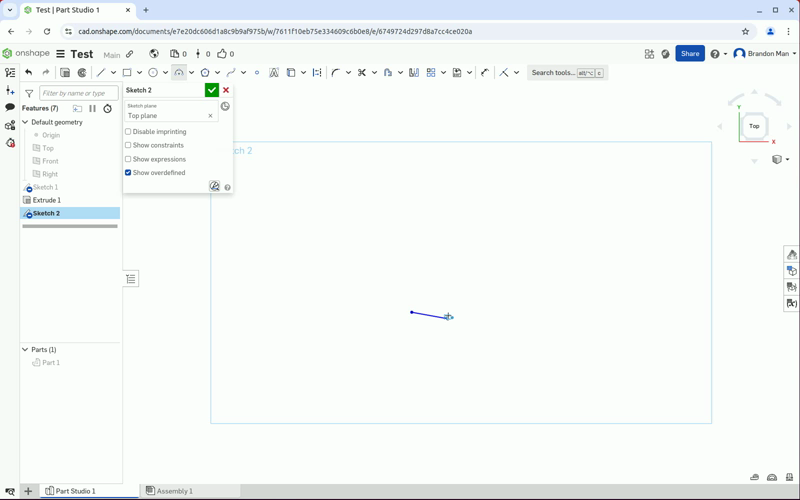
mouse_move(450, 317)
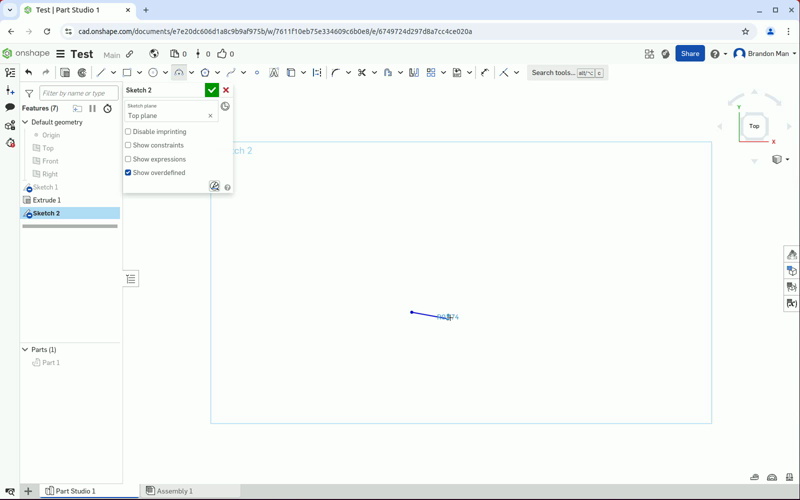
scroll(6)
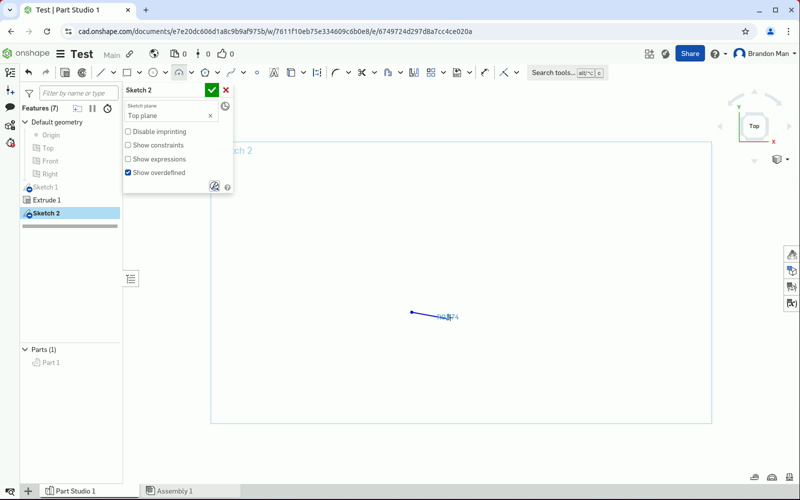
scroll(6)
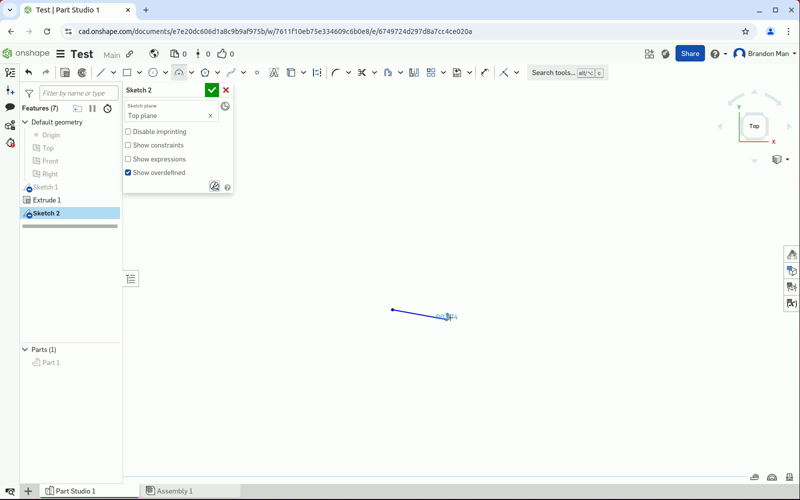
scroll(6)
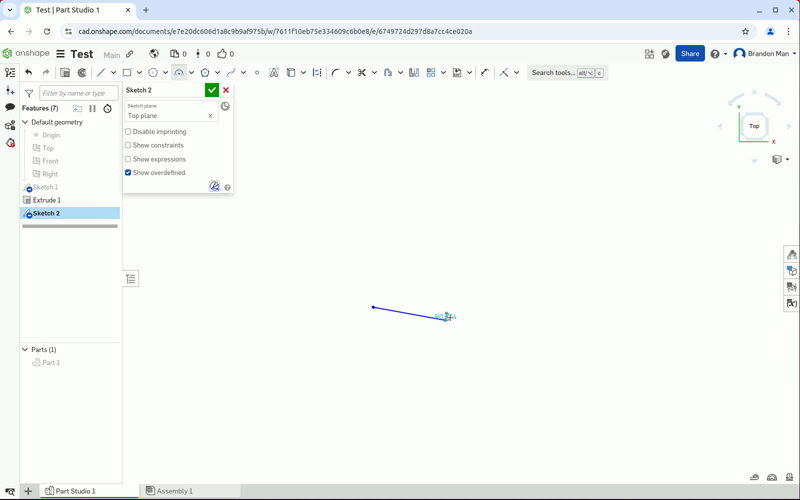
scroll(6)
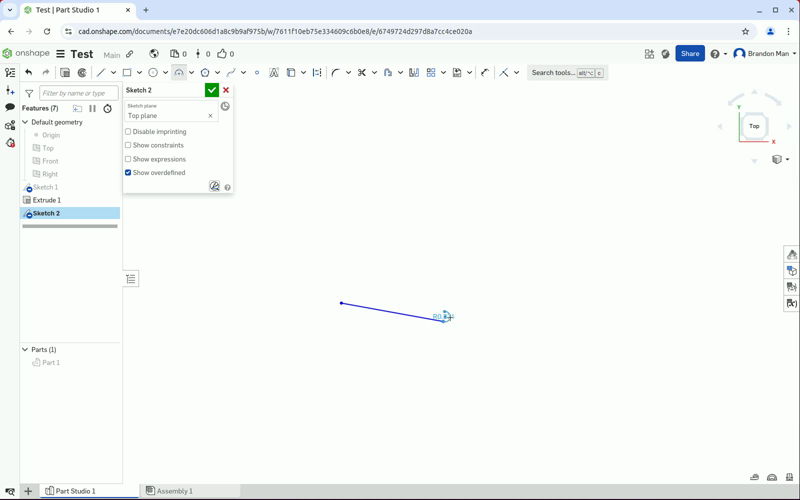
scroll(6)
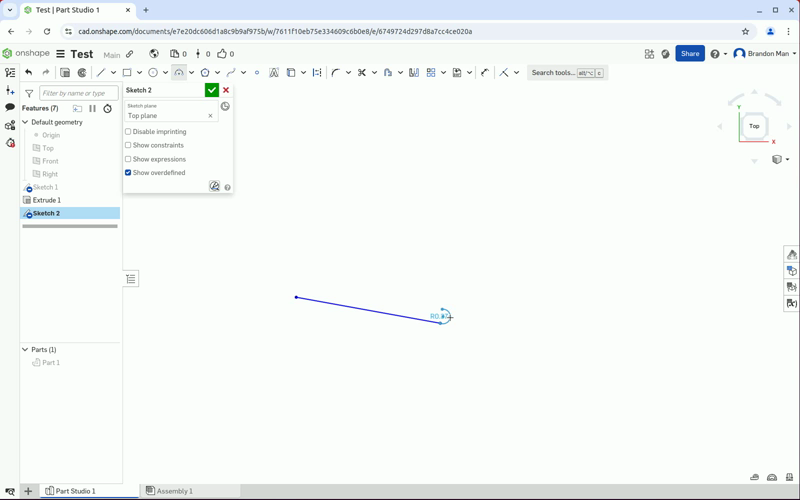
scroll(6)
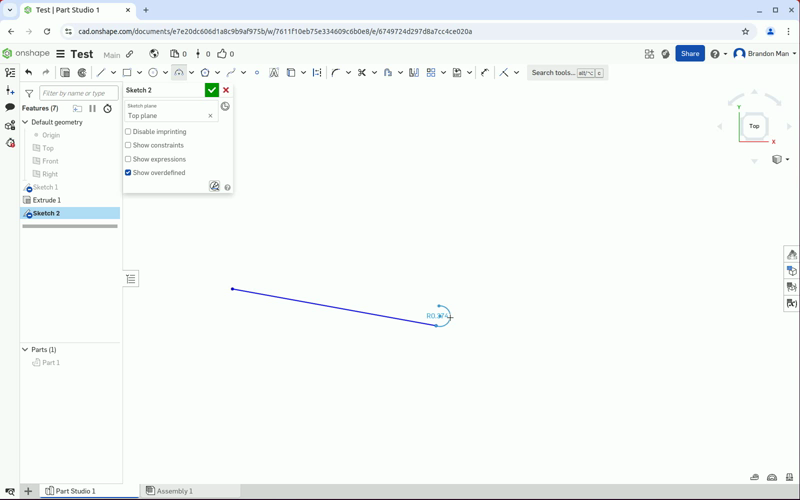
scroll(6)
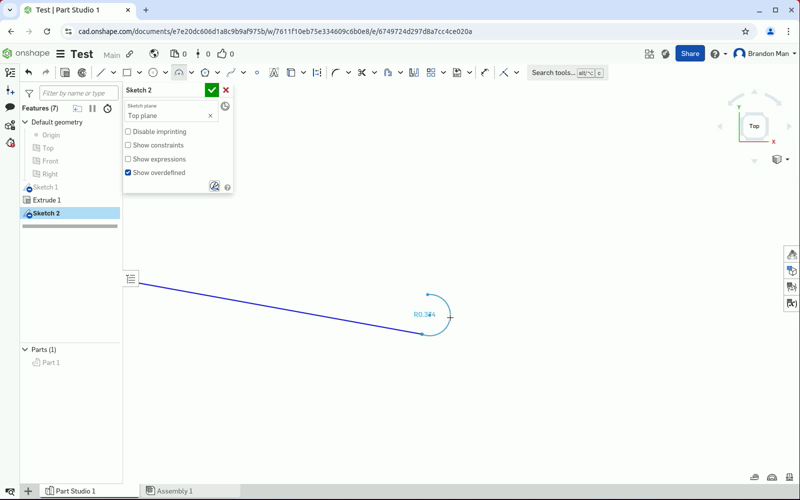
click(450, 317)
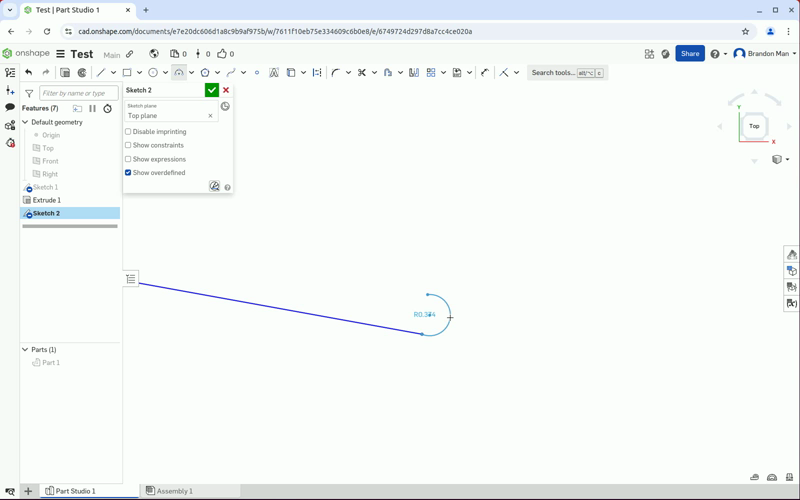
scroll(-6)
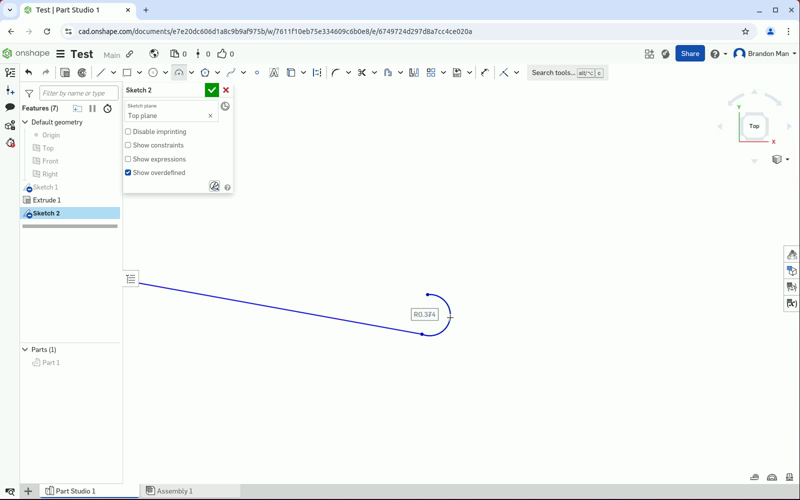
scroll(-6)
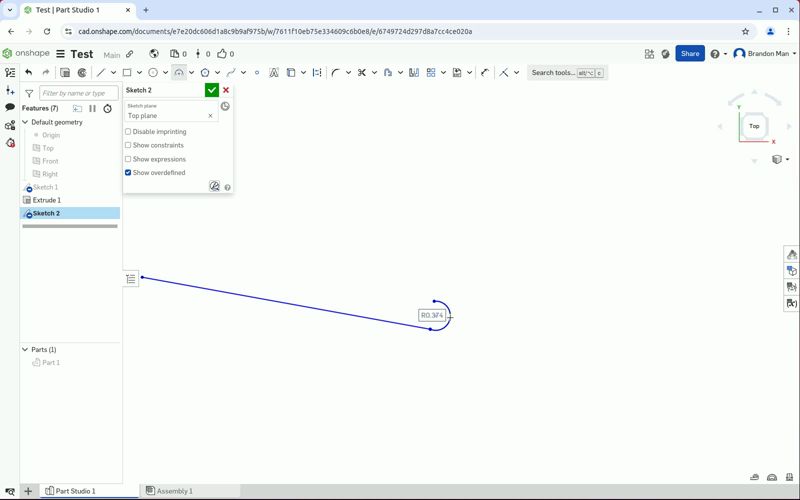
scroll(-6)
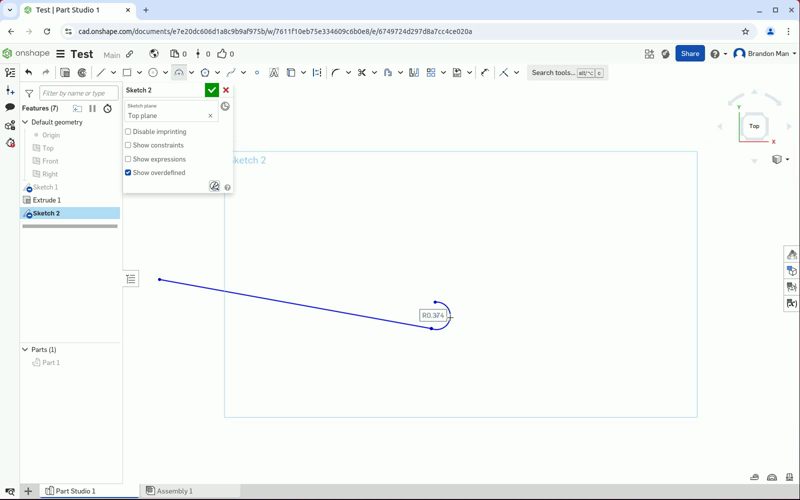
scroll(-6)
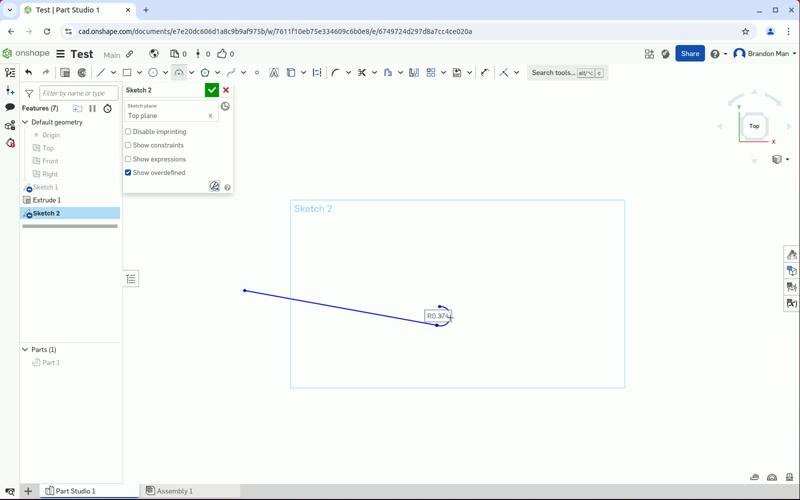
scroll(-6)
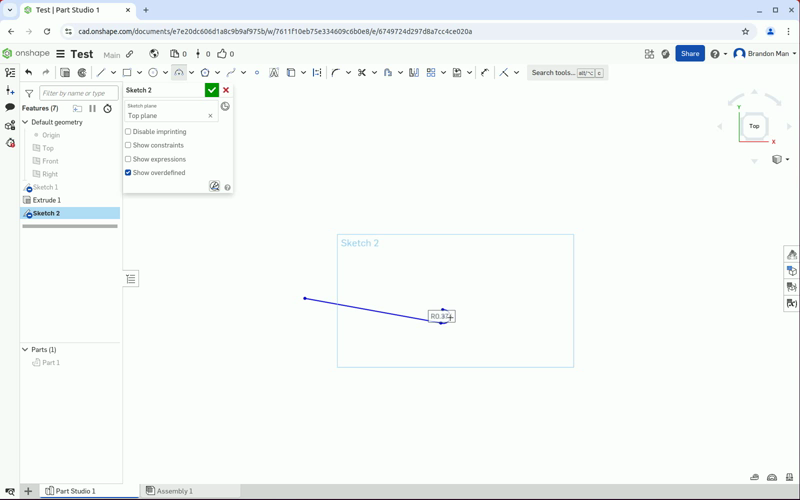
scroll(-6)
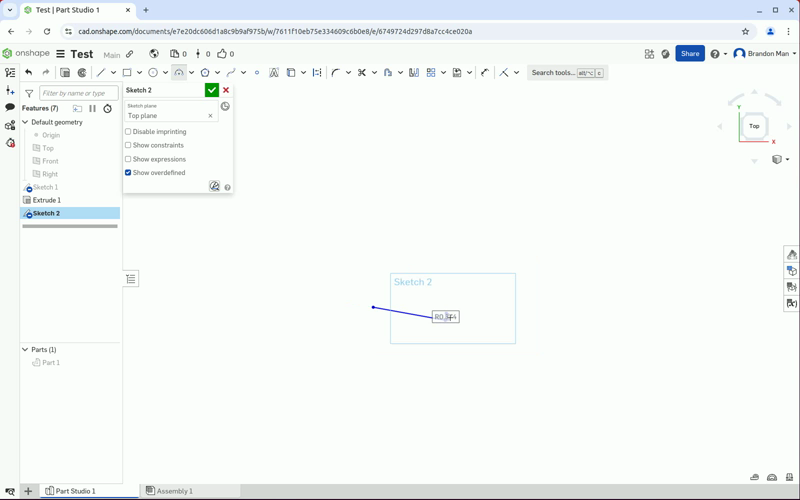
scroll(-6)
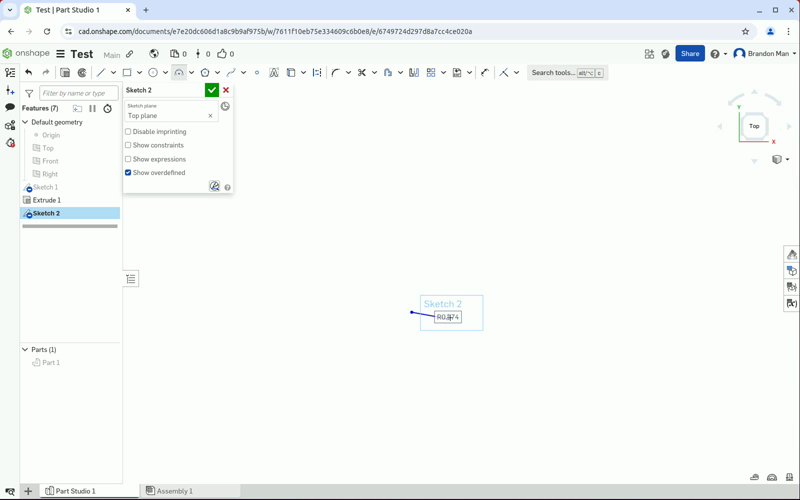
key_up(shift)
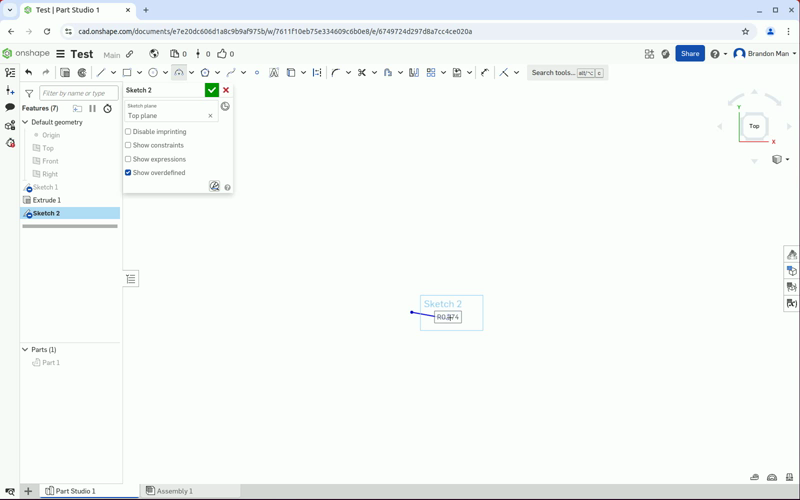
key(esc)
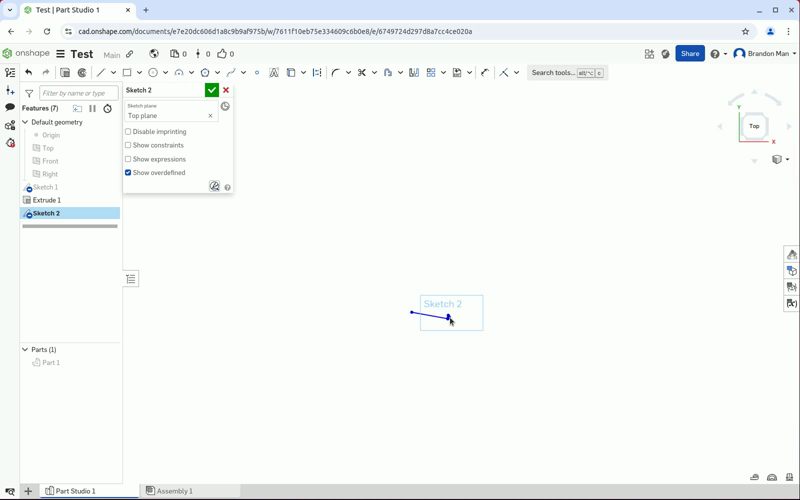
key(l)
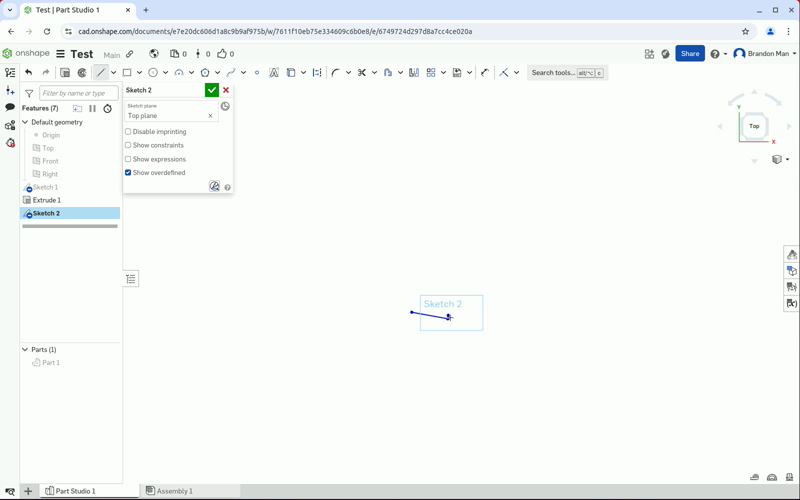
mouse_move(448, 315)
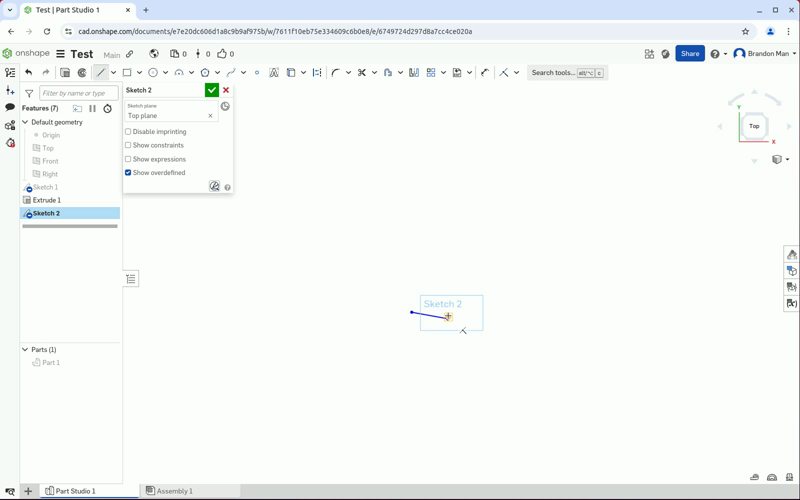
scroll(6)
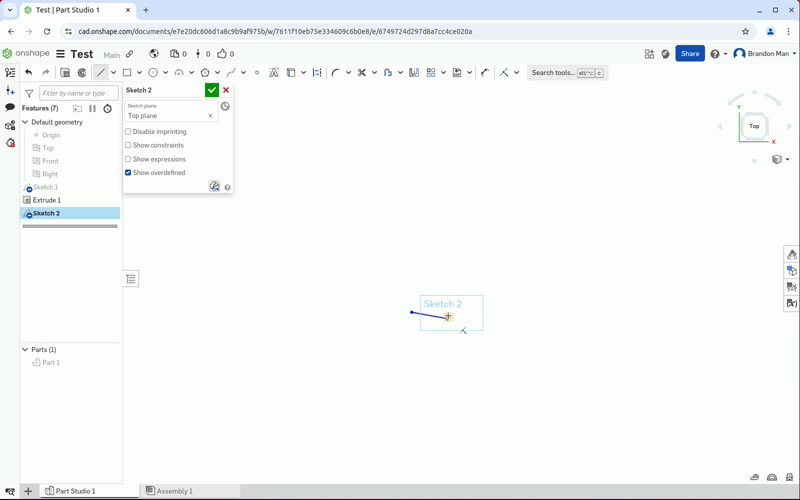
scroll(6)
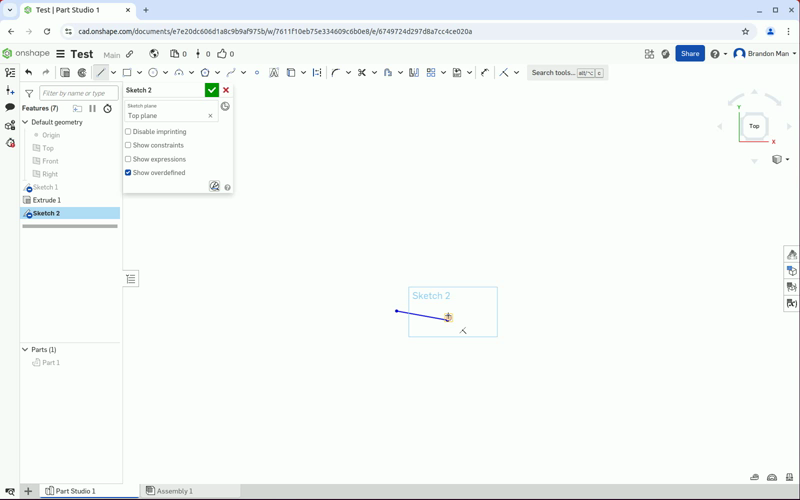
scroll(6)
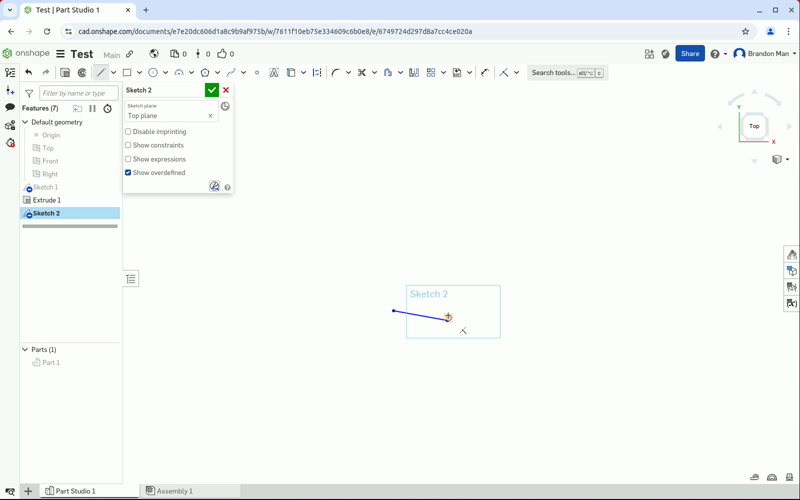
scroll(6)
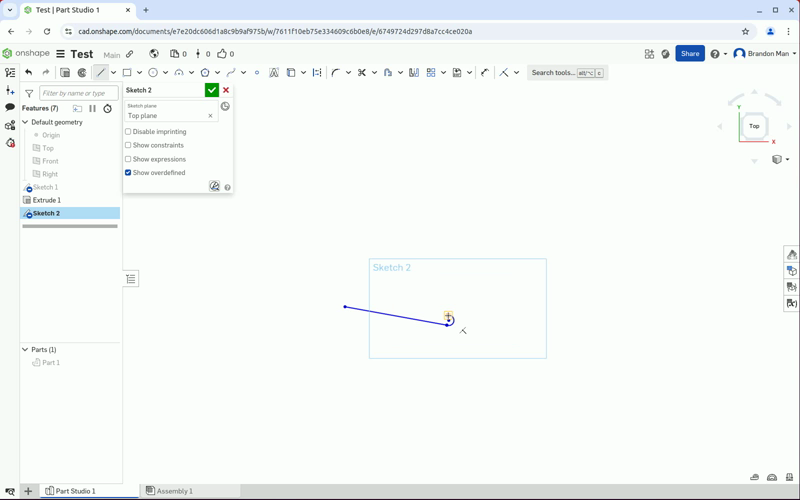
scroll(6)
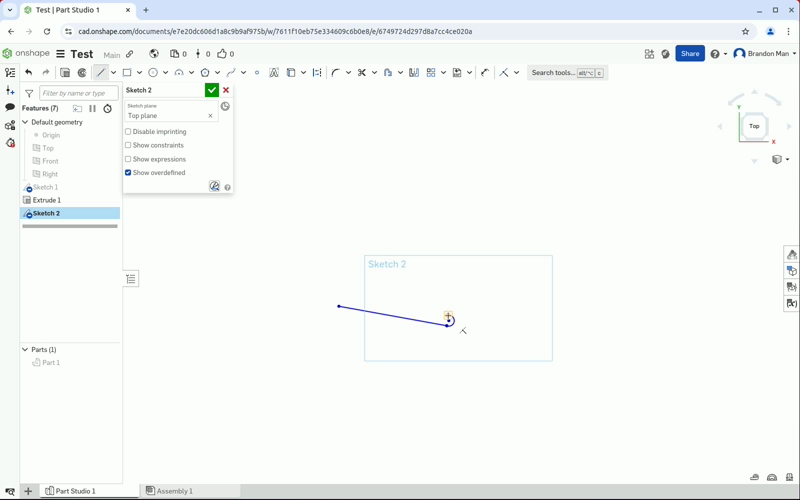
scroll(6)
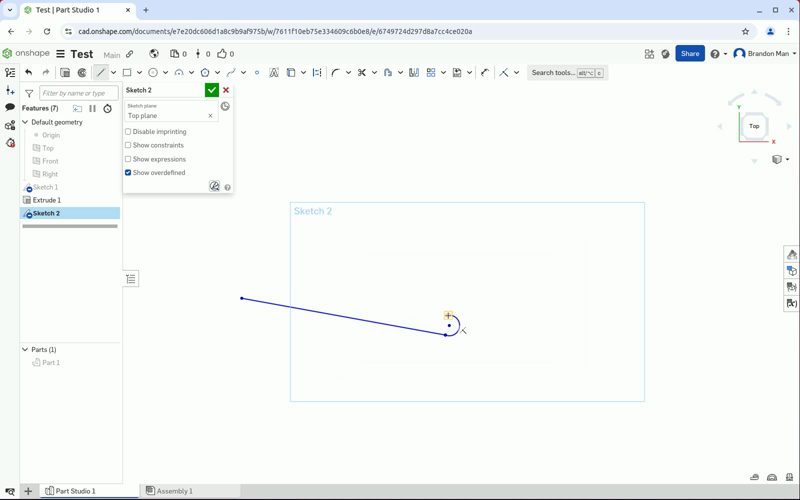
scroll(6)
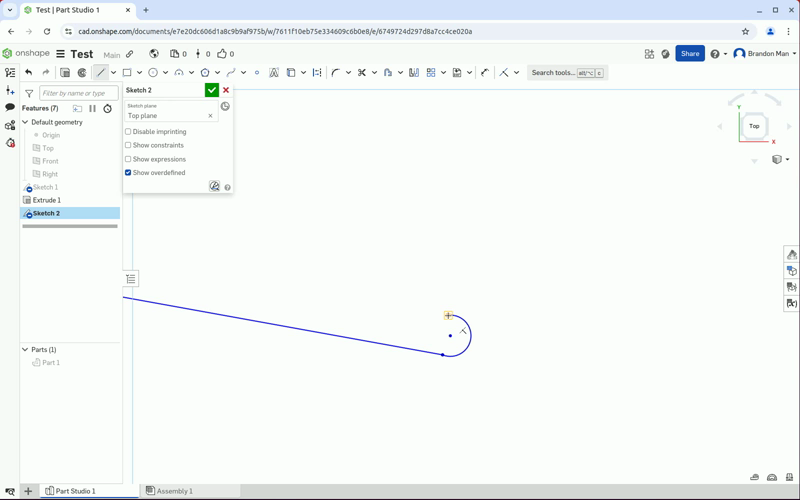
click(448, 315)
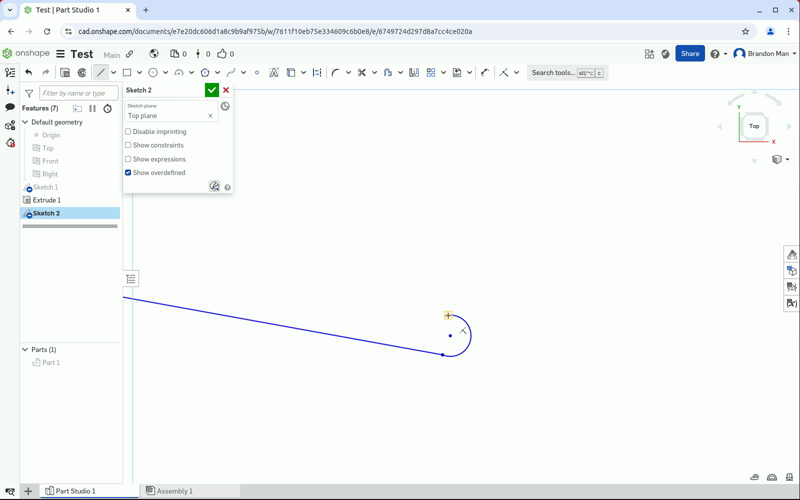
scroll(-6)
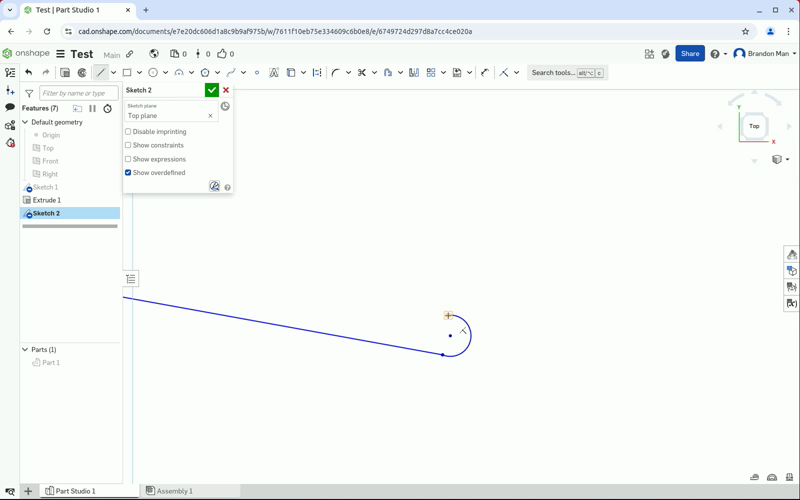
scroll(-6)
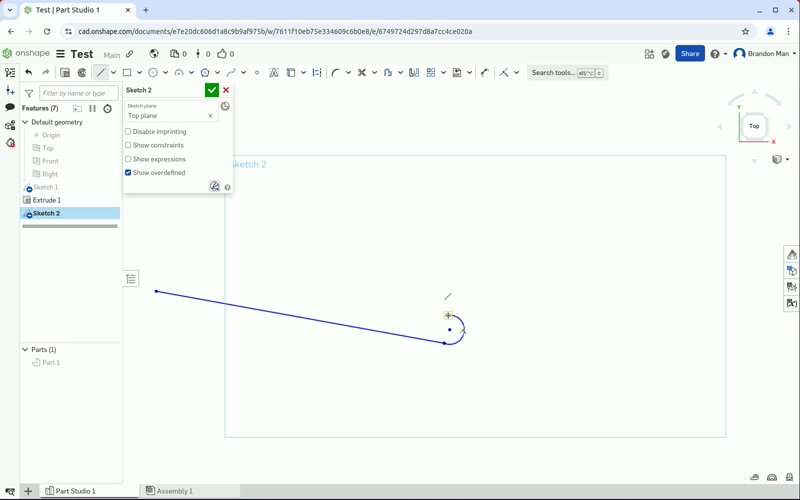
scroll(-6)
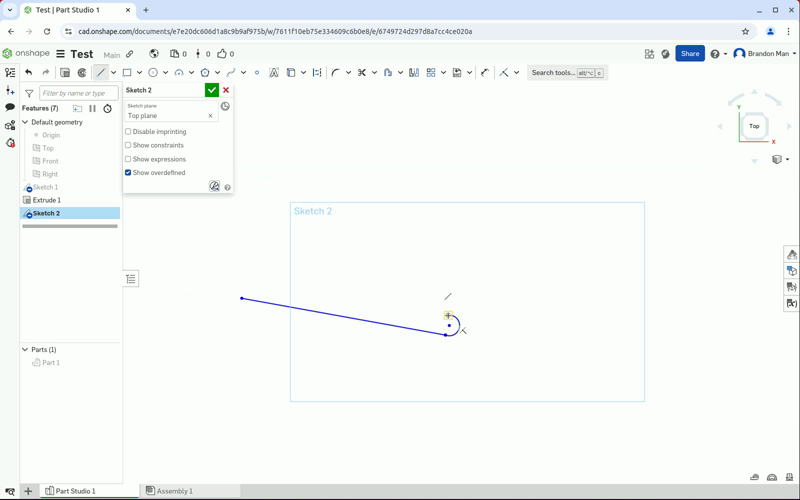
scroll(-6)
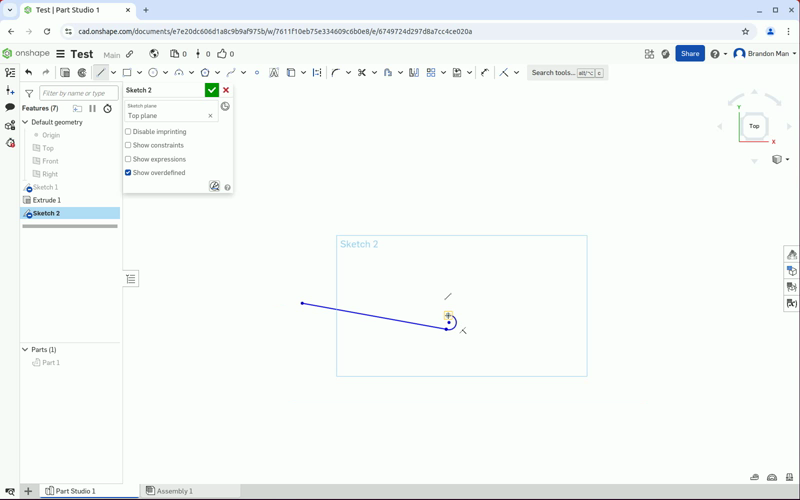
scroll(-6)
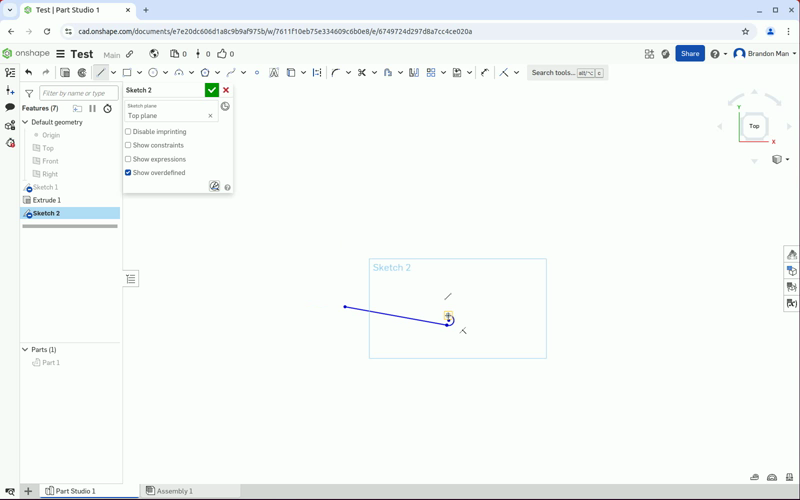
scroll(-6)
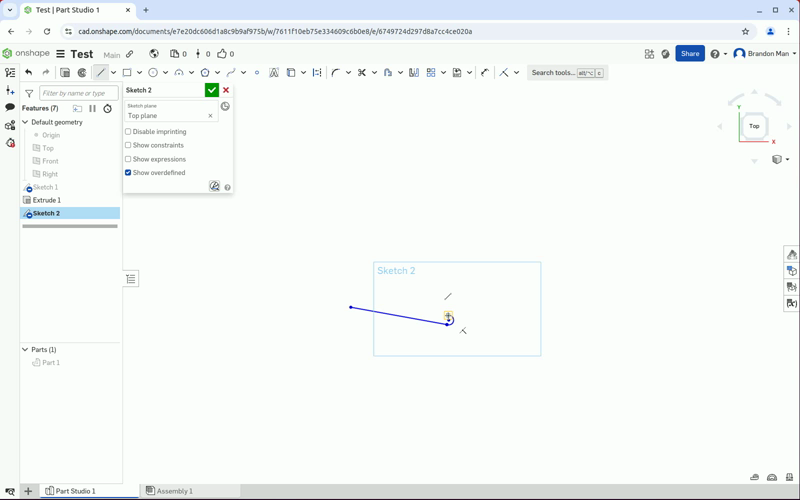
scroll(-6)
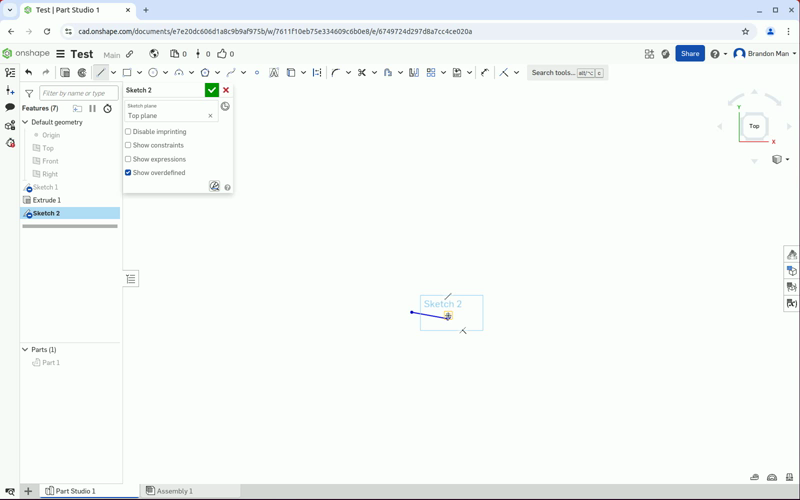
key_down(shift)
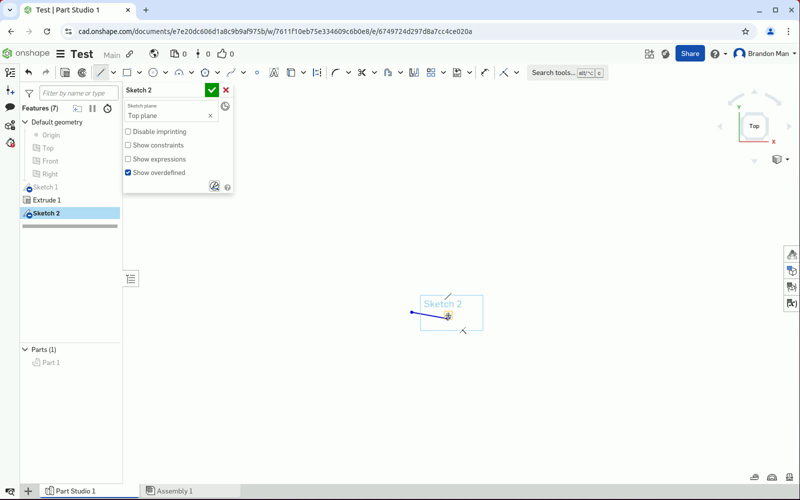
mouse_move(478, 315)
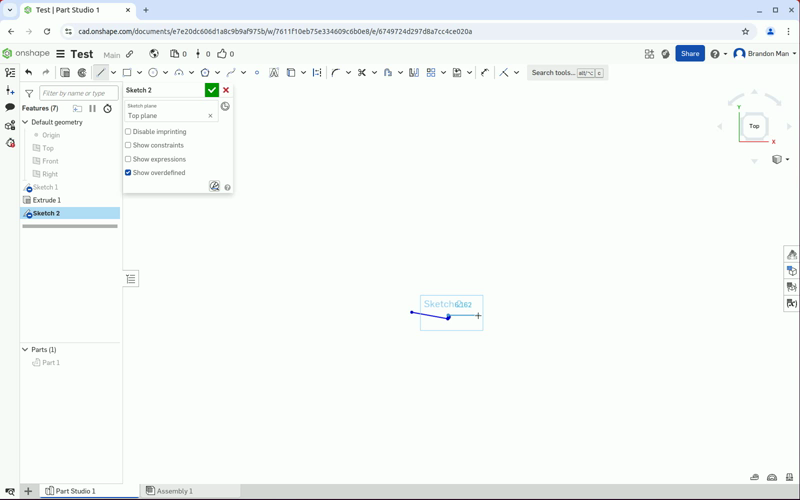
mouse_move(412, 308)
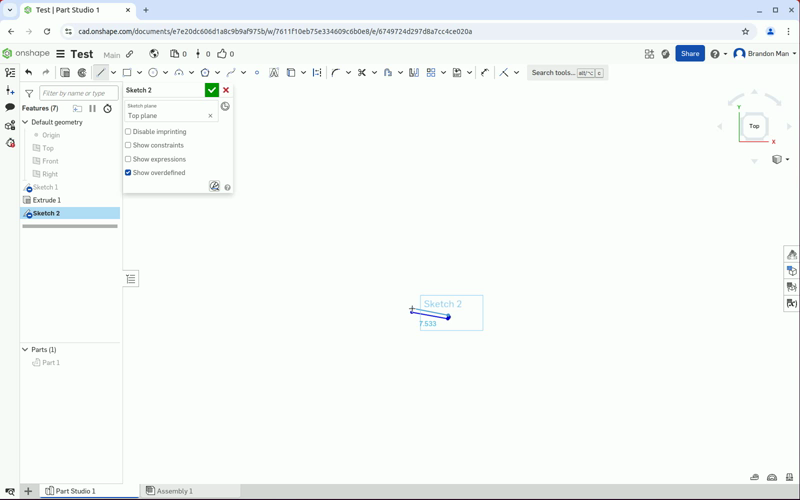
scroll(6)
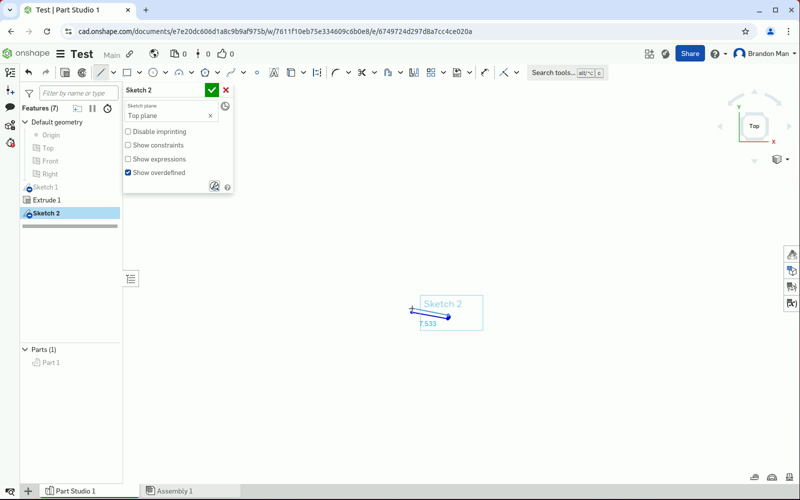
scroll(6)
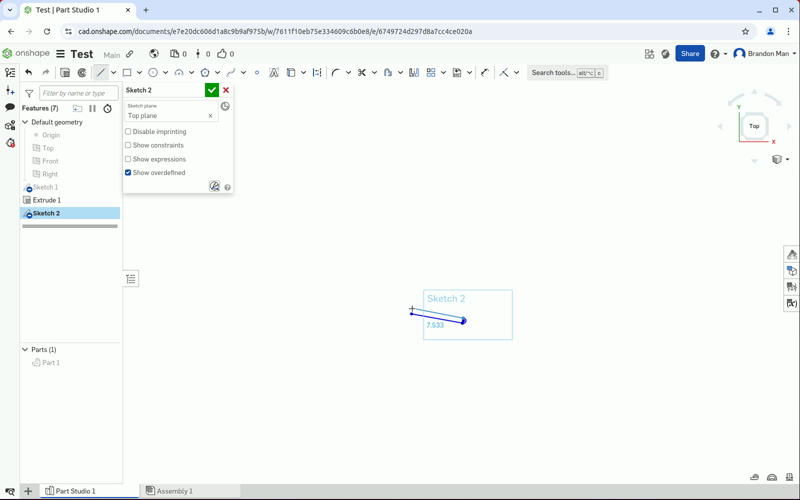
scroll(6)
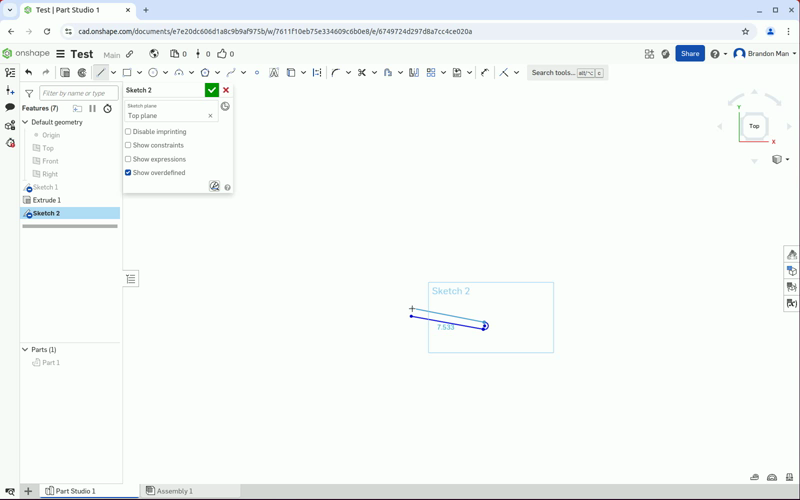
scroll(6)
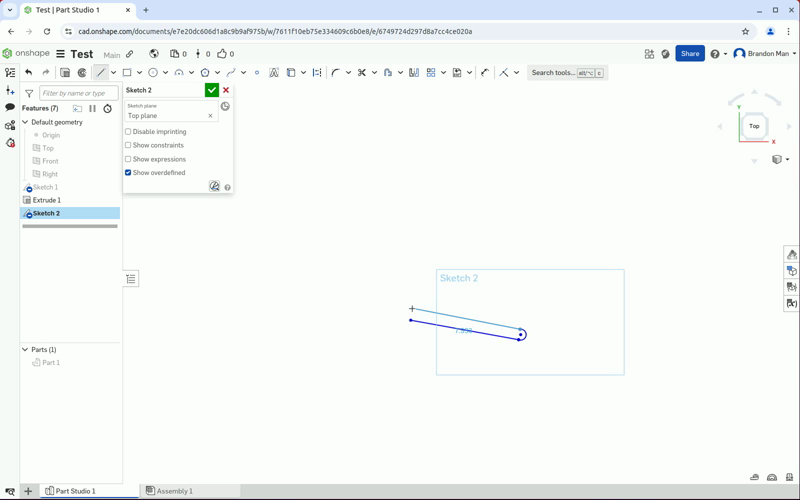
scroll(6)
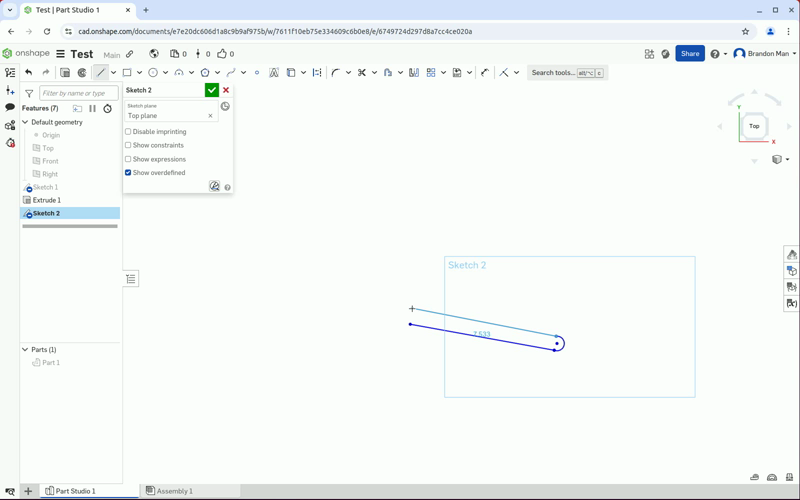
scroll(6)
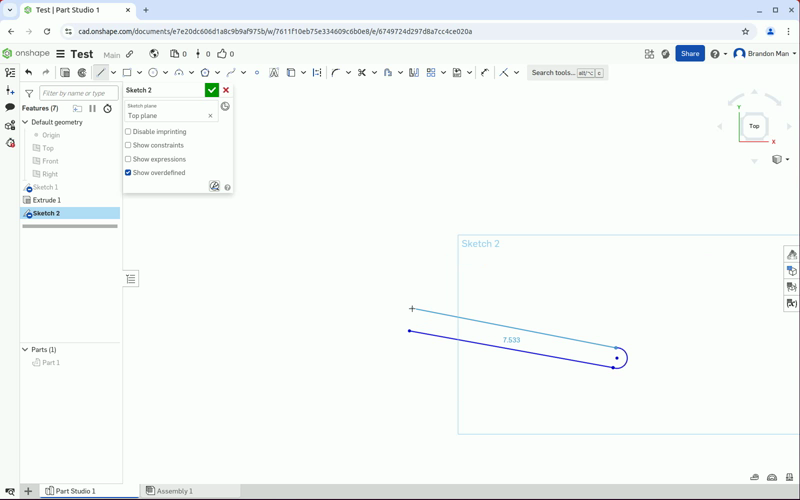
scroll(6)
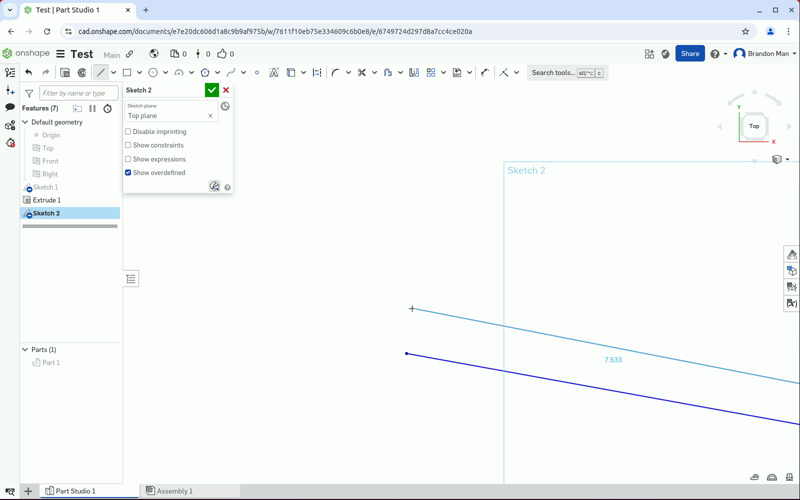
click(412, 308)
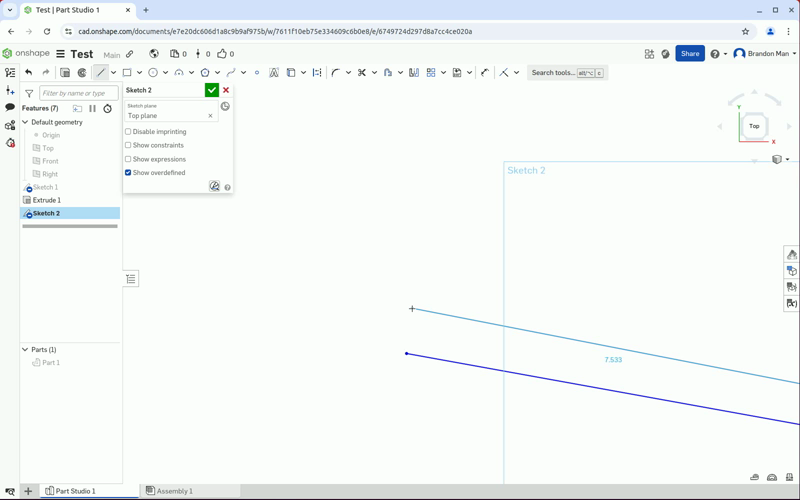
scroll(-6)
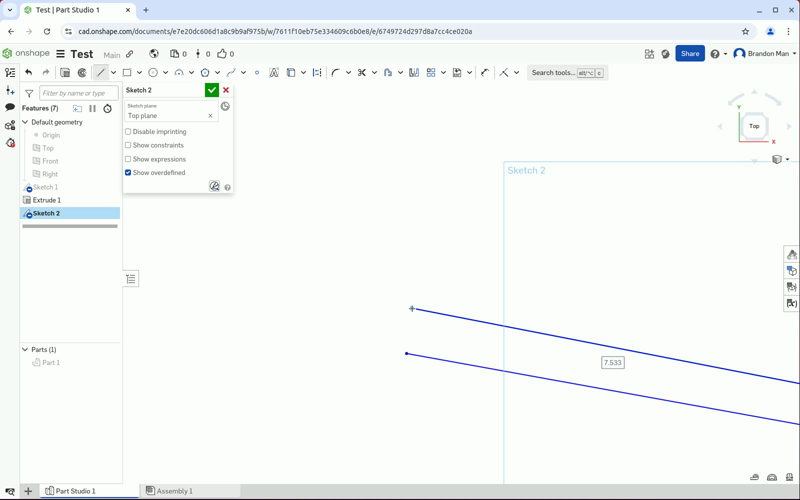
scroll(-6)
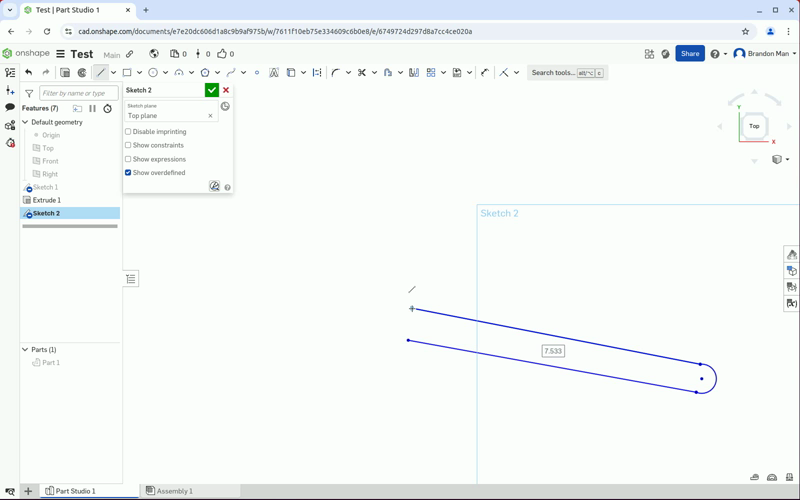
scroll(-6)
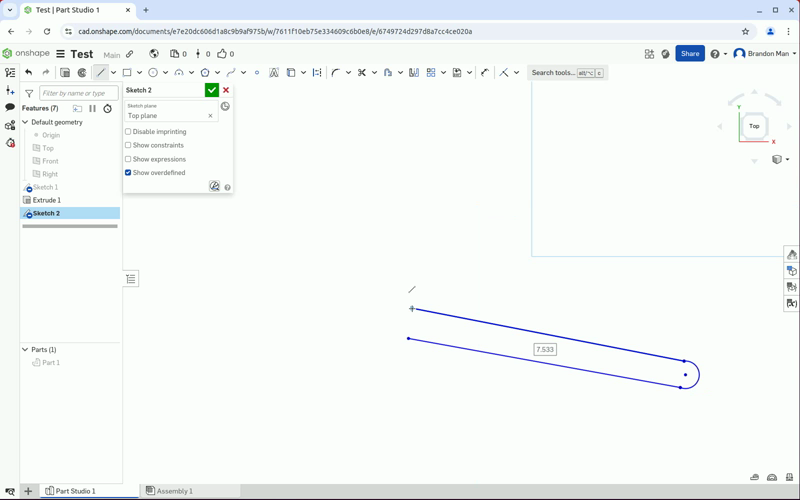
scroll(-6)
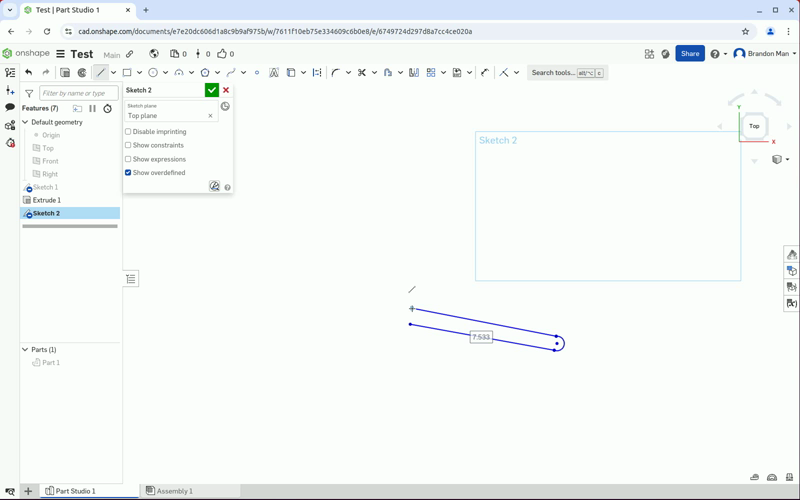
scroll(-6)
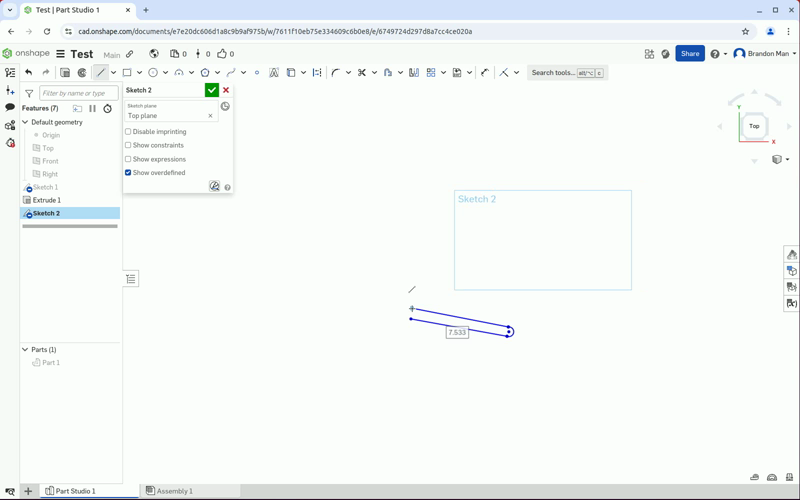
scroll(-6)
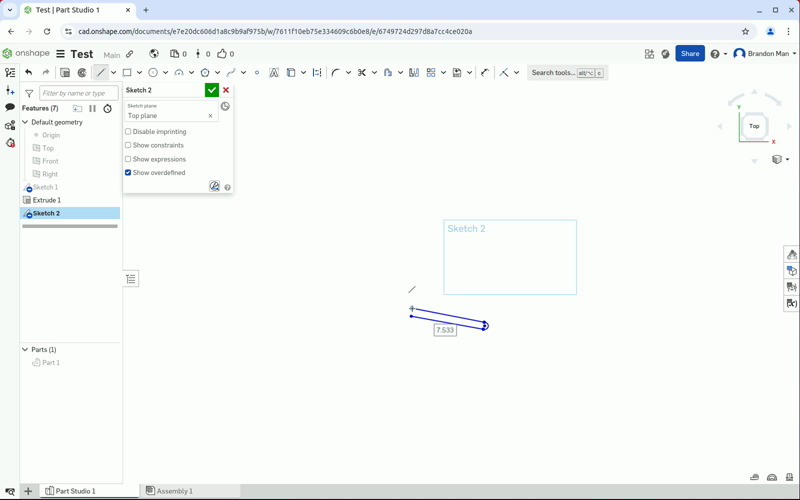
scroll(-6)
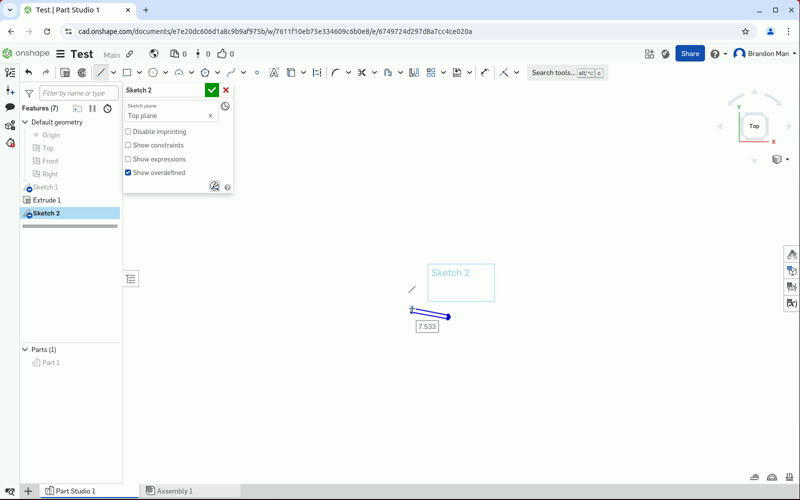
key_up(shift)
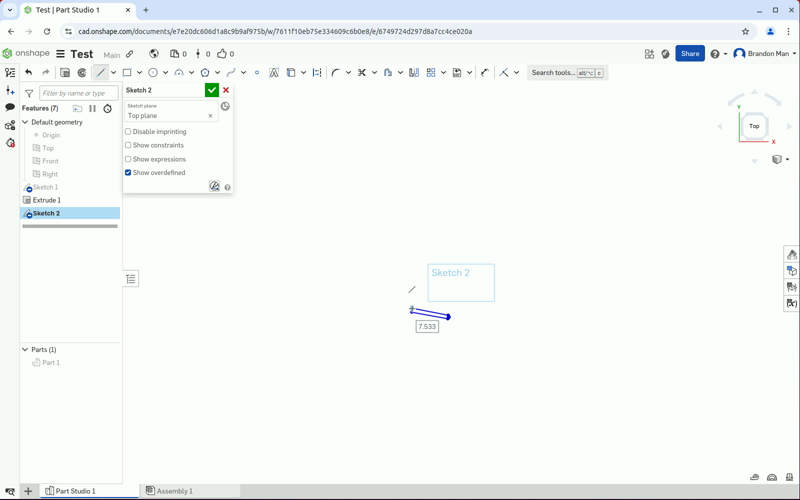
key(esc)
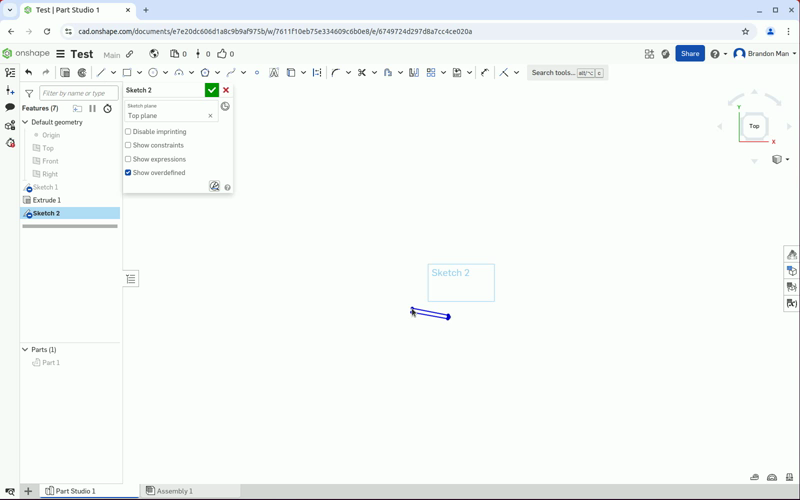
key(a)
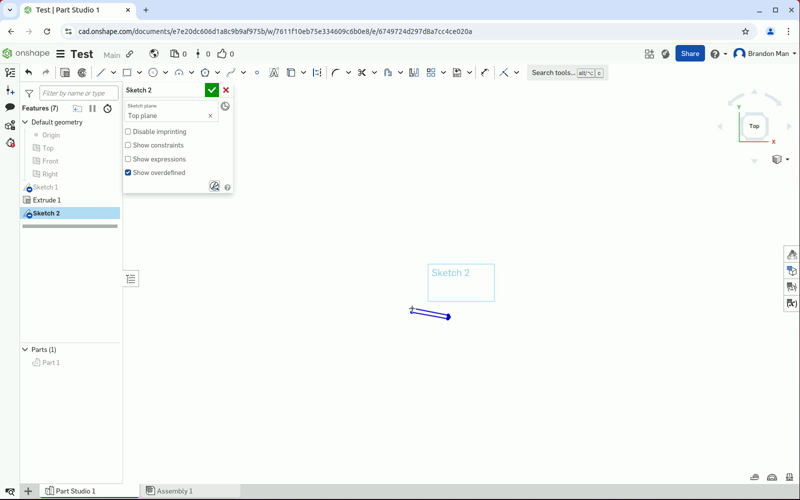
mouse_move(412, 308)
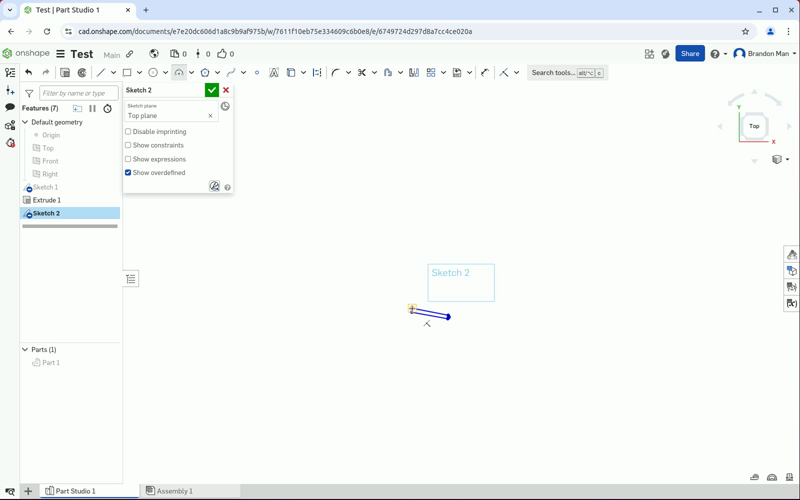
scroll(6)
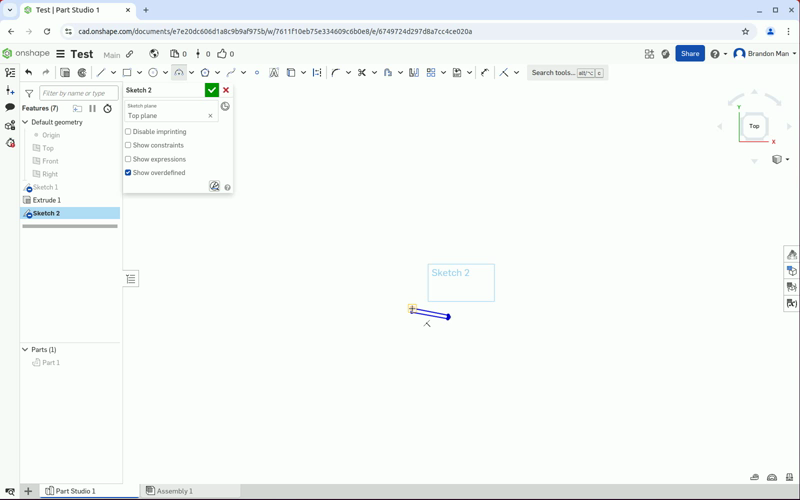
scroll(6)
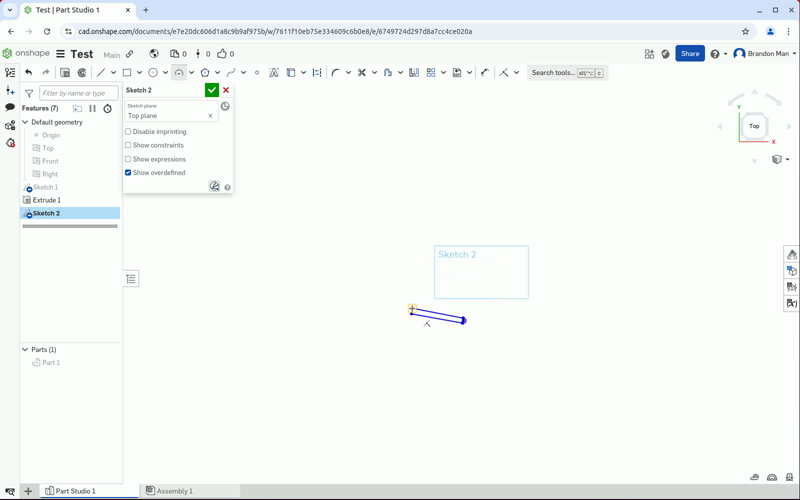
scroll(6)
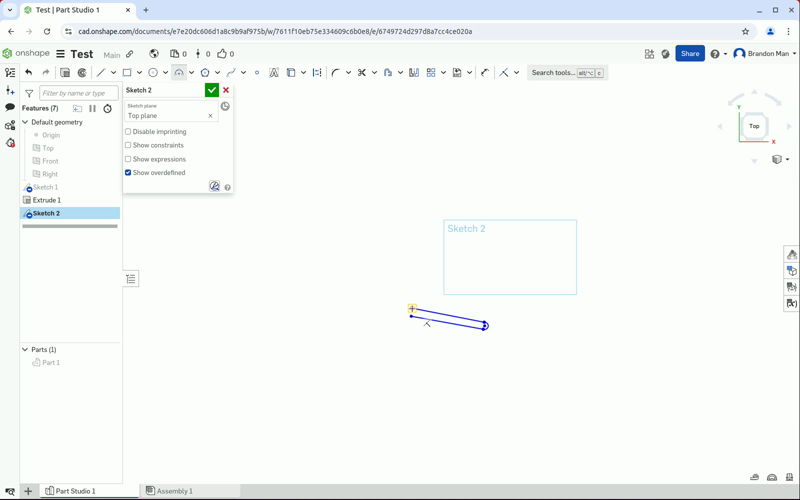
scroll(6)
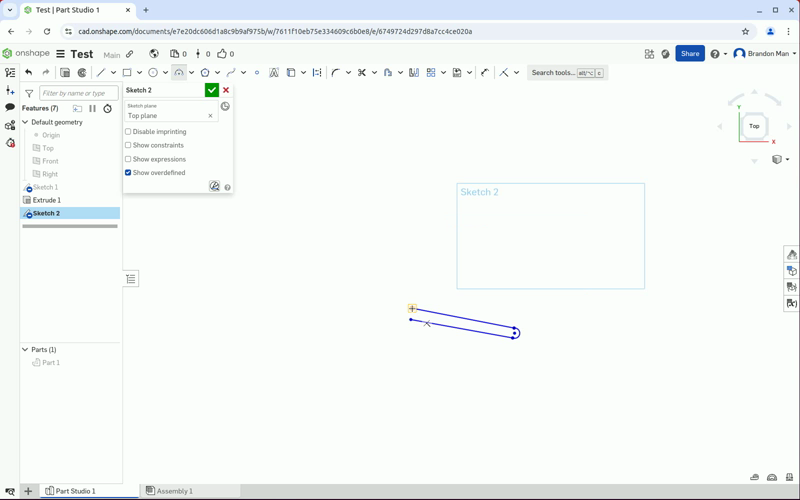
scroll(6)
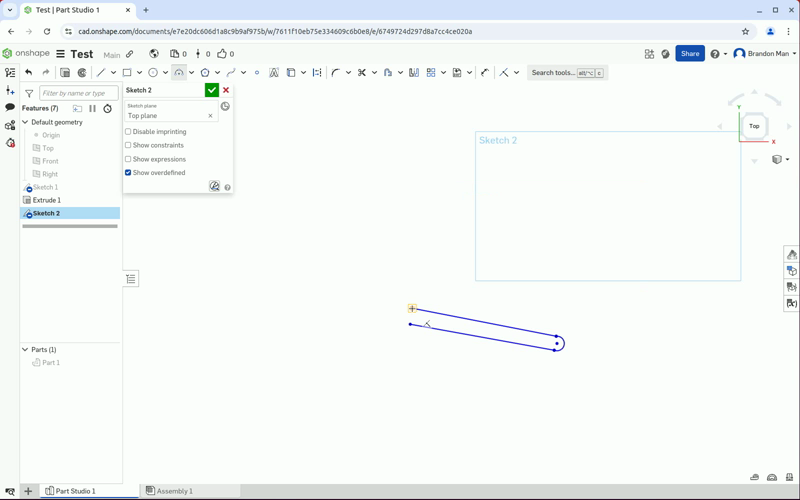
scroll(6)
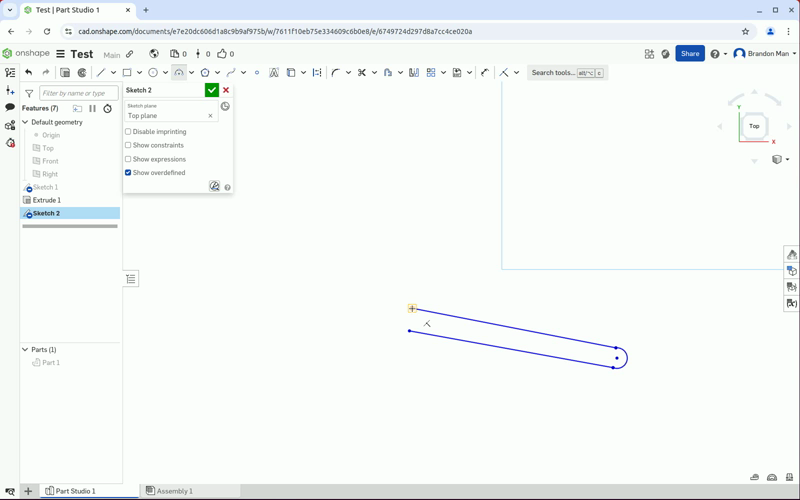
scroll(6)
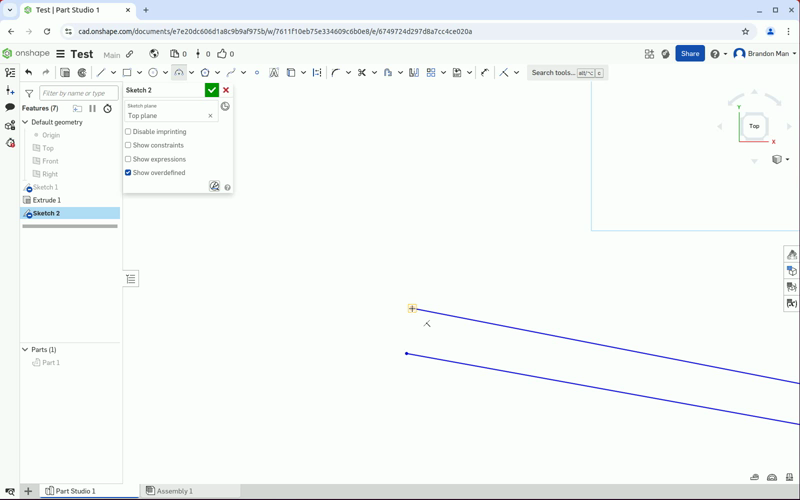
click(412, 308)
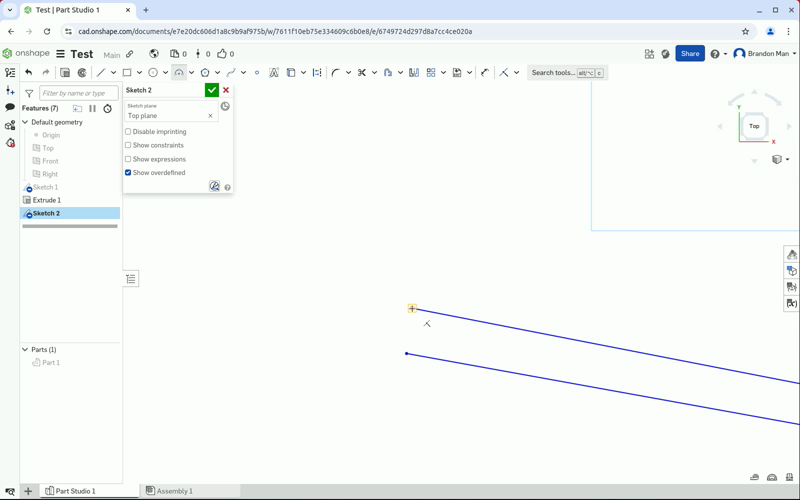
scroll(-6)
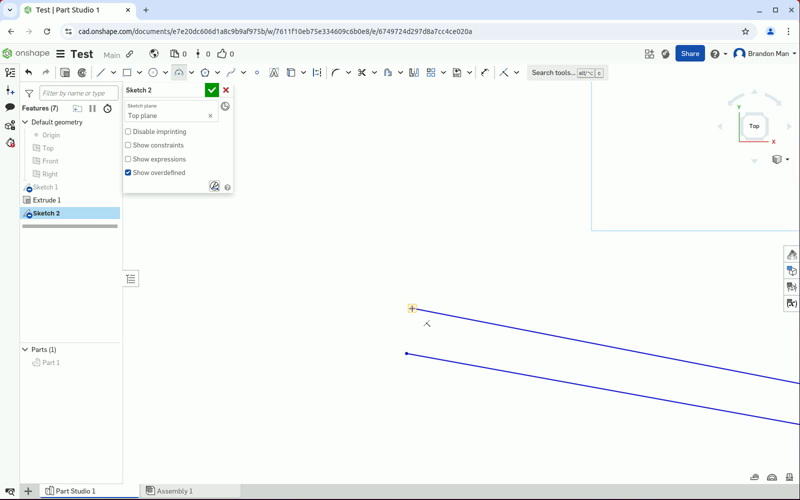
scroll(-6)
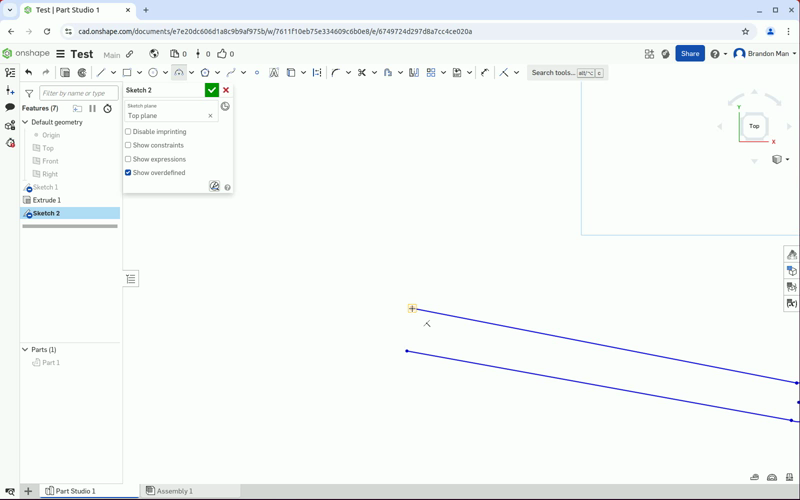
scroll(-6)
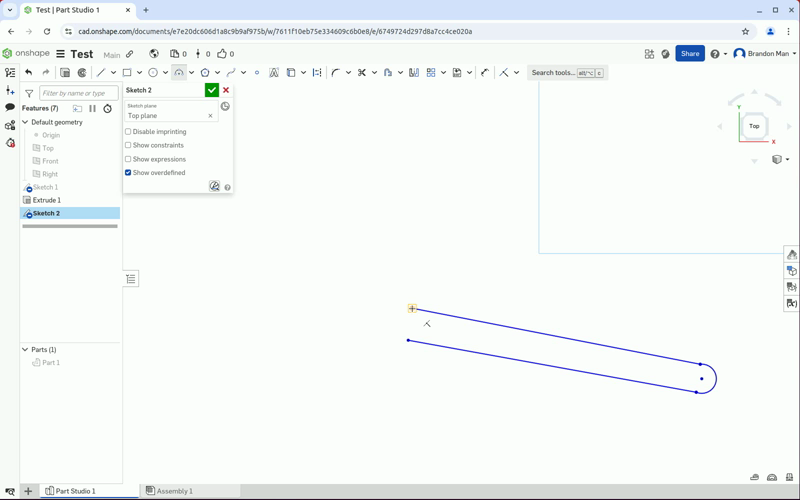
scroll(-6)
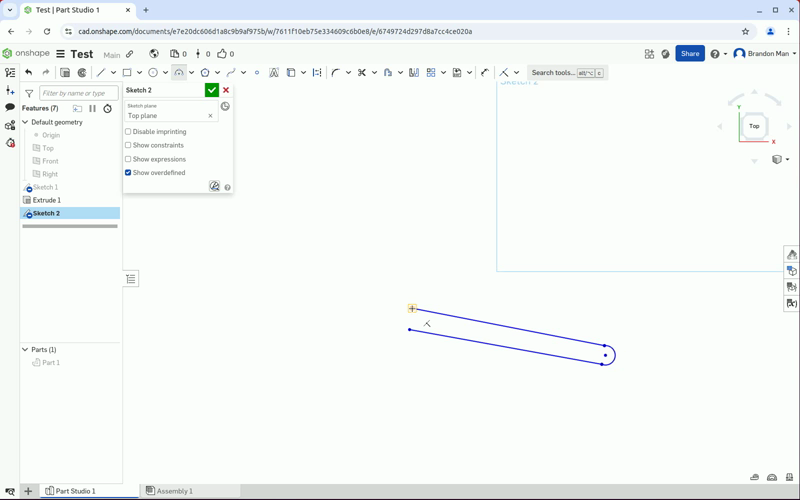
scroll(-6)
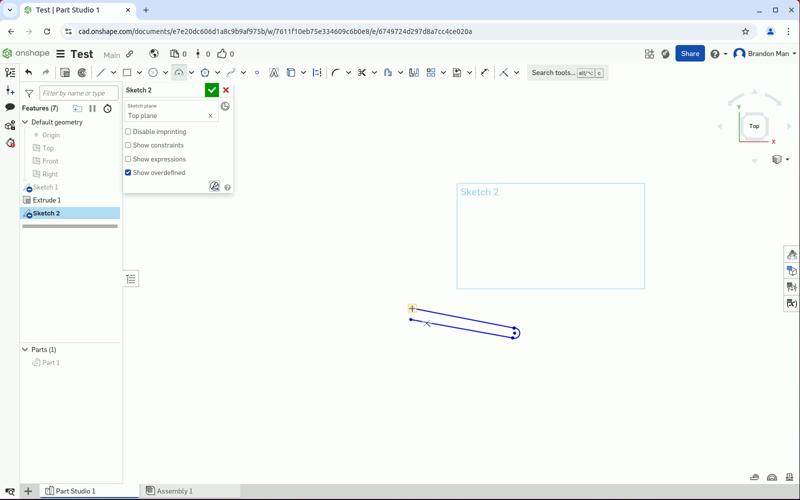
scroll(-6)
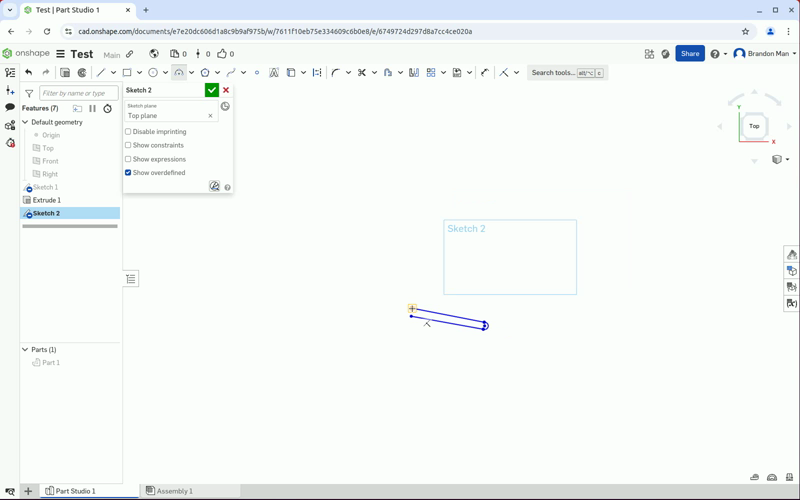
scroll(-6)
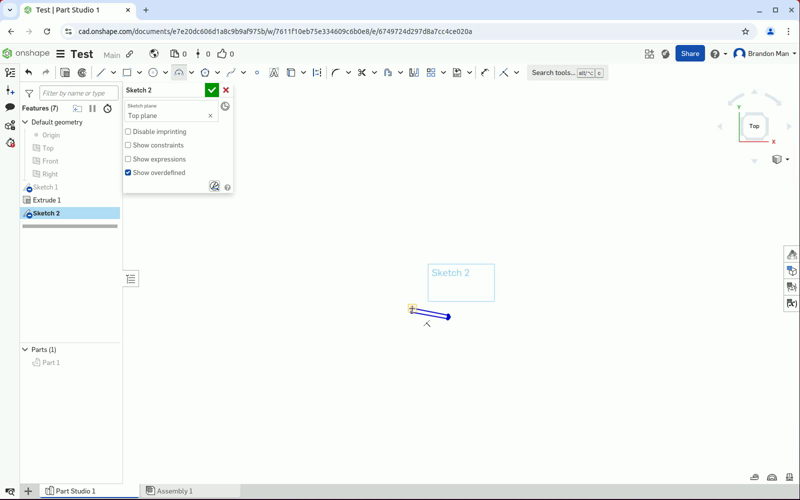
mouse_move(411, 312)
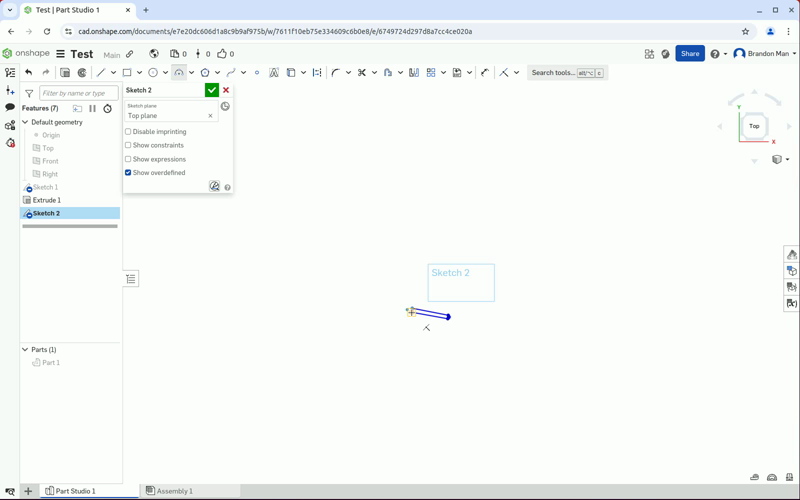
scroll(6)
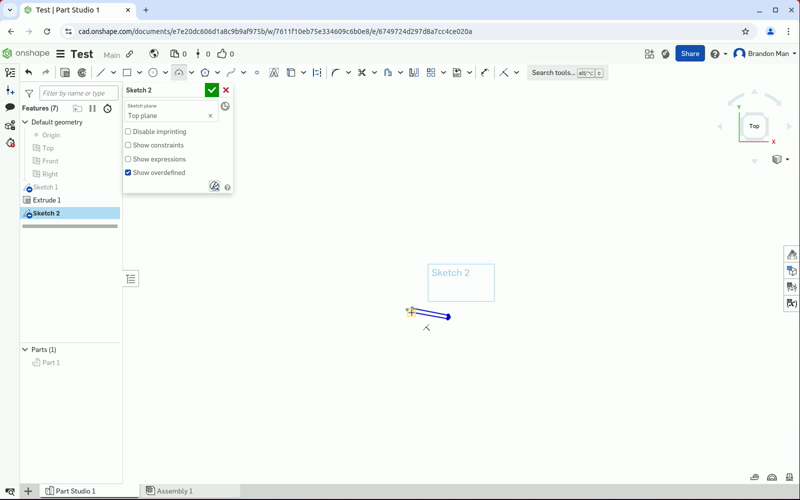
scroll(6)
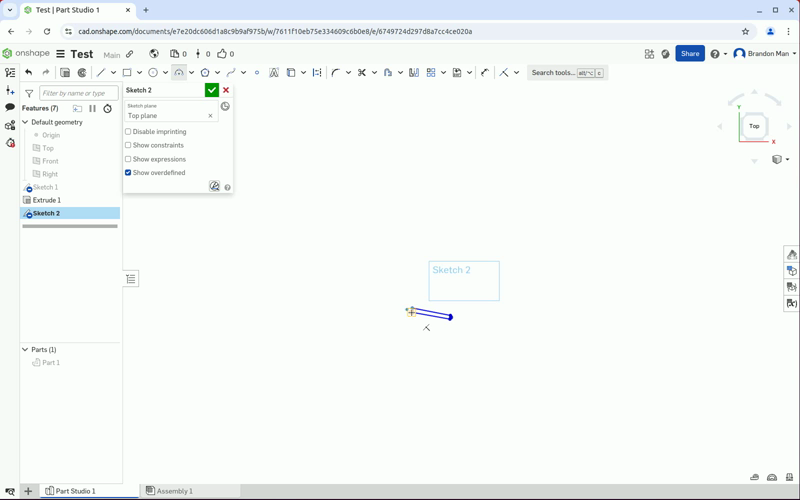
scroll(6)
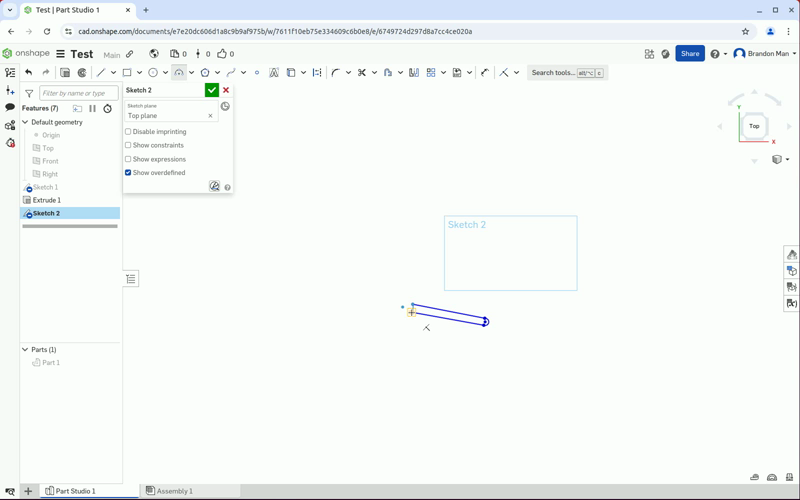
scroll(6)
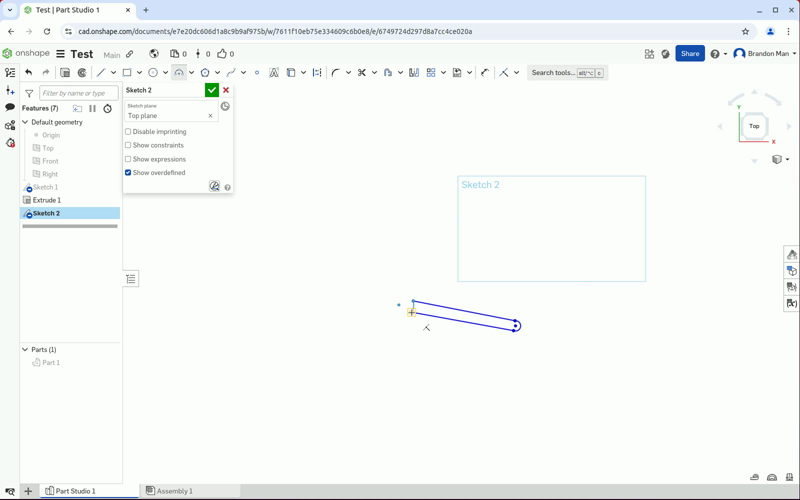
scroll(6)
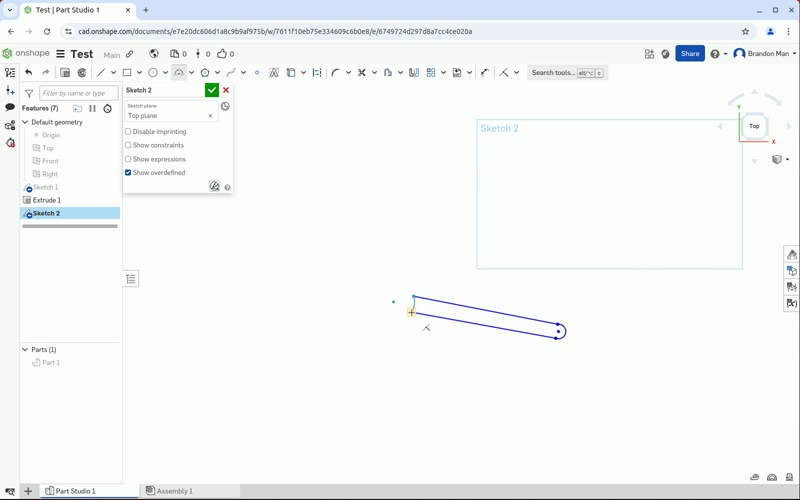
scroll(6)
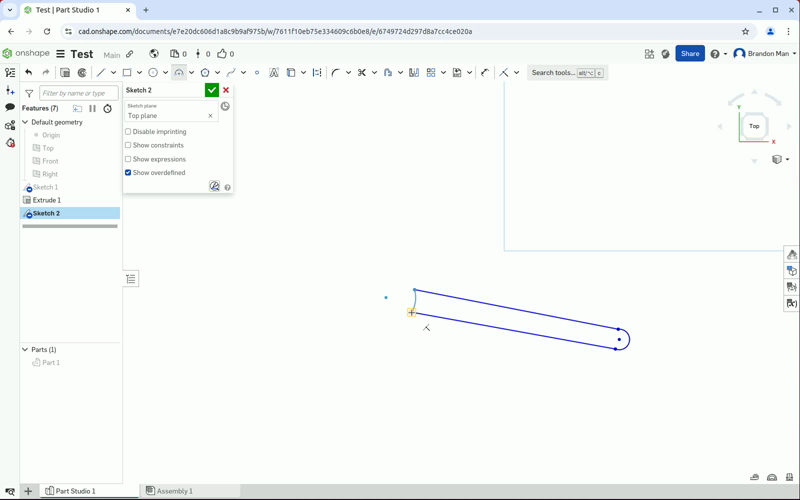
scroll(6)
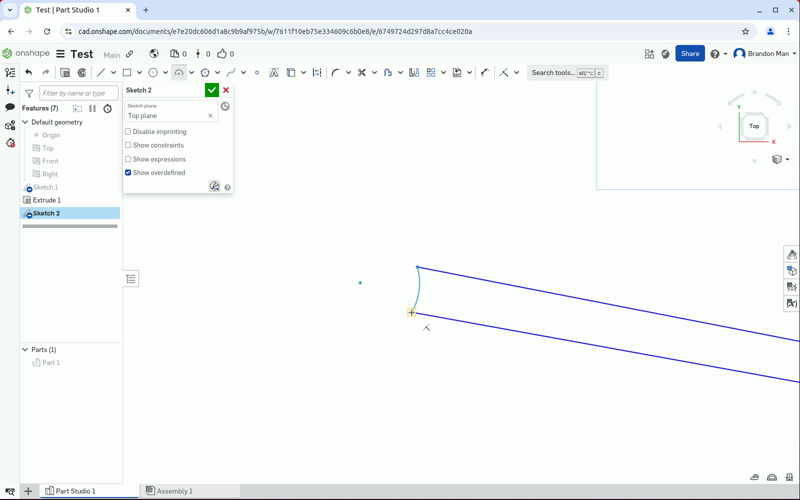
click(411, 312)
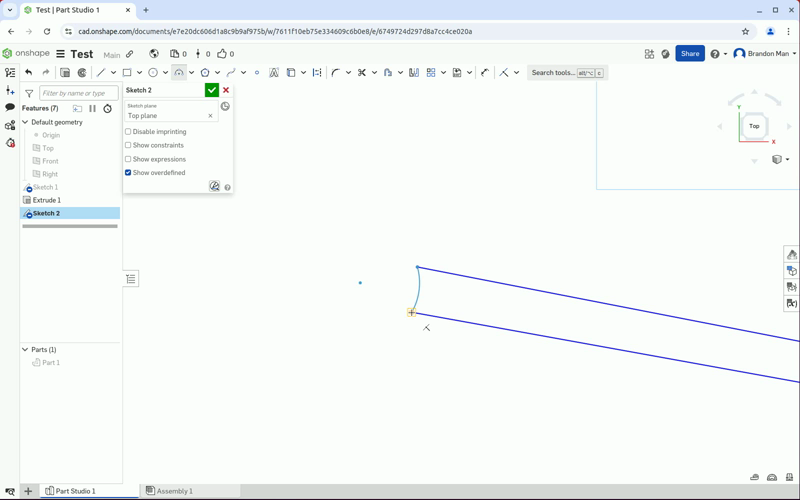
scroll(-6)
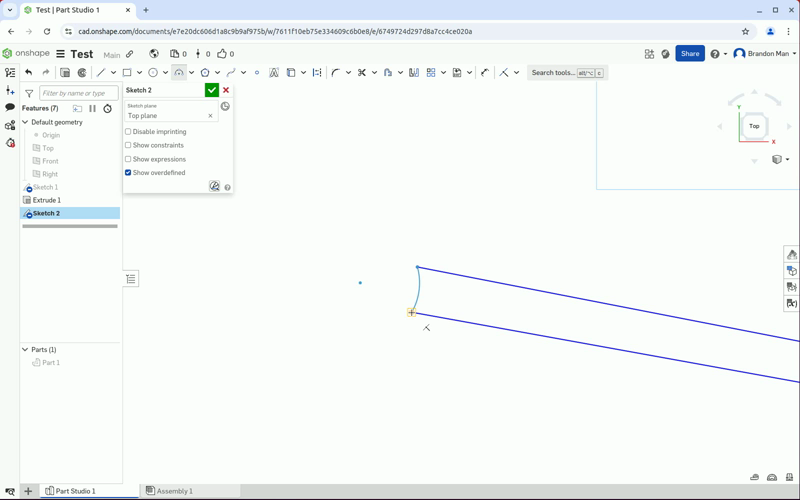
scroll(-6)
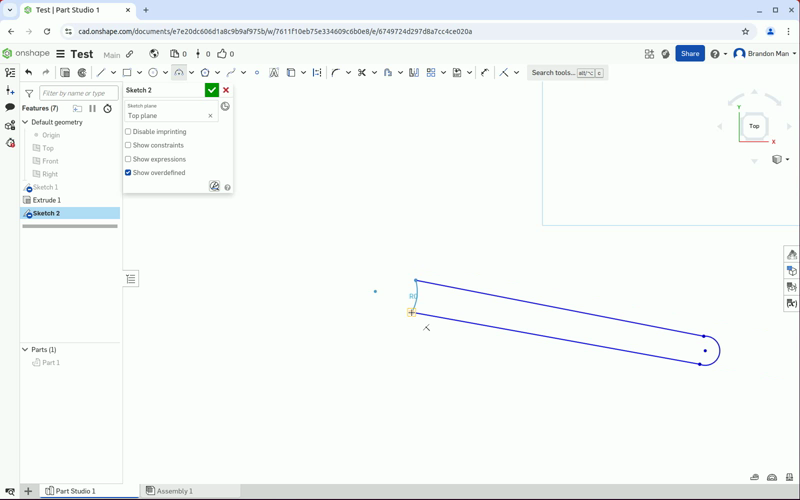
scroll(-6)
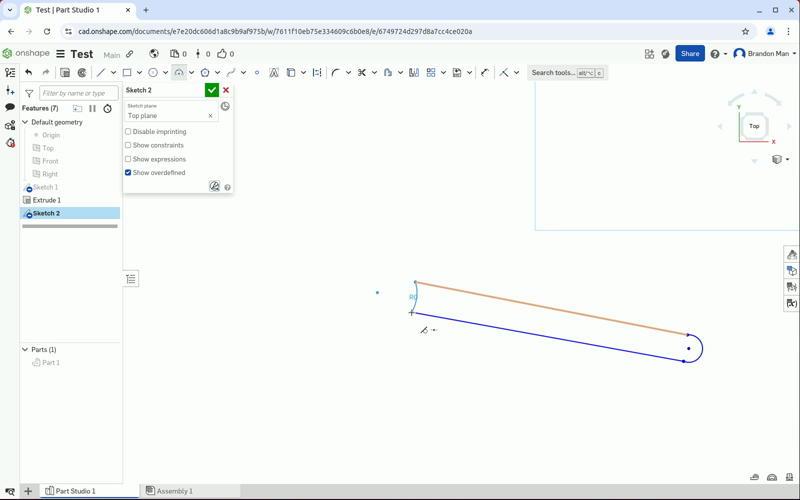
scroll(-6)
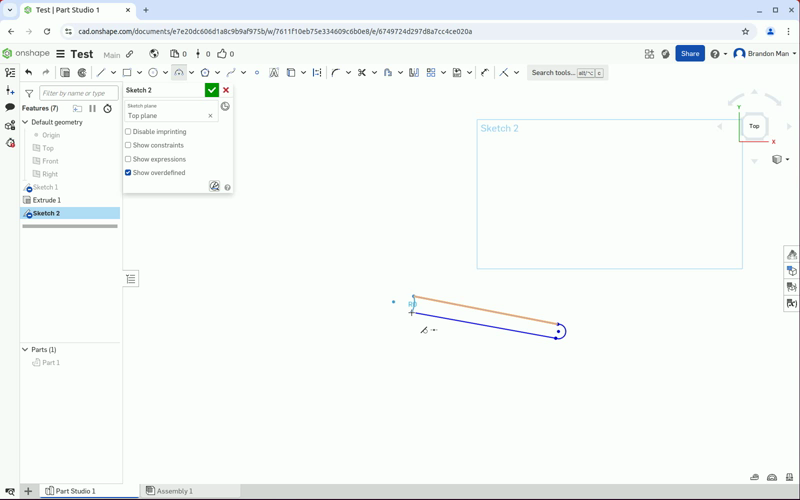
scroll(-6)
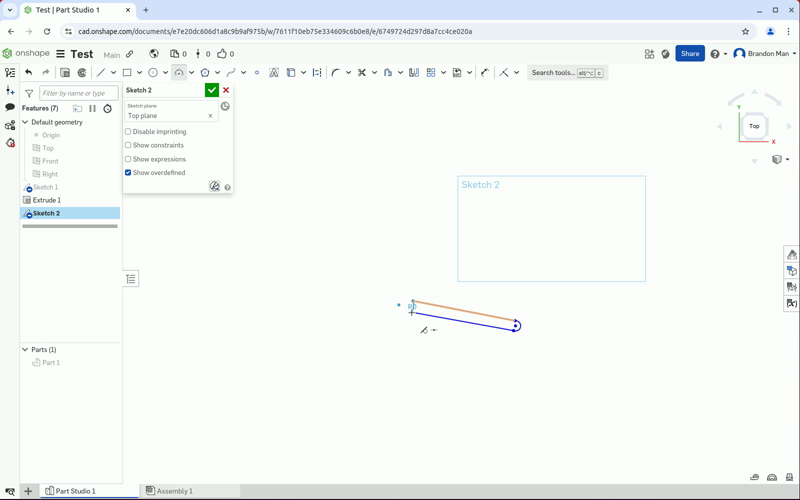
scroll(-6)
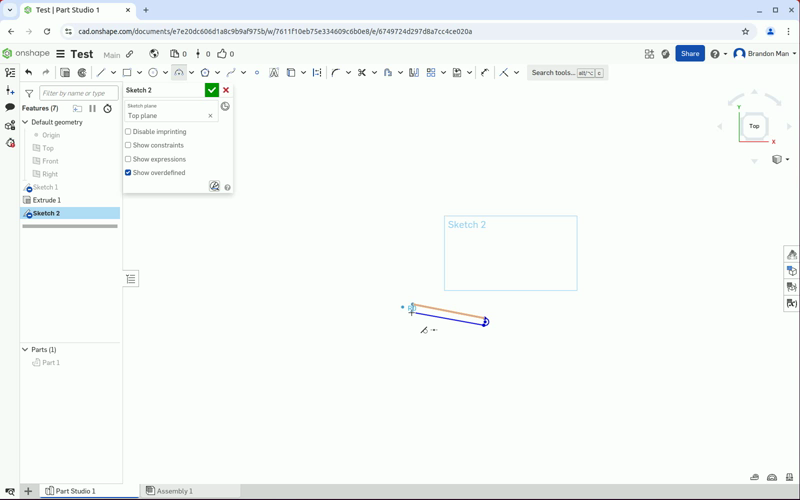
scroll(-6)
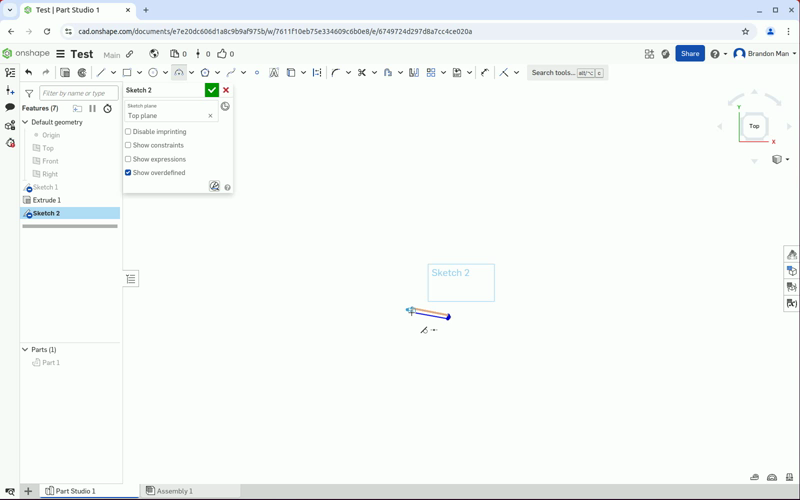
key_down(shift)
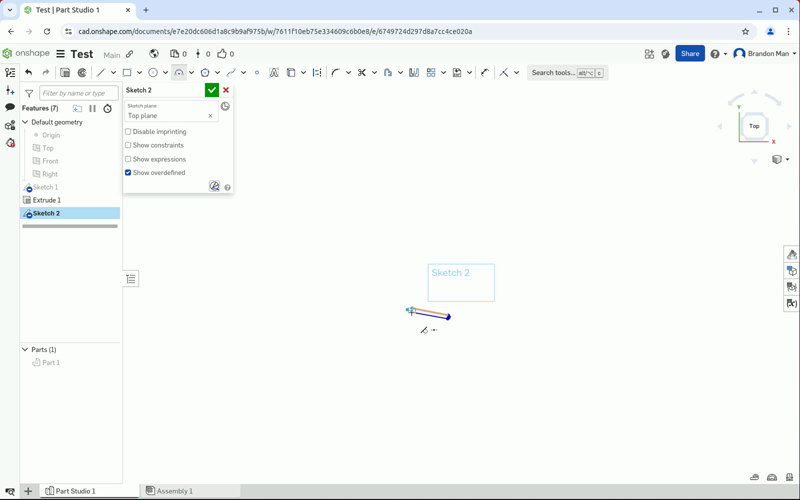
mouse_move(410, 309)
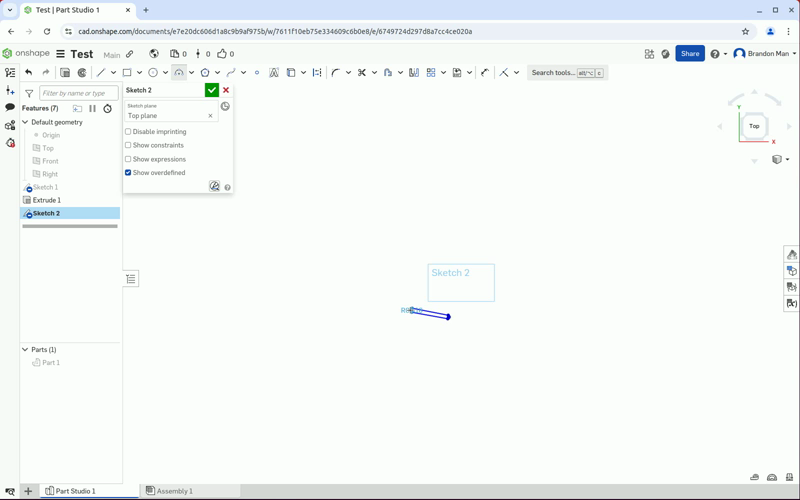
scroll(6)
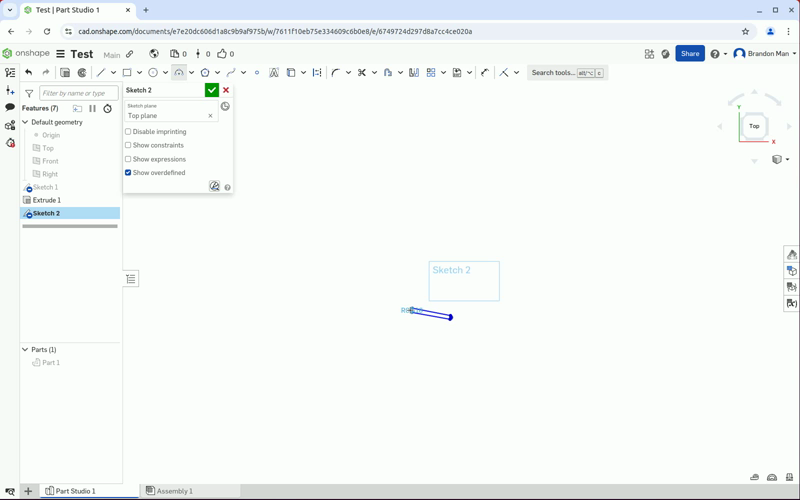
scroll(6)
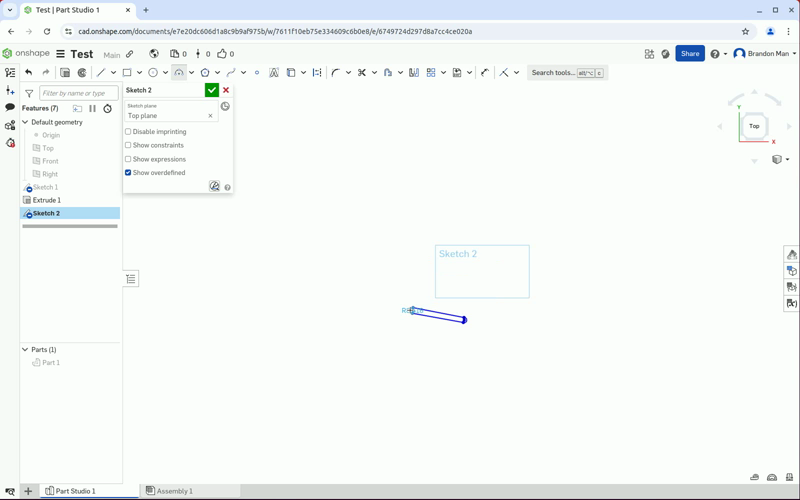
scroll(6)
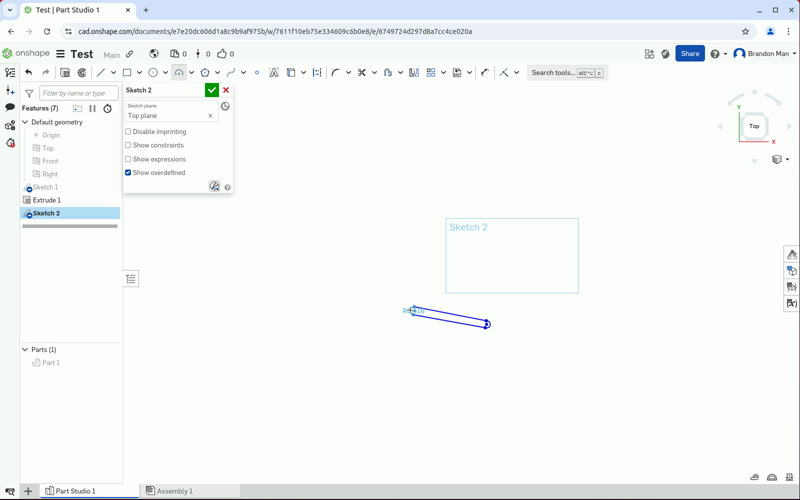
scroll(6)
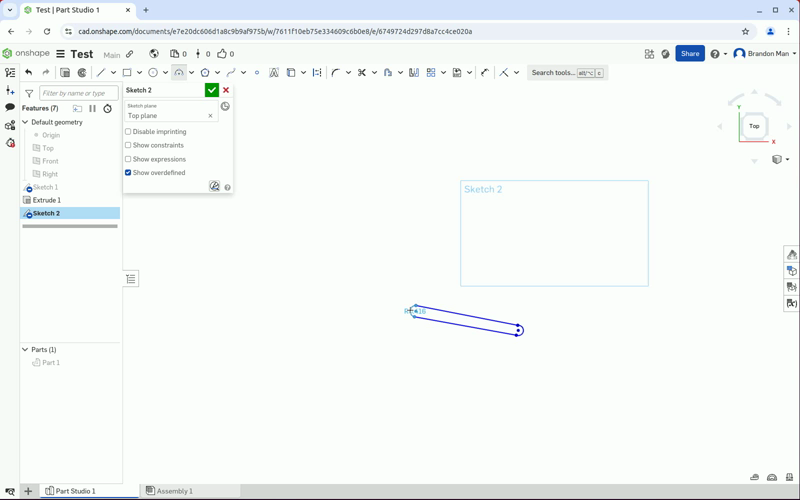
scroll(6)
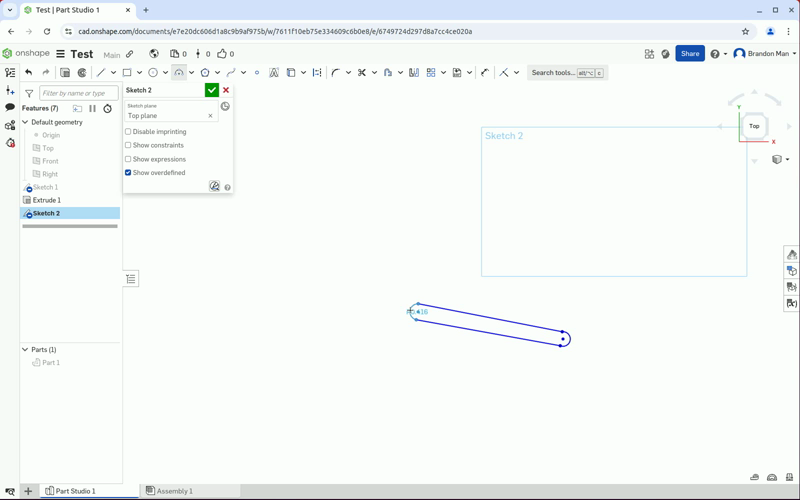
scroll(6)
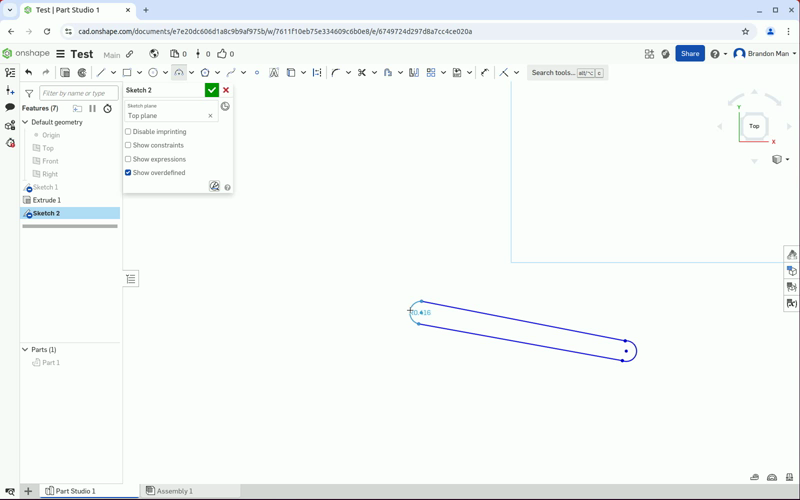
scroll(6)
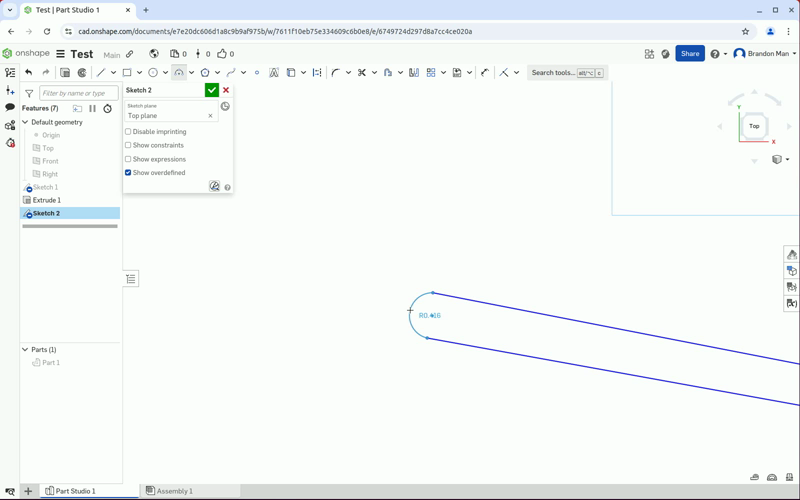
click(410, 309)
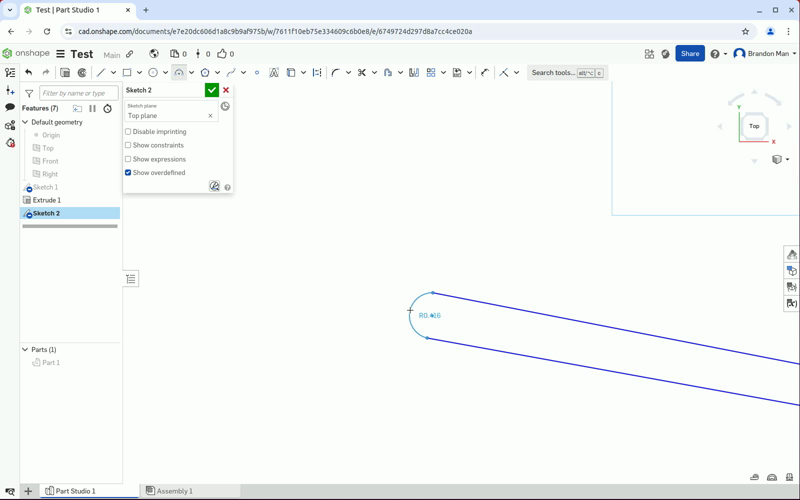
scroll(-6)
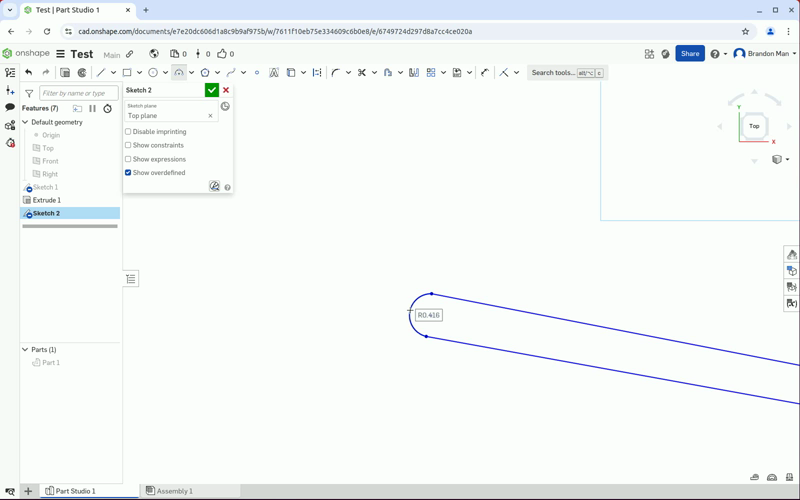
scroll(-6)
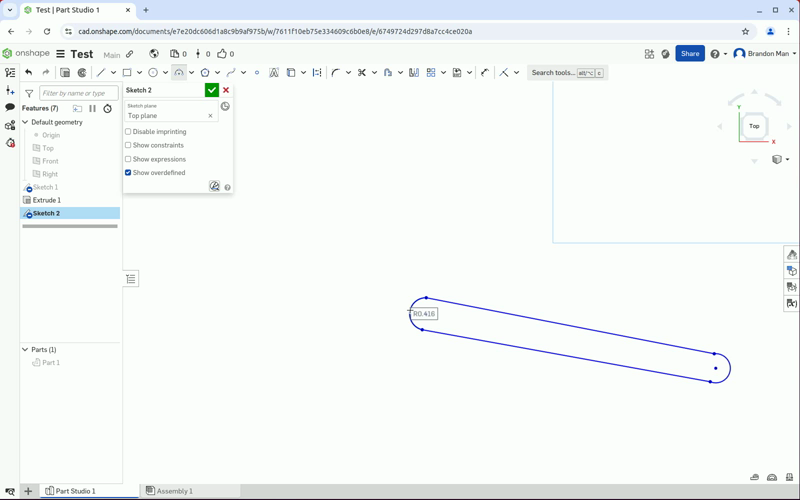
scroll(-6)
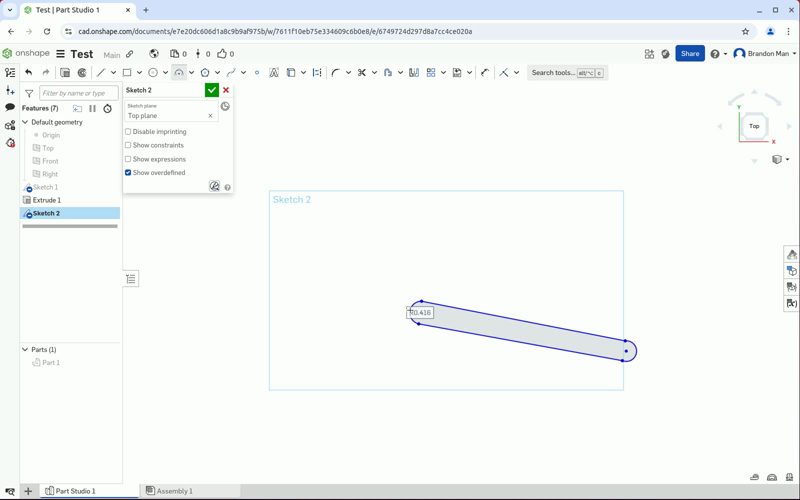
scroll(-6)
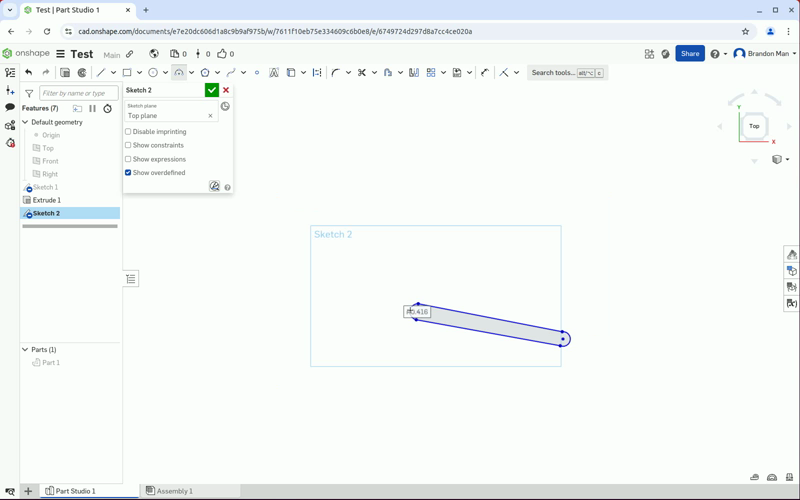
scroll(-6)
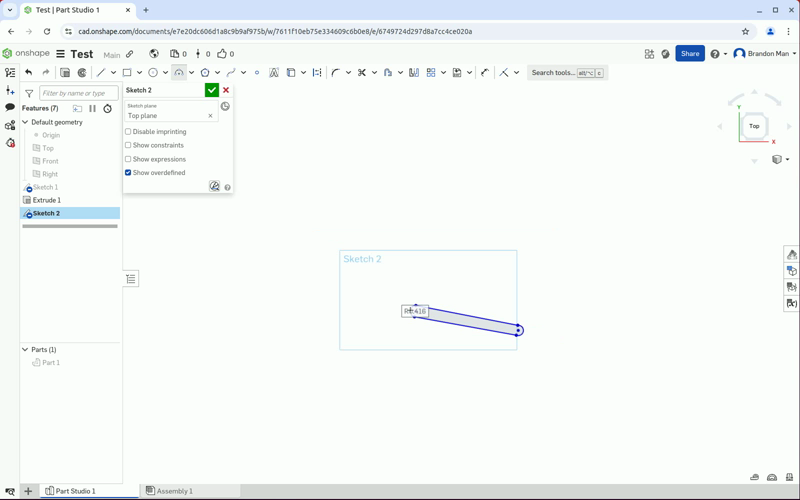
scroll(-6)
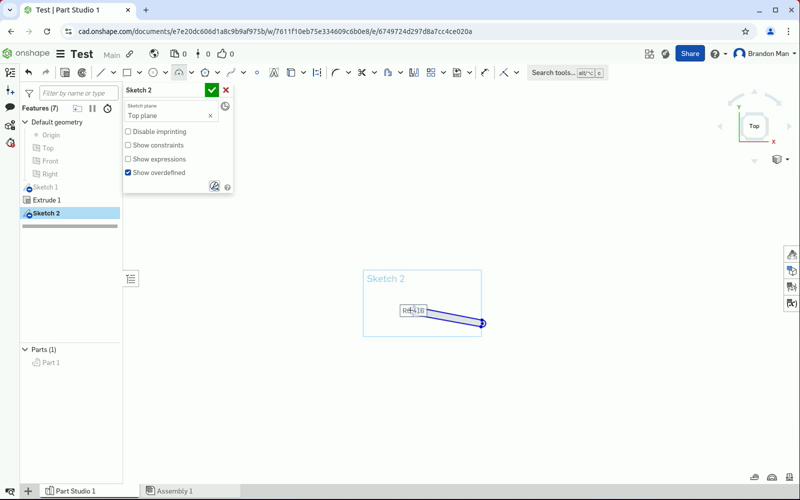
scroll(-6)
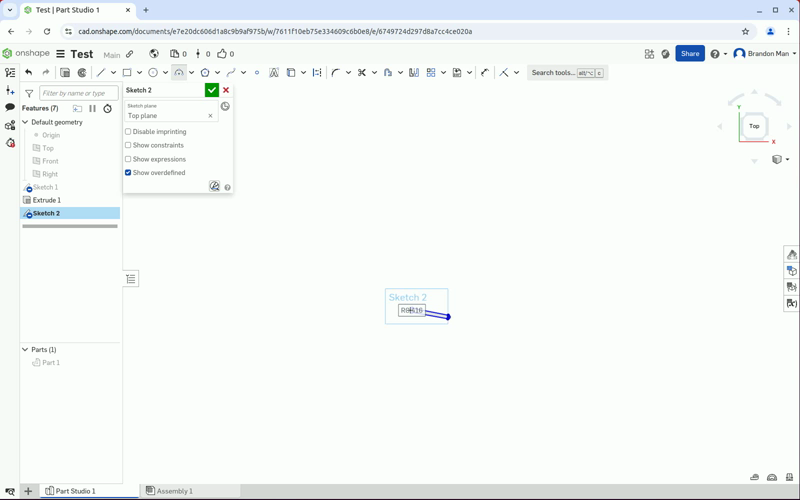
key_up(shift)
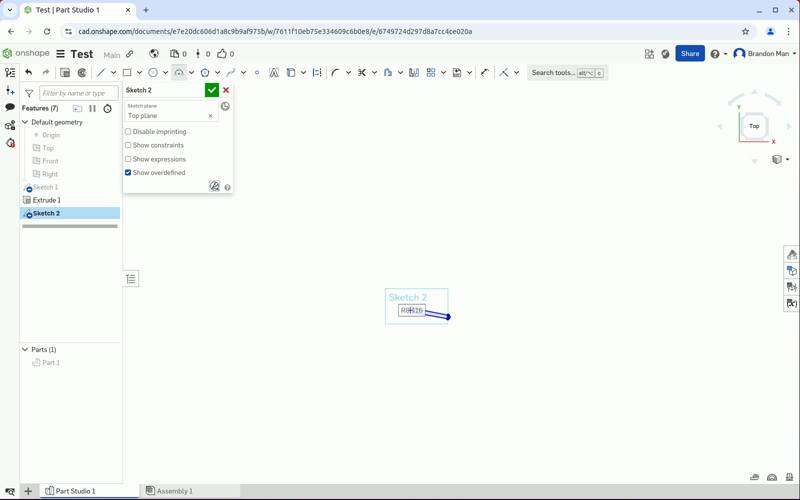
key(esc)
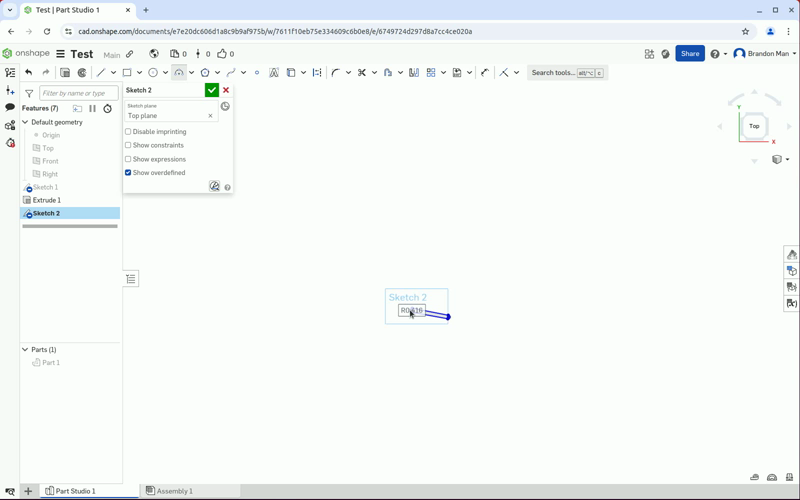
mouse_move(439, 313)
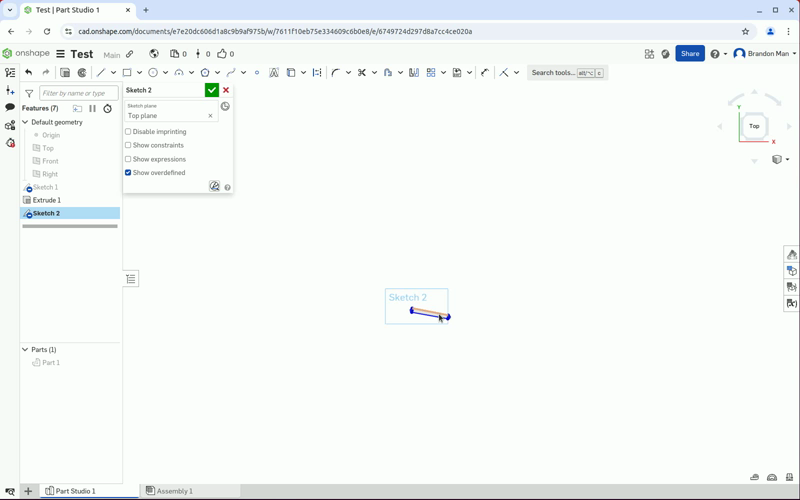
scroll(6)
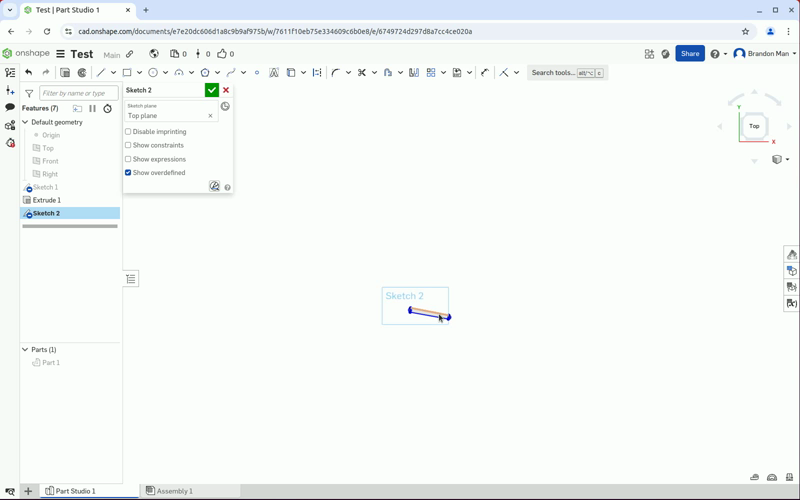
scroll(6)
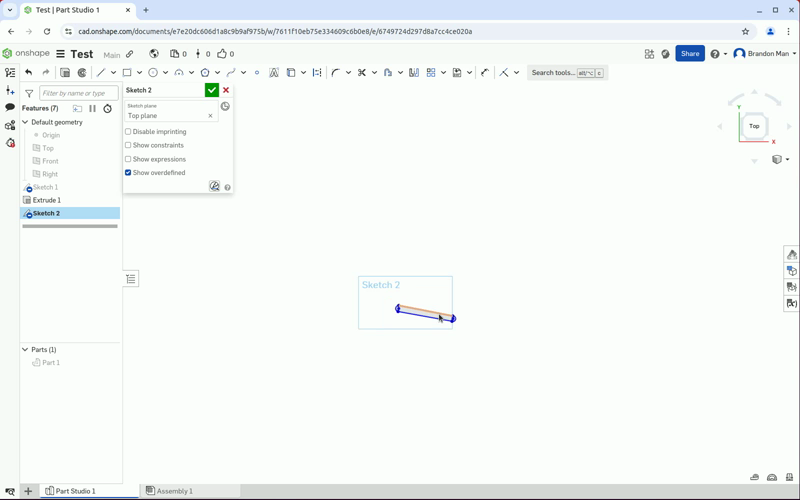
scroll(6)
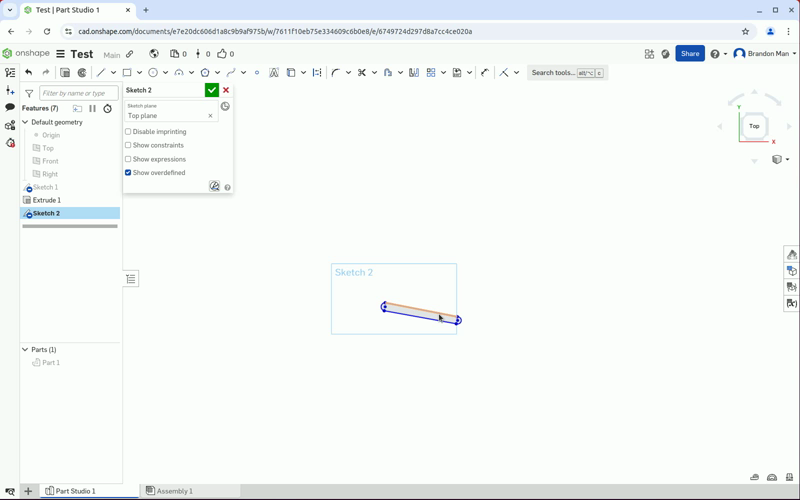
scroll(6)
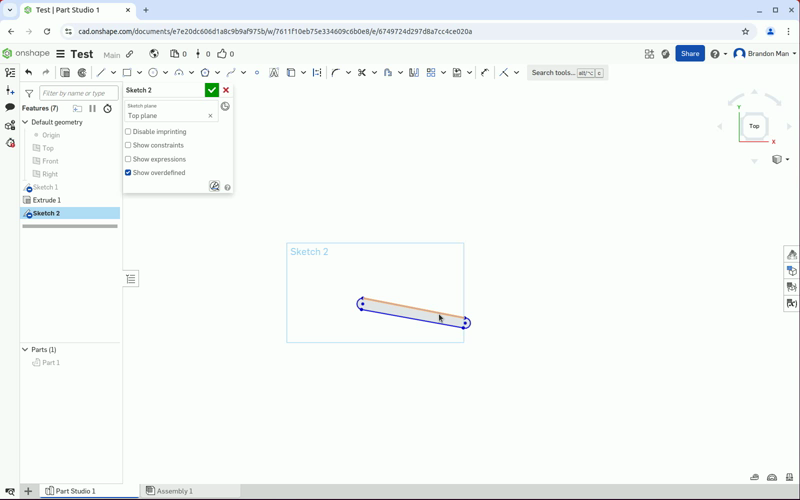
scroll(6)
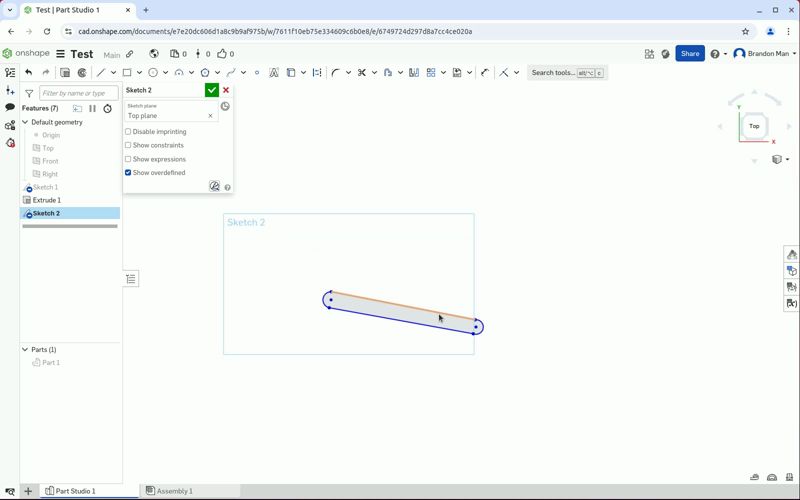
scroll(6)
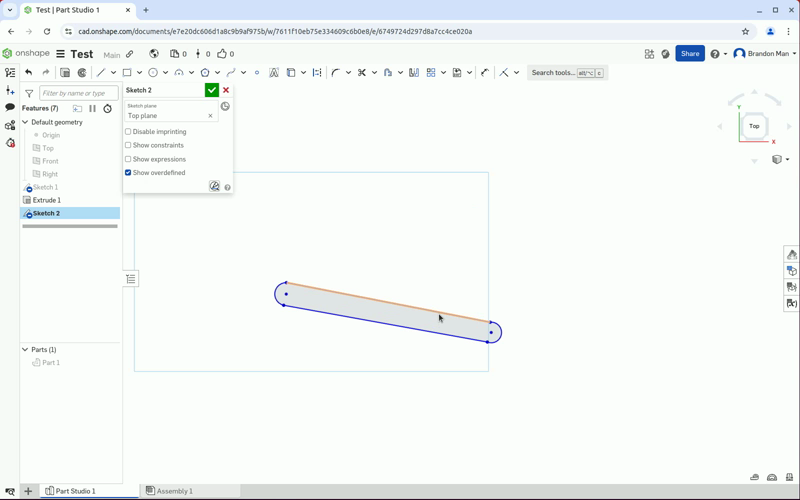
scroll(6)
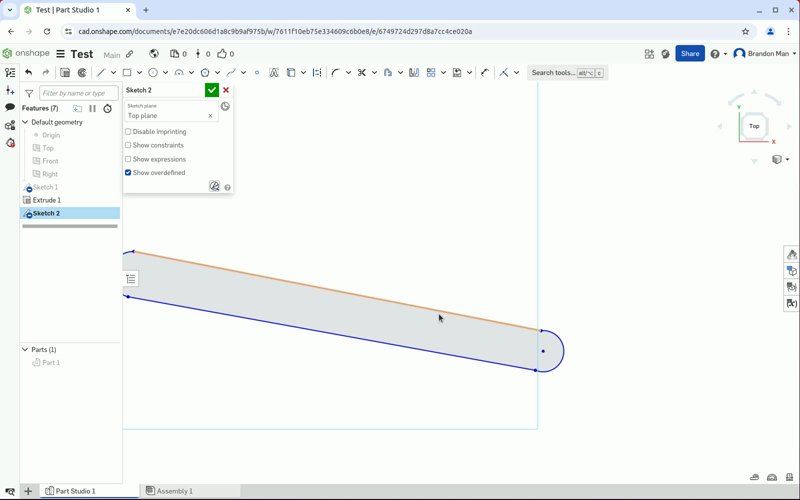
click(439, 313)
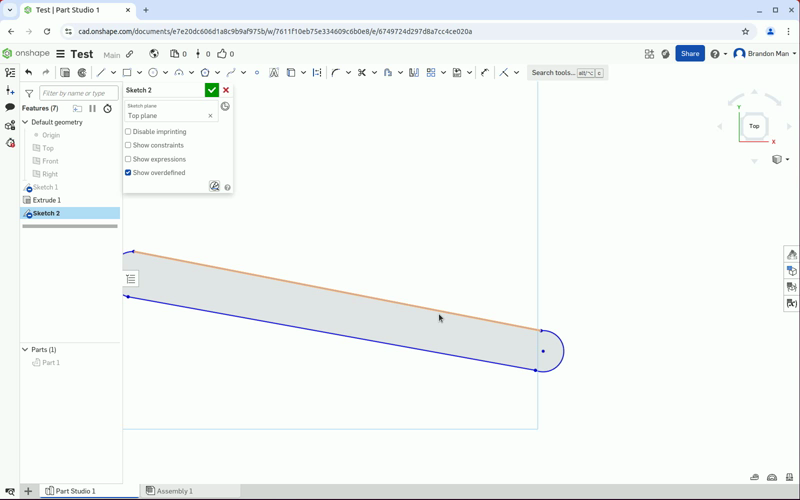
scroll(-6)
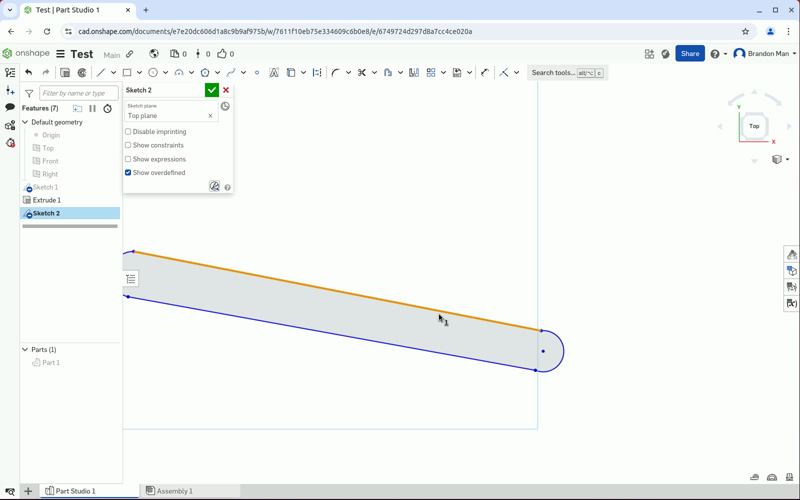
scroll(-6)
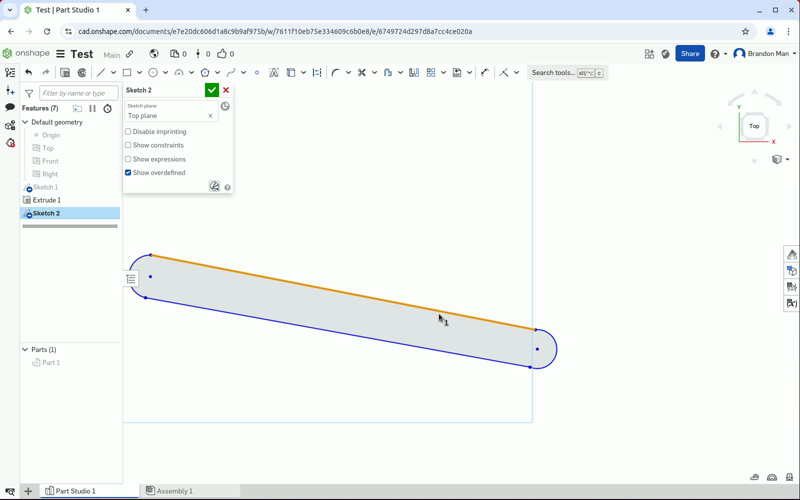
scroll(-6)
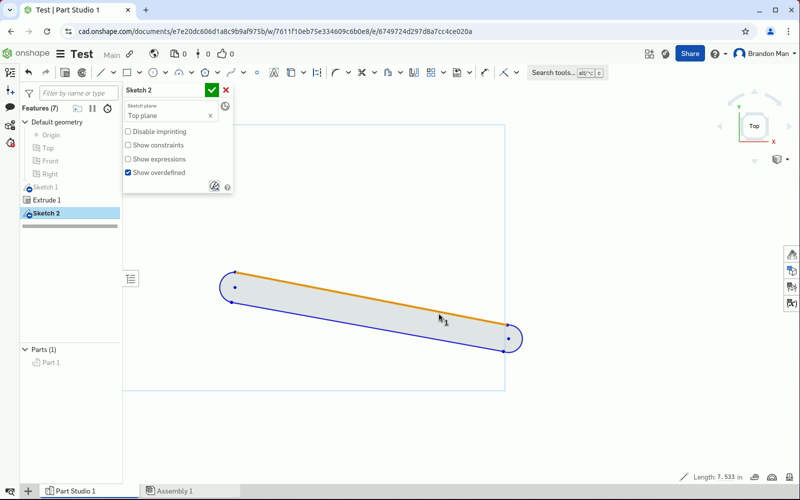
scroll(-6)
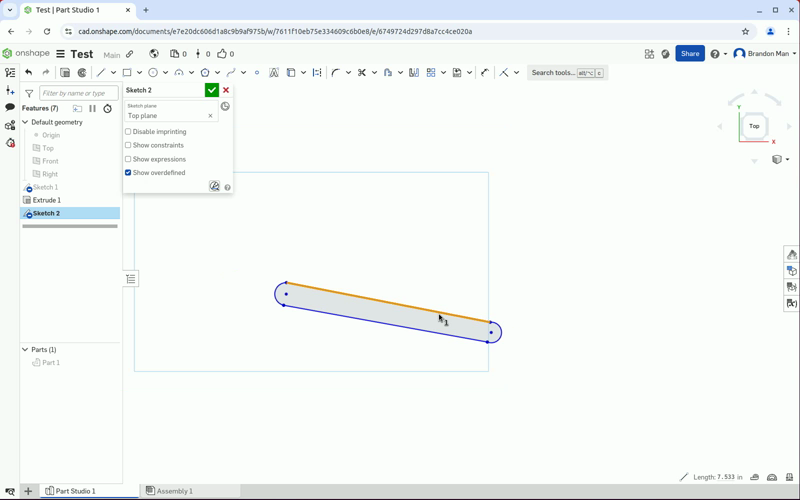
scroll(-6)
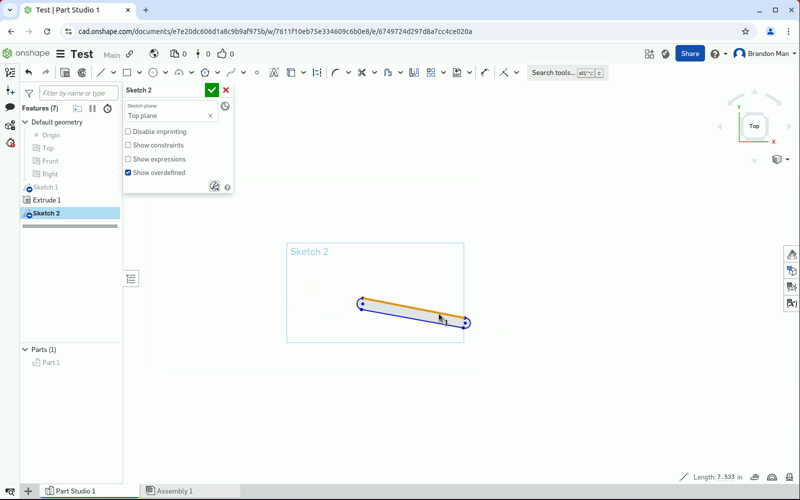
scroll(-6)
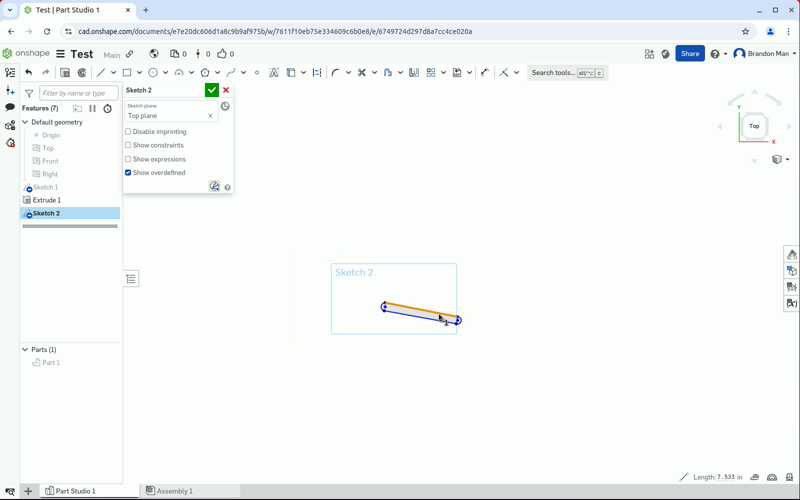
scroll(-6)
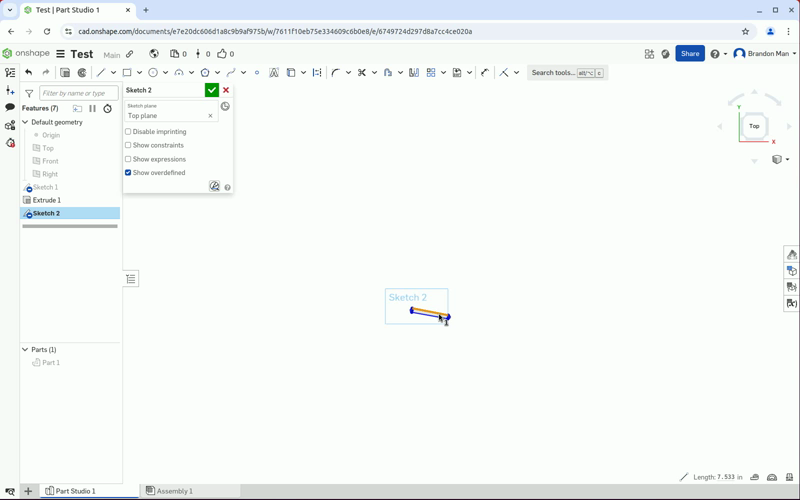
mouse_move(73, 352)
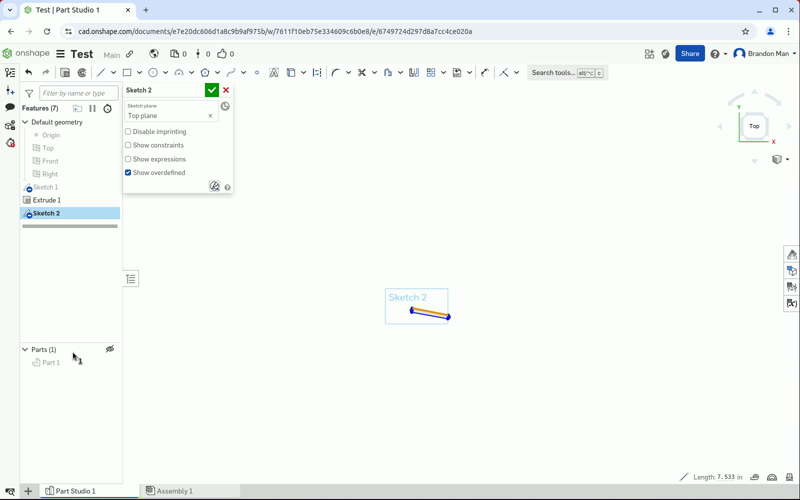
key(shift+y)
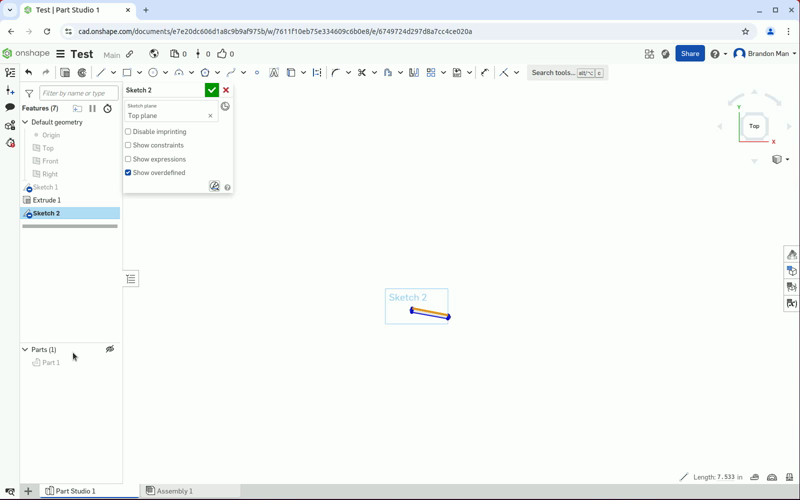
key(shift+e)
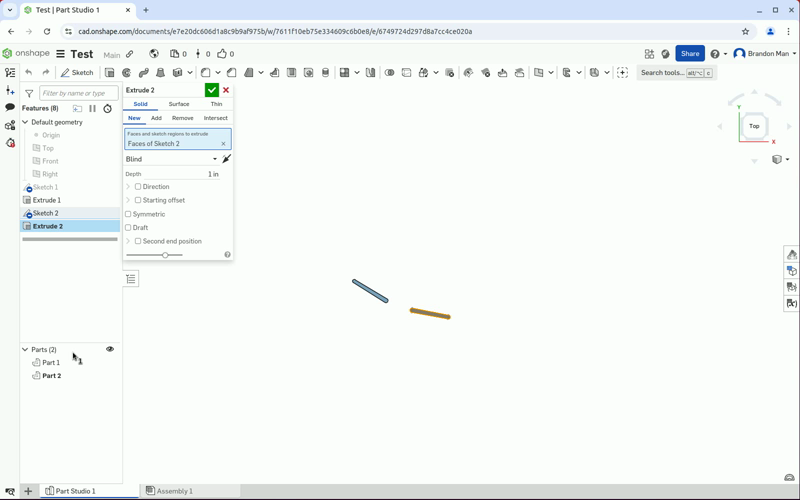
mouse_move(143, 106)
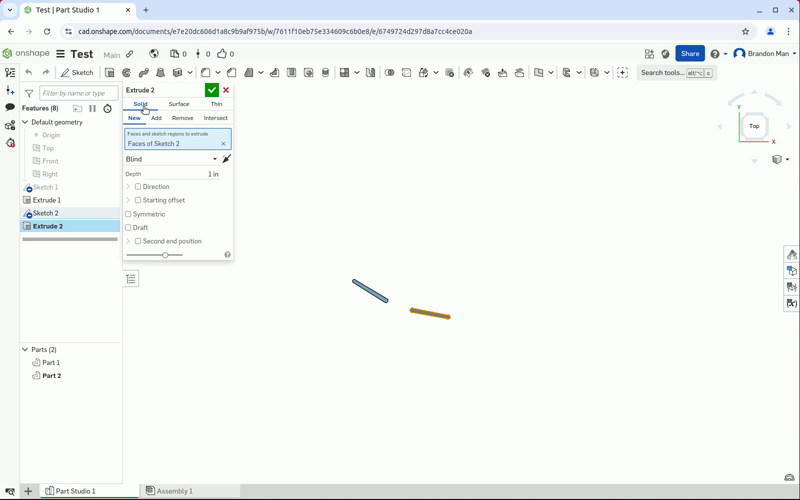
click(143, 106)
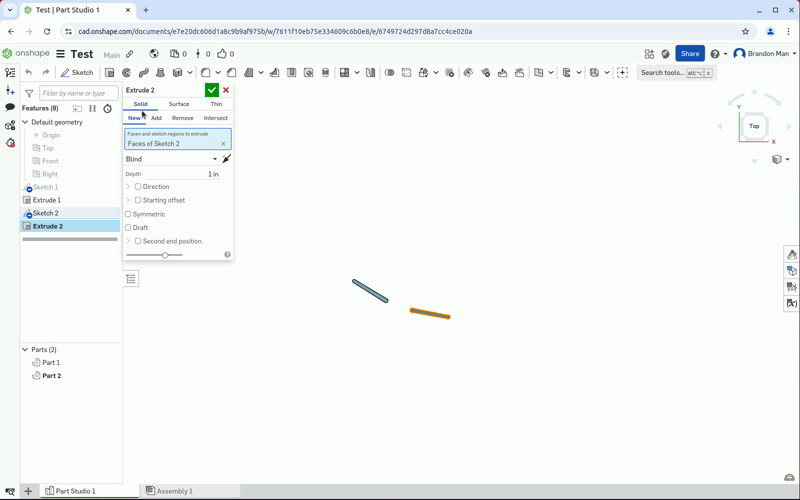
mouse_move(137, 120)
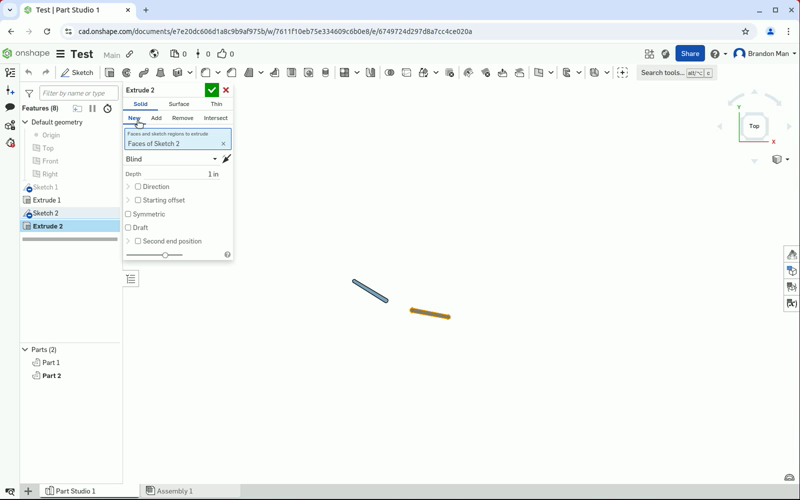
click(137, 120)
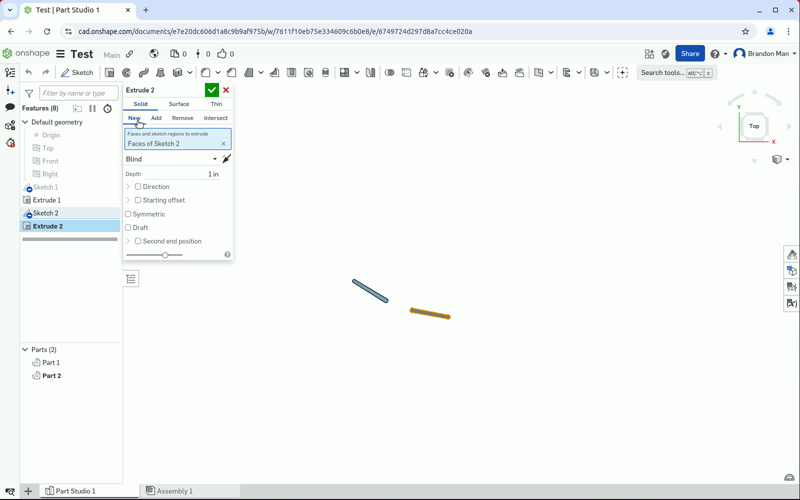
key(tab, 4)
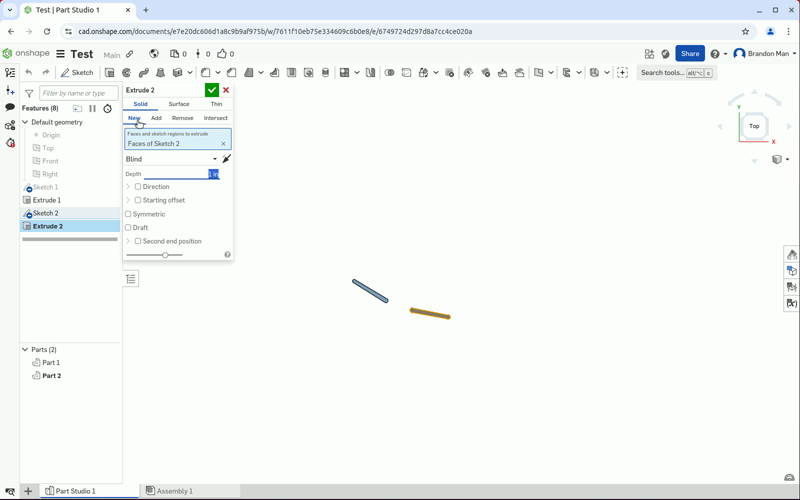
text(0.241)
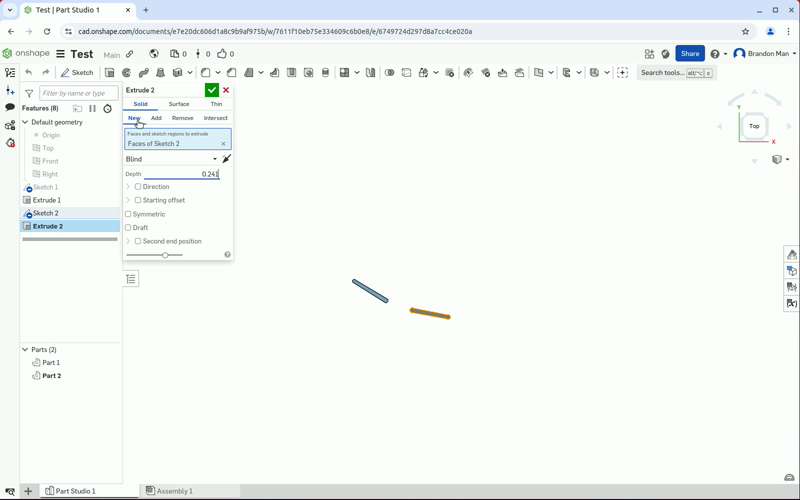
key(enter)
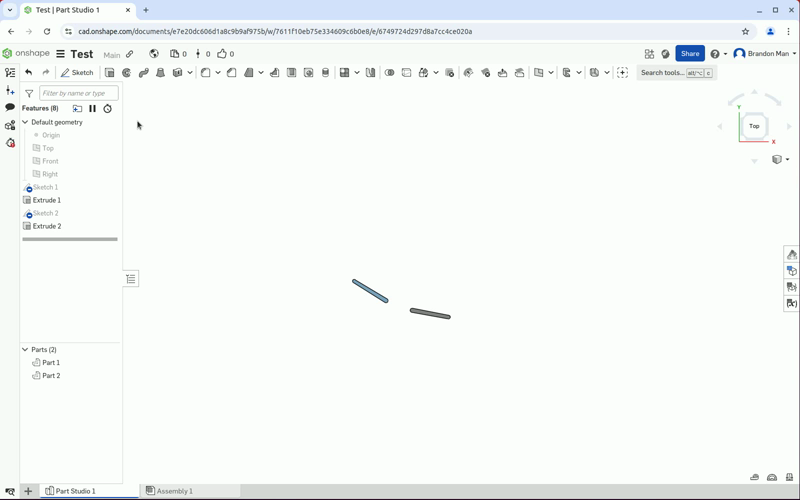
key(shift+h)
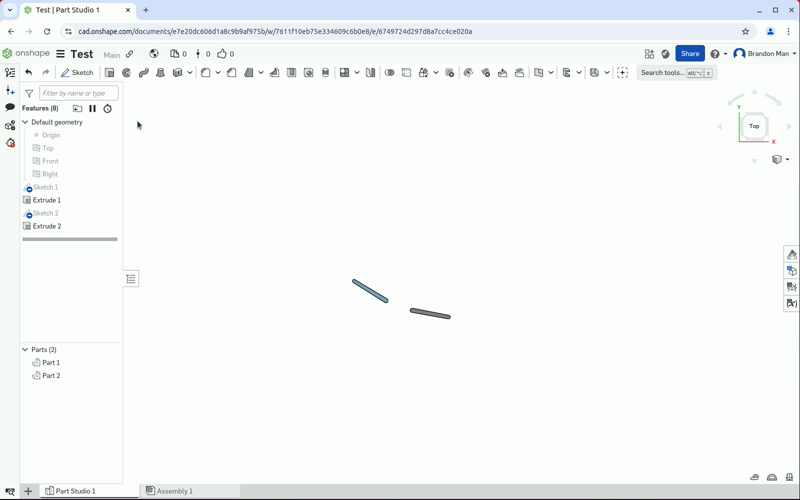
key(shift+h)
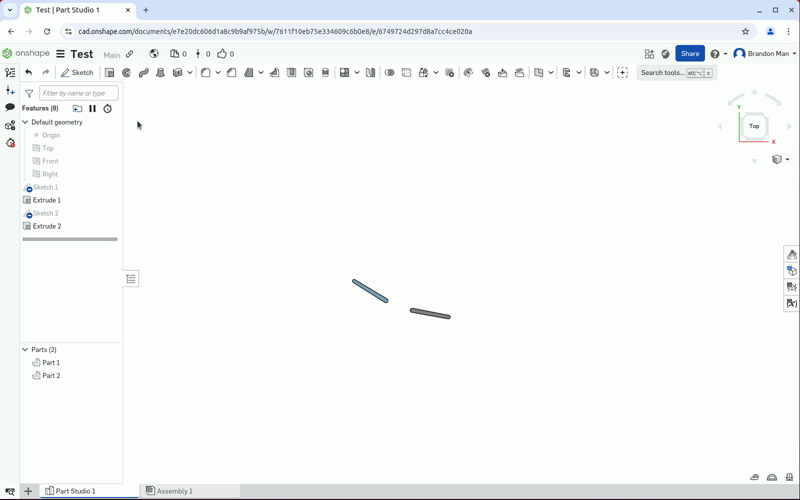
mouse_move(73, 189)
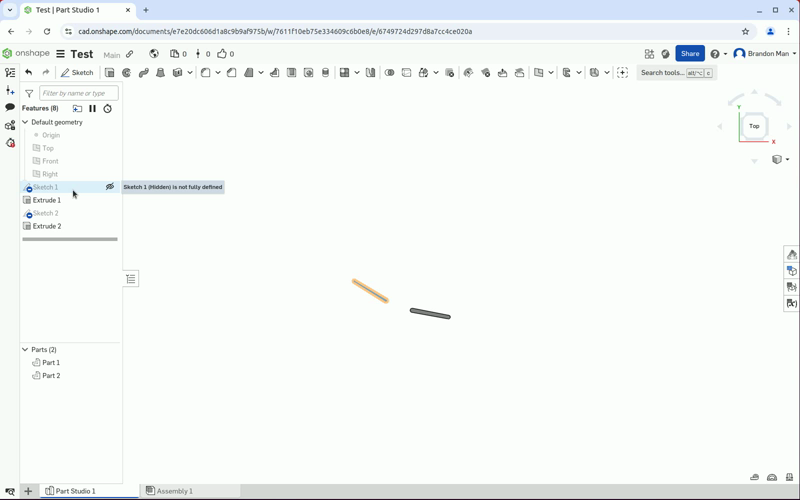
click(73, 189)
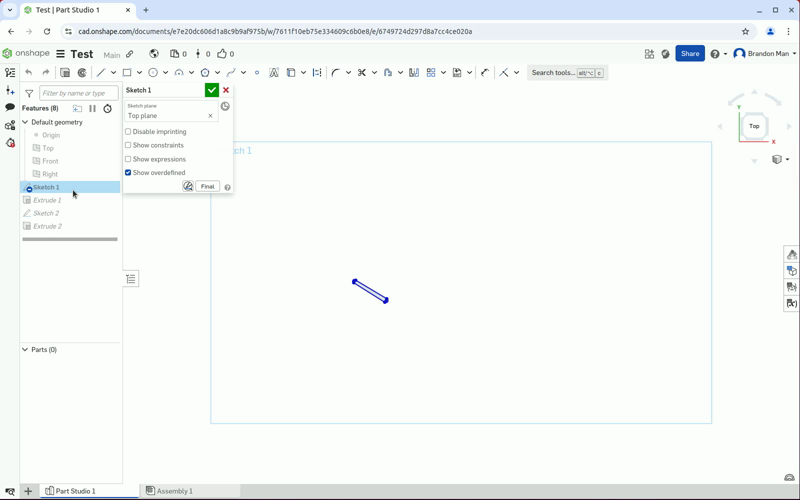
mouse_move(229, 92)
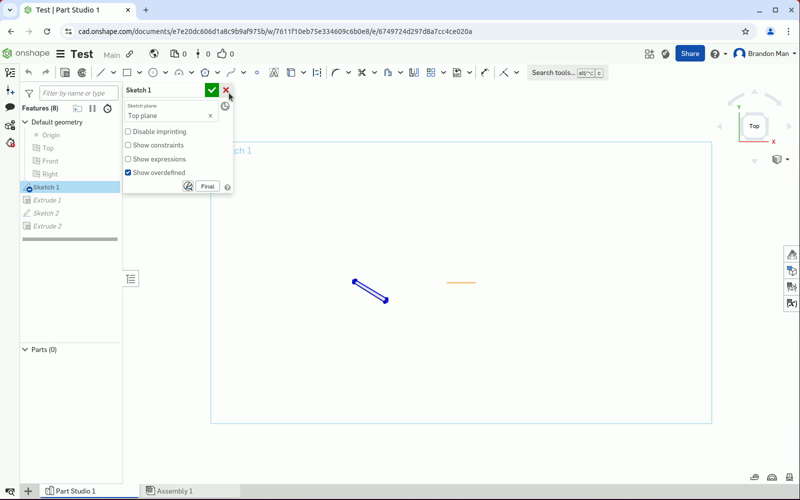
click(229, 92)
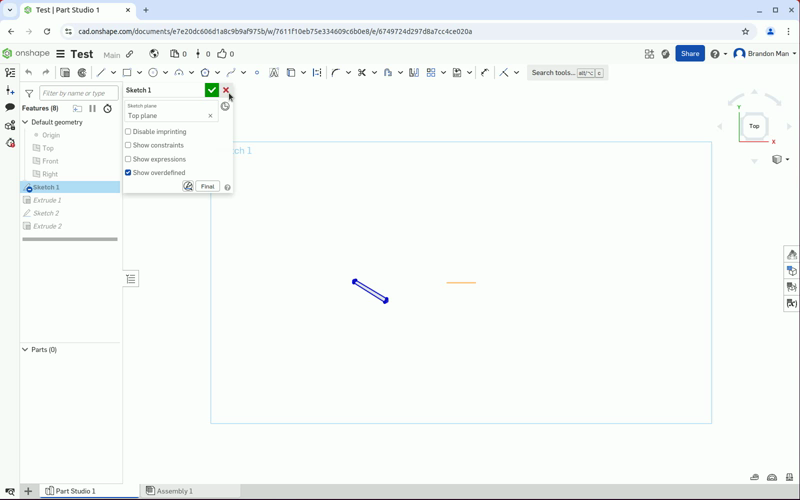
key(shift+s)
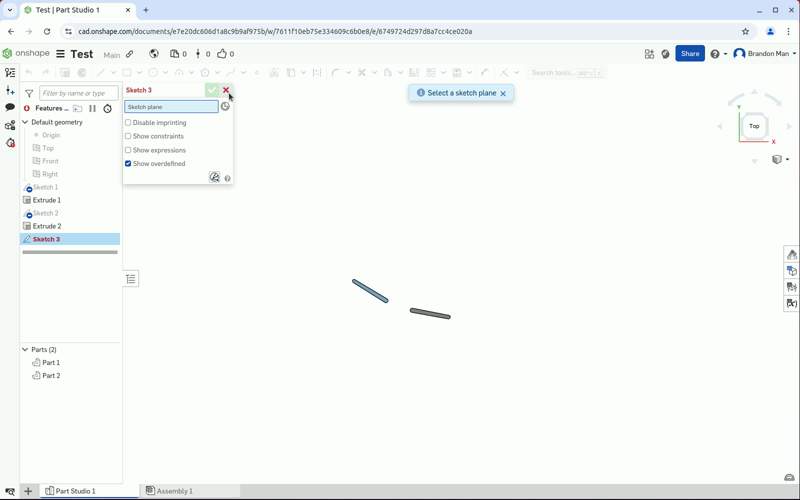
mouse_move(73, 150)
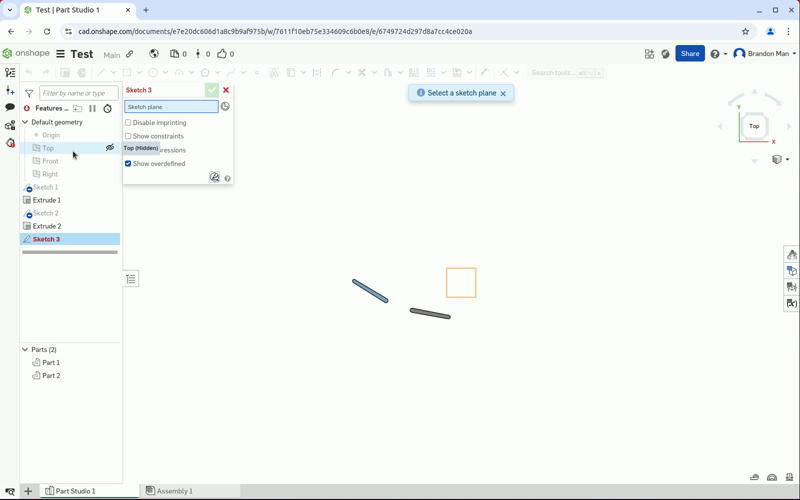
click(73, 150)
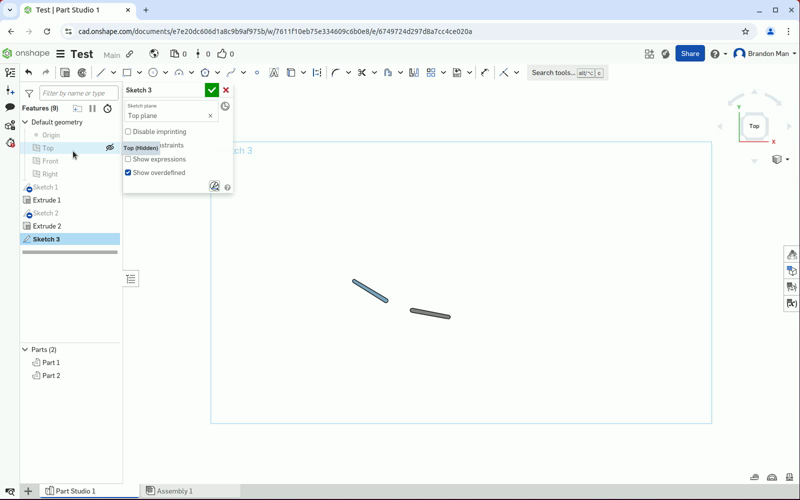
mouse_move(73, 352)
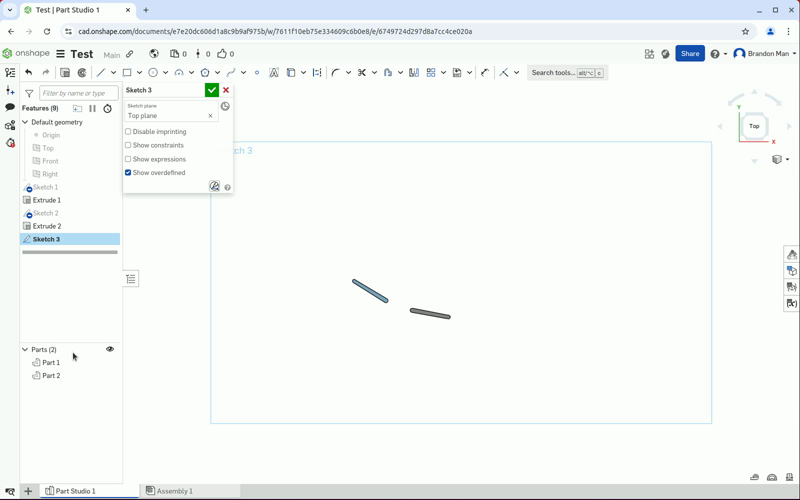
key(y)
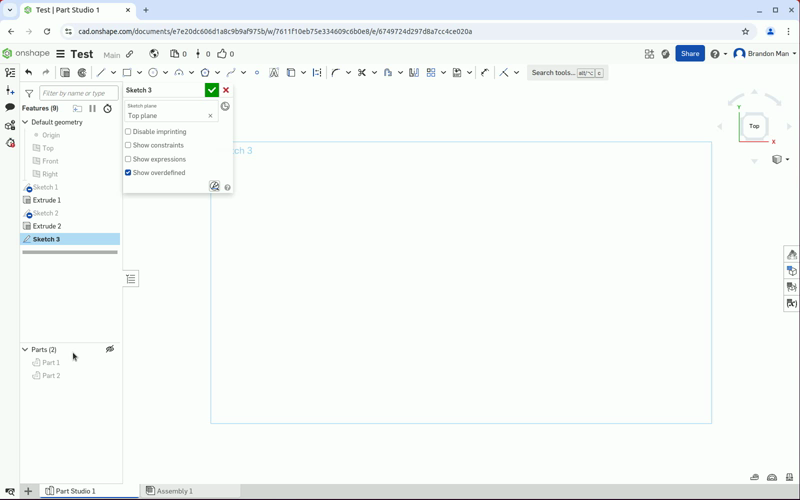
key(a)
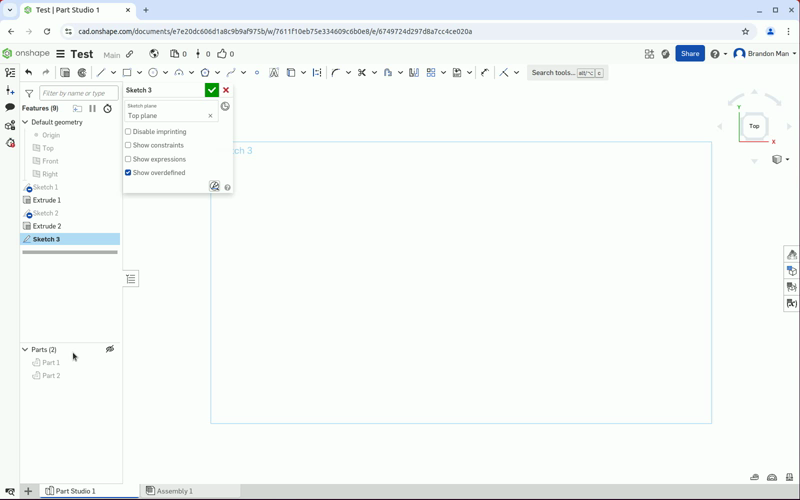
key_down(shift)
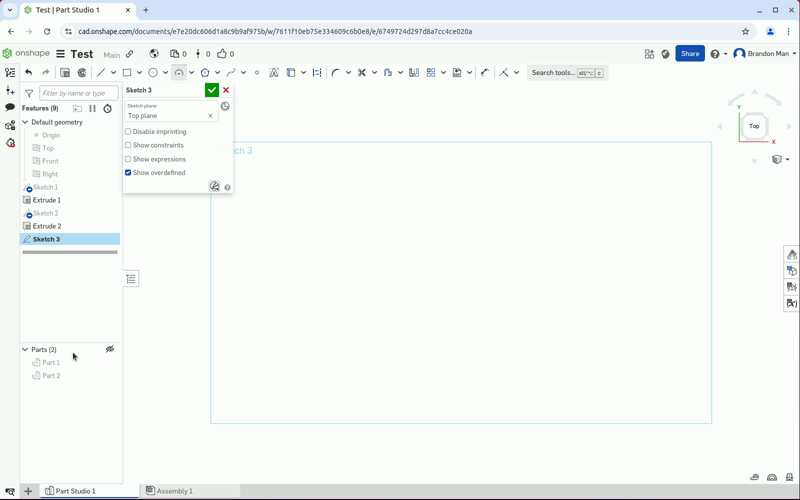
mouse_move(473, 315)
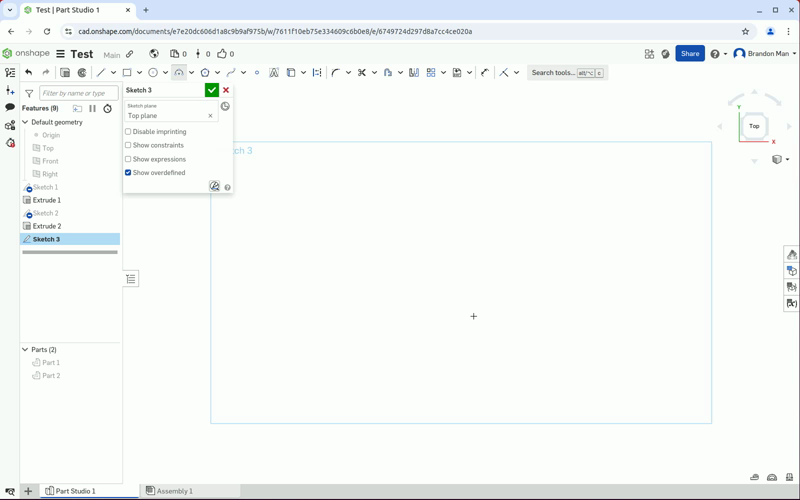
click(473, 315)
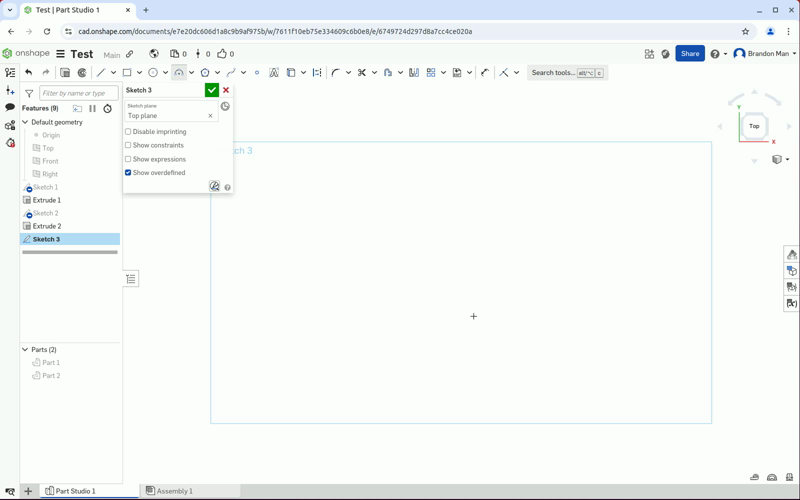
key_up(shift)
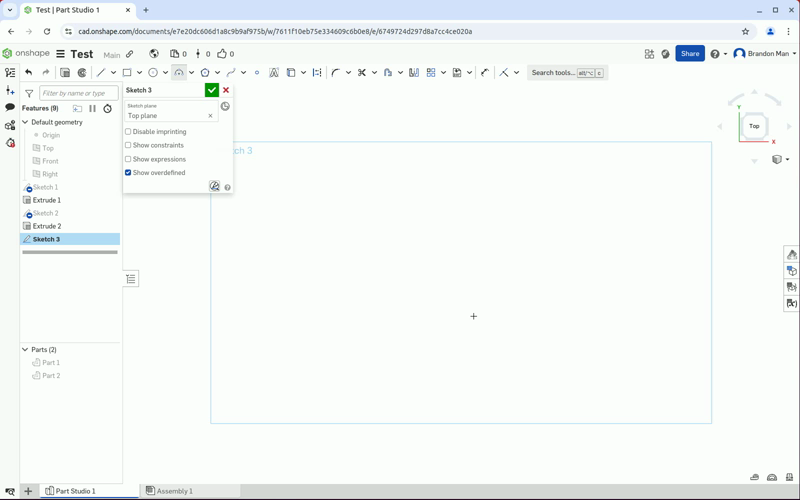
key_down(shift)
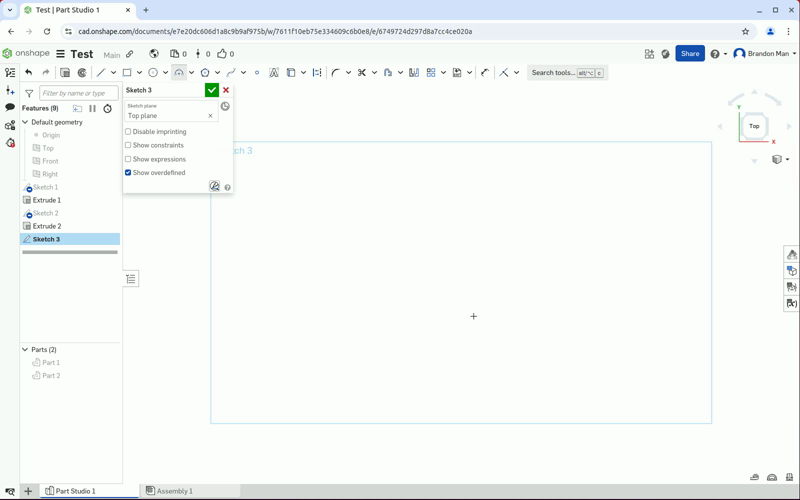
mouse_move(474, 319)
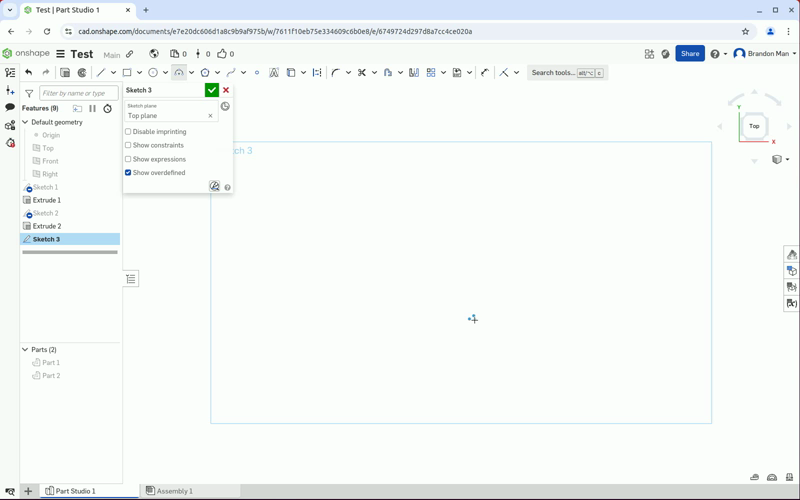
scroll(6)
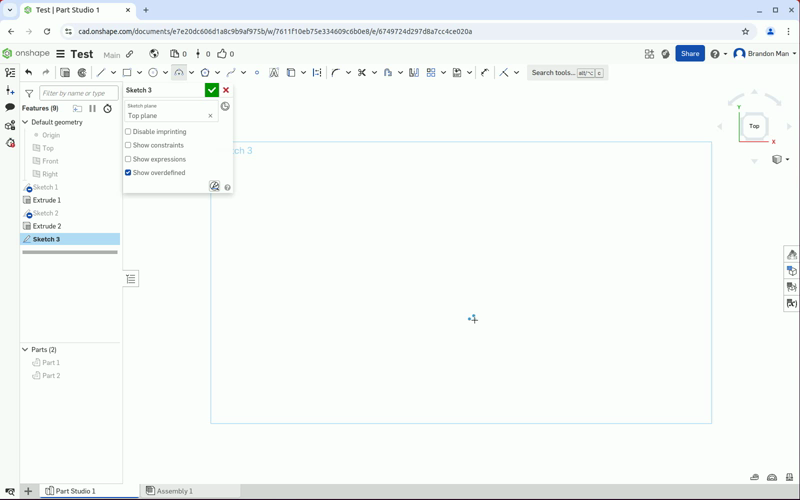
scroll(6)
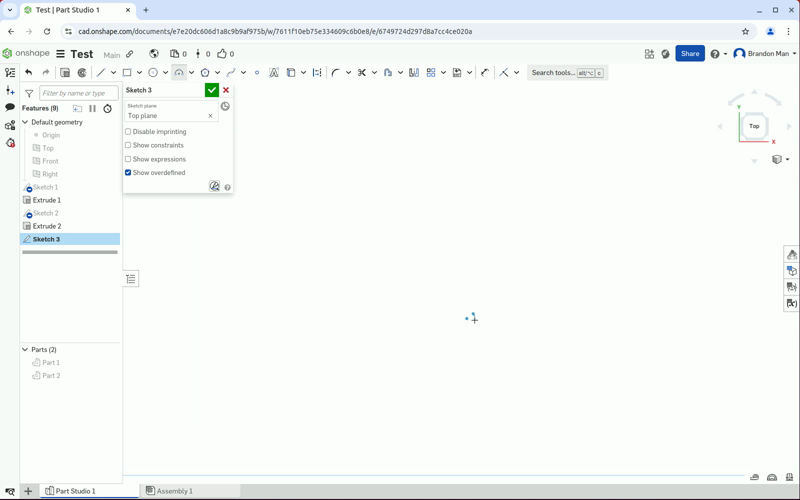
scroll(6)
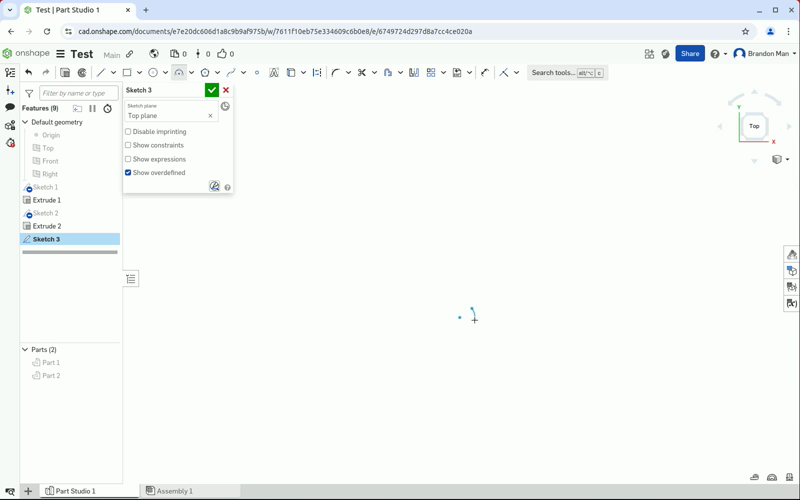
scroll(6)
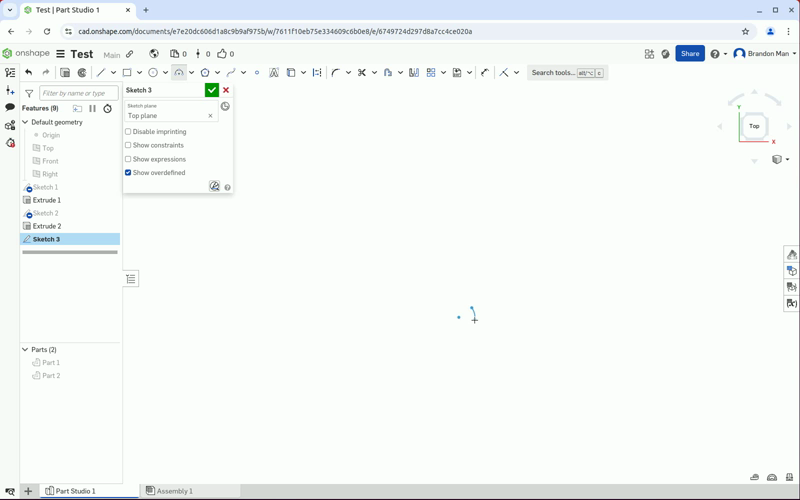
scroll(6)
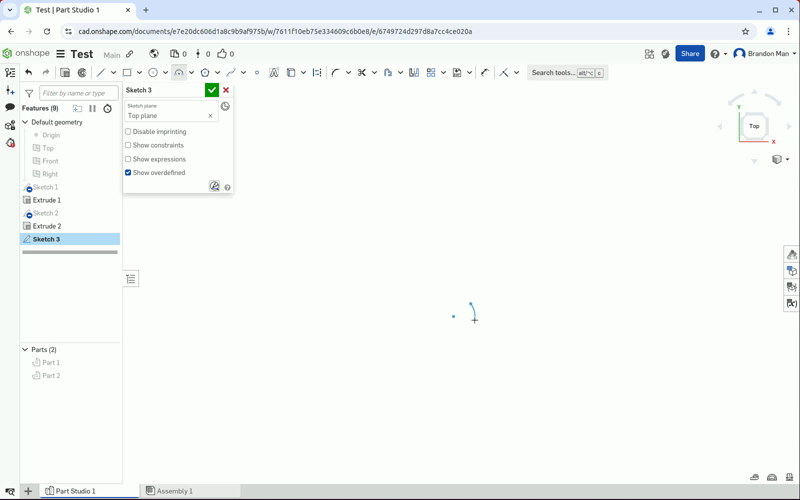
scroll(6)
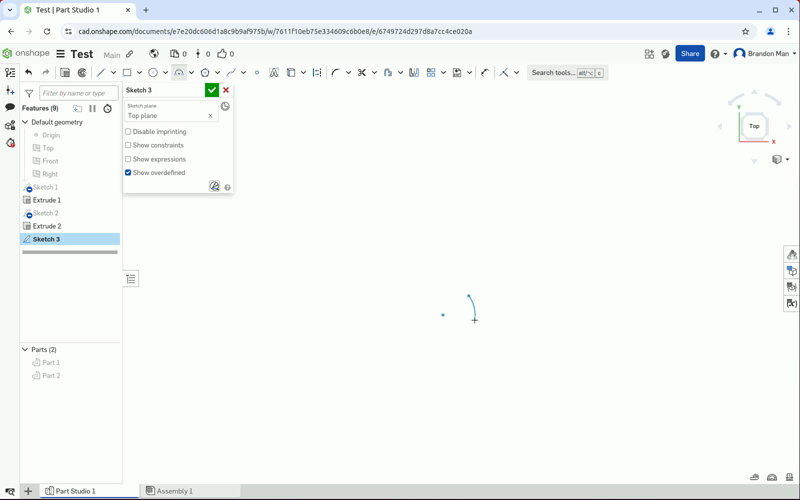
scroll(6)
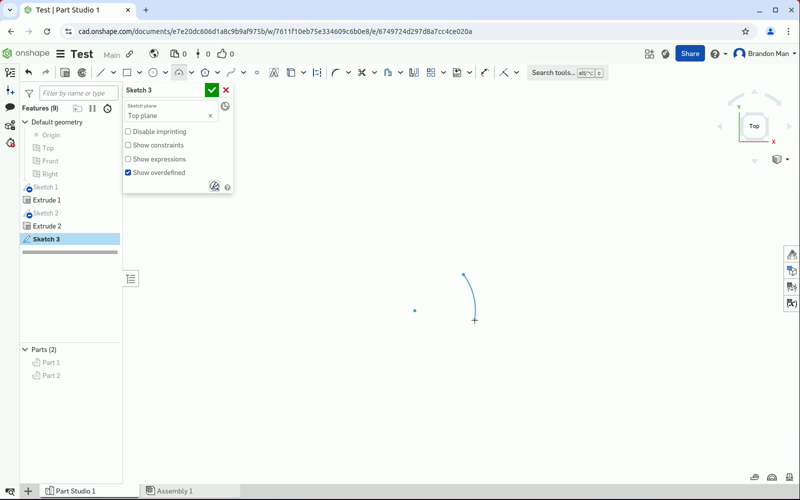
click(474, 319)
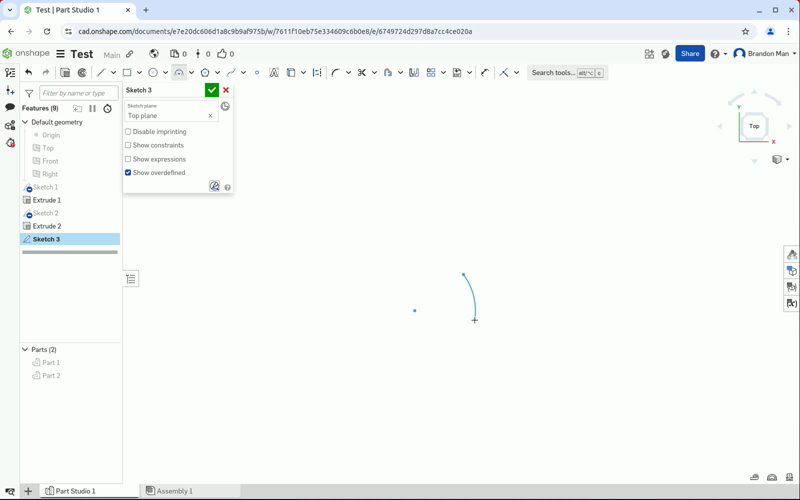
scroll(-6)
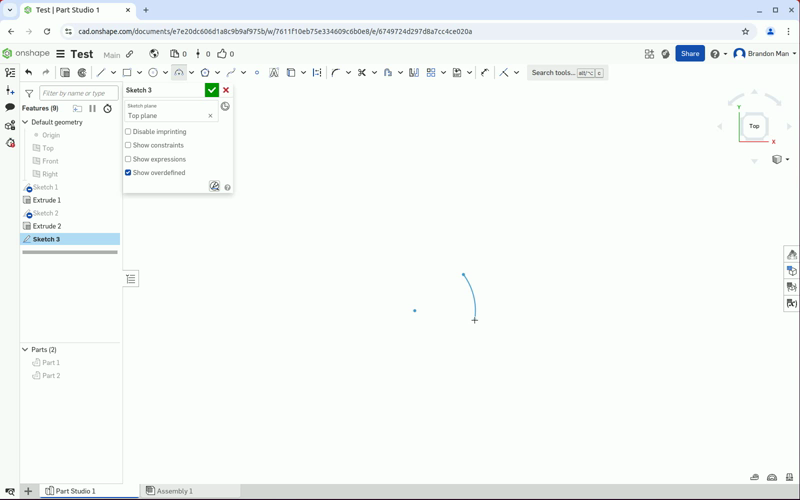
scroll(-6)
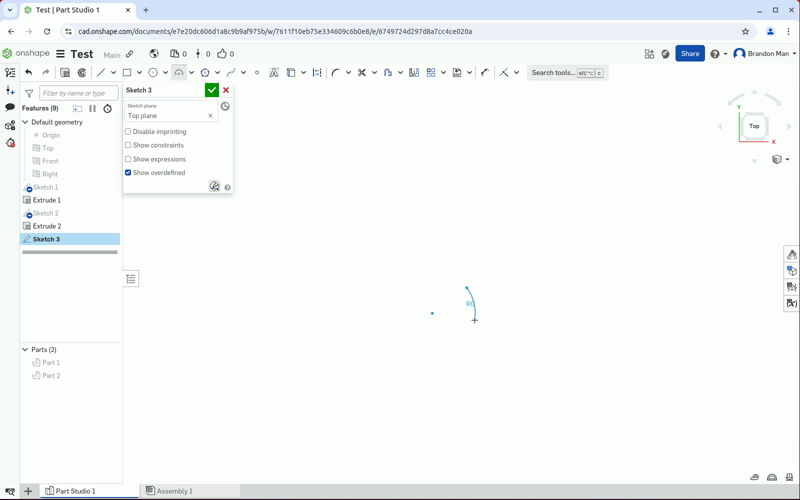
scroll(-6)
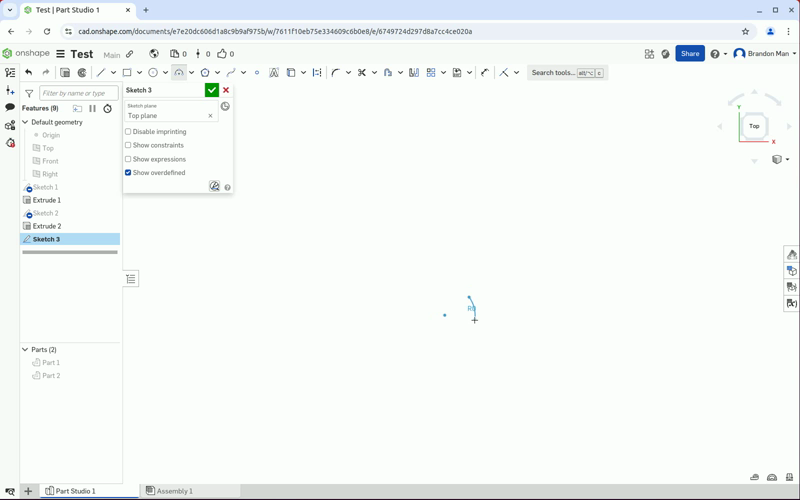
scroll(-6)
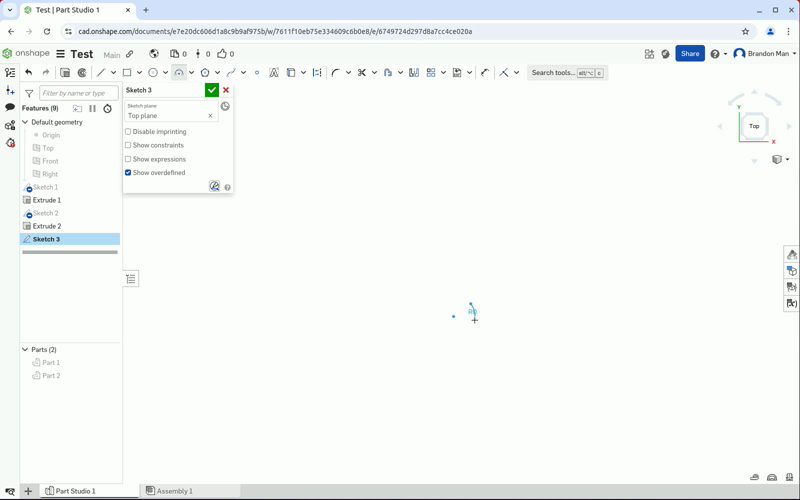
scroll(-6)
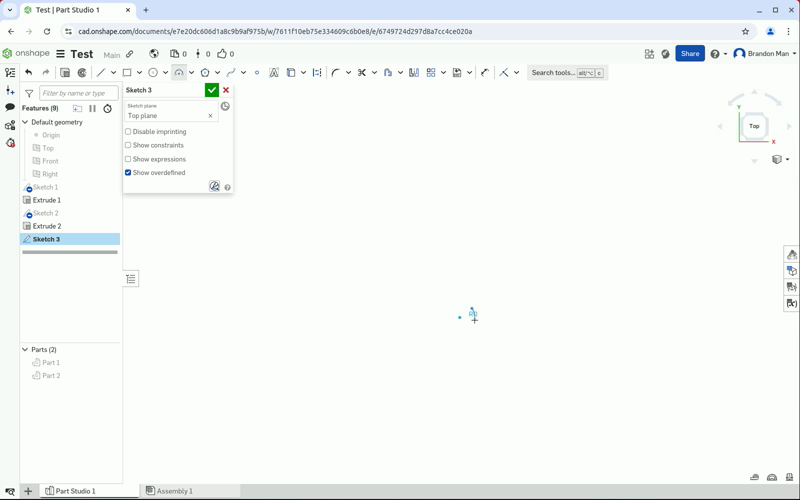
scroll(-6)
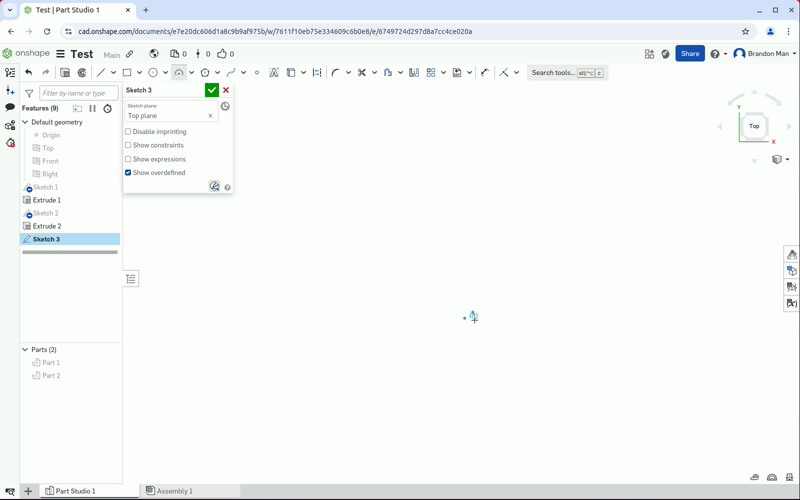
scroll(-6)
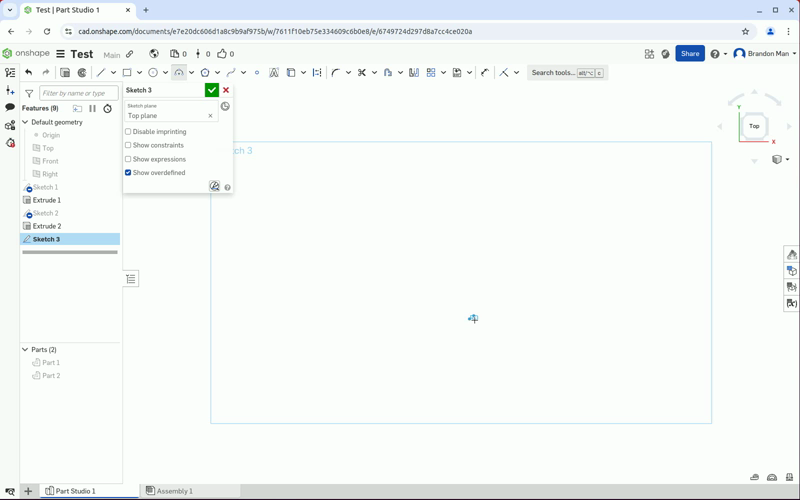
mouse_move(472, 318)
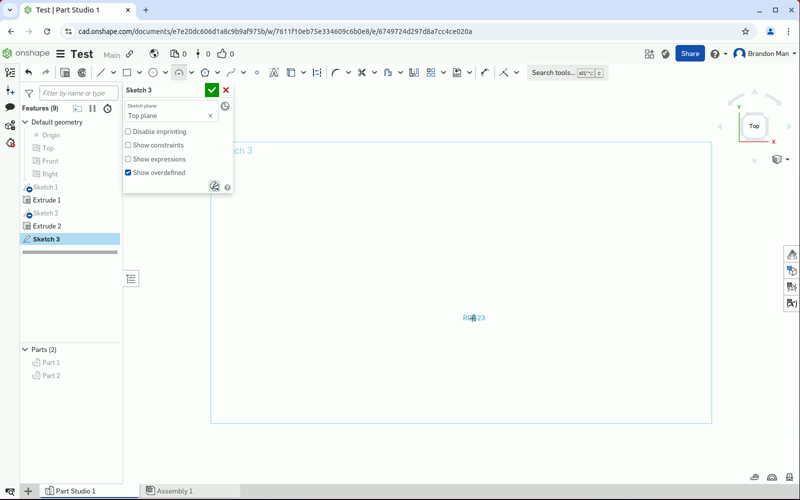
scroll(6)
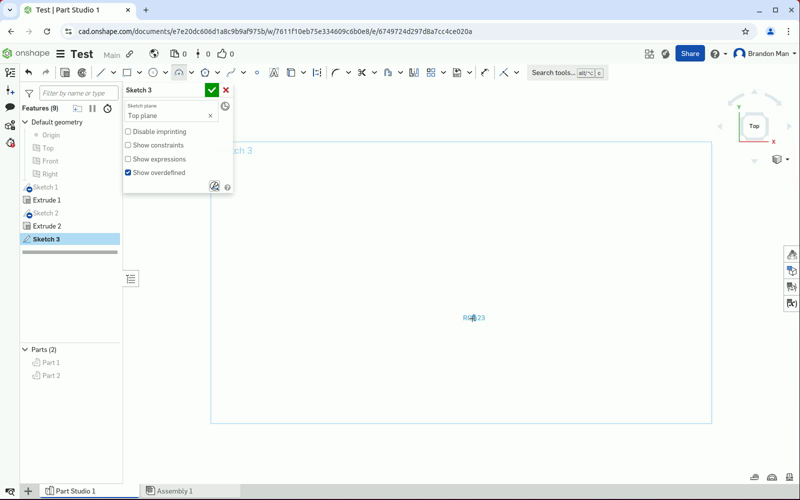
scroll(6)
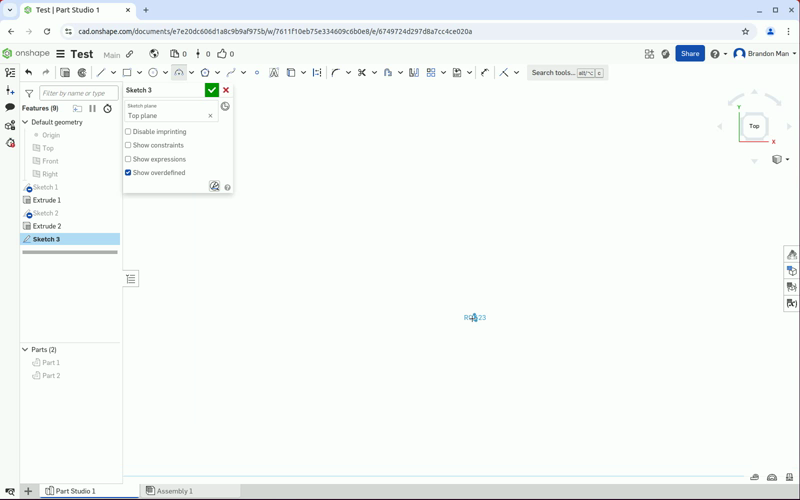
scroll(6)
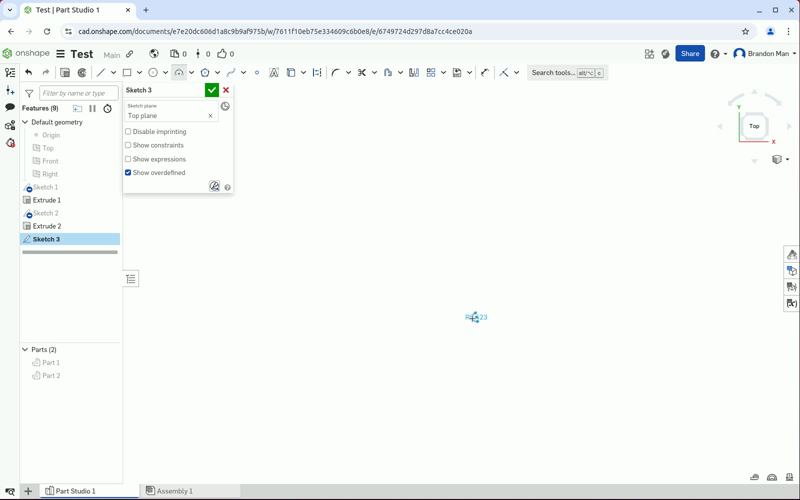
scroll(6)
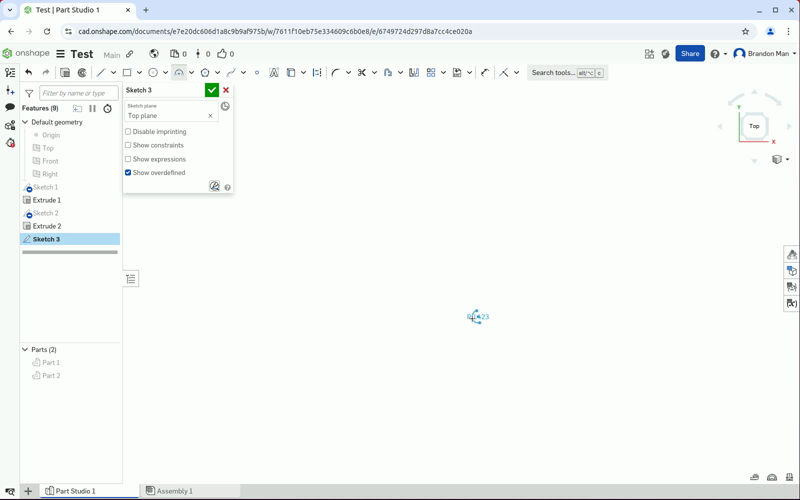
scroll(6)
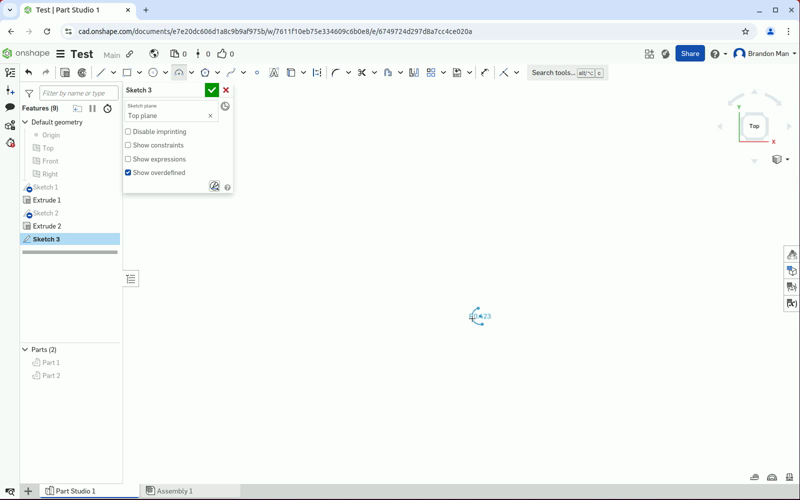
scroll(6)
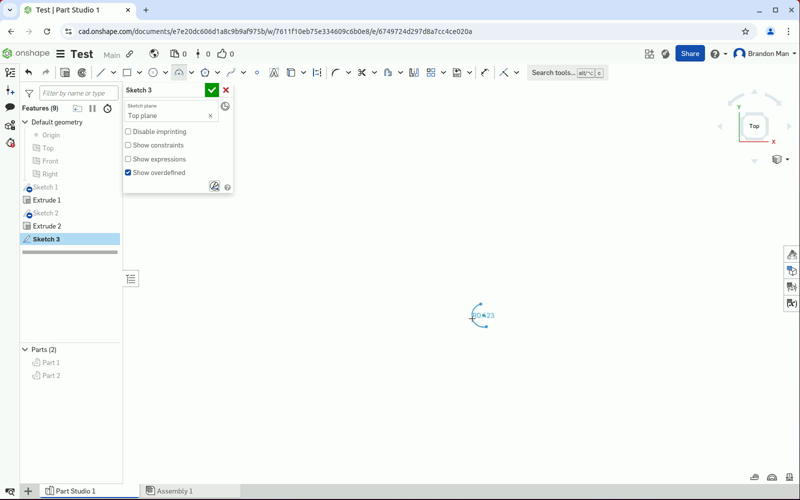
scroll(6)
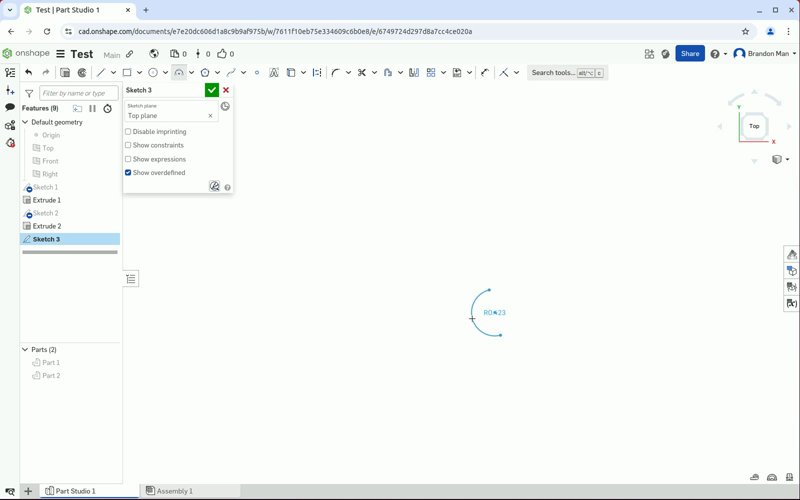
click(472, 318)
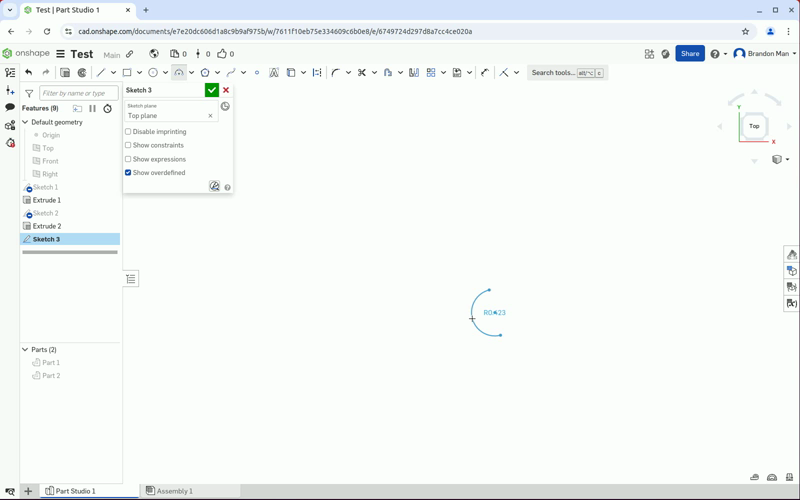
scroll(-6)
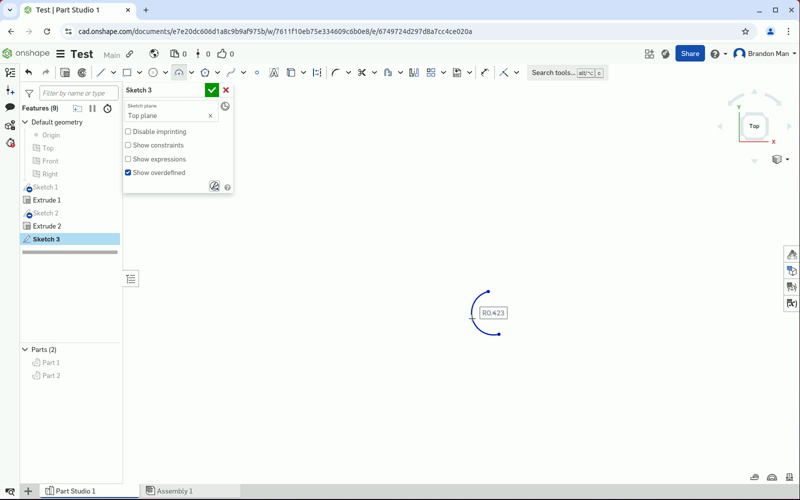
scroll(-6)
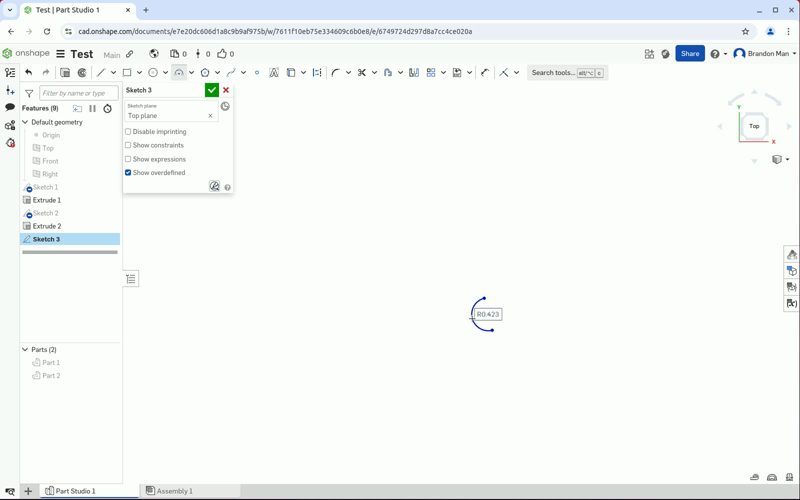
scroll(-6)
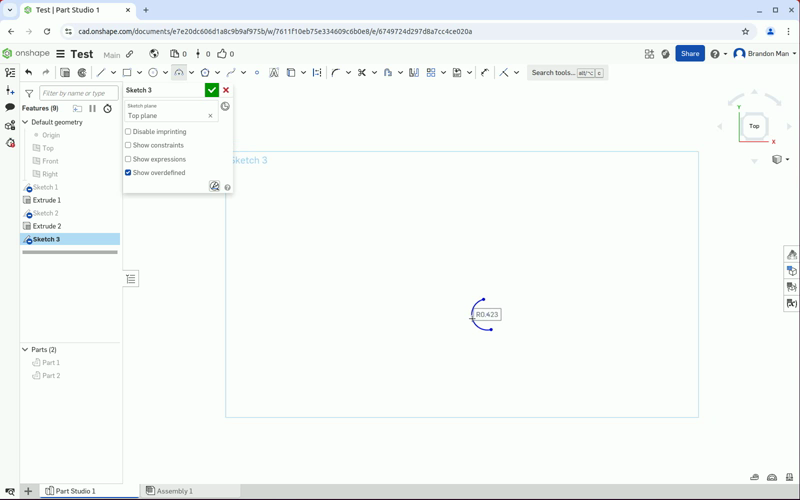
scroll(-6)
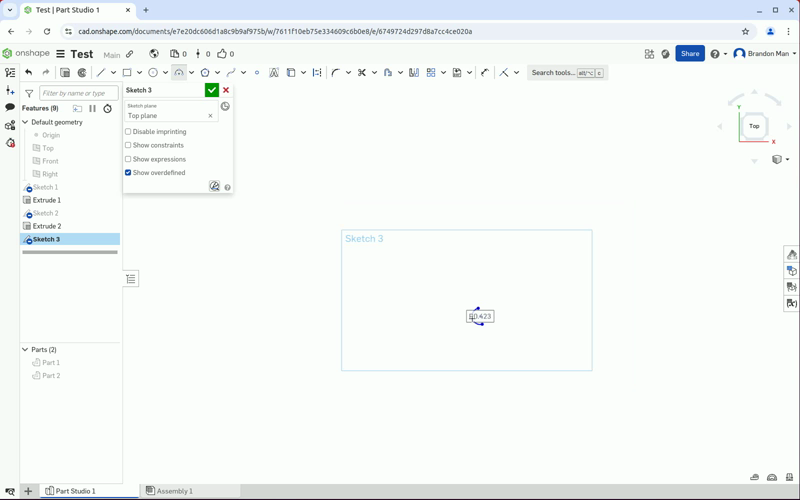
scroll(-6)
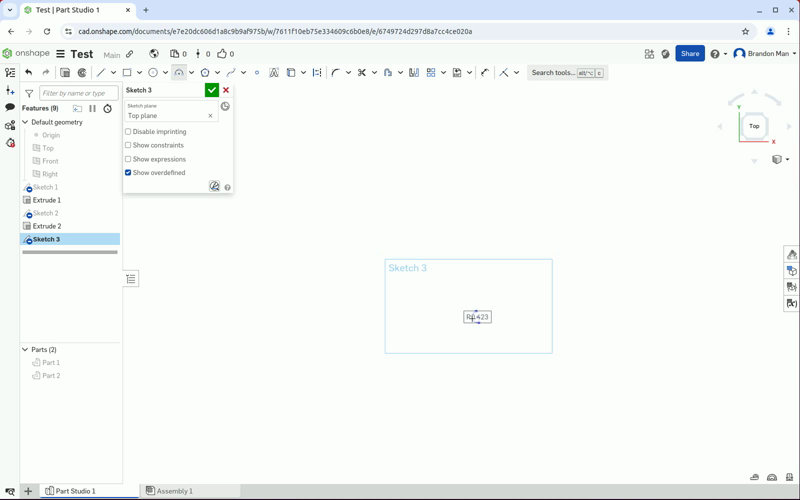
scroll(-6)
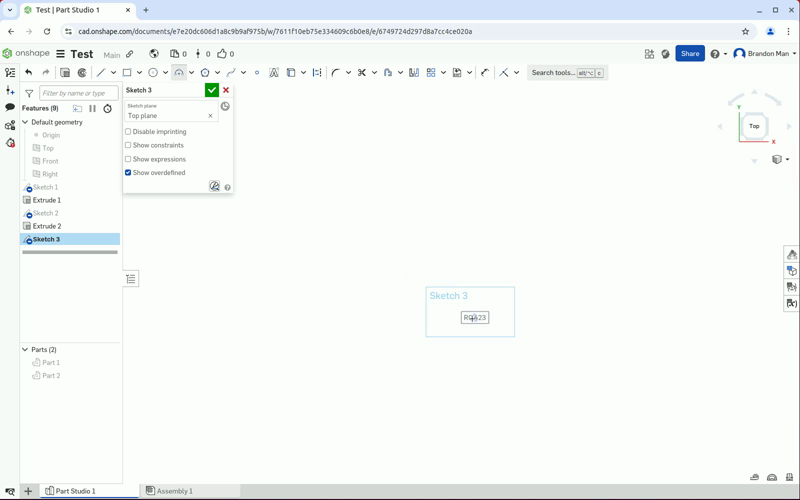
scroll(-6)
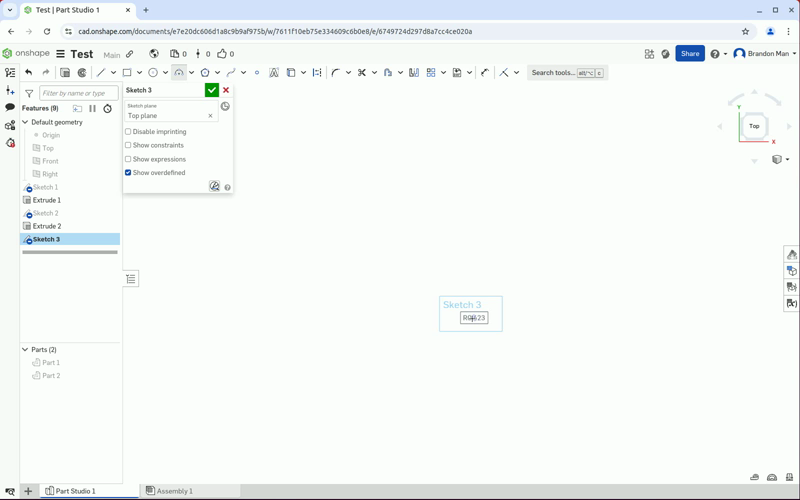
key_up(shift)
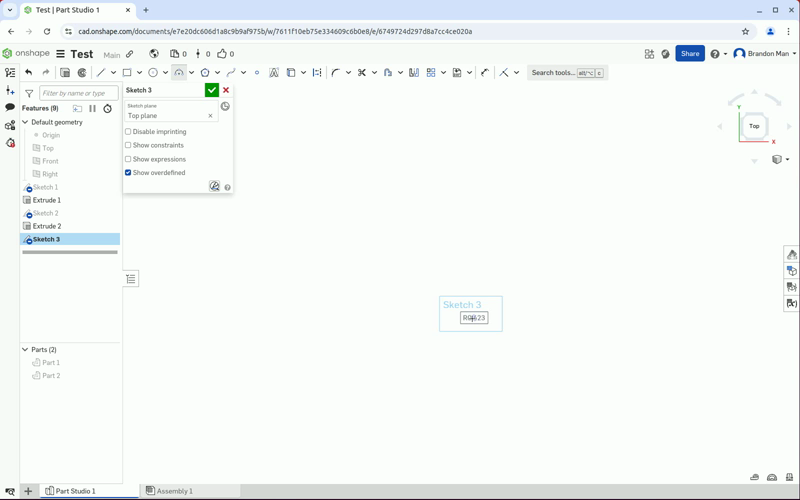
key(esc)
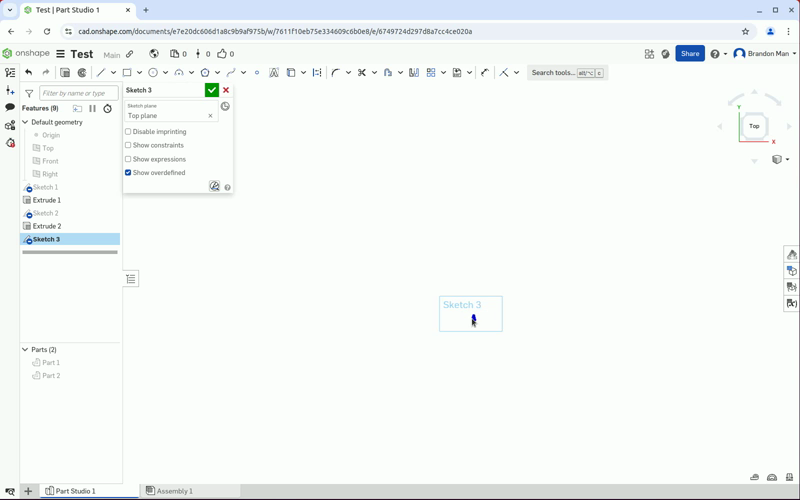
key(l)
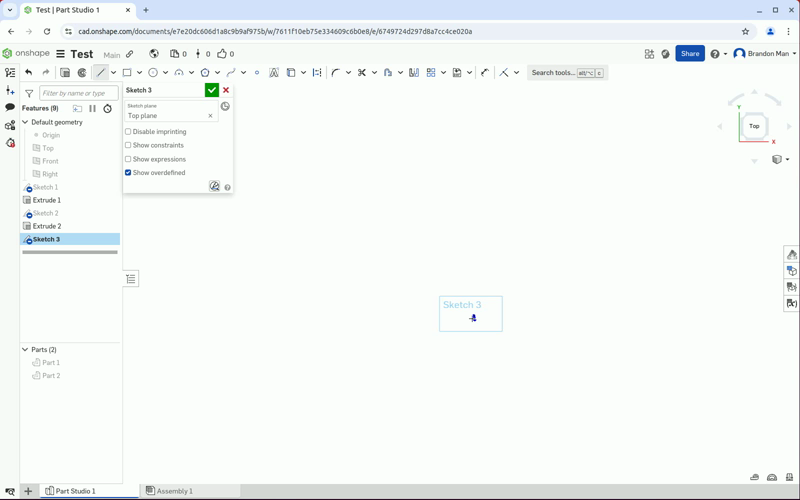
mouse_move(474, 319)
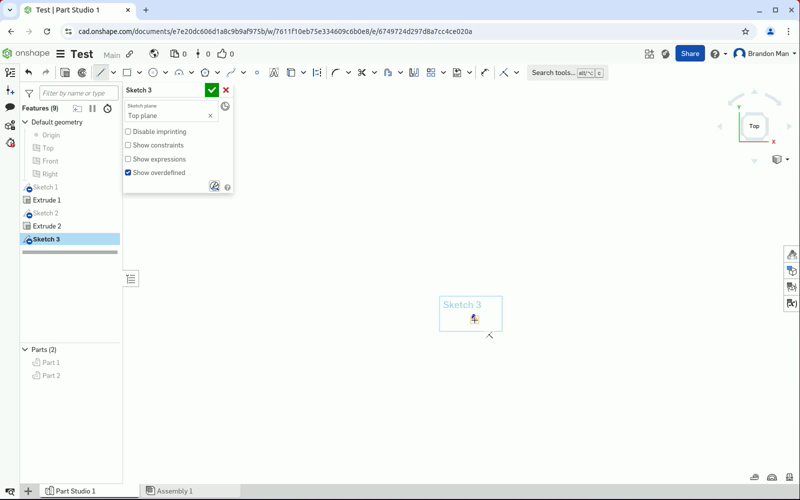
scroll(6)
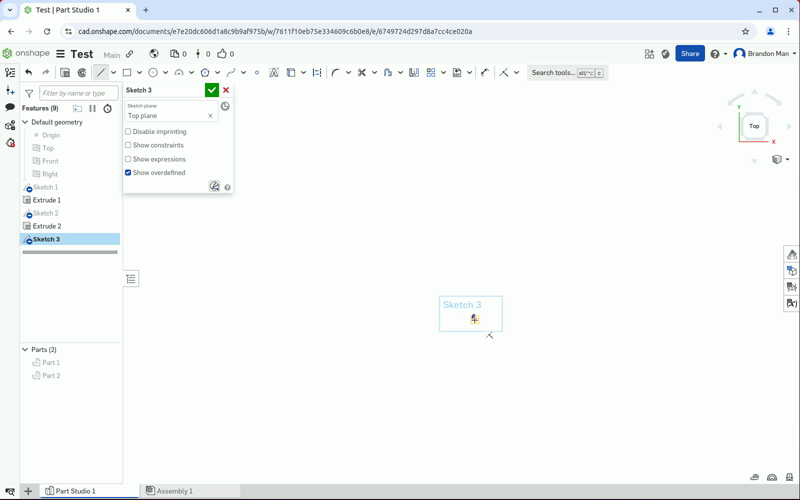
scroll(6)
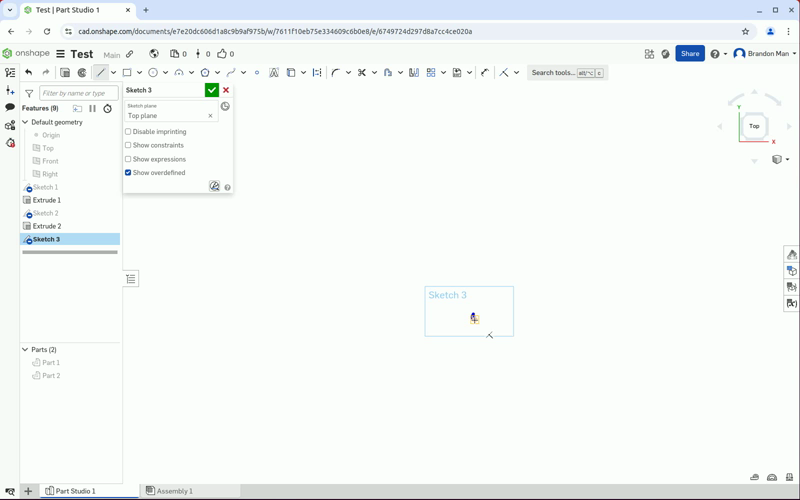
scroll(6)
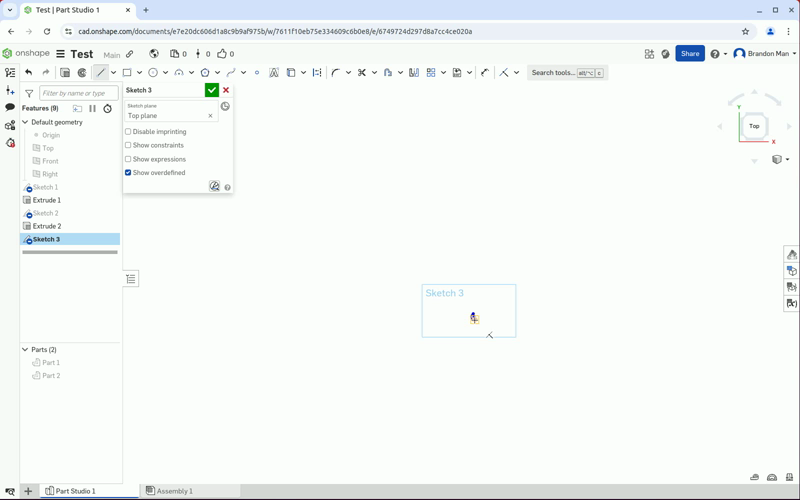
scroll(6)
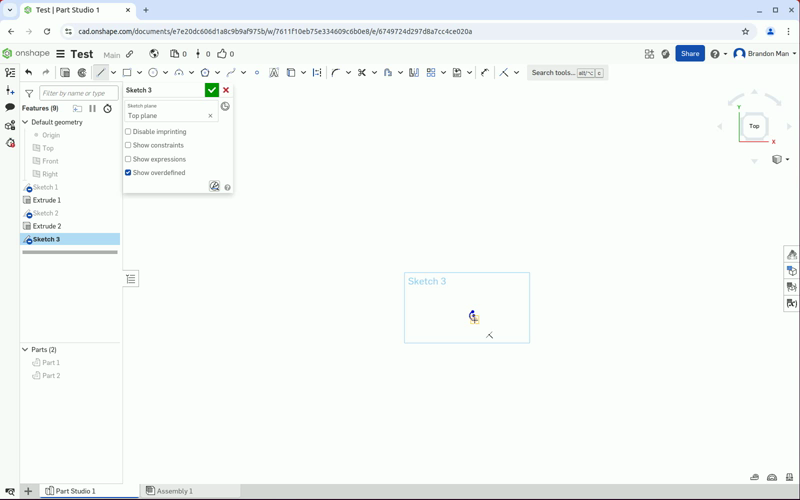
scroll(6)
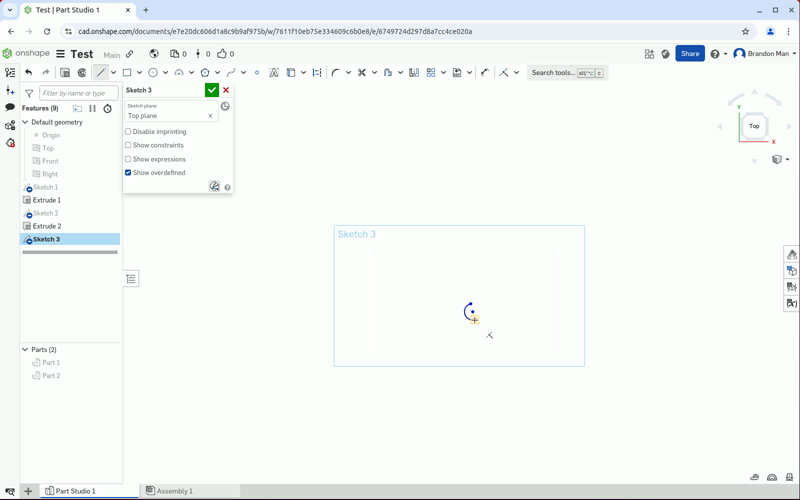
scroll(6)
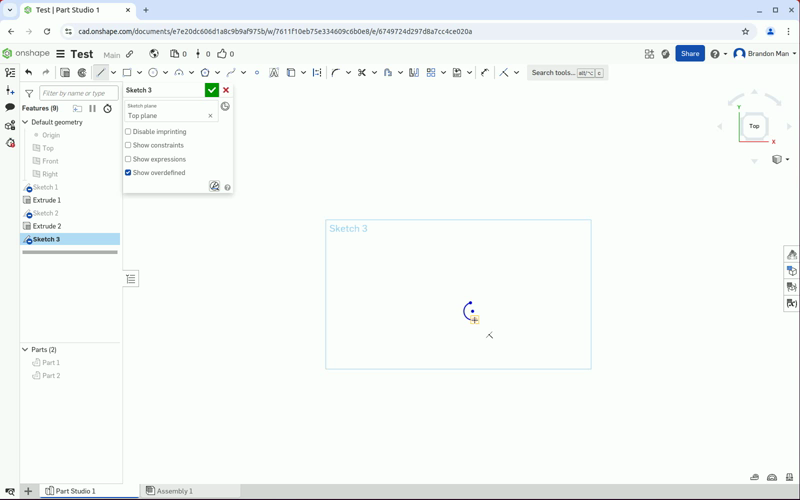
scroll(6)
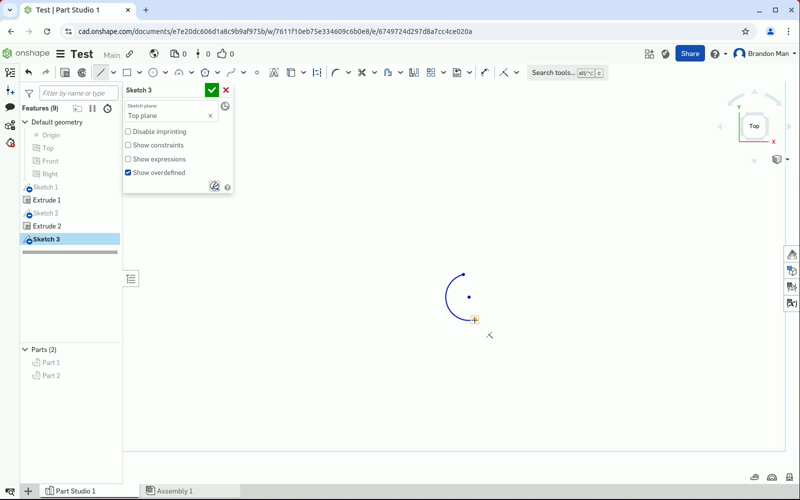
click(474, 319)
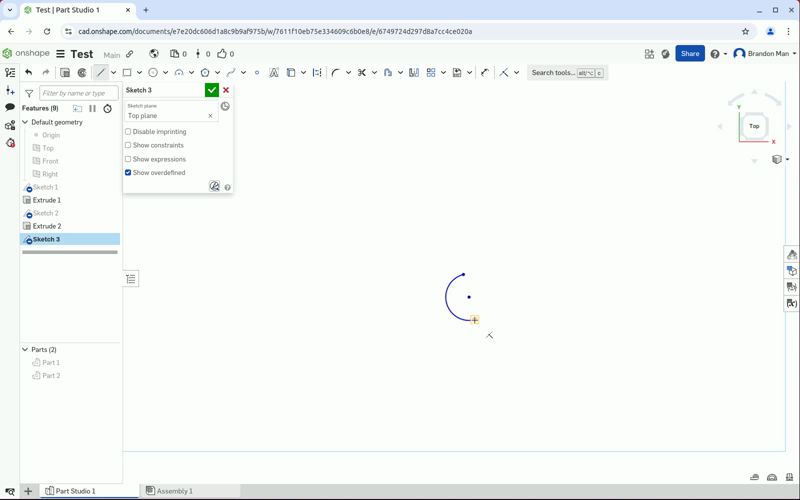
scroll(-6)
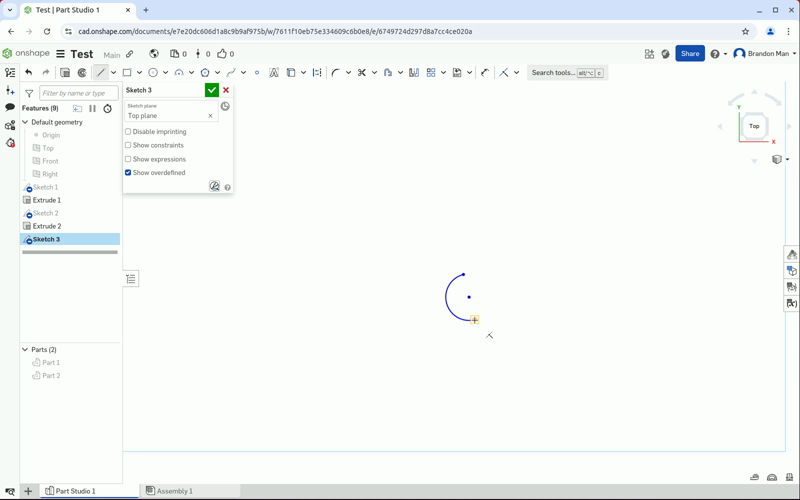
scroll(-6)
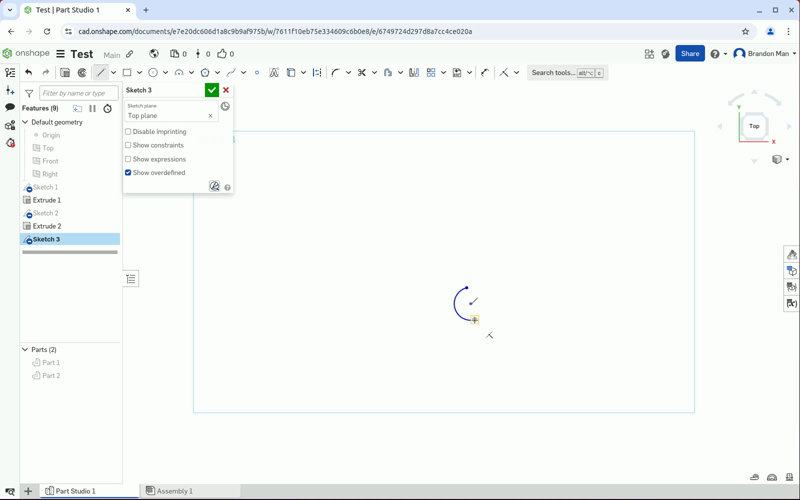
scroll(-6)
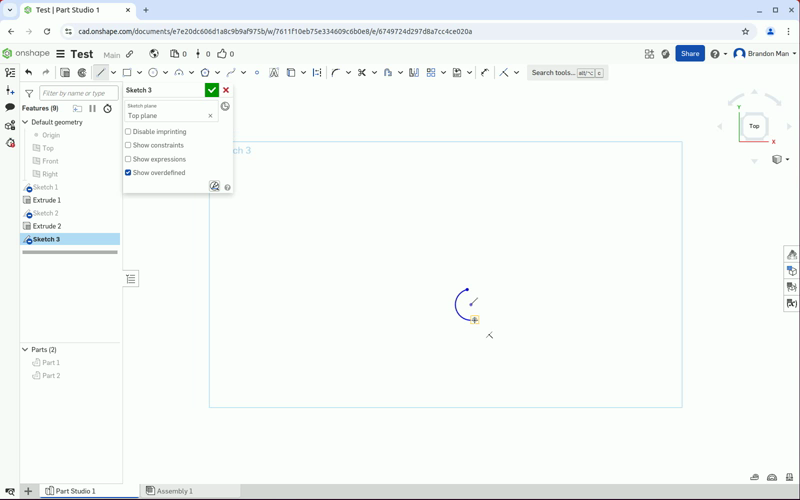
scroll(-6)
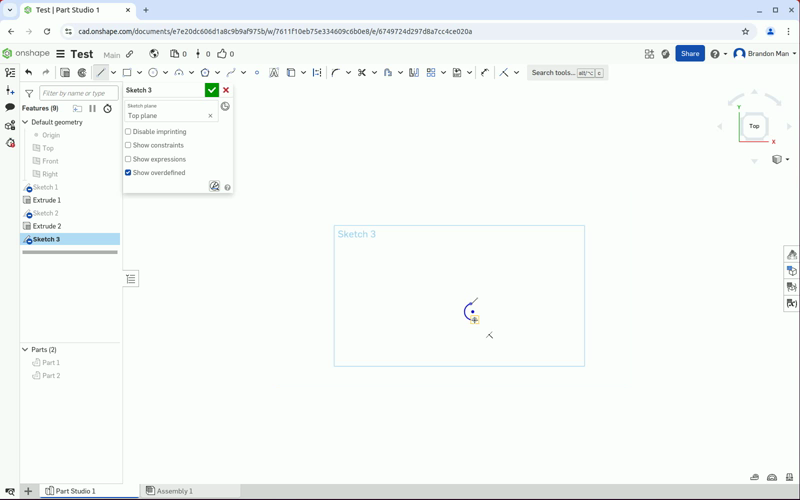
scroll(-6)
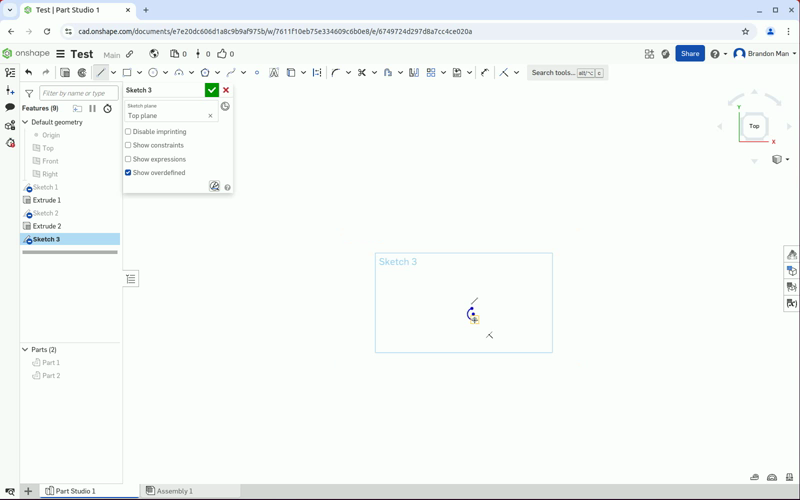
scroll(-6)
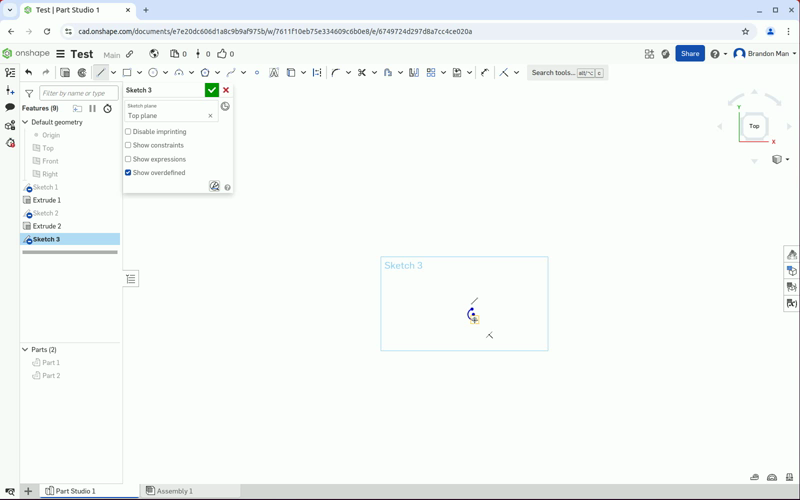
scroll(-6)
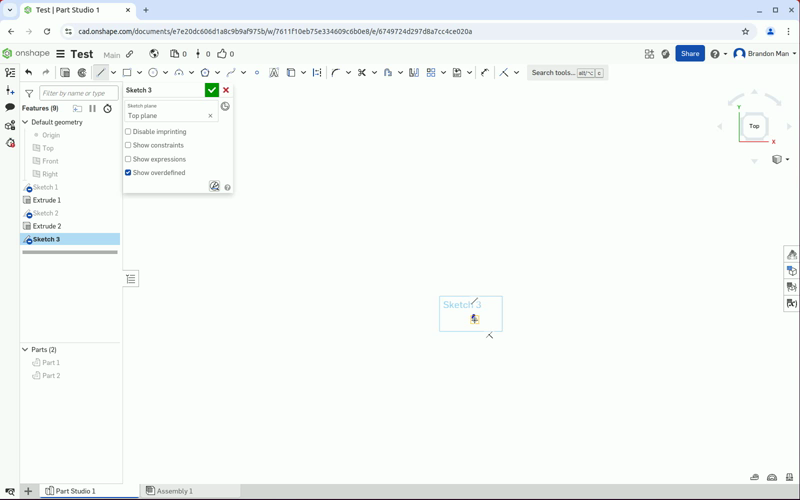
key_down(shift)
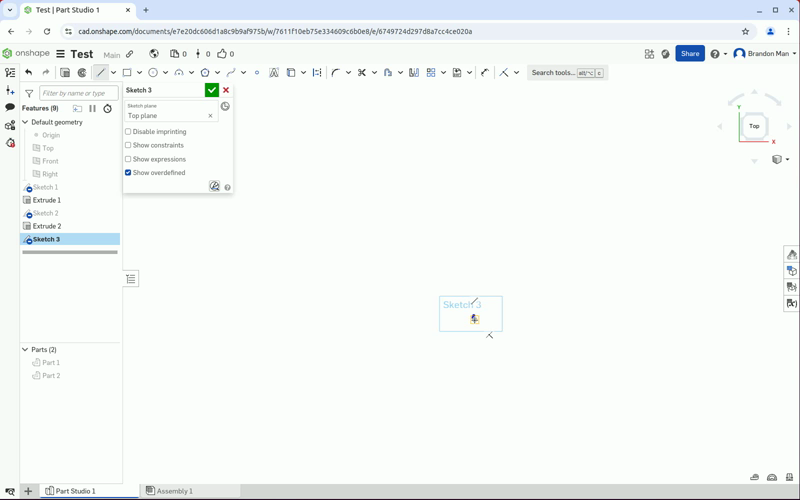
mouse_move(504, 319)
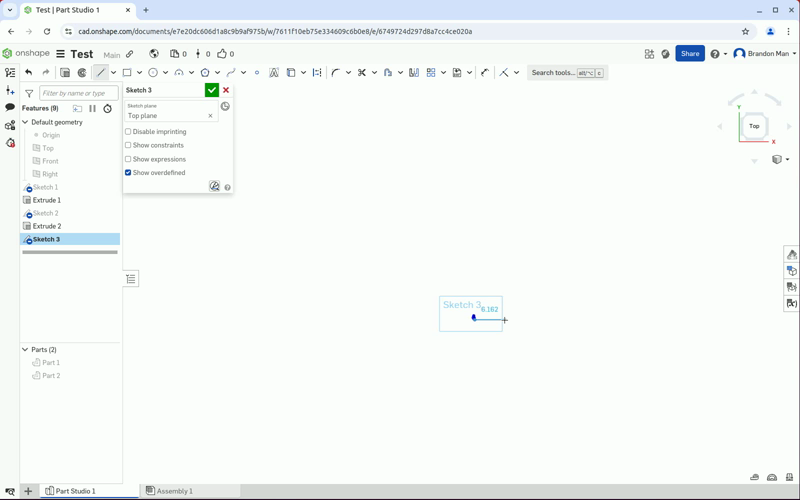
mouse_move(510, 312)
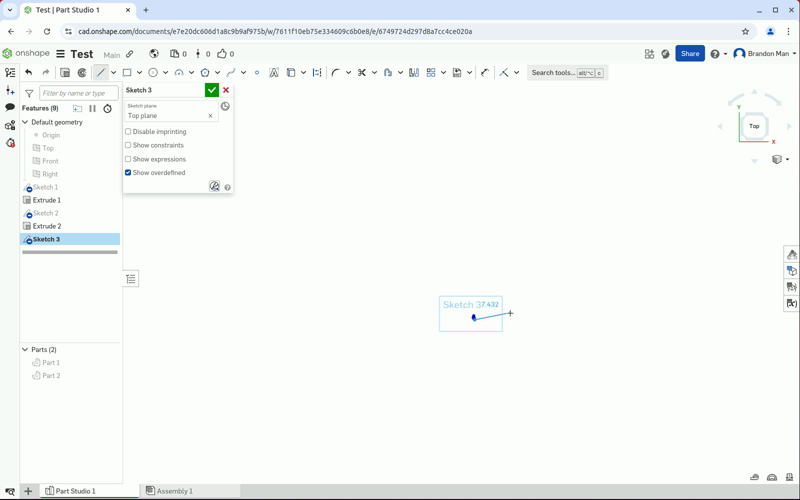
click(510, 312)
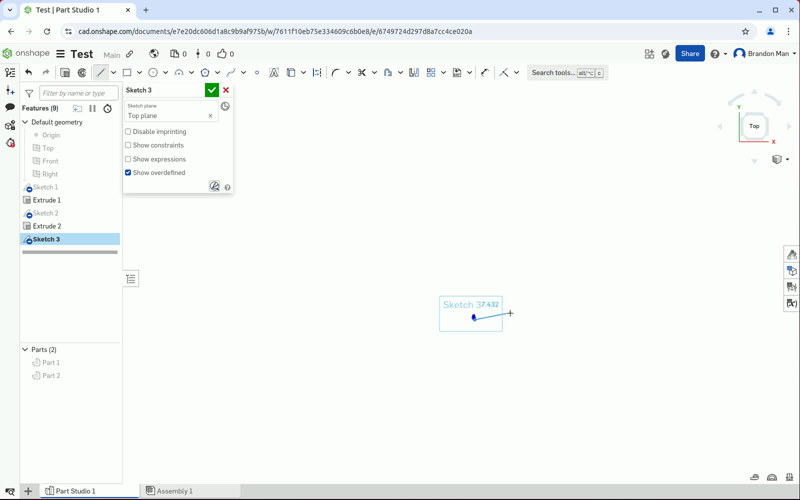
key_up(shift)
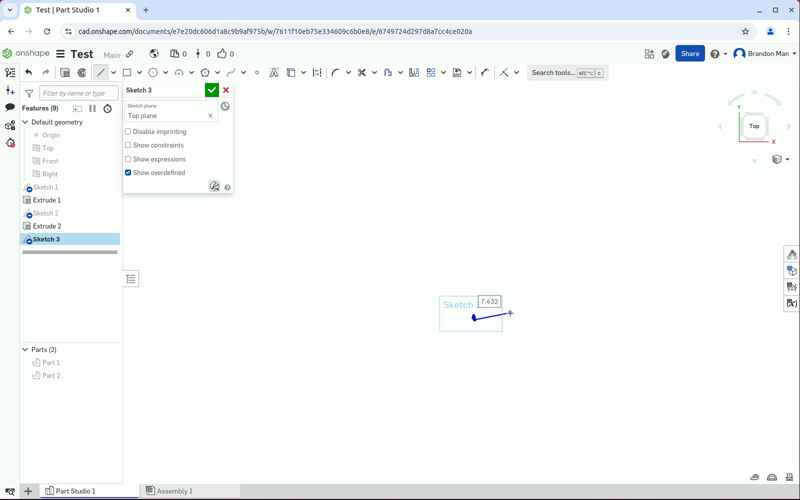
key(esc)
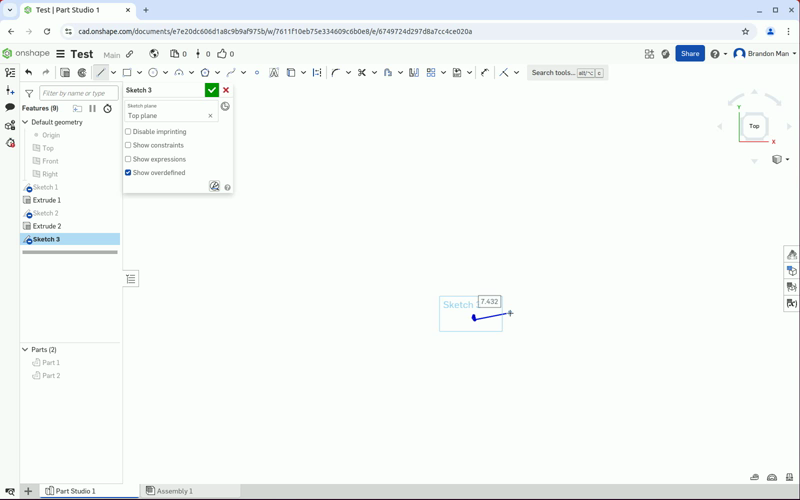
key(a)
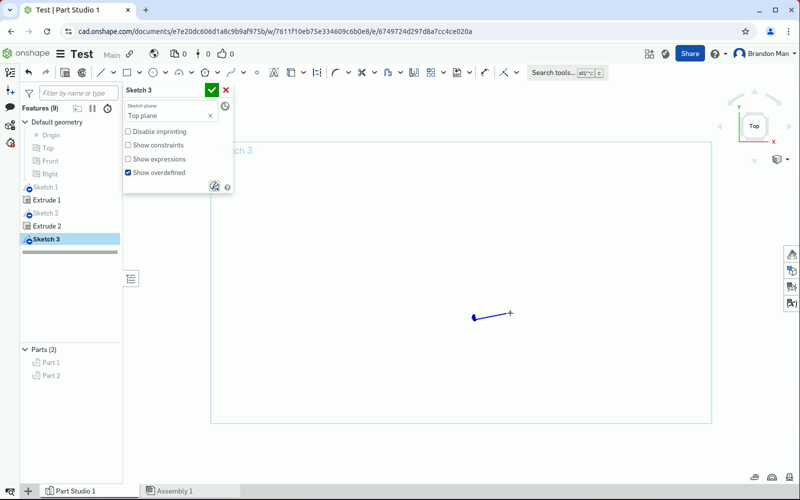
mouse_move(510, 312)
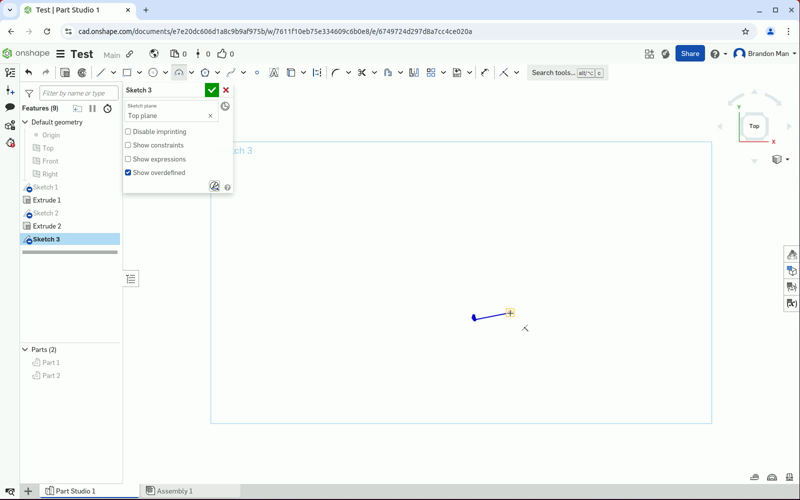
click(510, 312)
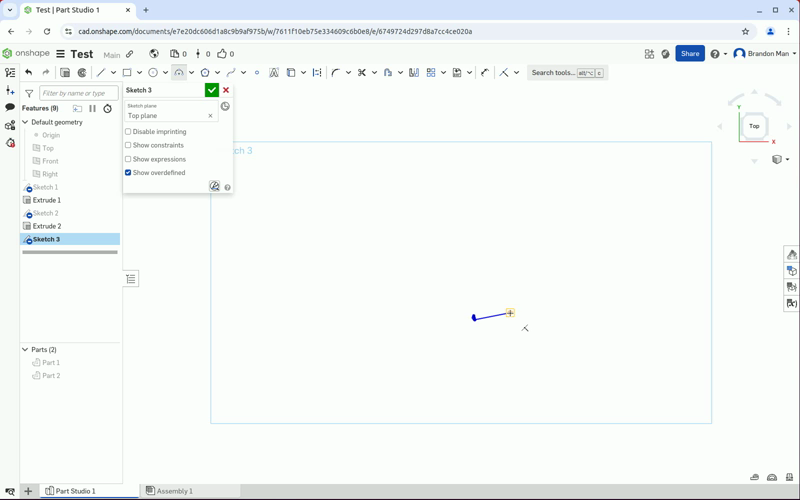
key_down(shift)
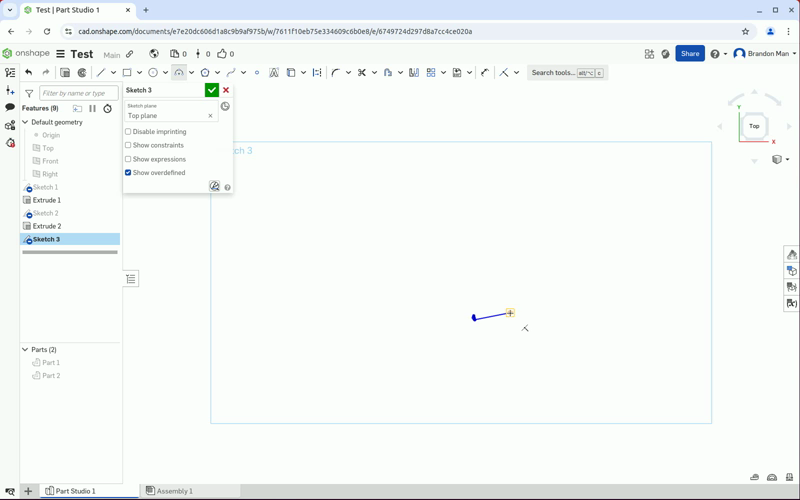
mouse_move(510, 309)
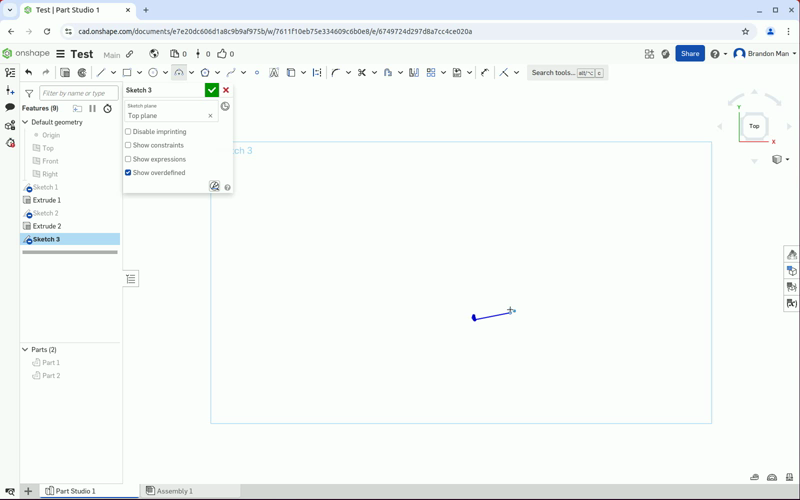
scroll(6)
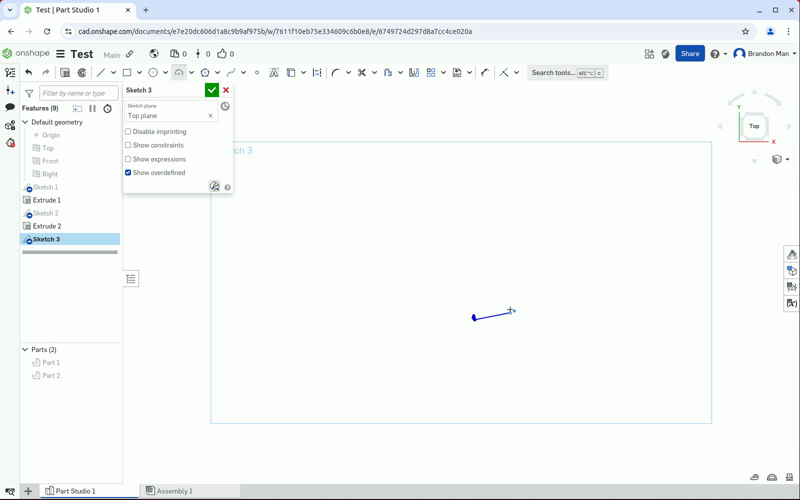
scroll(6)
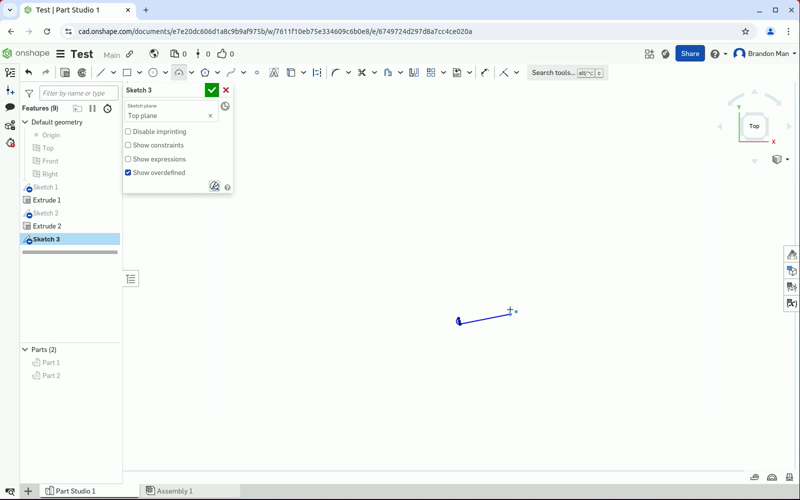
scroll(6)
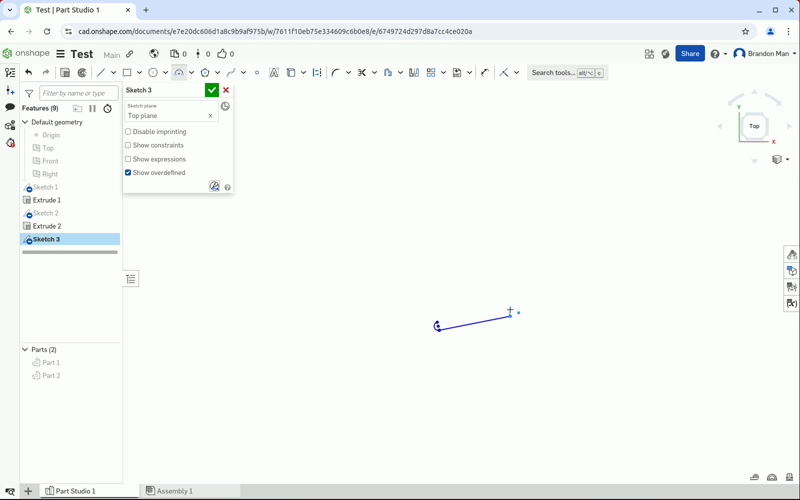
scroll(6)
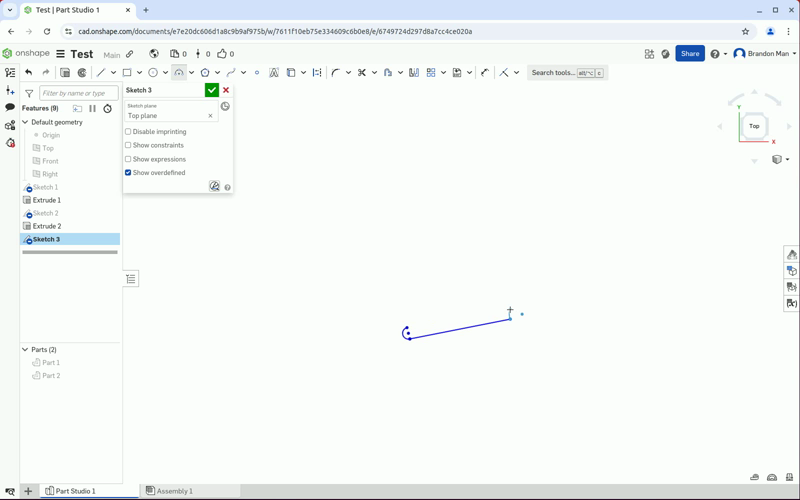
scroll(6)
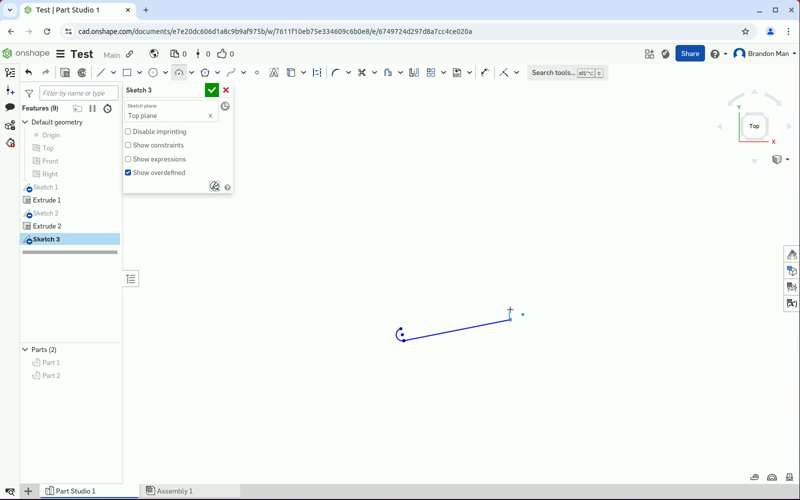
scroll(6)
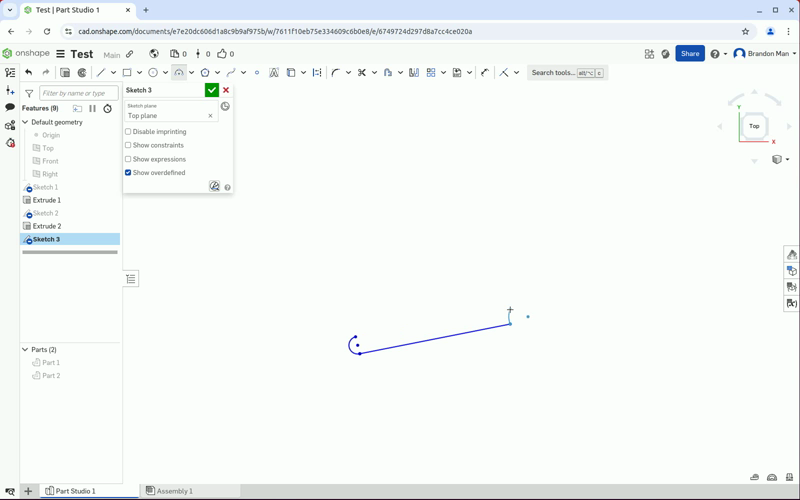
scroll(6)
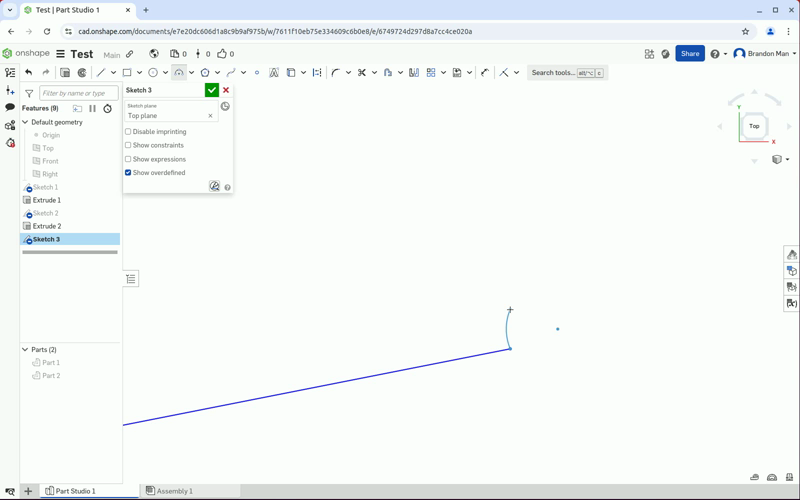
click(510, 309)
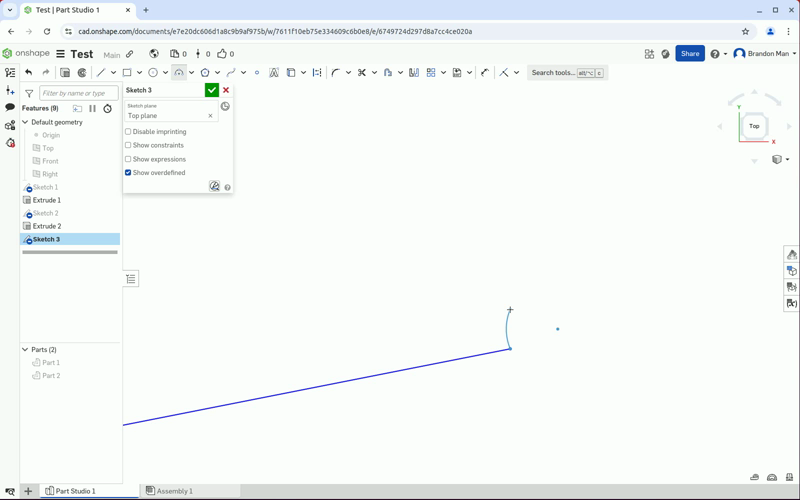
scroll(-6)
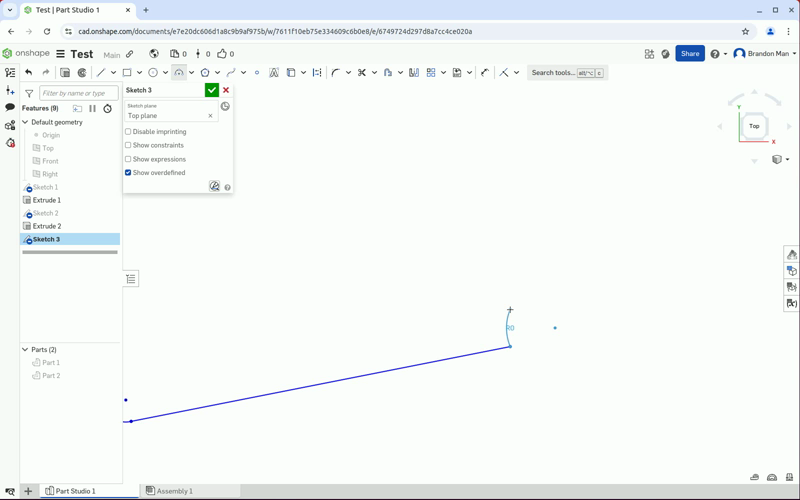
scroll(-6)
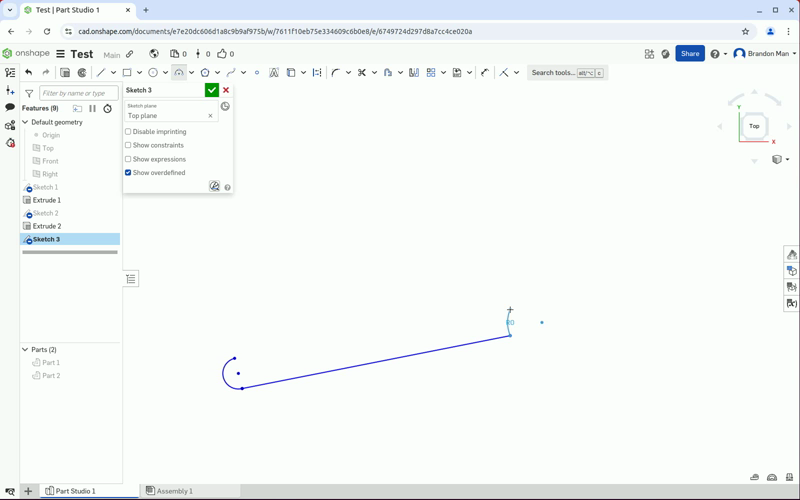
scroll(-6)
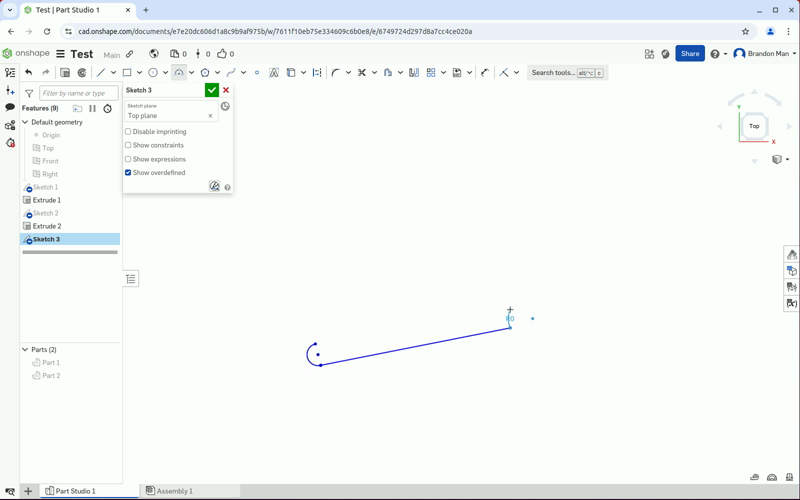
scroll(-6)
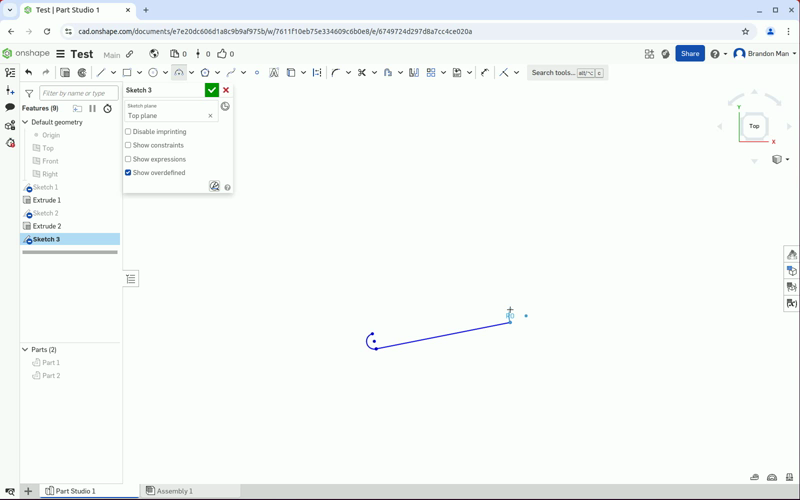
scroll(-6)
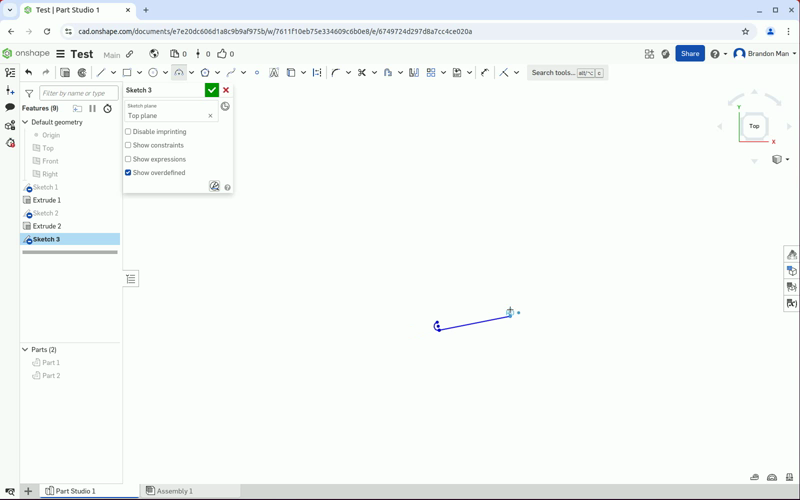
scroll(-6)
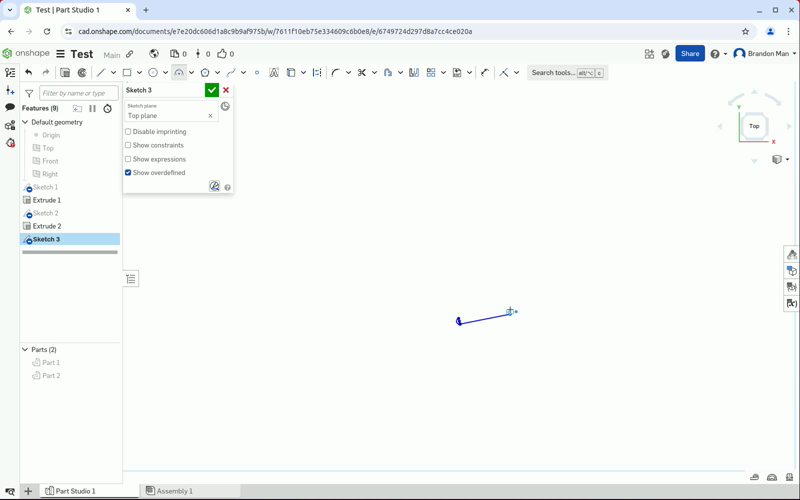
scroll(-6)
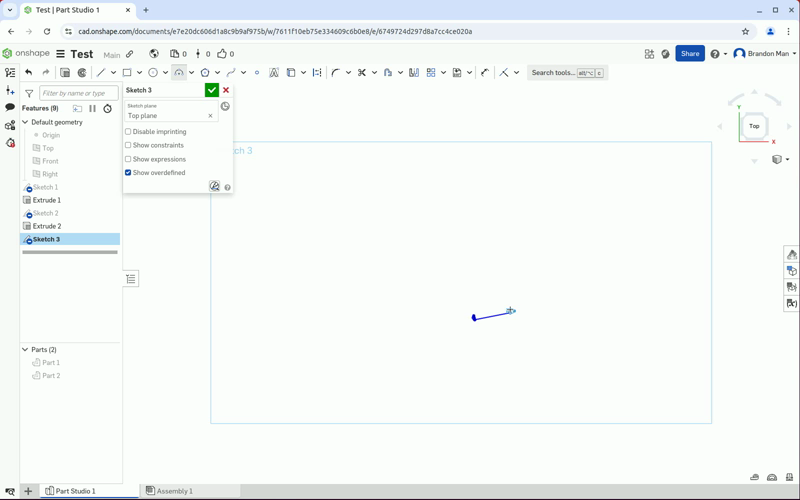
mouse_move(512, 310)
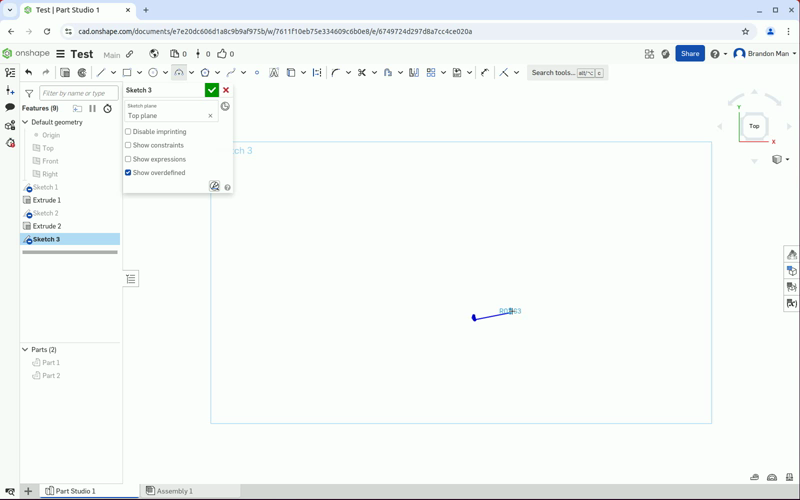
scroll(6)
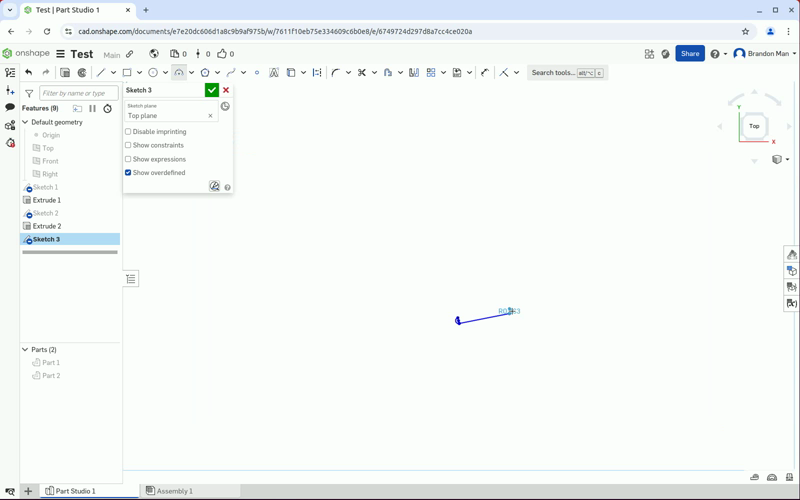
scroll(6)
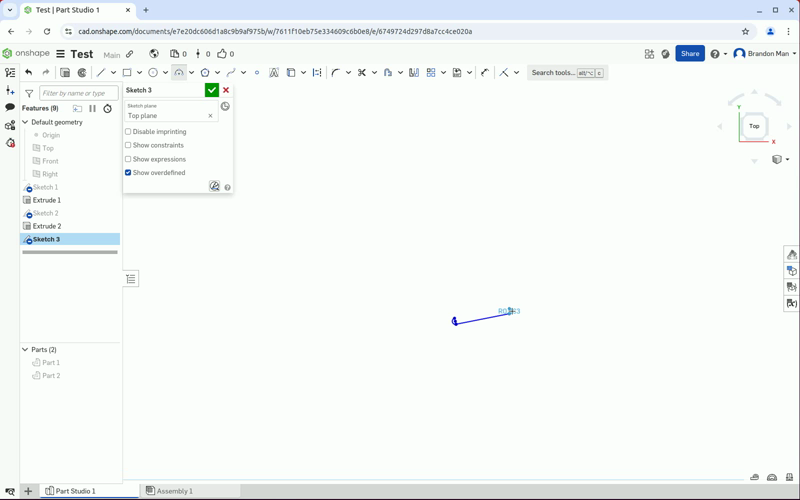
scroll(6)
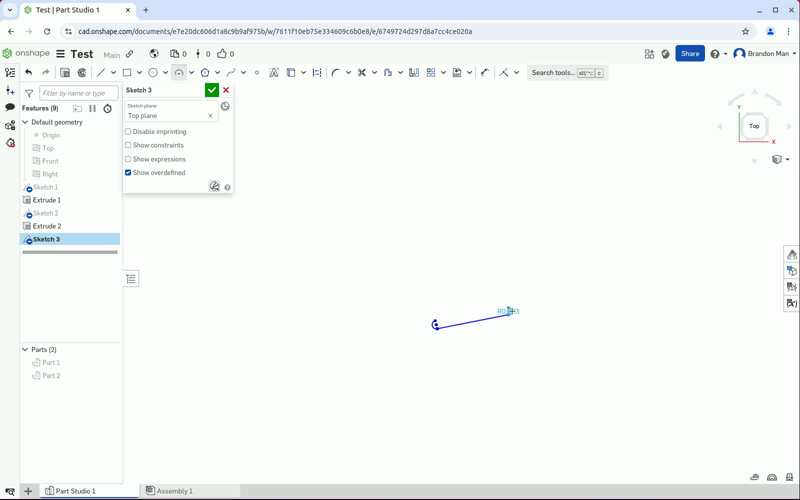
scroll(6)
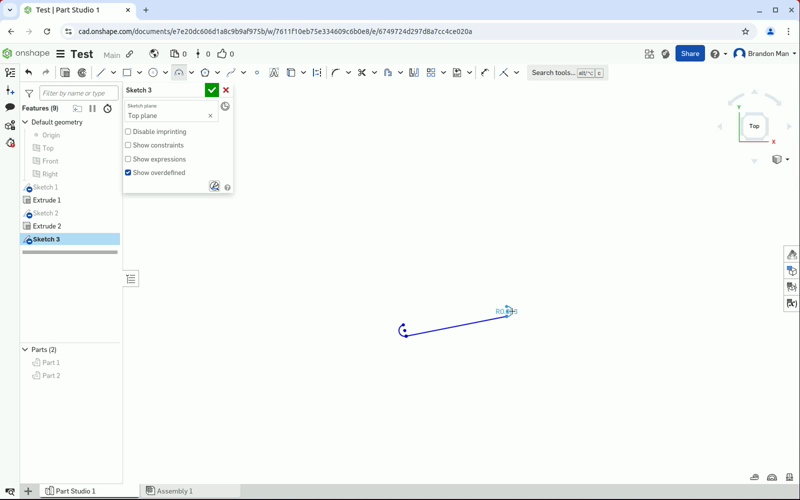
scroll(6)
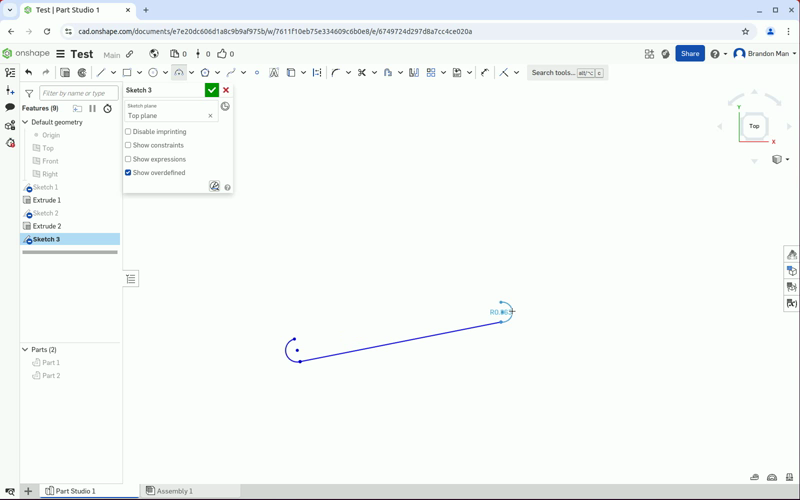
scroll(6)
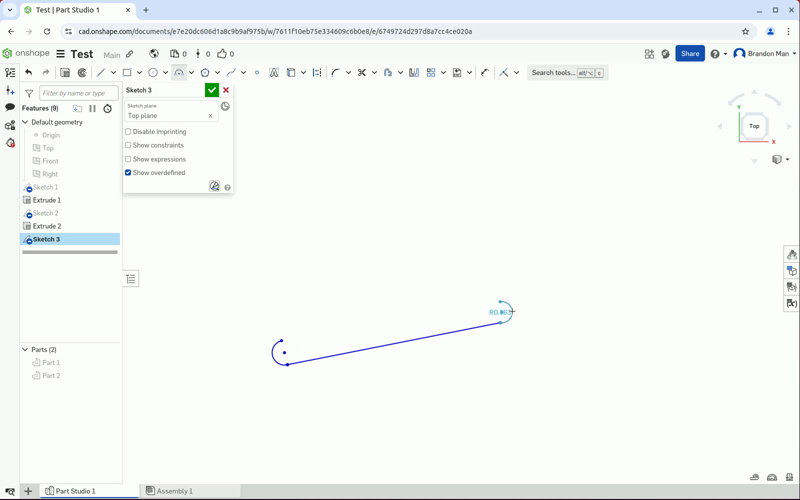
scroll(6)
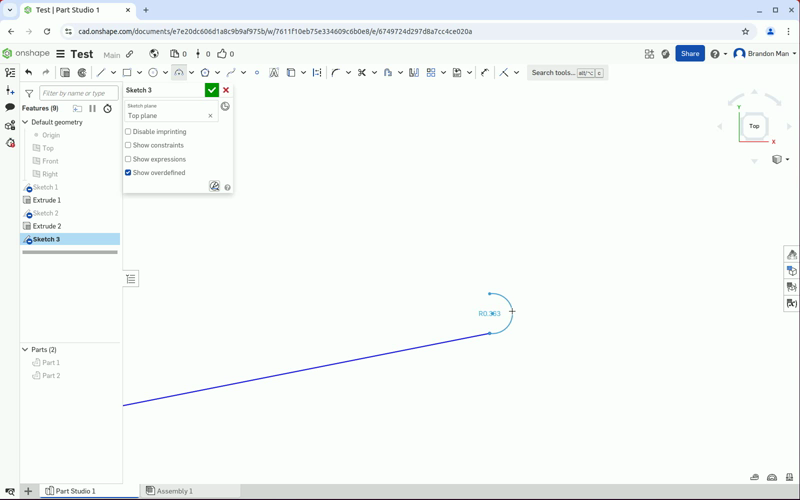
click(512, 310)
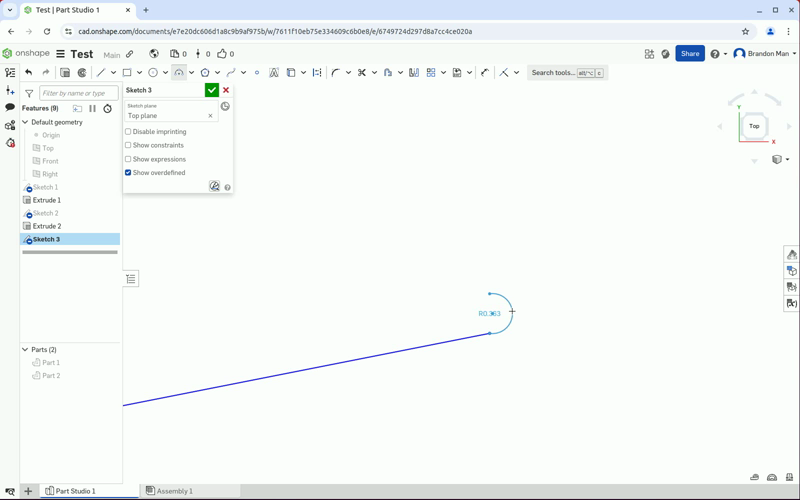
scroll(-6)
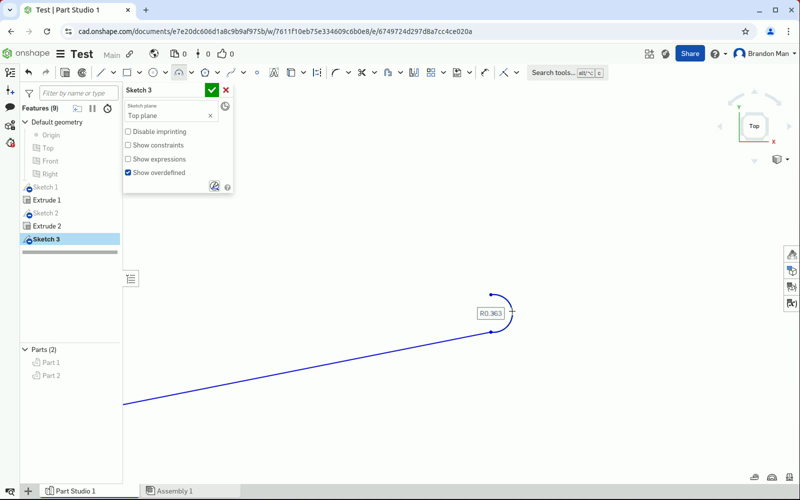
scroll(-6)
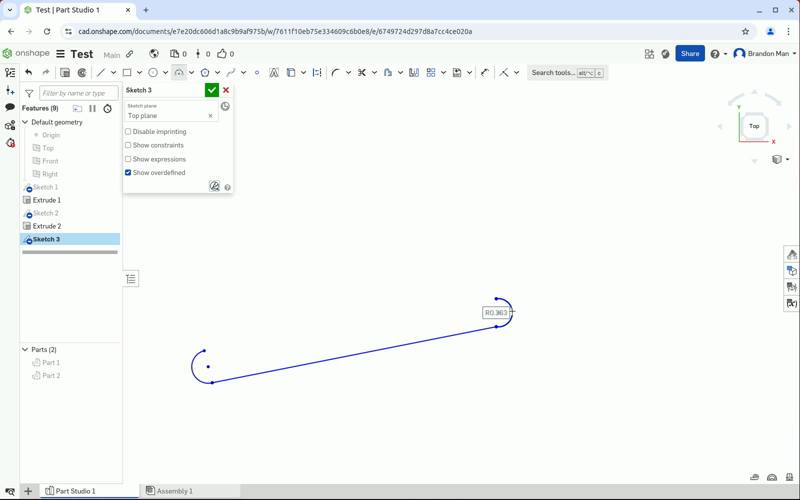
scroll(-6)
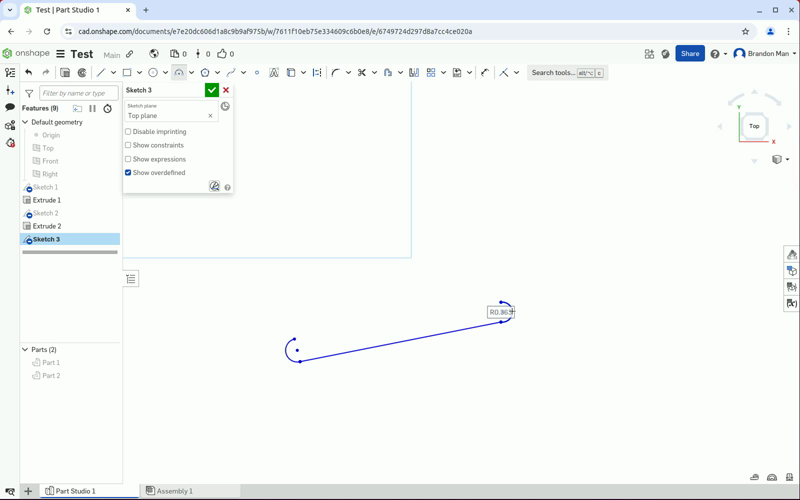
scroll(-6)
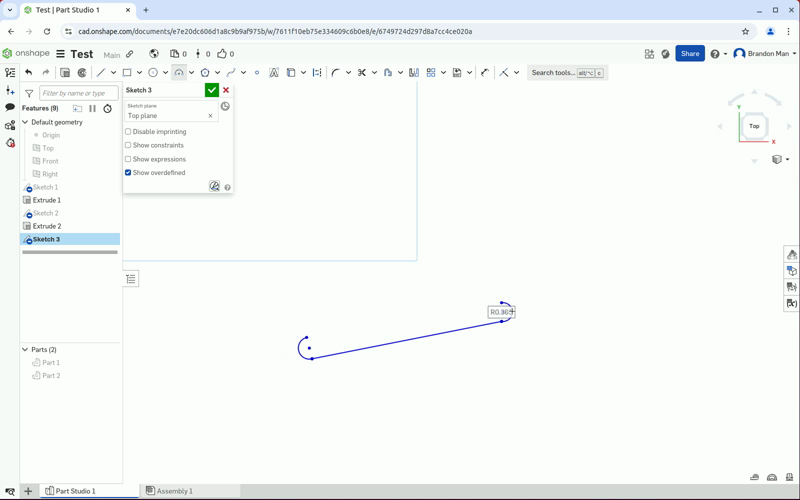
scroll(-6)
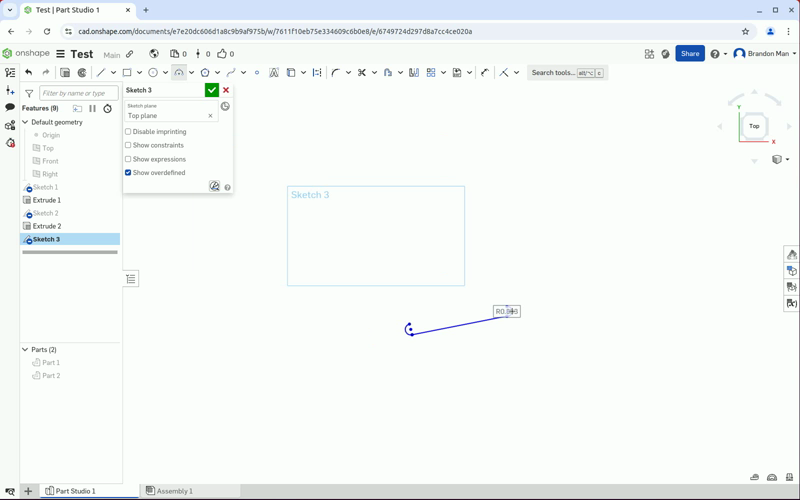
scroll(-6)
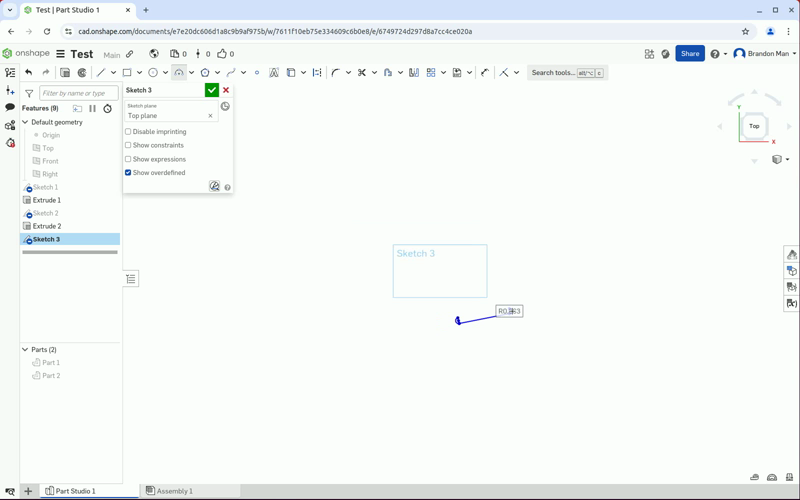
scroll(-6)
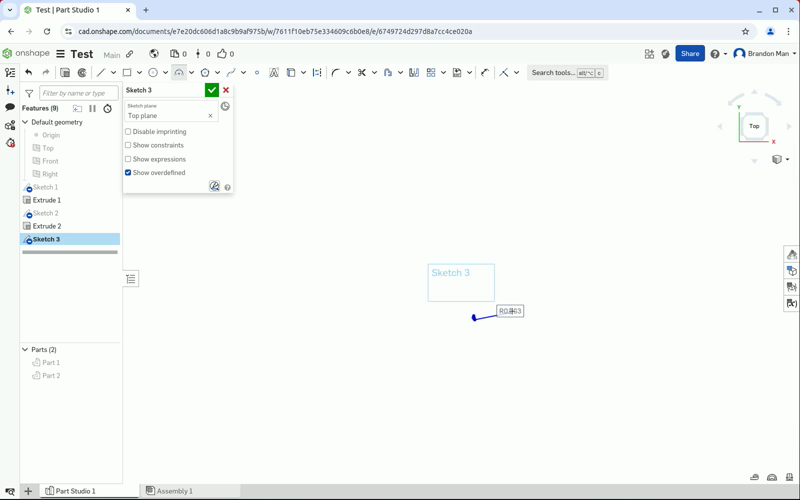
key_up(shift)
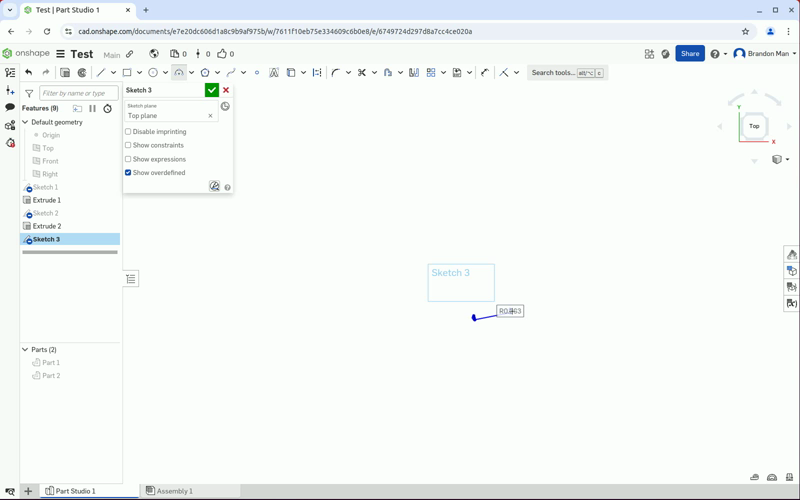
key(esc)
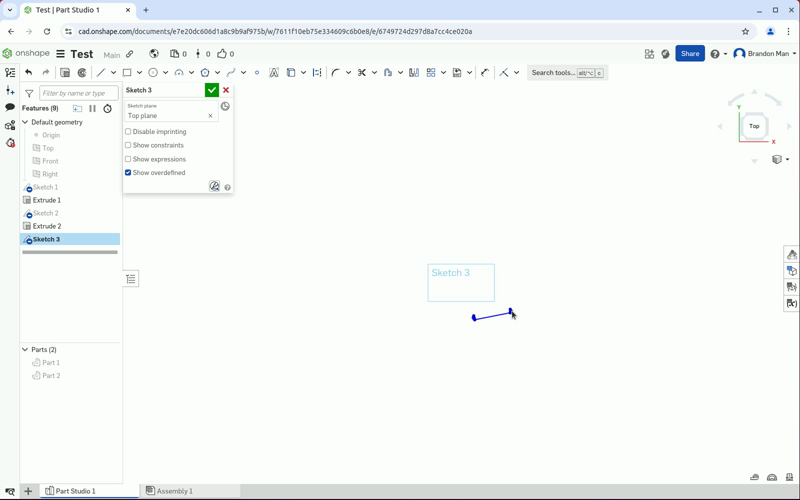
key(l)
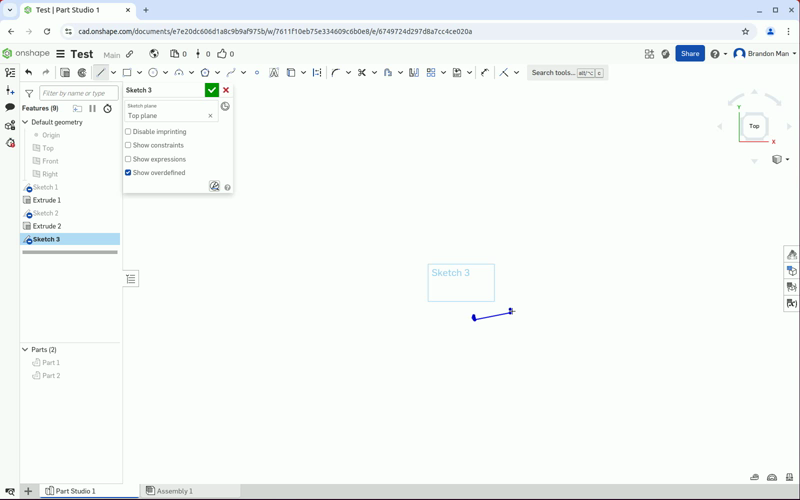
mouse_move(510, 309)
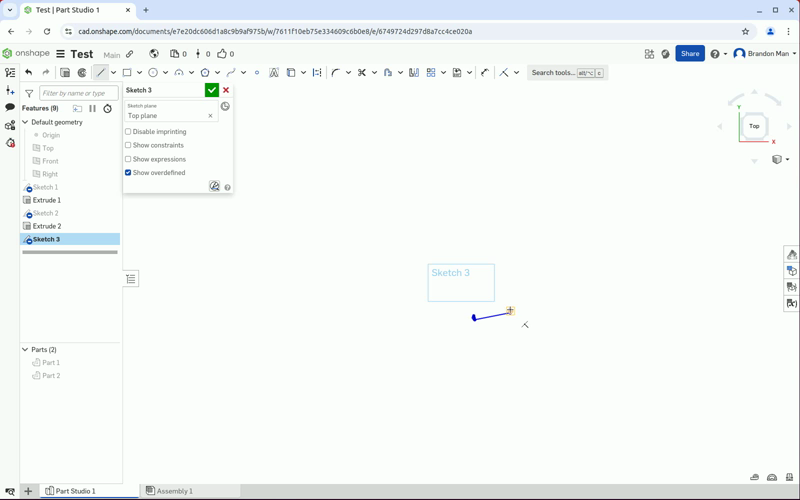
scroll(6)
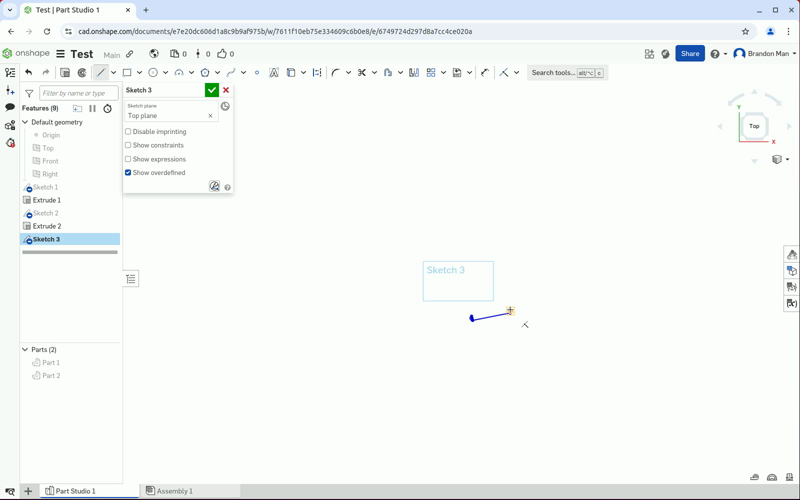
scroll(6)
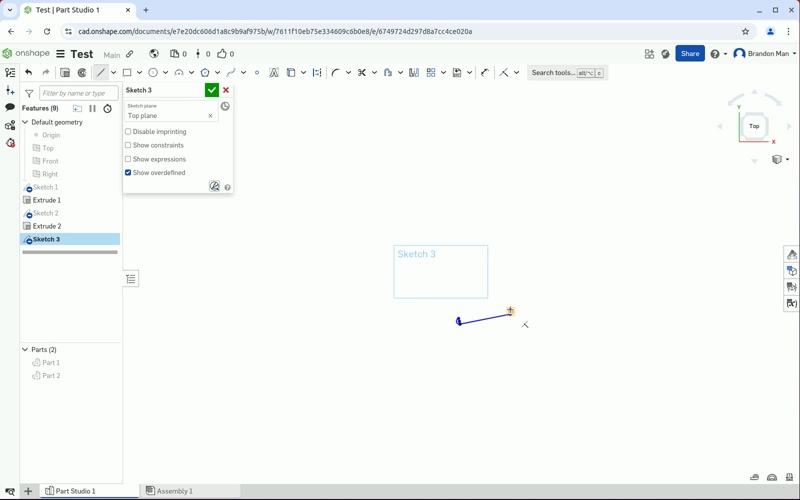
scroll(6)
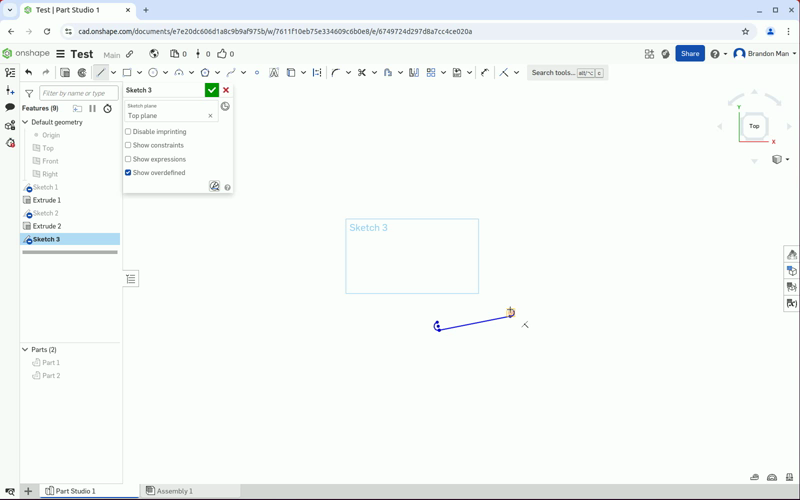
scroll(6)
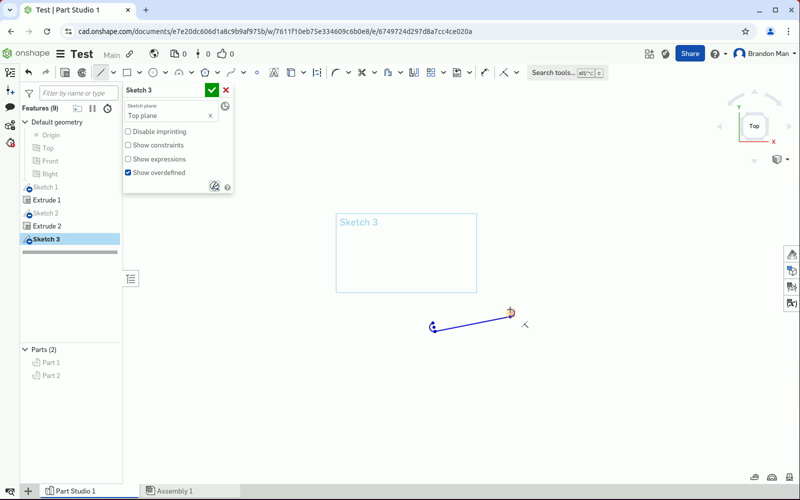
scroll(6)
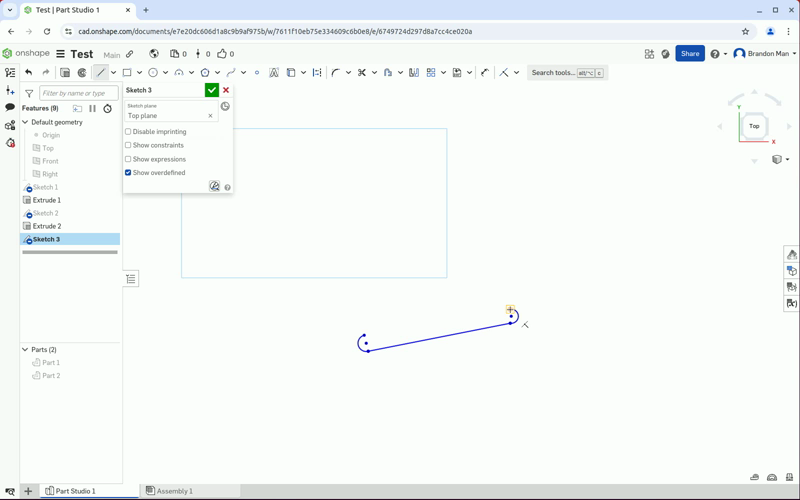
scroll(6)
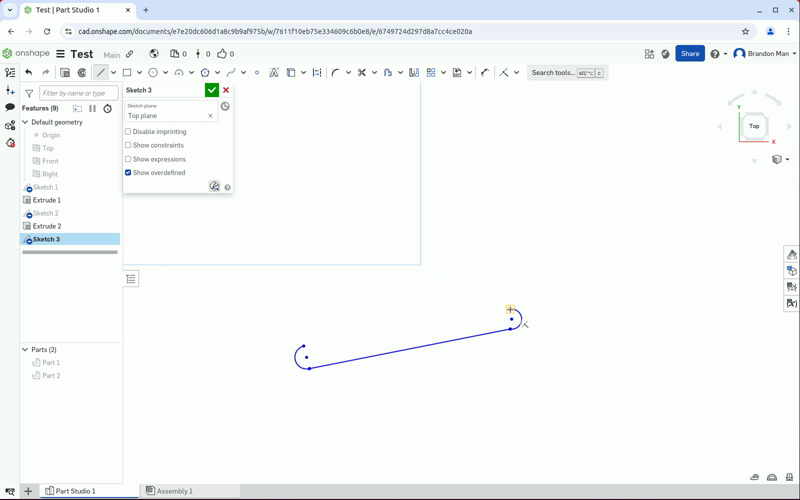
scroll(6)
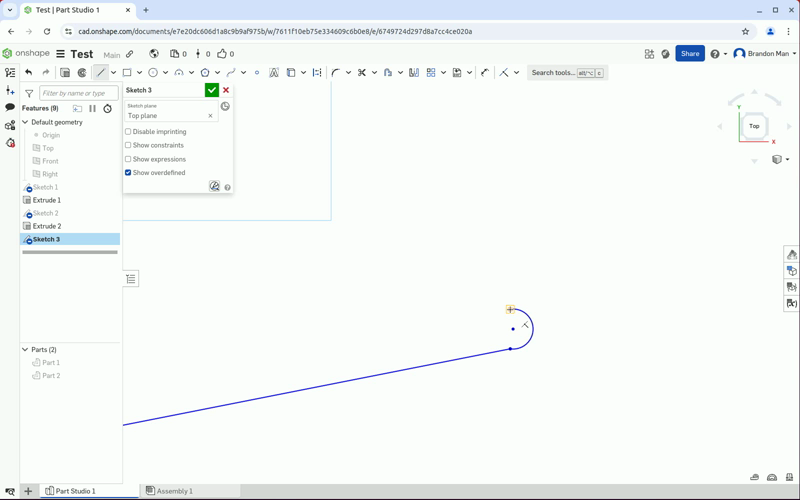
click(510, 309)
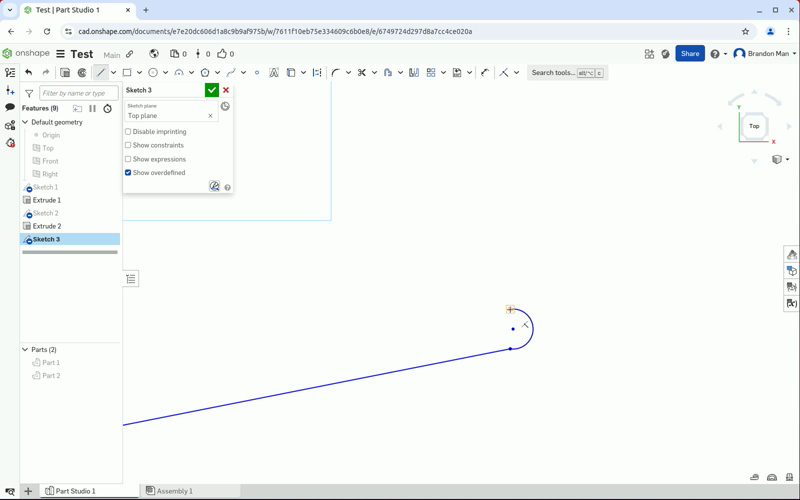
scroll(-6)
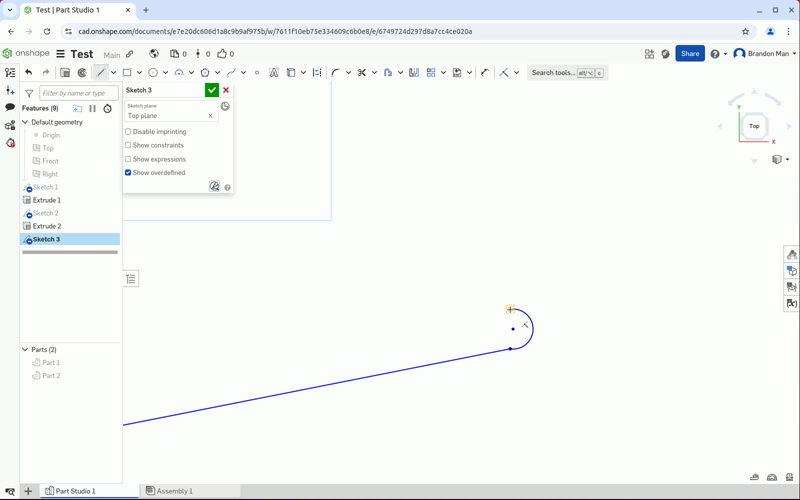
scroll(-6)
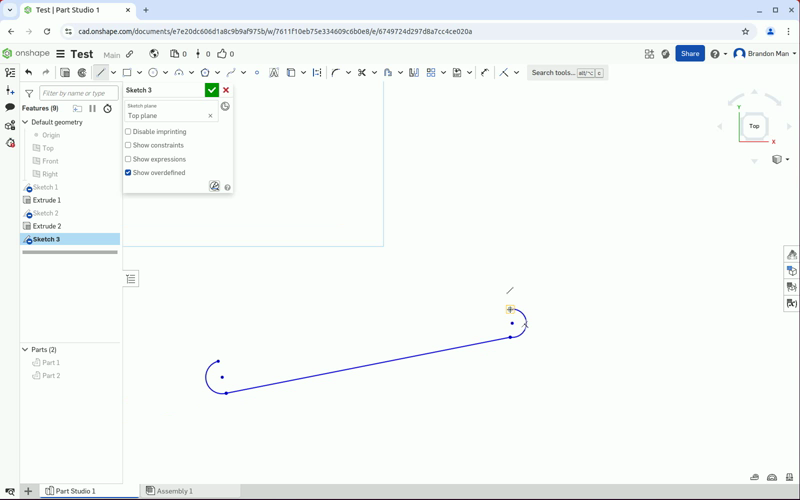
scroll(-6)
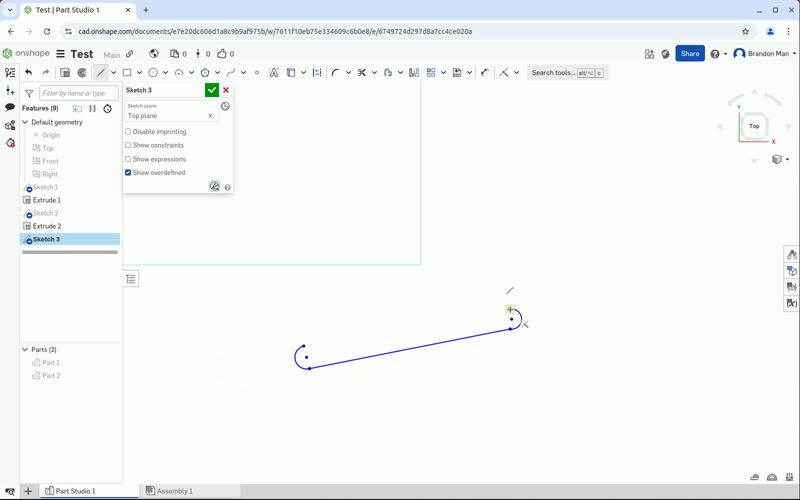
scroll(-6)
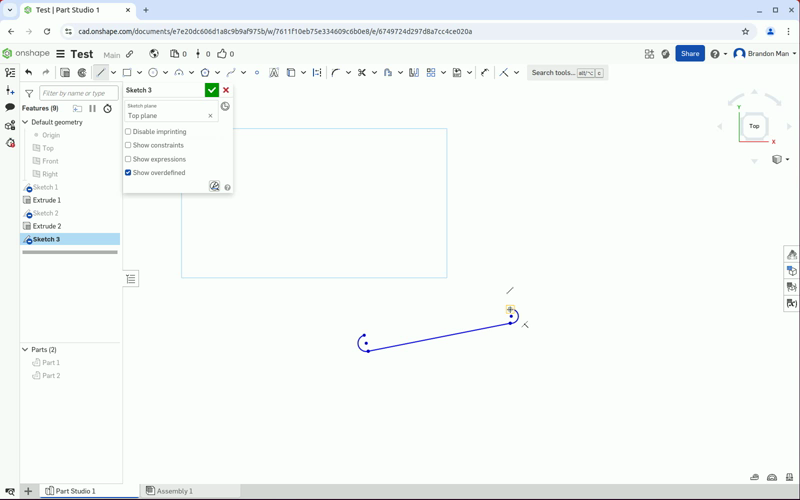
scroll(-6)
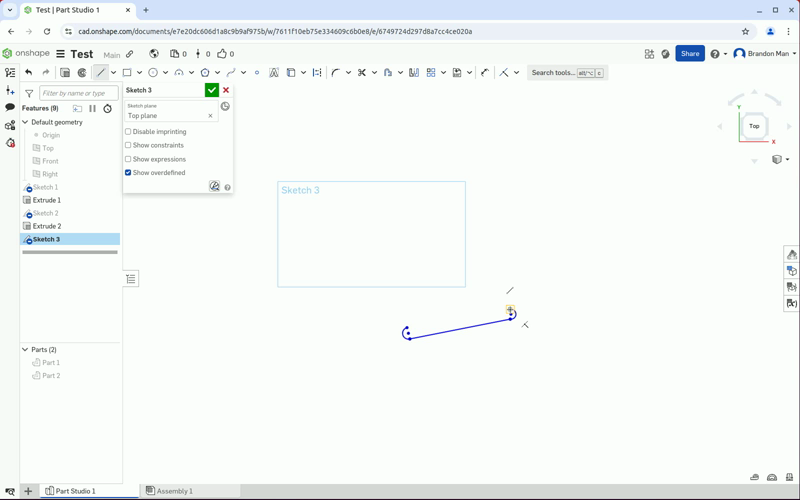
scroll(-6)
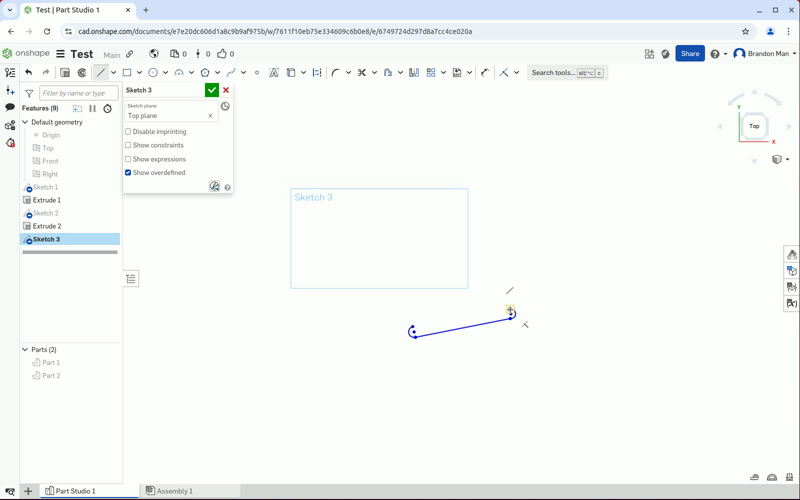
scroll(-6)
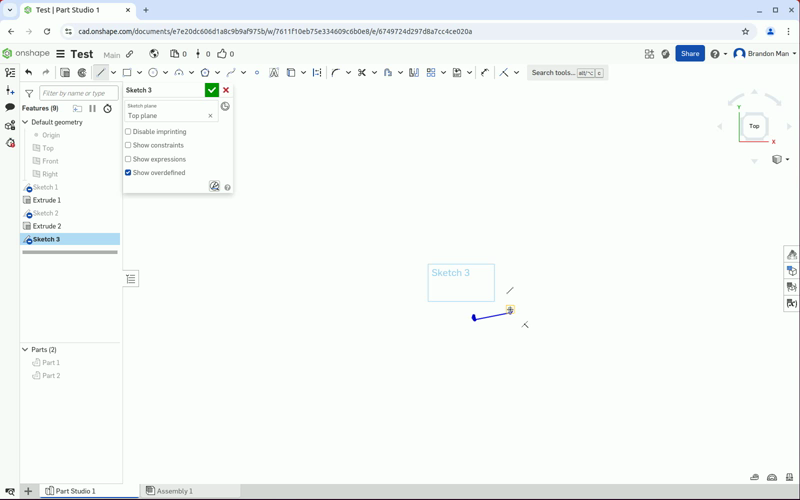
mouse_move(540, 309)
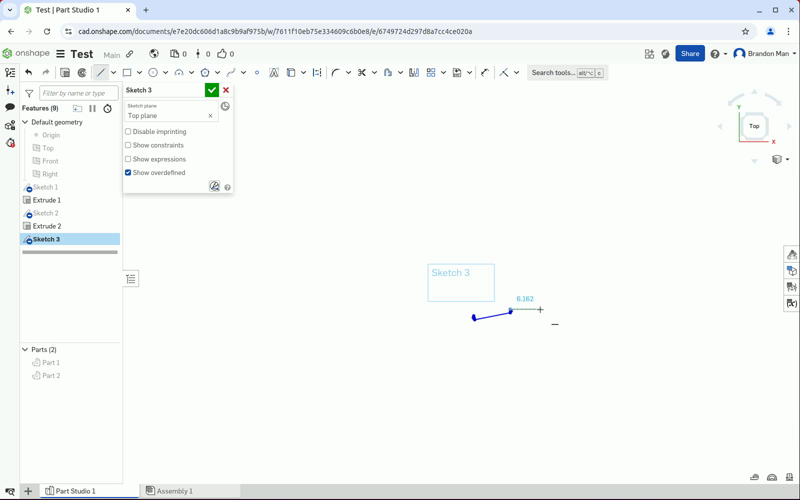
key_down(shift)
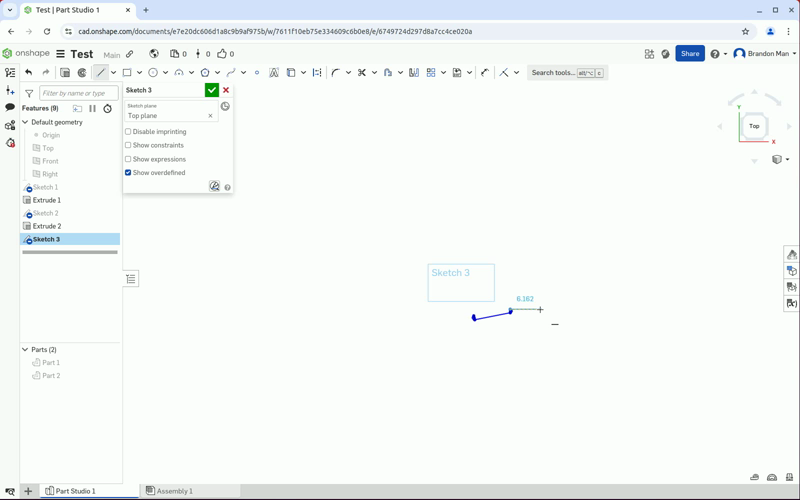
mouse_move(473, 315)
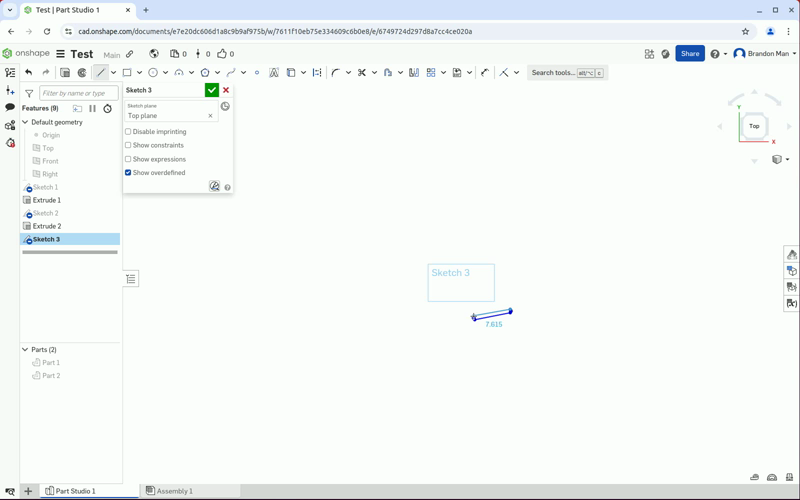
scroll(6)
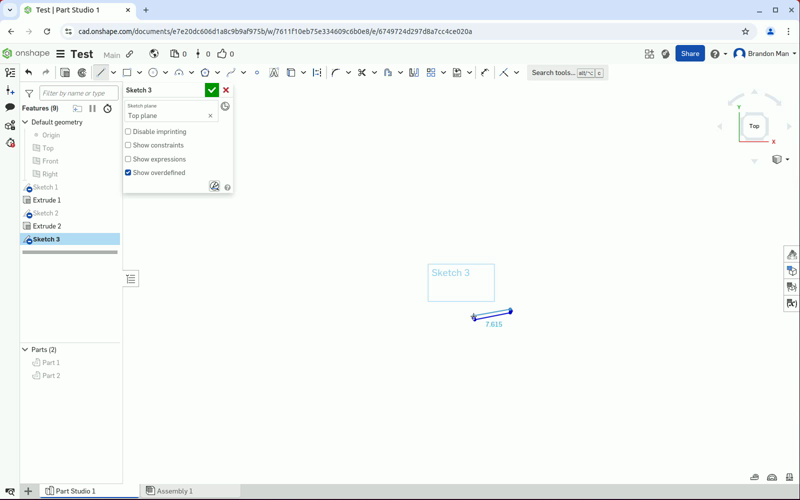
scroll(6)
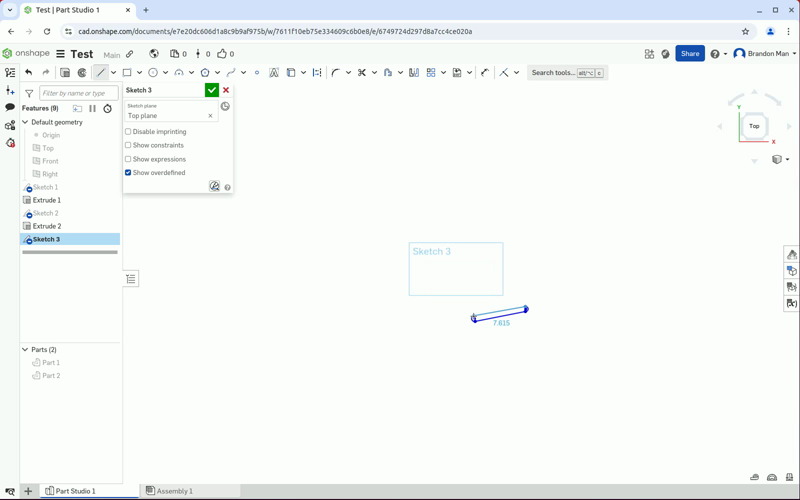
scroll(6)
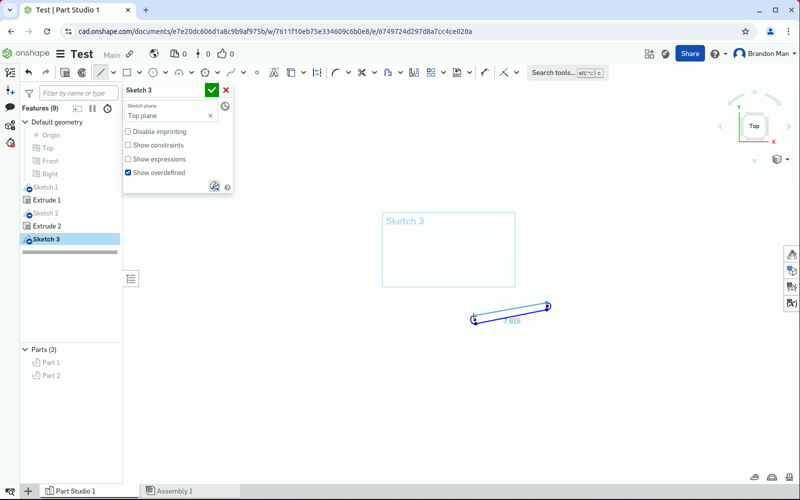
scroll(6)
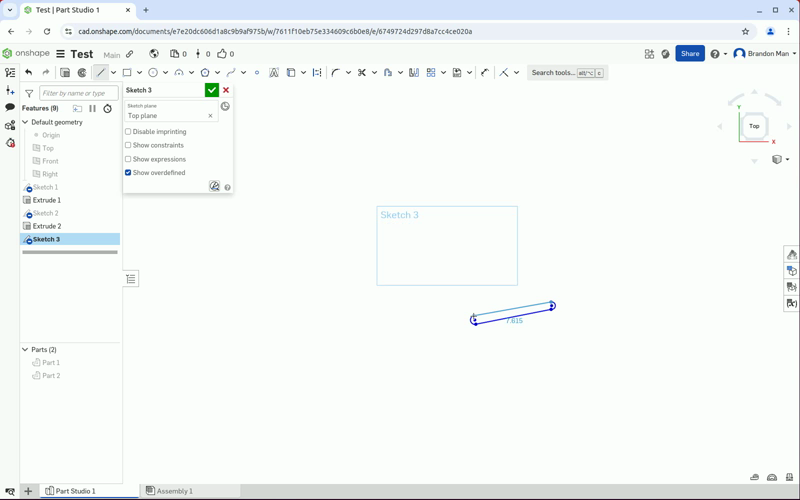
scroll(6)
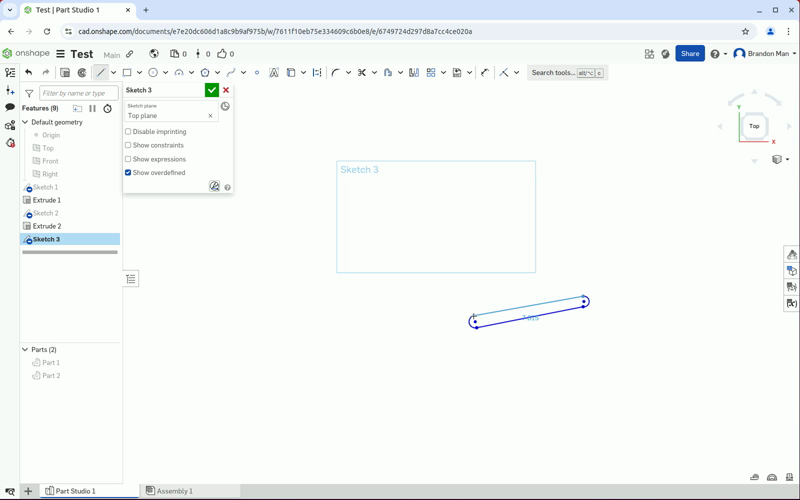
scroll(6)
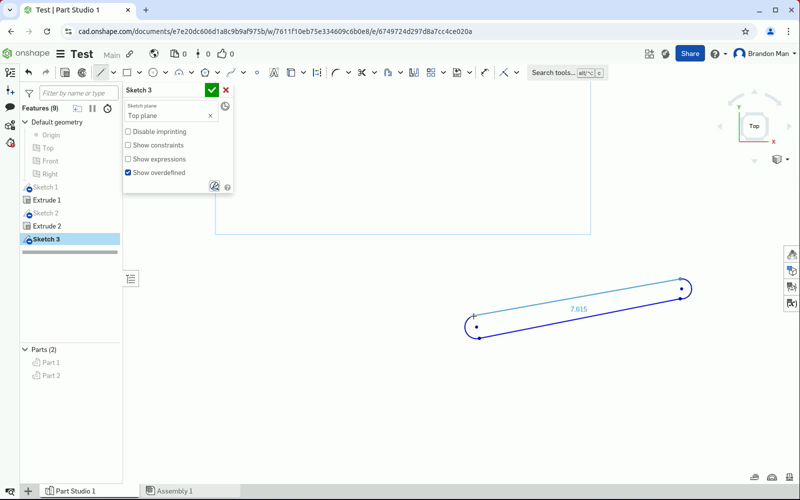
scroll(6)
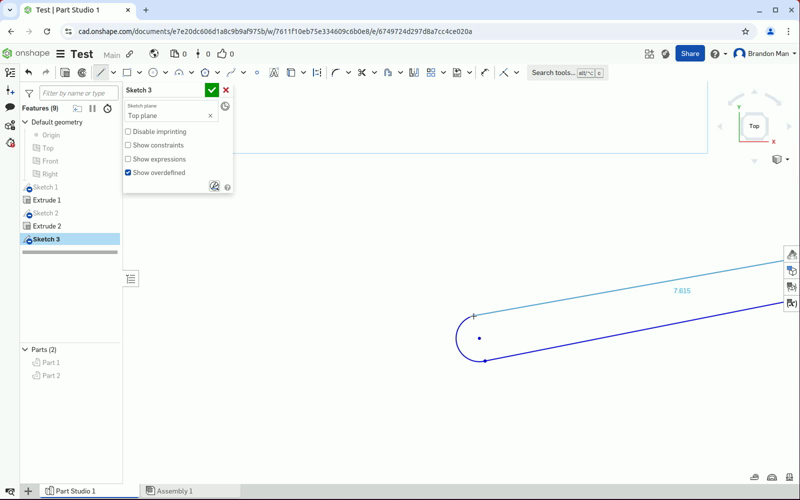
key_up(shift)
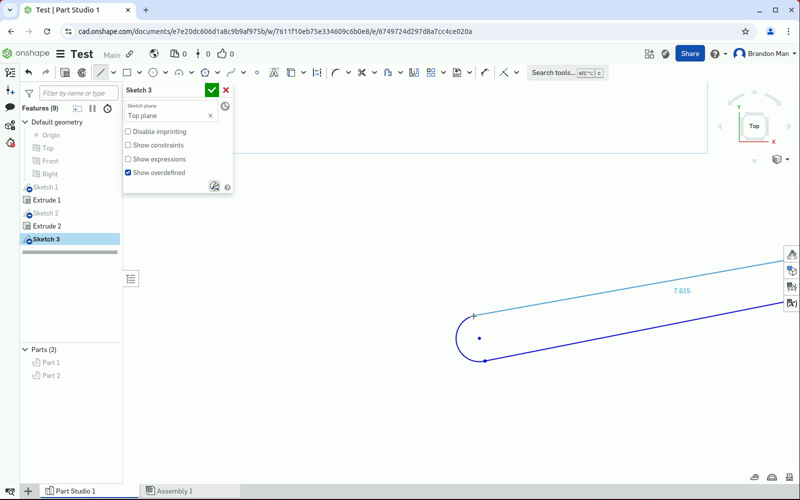
click(473, 315)
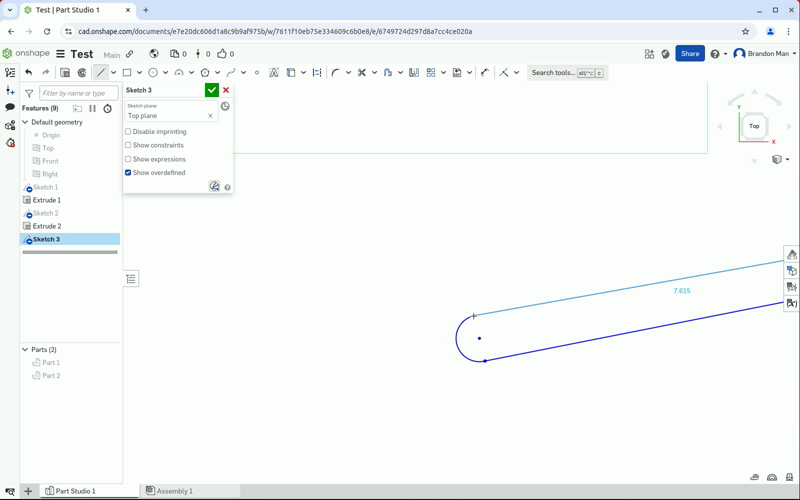
scroll(-6)
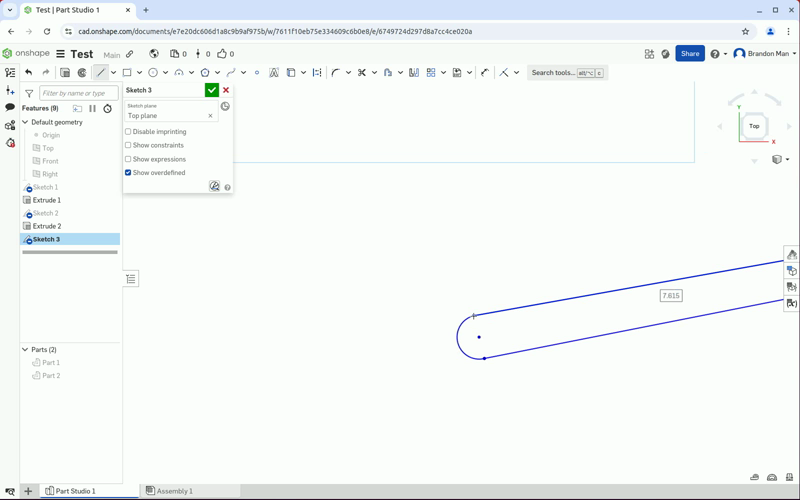
scroll(-6)
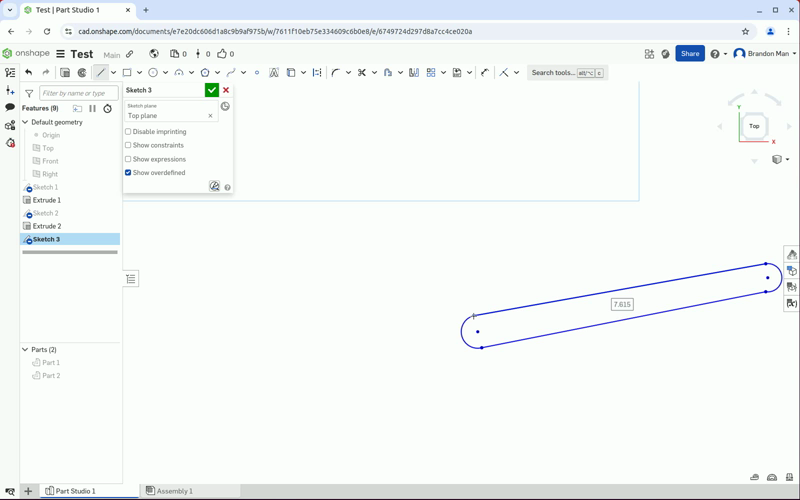
scroll(-6)
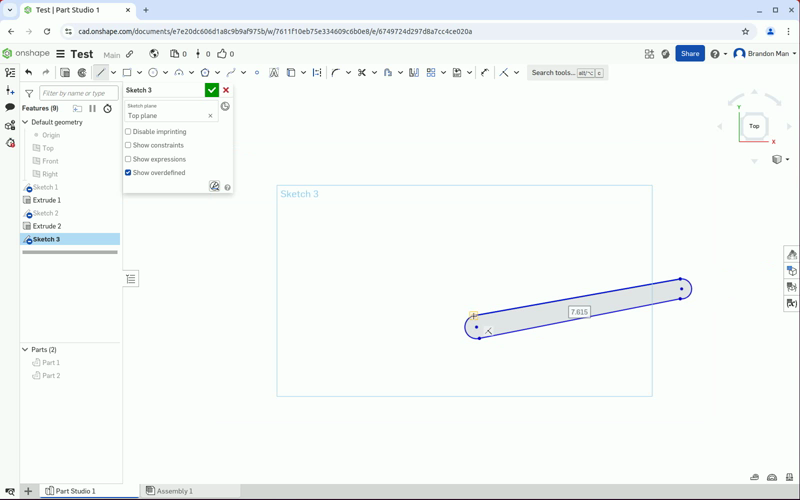
scroll(-6)
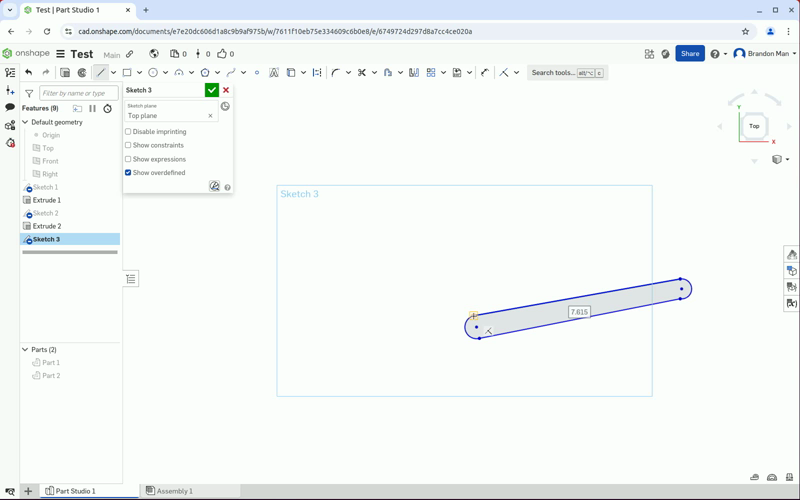
scroll(-6)
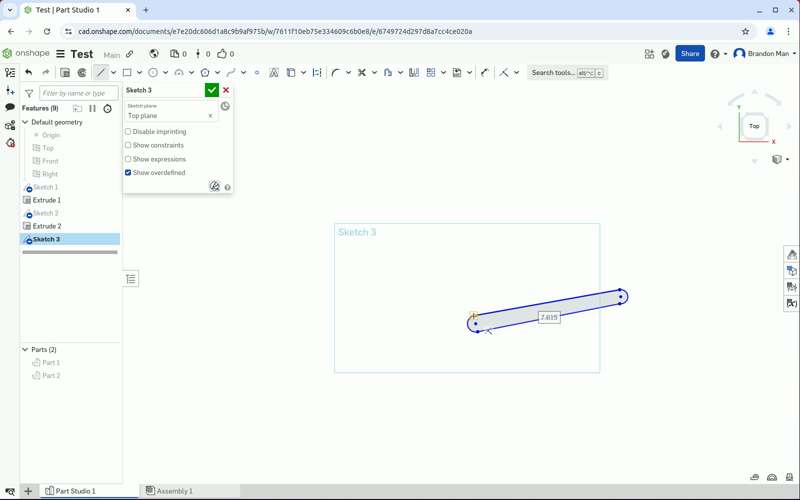
scroll(-6)
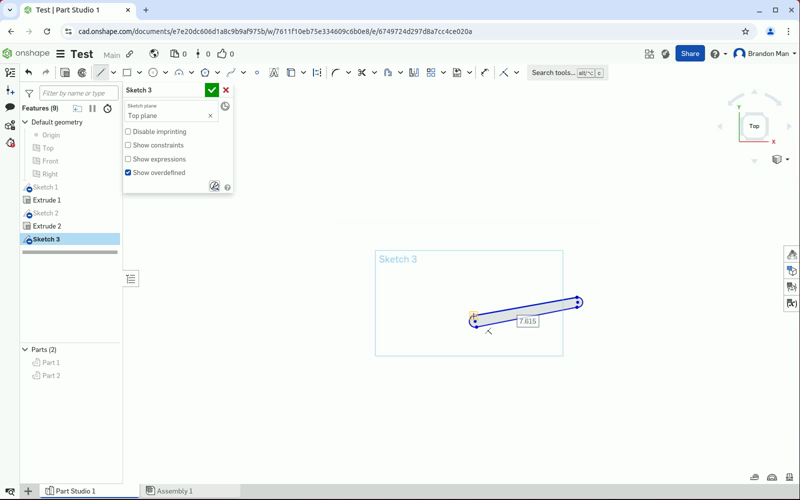
scroll(-6)
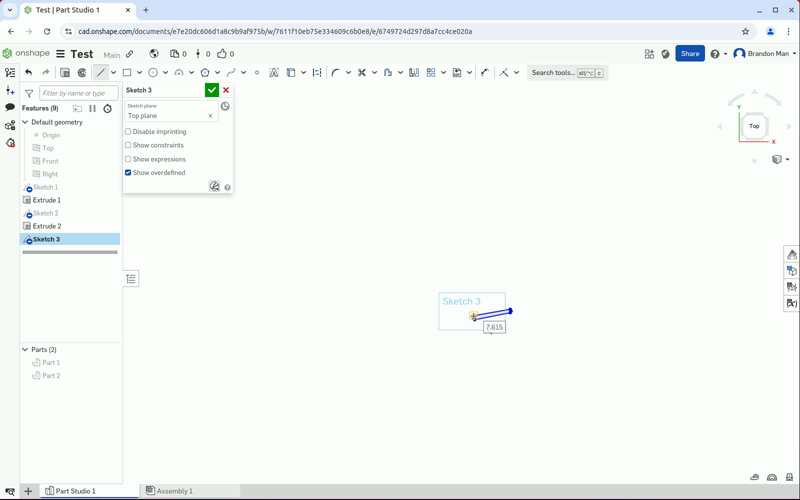
key(esc)
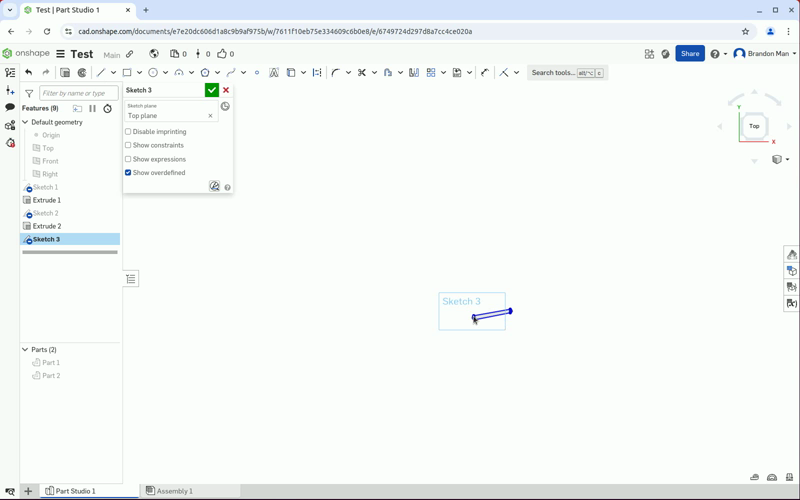
mouse_move(495, 313)
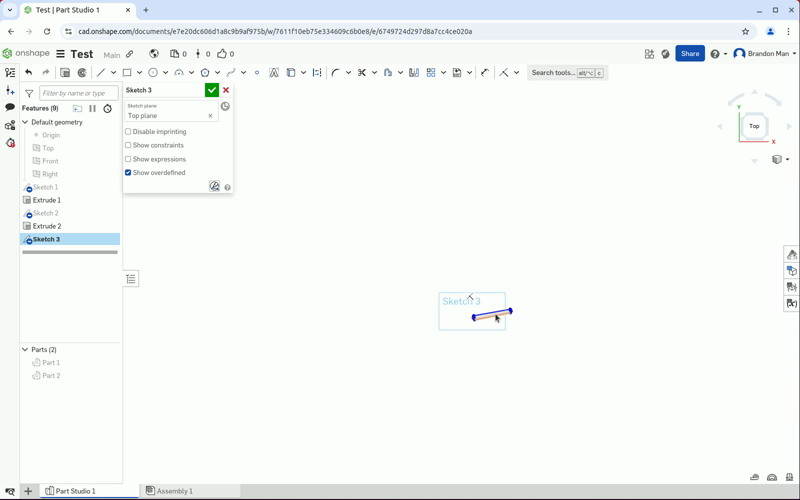
scroll(6)
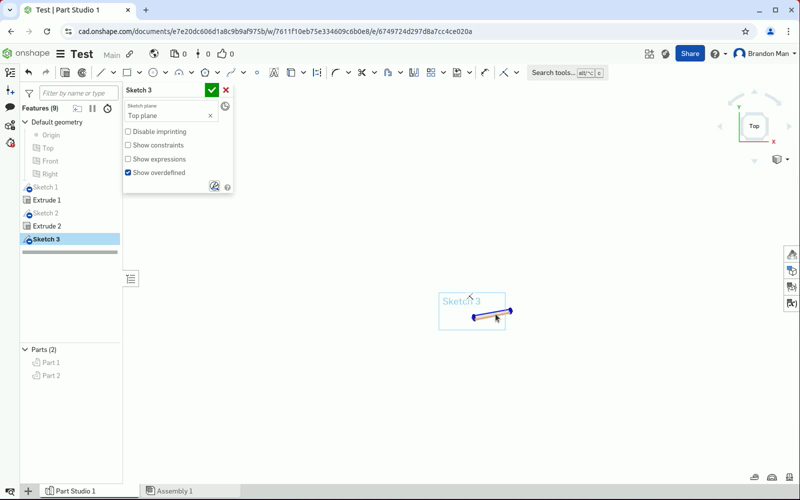
scroll(6)
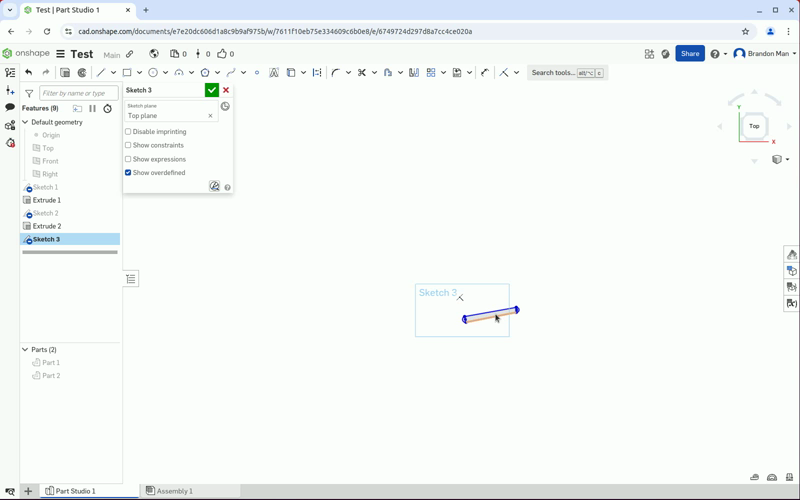
scroll(6)
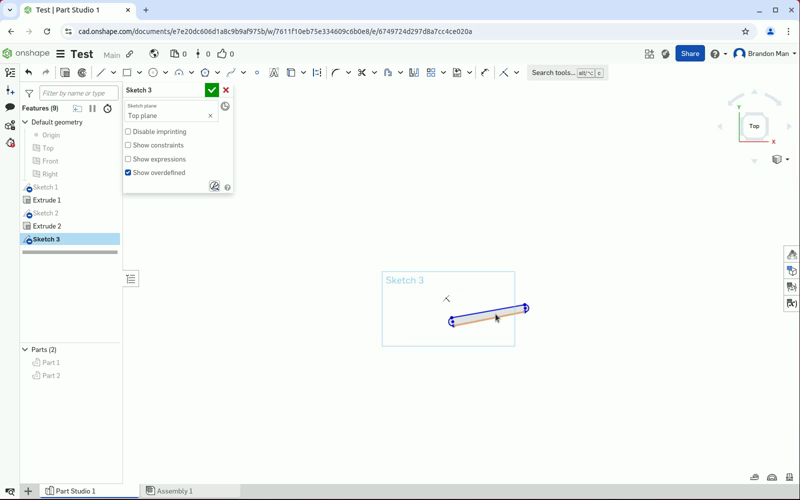
scroll(6)
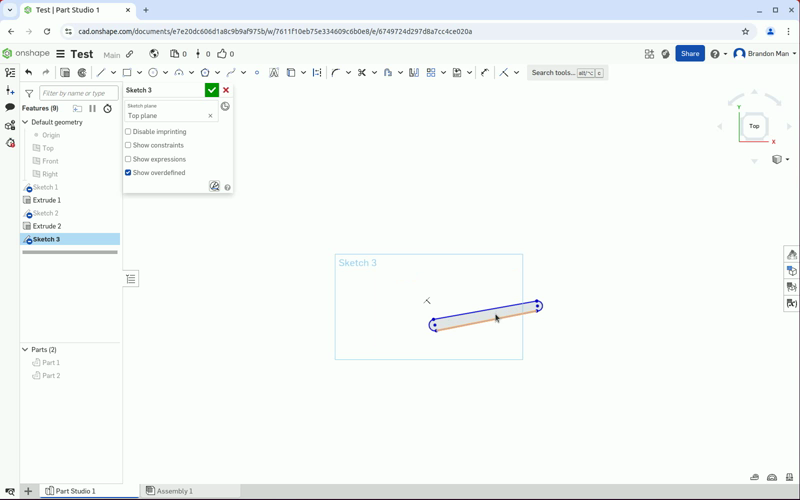
scroll(6)
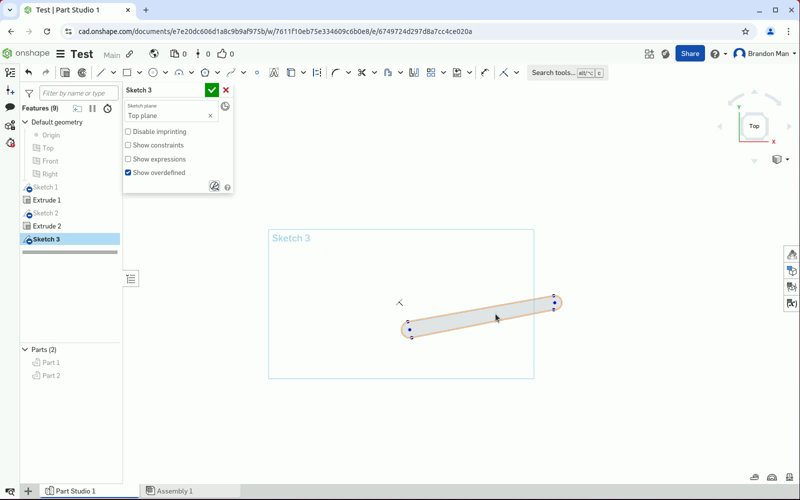
scroll(6)
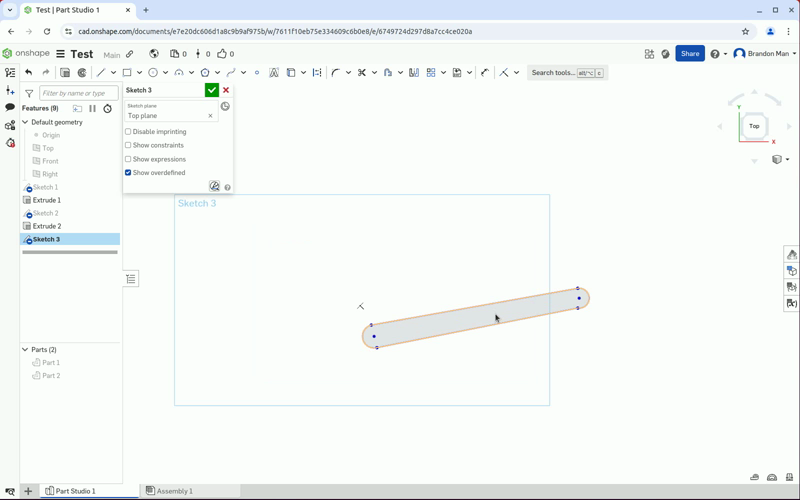
scroll(6)
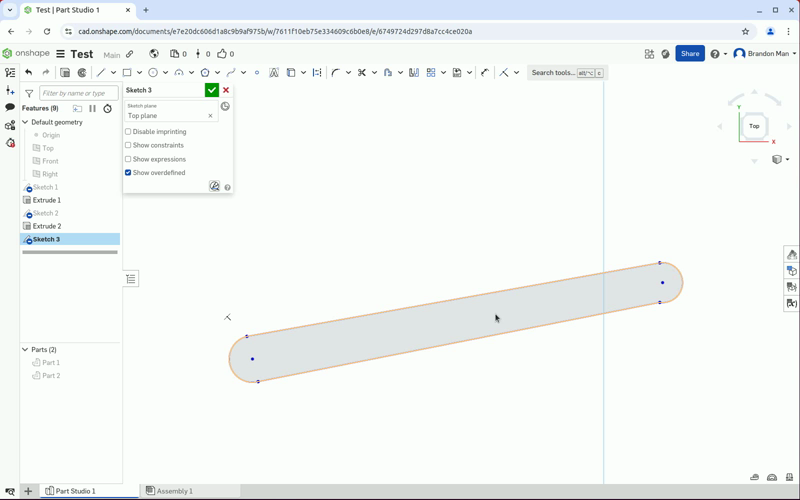
click(495, 313)
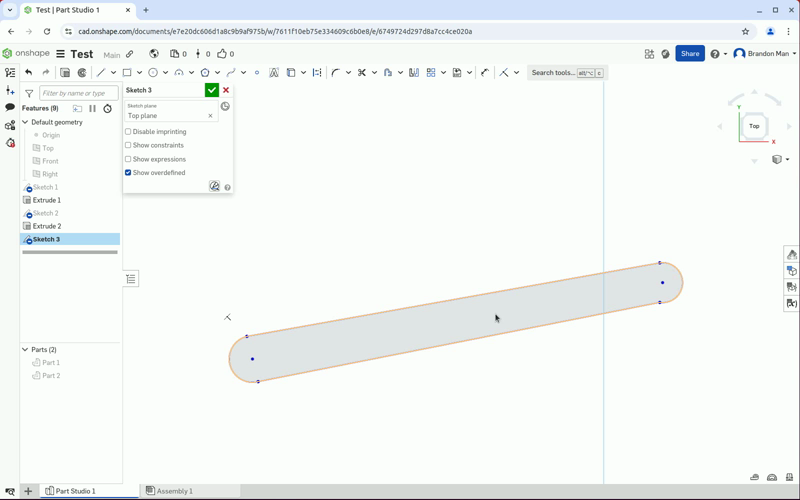
scroll(-6)
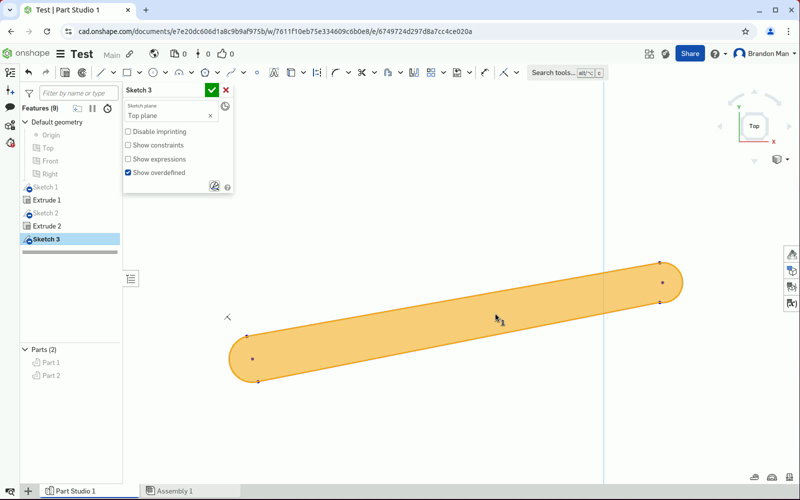
scroll(-6)
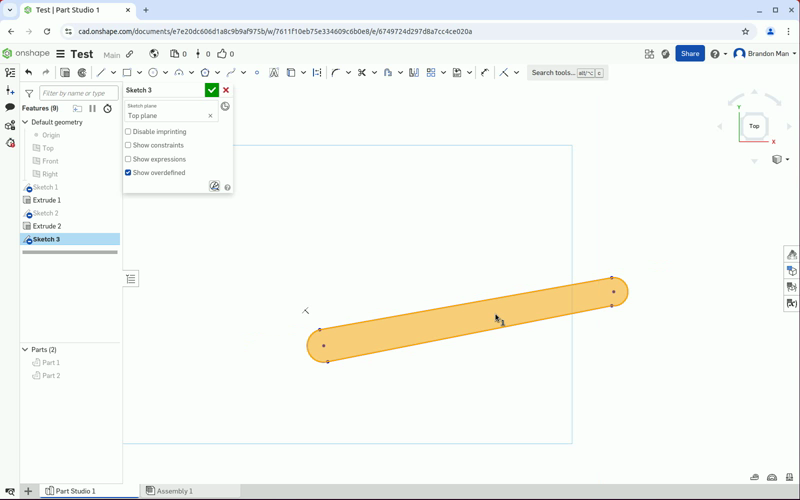
scroll(-6)
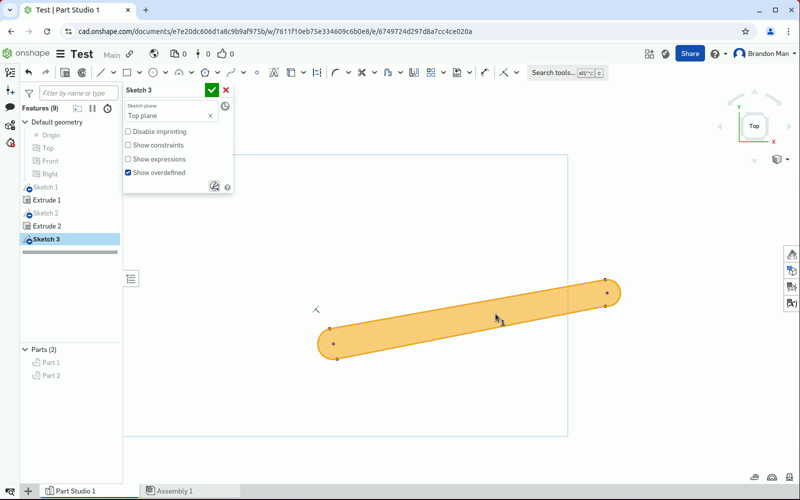
scroll(-6)
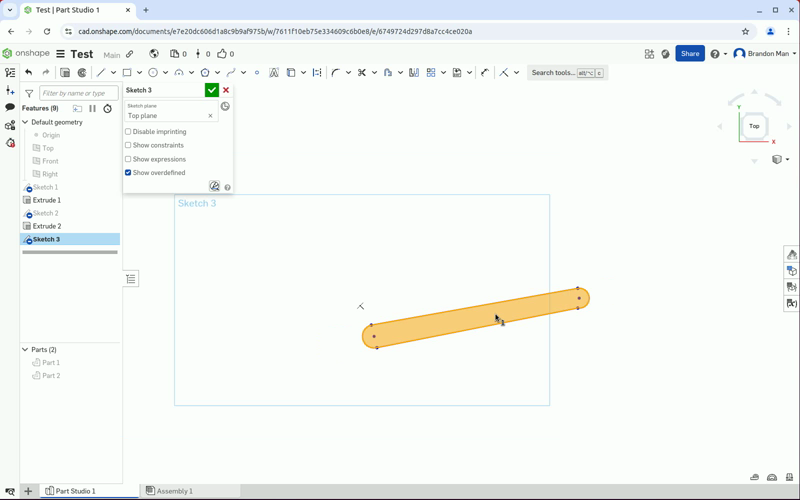
scroll(-6)
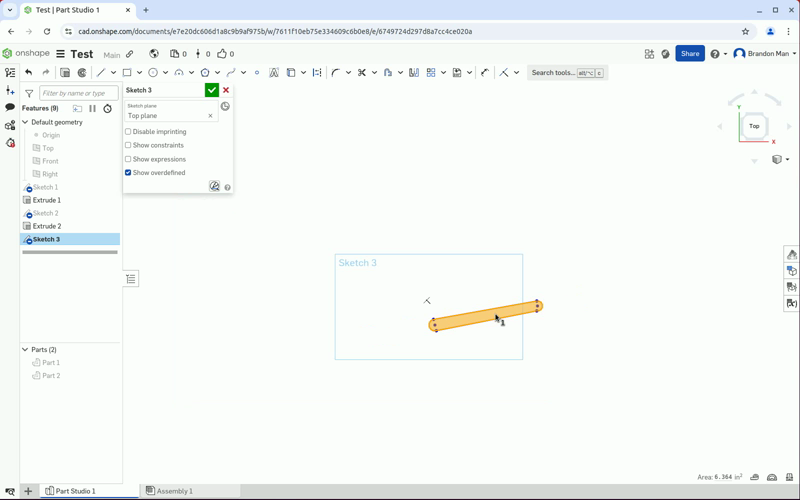
scroll(-6)
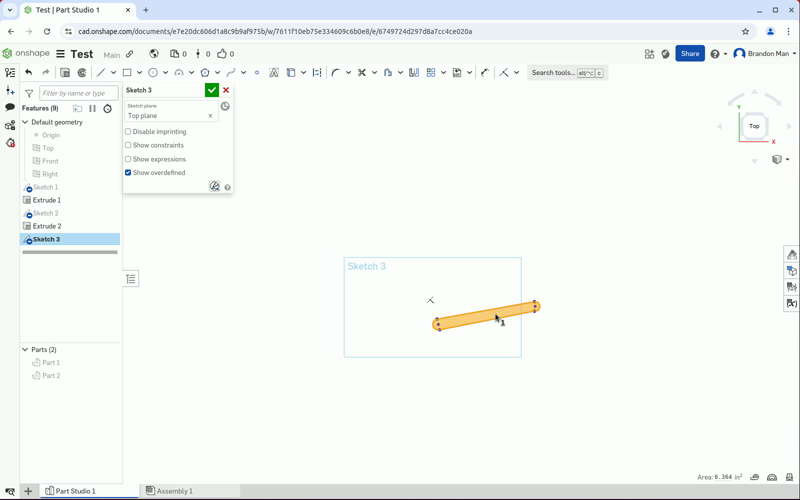
scroll(-6)
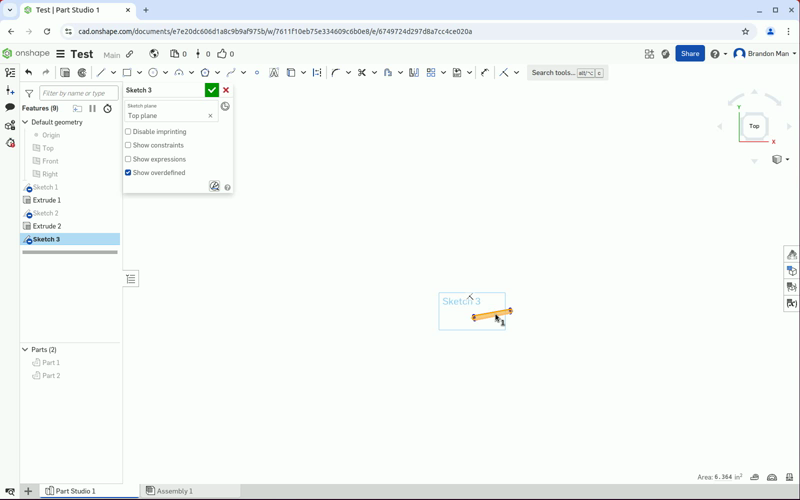
mouse_move(73, 352)
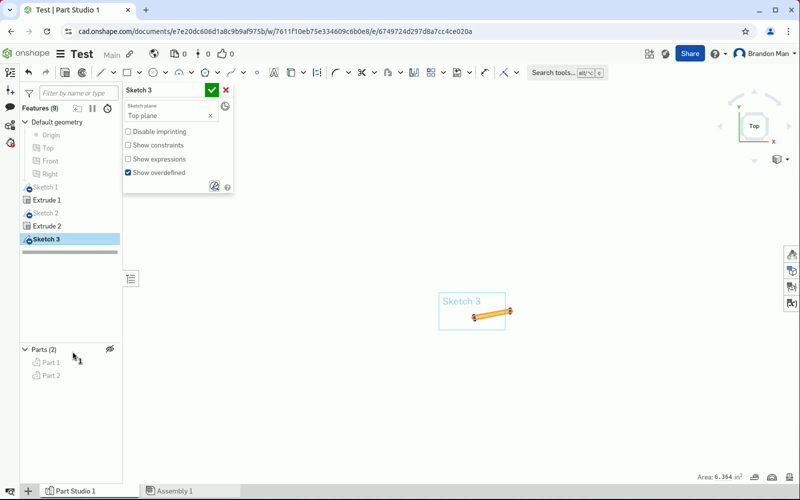
key(shift+y)
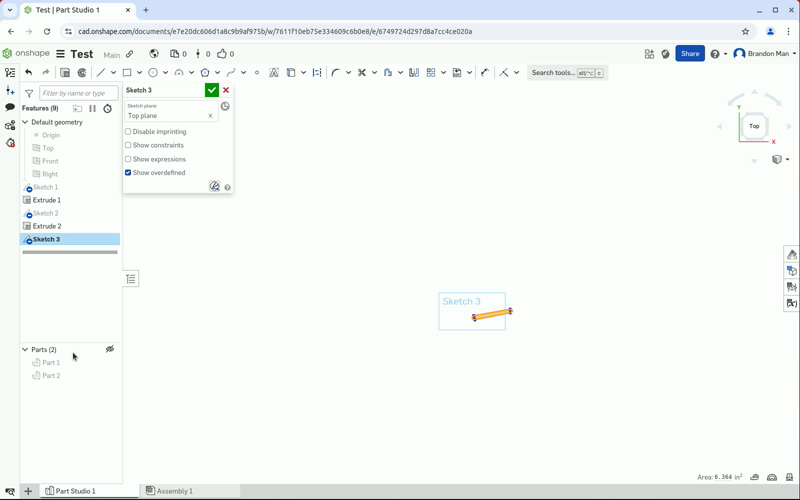
key(shift+e)
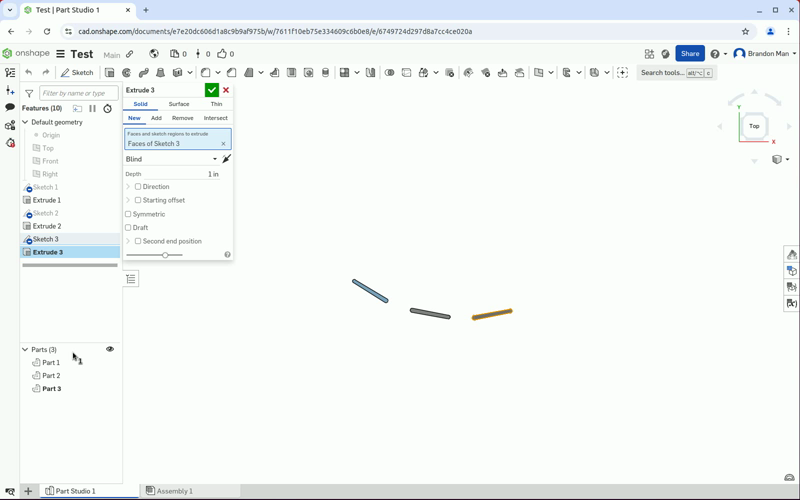
mouse_move(143, 106)
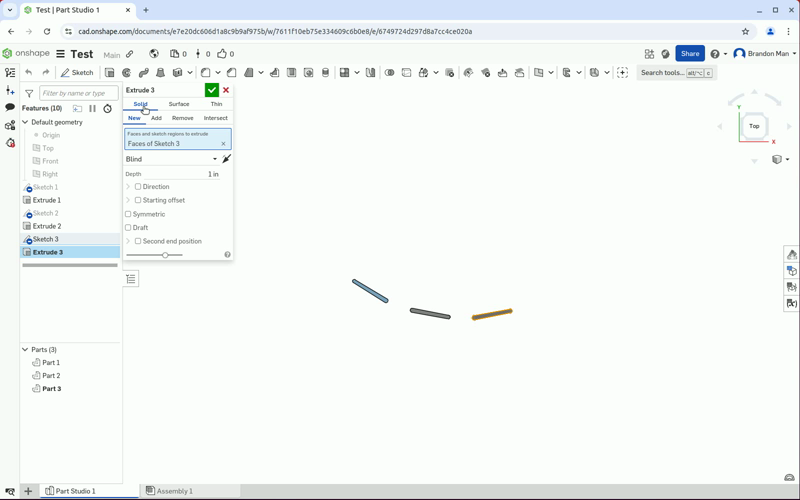
click(143, 106)
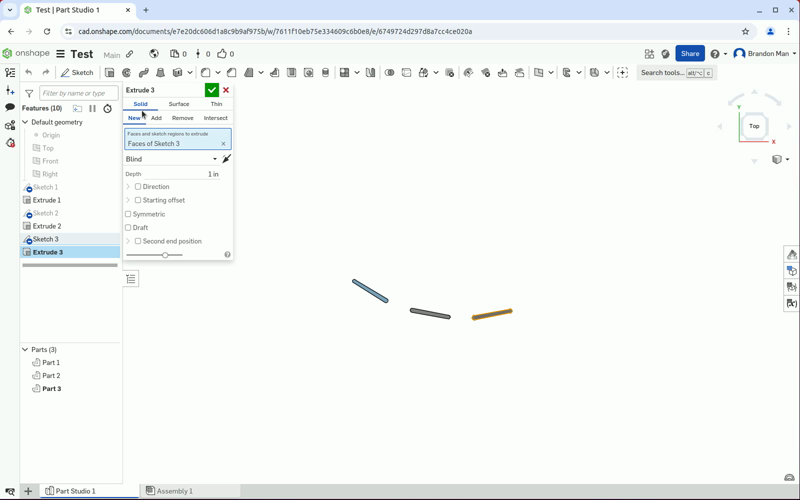
mouse_move(137, 120)
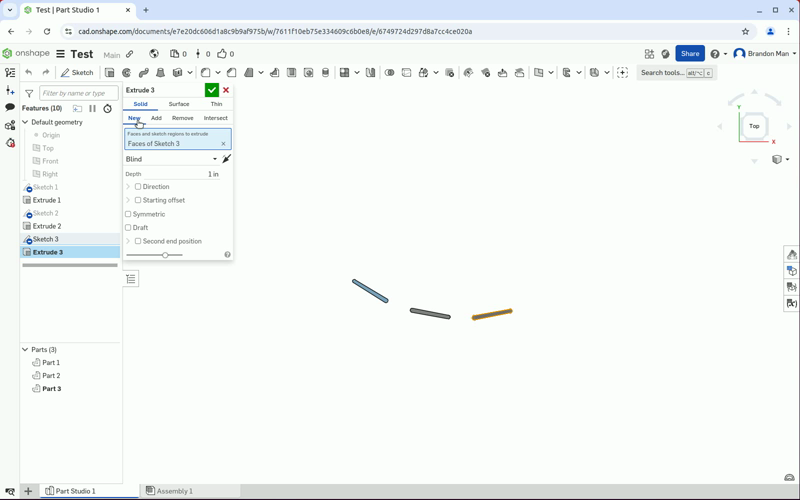
click(137, 120)
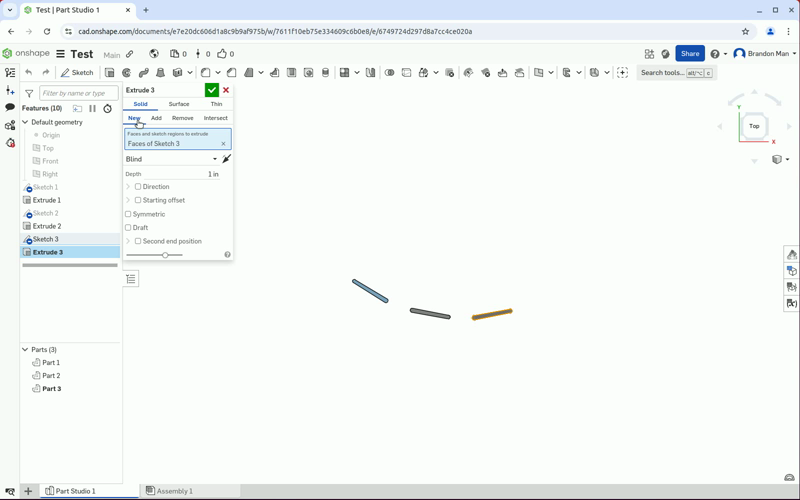
key(tab, 4)
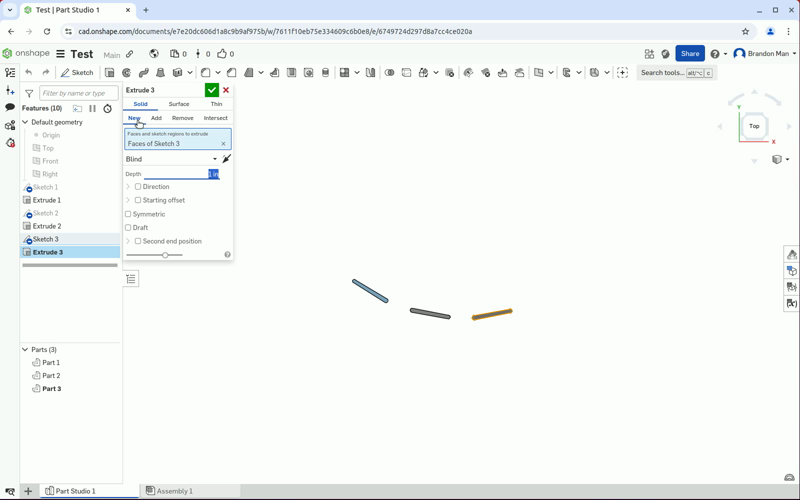
text(0.241)
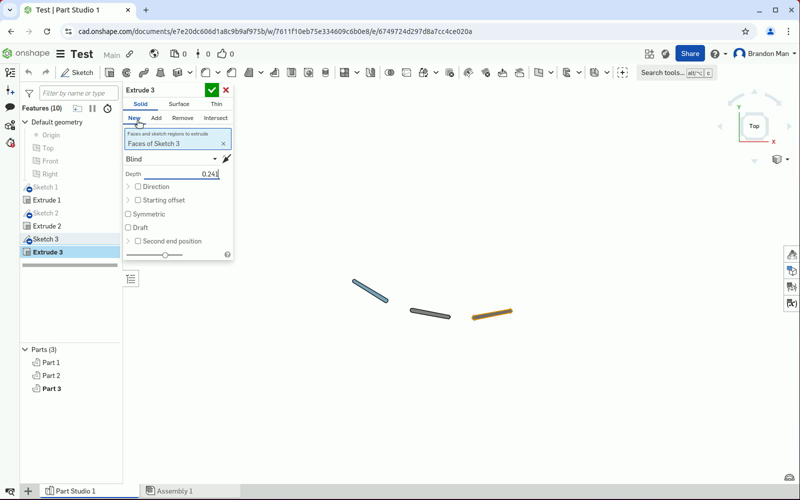
key(enter)
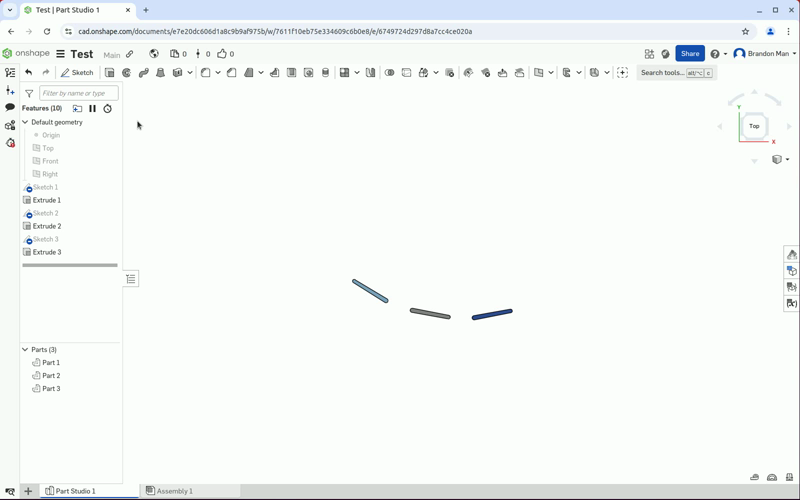
key(shift+h)
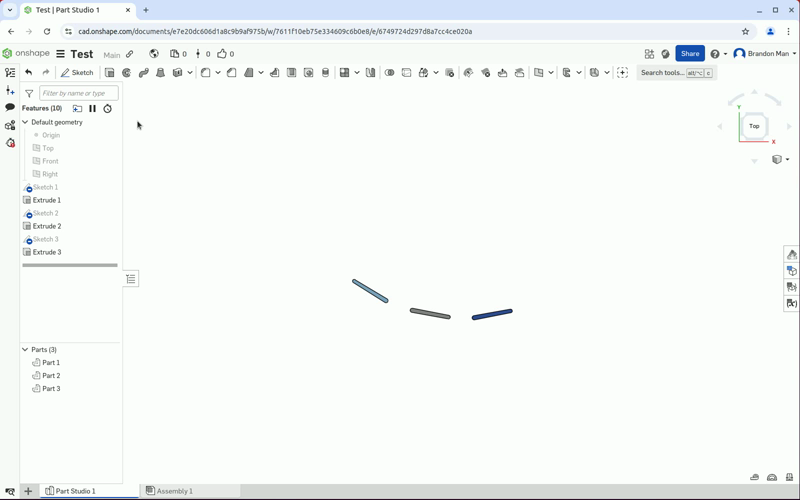
key(shift+h)
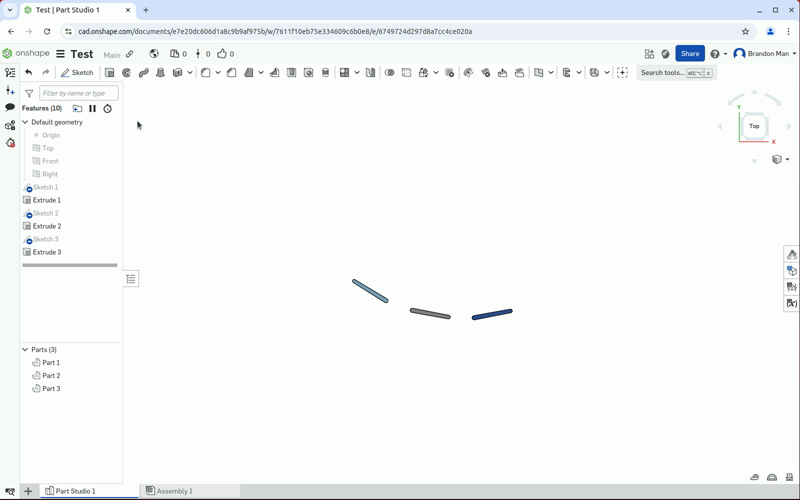
mouse_move(73, 189)
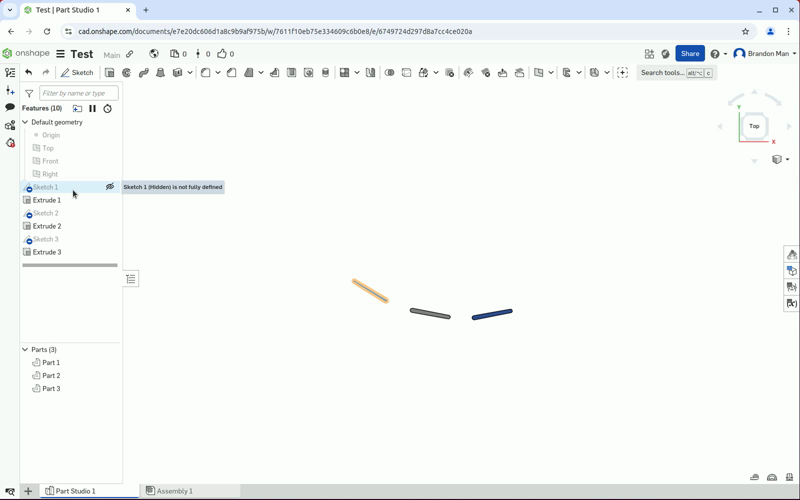
click(73, 189)
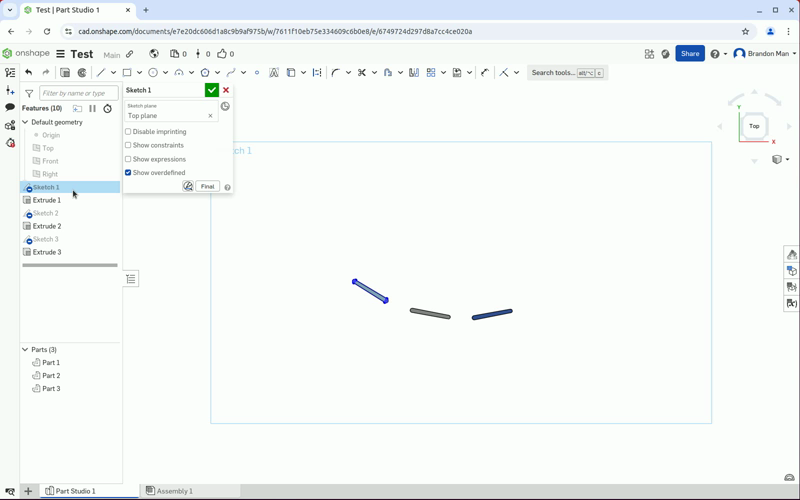
mouse_move(229, 92)
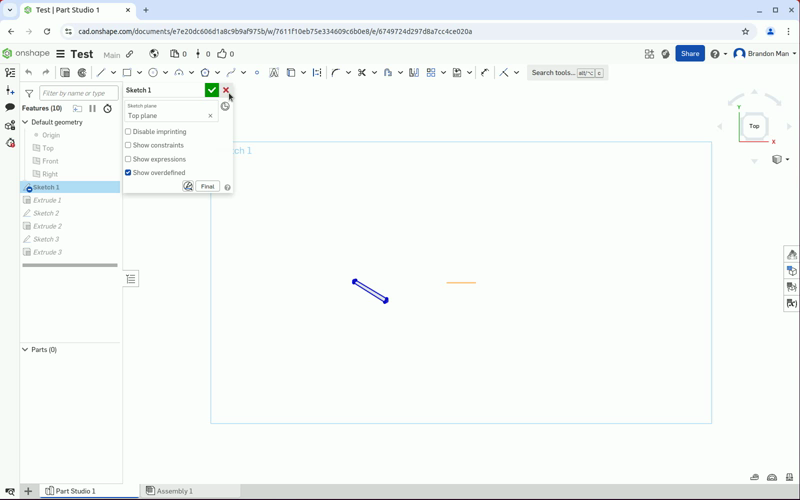
click(229, 92)
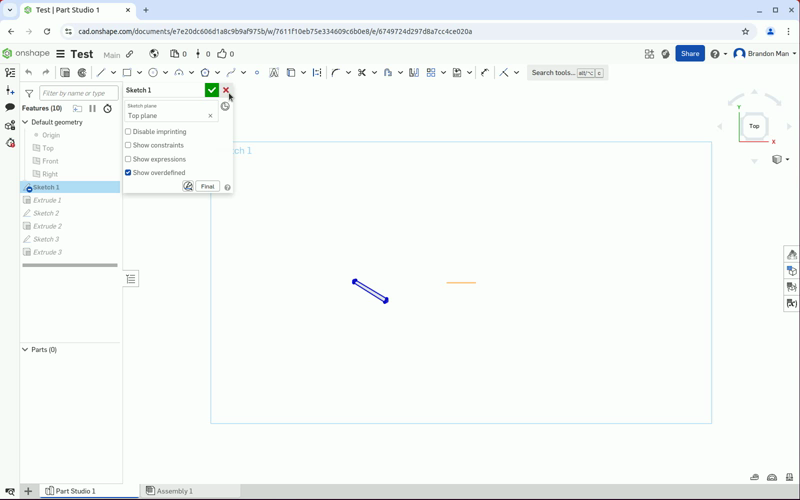
key(shift+s)
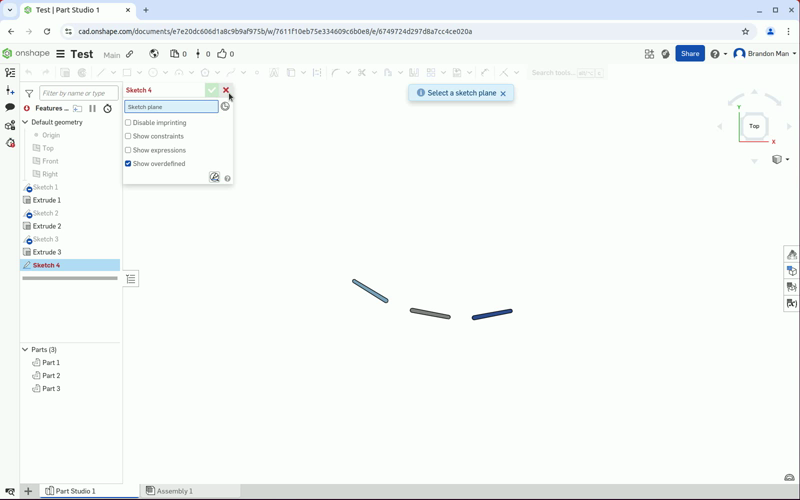
mouse_move(73, 150)
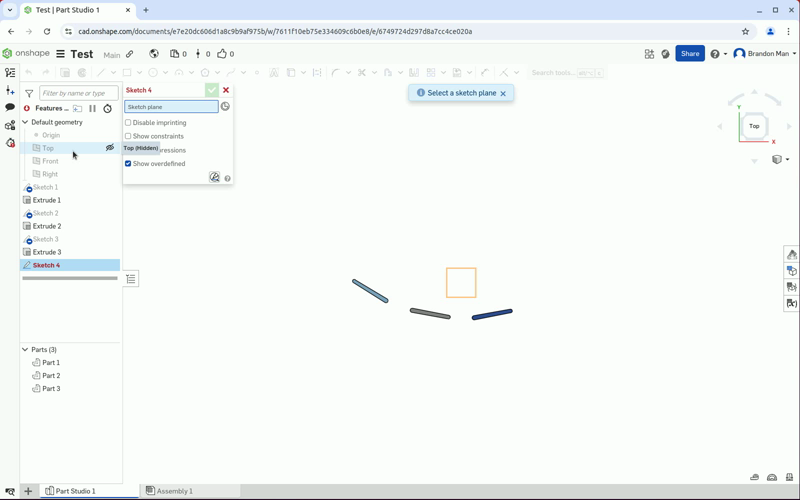
click(73, 150)
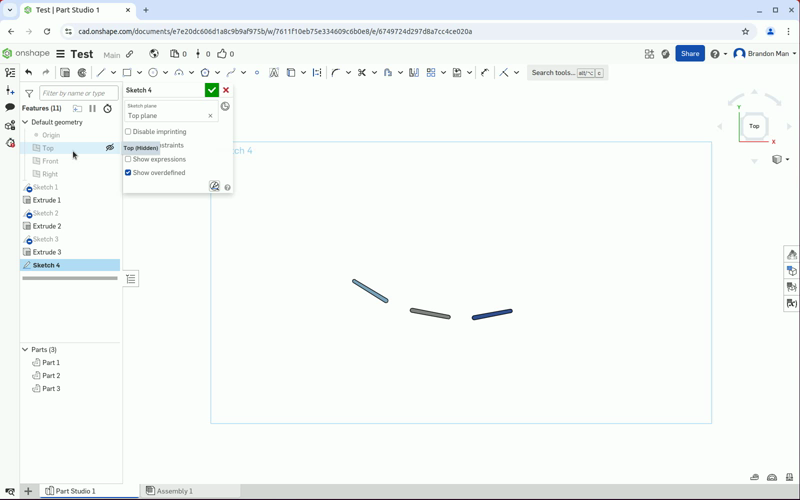
mouse_move(73, 352)
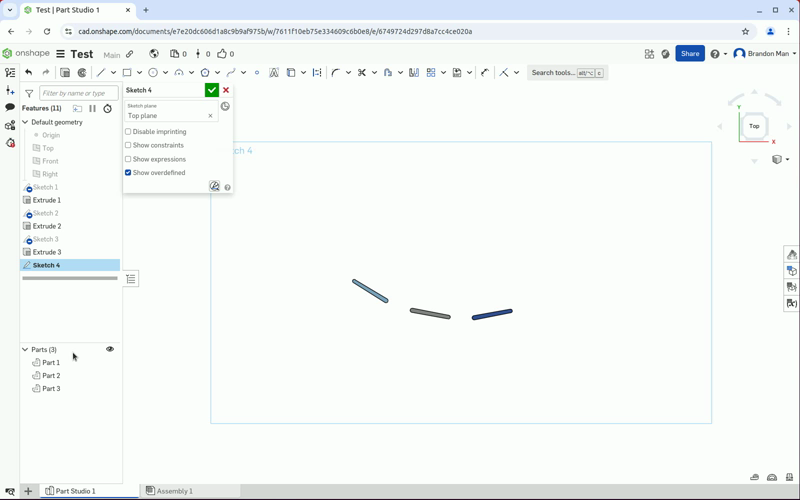
key(y)
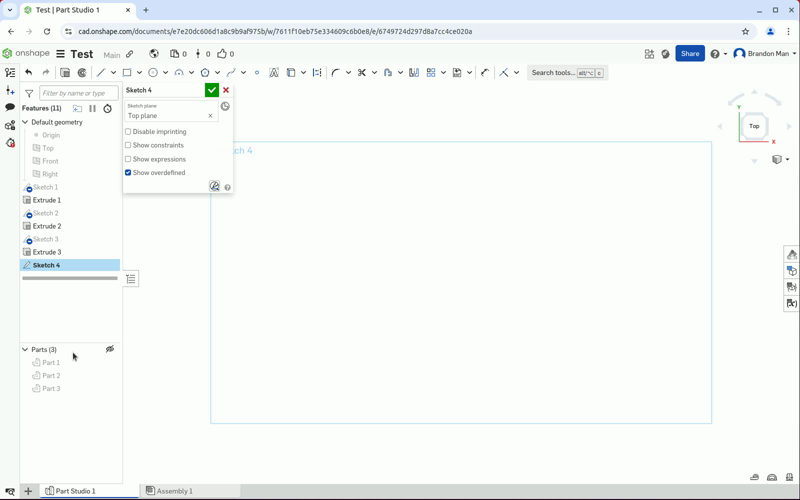
key(a)
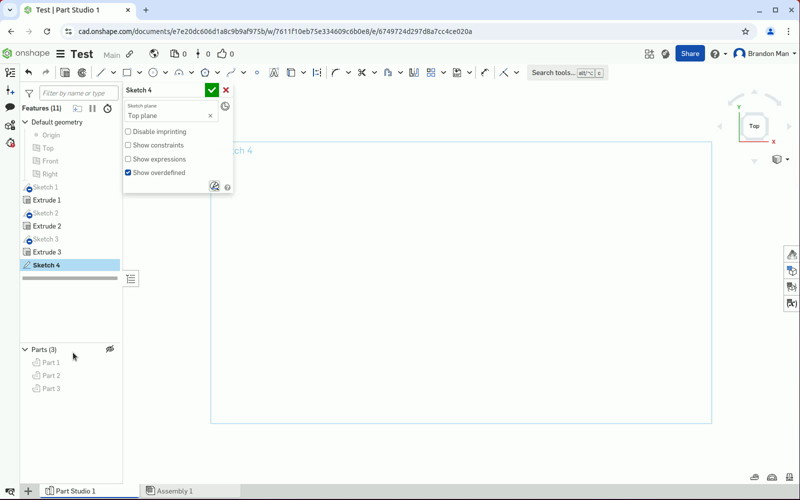
key_down(shift)
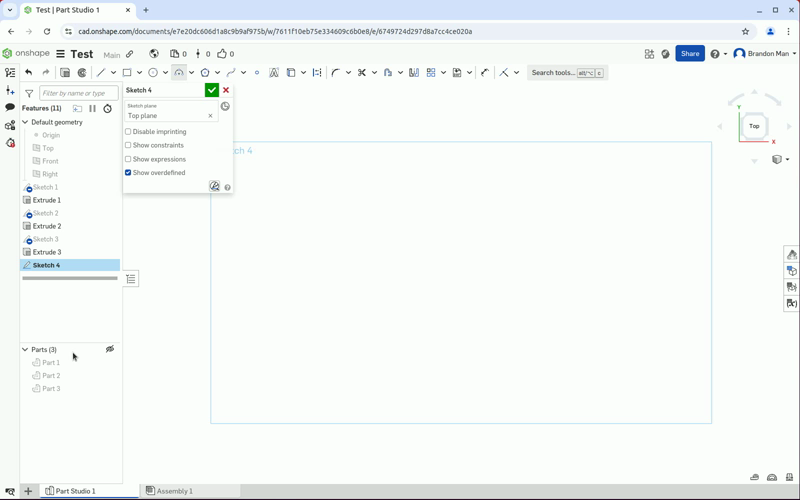
mouse_move(534, 299)
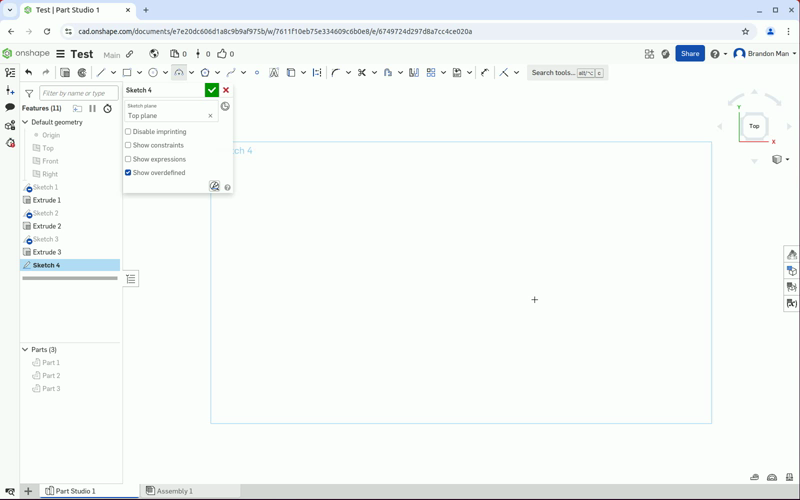
click(534, 299)
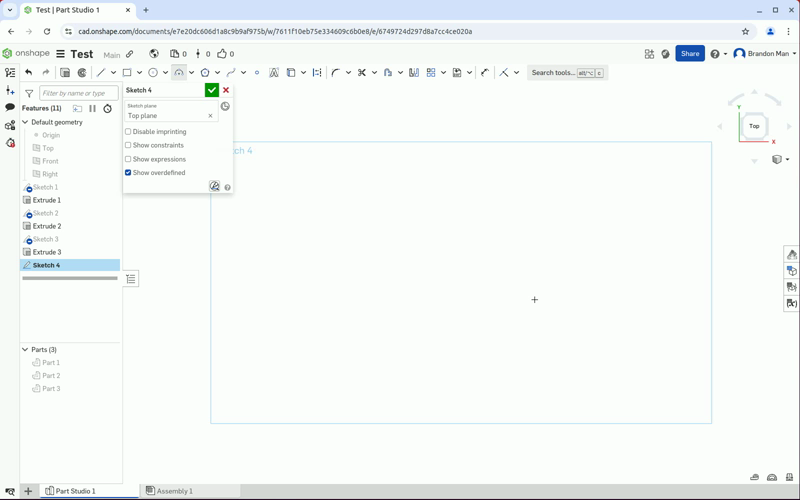
key_up(shift)
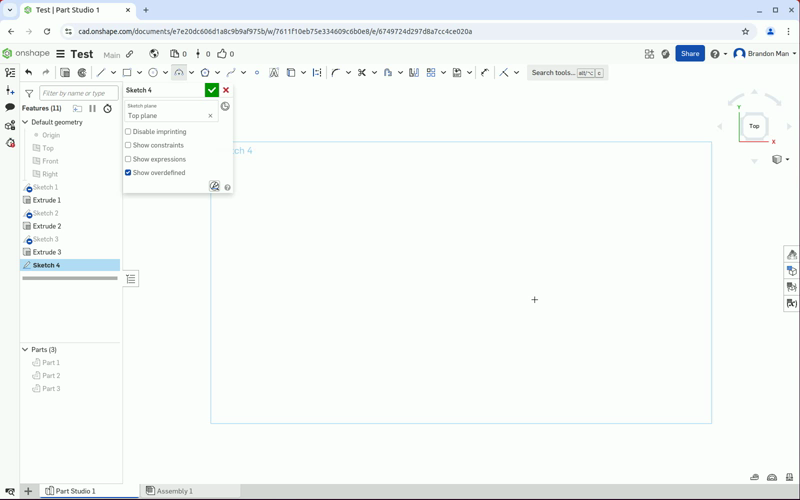
key_down(shift)
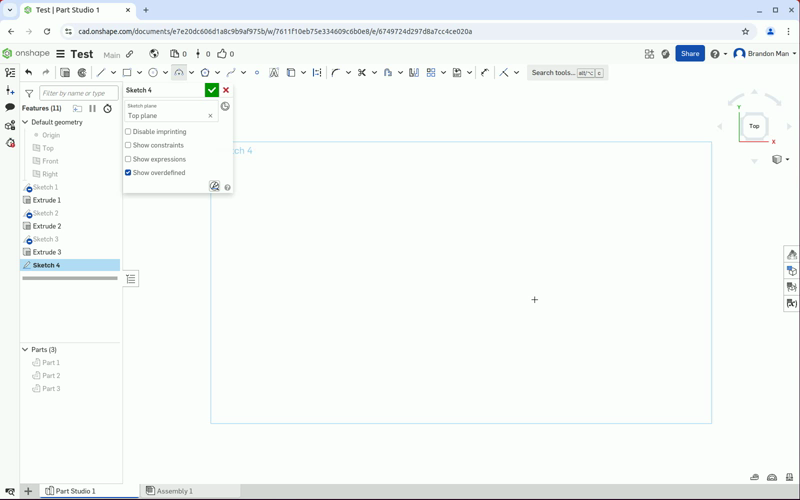
mouse_move(536, 302)
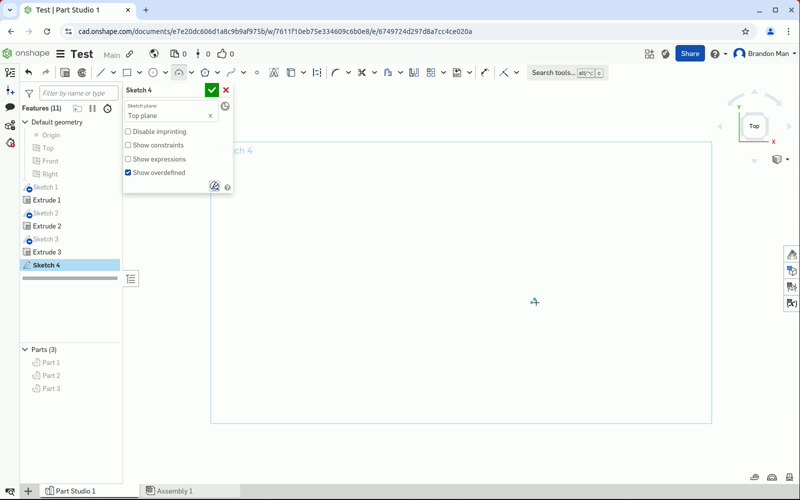
scroll(6)
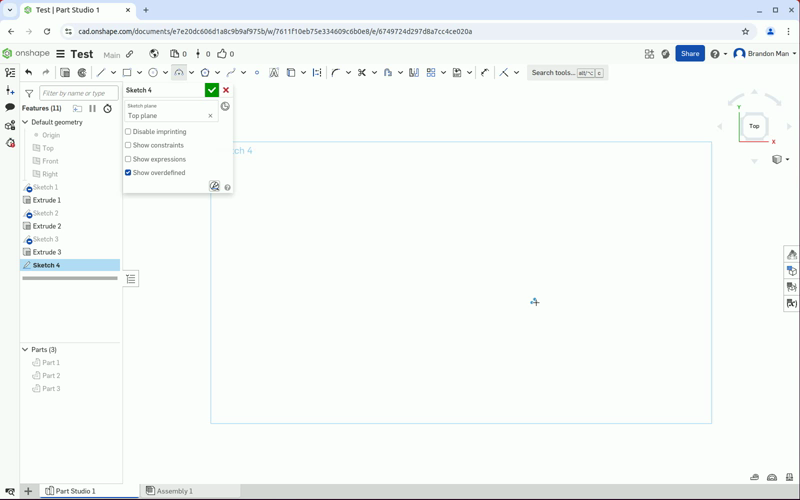
scroll(6)
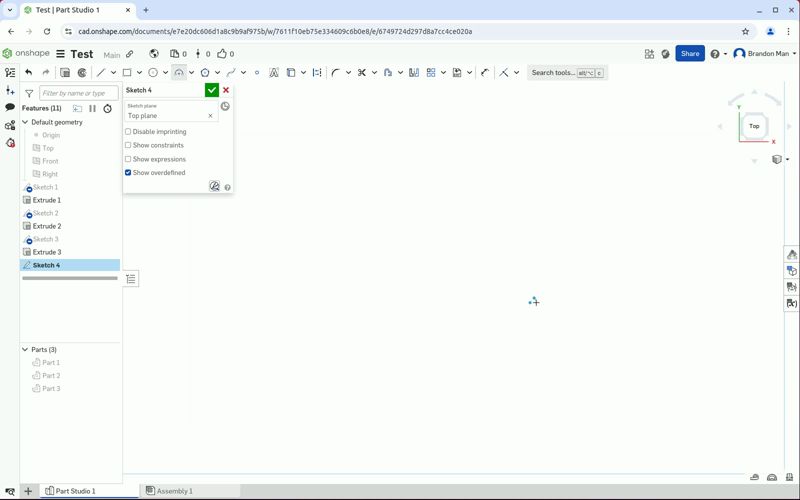
scroll(6)
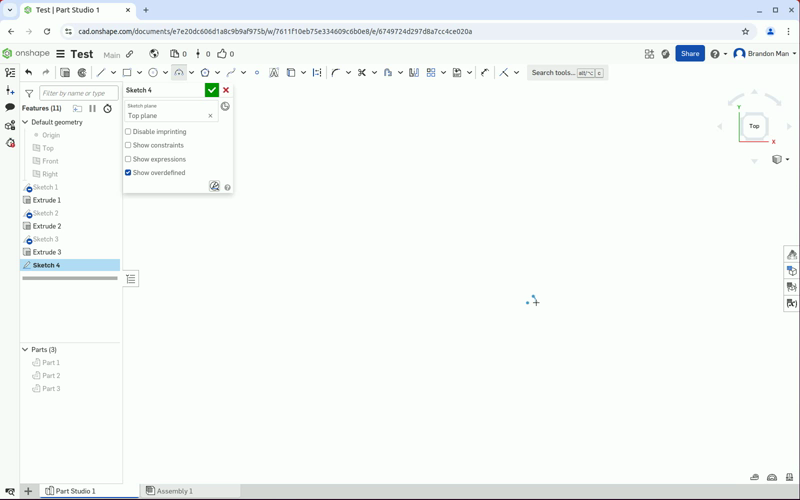
scroll(6)
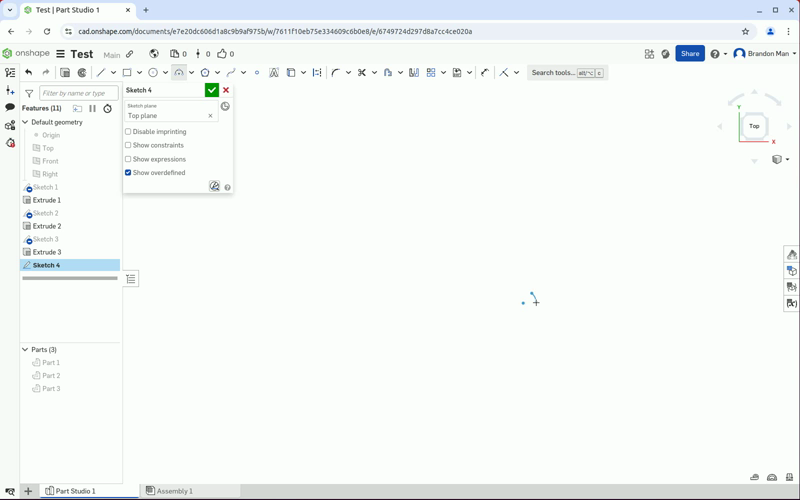
scroll(6)
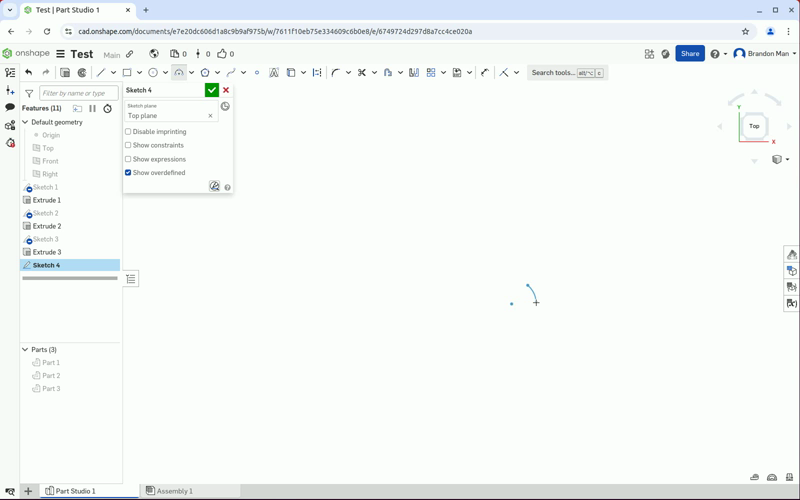
scroll(6)
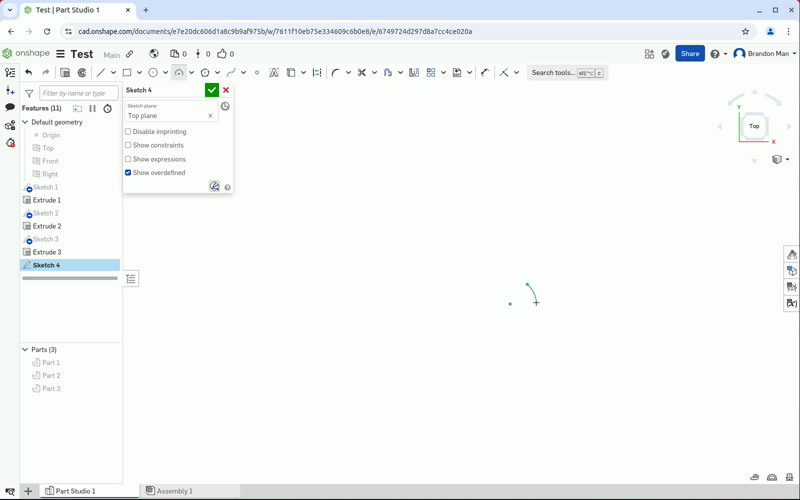
scroll(6)
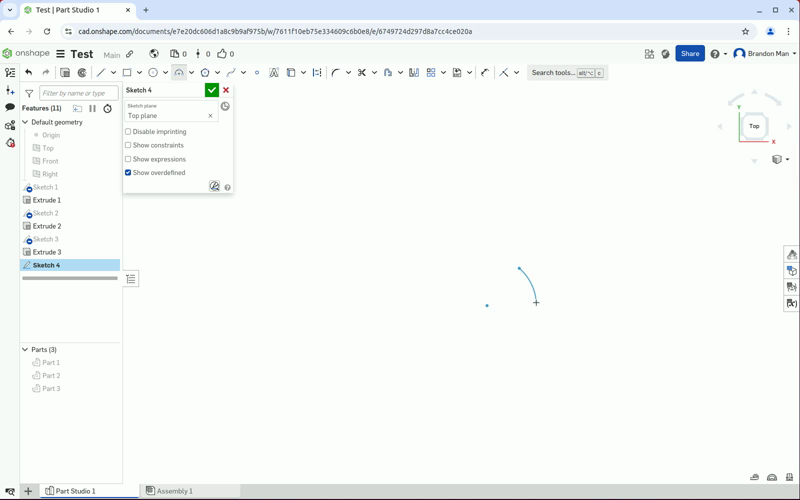
click(536, 302)
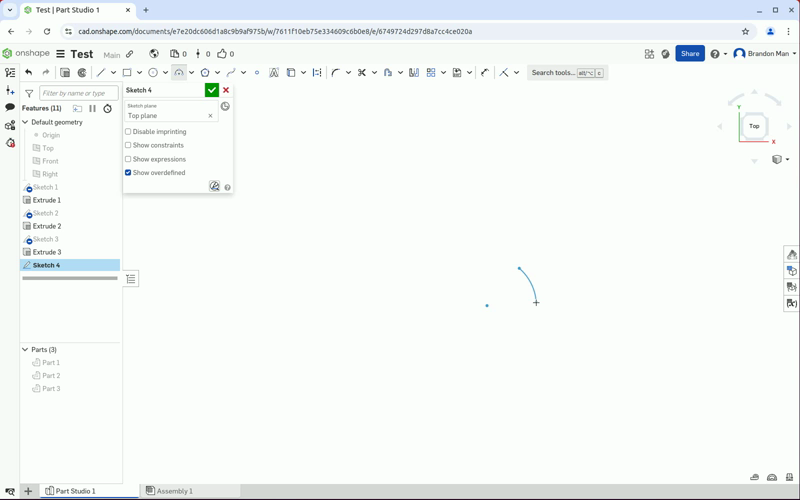
scroll(-6)
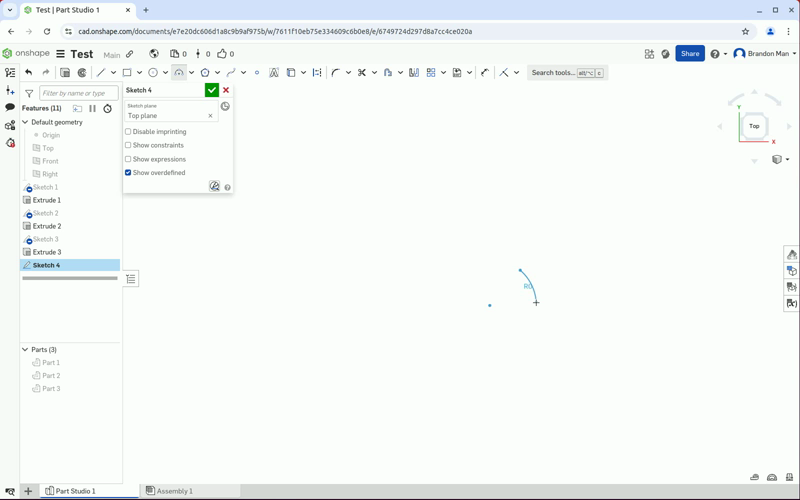
scroll(-6)
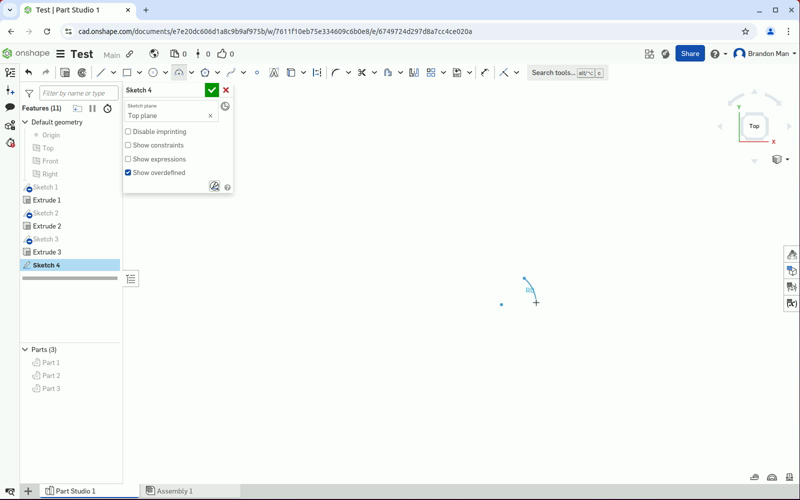
scroll(-6)
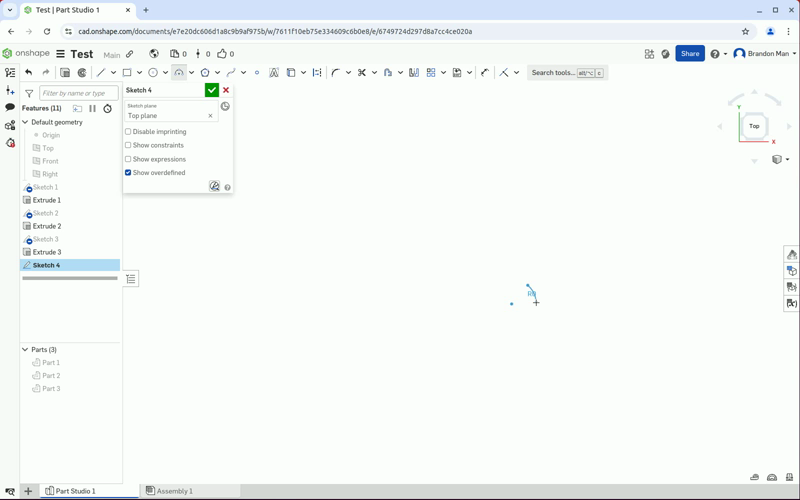
scroll(-6)
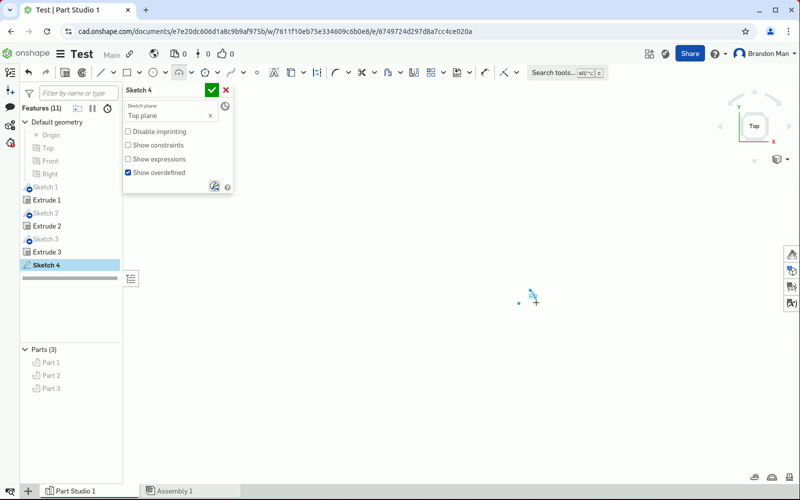
scroll(-6)
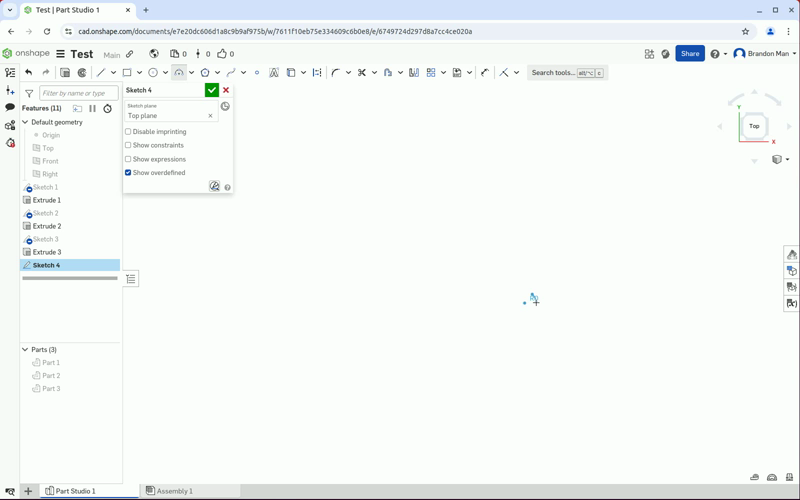
scroll(-6)
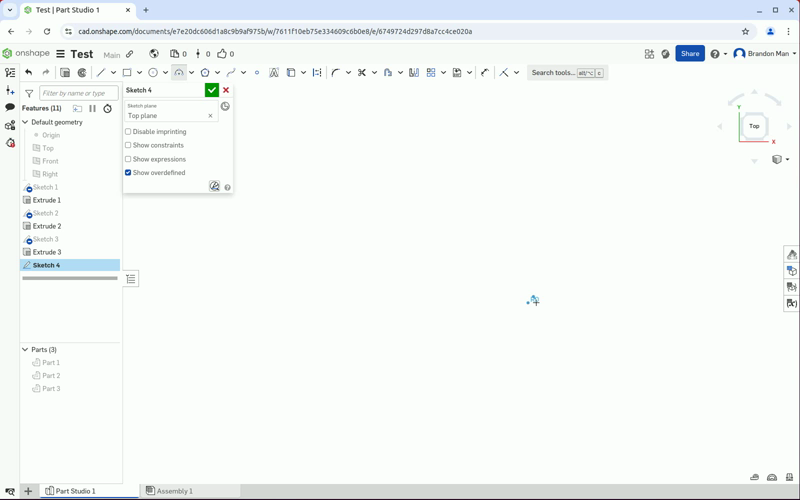
scroll(-6)
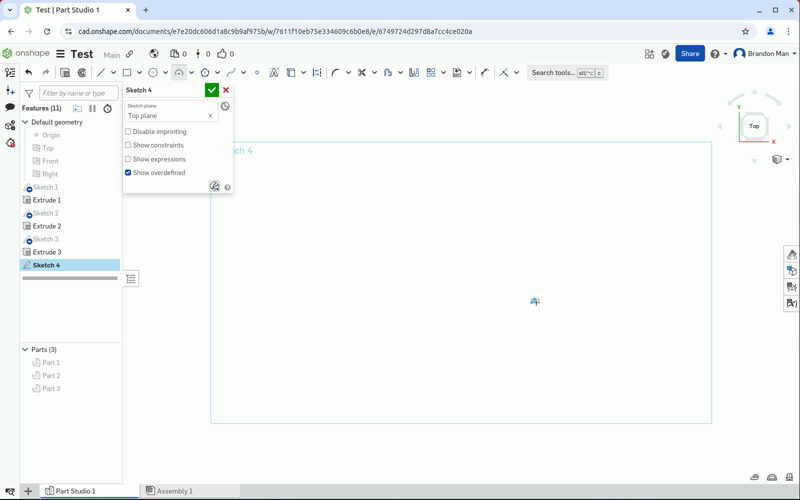
mouse_move(534, 301)
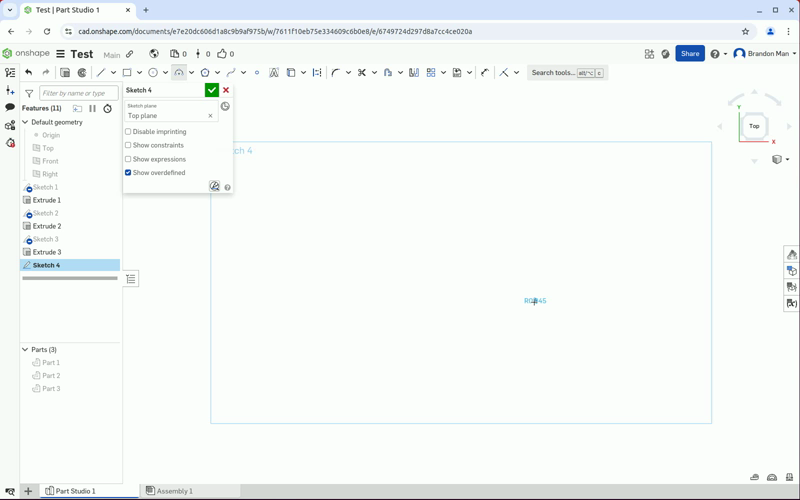
scroll(6)
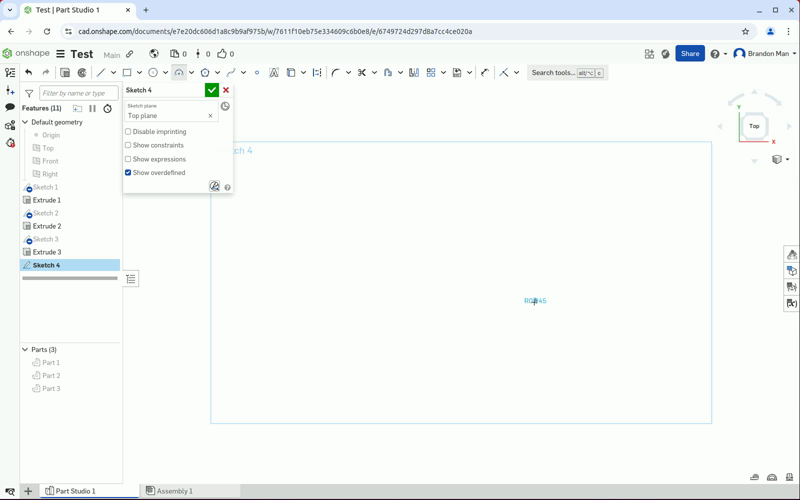
scroll(6)
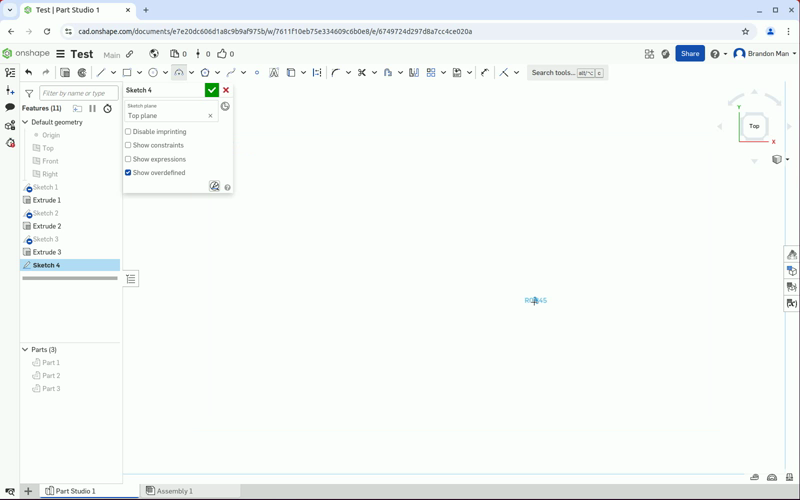
scroll(6)
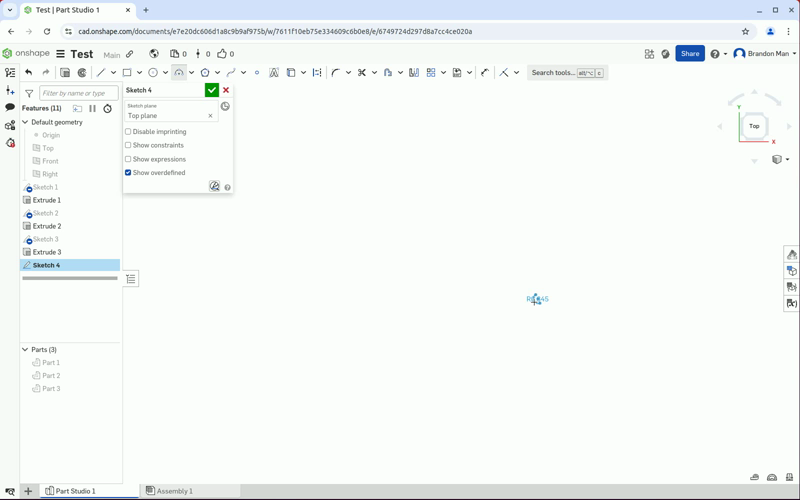
scroll(6)
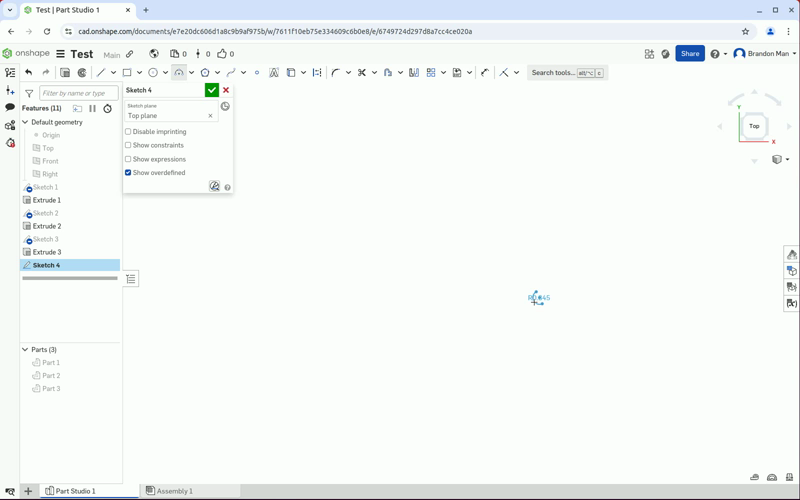
scroll(6)
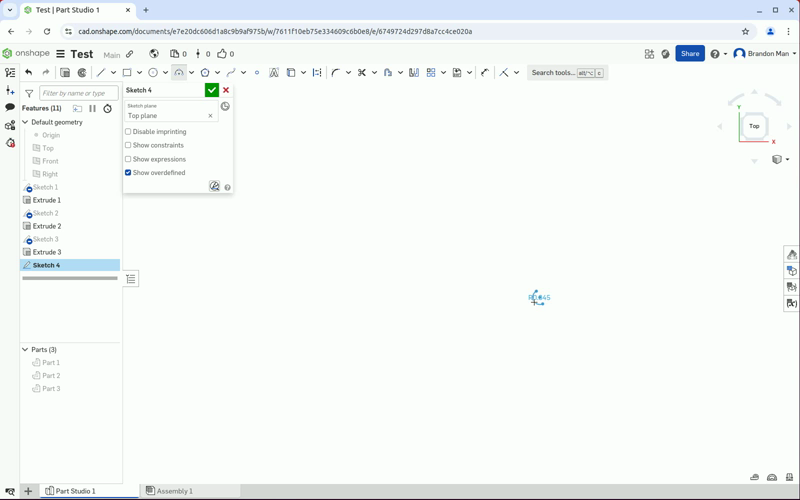
scroll(6)
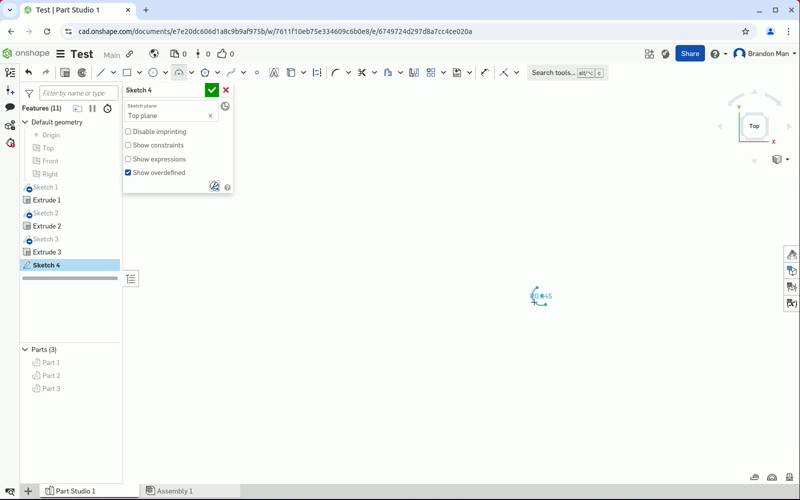
scroll(6)
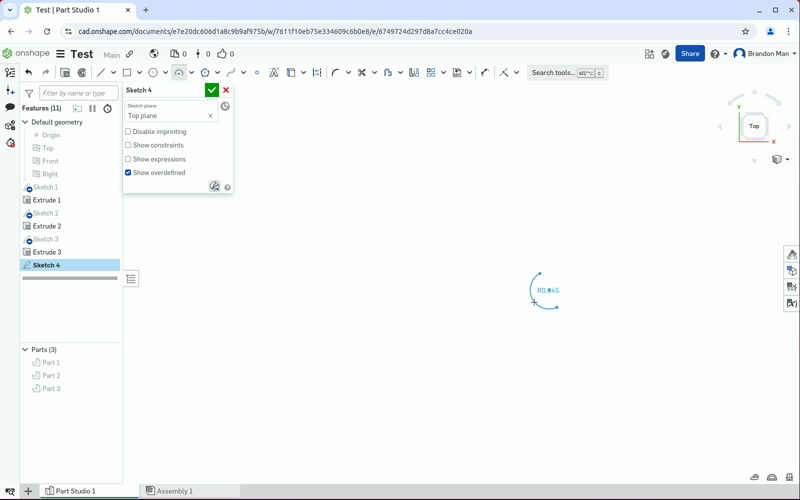
click(534, 301)
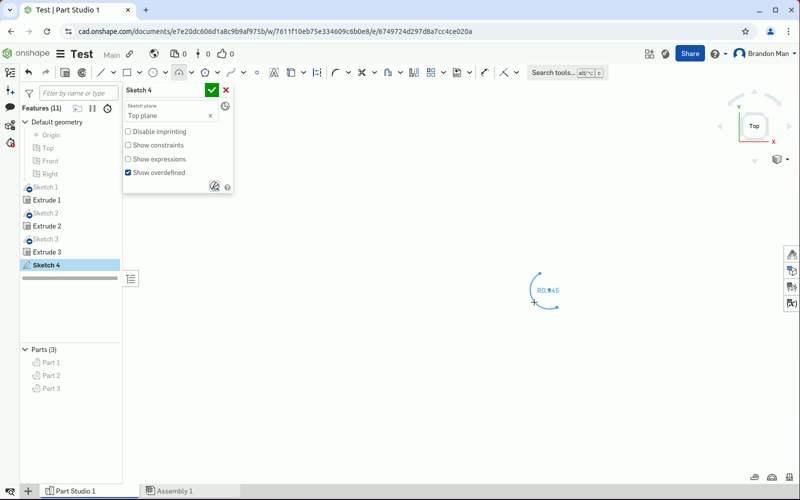
scroll(-6)
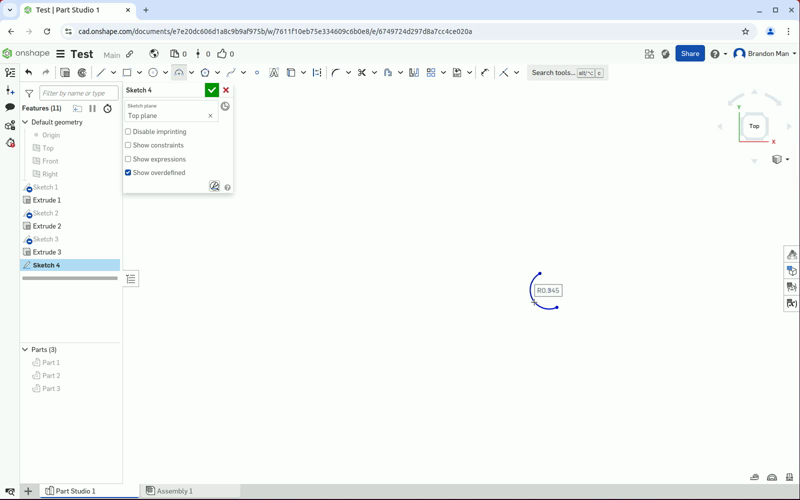
scroll(-6)
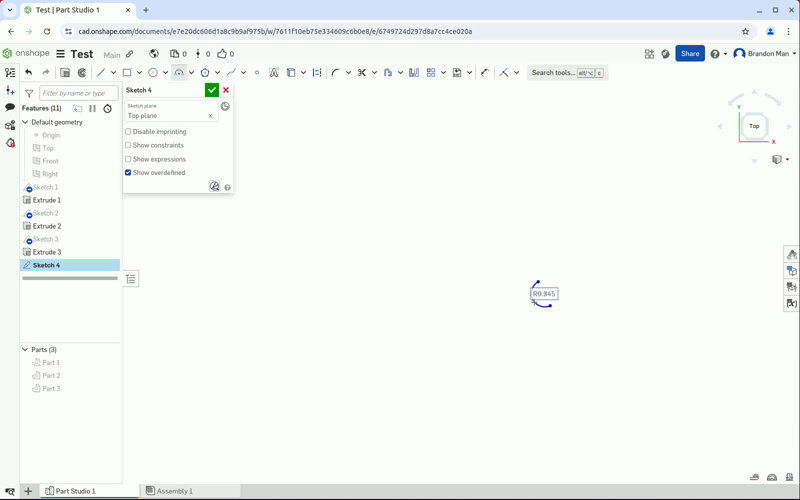
scroll(-6)
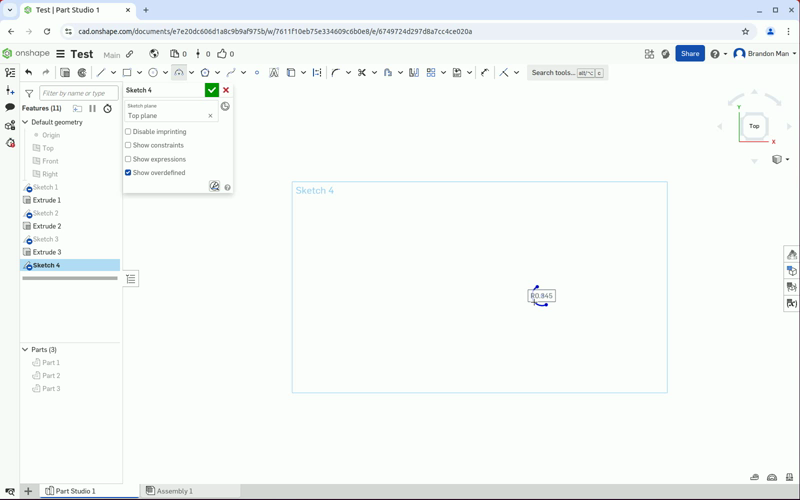
scroll(-6)
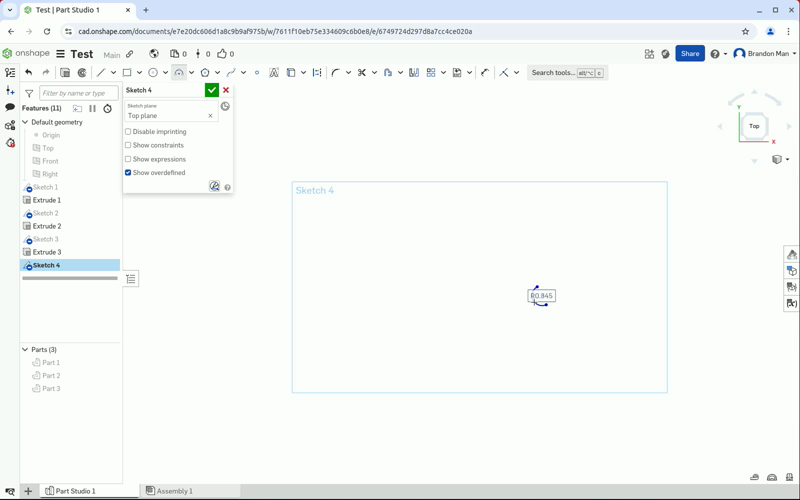
scroll(-6)
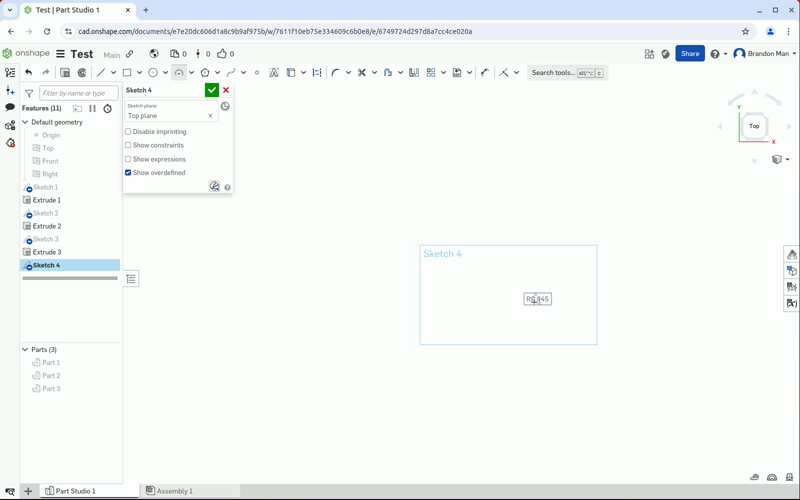
scroll(-6)
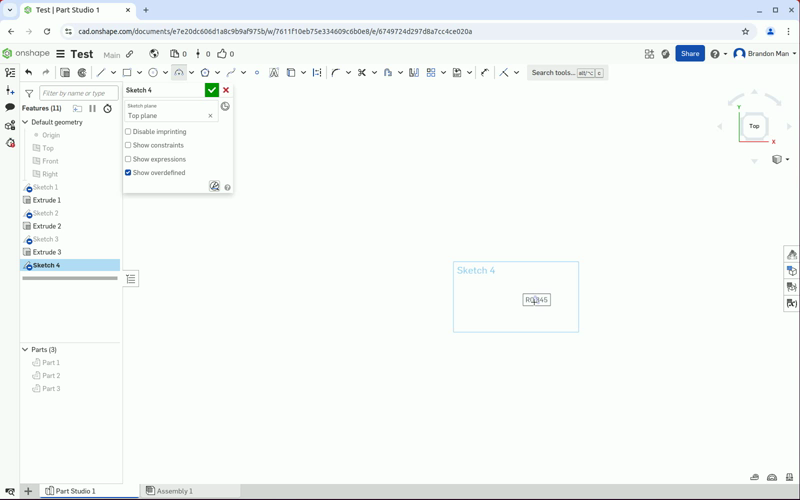
scroll(-6)
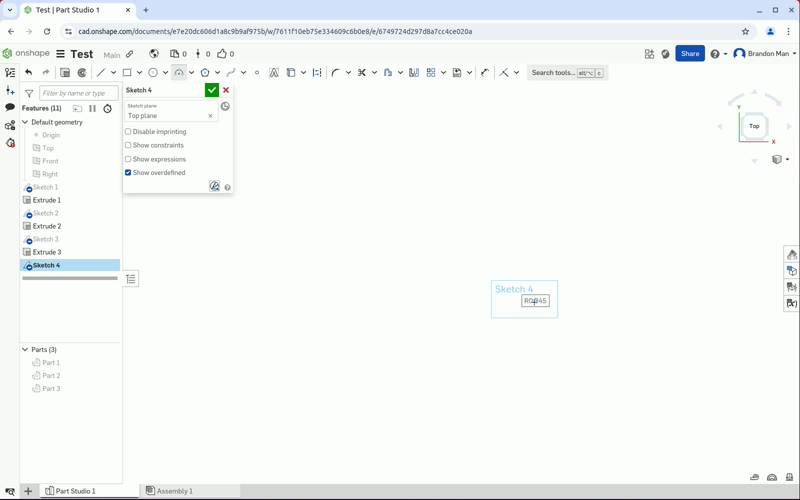
key_up(shift)
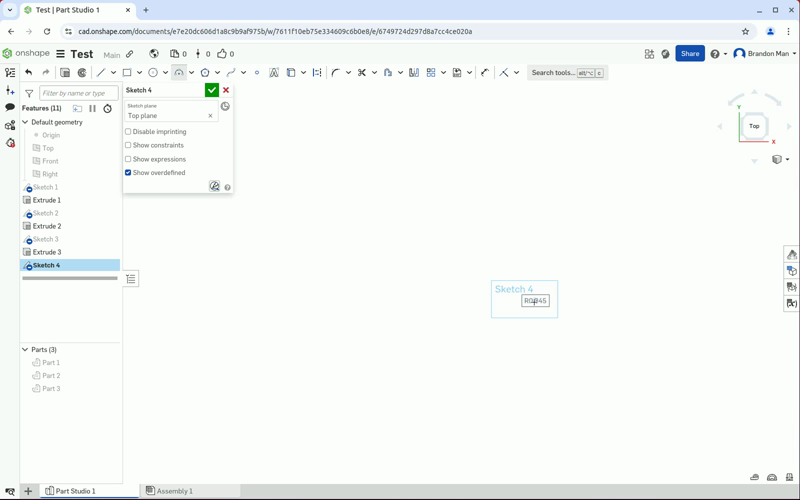
key(esc)
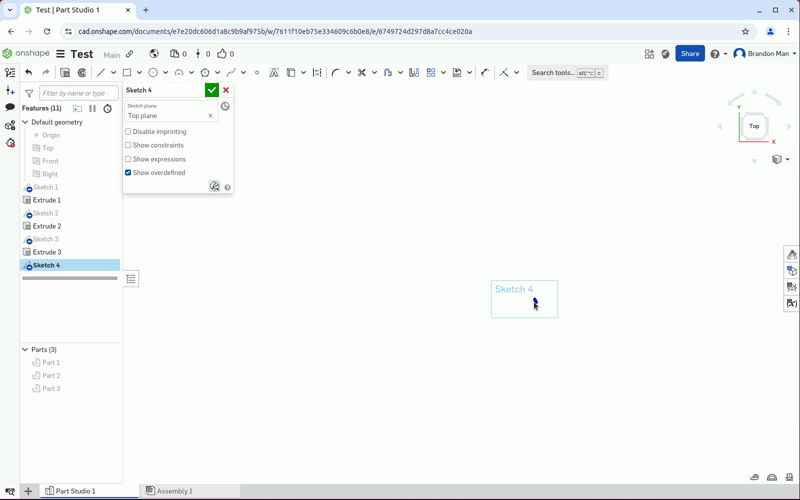
key(l)
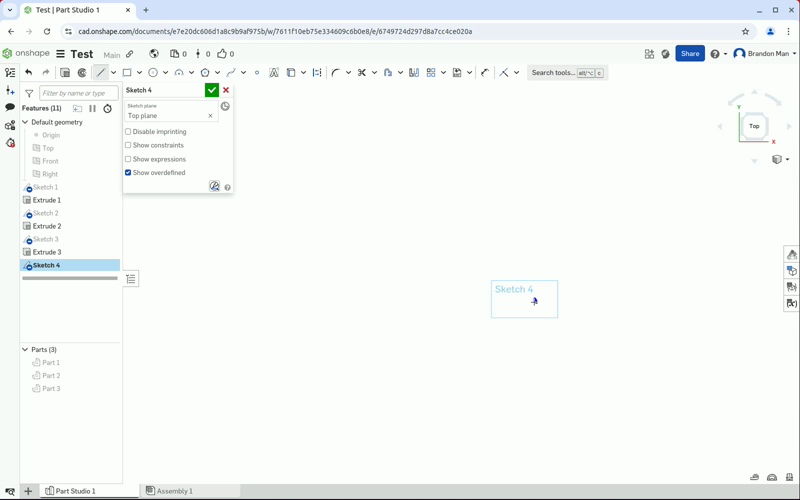
mouse_move(536, 302)
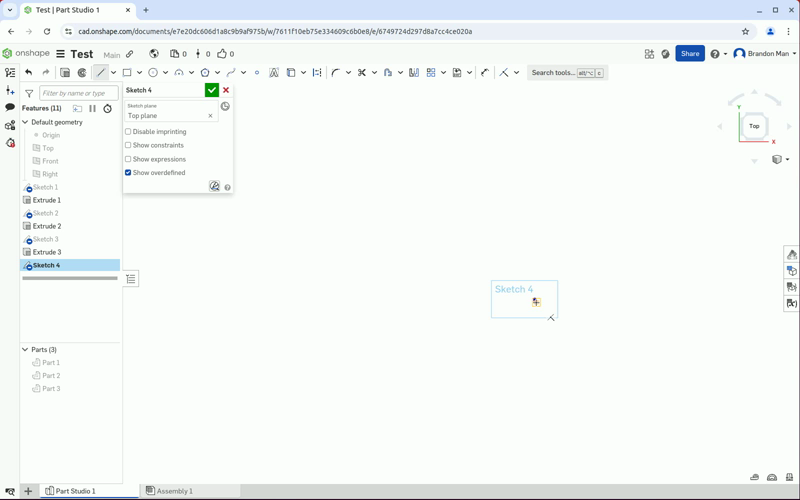
scroll(6)
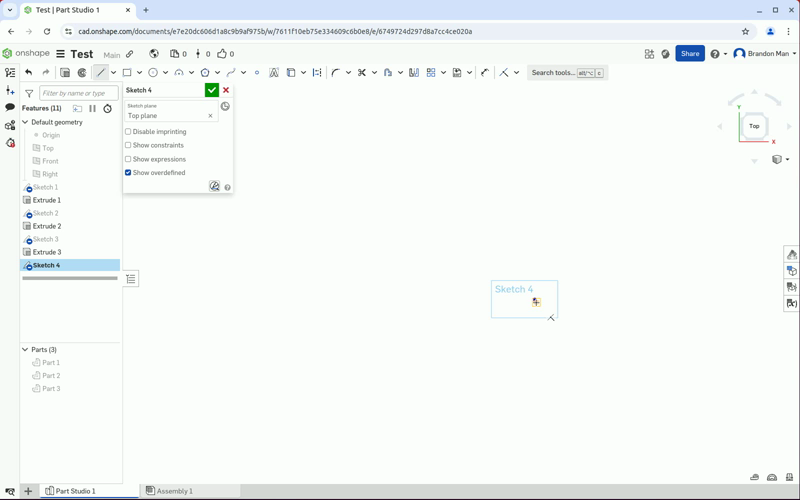
scroll(6)
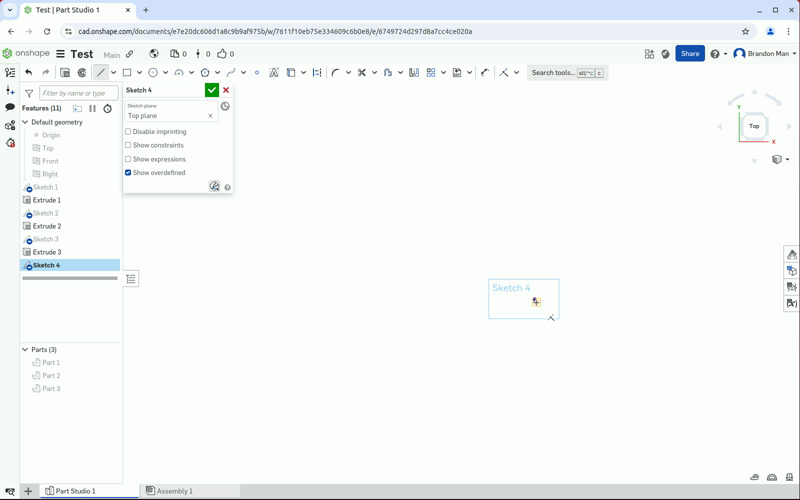
scroll(6)
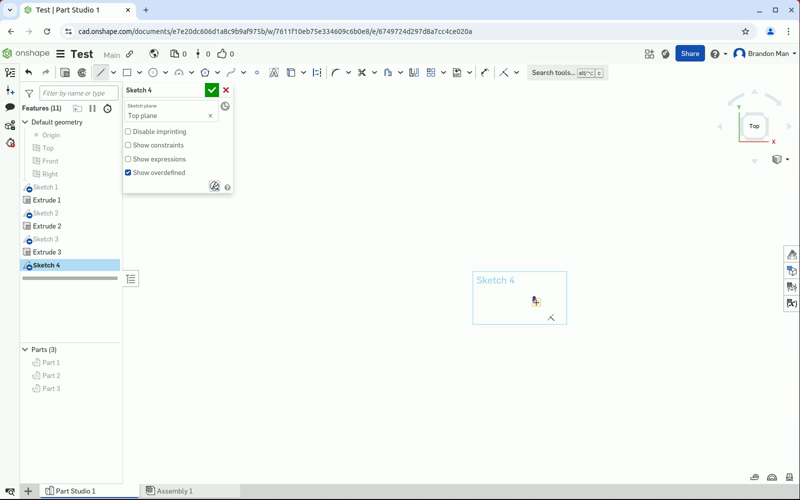
scroll(6)
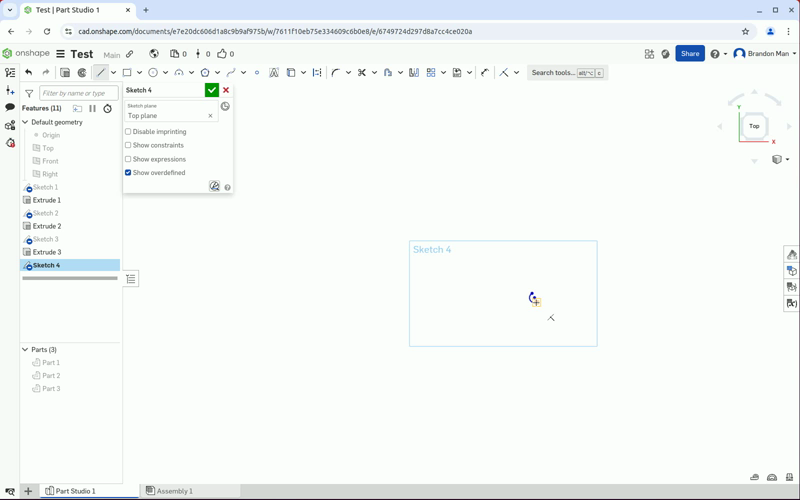
scroll(6)
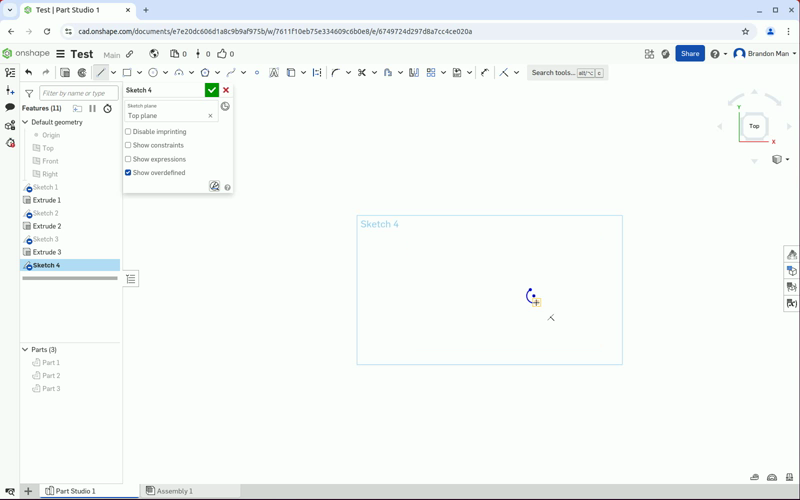
scroll(6)
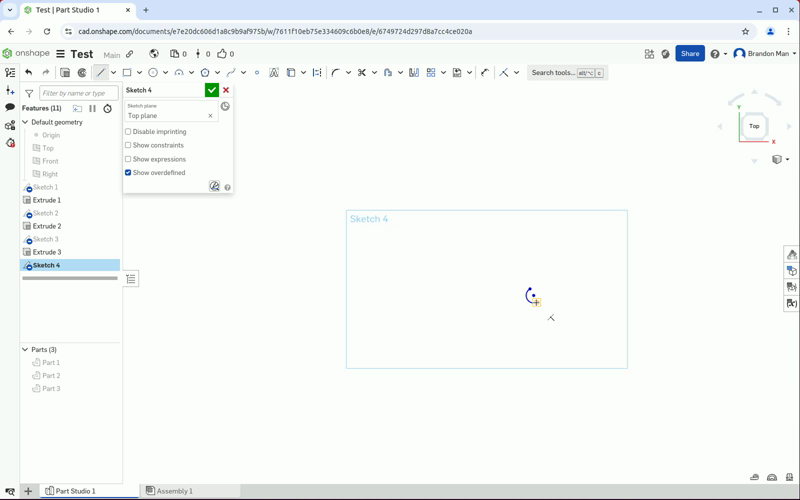
scroll(6)
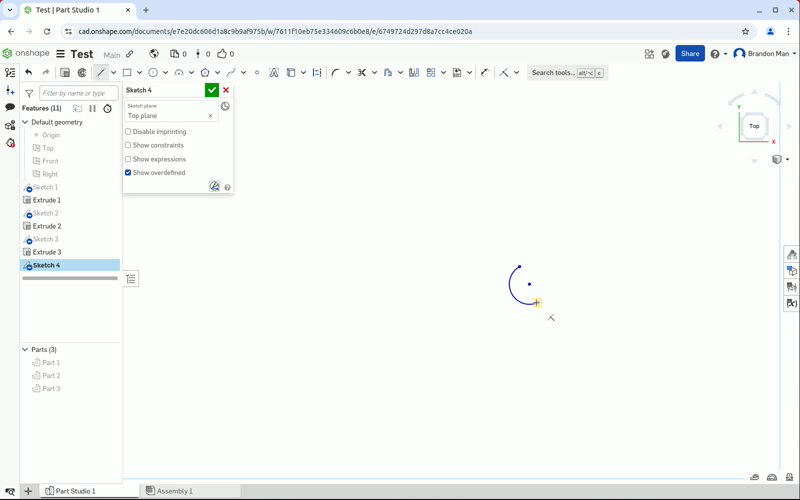
click(536, 302)
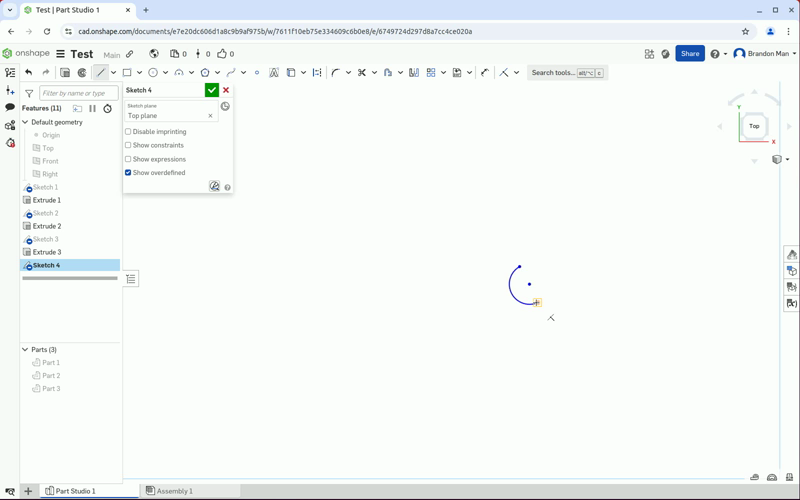
scroll(-6)
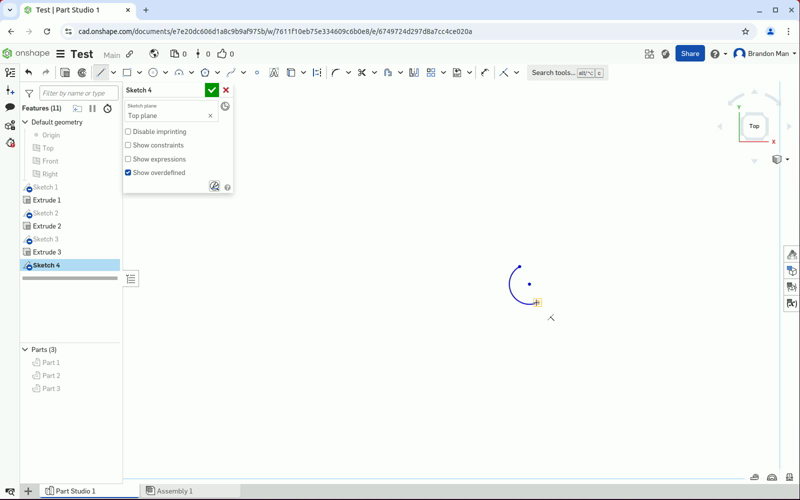
scroll(-6)
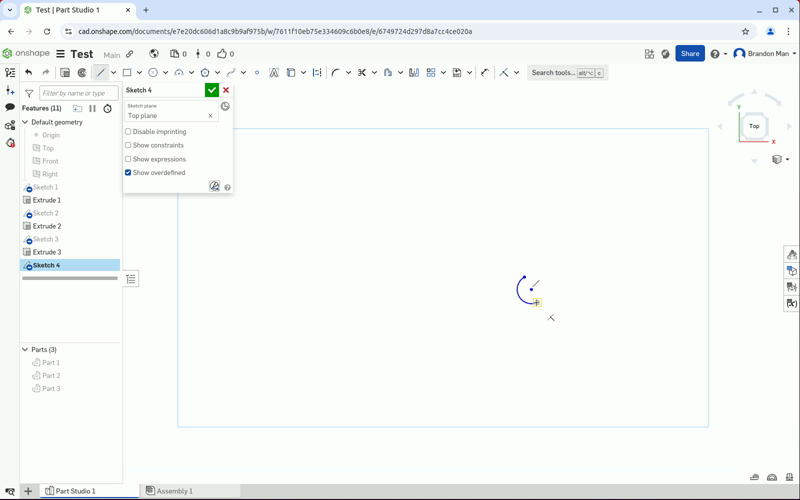
scroll(-6)
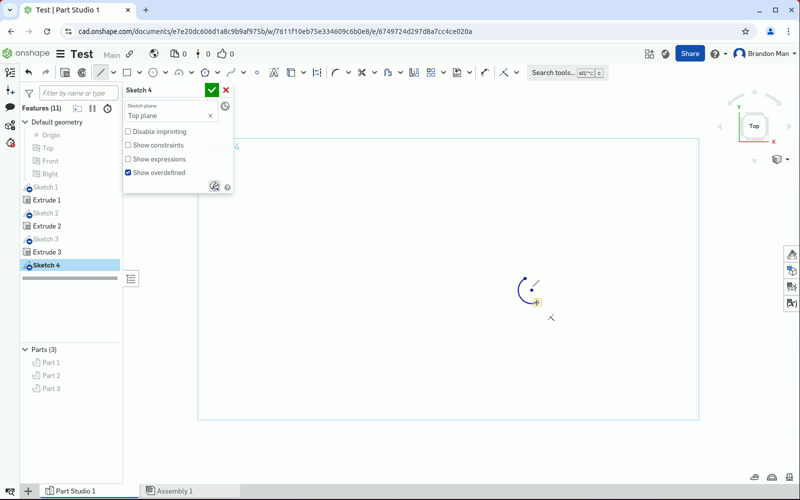
scroll(-6)
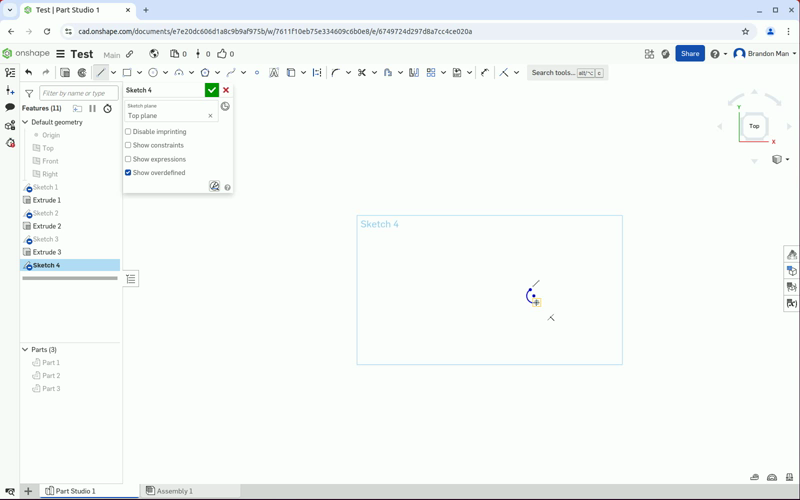
scroll(-6)
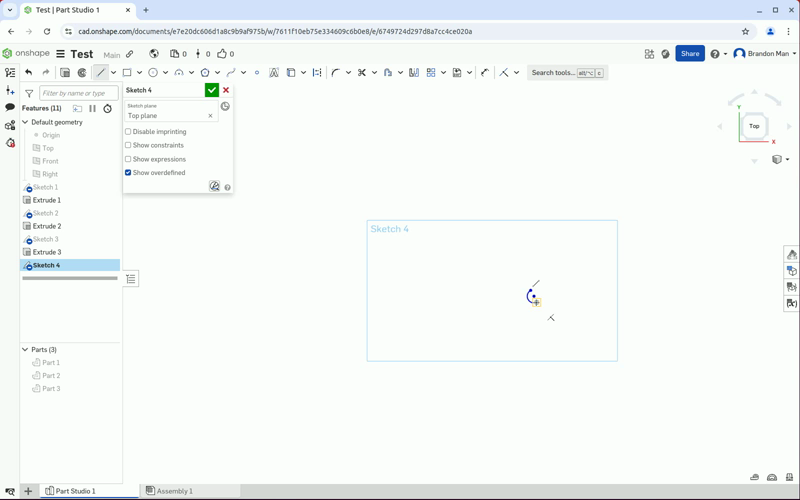
scroll(-6)
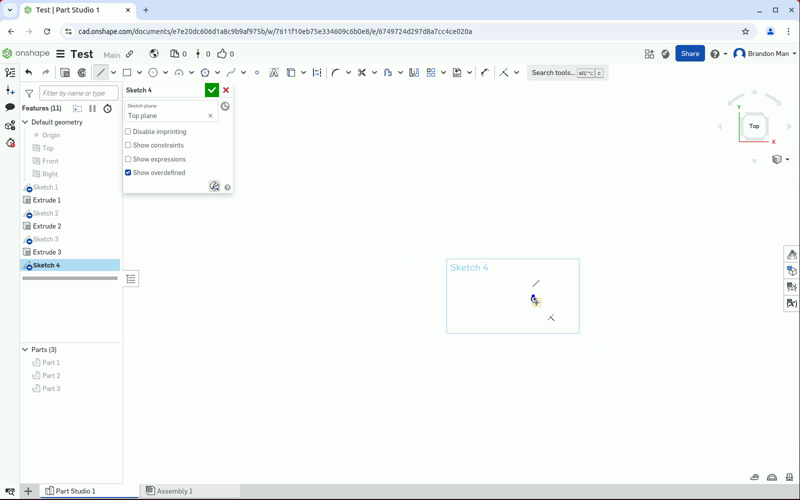
scroll(-6)
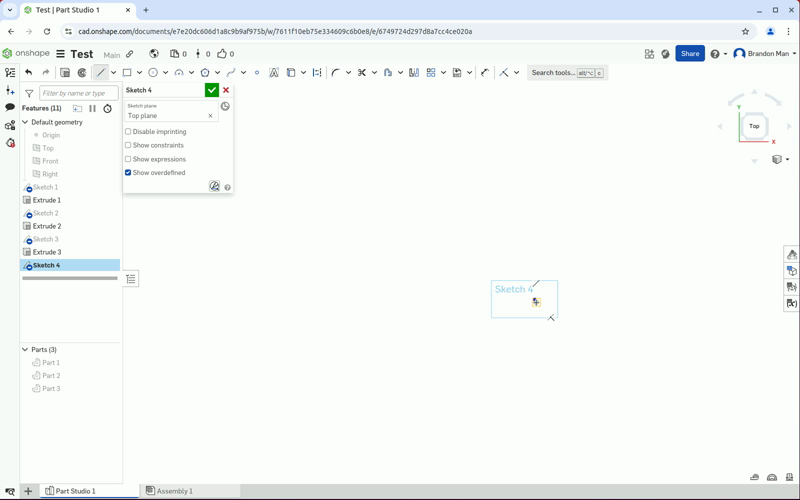
key_down(shift)
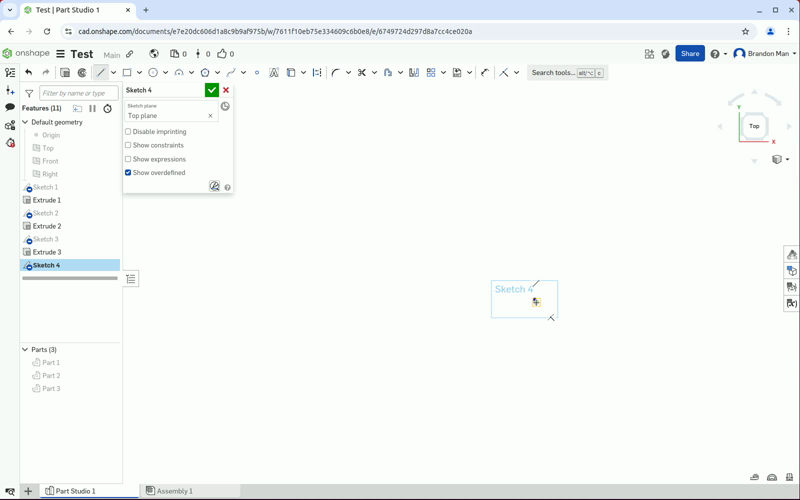
mouse_move(566, 302)
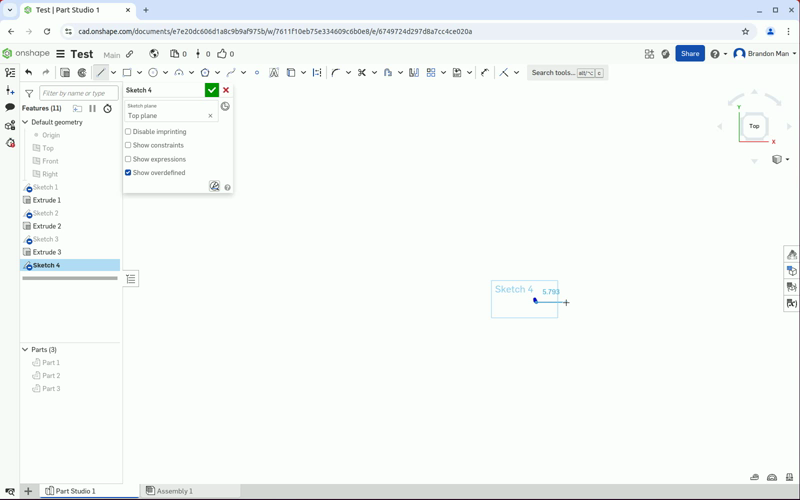
mouse_move(567, 283)
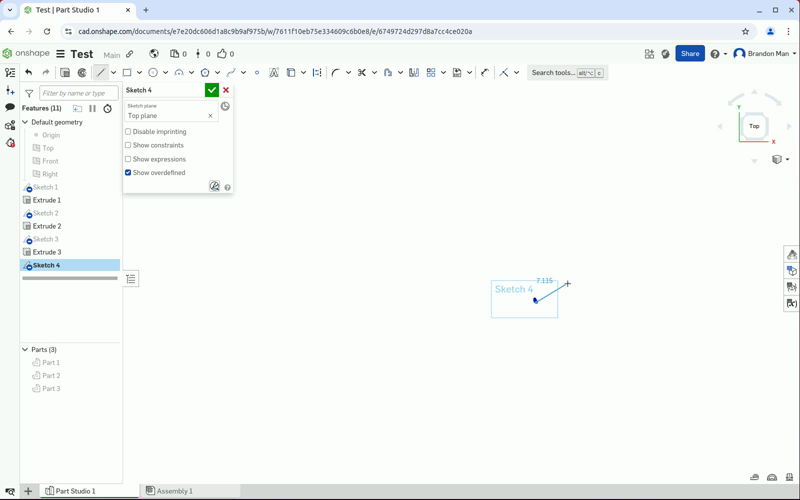
click(567, 283)
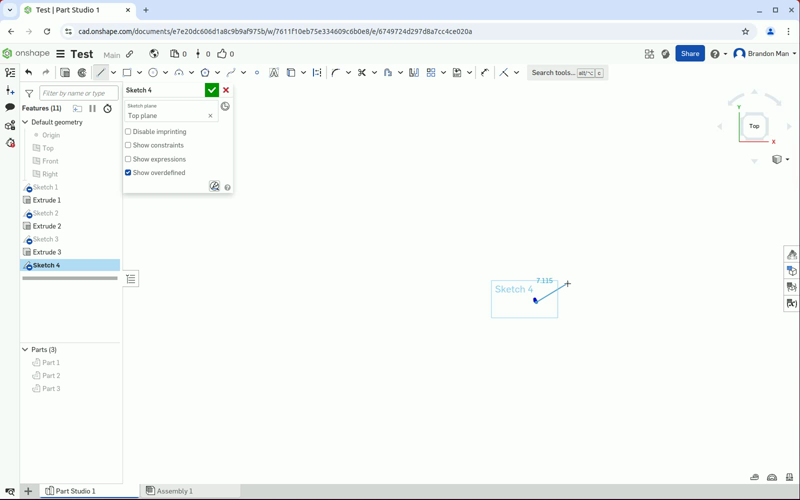
key_up(shift)
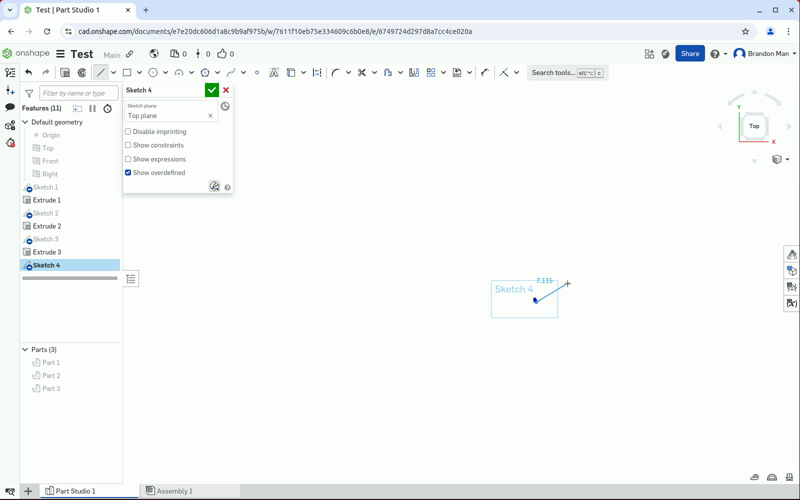
key(esc)
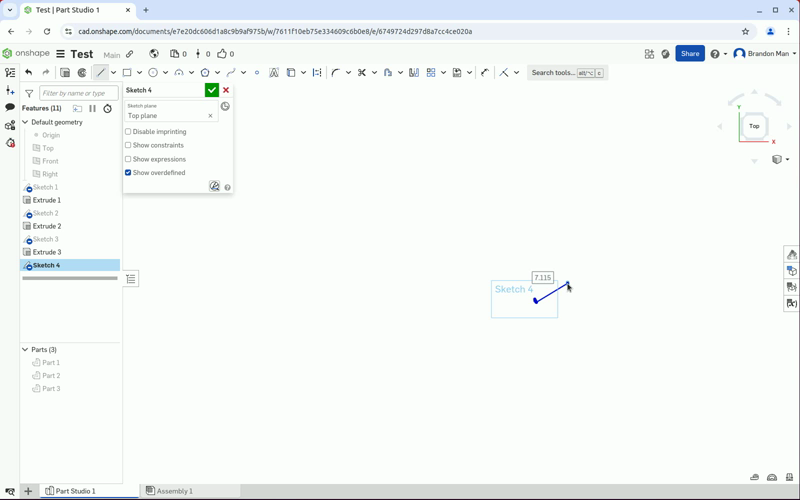
key(a)
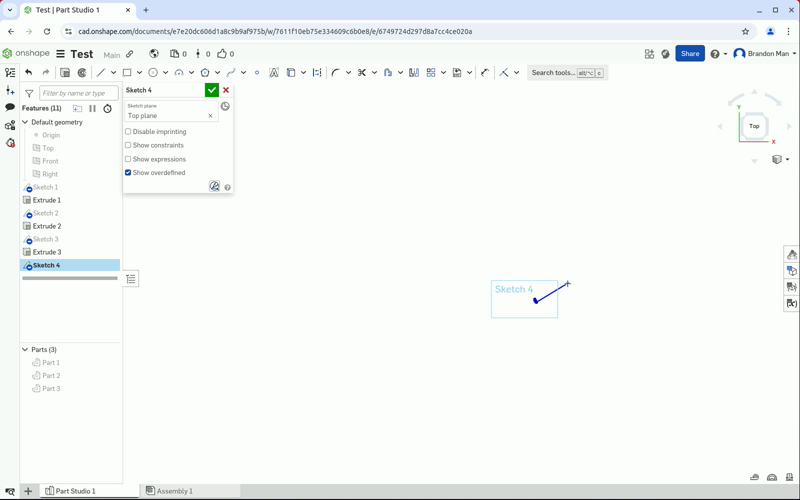
mouse_move(567, 283)
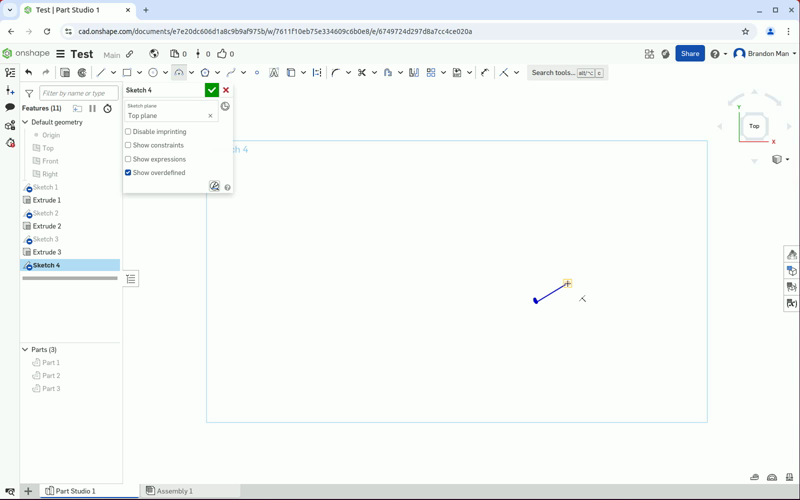
click(567, 283)
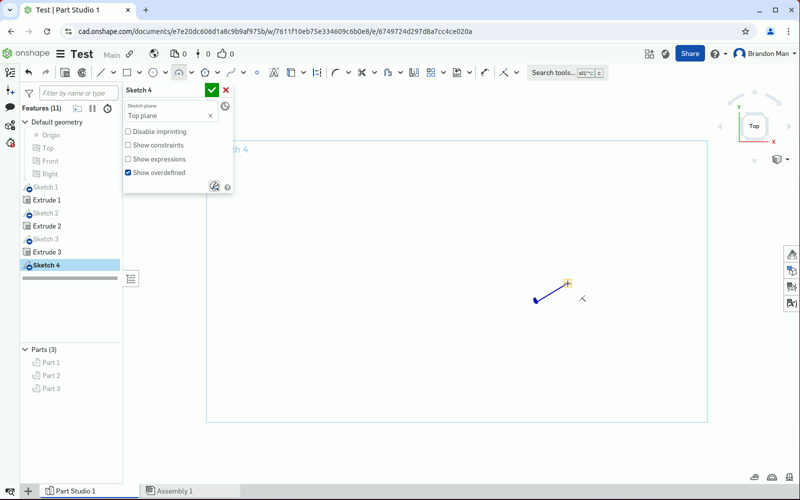
key_down(shift)
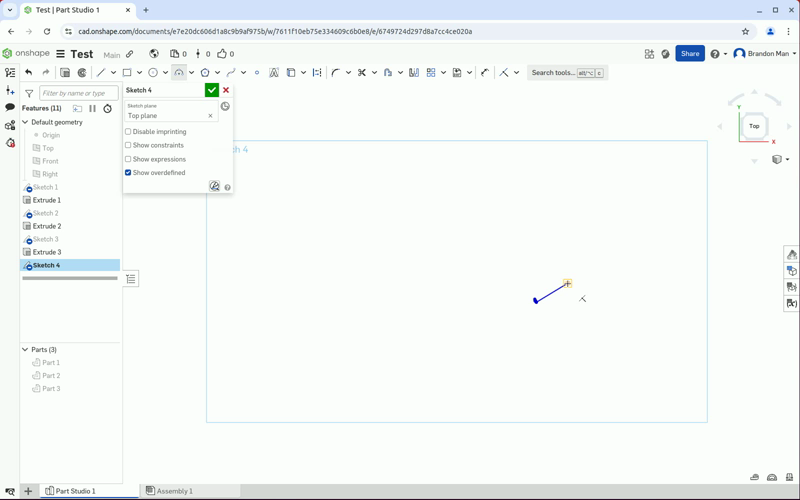
mouse_move(565, 280)
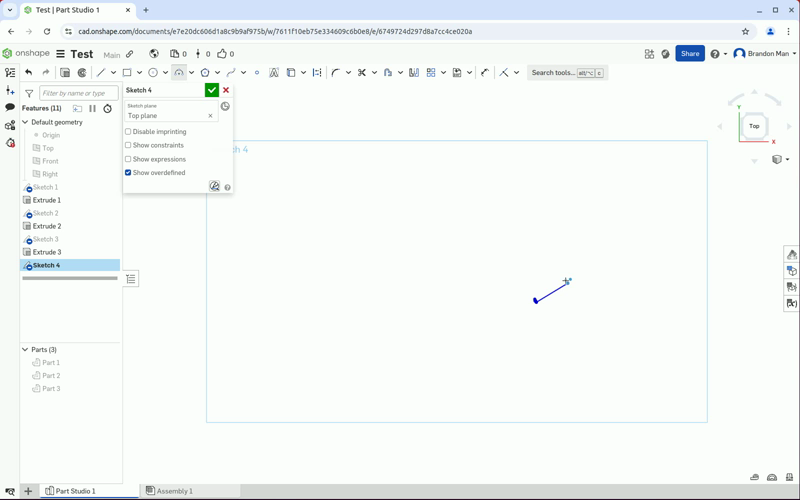
scroll(6)
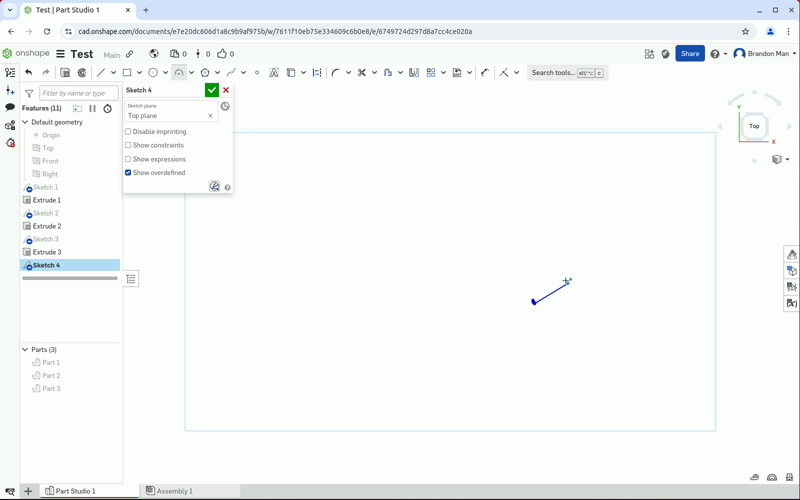
scroll(6)
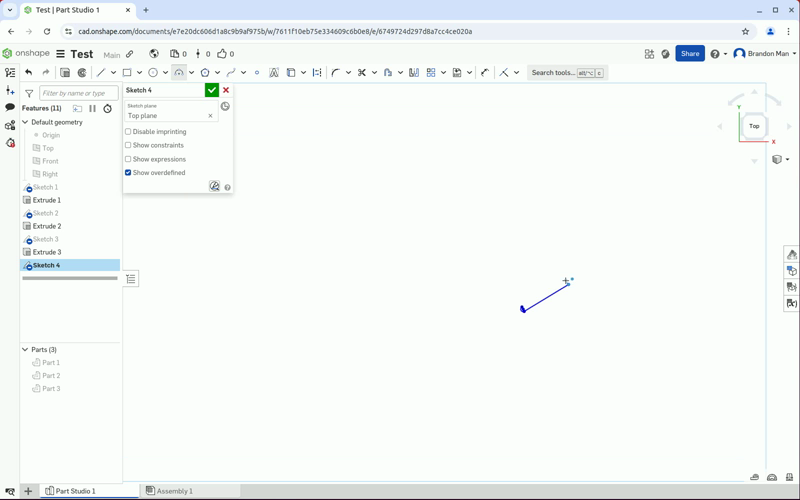
scroll(6)
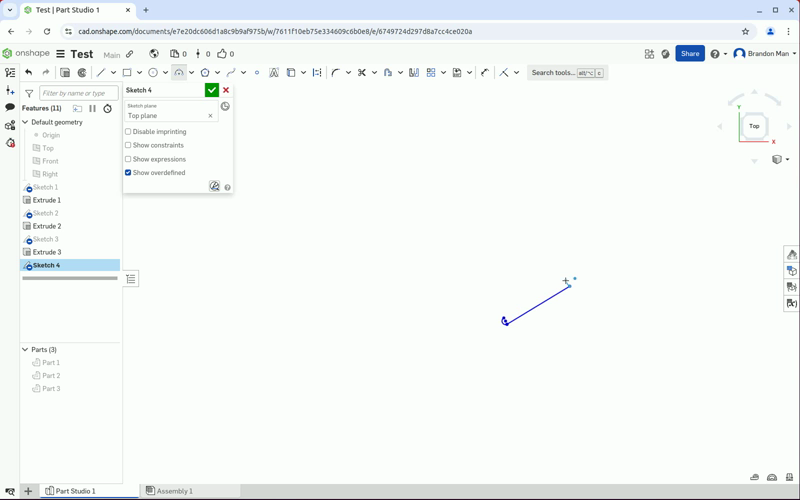
scroll(6)
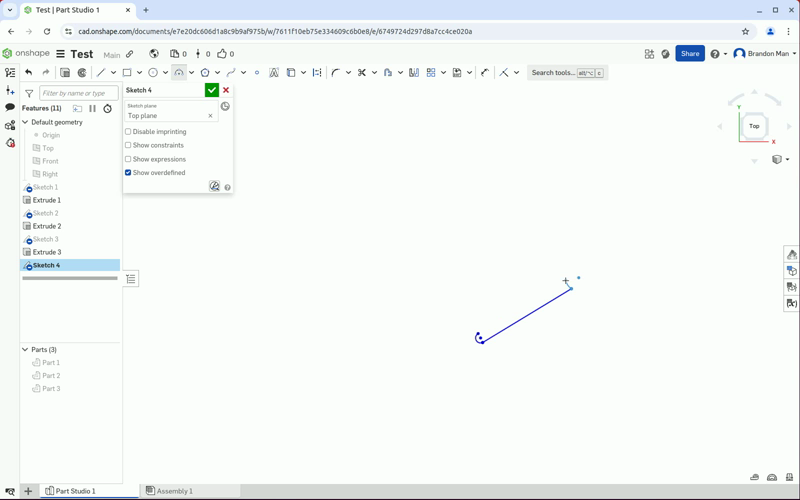
scroll(6)
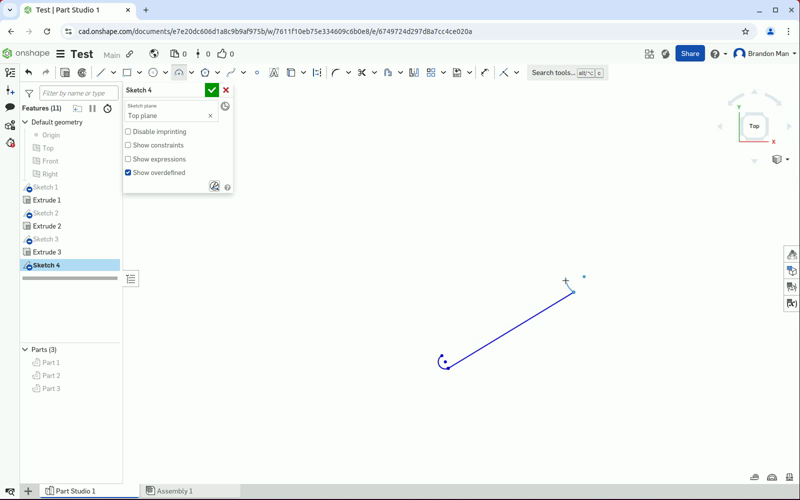
scroll(6)
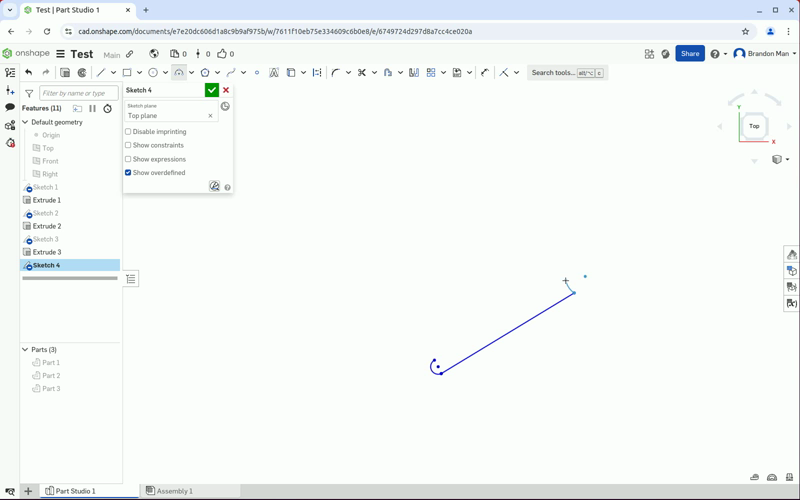
scroll(6)
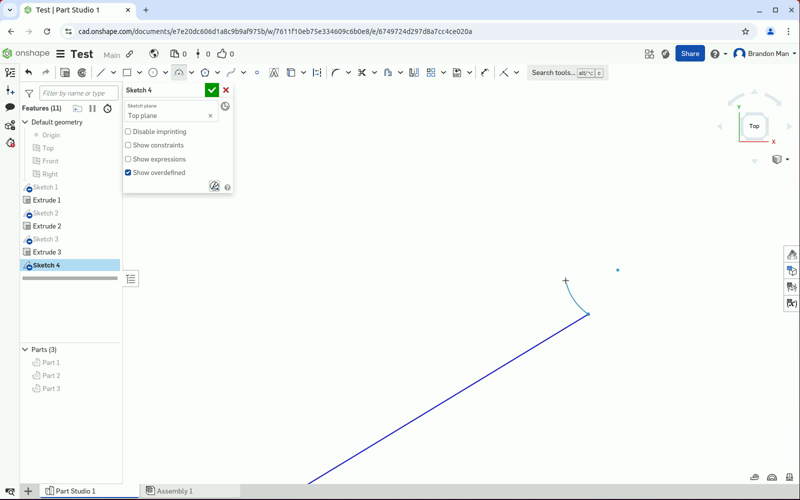
click(565, 280)
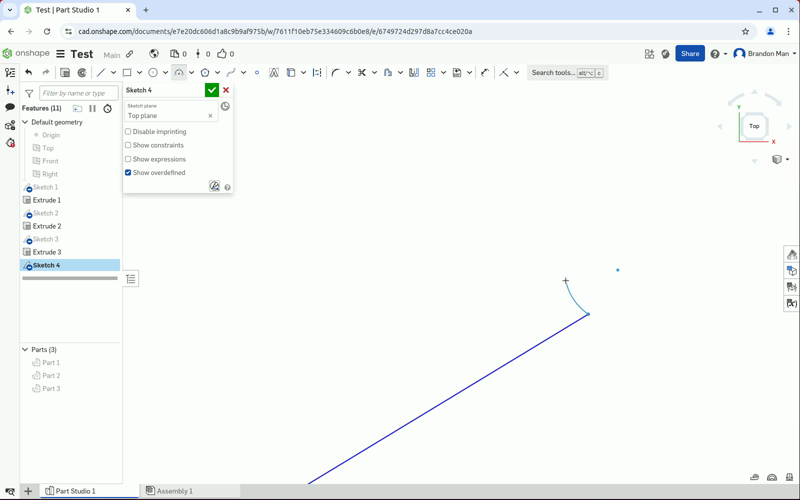
scroll(-6)
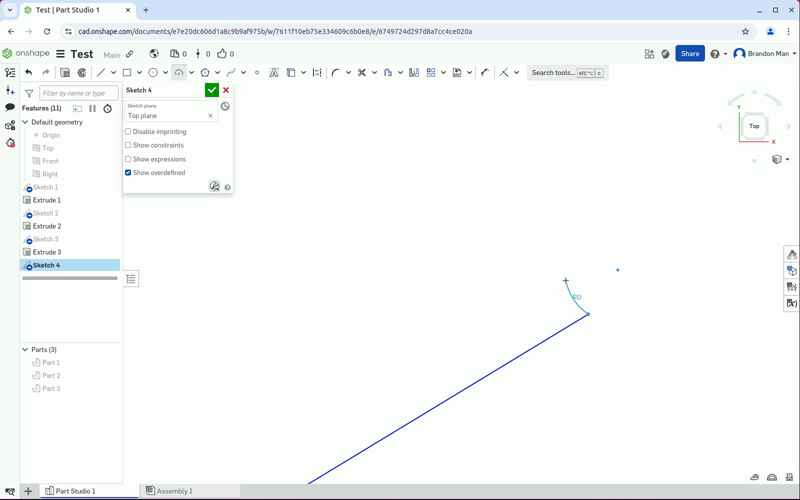
scroll(-6)
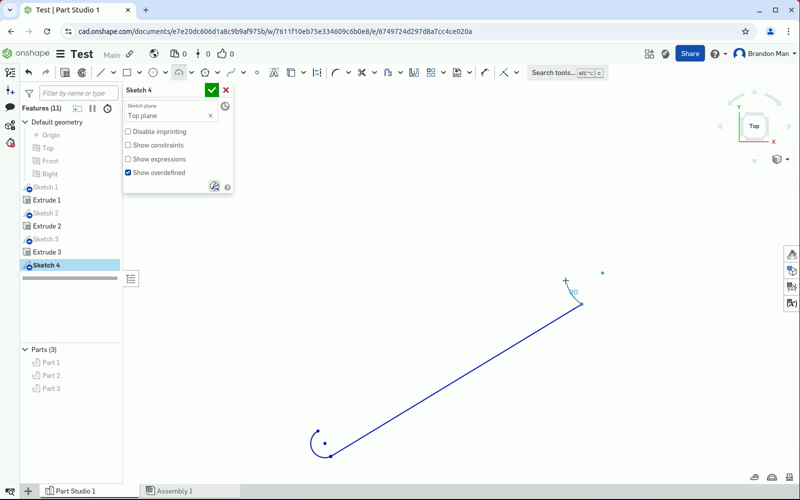
scroll(-6)
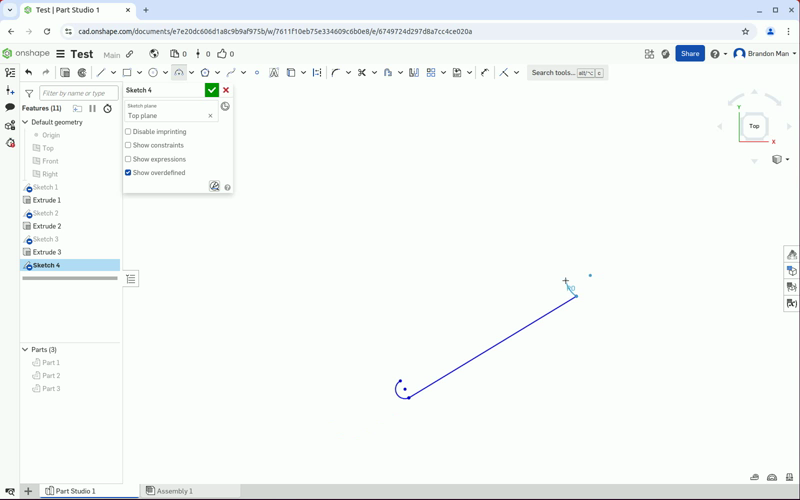
scroll(-6)
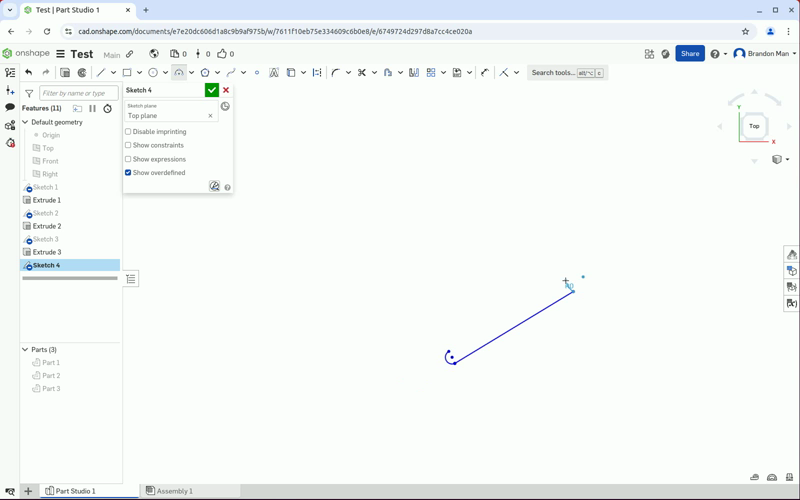
scroll(-6)
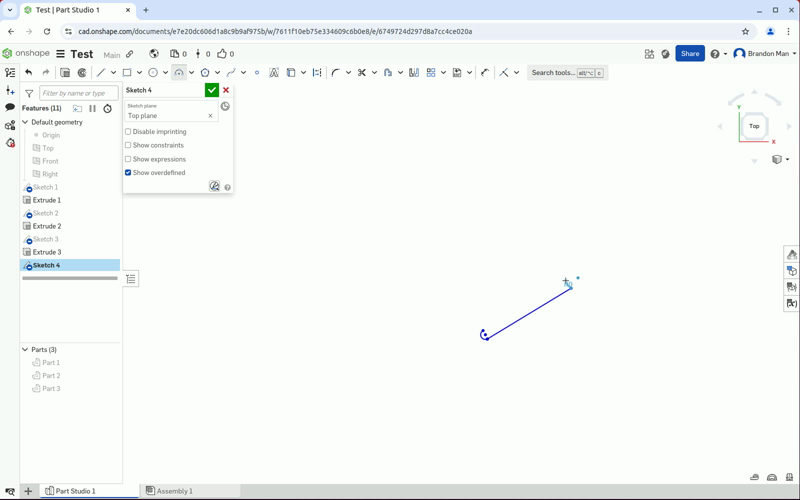
scroll(-6)
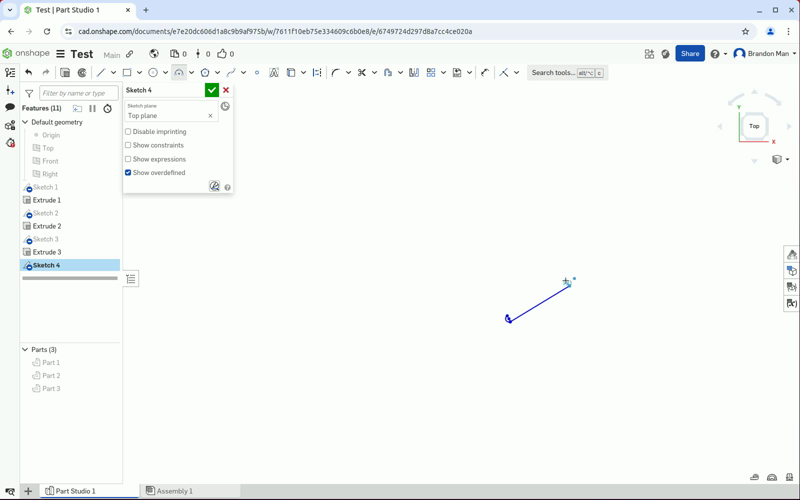
scroll(-6)
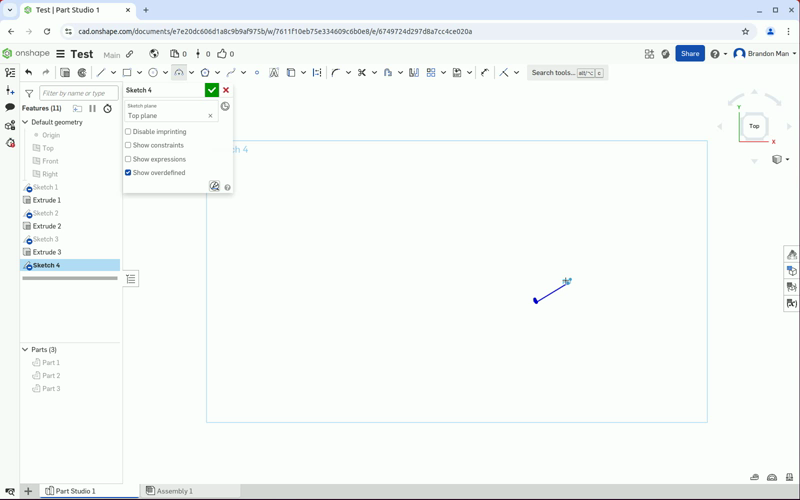
mouse_move(568, 280)
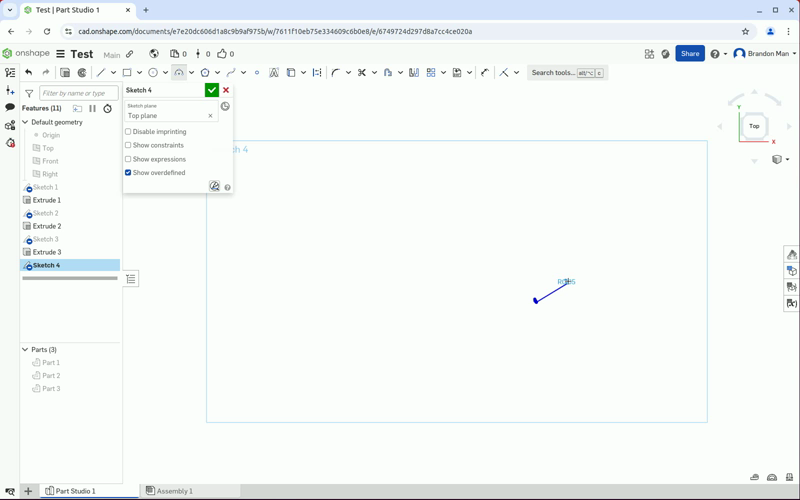
scroll(6)
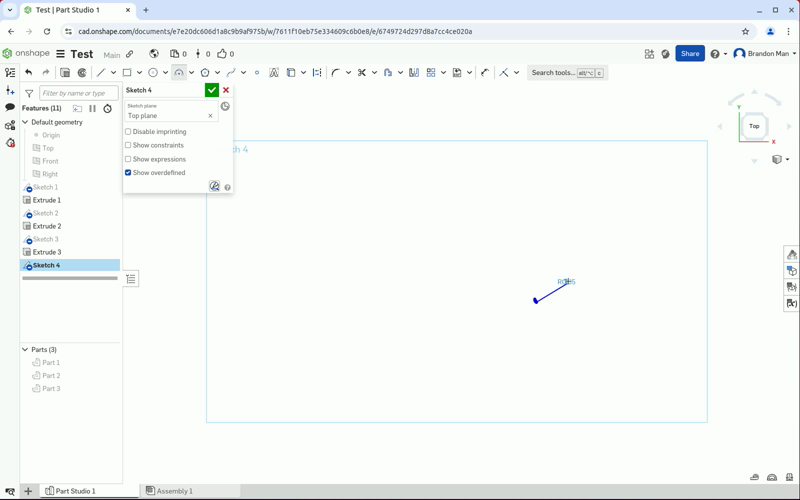
scroll(6)
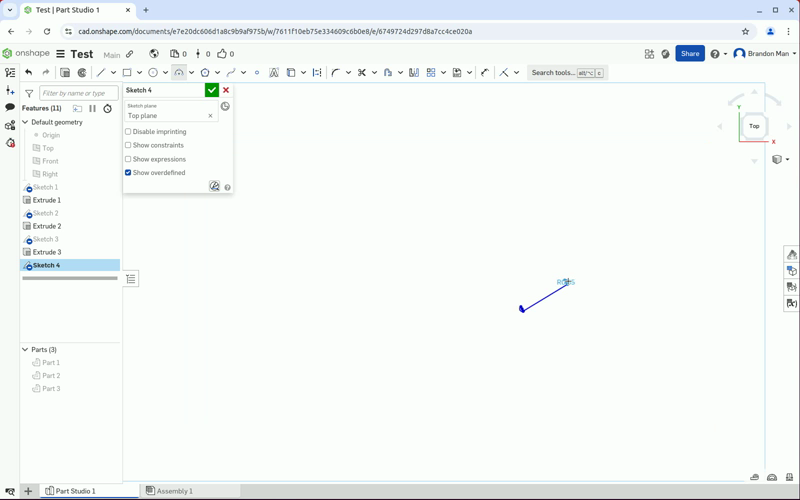
scroll(6)
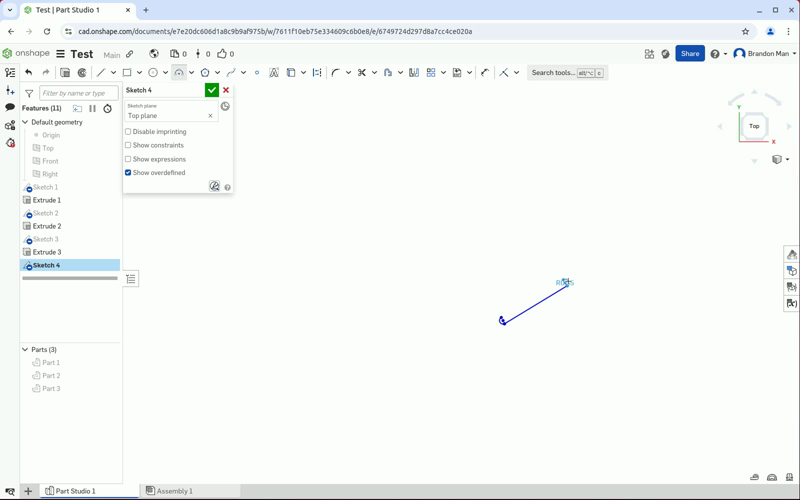
scroll(6)
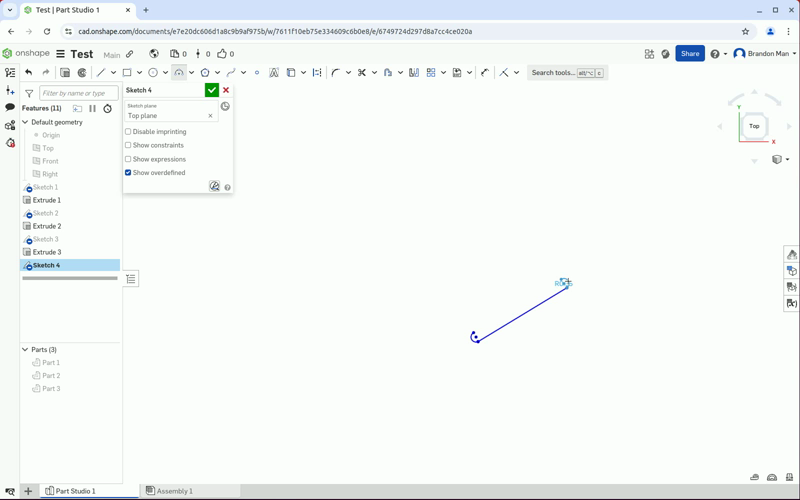
scroll(6)
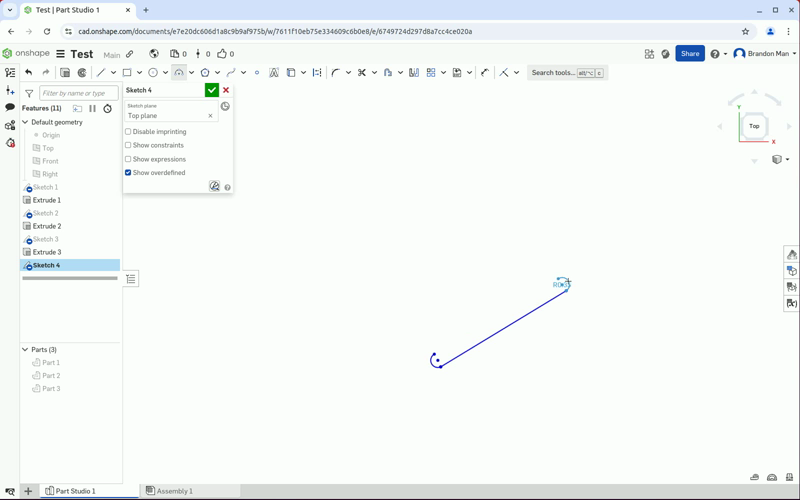
scroll(6)
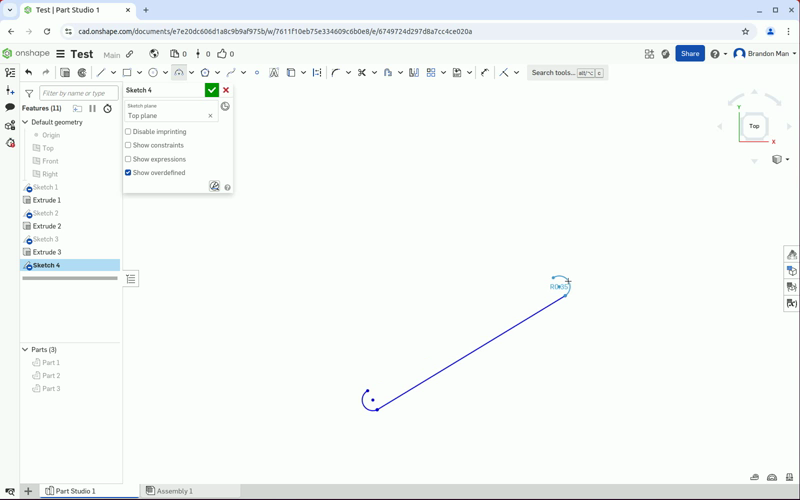
scroll(6)
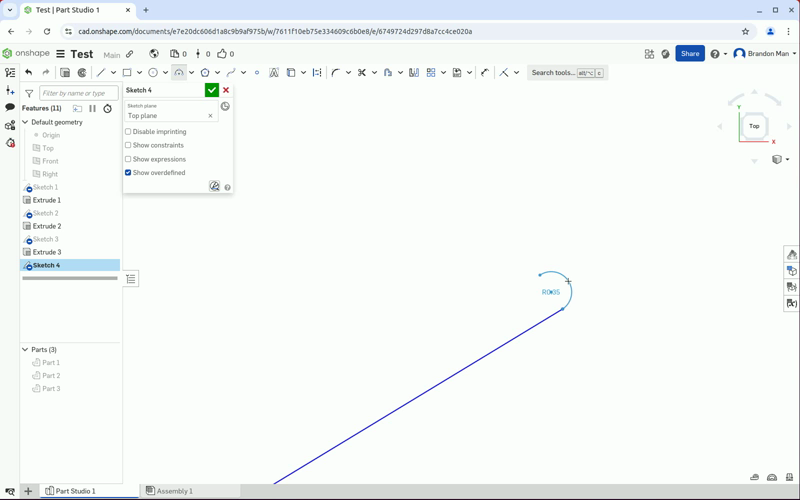
click(568, 280)
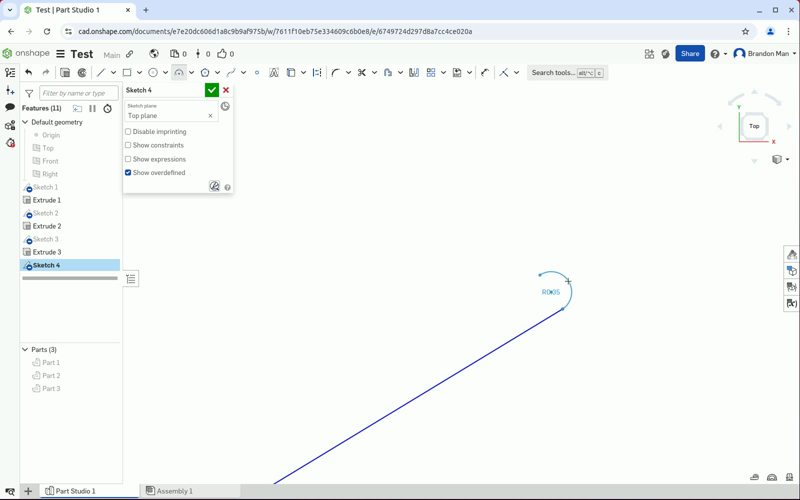
scroll(-6)
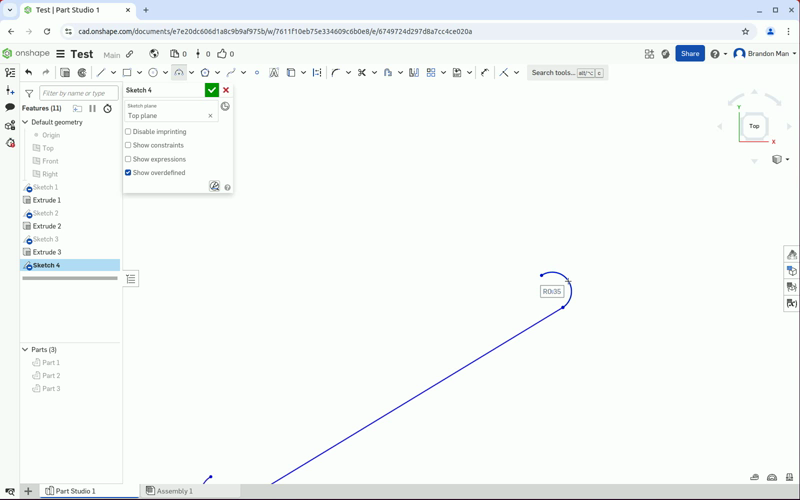
scroll(-6)
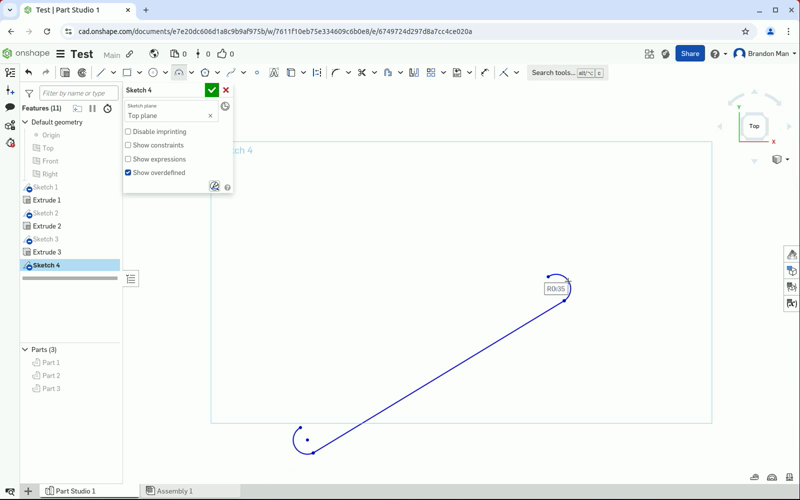
scroll(-6)
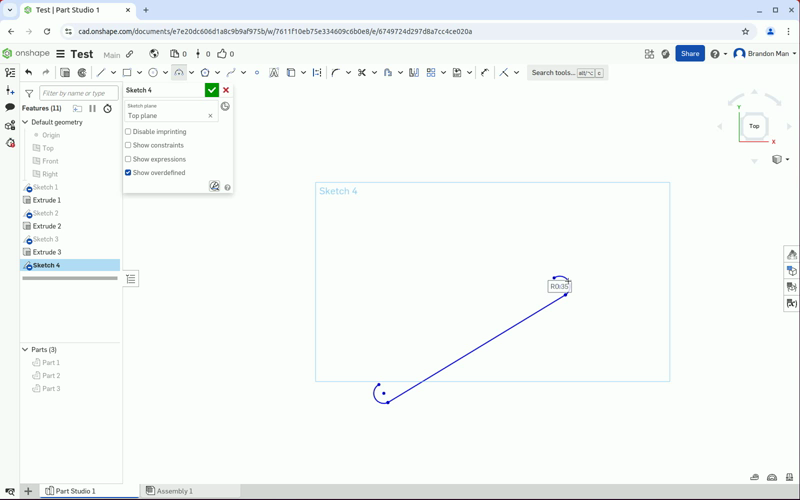
scroll(-6)
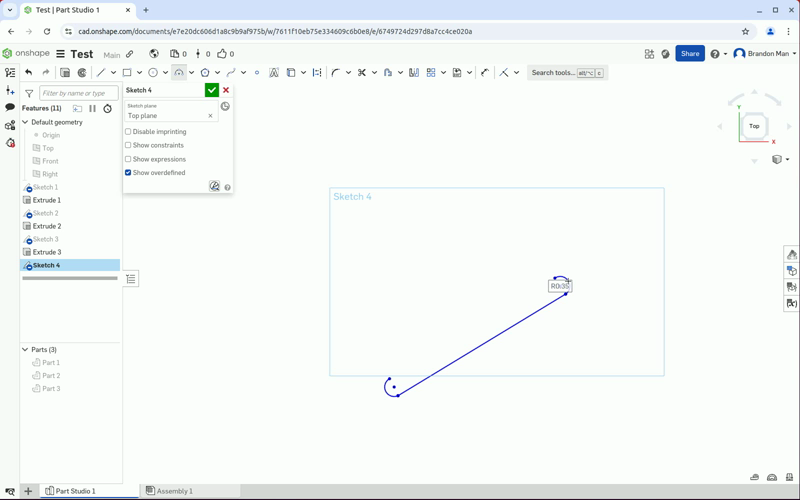
scroll(-6)
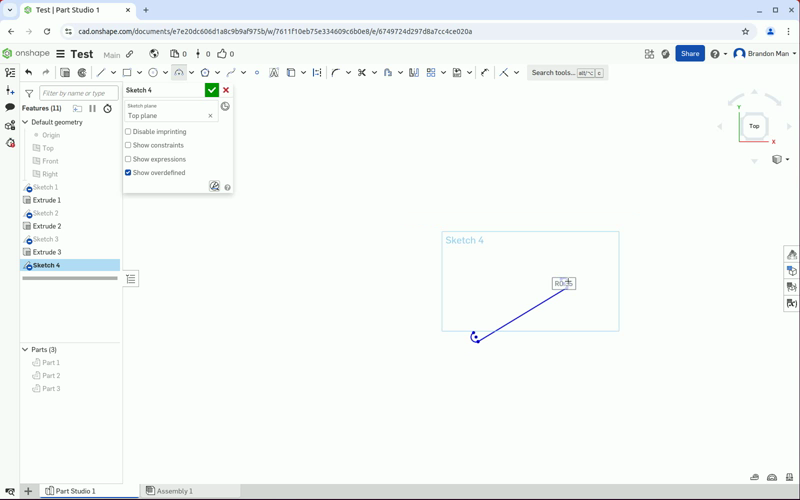
scroll(-6)
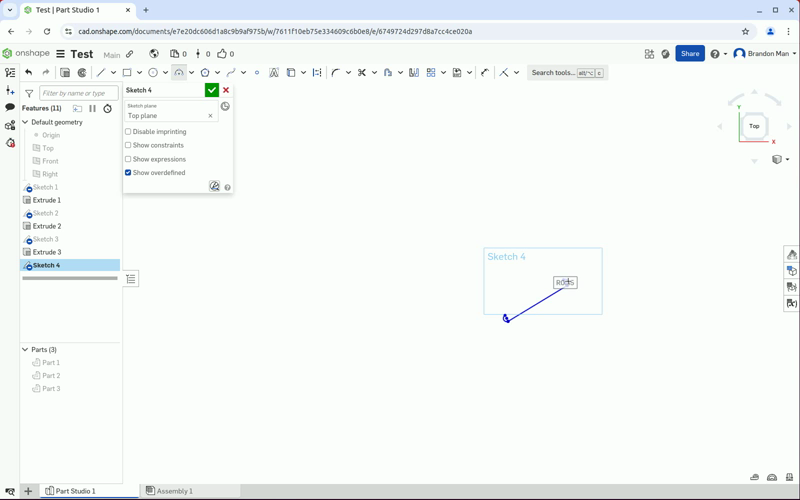
scroll(-6)
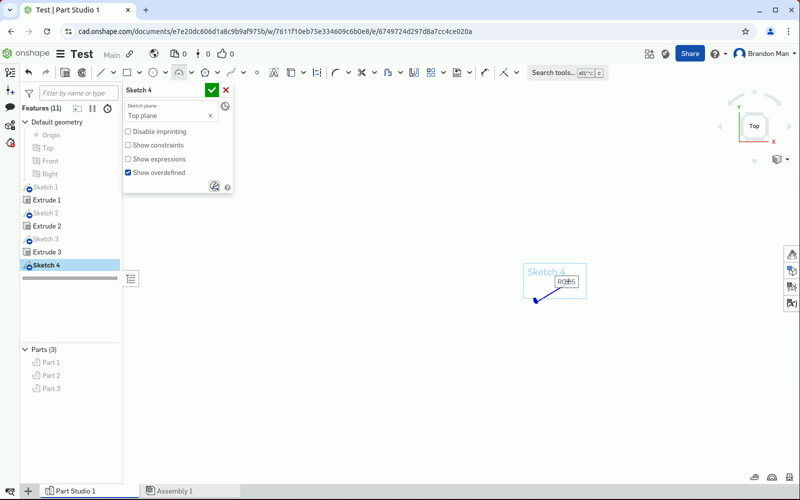
key_up(shift)
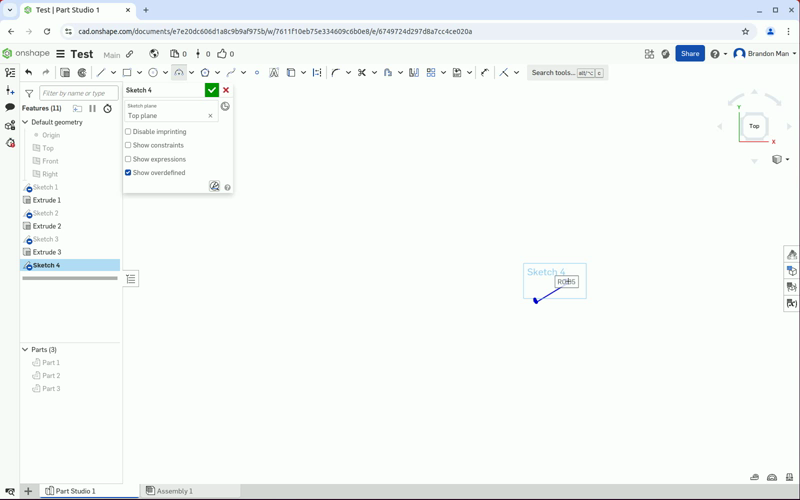
key(esc)
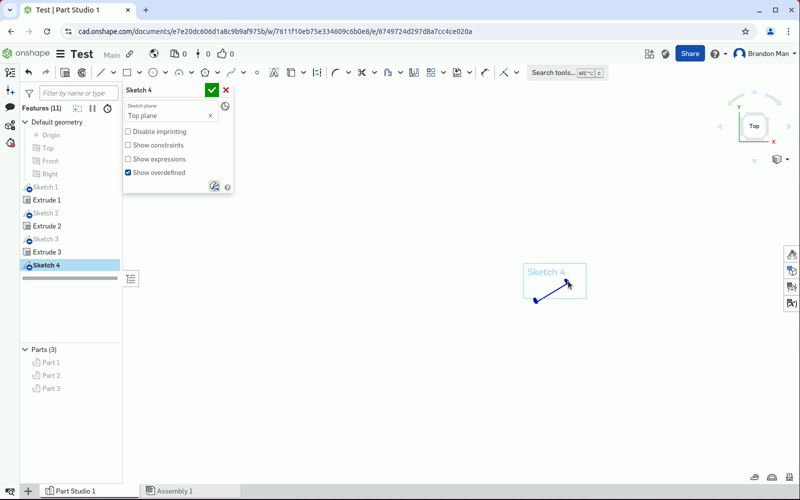
key(l)
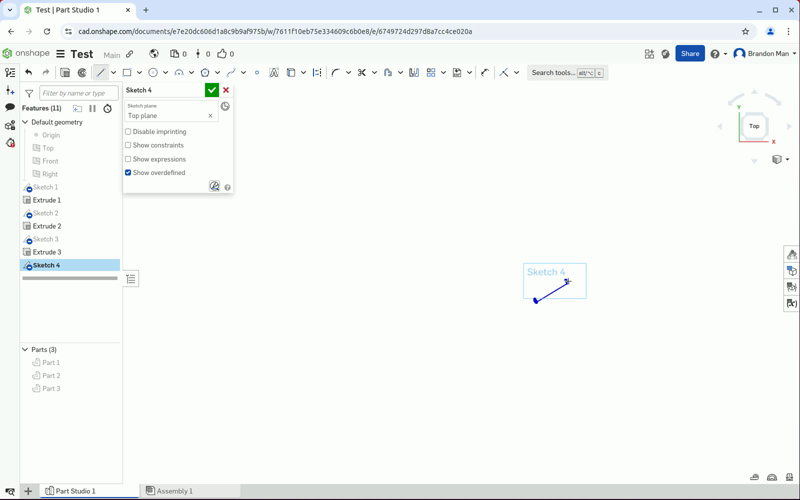
mouse_move(565, 280)
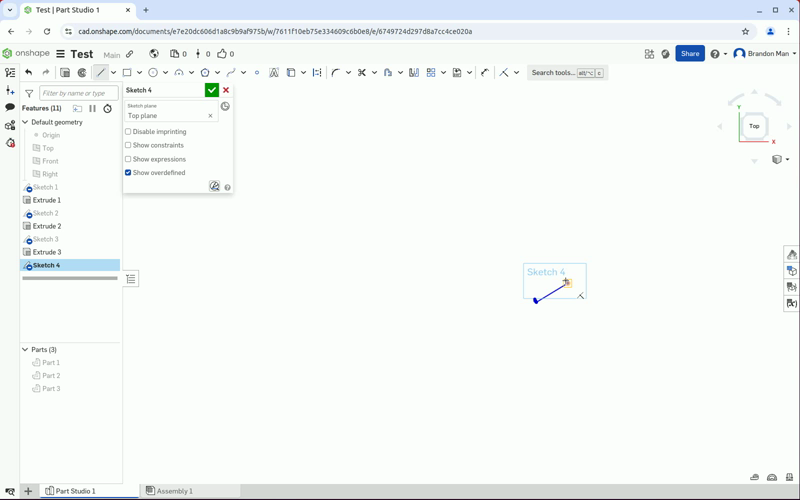
scroll(6)
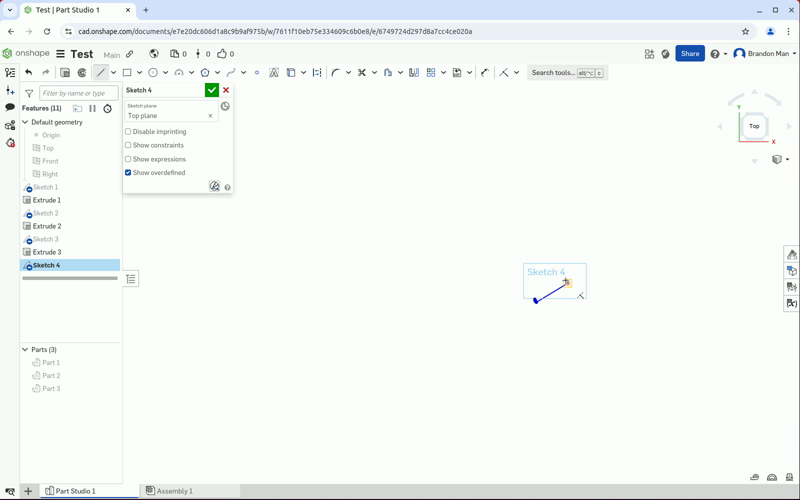
scroll(6)
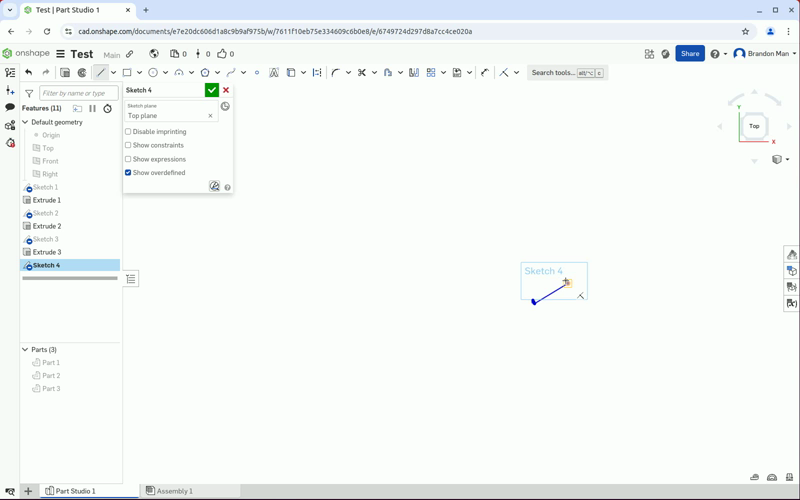
scroll(6)
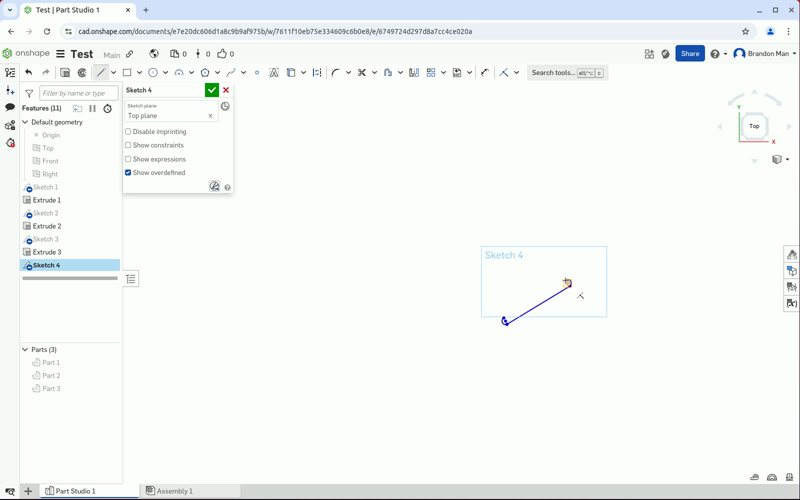
scroll(6)
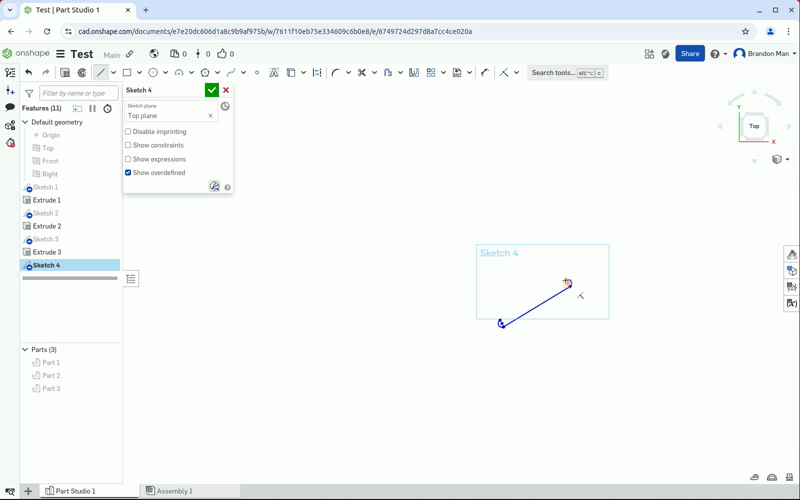
scroll(6)
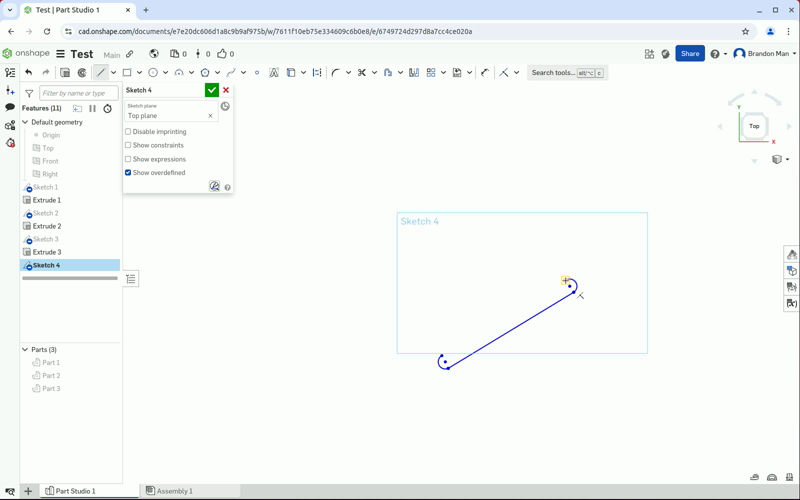
scroll(6)
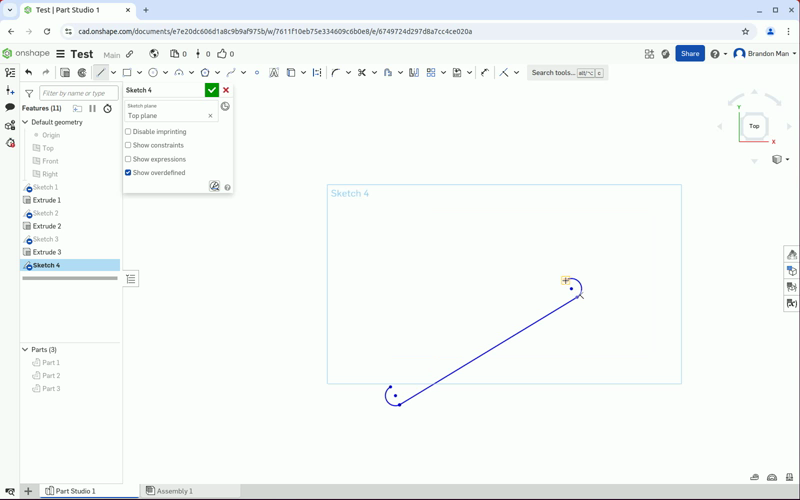
scroll(6)
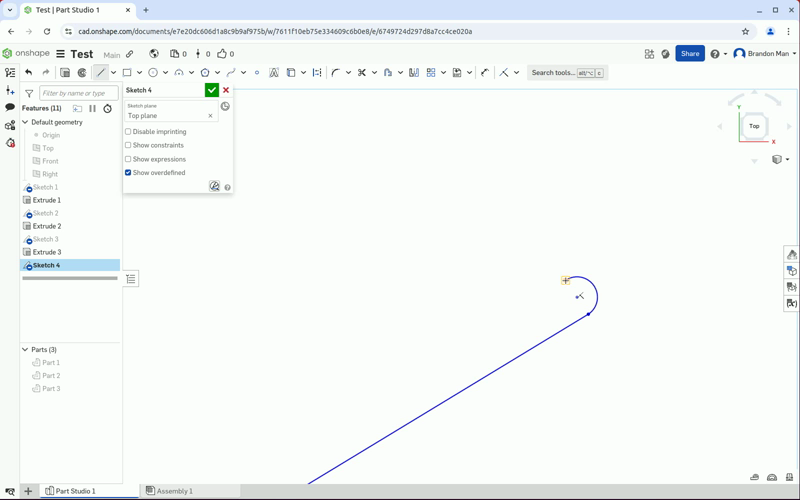
click(565, 280)
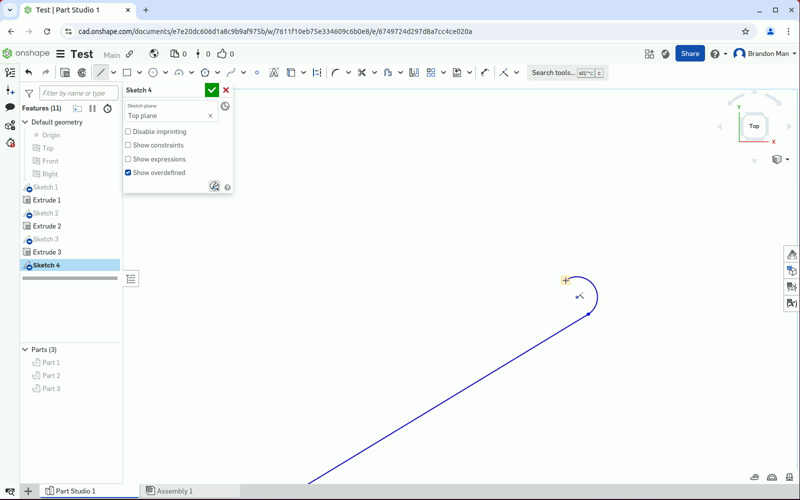
scroll(-6)
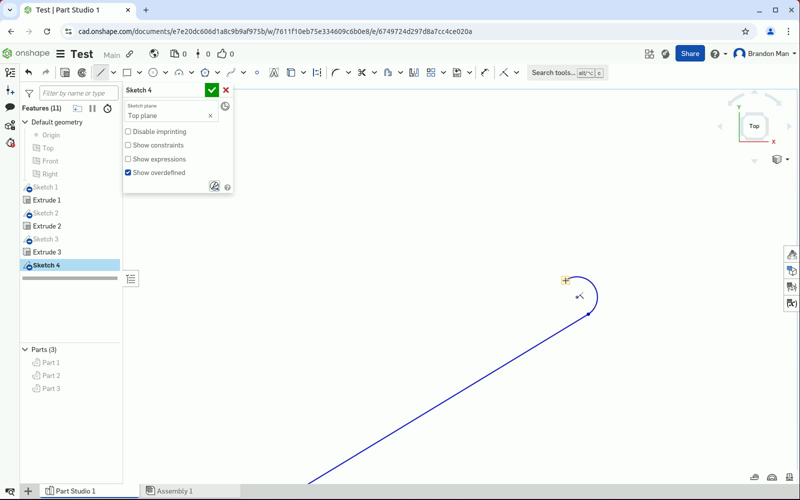
scroll(-6)
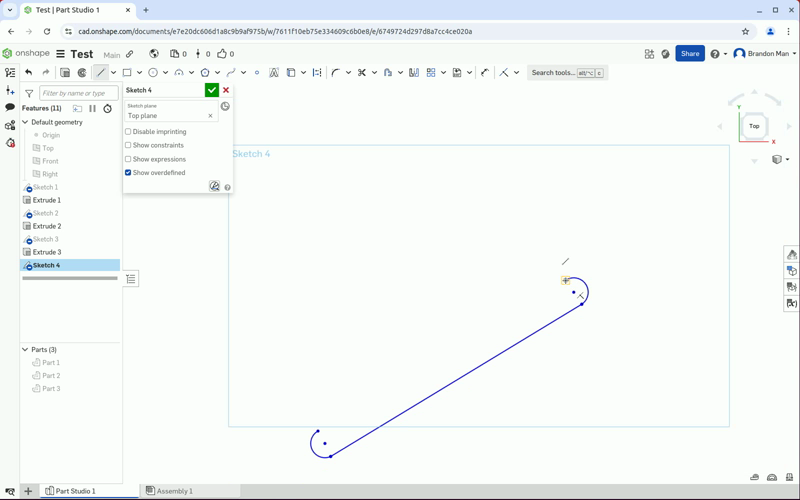
scroll(-6)
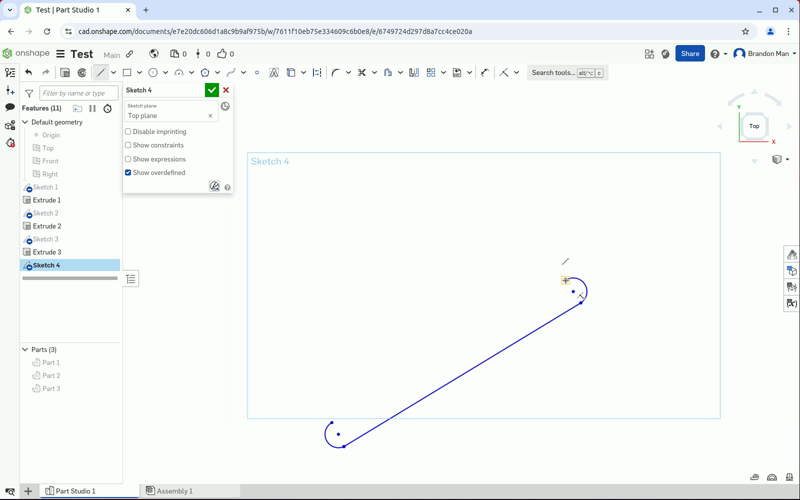
scroll(-6)
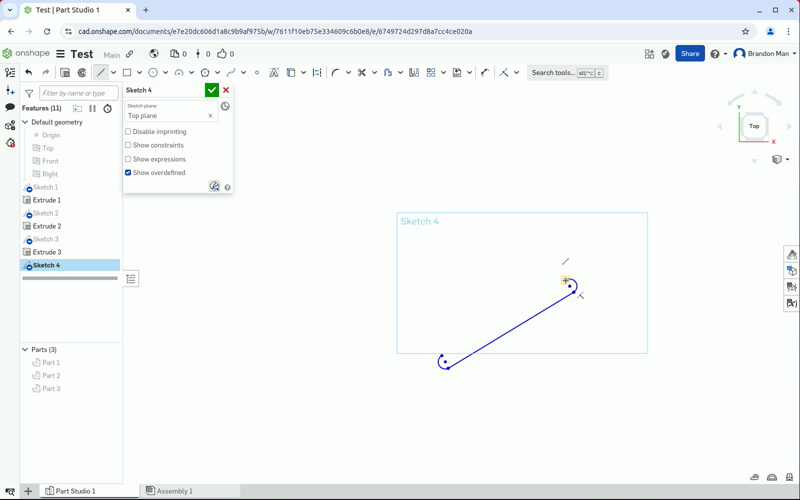
scroll(-6)
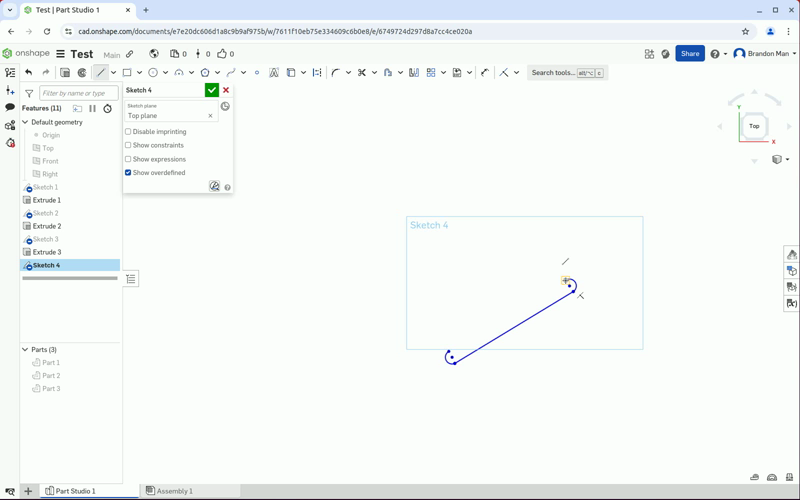
scroll(-6)
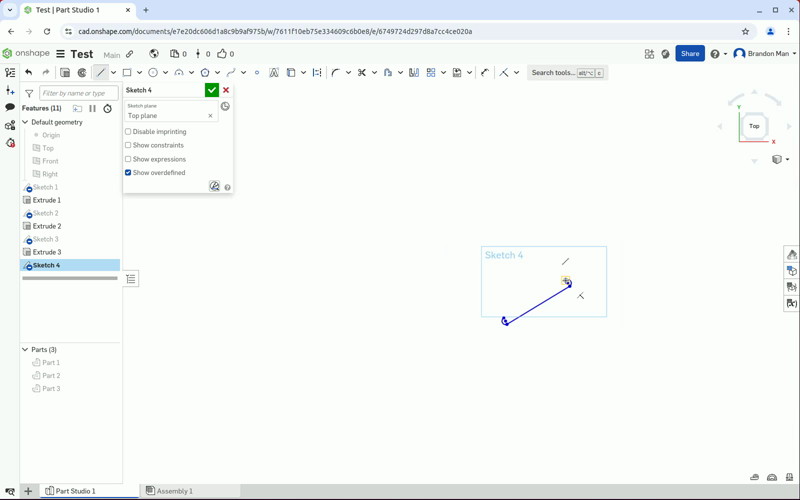
scroll(-6)
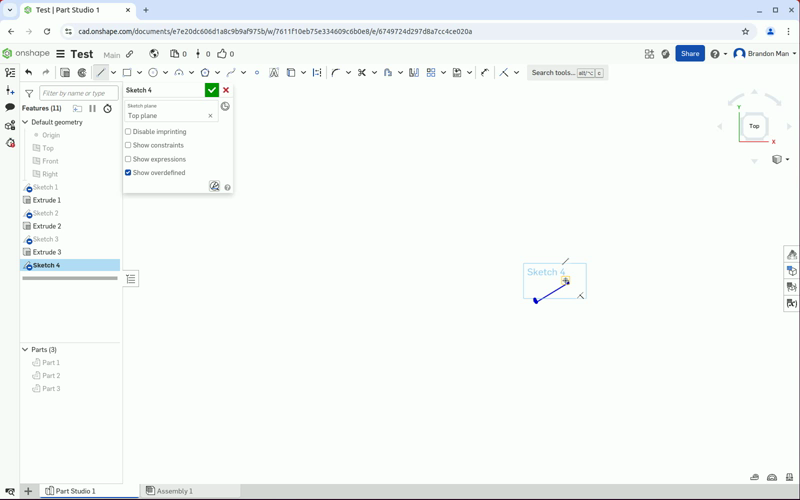
mouse_move(589, 280)
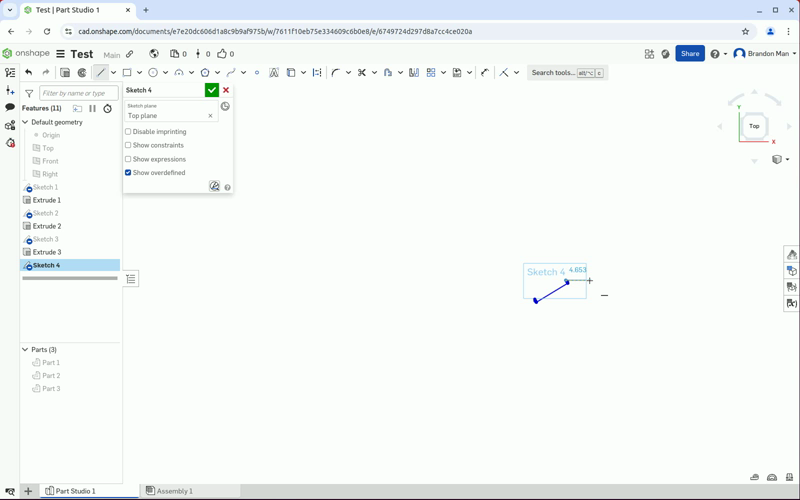
key_down(shift)
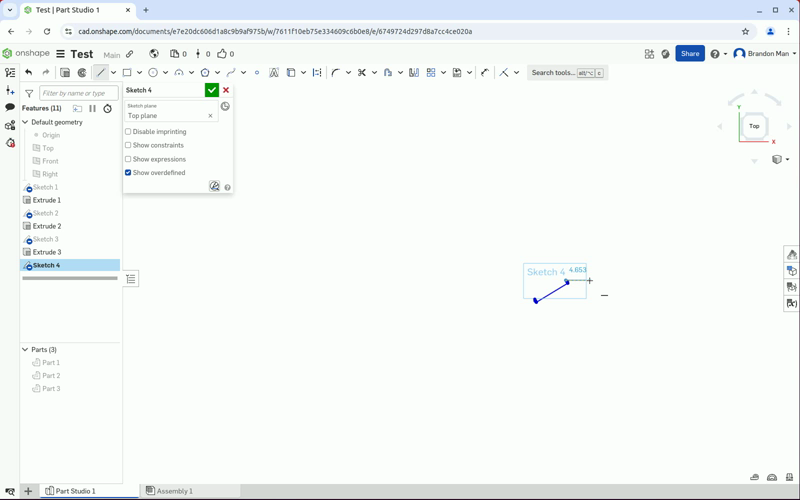
mouse_move(534, 299)
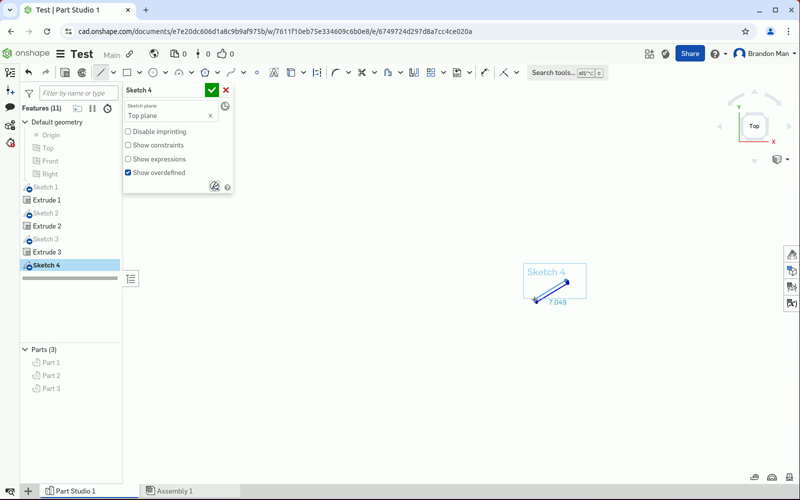
scroll(6)
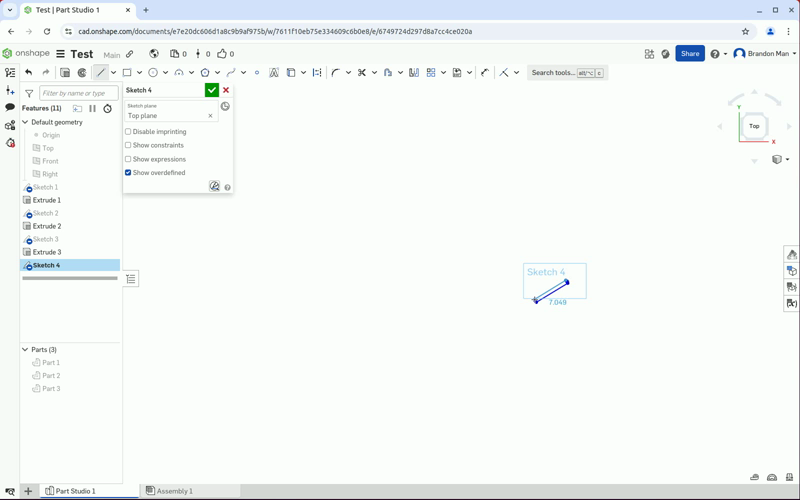
scroll(6)
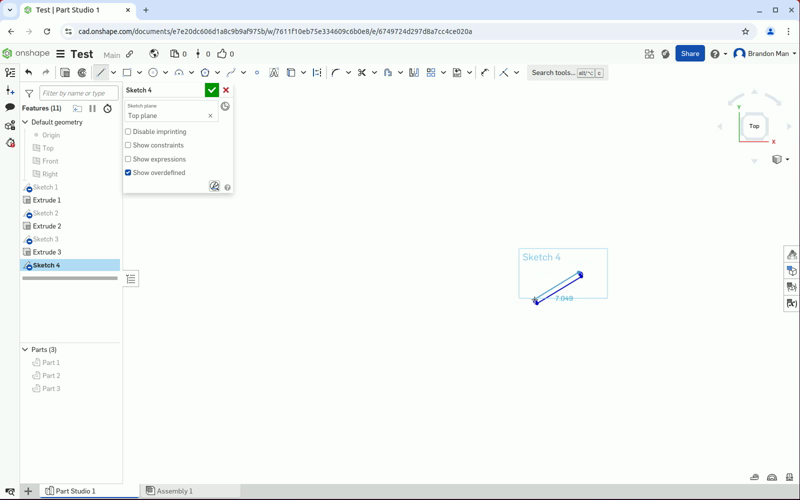
scroll(6)
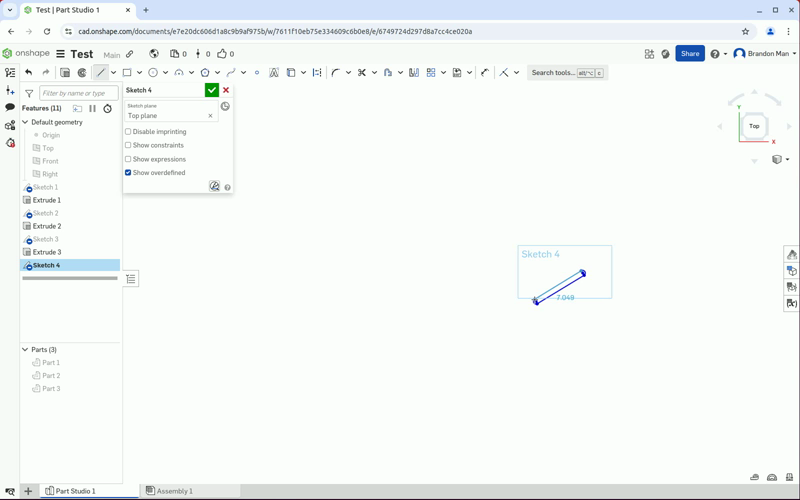
scroll(6)
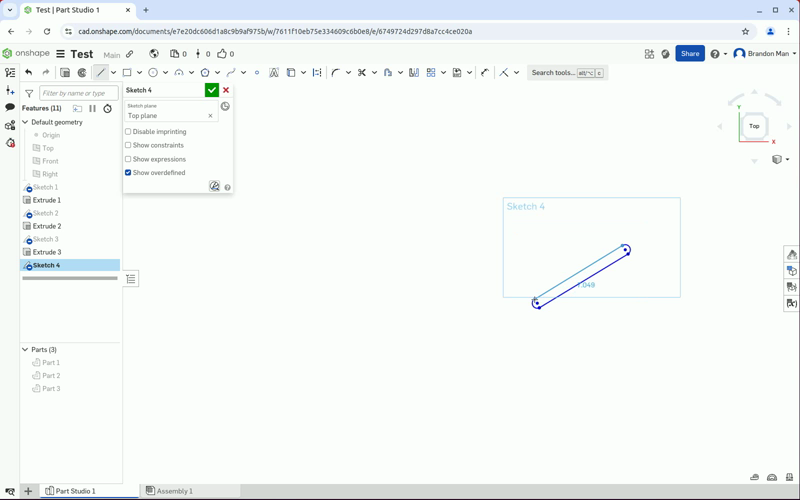
scroll(6)
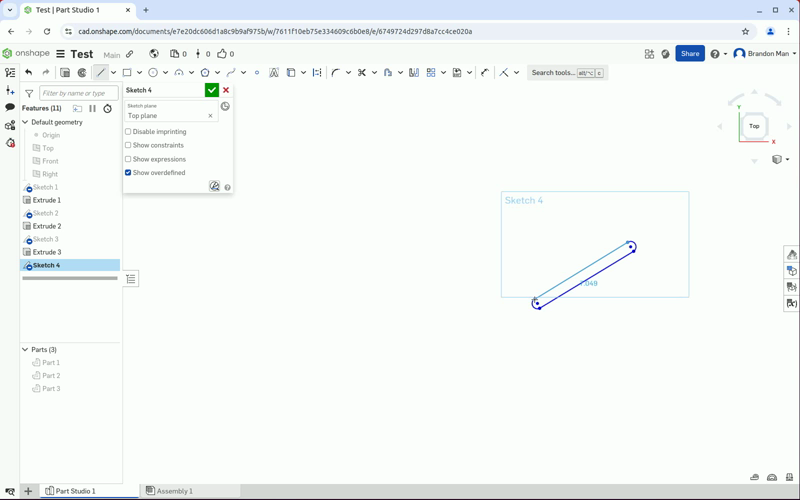
scroll(6)
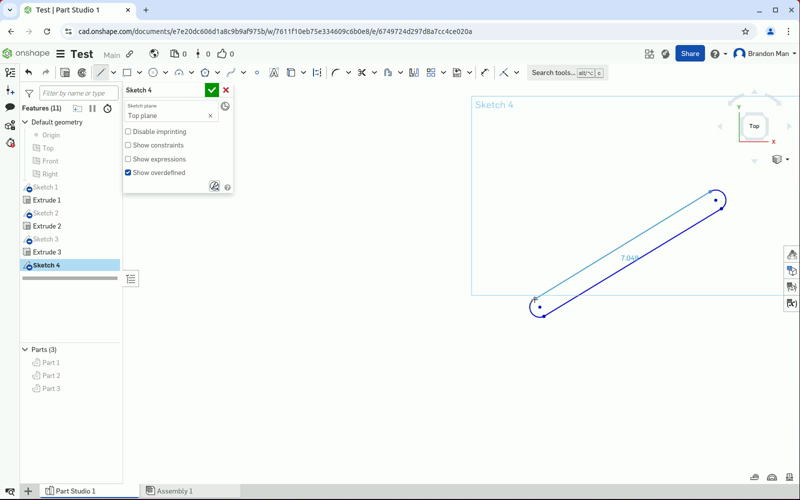
scroll(6)
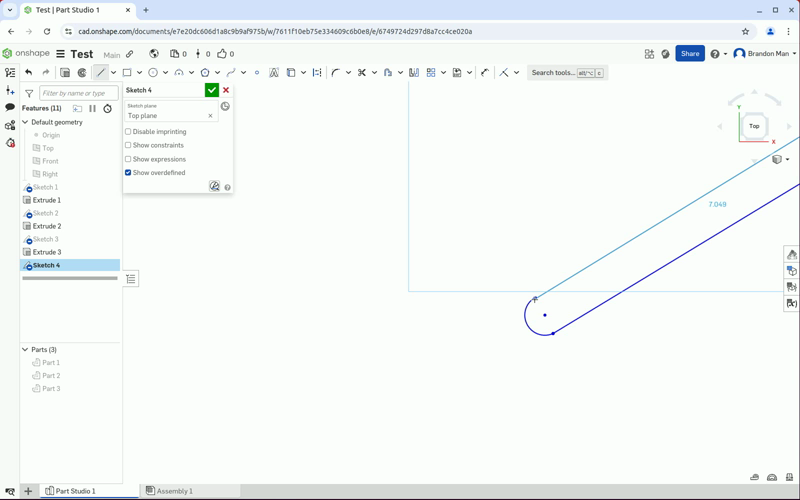
key_up(shift)
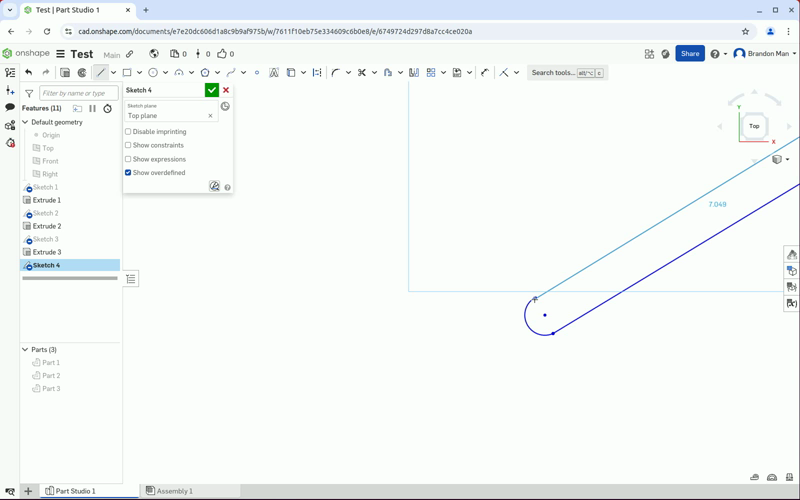
click(534, 299)
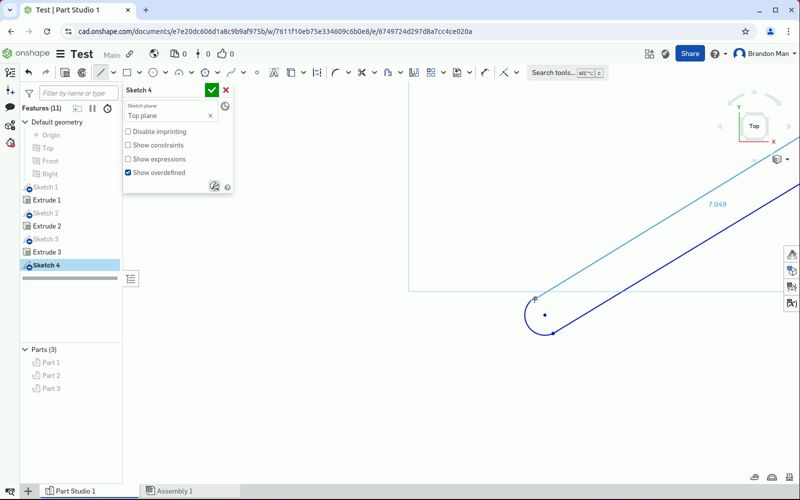
scroll(-6)
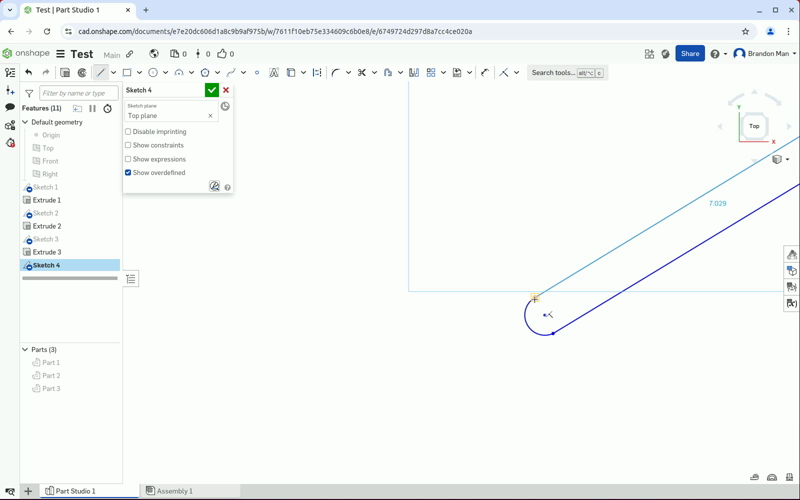
scroll(-6)
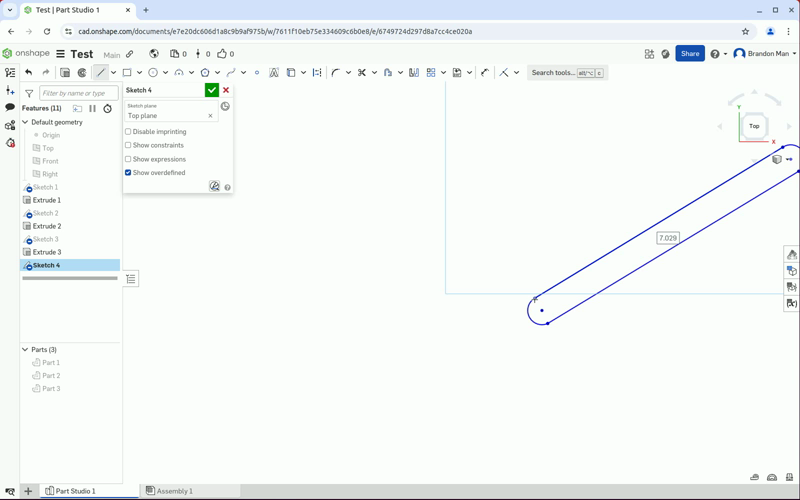
scroll(-6)
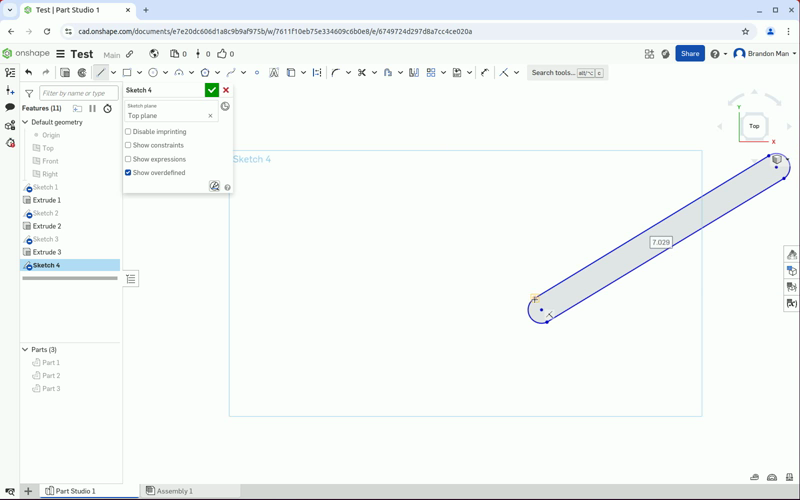
scroll(-6)
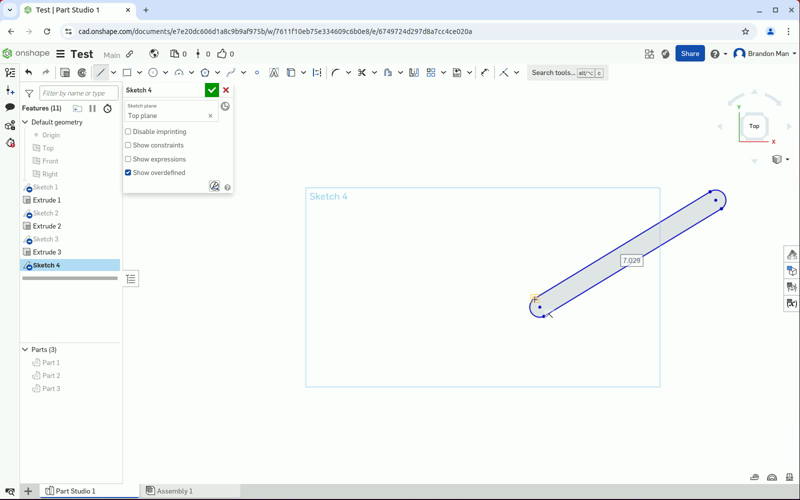
scroll(-6)
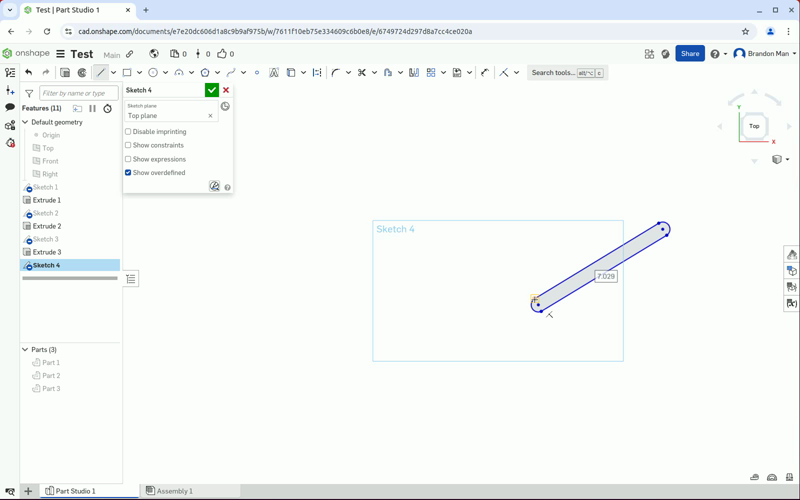
scroll(-6)
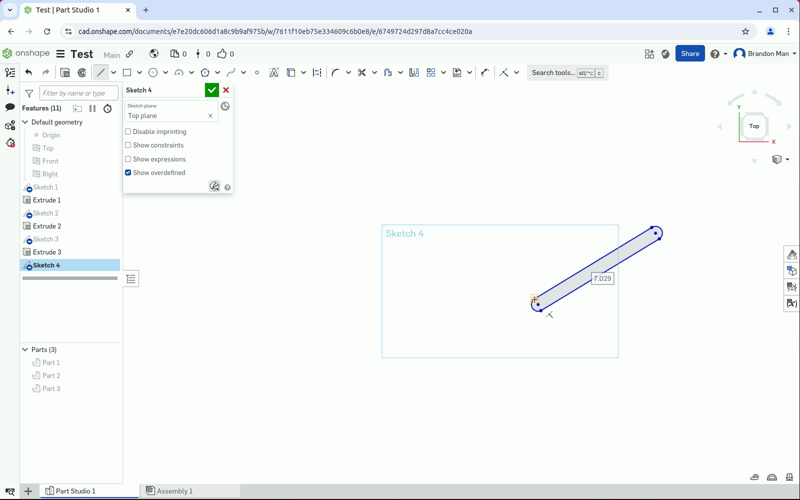
scroll(-6)
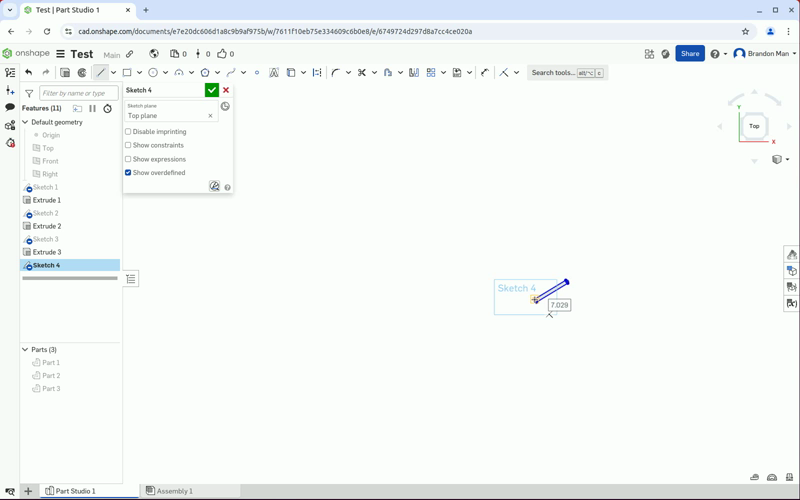
key(esc)
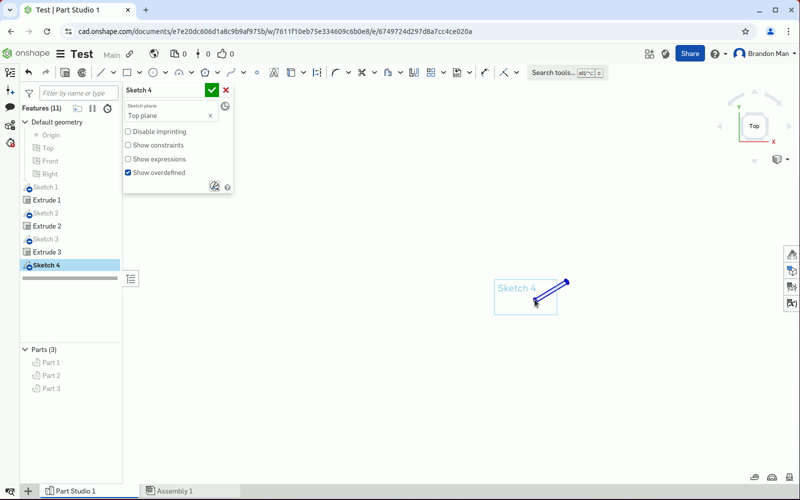
mouse_move(558, 287)
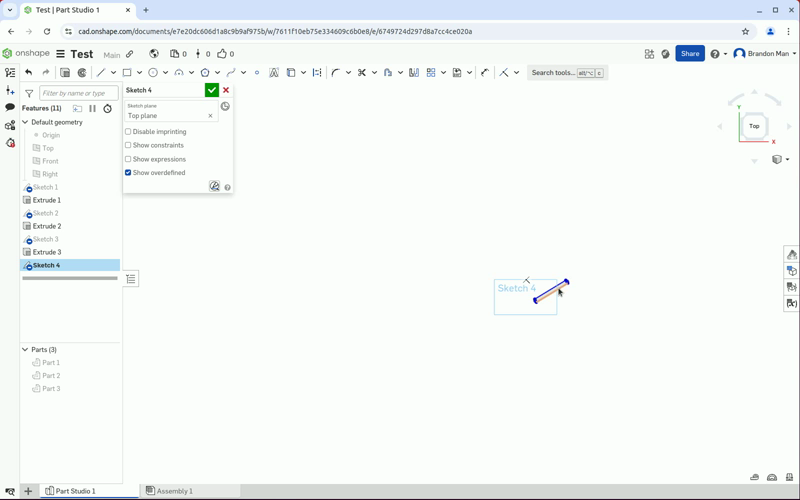
scroll(6)
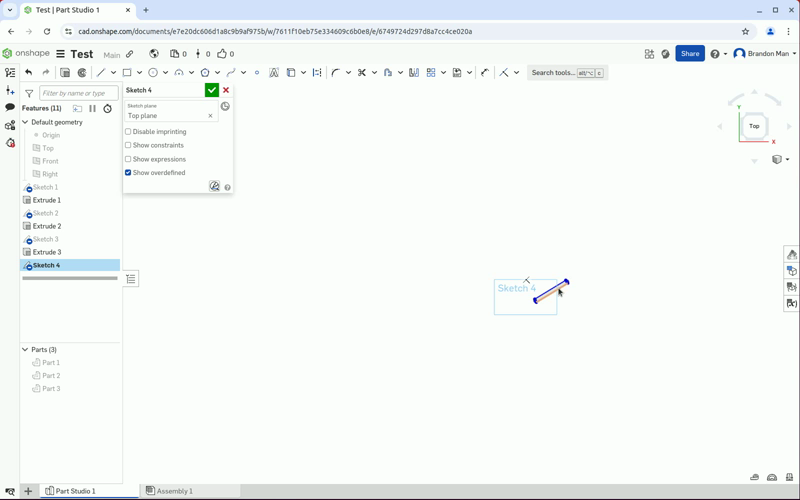
scroll(6)
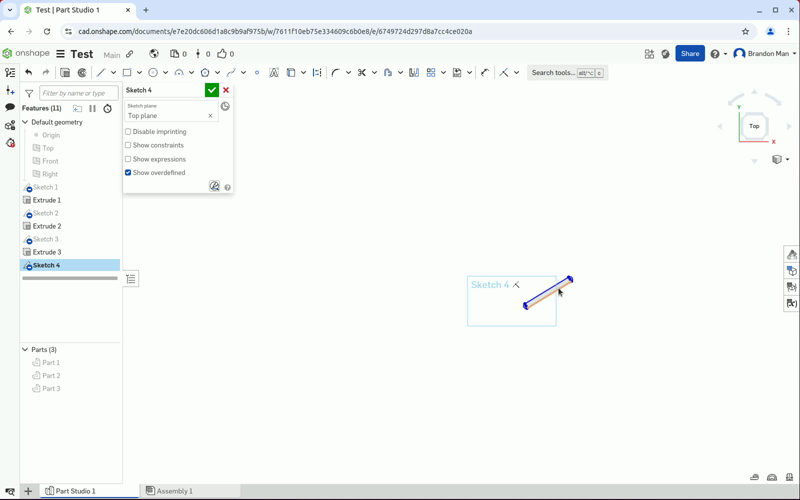
scroll(6)
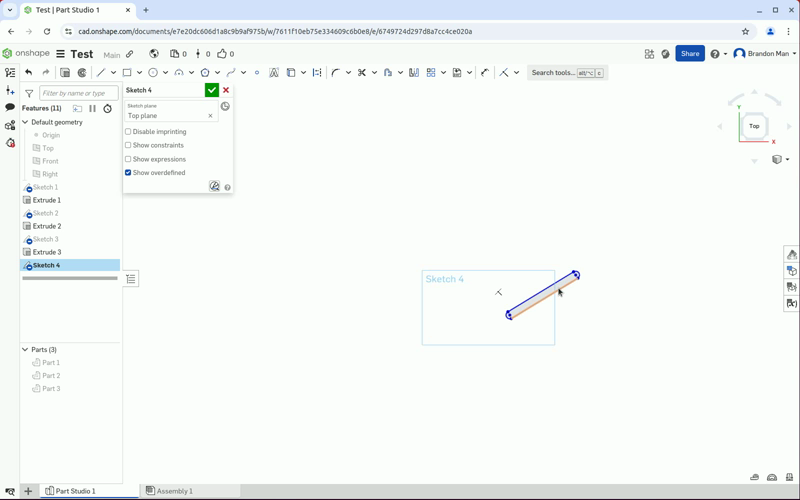
scroll(6)
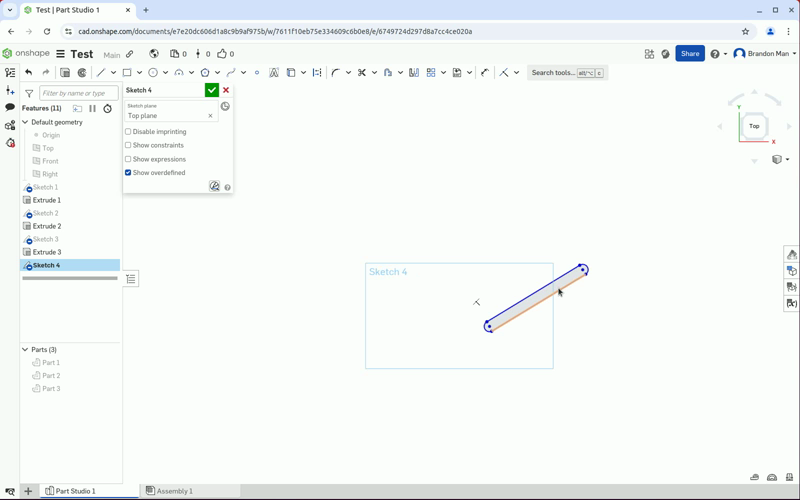
scroll(6)
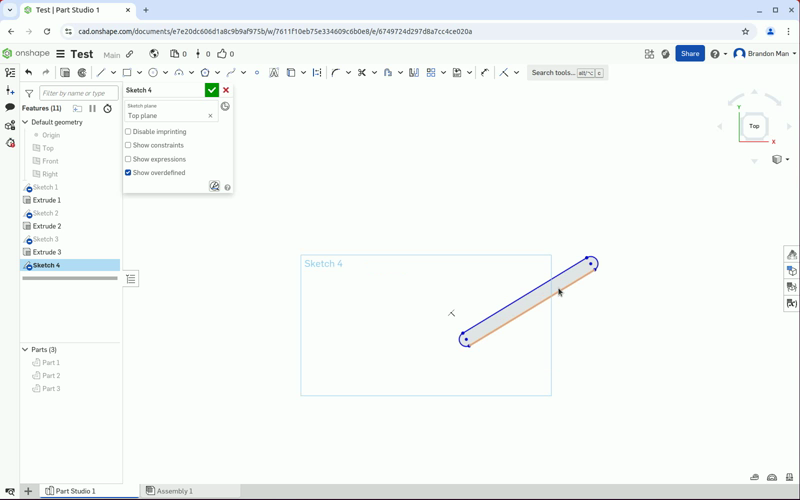
scroll(6)
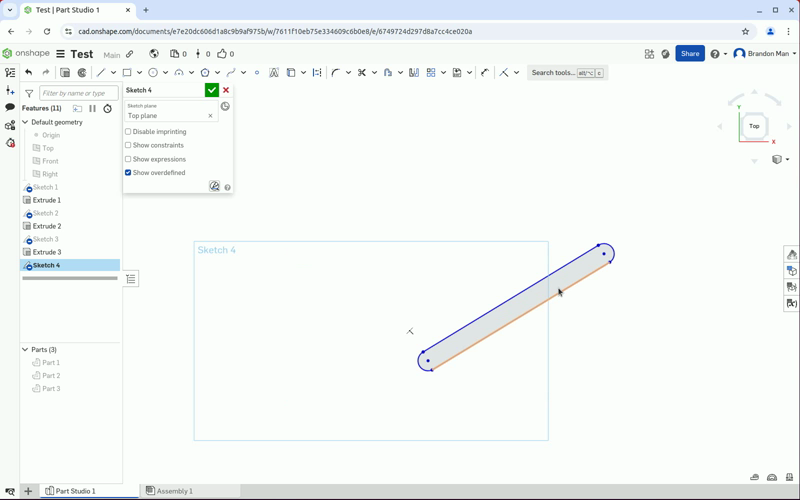
scroll(6)
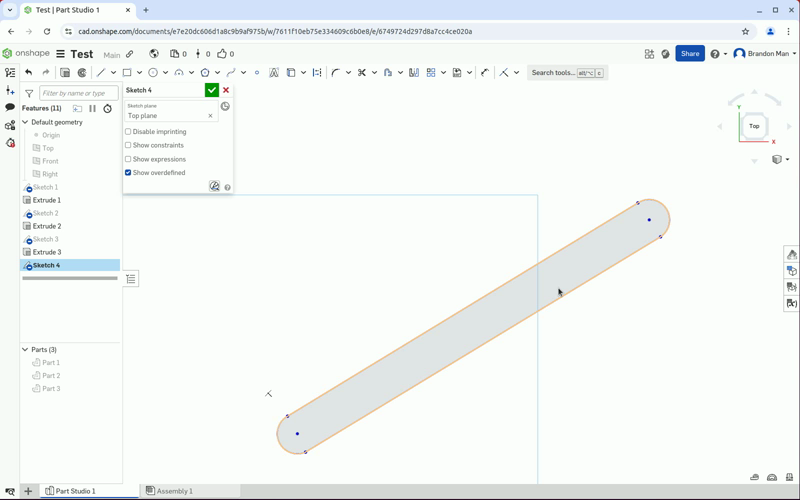
click(558, 287)
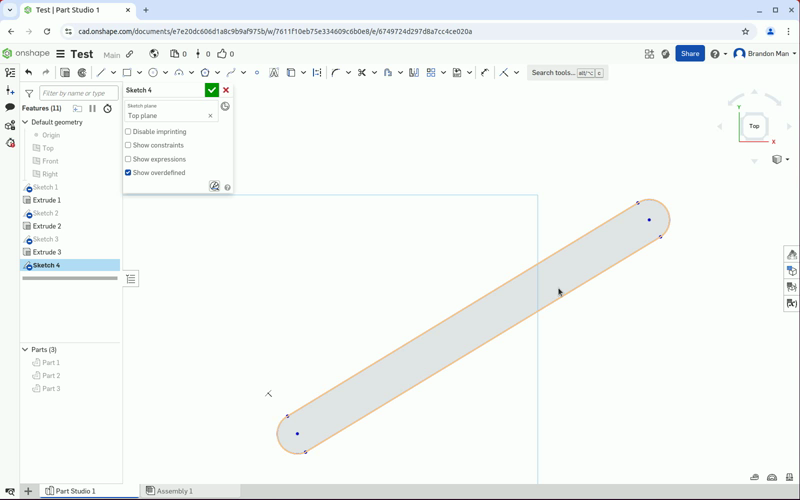
scroll(-6)
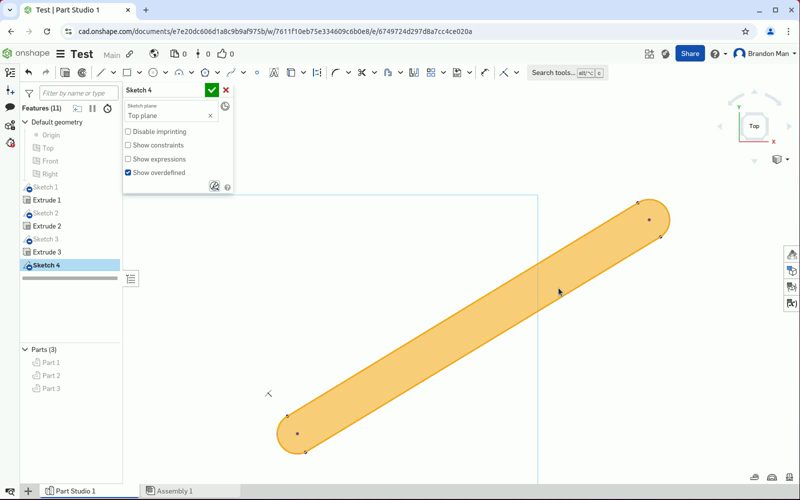
scroll(-6)
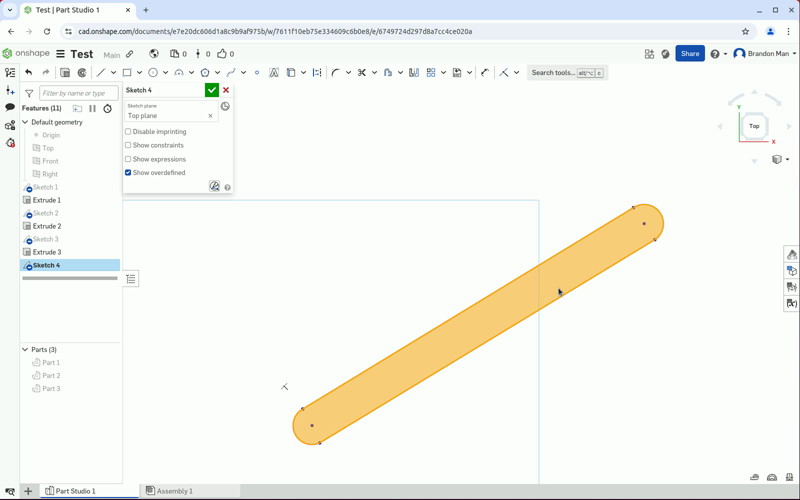
scroll(-6)
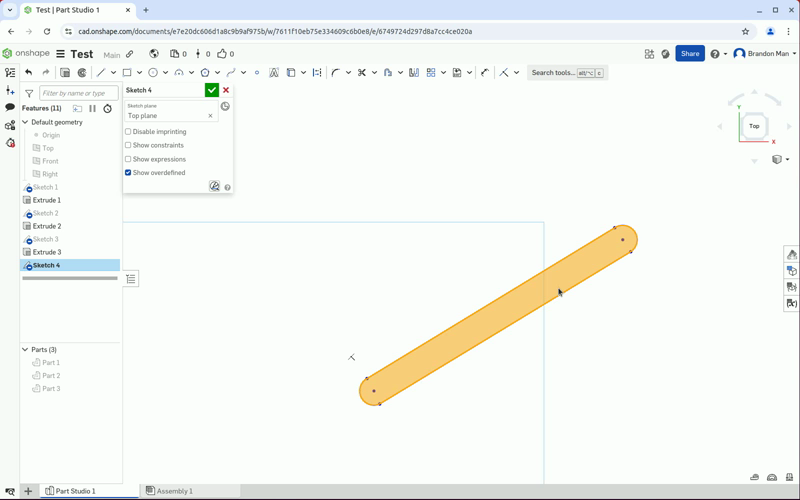
scroll(-6)
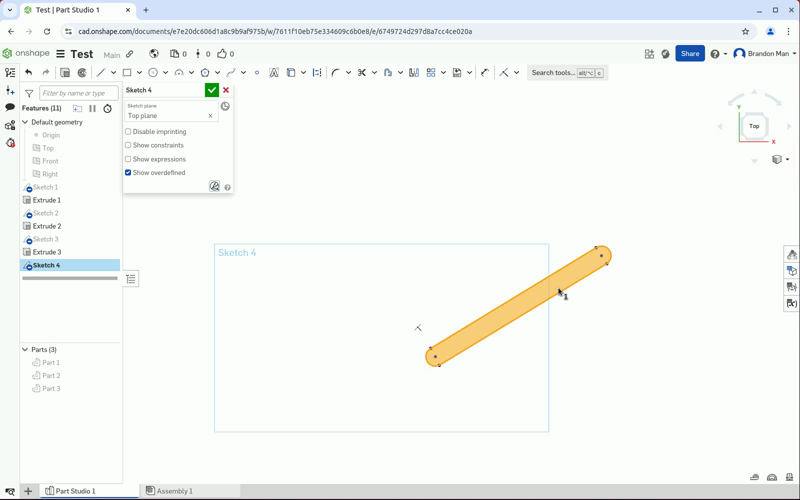
scroll(-6)
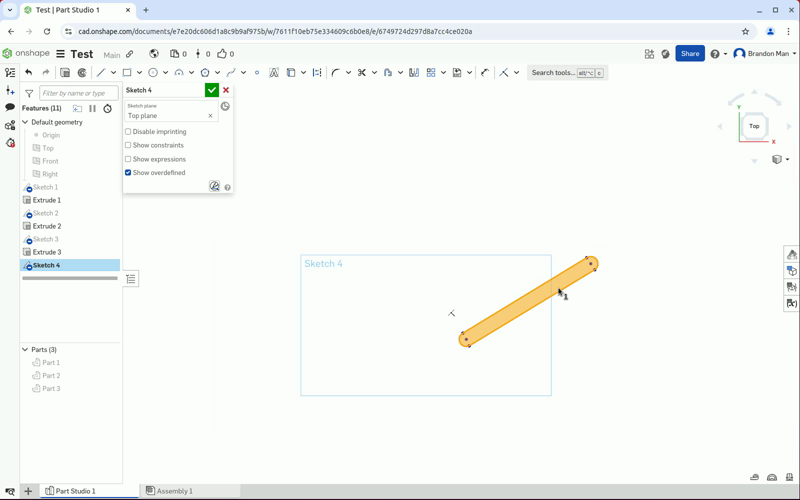
scroll(-6)
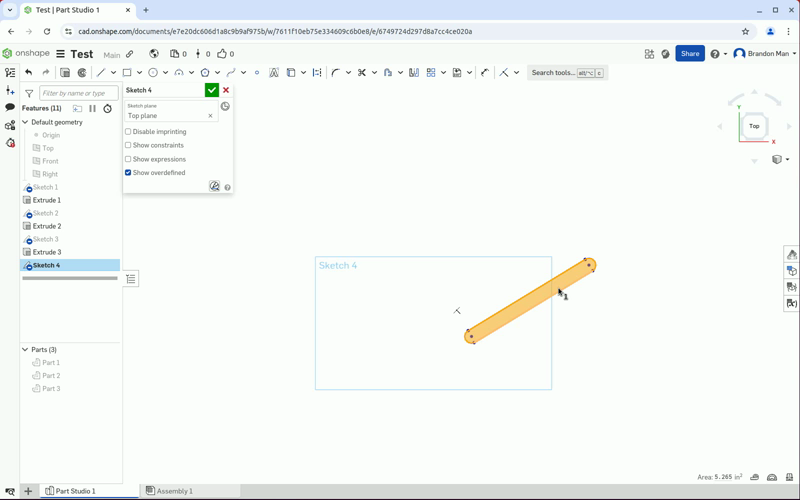
scroll(-6)
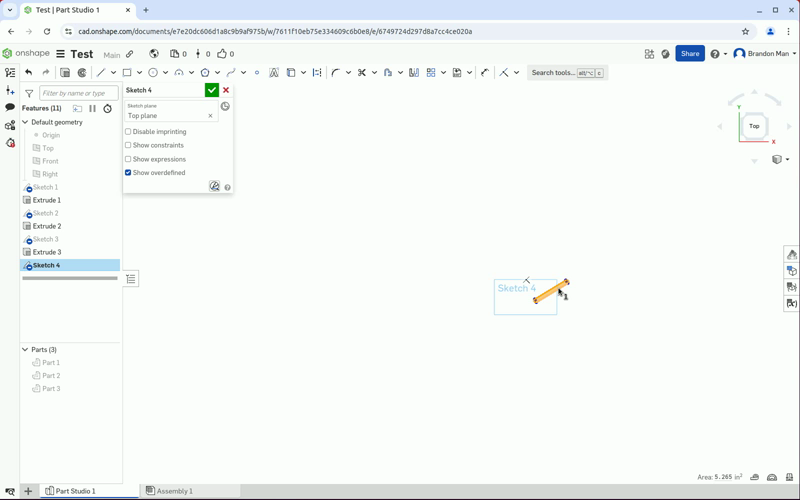
mouse_move(73, 352)
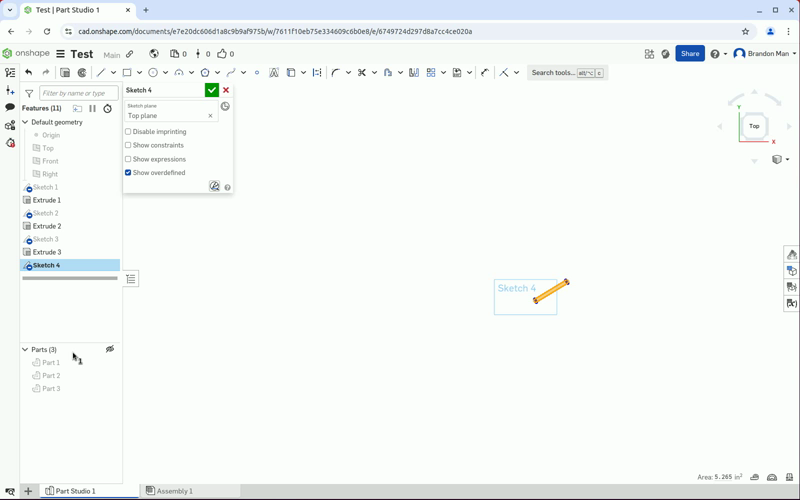
key(shift+y)
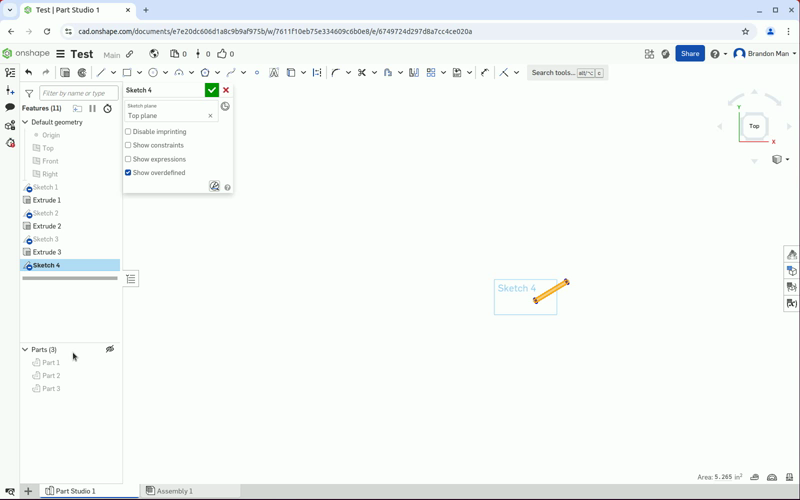
key(shift+e)
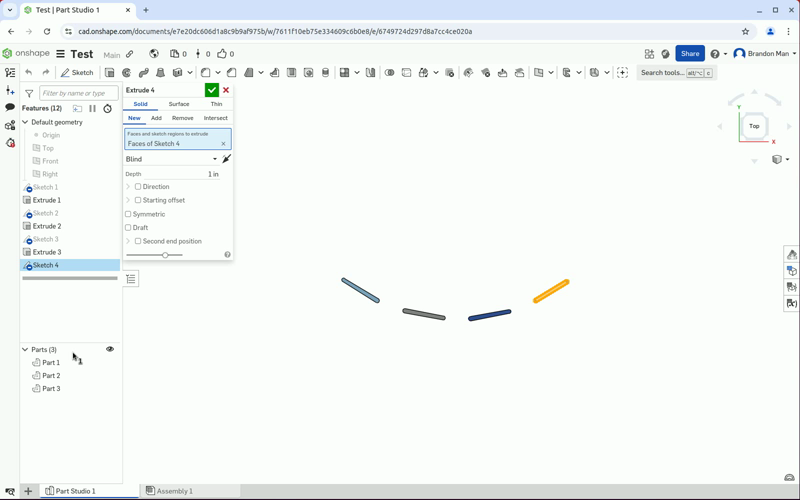
mouse_move(143, 106)
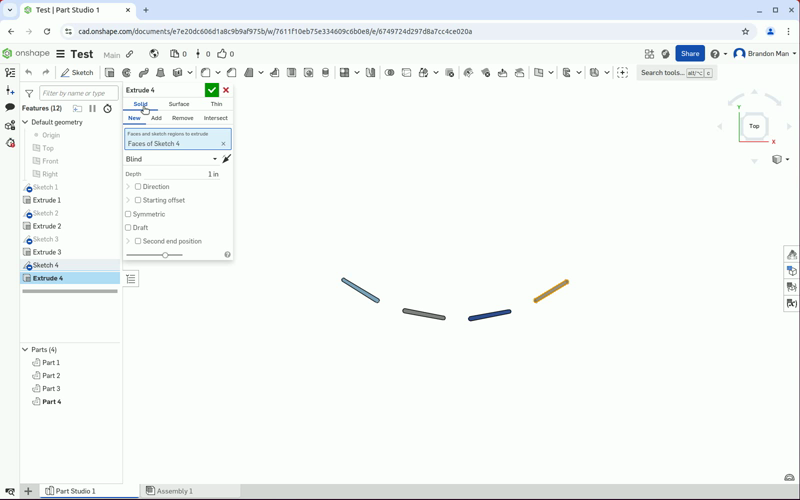
click(143, 106)
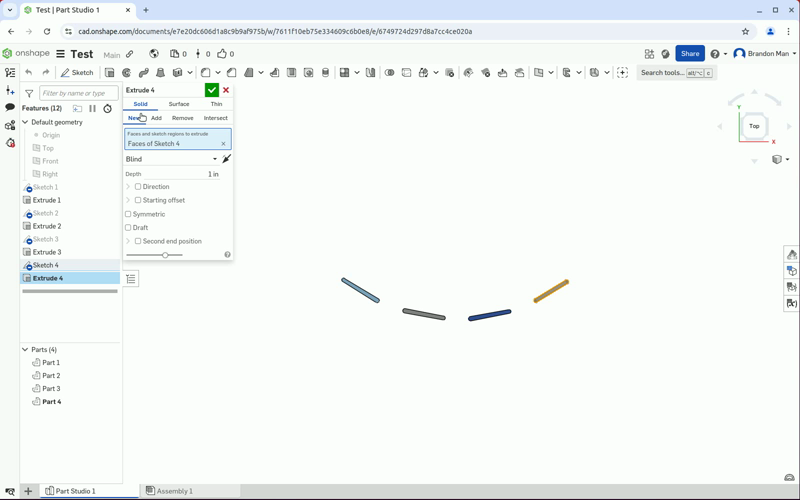
mouse_move(137, 120)
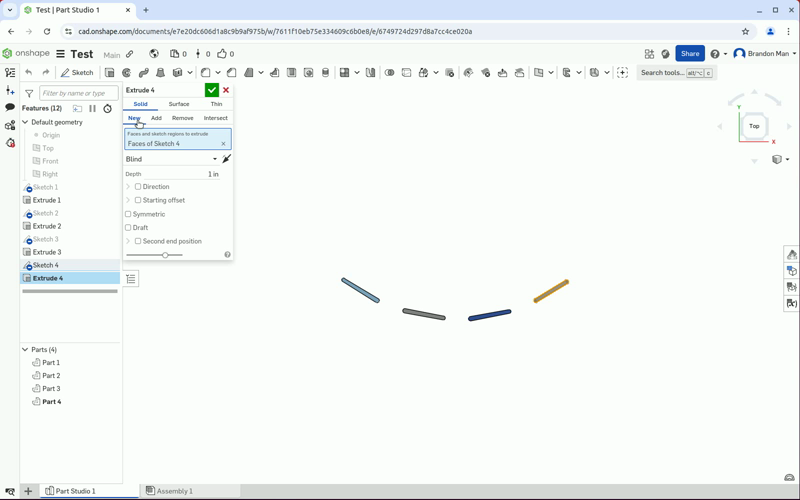
click(137, 120)
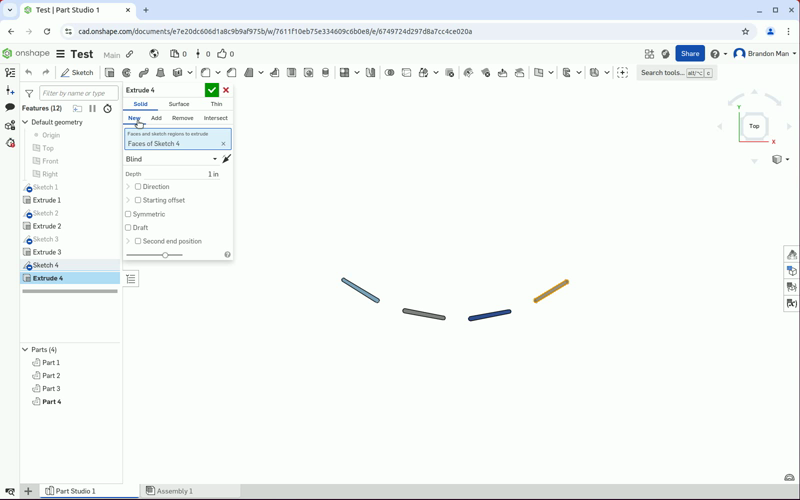
key(tab, 4)
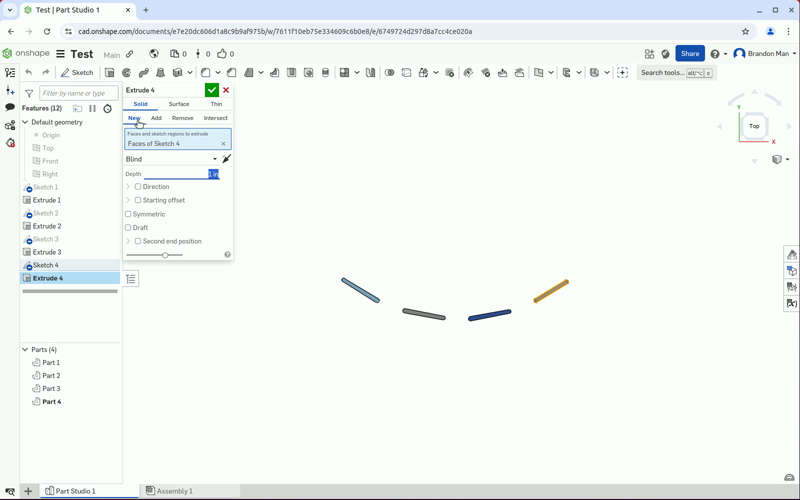
text(0.241)
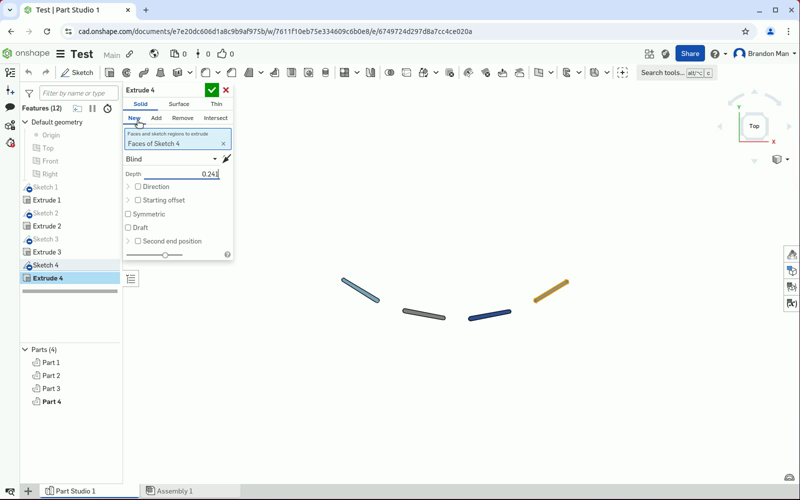
key(enter)
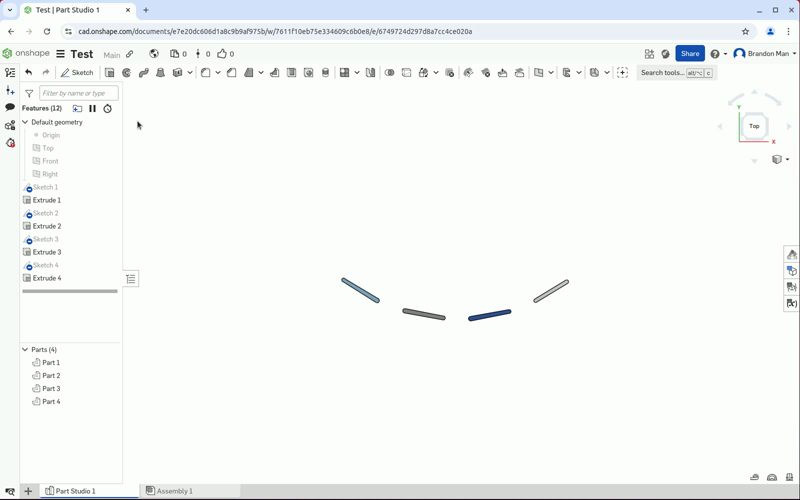
key(shift+h)
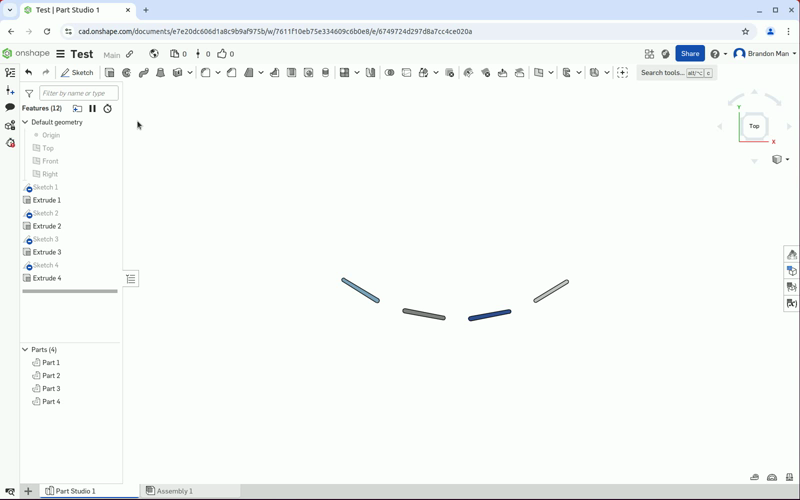
key(shift+h)
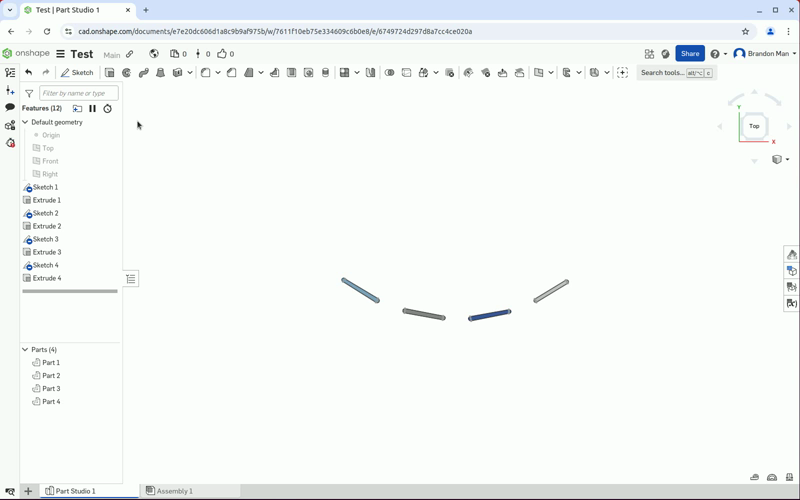
key(shift+7)
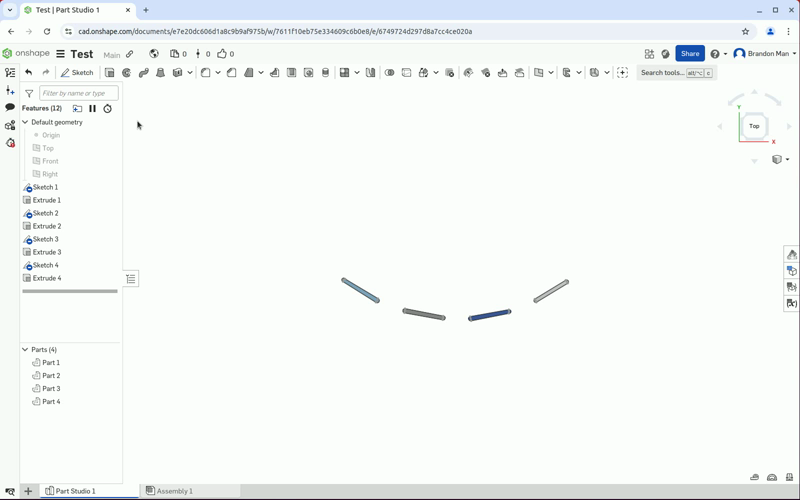
key(up, 3)
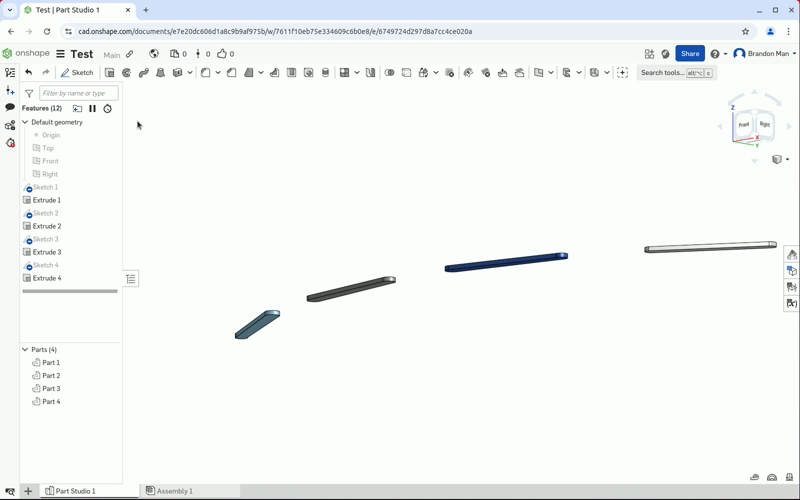
key(left, 3)
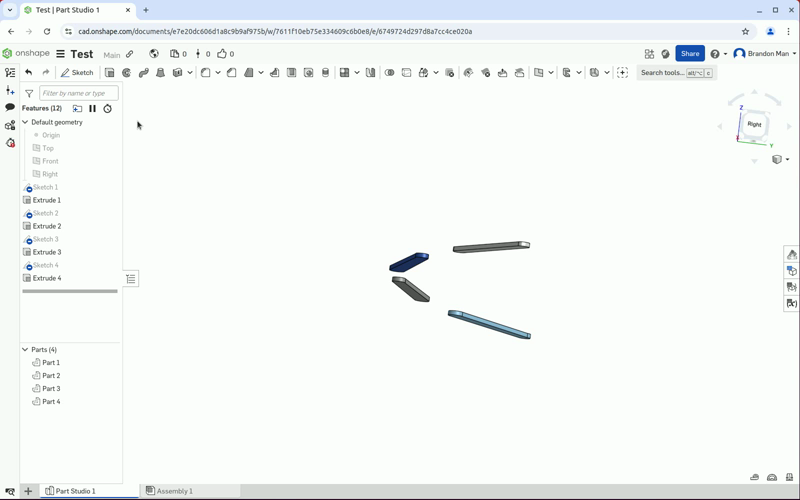
key(right, 3)
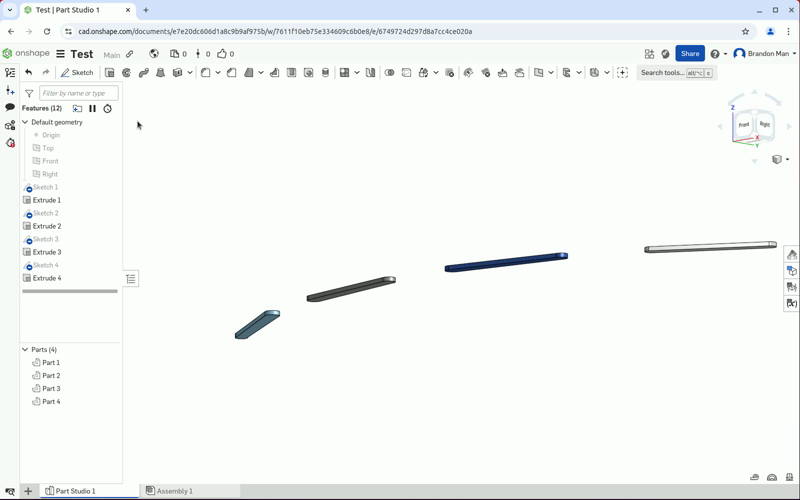
key(down, 3)
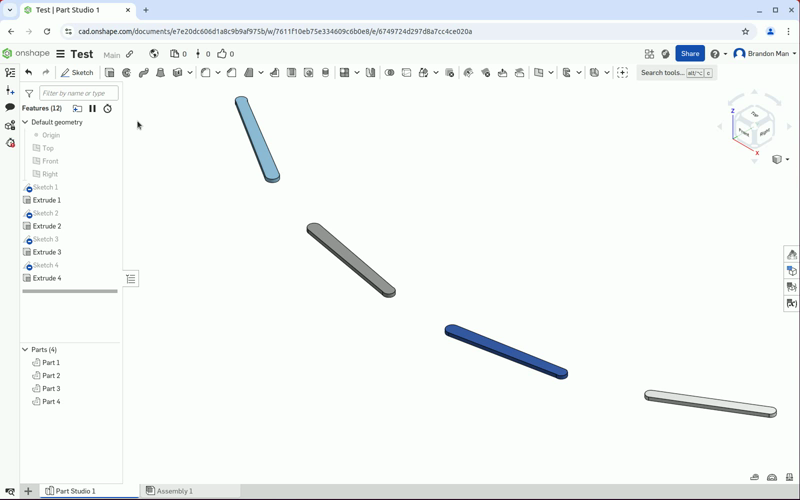
mouse_move(73, 189)
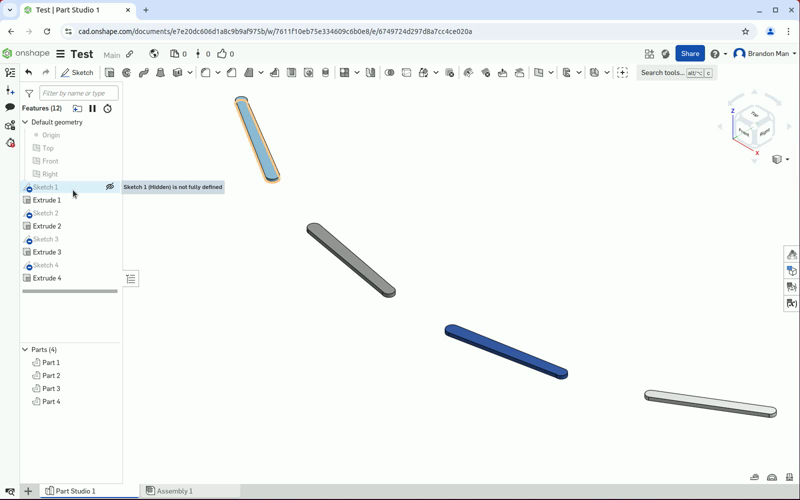
click(73, 189)